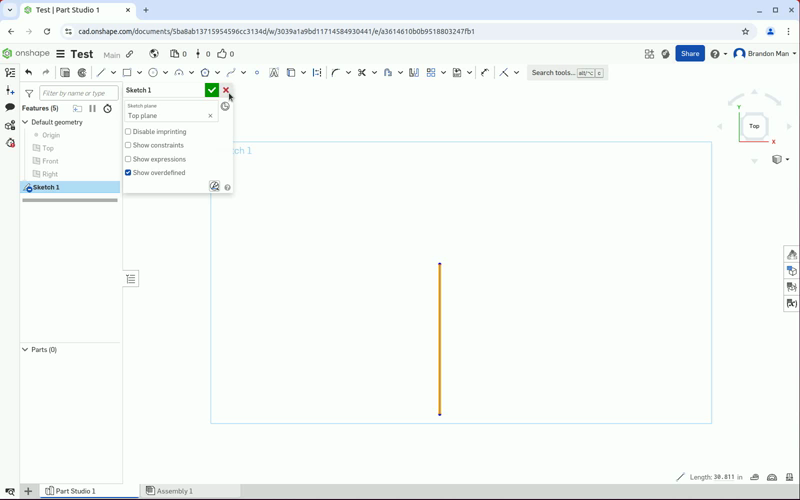
key(shift+h)
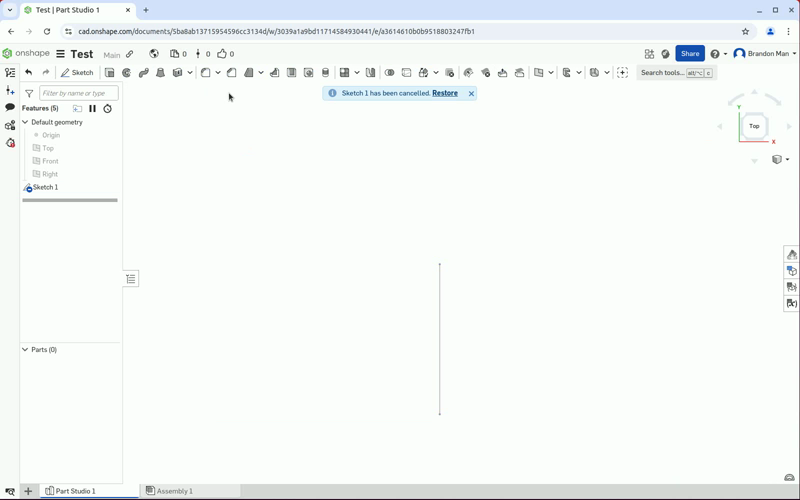
key(shift+s)
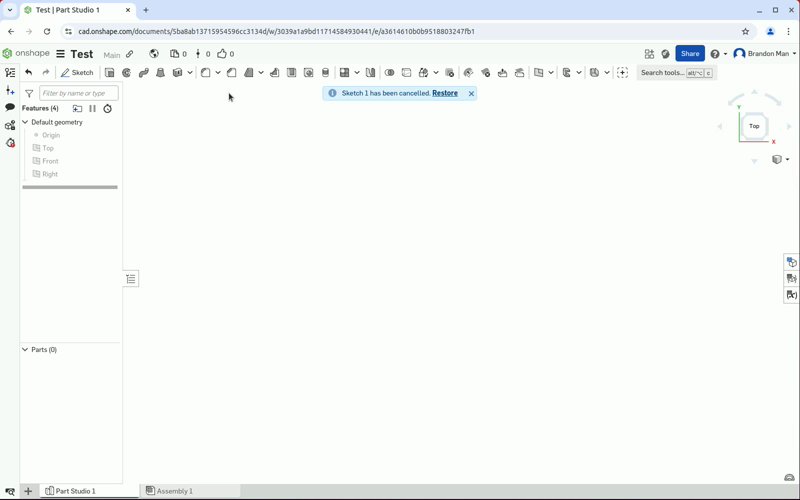
mouse_move(73, 150)
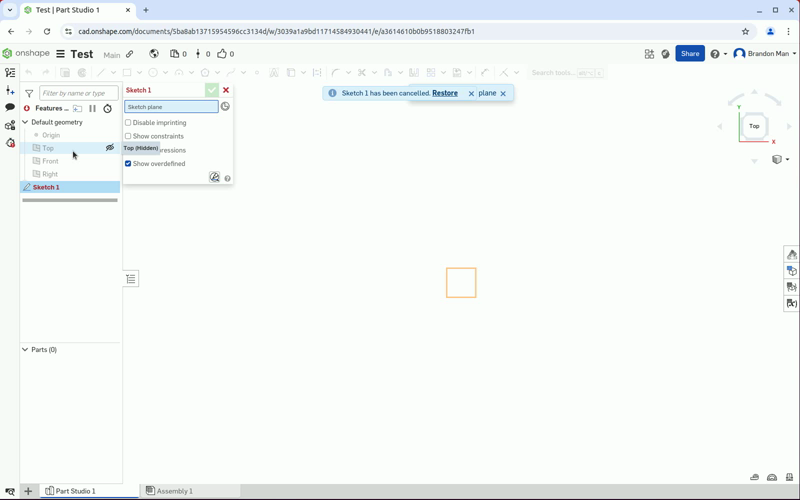
click(73, 150)
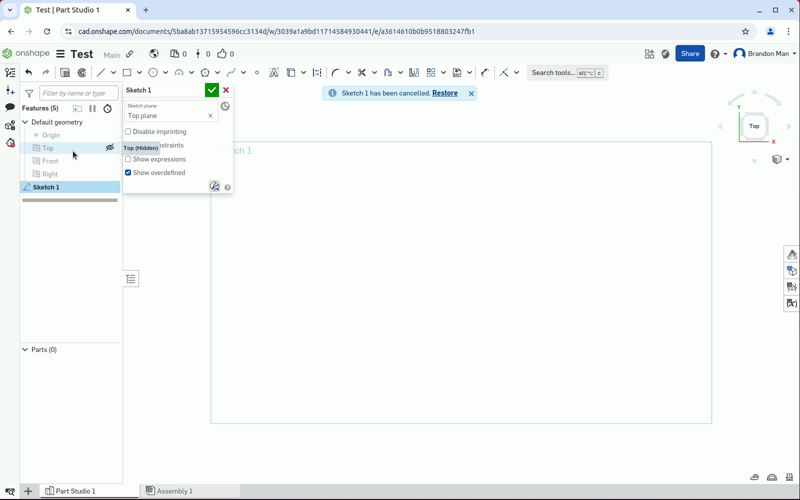
mouse_move(73, 352)
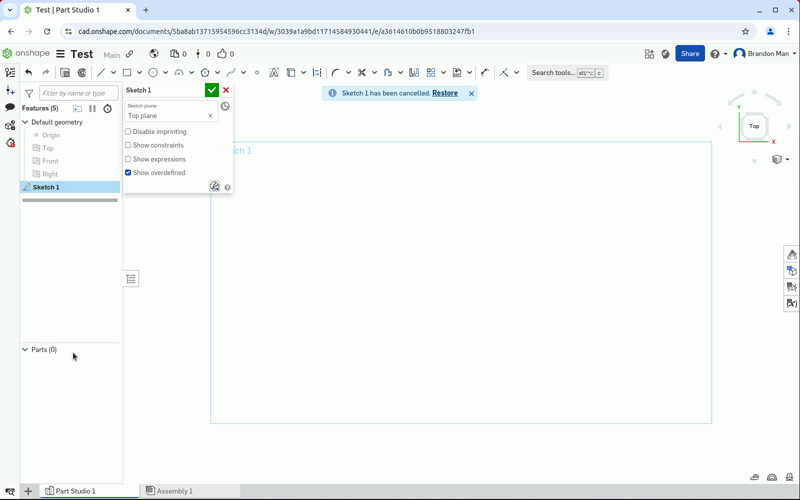
key(y)
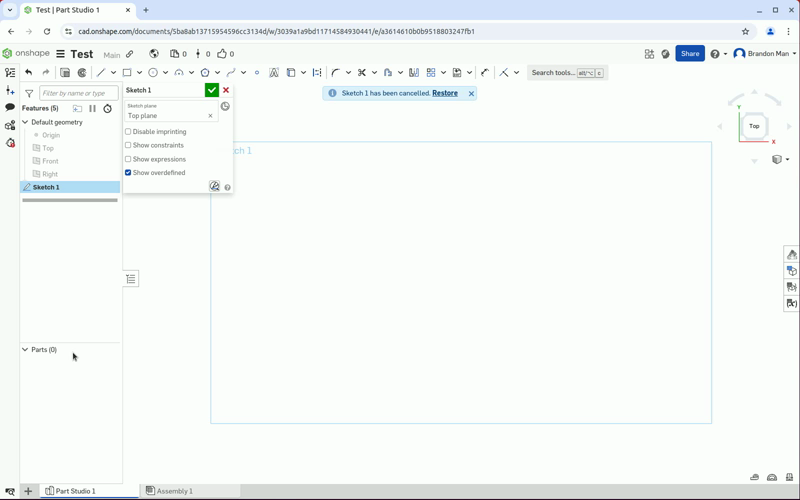
key(a)
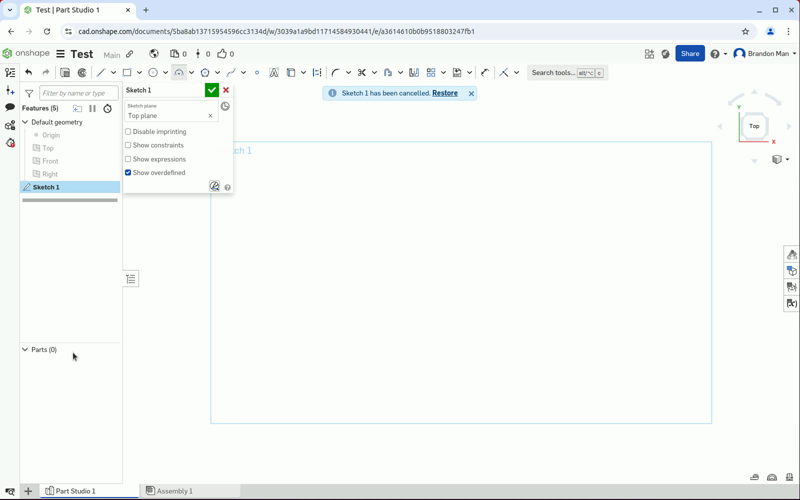
key_down(shift)
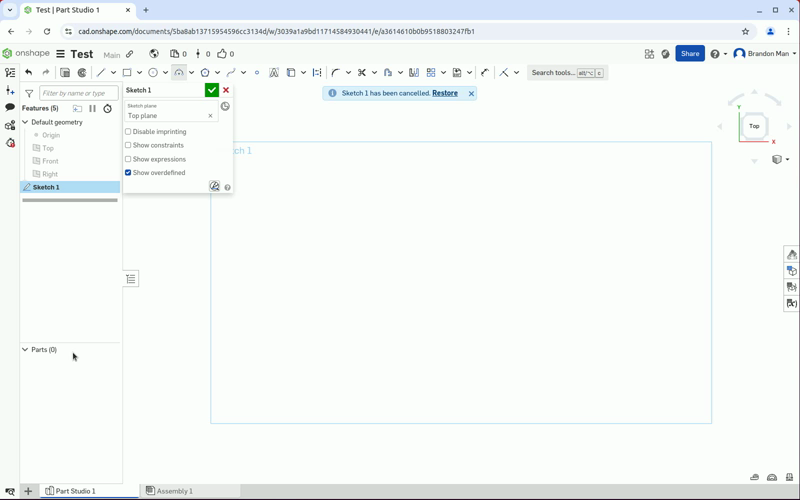
mouse_move(377, 351)
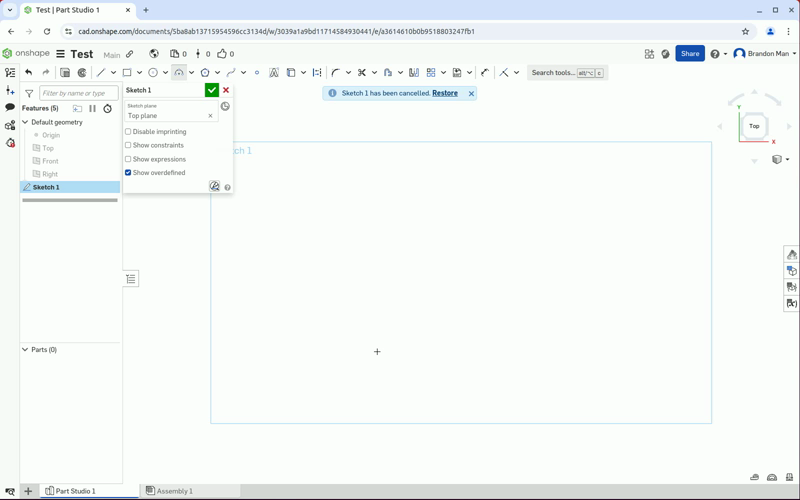
click(377, 351)
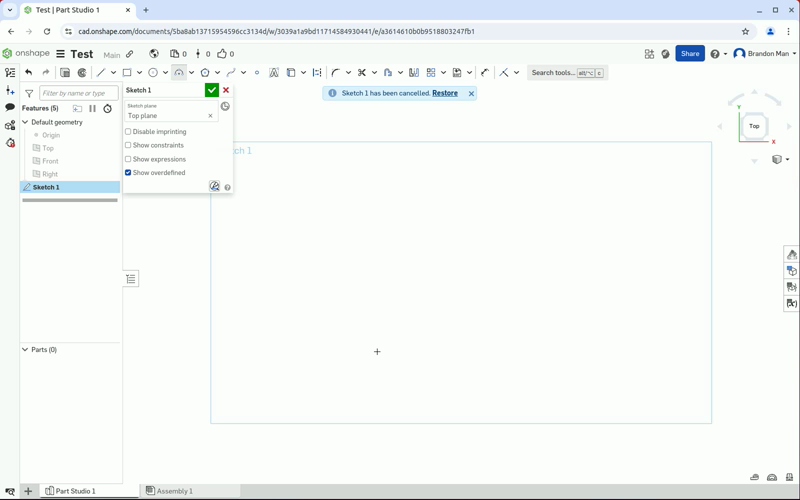
key_up(shift)
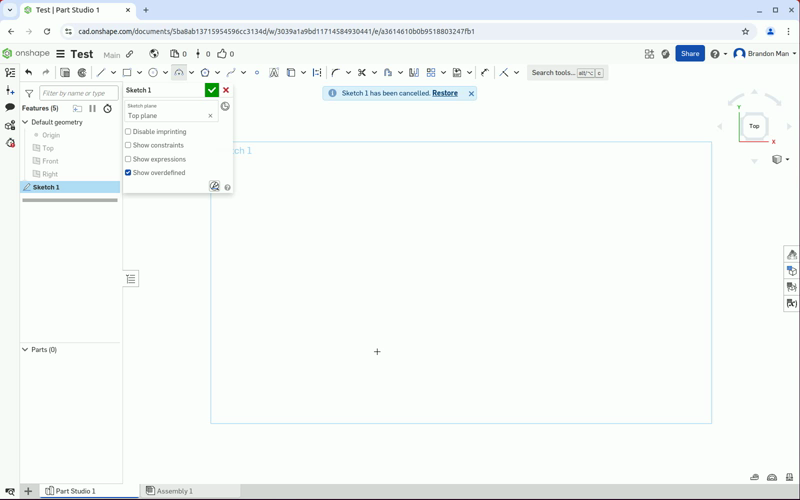
key_down(shift)
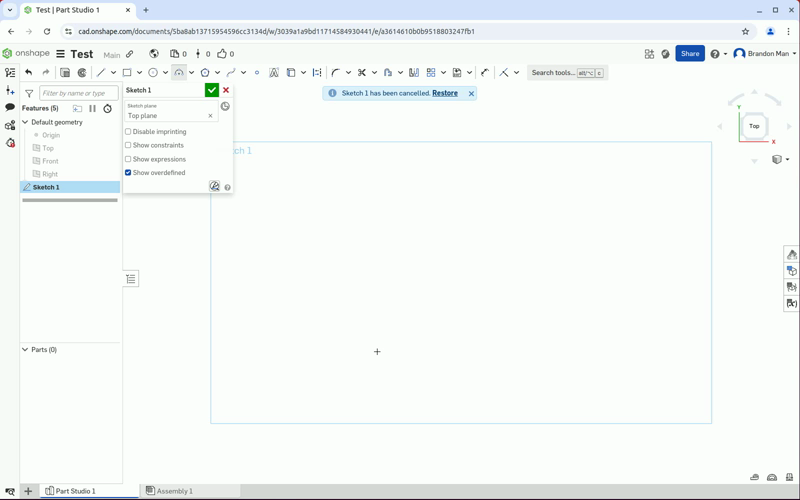
mouse_move(542, 351)
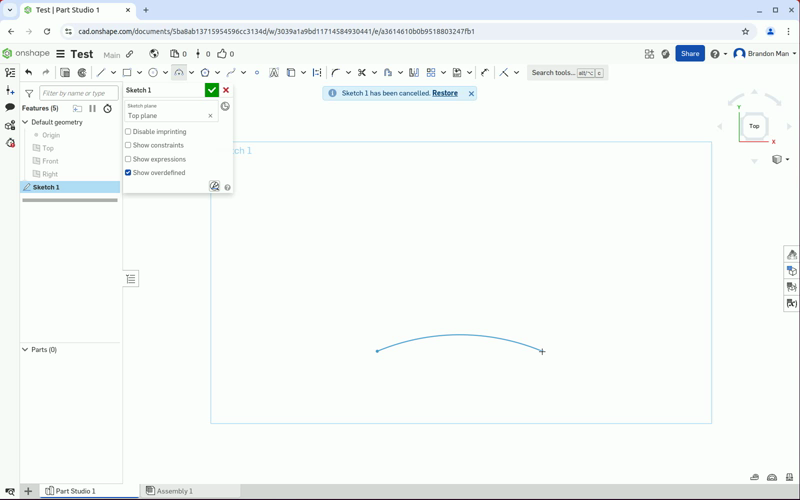
click(542, 351)
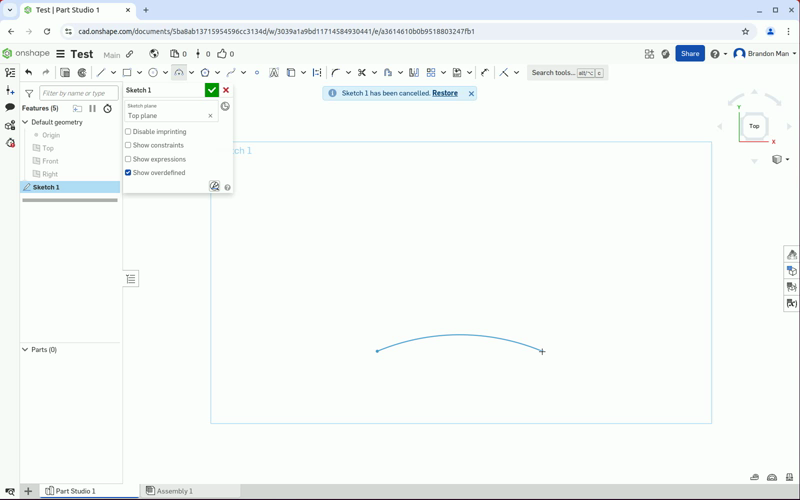
mouse_move(459, 389)
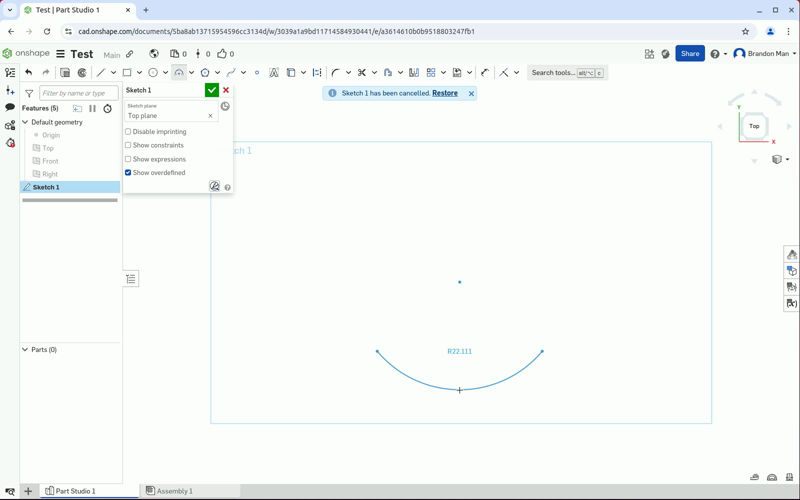
click(459, 389)
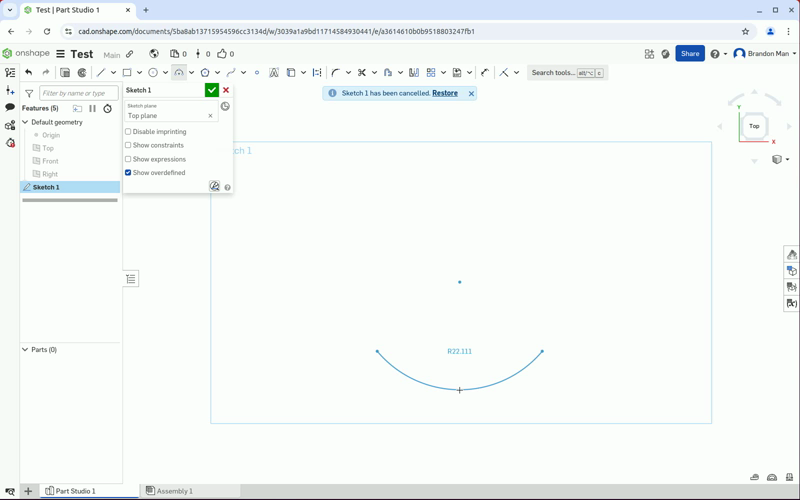
key_up(shift)
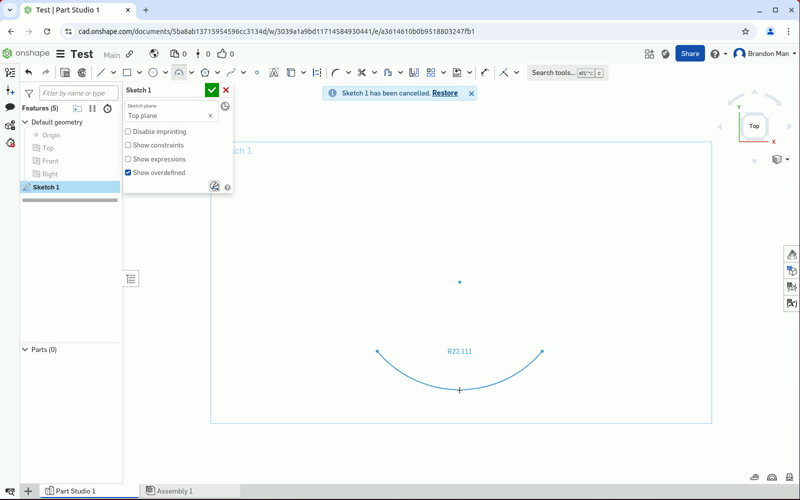
key(esc)
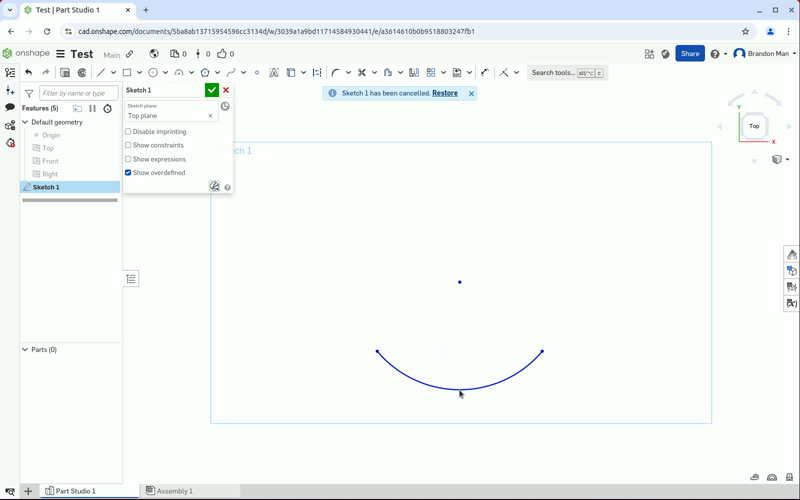
key(l)
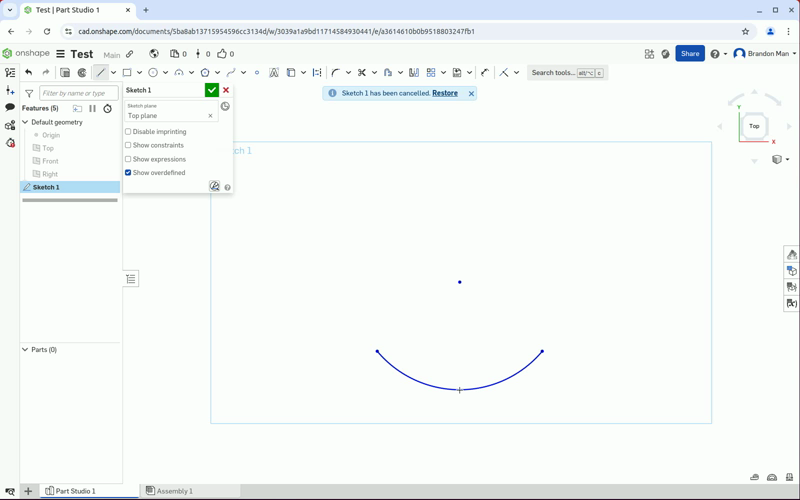
mouse_move(542, 351)
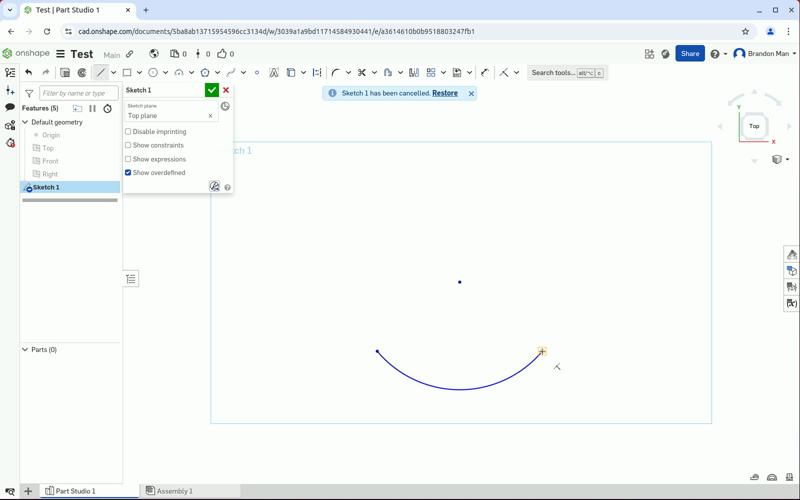
click(542, 351)
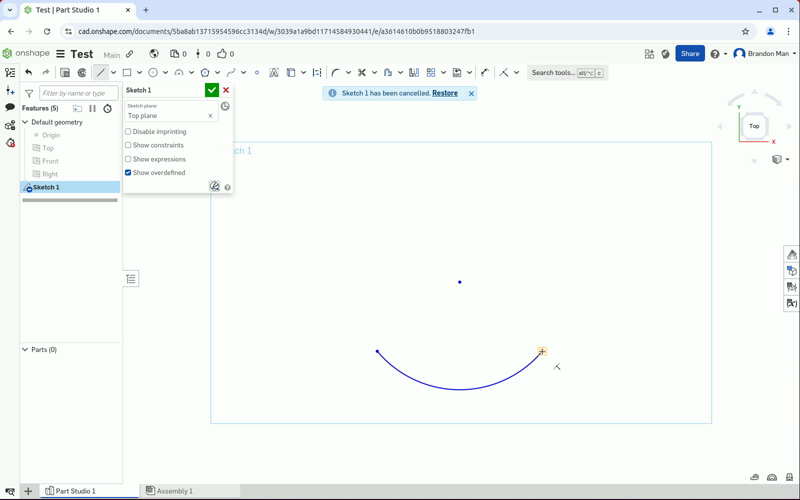
key_down(shift)
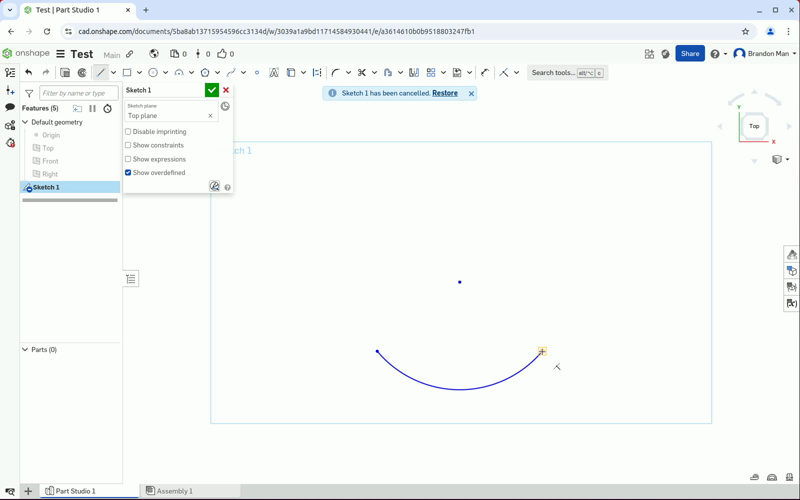
mouse_move(572, 351)
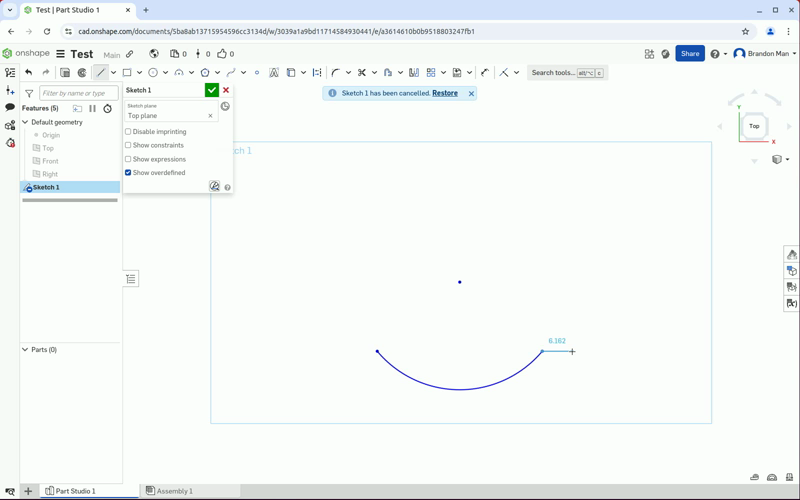
mouse_move(542, 349)
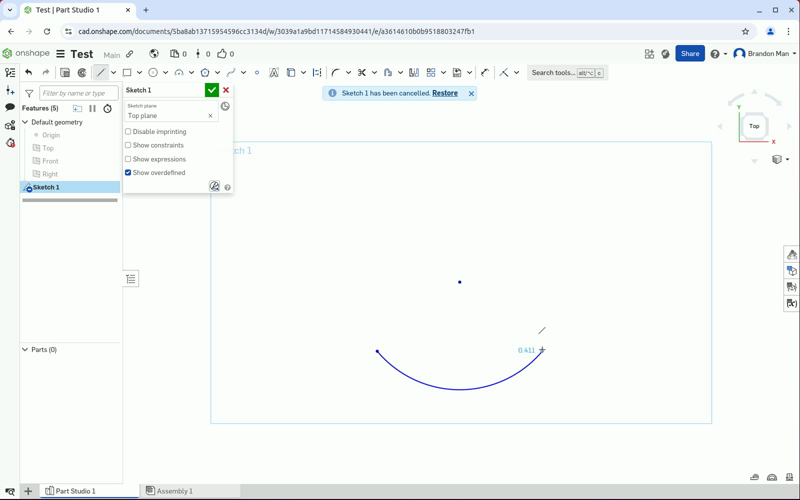
scroll(6)
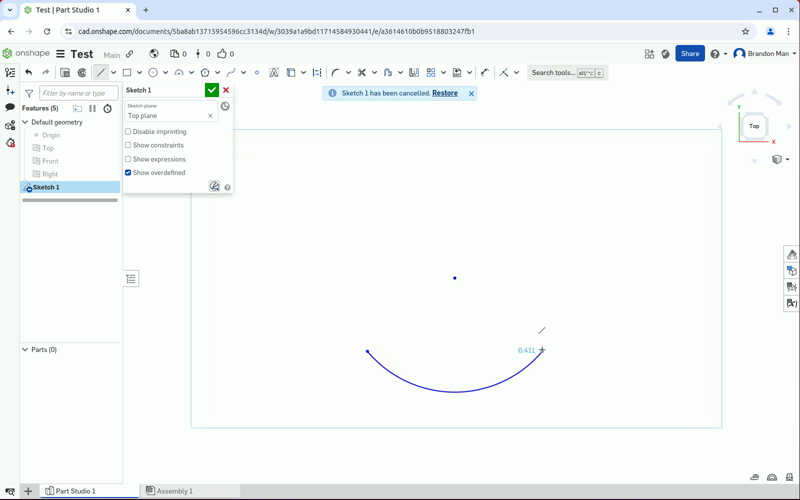
scroll(6)
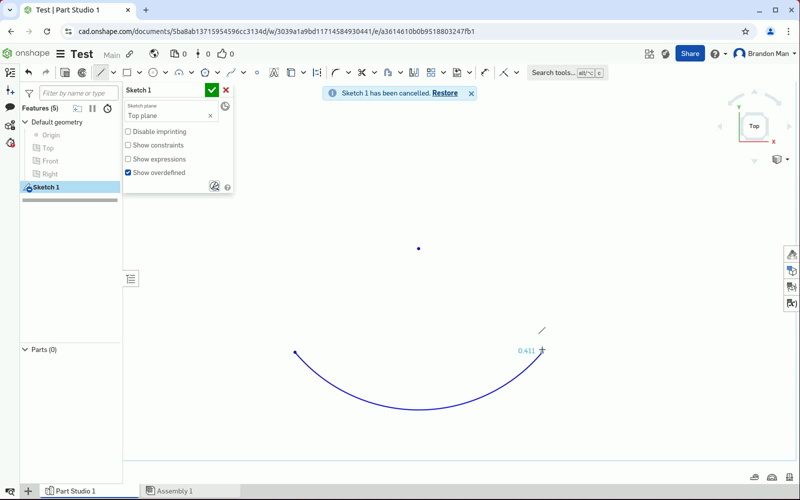
scroll(6)
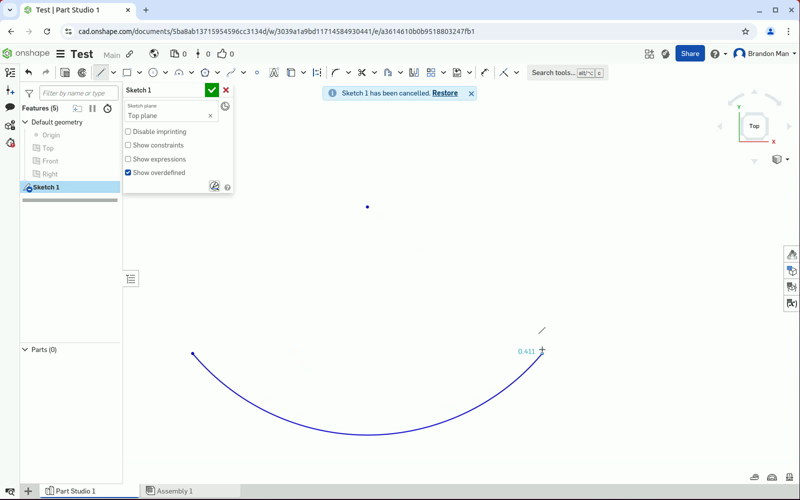
scroll(6)
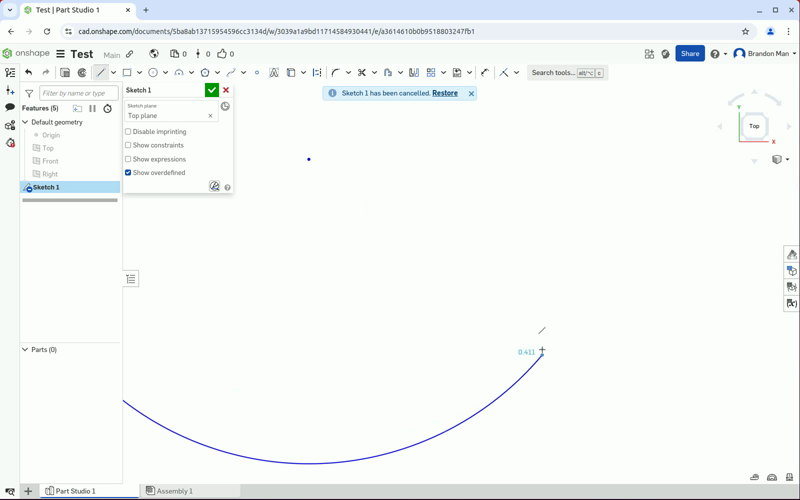
scroll(6)
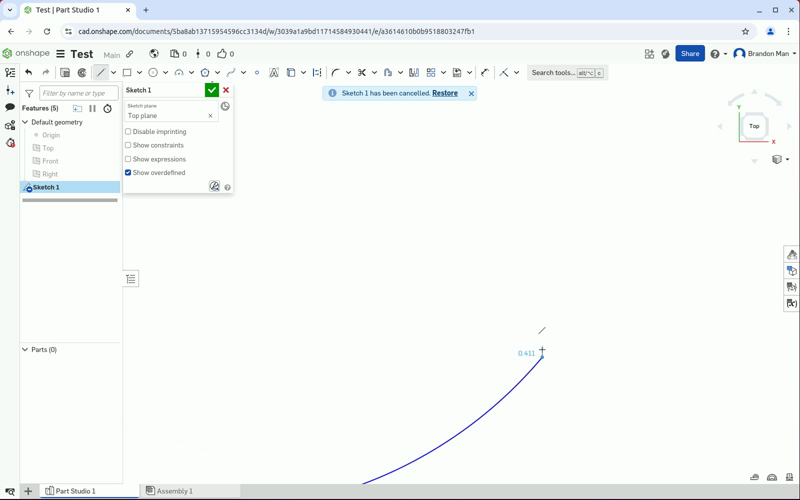
scroll(6)
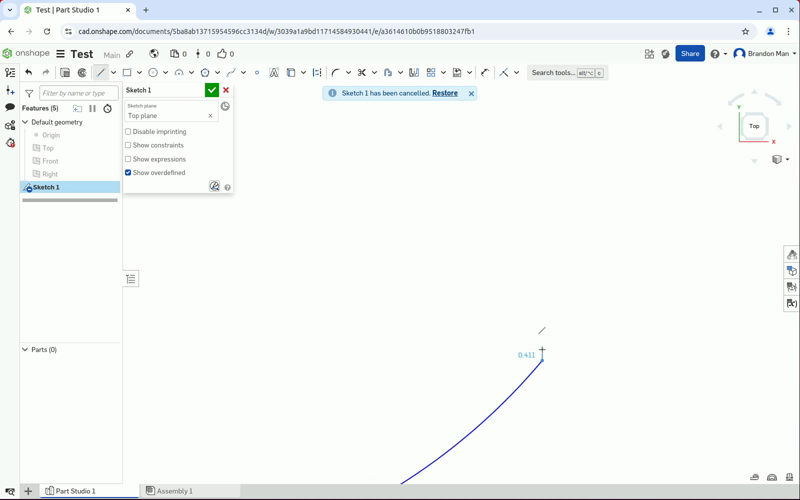
scroll(6)
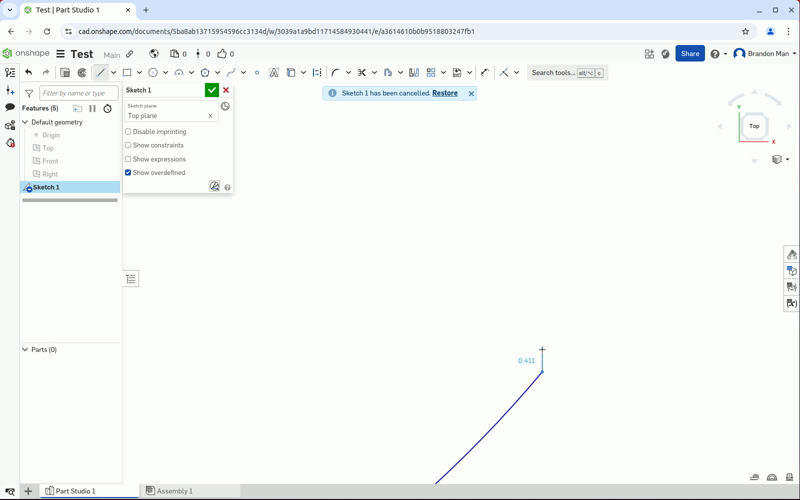
click(542, 349)
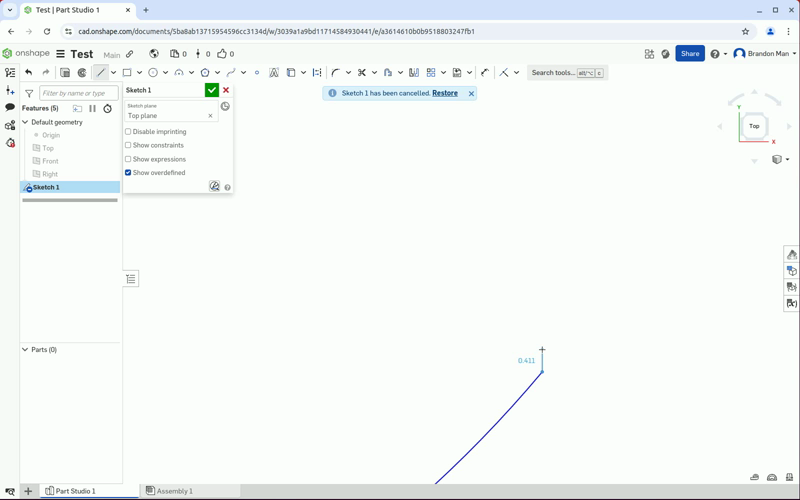
scroll(-6)
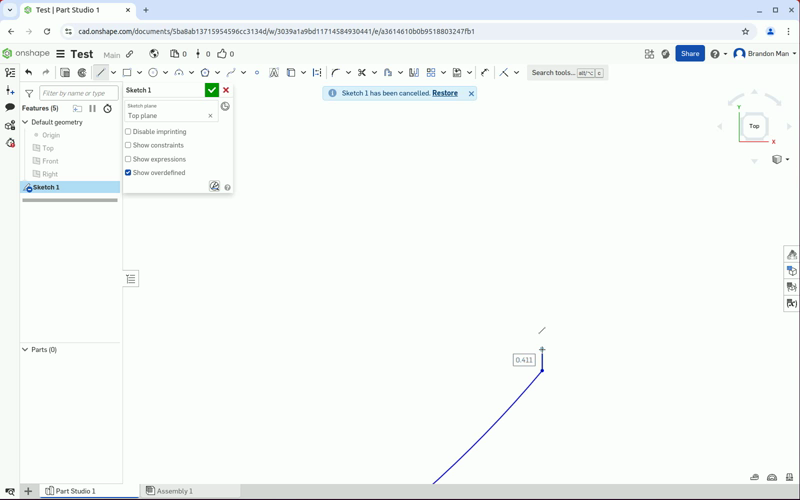
scroll(-6)
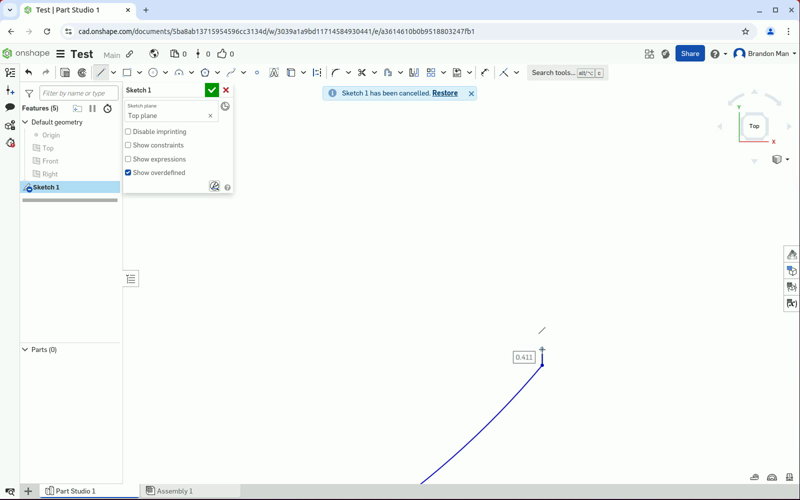
scroll(-6)
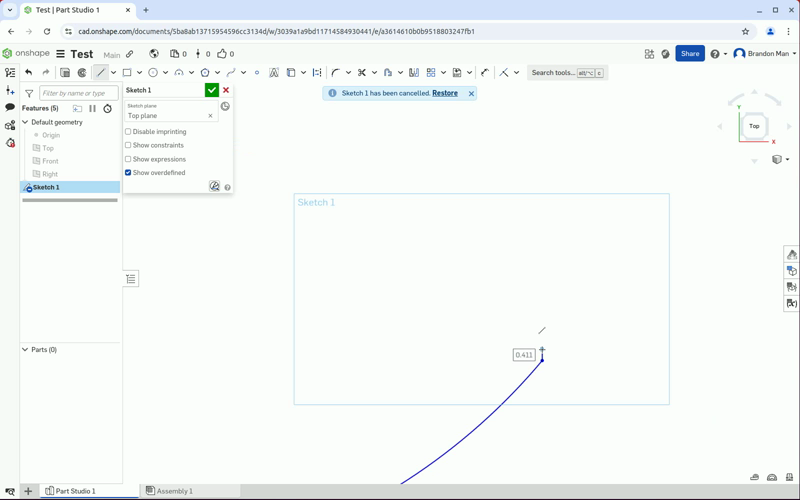
scroll(-6)
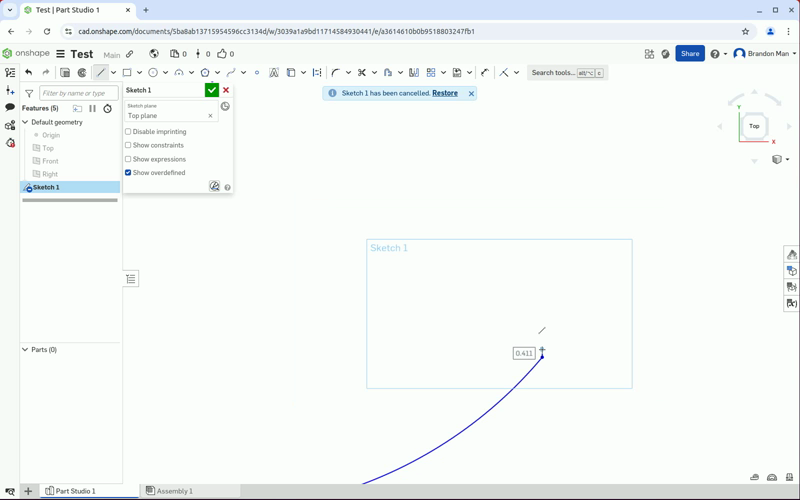
scroll(-6)
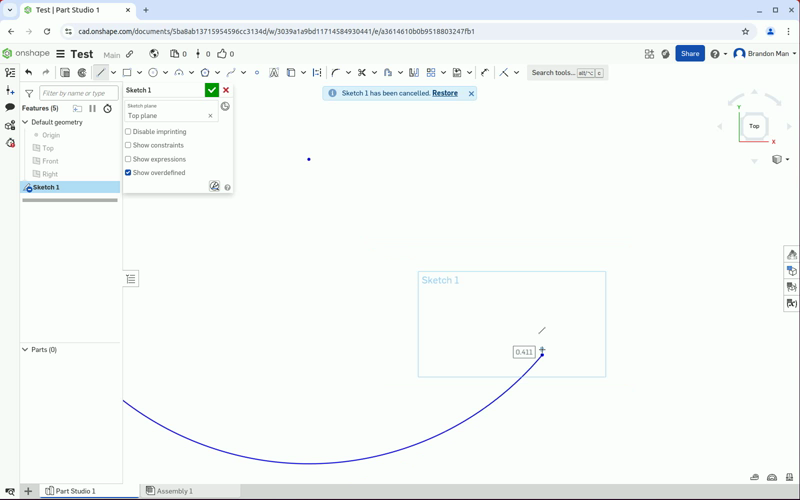
scroll(-6)
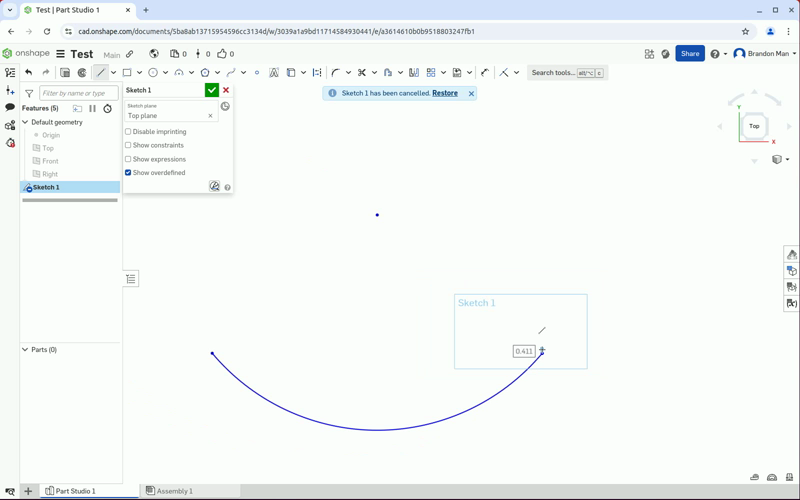
scroll(-6)
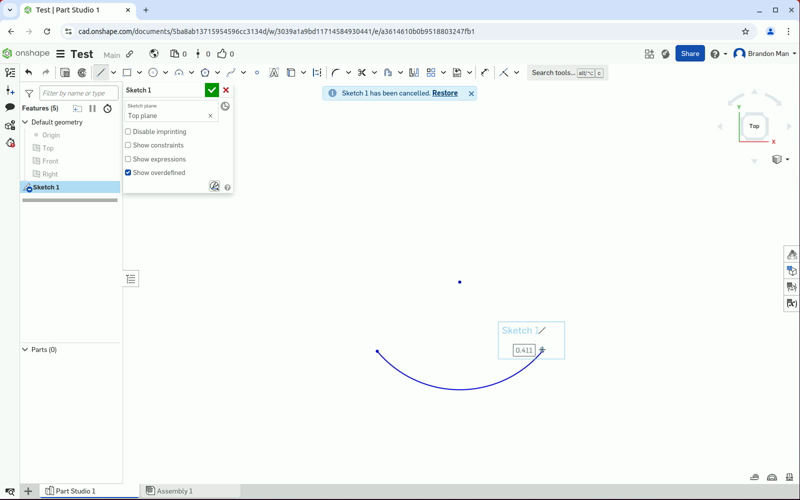
key_up(shift)
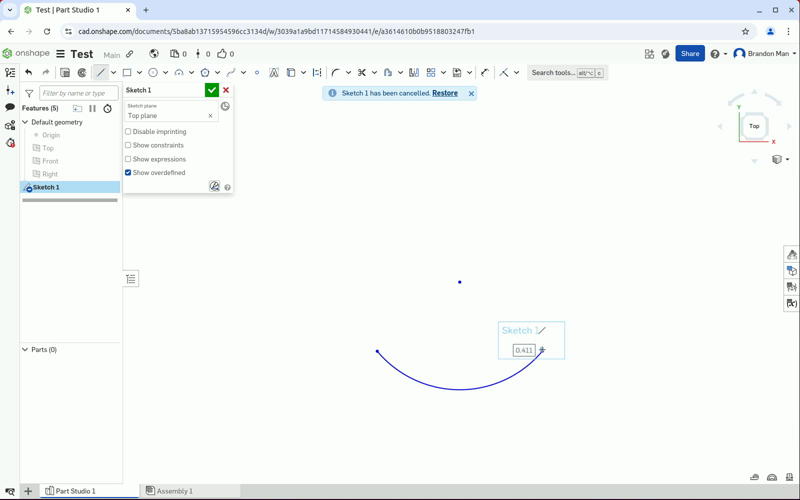
key_down(shift)
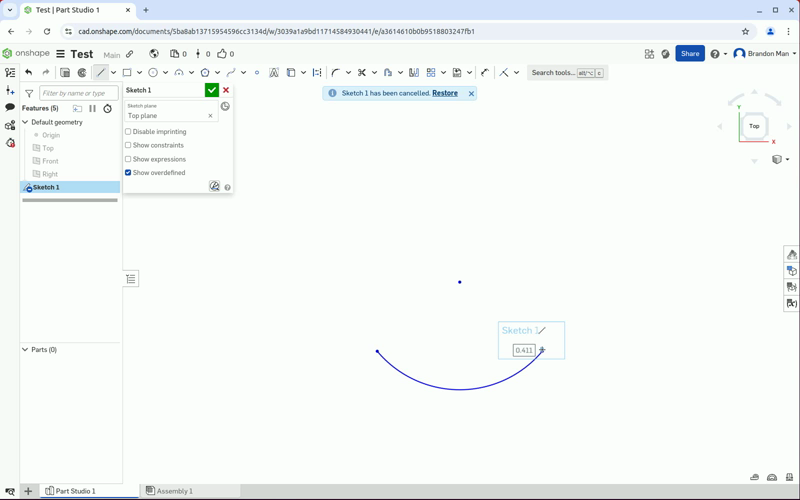
mouse_move(377, 349)
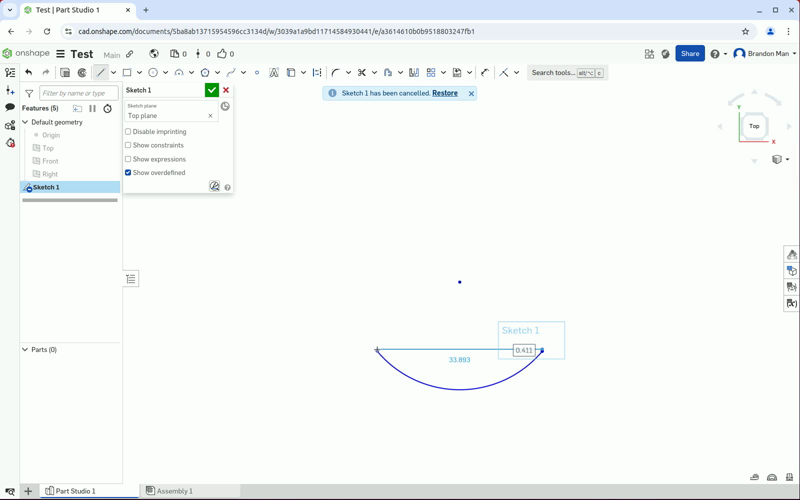
scroll(6)
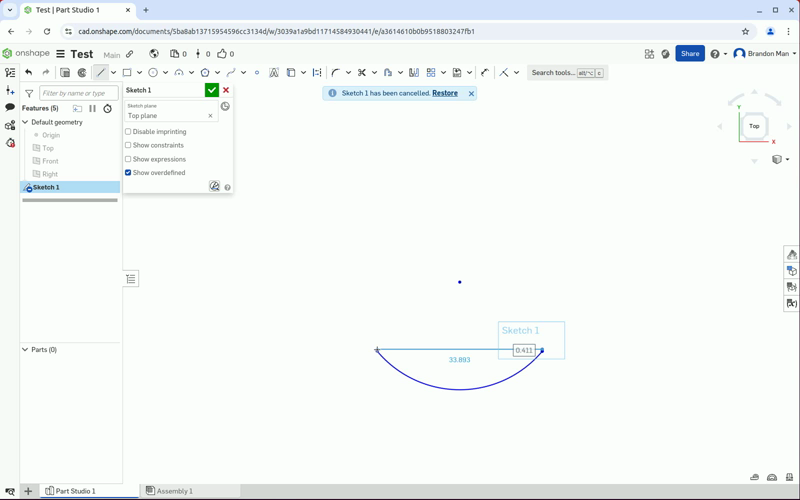
scroll(6)
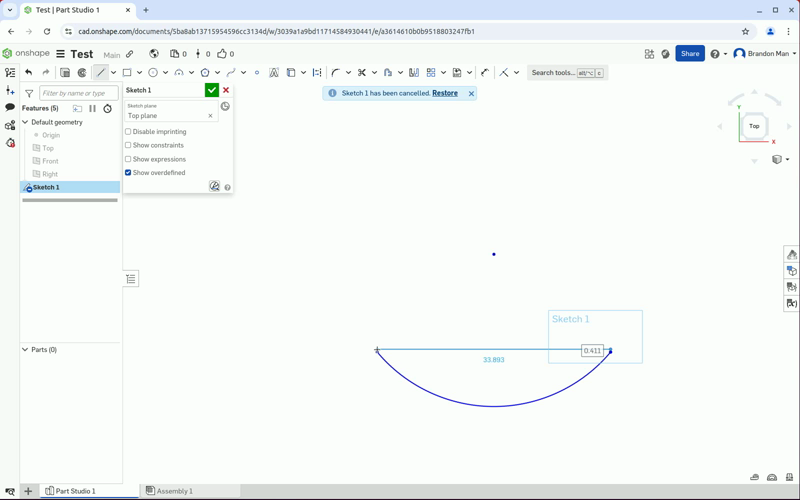
scroll(6)
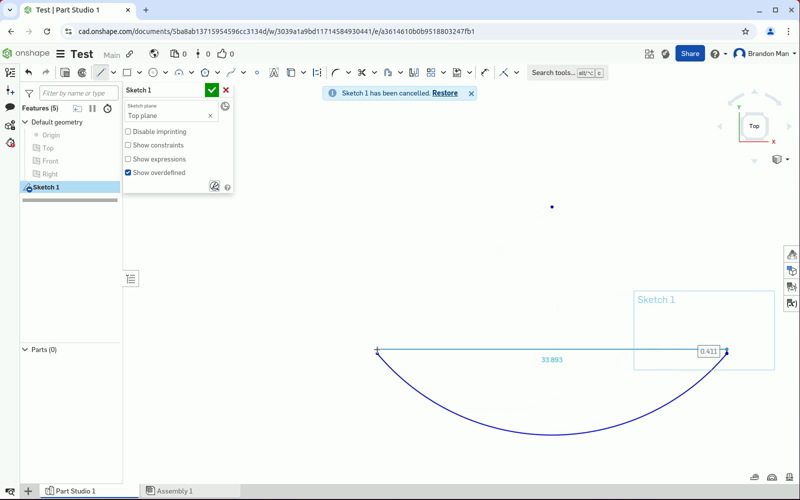
scroll(6)
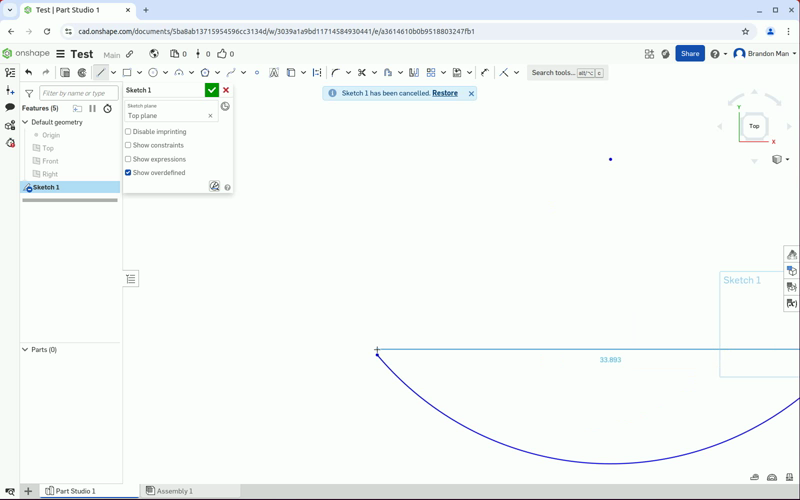
scroll(6)
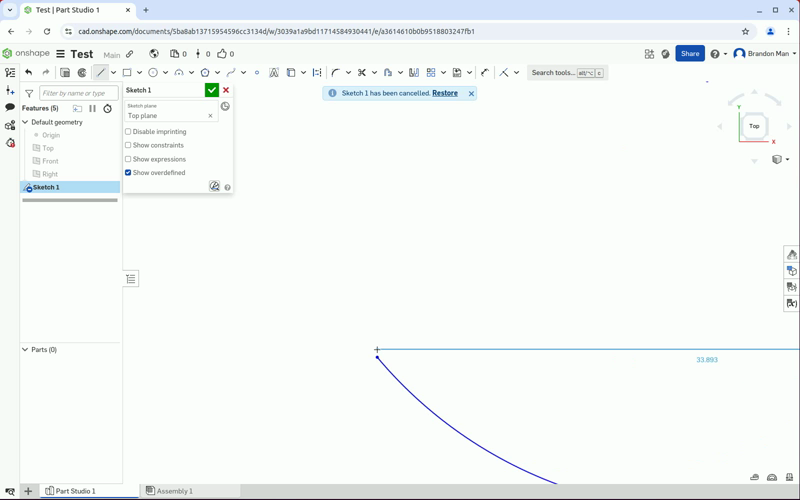
scroll(6)
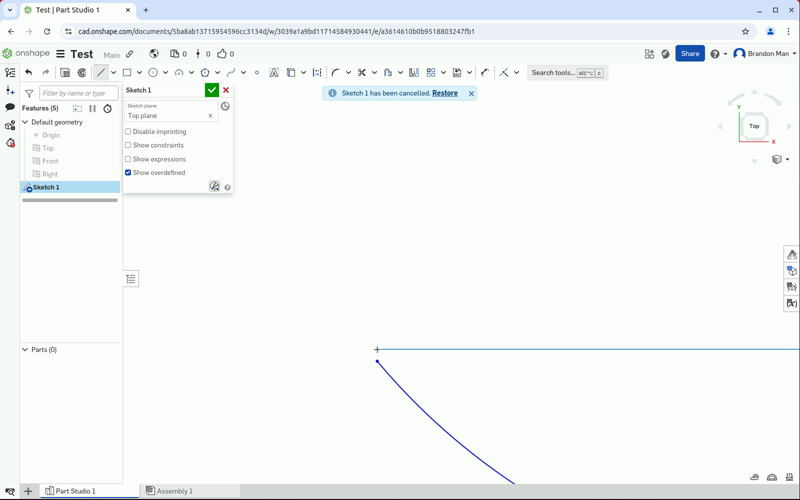
scroll(6)
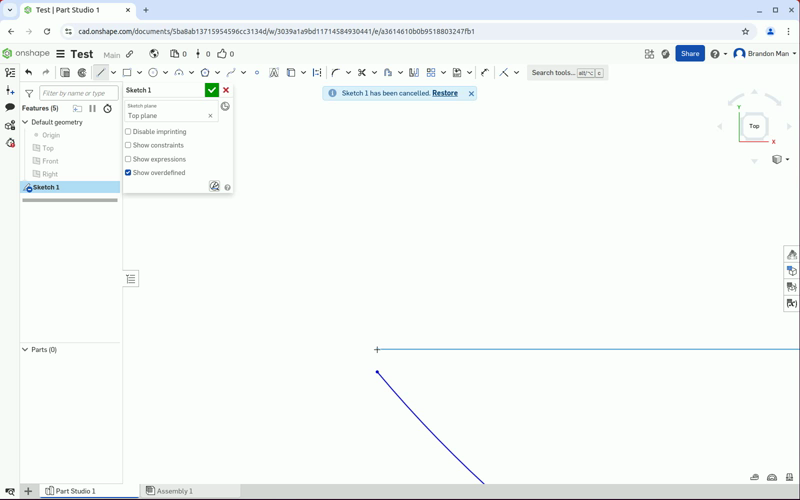
click(377, 349)
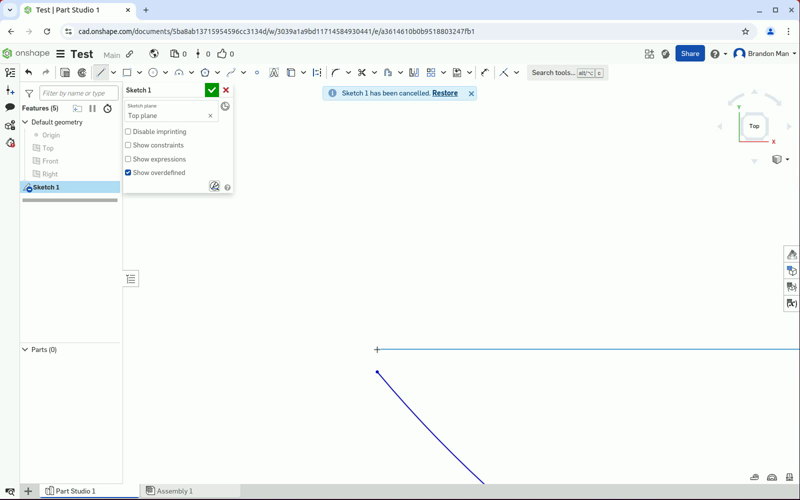
scroll(-6)
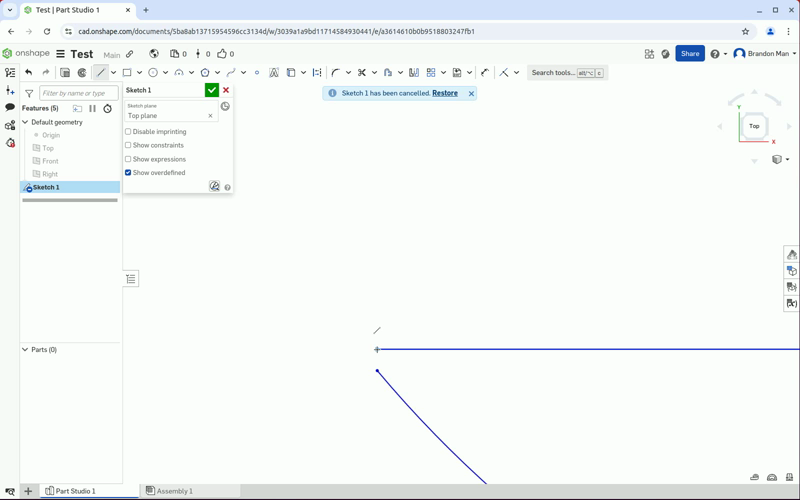
scroll(-6)
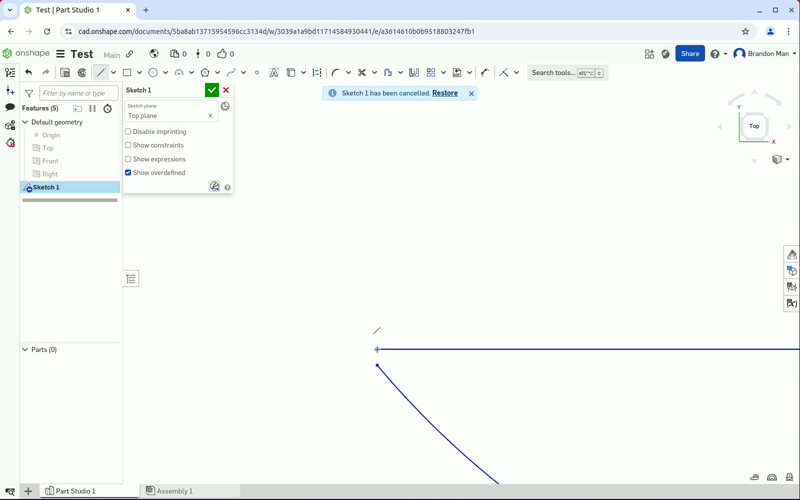
scroll(-6)
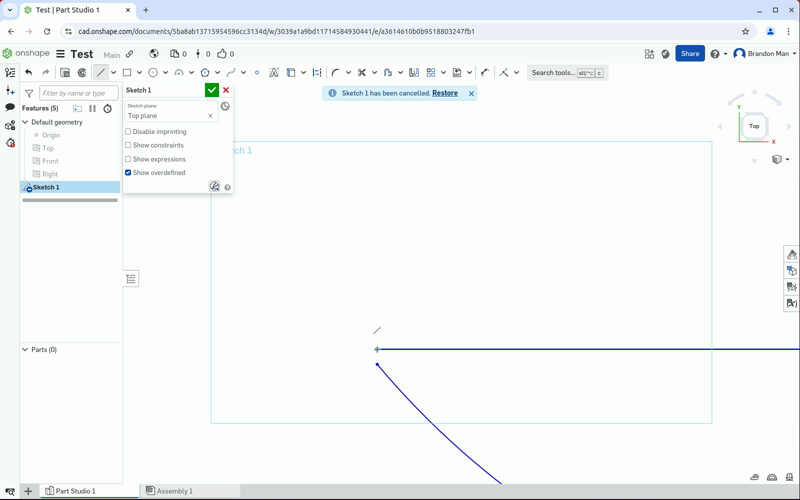
scroll(-6)
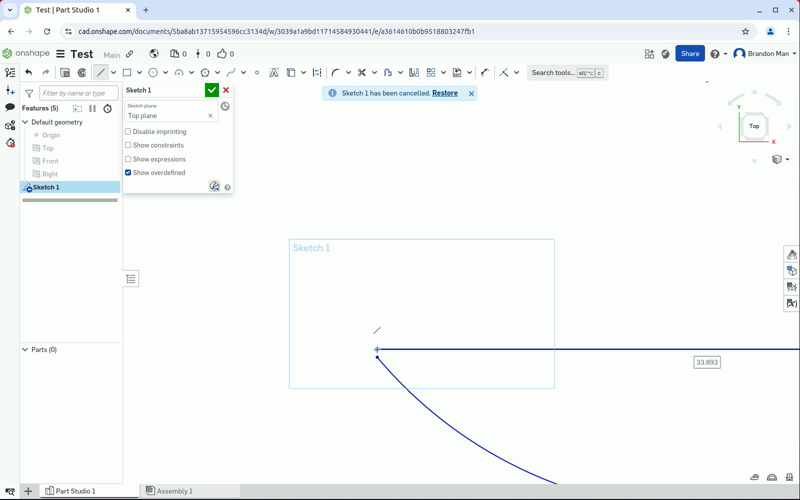
scroll(-6)
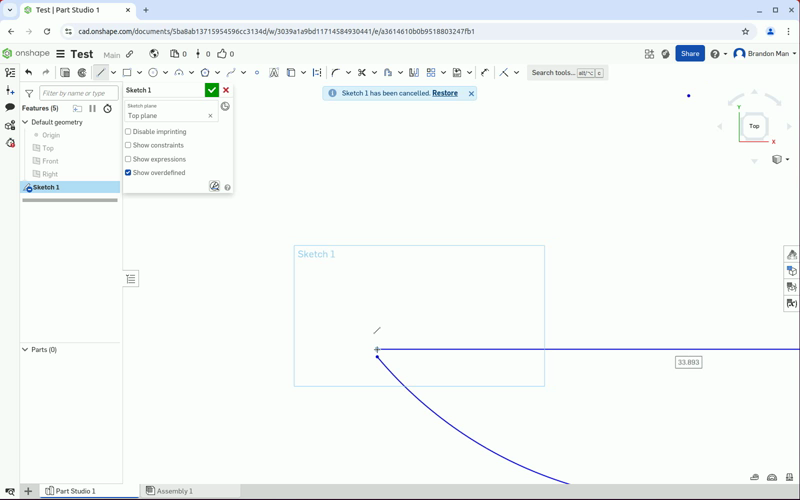
scroll(-6)
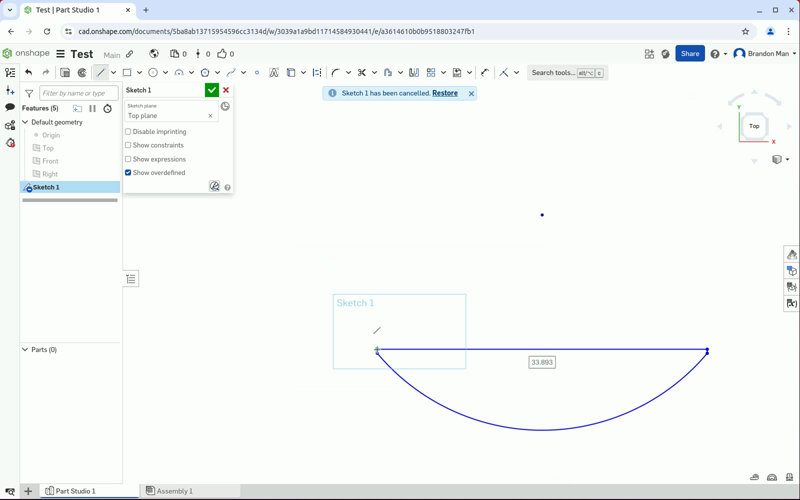
scroll(-6)
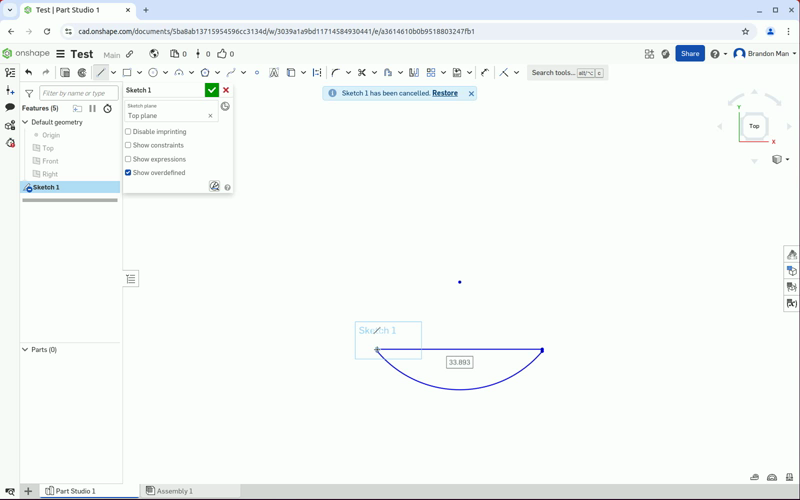
key_up(shift)
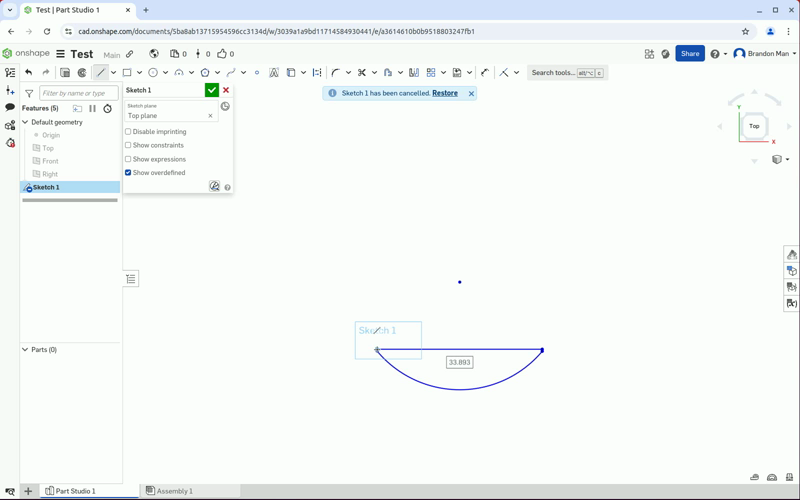
mouse_move(407, 349)
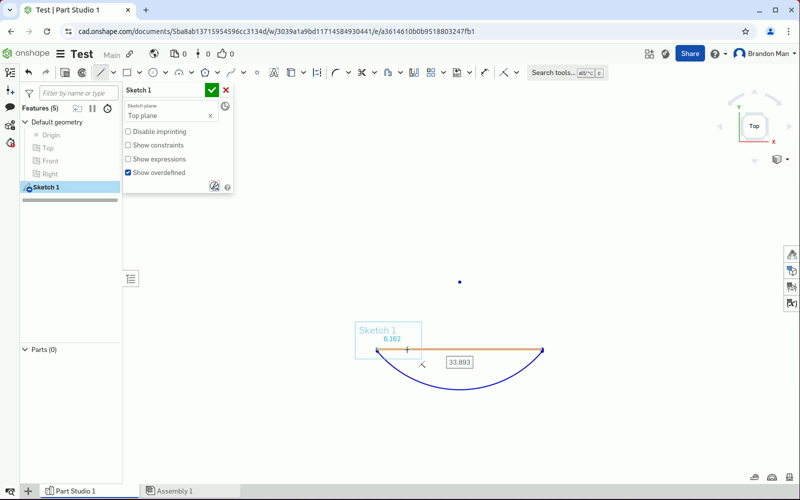
key_down(shift)
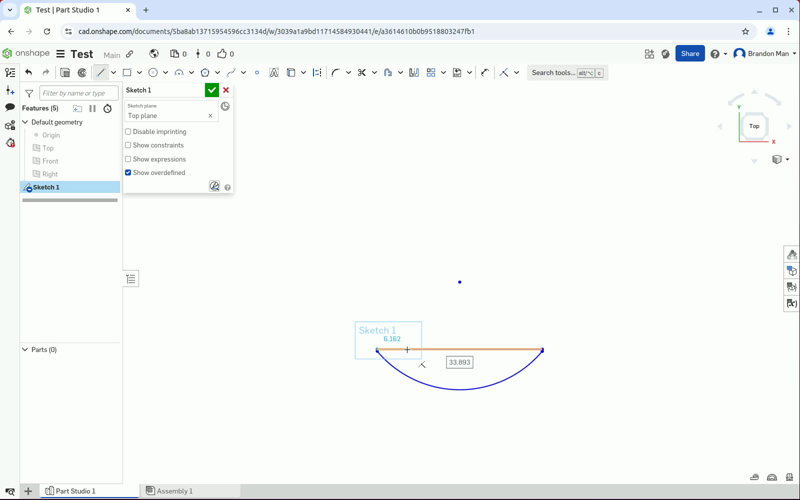
mouse_move(377, 351)
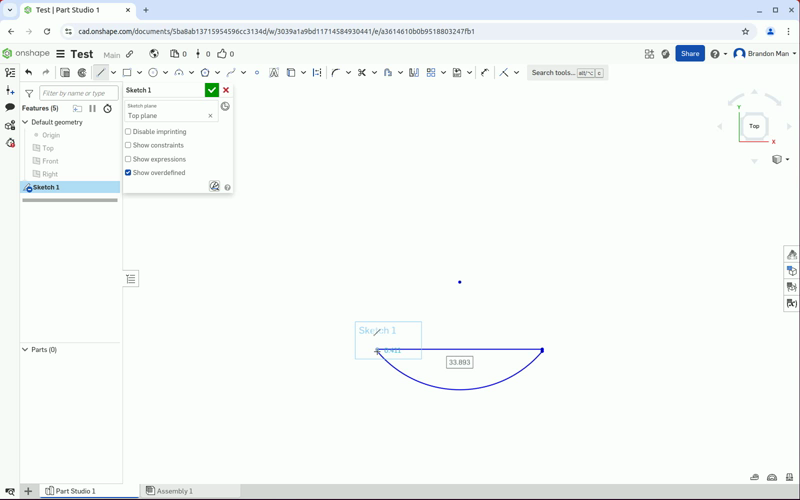
scroll(6)
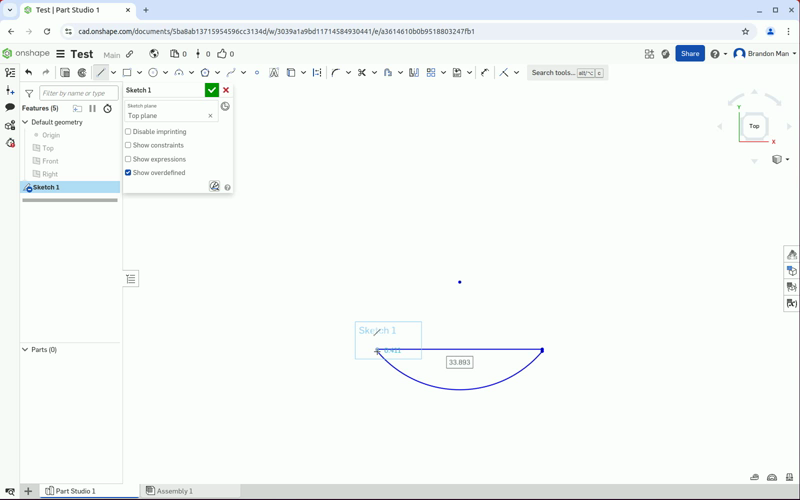
scroll(6)
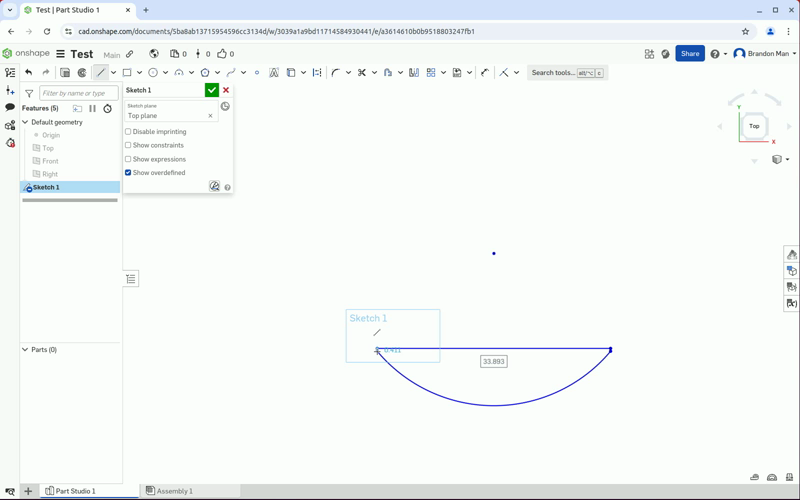
scroll(6)
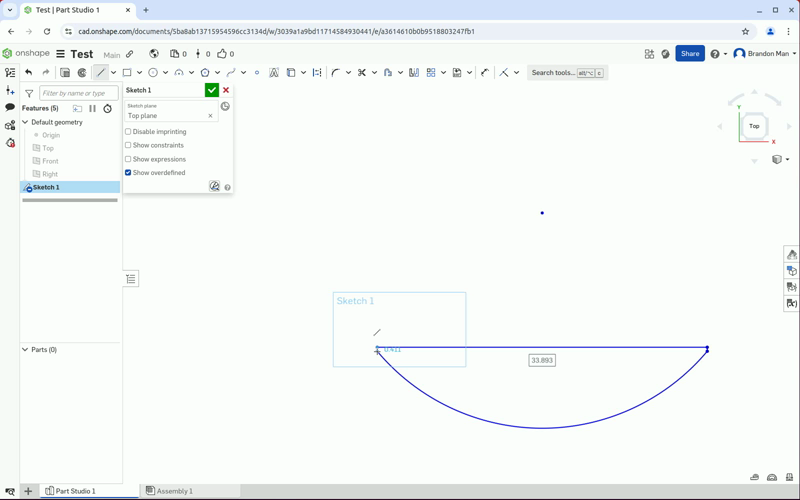
scroll(6)
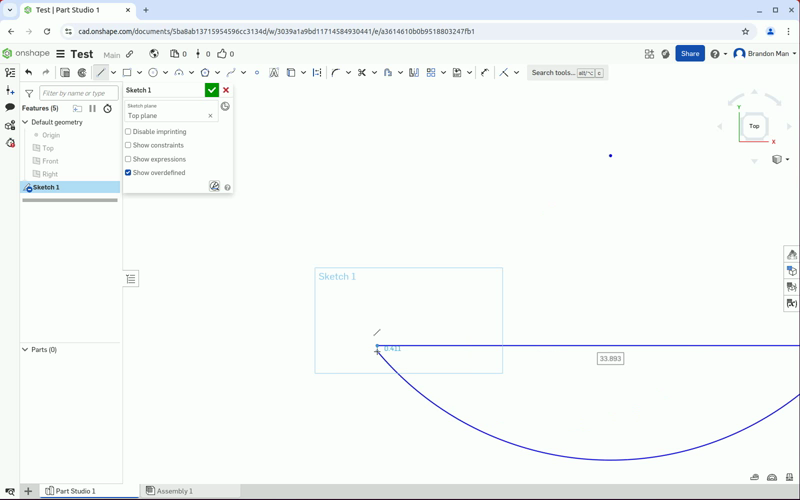
scroll(6)
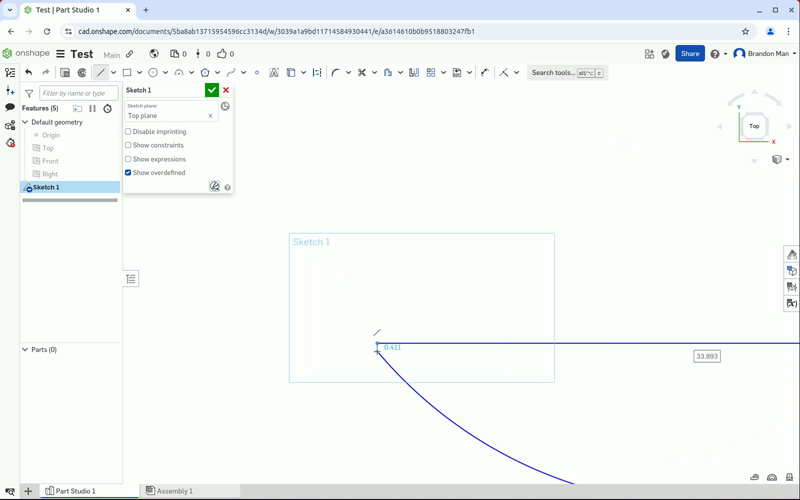
scroll(6)
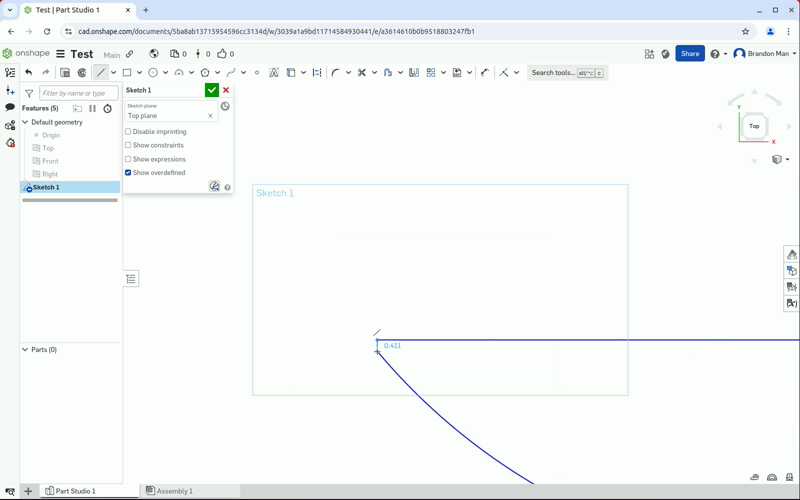
scroll(6)
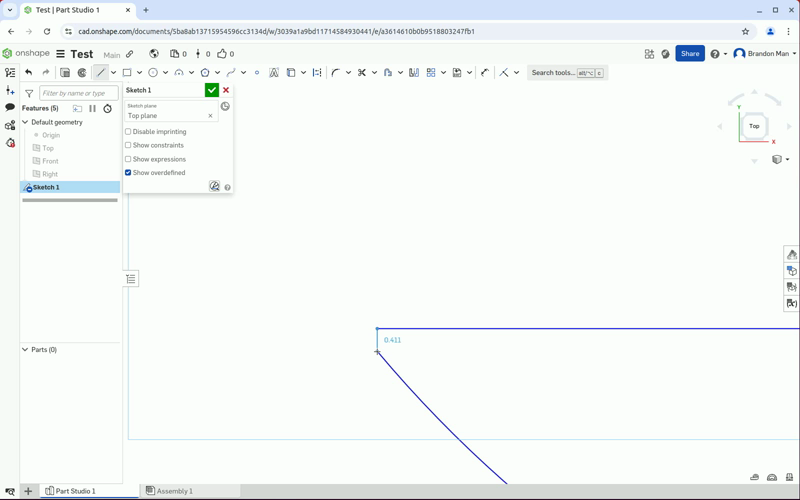
key_up(shift)
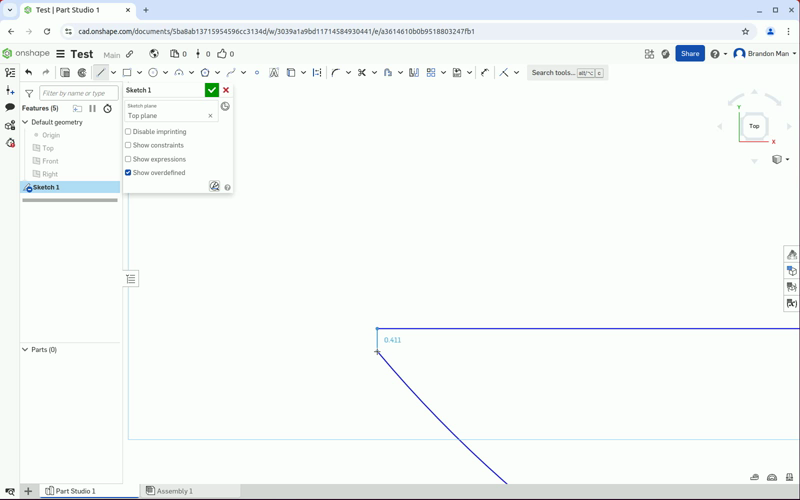
click(377, 351)
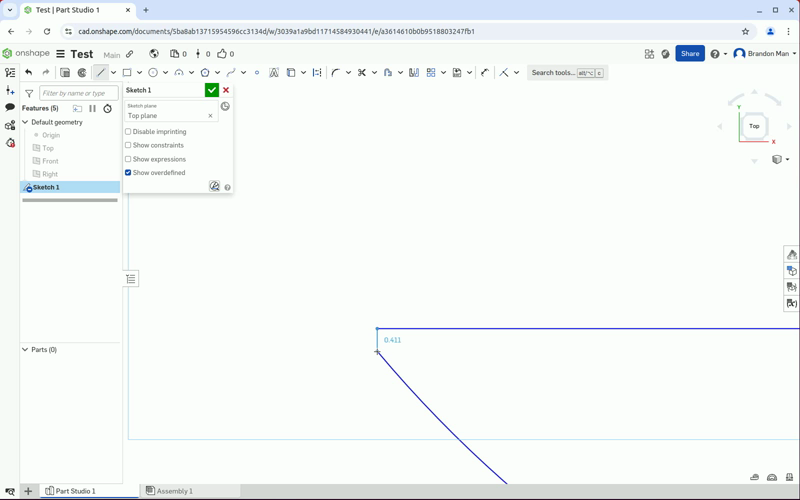
scroll(-6)
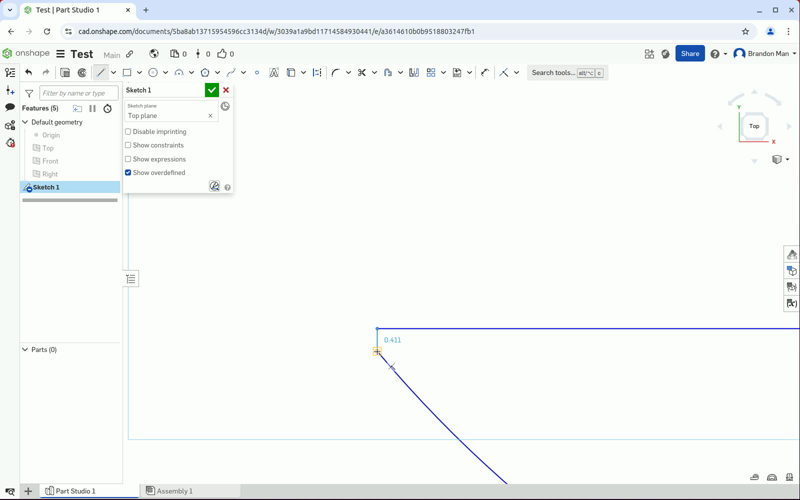
scroll(-6)
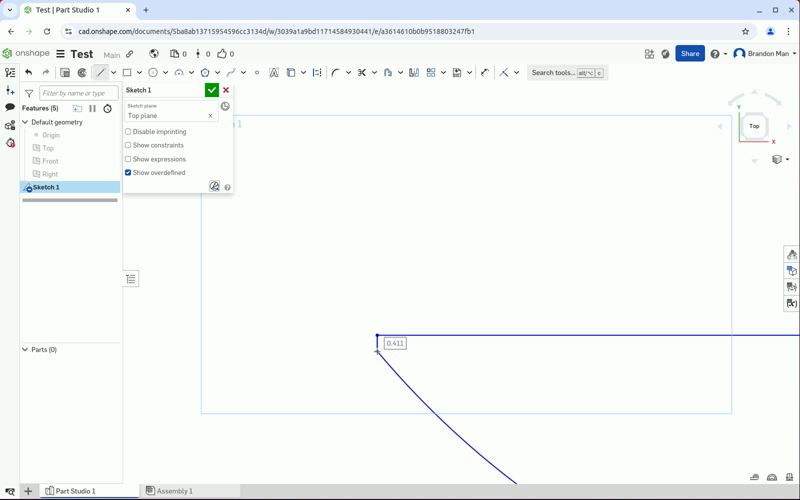
scroll(-6)
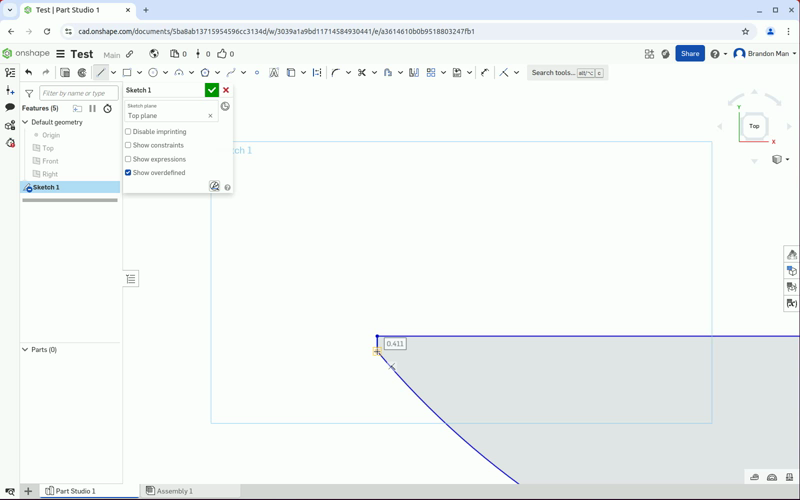
scroll(-6)
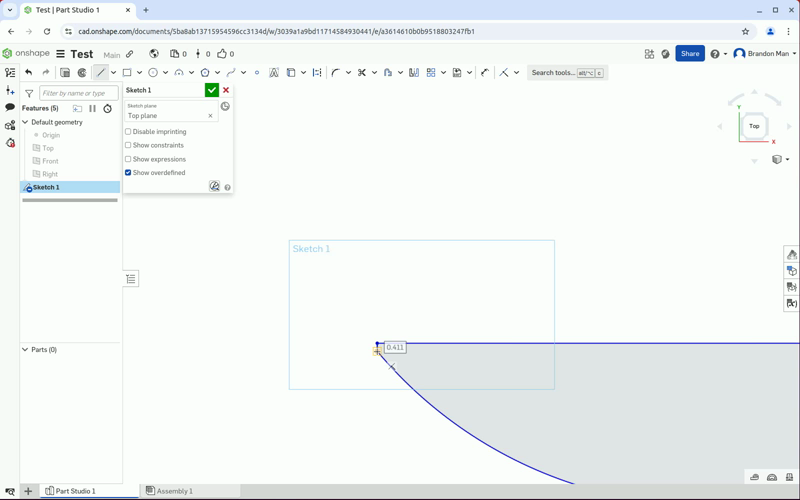
scroll(-6)
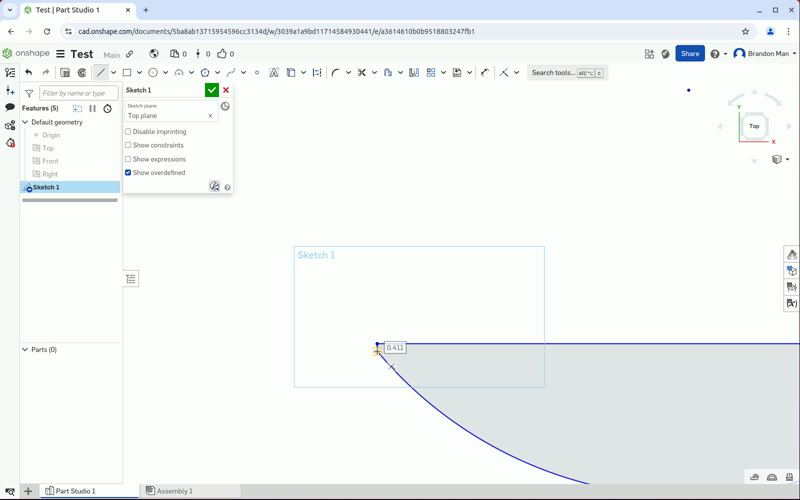
scroll(-6)
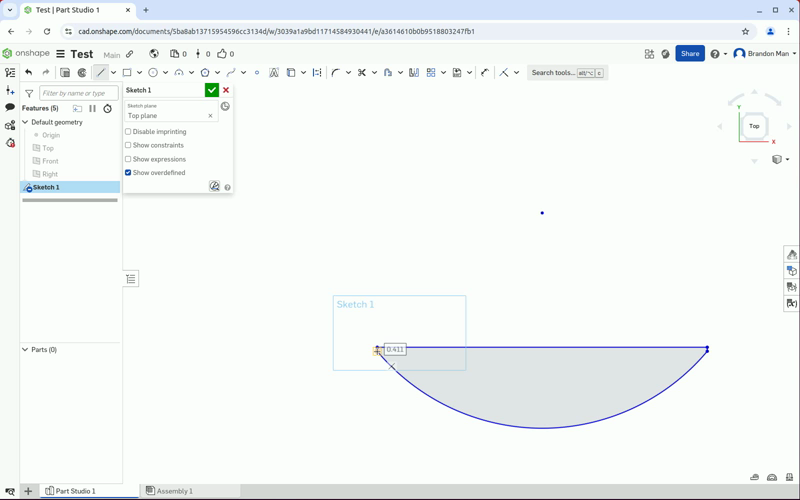
scroll(-6)
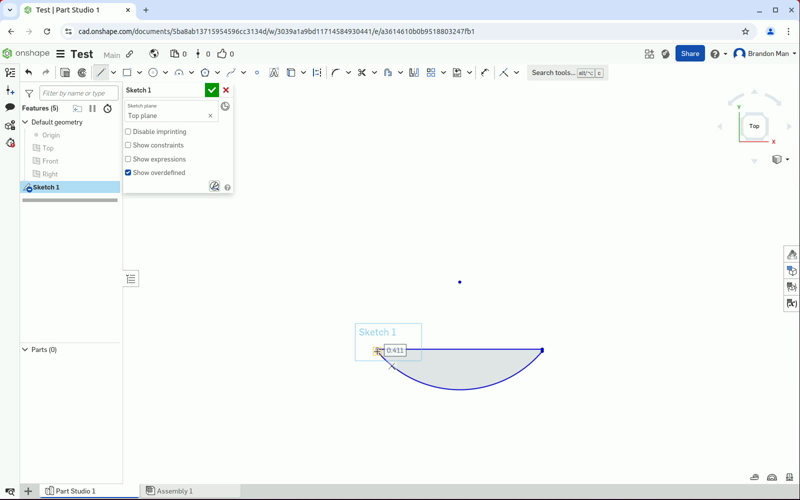
key(esc)
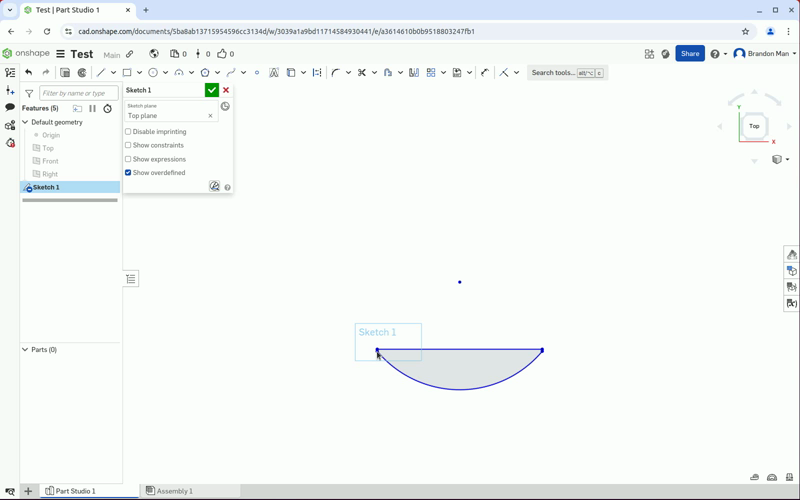
mouse_move(480, 364)
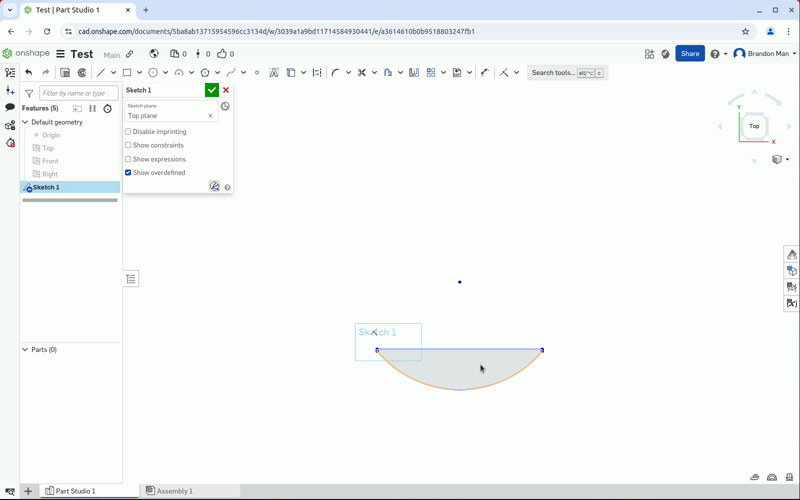
click(480, 364)
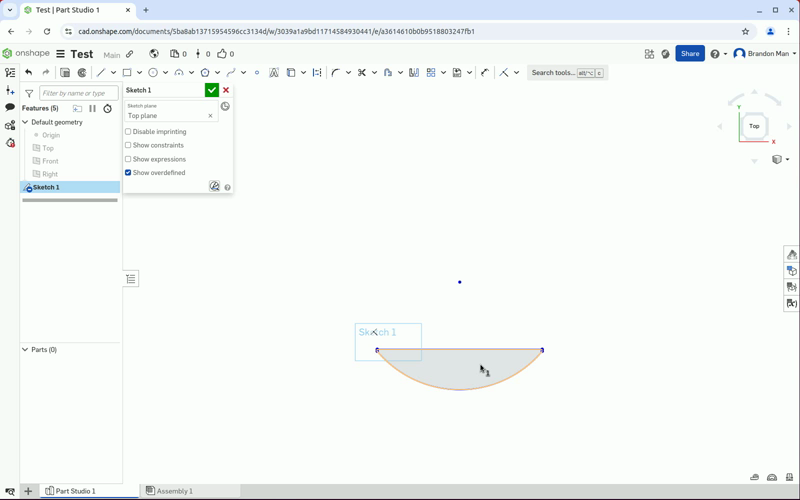
mouse_move(73, 352)
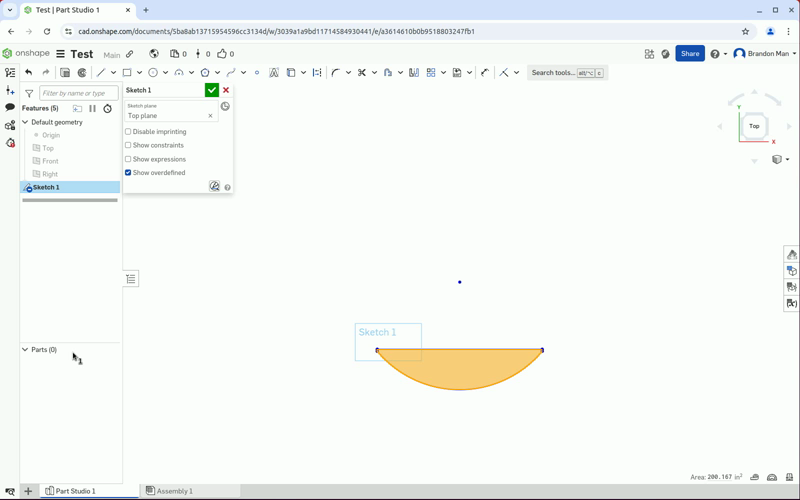
key(shift+y)
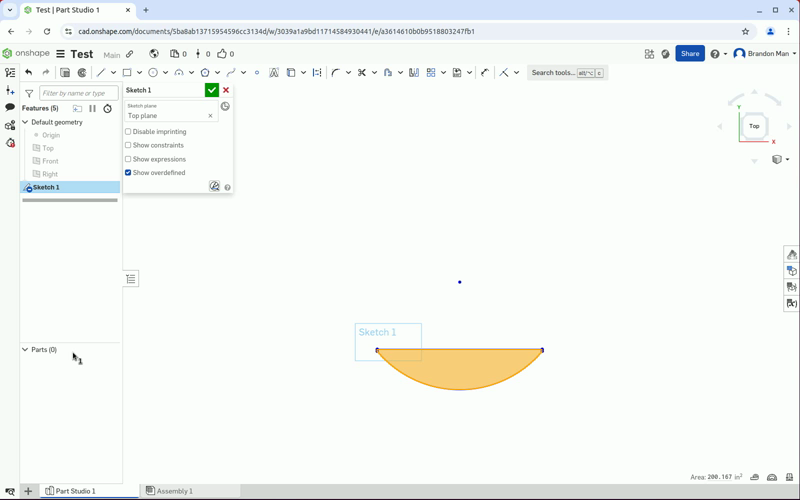
key(shift+e)
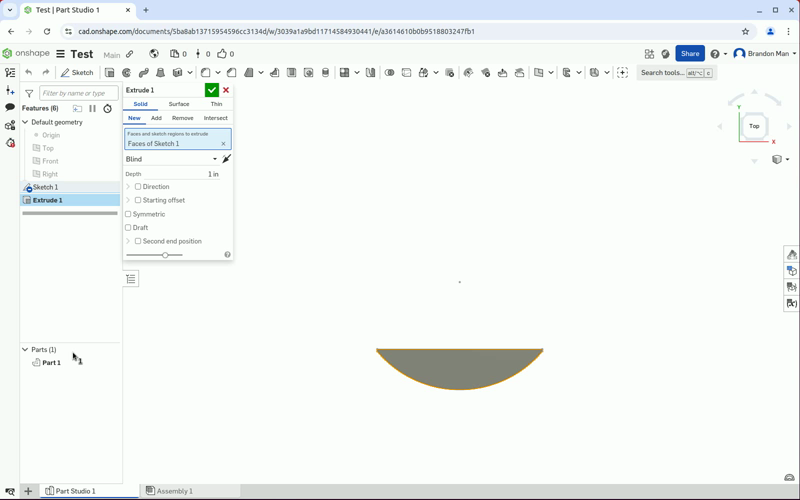
mouse_move(143, 106)
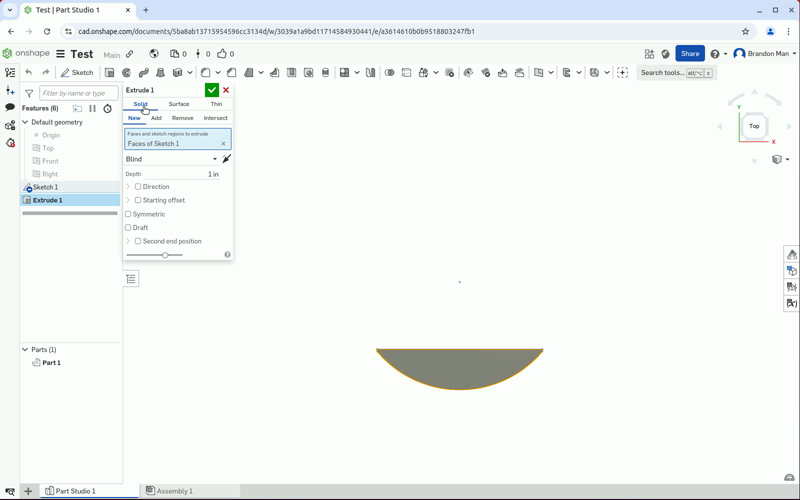
click(143, 106)
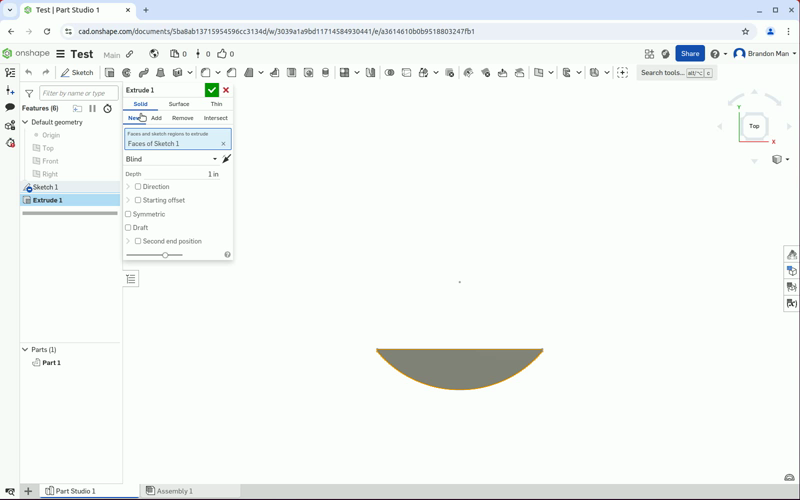
mouse_move(137, 120)
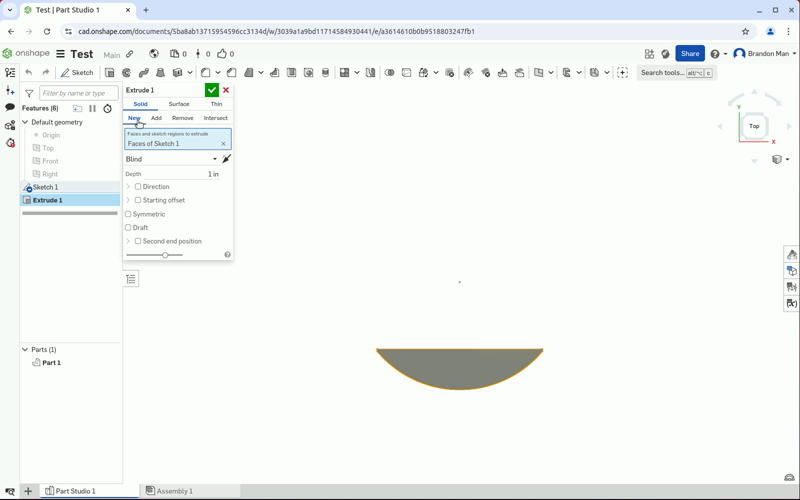
click(137, 120)
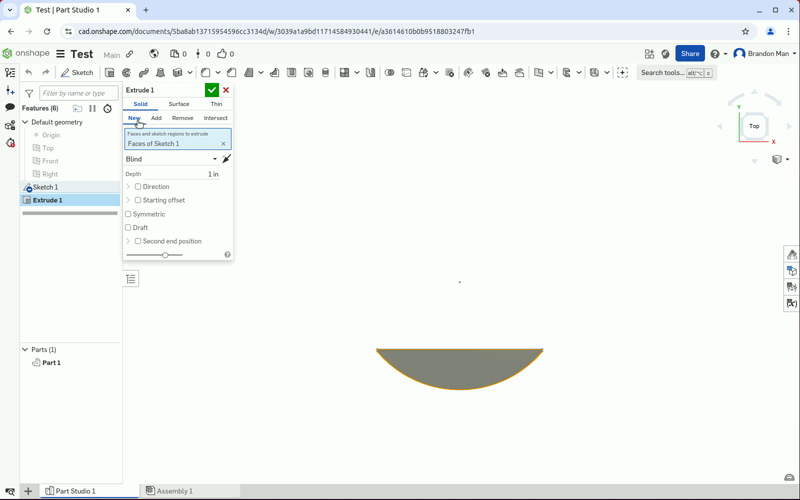
key(tab, 4)
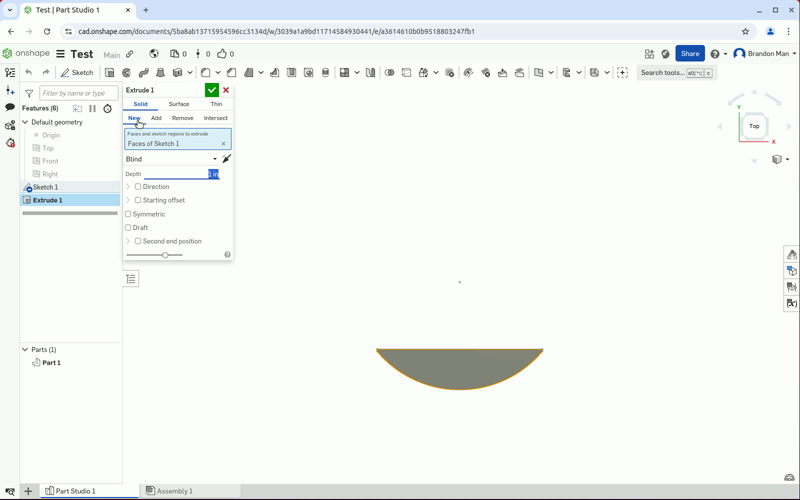
text(0.963)
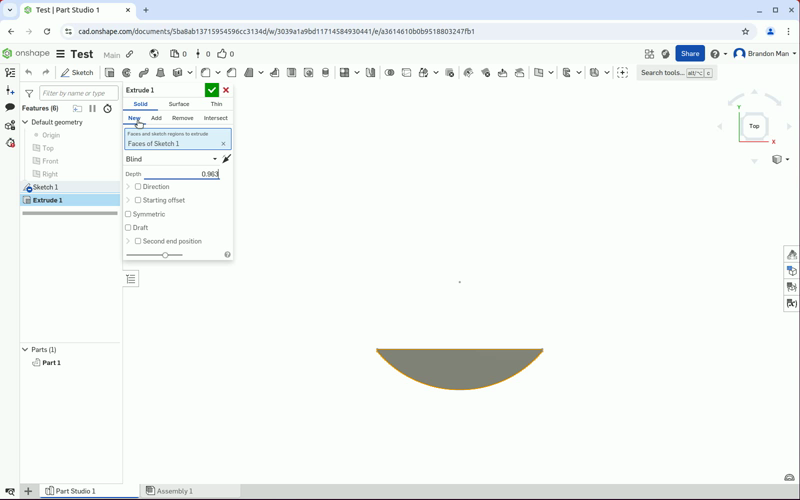
key(enter)
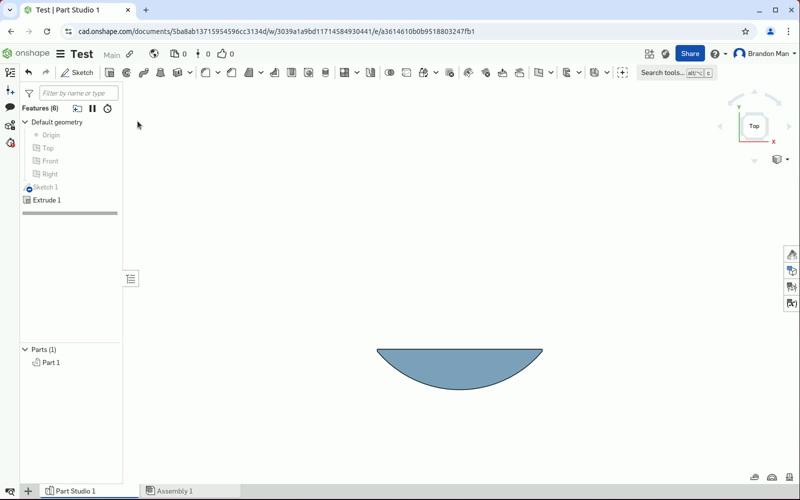
key(shift+h)
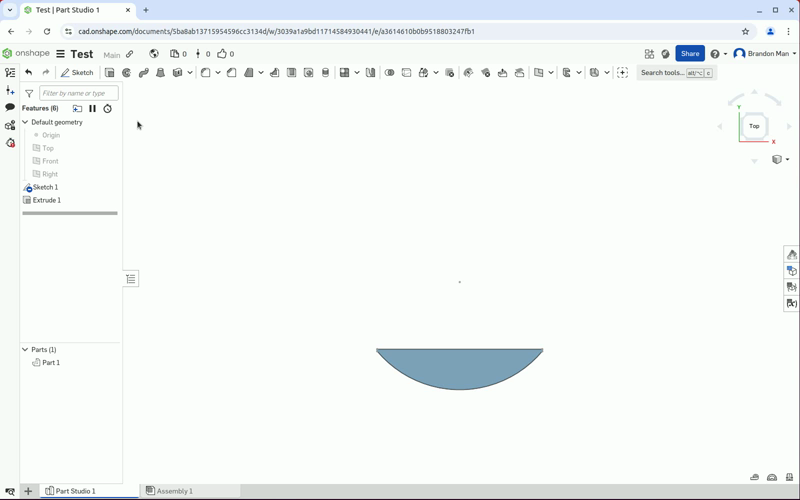
key(shift+h)
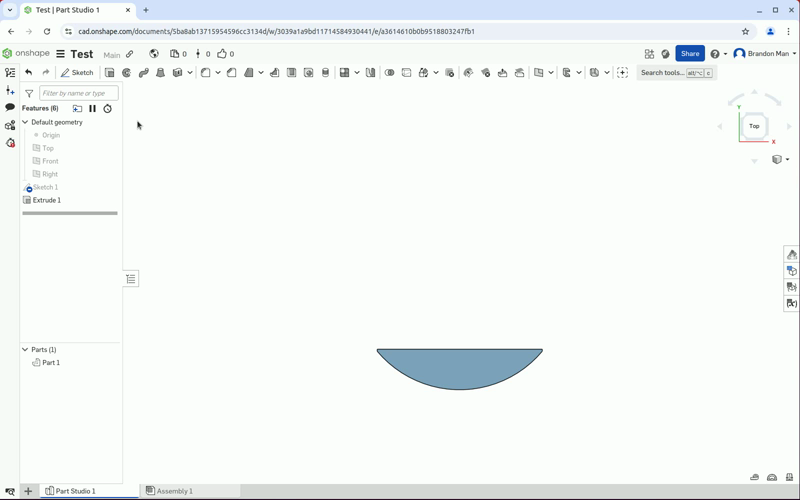
mouse_move(73, 189)
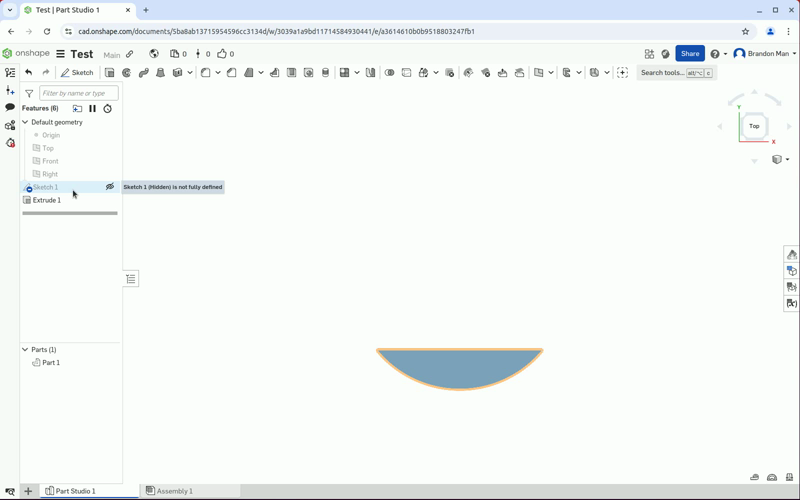
click(73, 189)
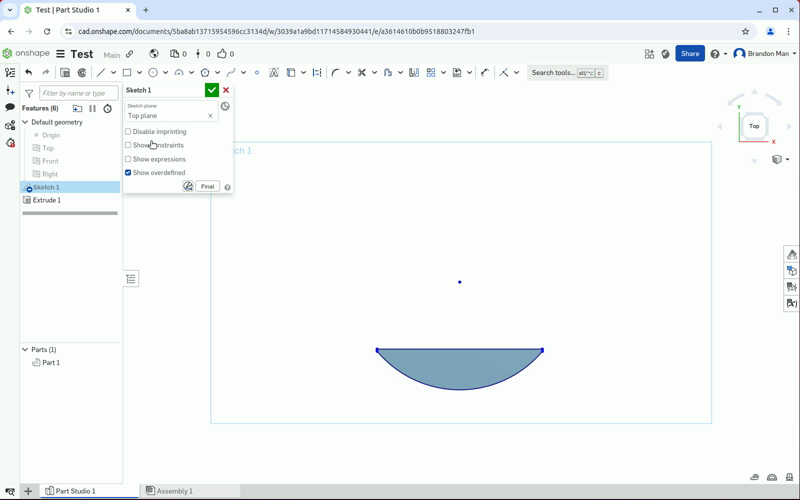
mouse_move(229, 92)
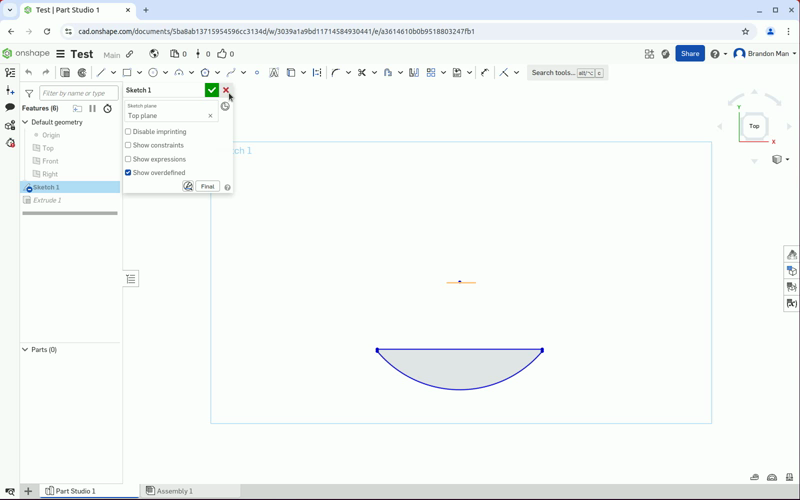
click(229, 92)
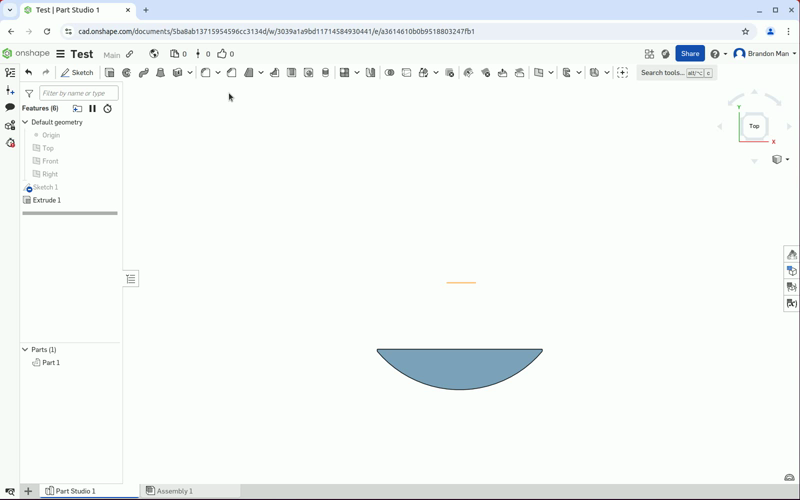
mouse_move(73, 352)
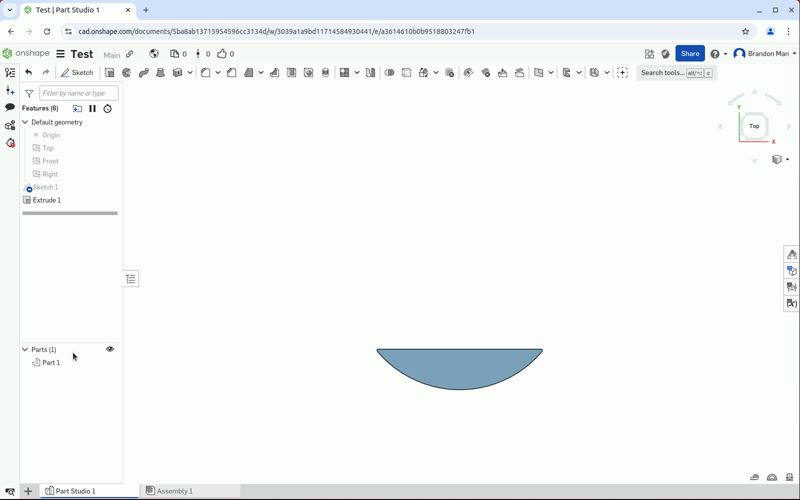
key(y)
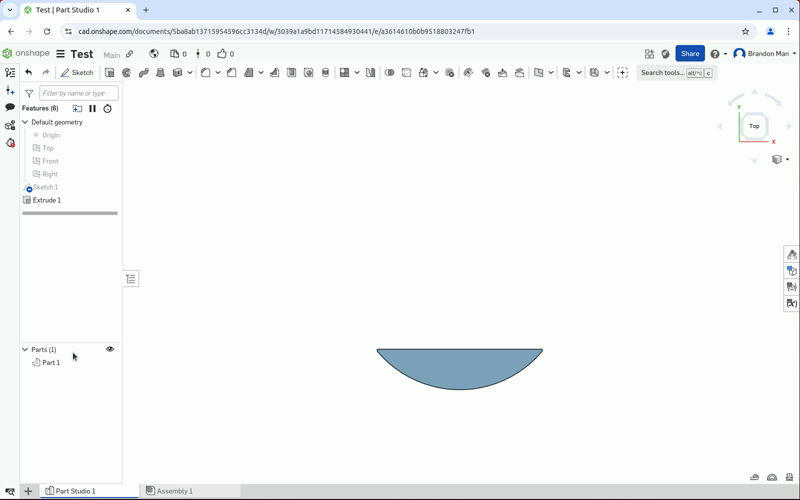
key(shift+p)
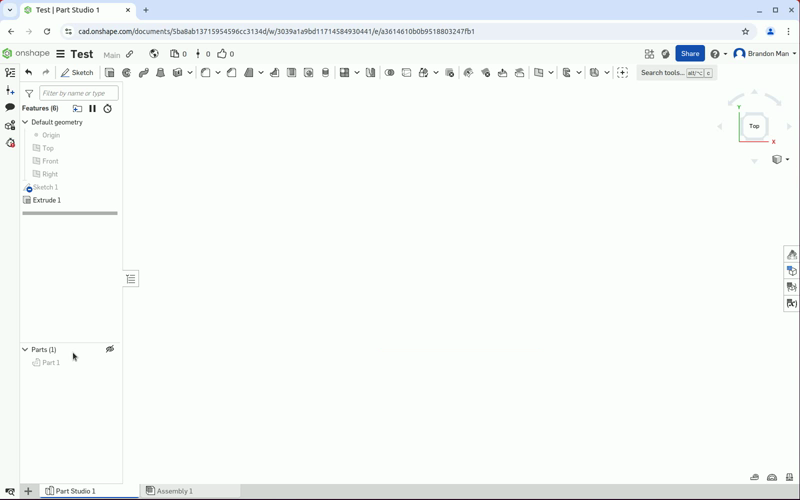
key(space)
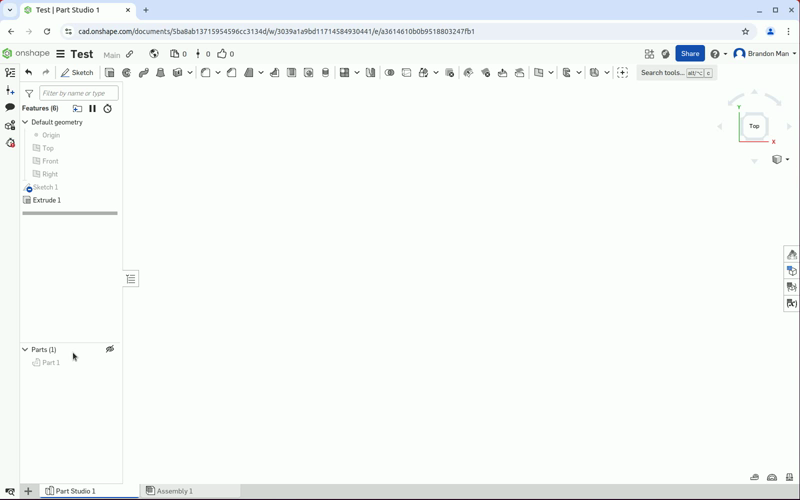
key_down(shift)
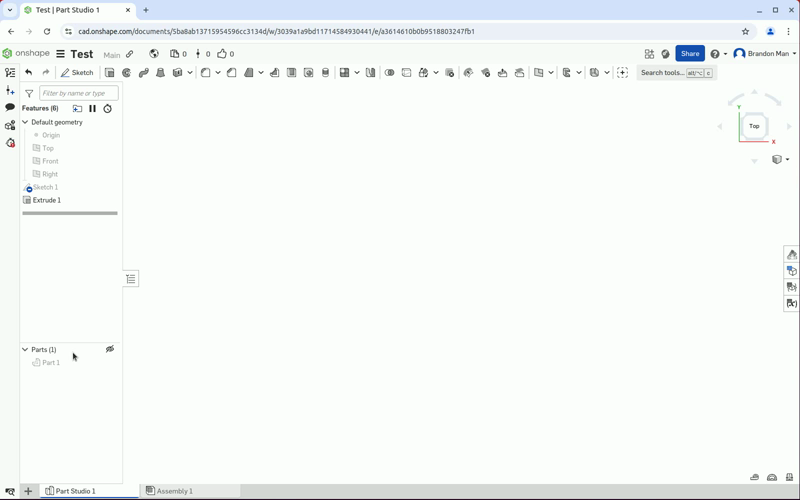
key(up)
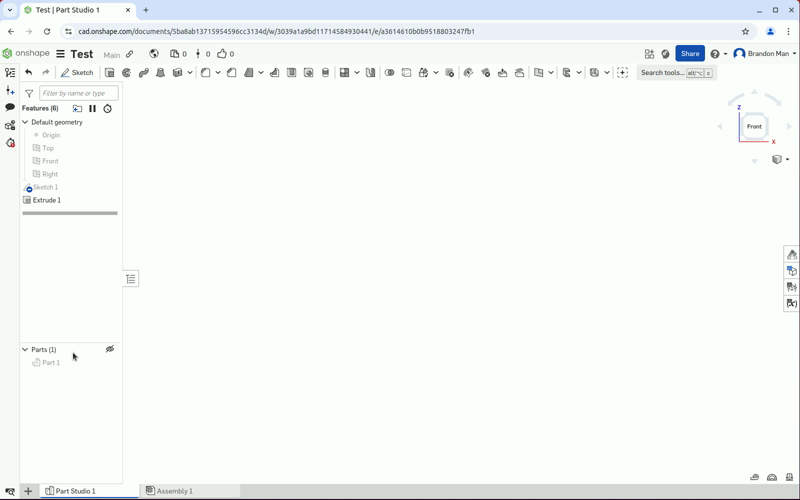
key_up(shift)
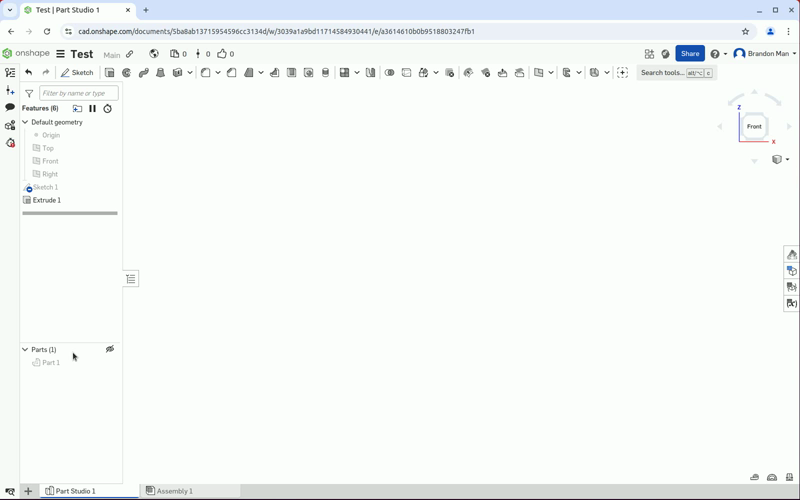
key(space)
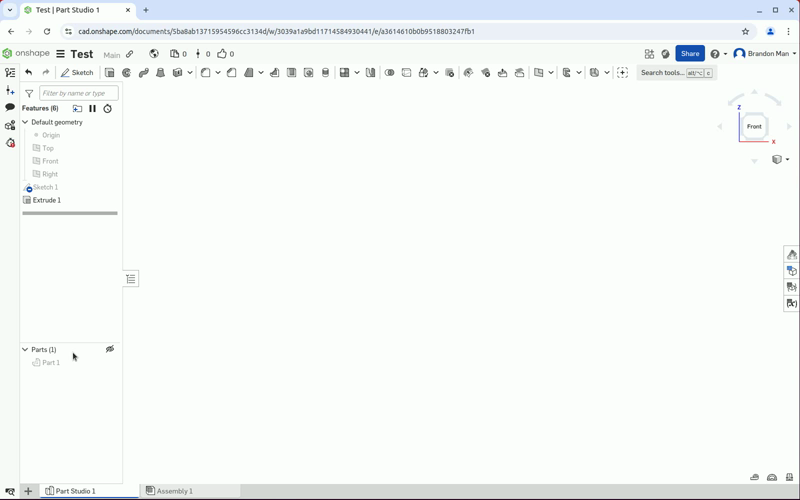
key_down(shift)
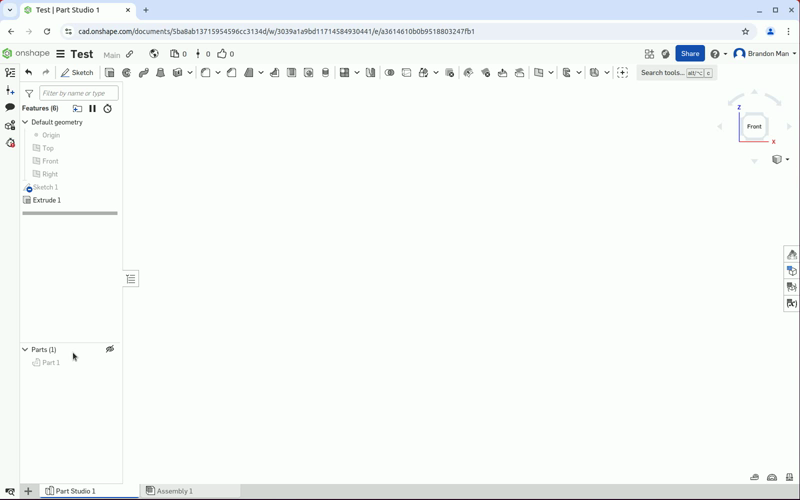
key(left)
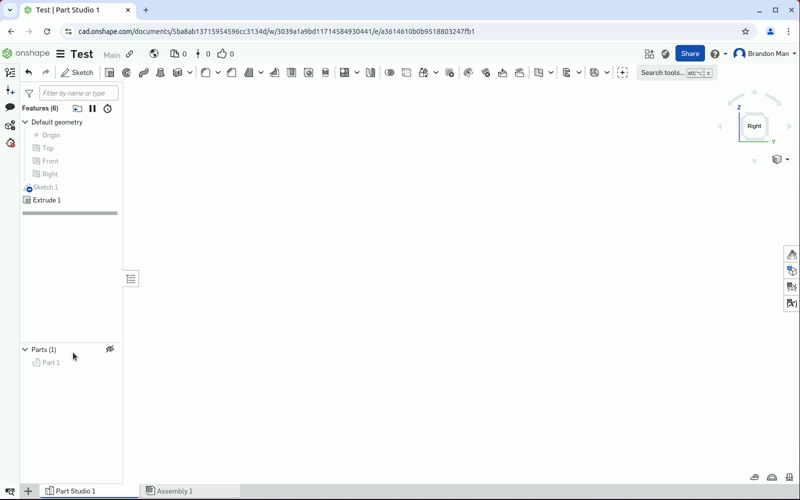
key_up(shift)
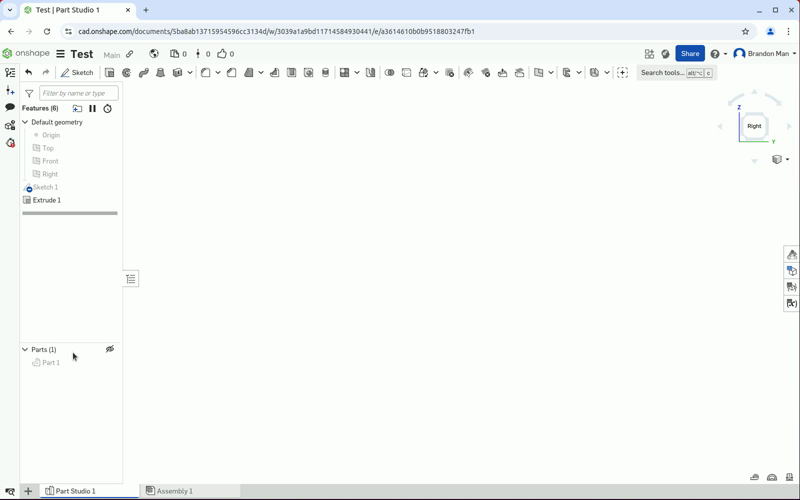
mouse_move(73, 352)
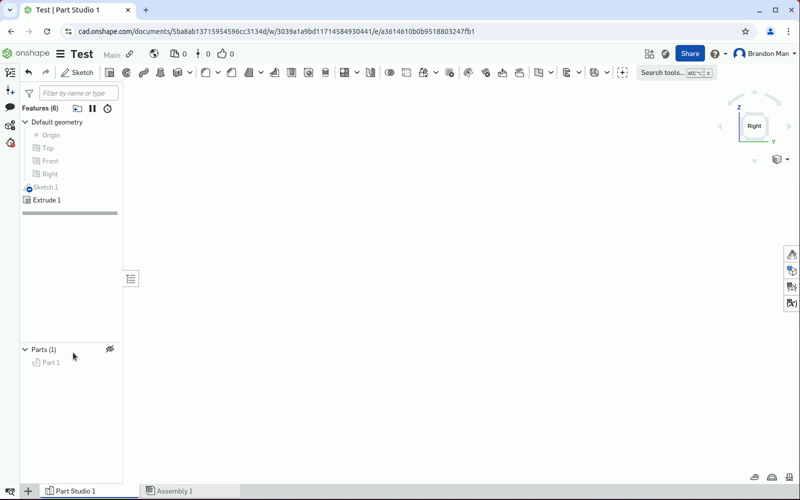
key(shift+y)
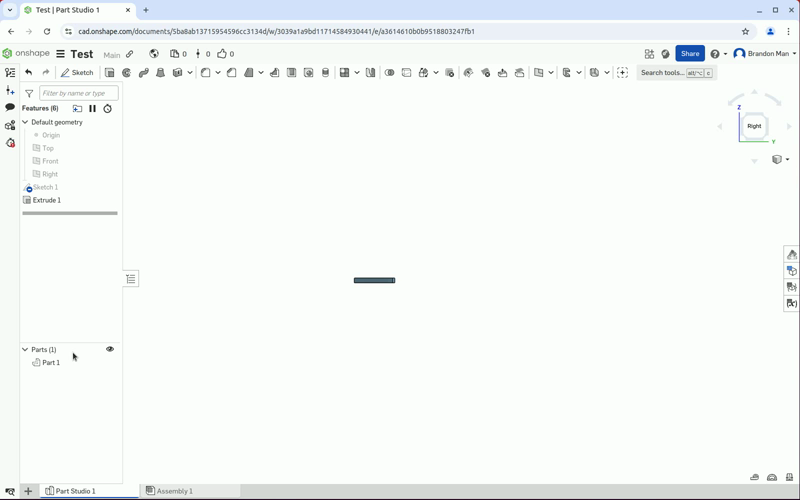
mouse_move(541, 75)
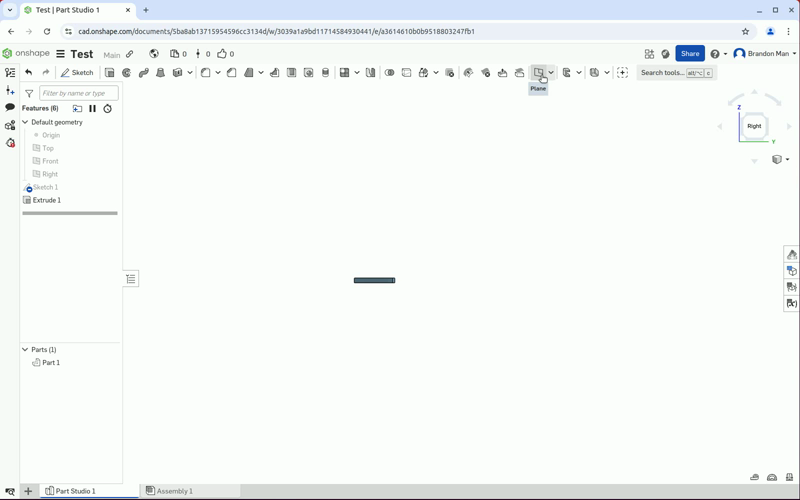
click(541, 75)
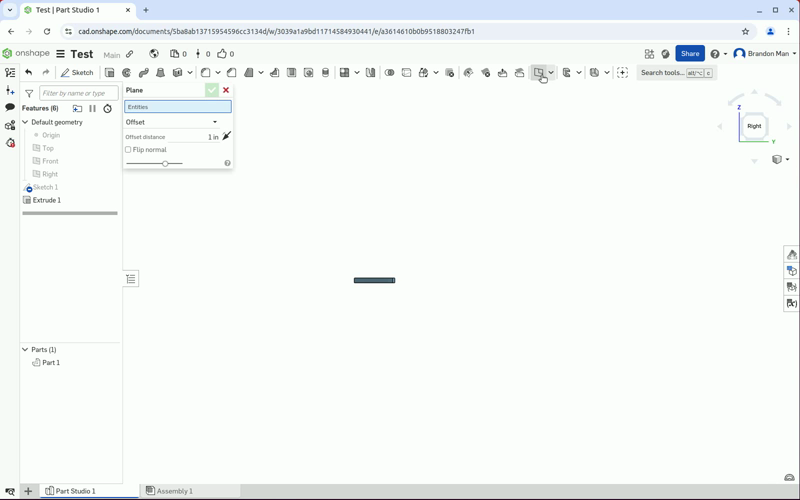
mouse_move(73, 176)
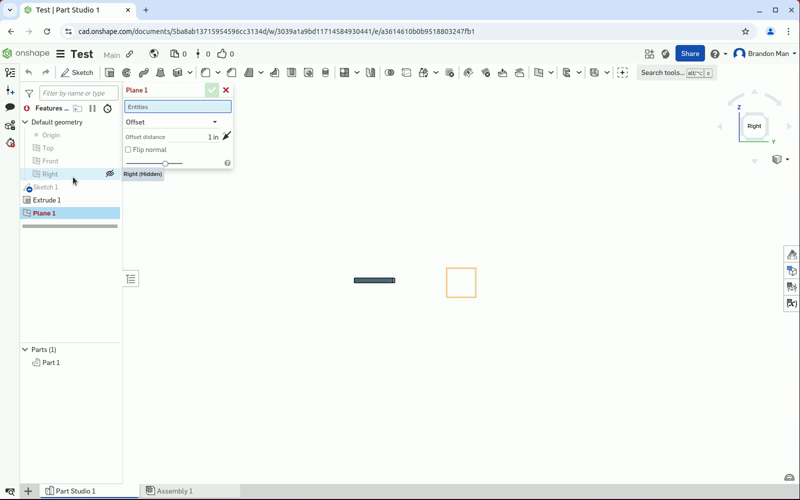
click(73, 176)
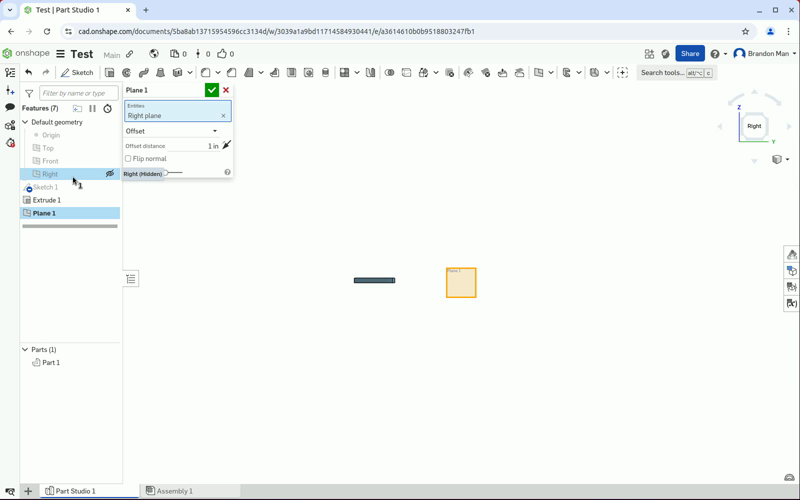
key(tab, 2)
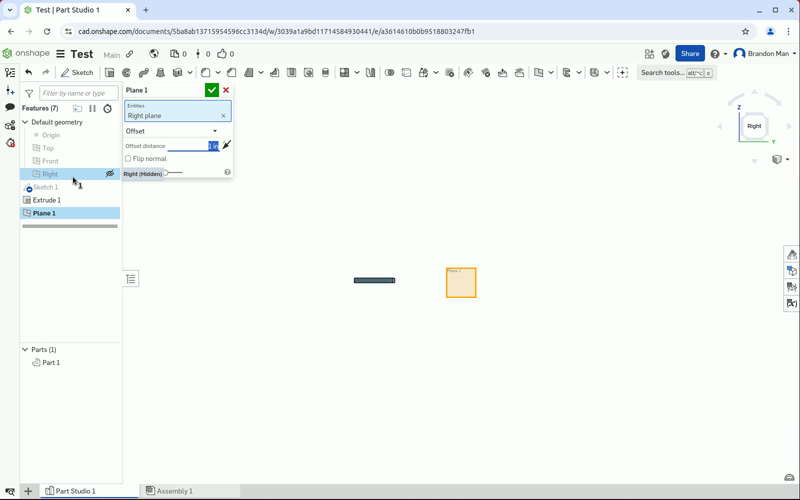
text(17.1)
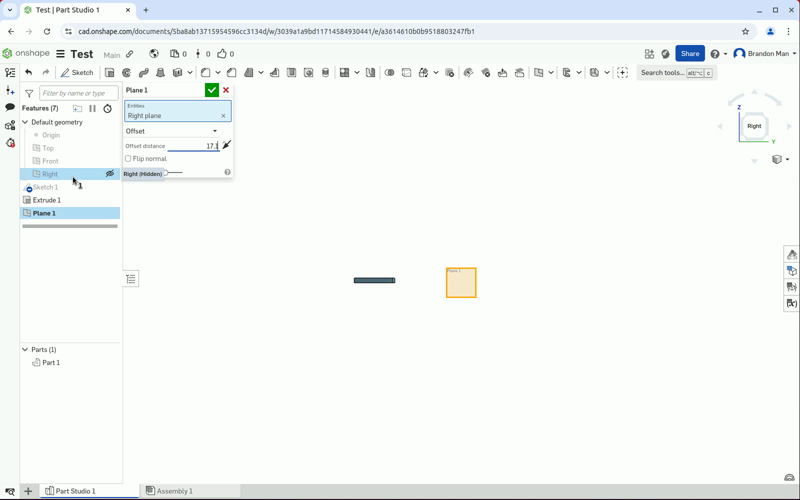
key(enter, 2)
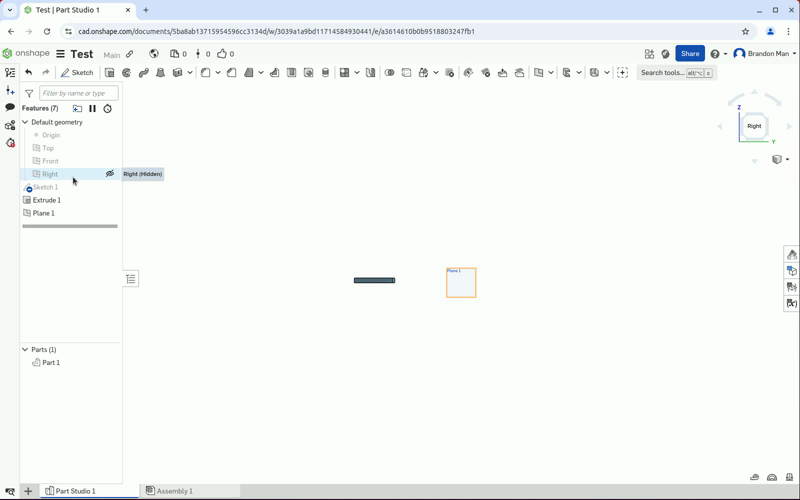
key(shift+s)
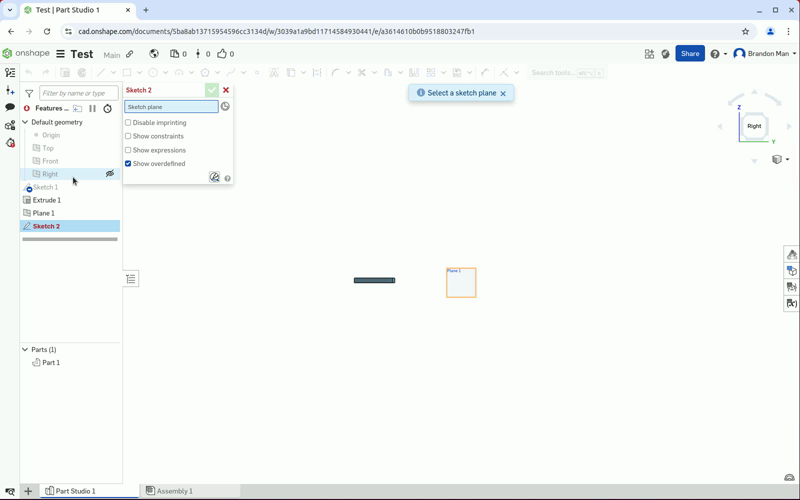
mouse_move(73, 215)
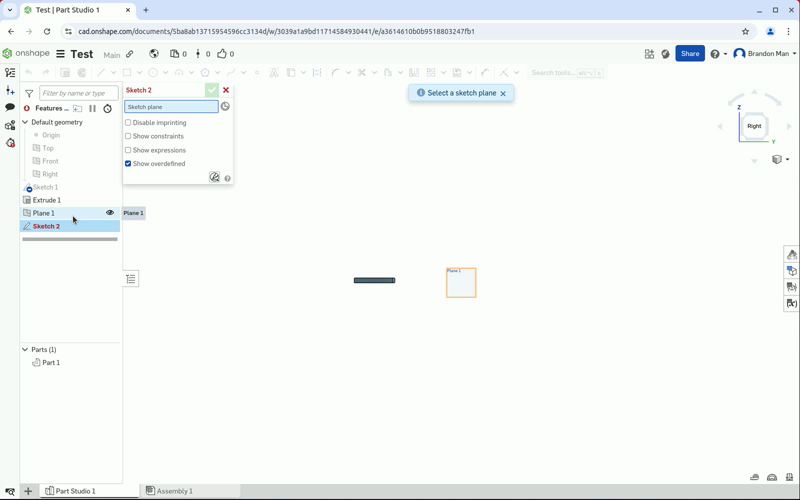
click(73, 215)
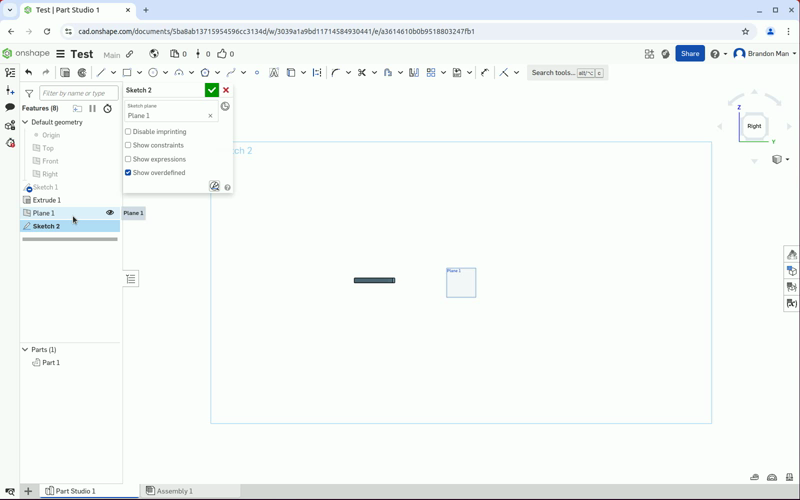
mouse_move(73, 352)
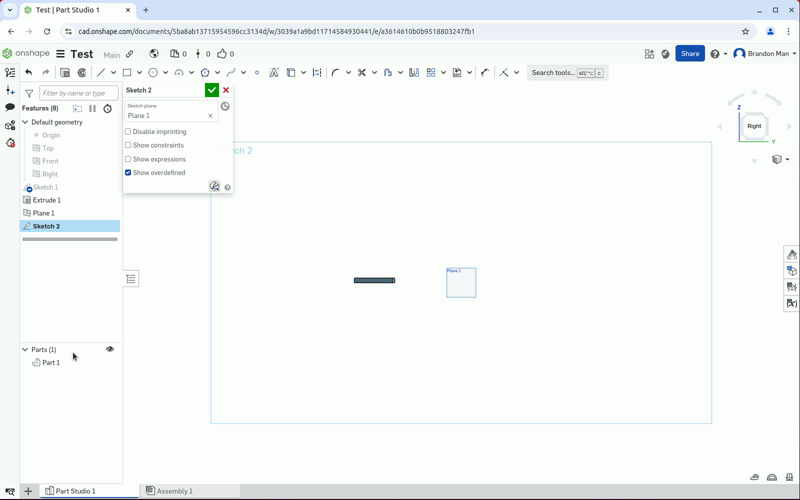
key(y)
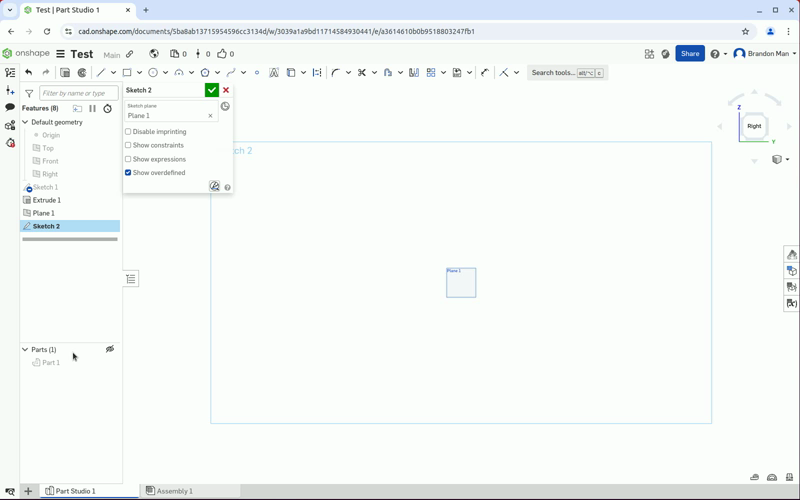
key(a)
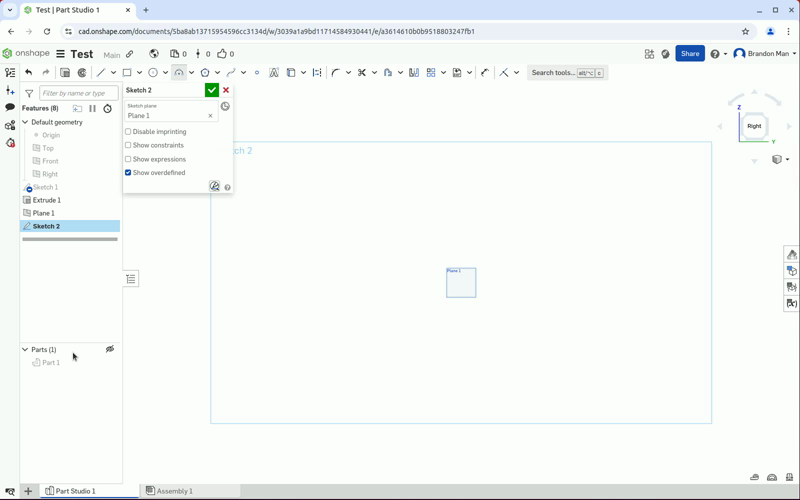
key_down(shift)
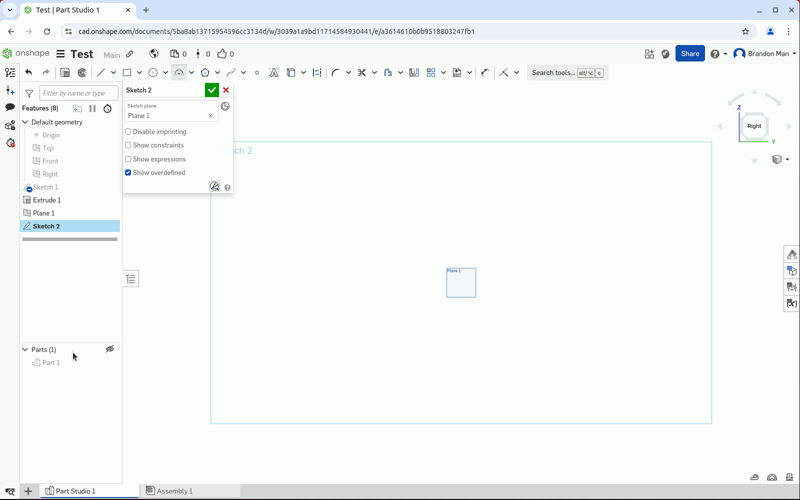
mouse_move(392, 281)
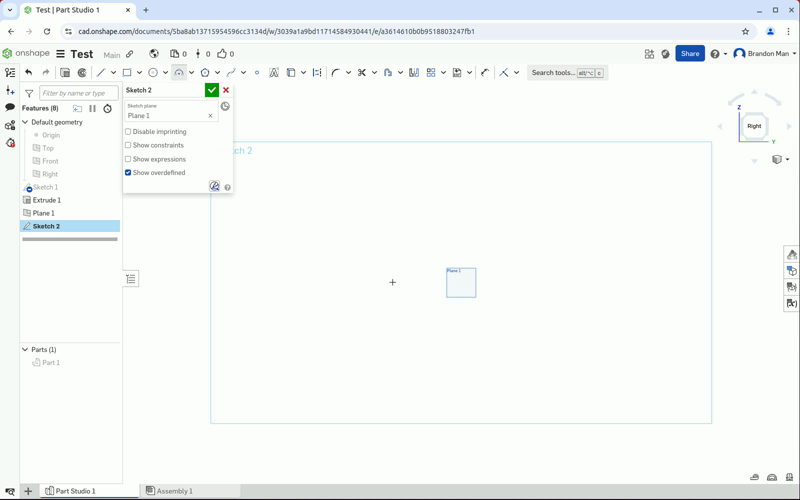
click(392, 281)
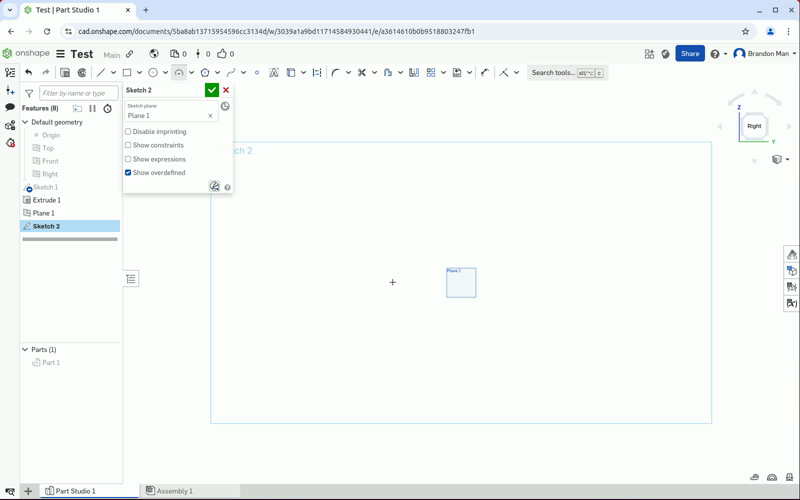
key_up(shift)
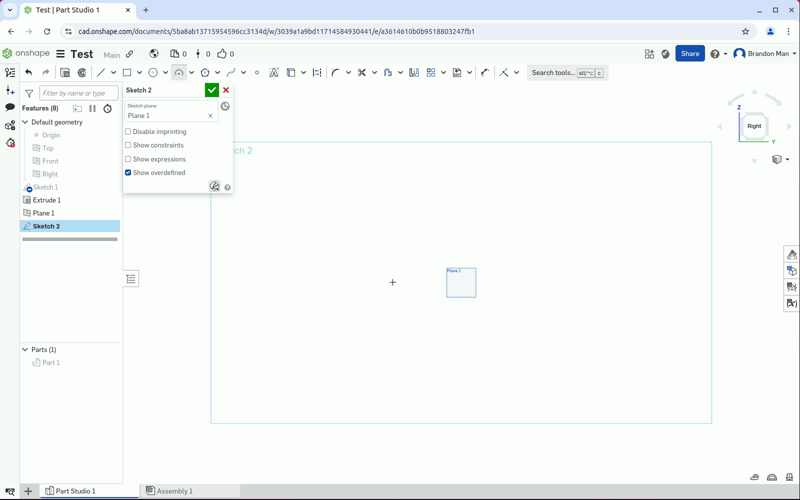
key_down(shift)
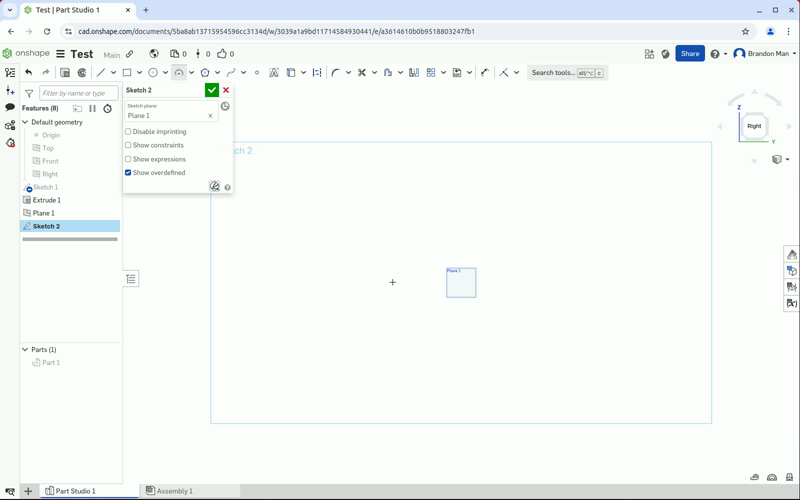
mouse_move(395, 281)
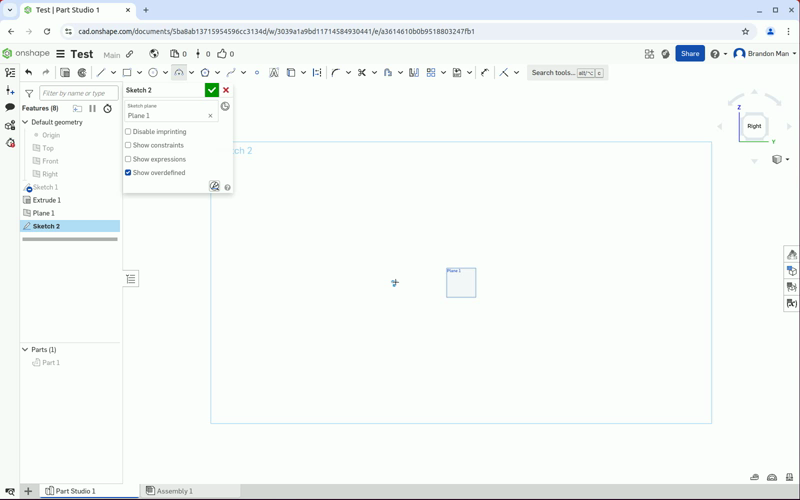
scroll(6)
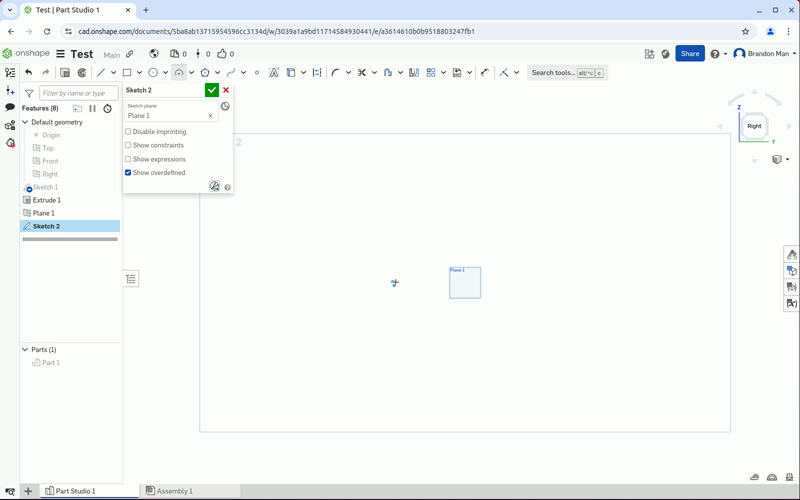
scroll(6)
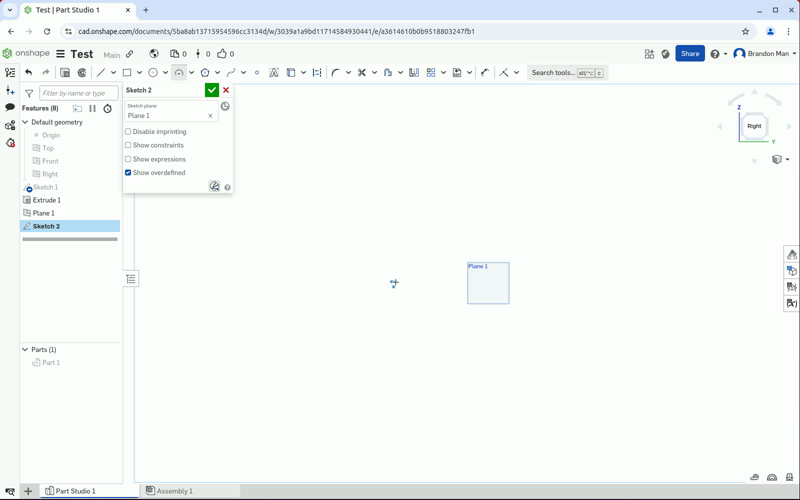
scroll(6)
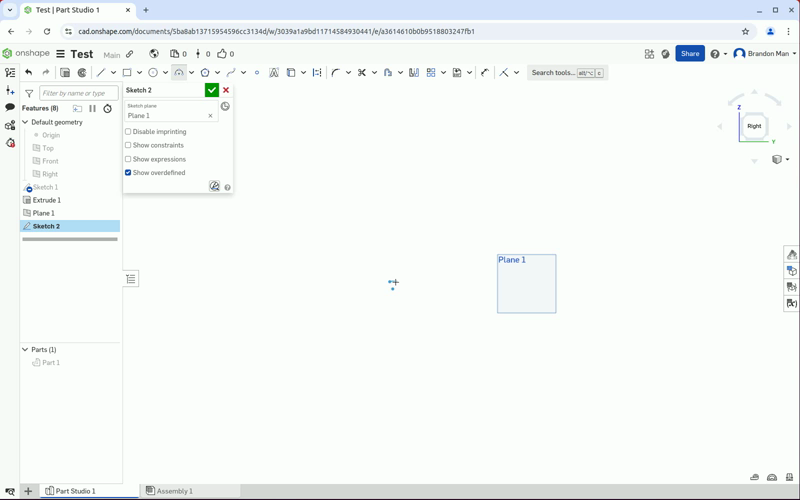
scroll(6)
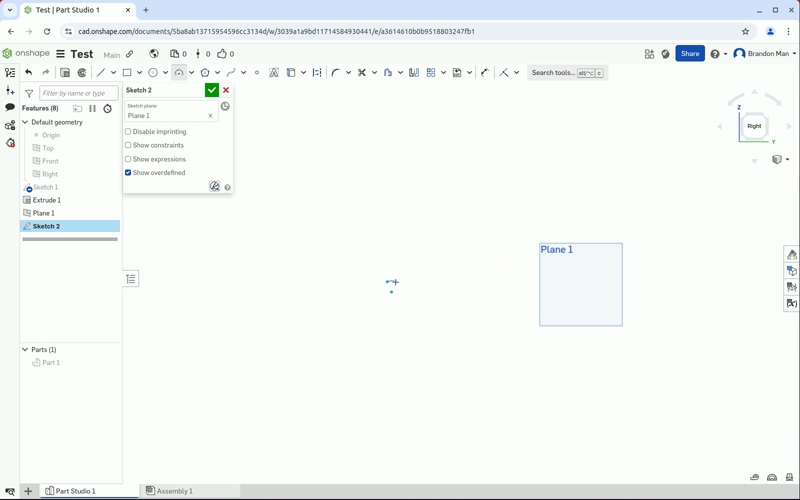
scroll(6)
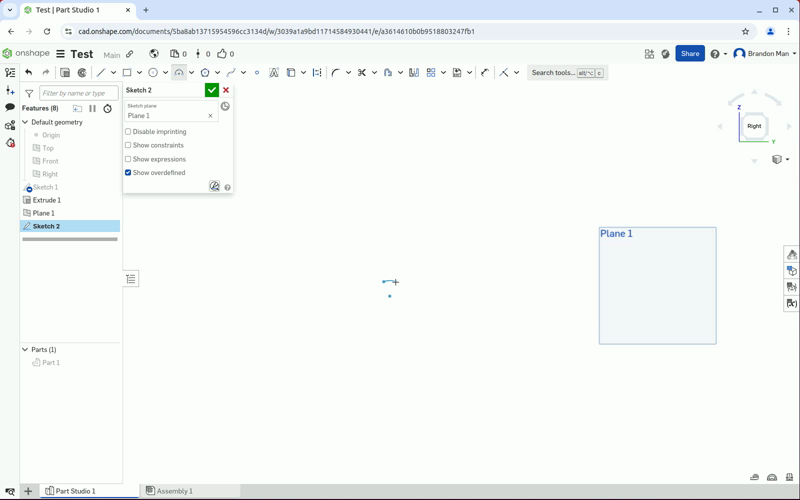
scroll(6)
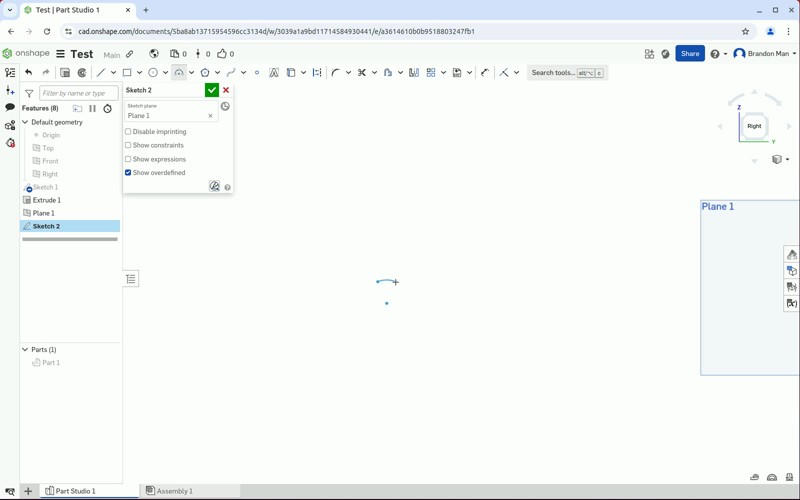
scroll(6)
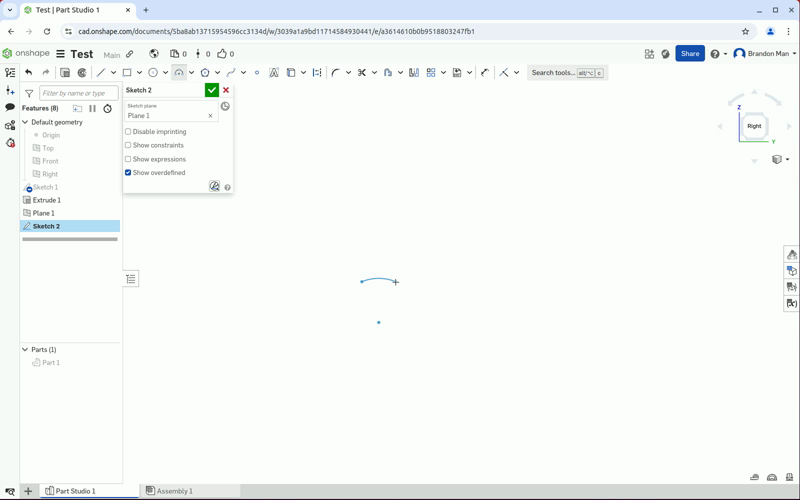
click(395, 281)
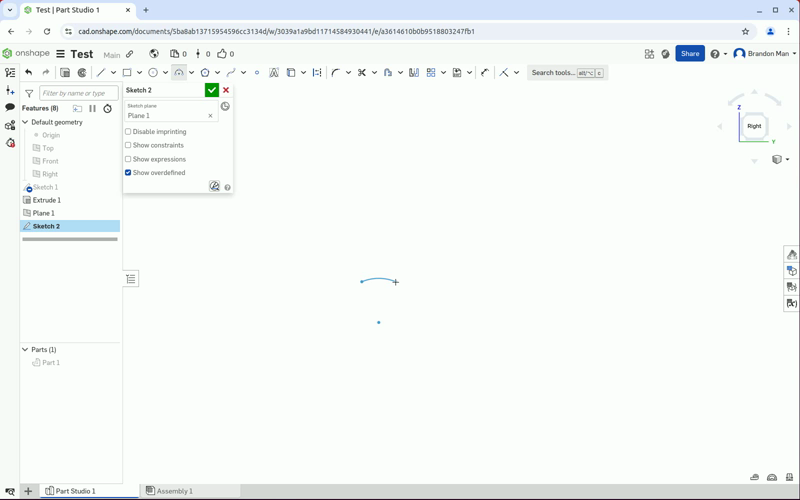
scroll(-6)
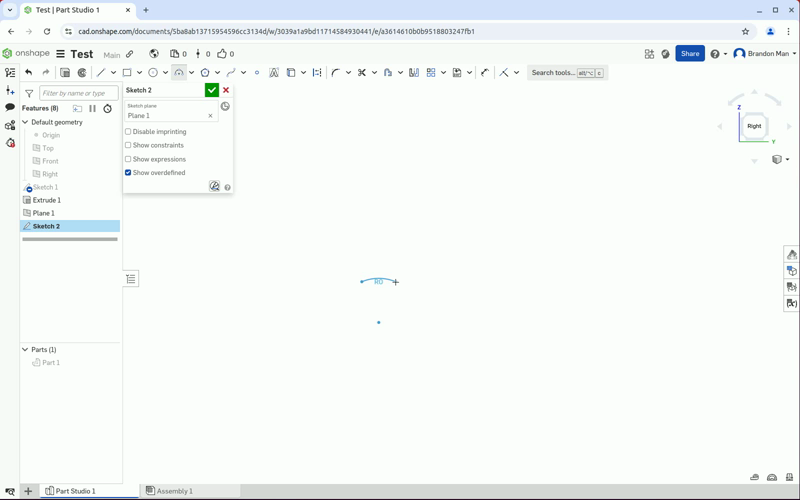
scroll(-6)
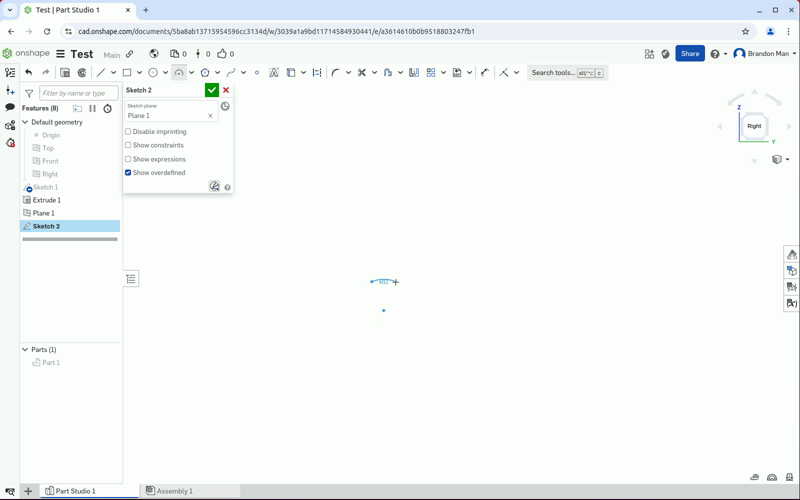
scroll(-6)
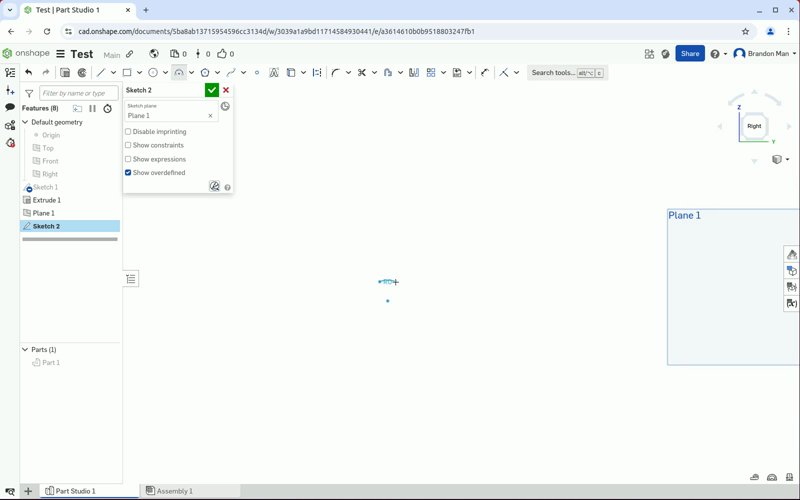
scroll(-6)
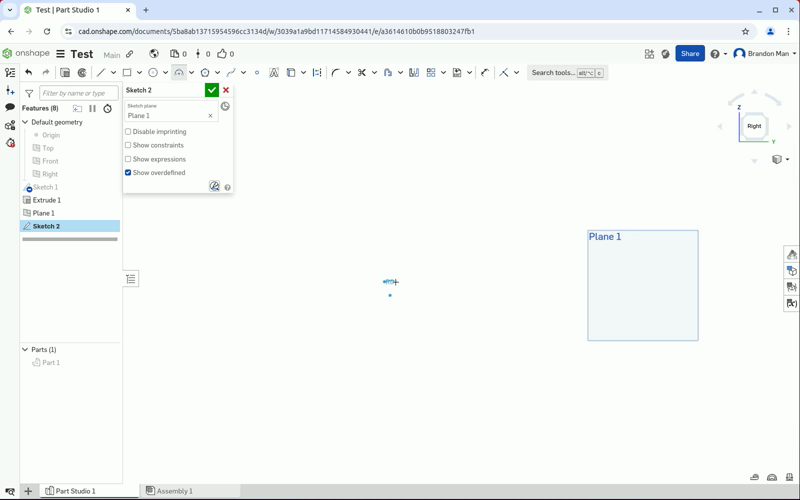
scroll(-6)
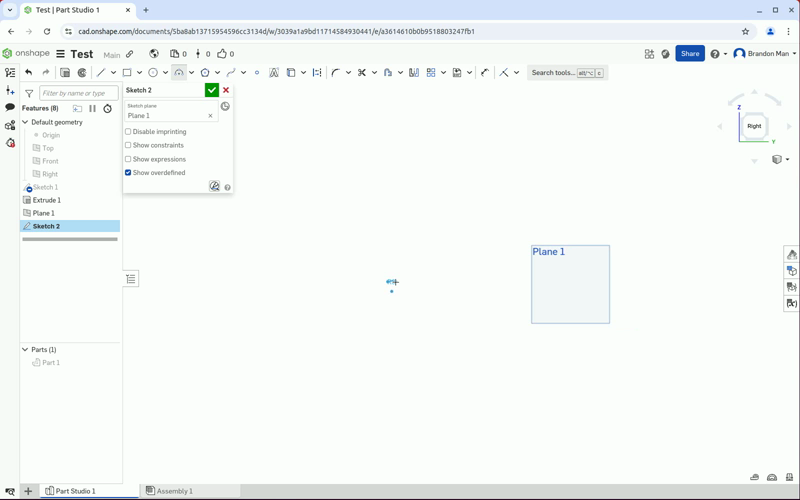
scroll(-6)
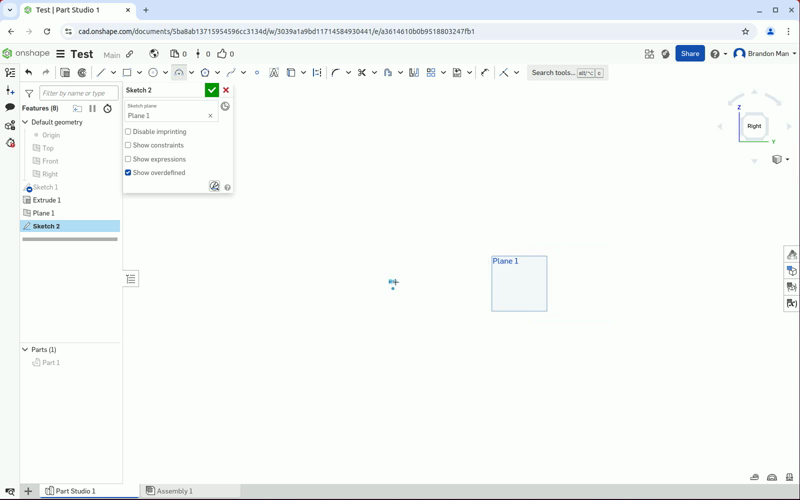
scroll(-6)
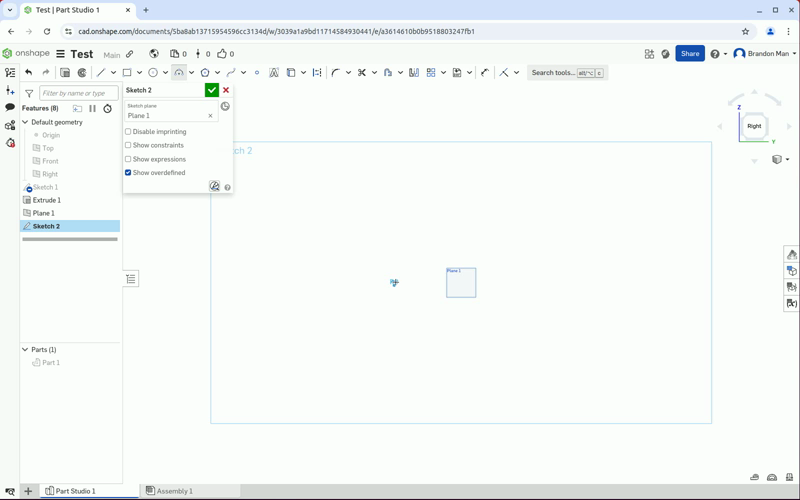
mouse_move(394, 283)
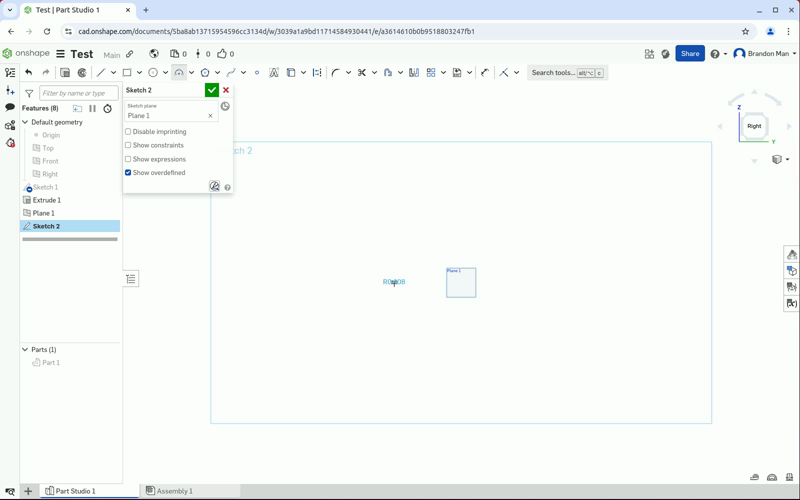
scroll(6)
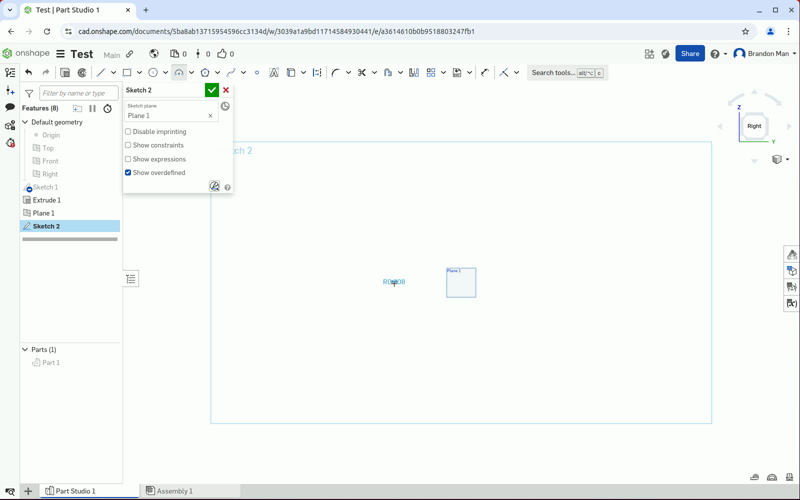
scroll(6)
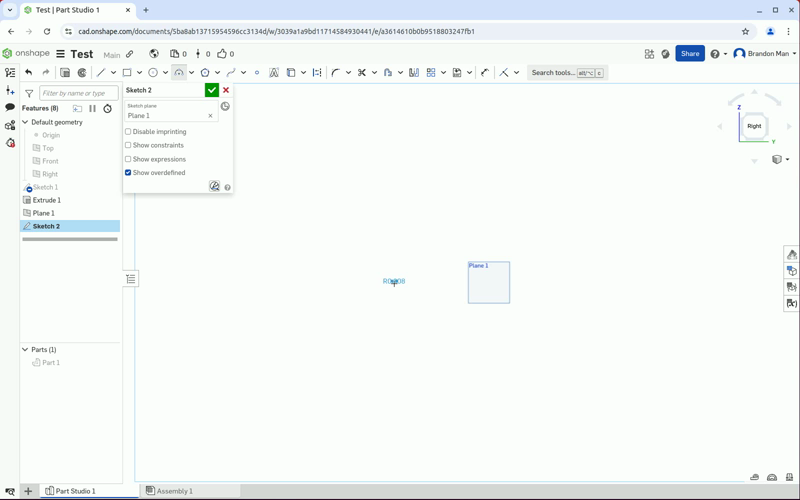
scroll(6)
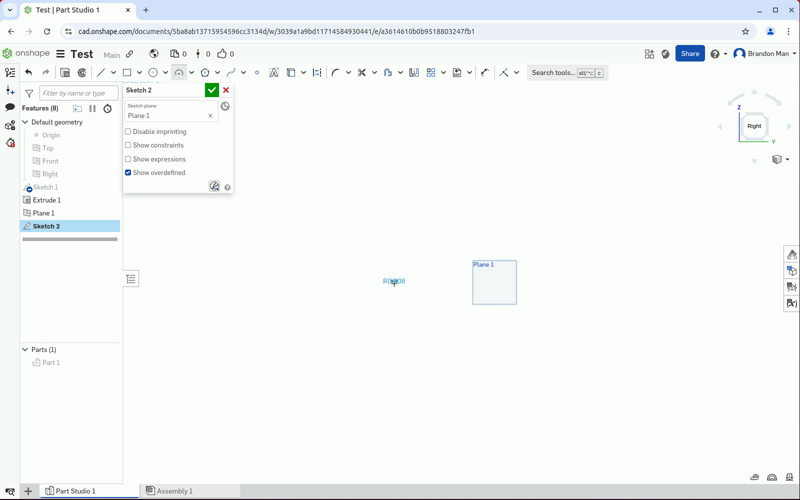
scroll(6)
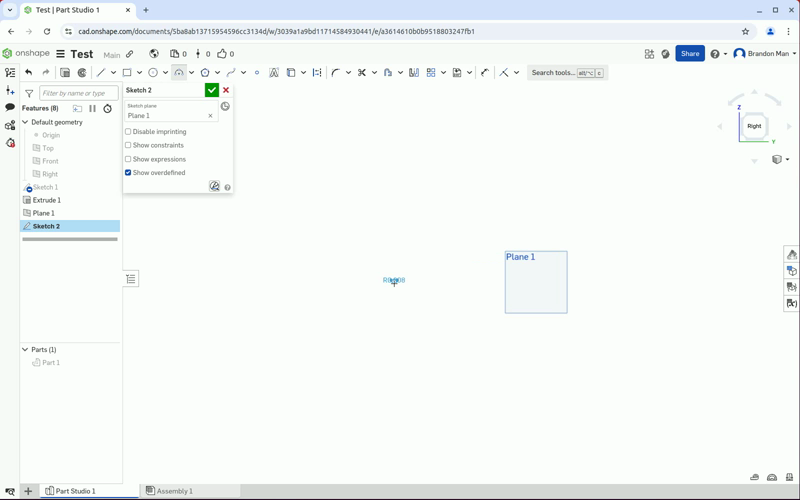
scroll(6)
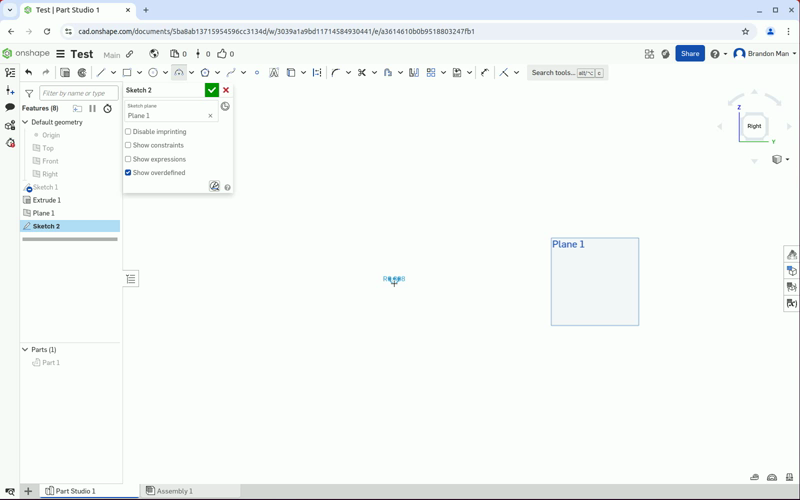
scroll(6)
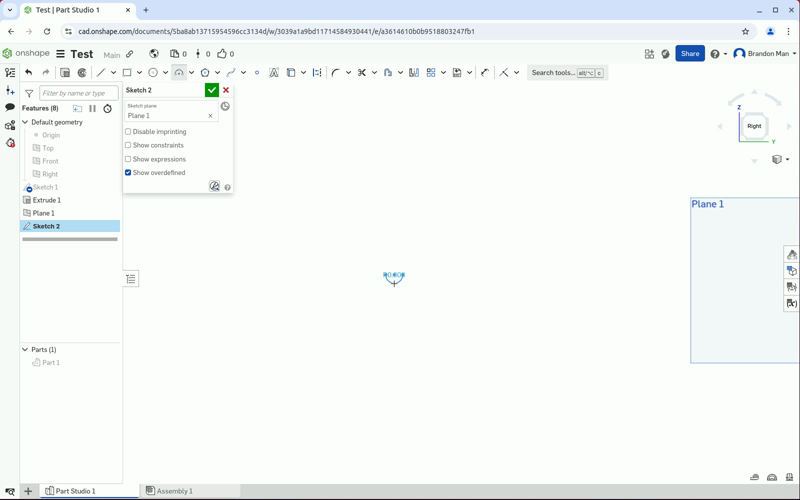
scroll(6)
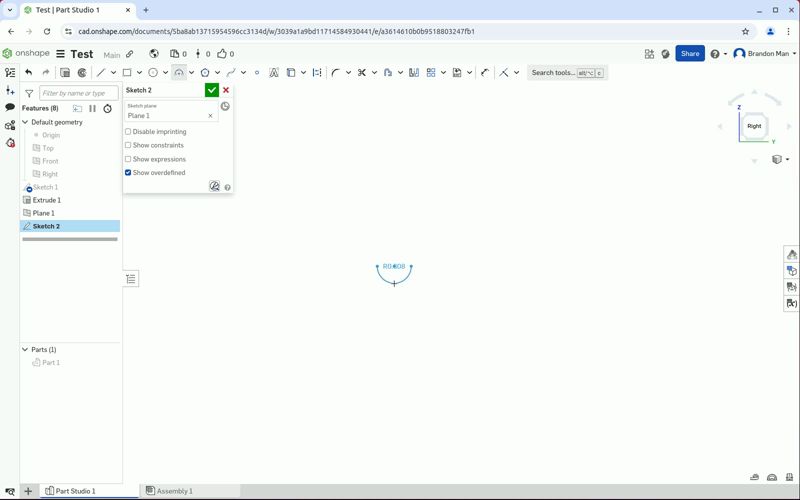
click(394, 283)
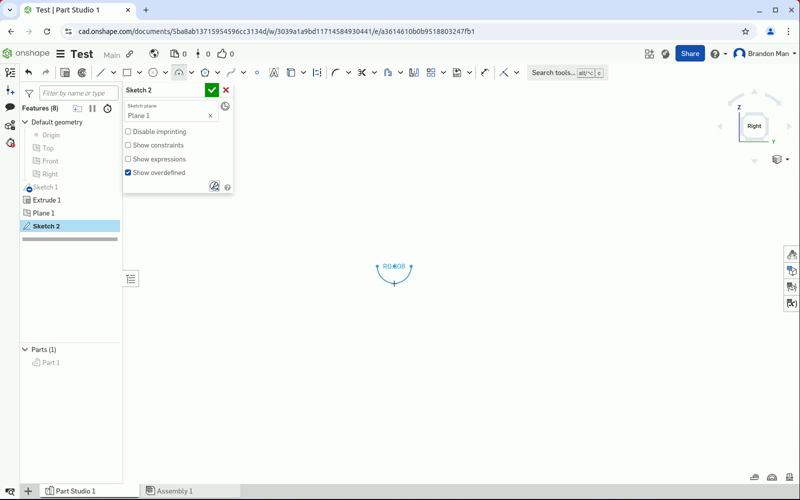
scroll(-6)
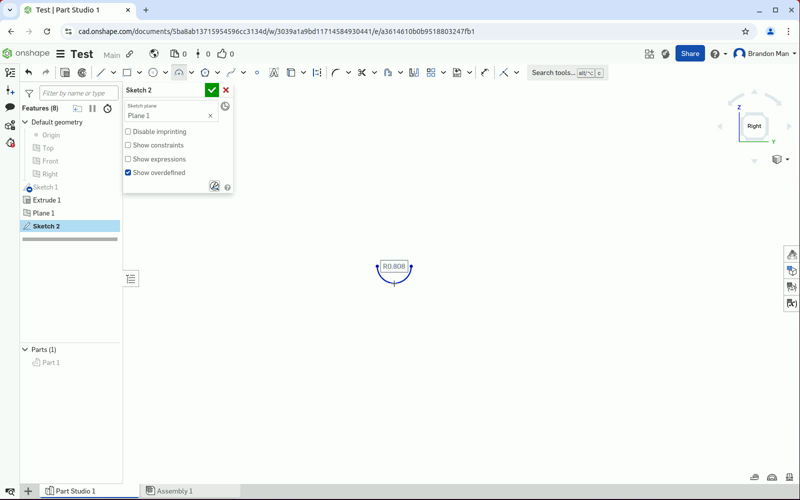
scroll(-6)
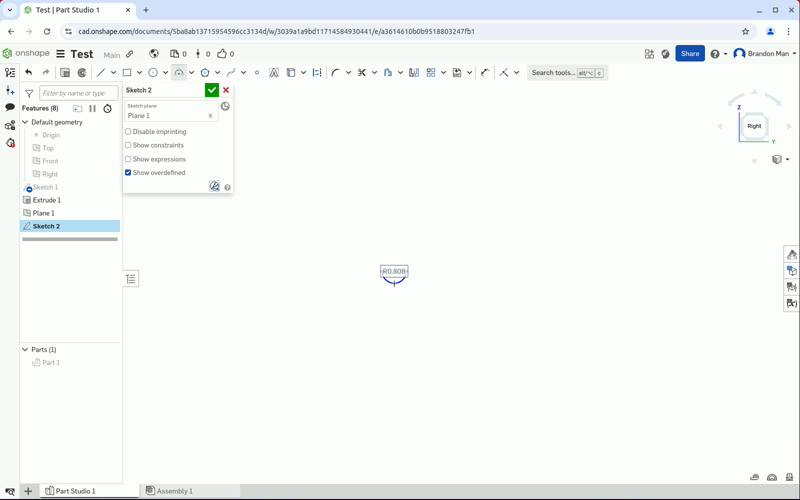
scroll(-6)
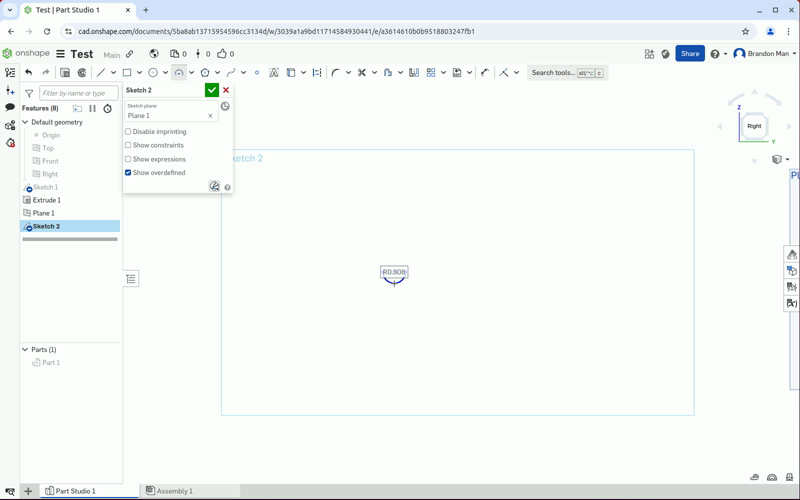
scroll(-6)
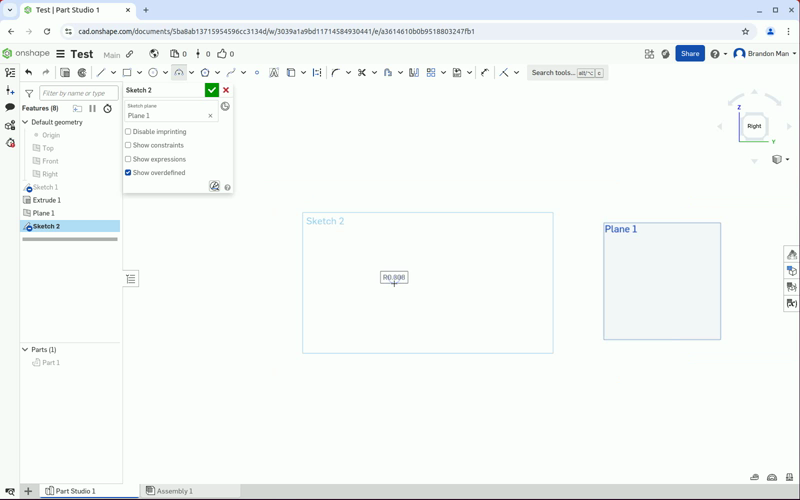
scroll(-6)
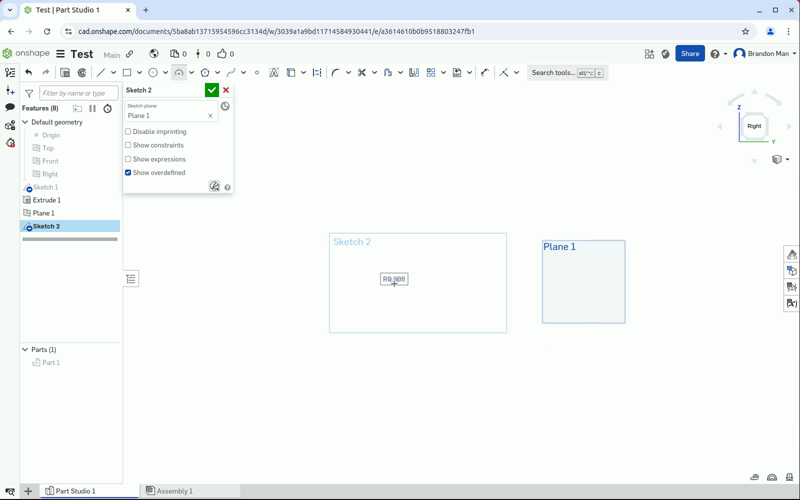
scroll(-6)
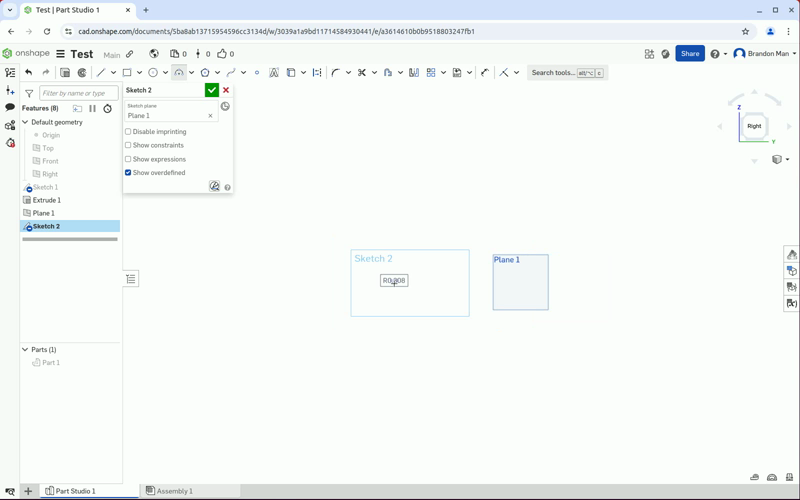
scroll(-6)
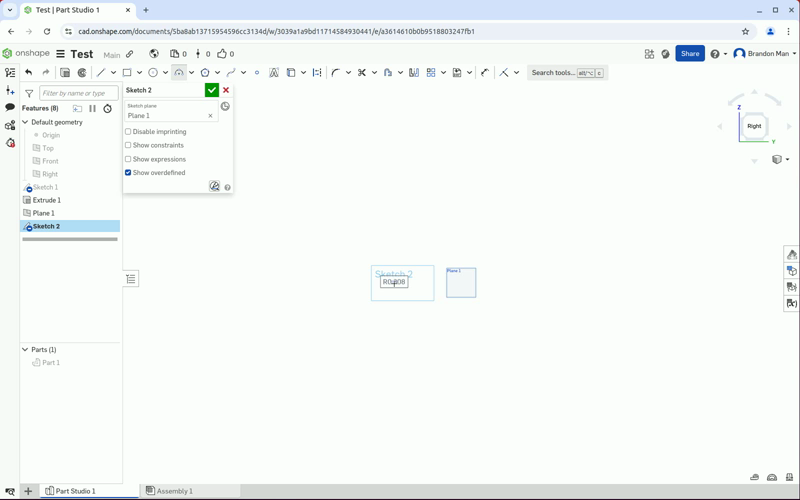
key_up(shift)
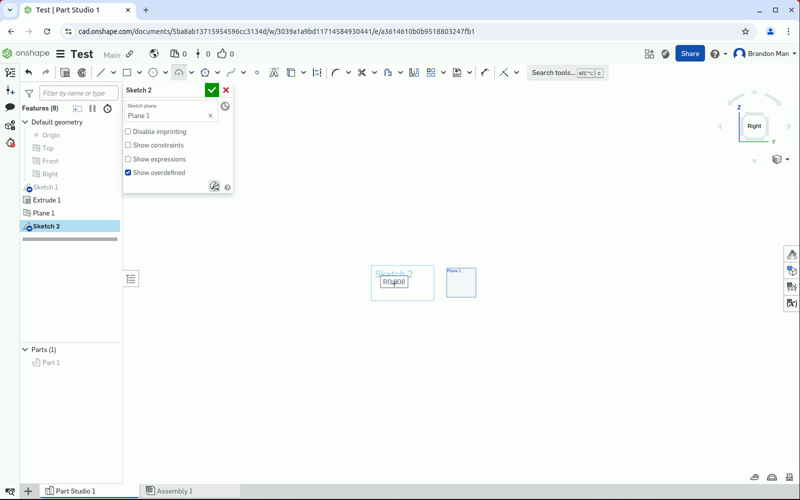
key(esc)
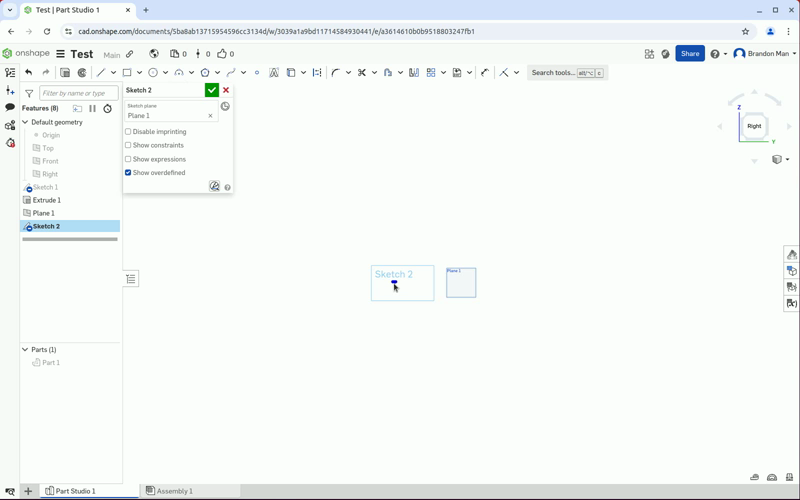
key(l)
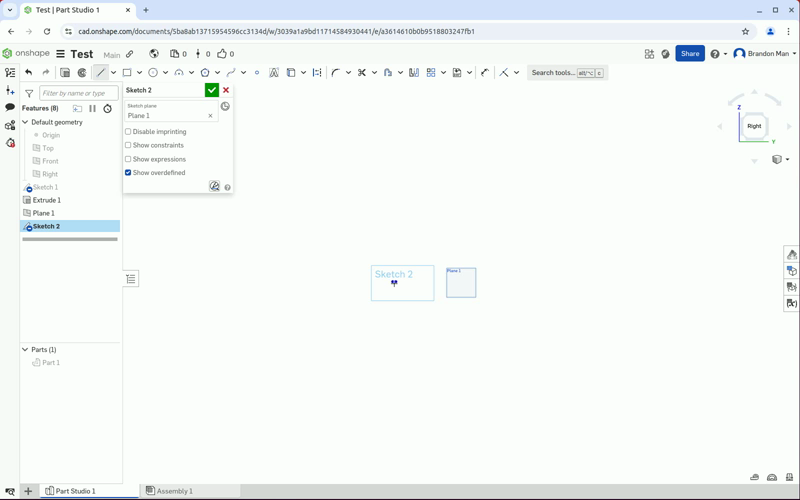
mouse_move(395, 281)
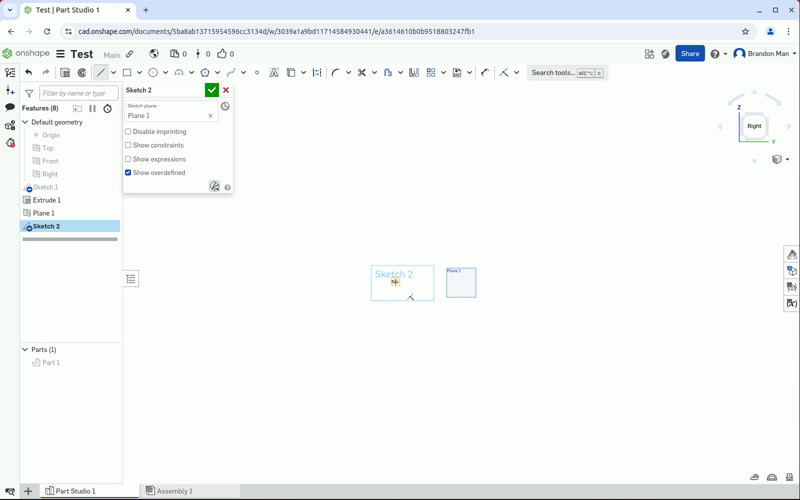
scroll(6)
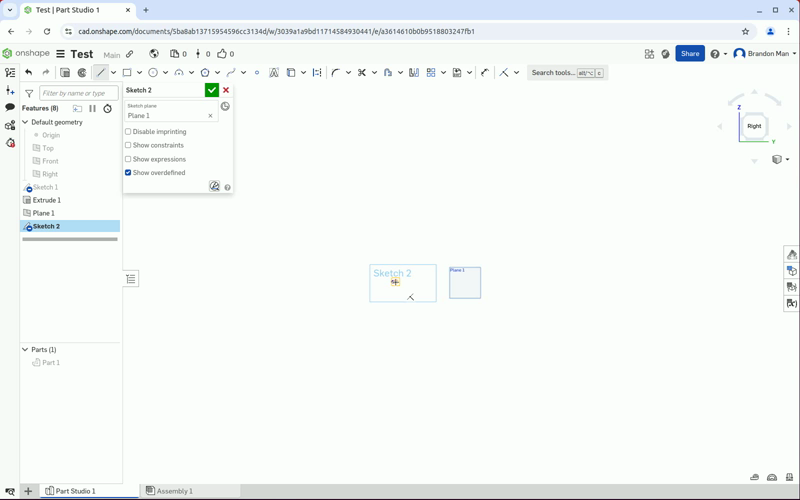
scroll(6)
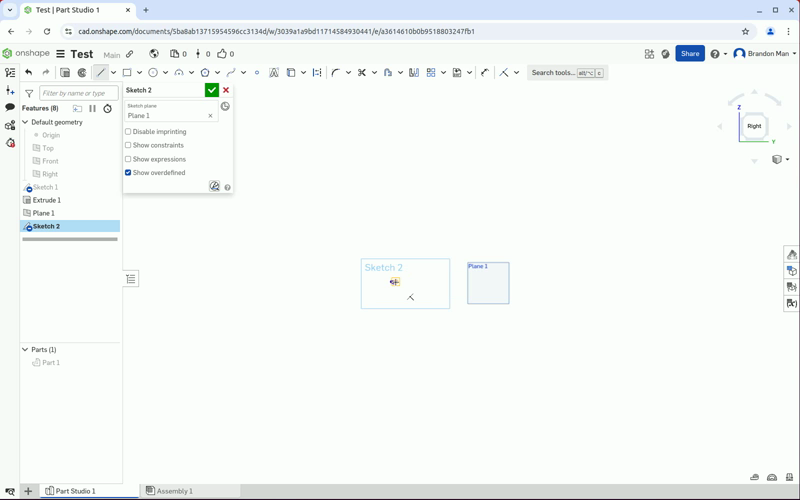
scroll(6)
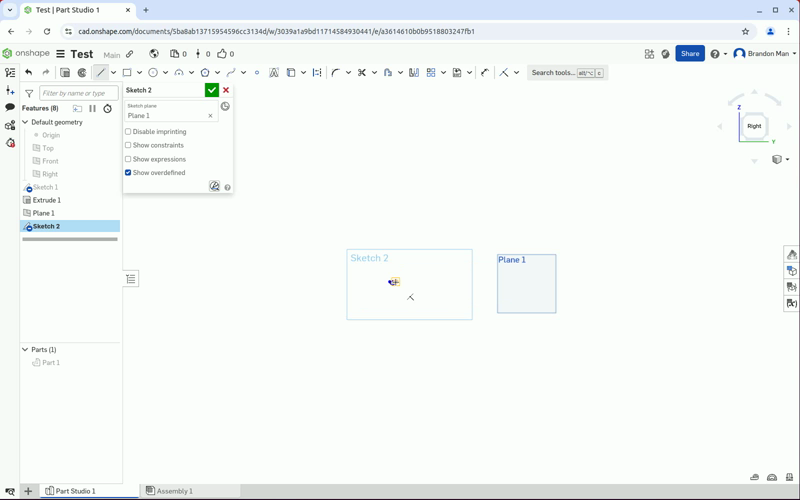
scroll(6)
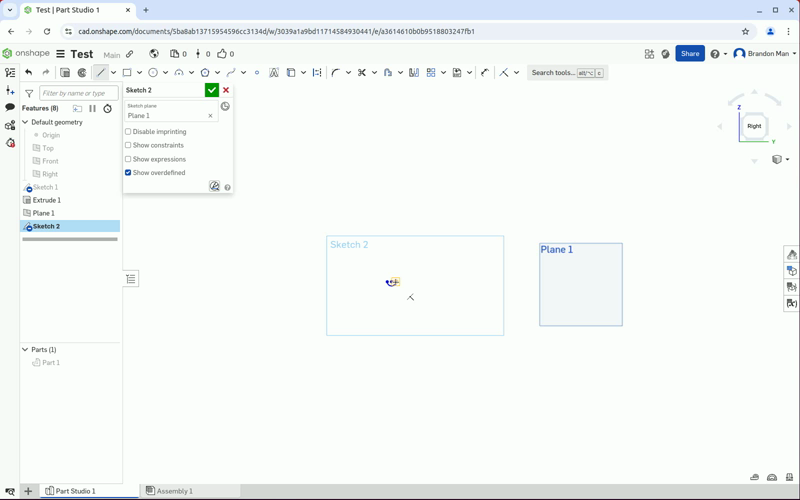
scroll(6)
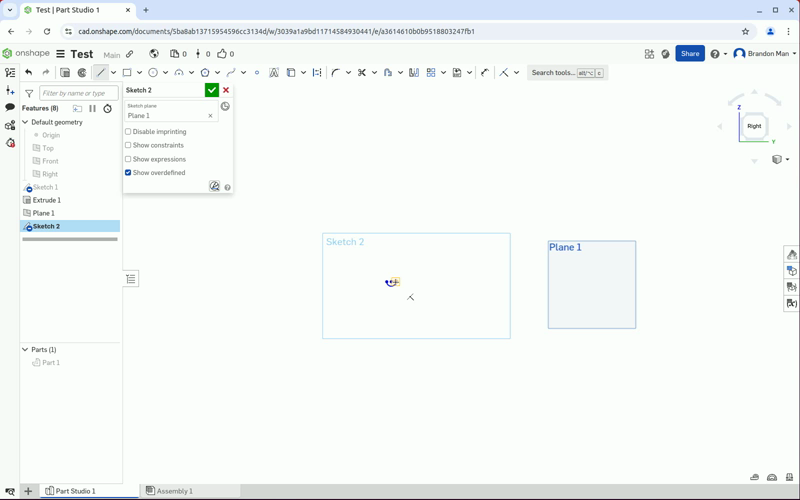
scroll(6)
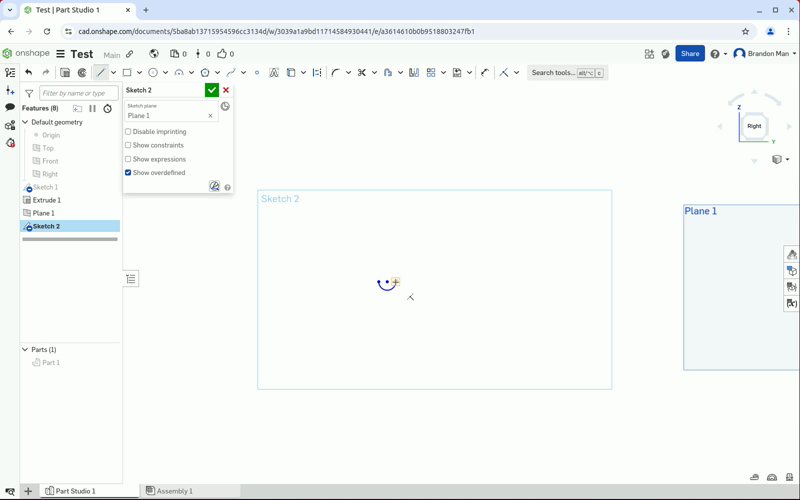
scroll(6)
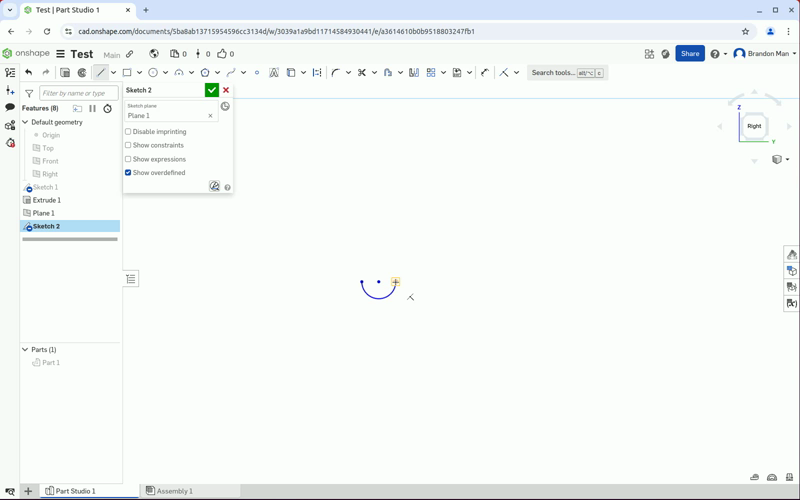
click(395, 281)
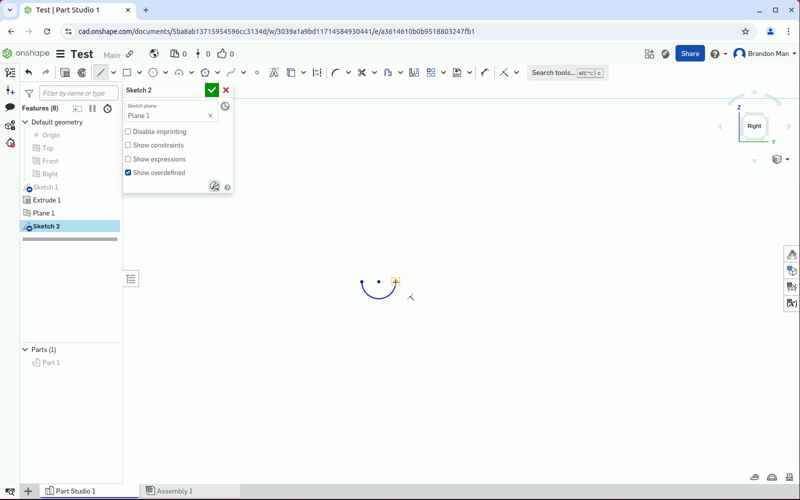
scroll(-6)
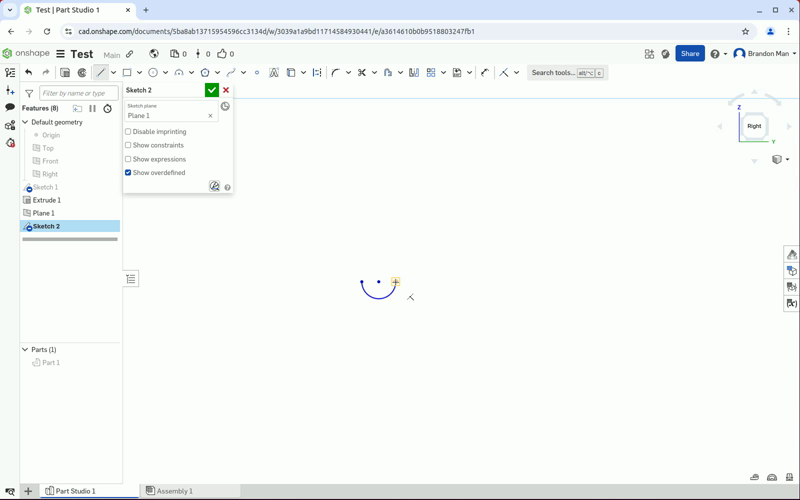
scroll(-6)
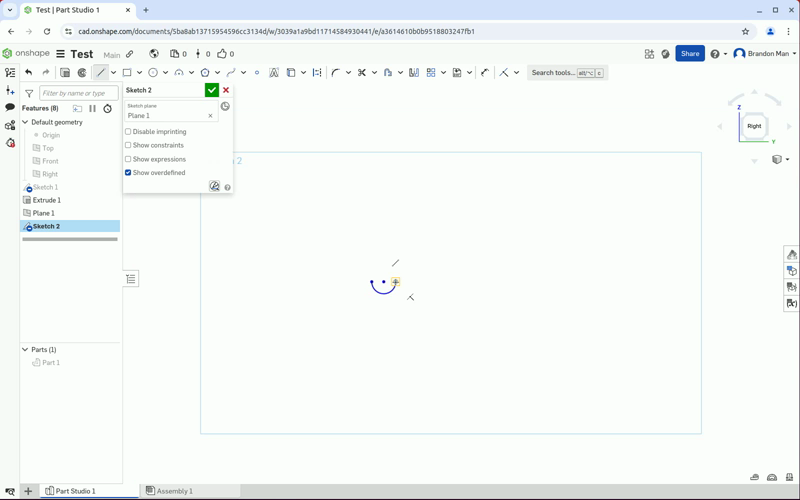
scroll(-6)
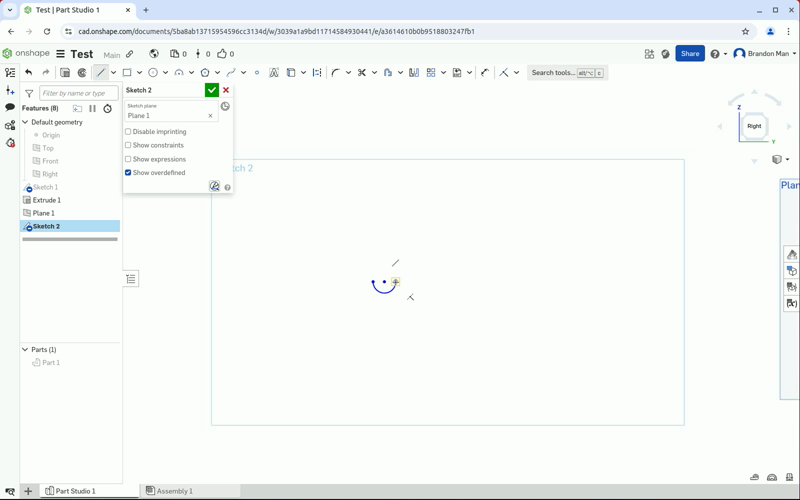
scroll(-6)
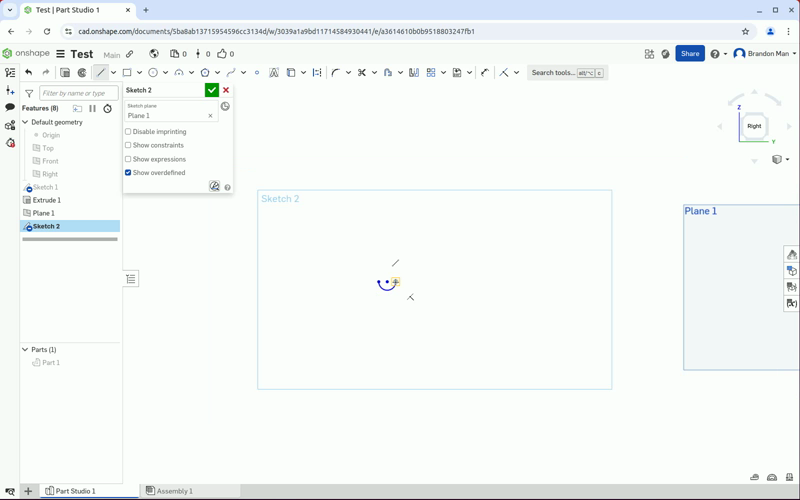
scroll(-6)
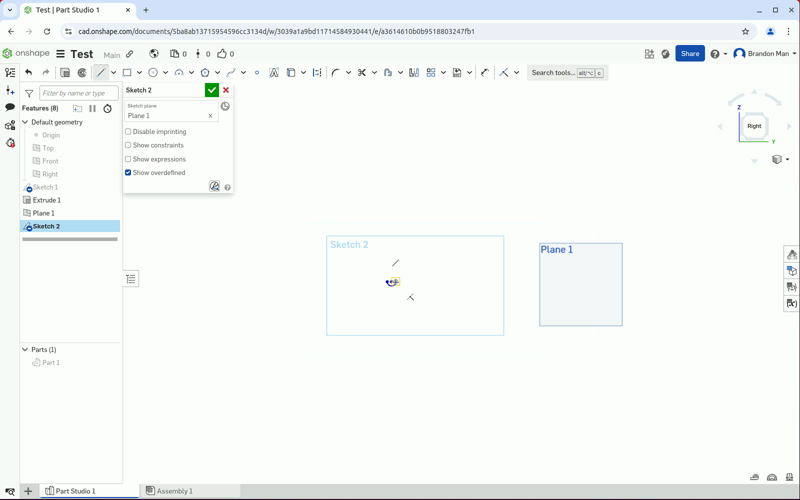
scroll(-6)
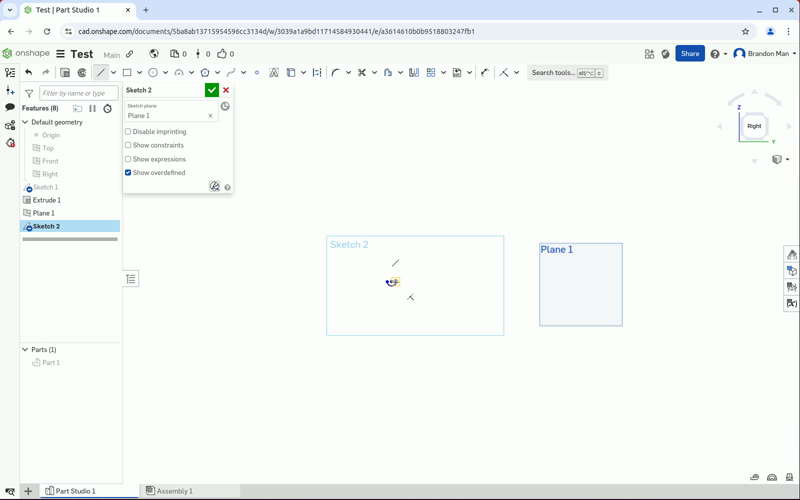
scroll(-6)
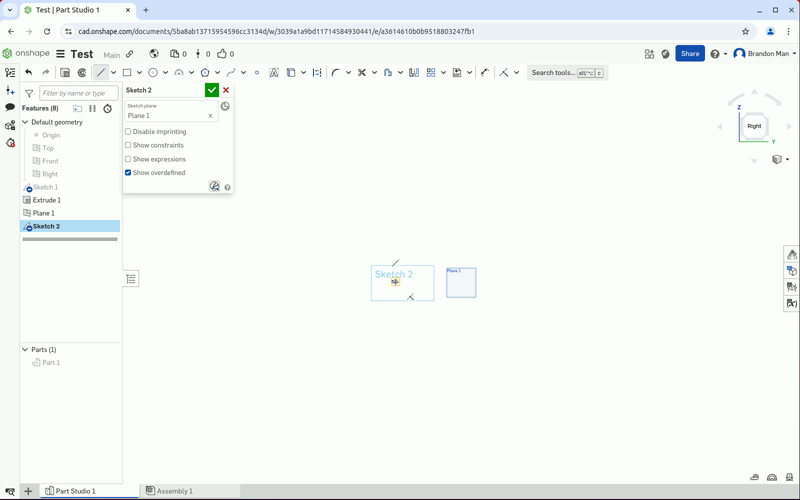
key_down(shift)
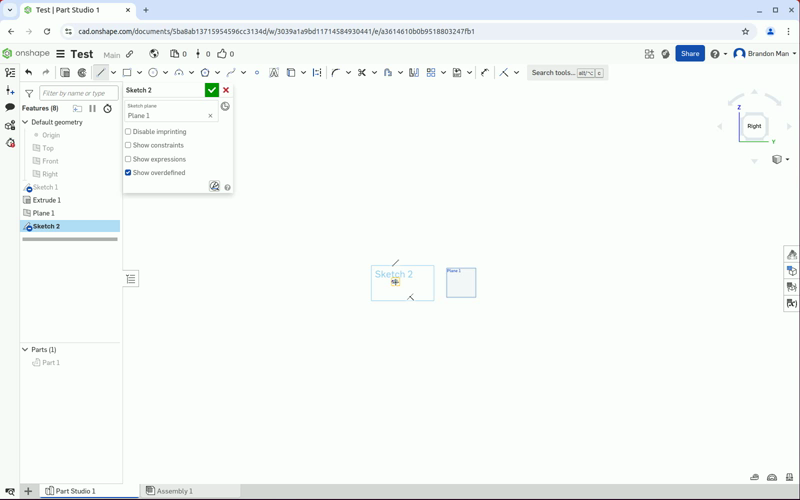
mouse_move(425, 281)
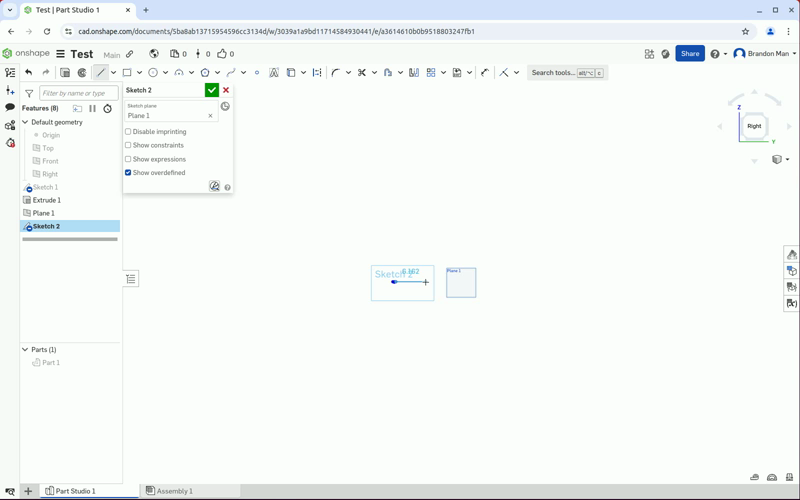
mouse_move(395, 277)
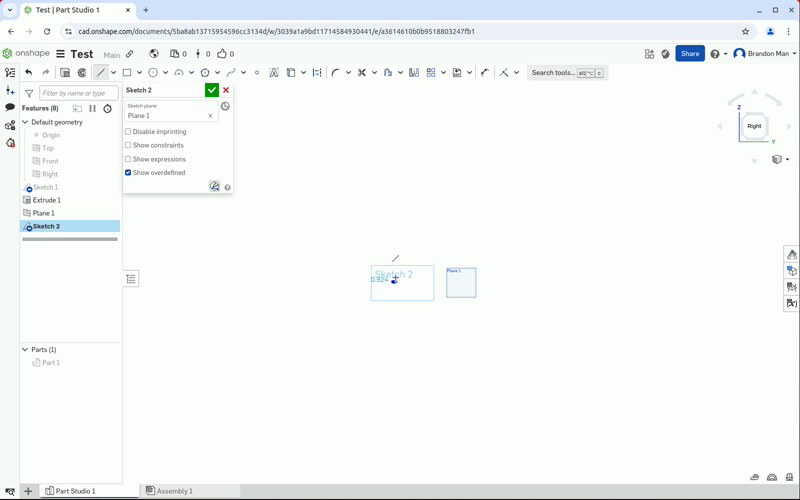
scroll(6)
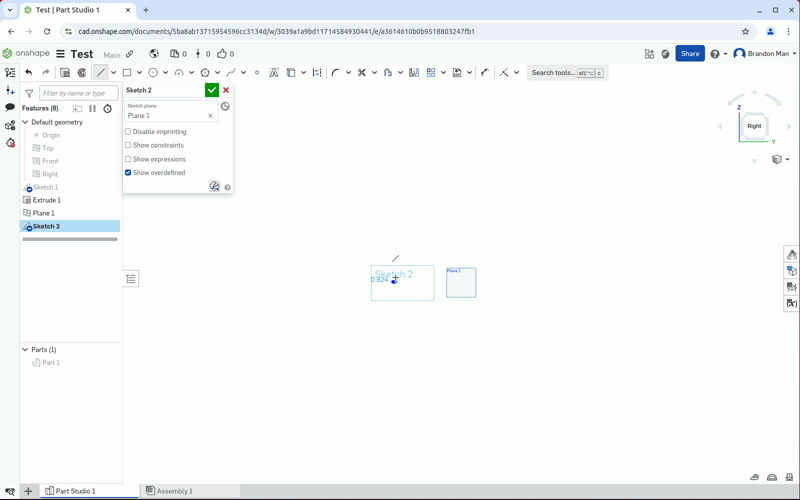
scroll(6)
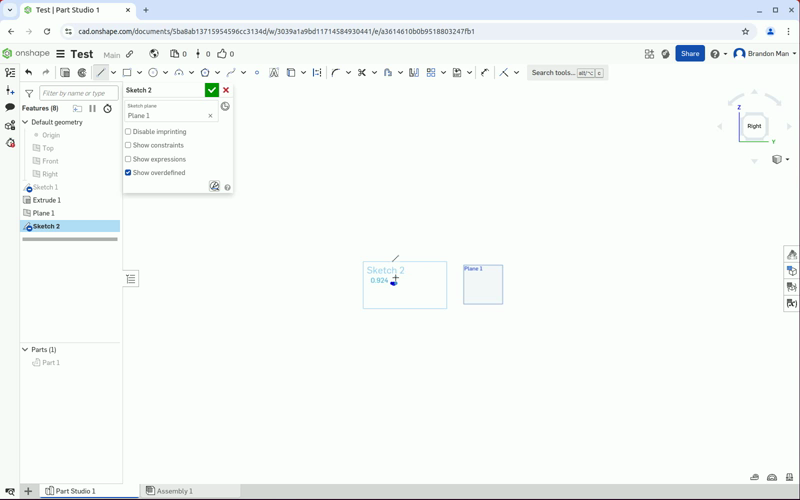
scroll(6)
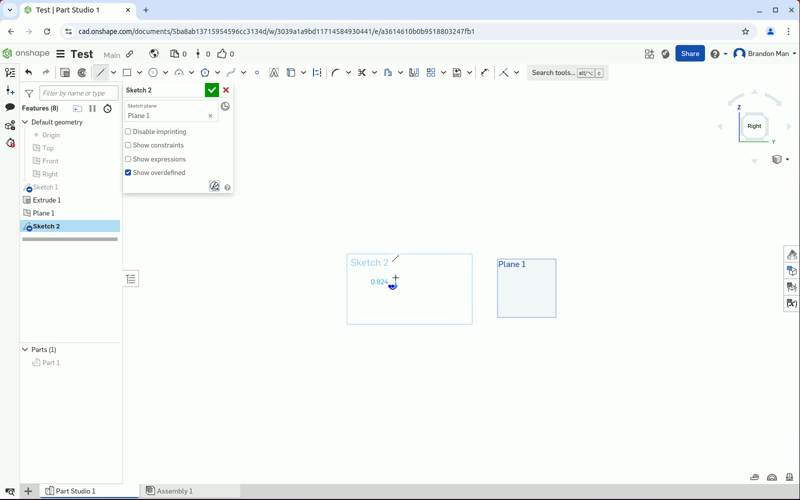
scroll(6)
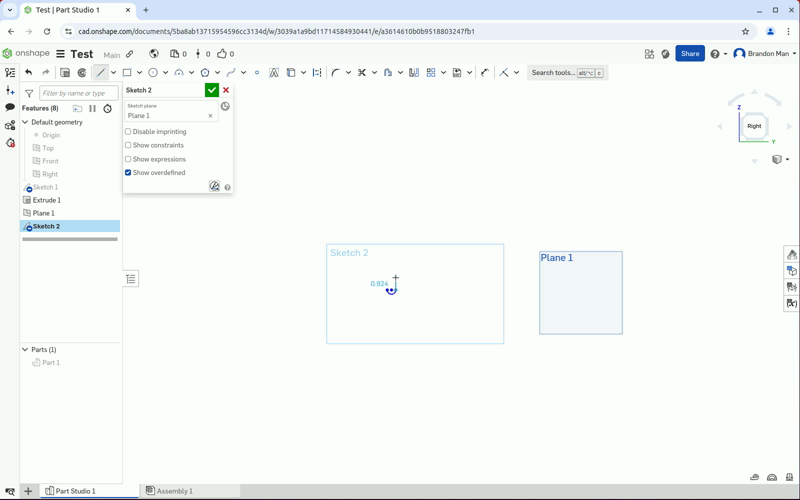
scroll(6)
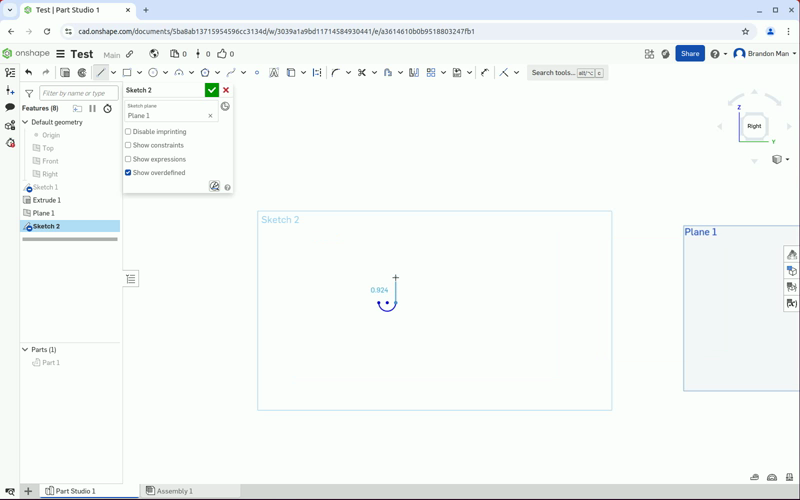
scroll(6)
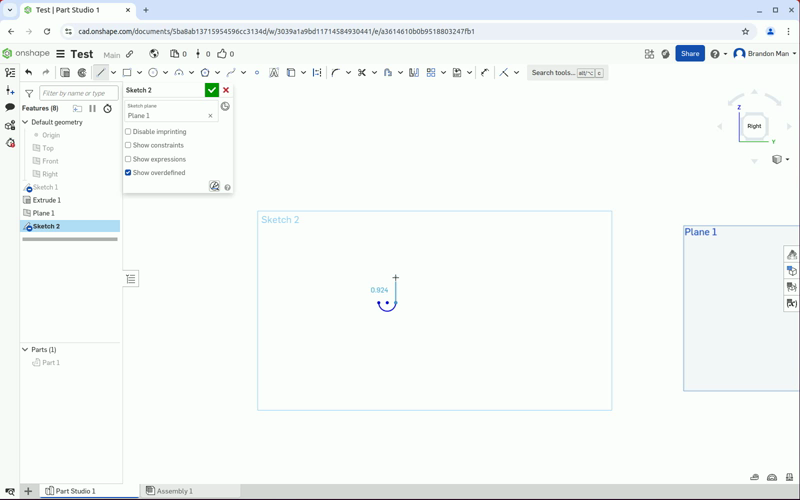
scroll(6)
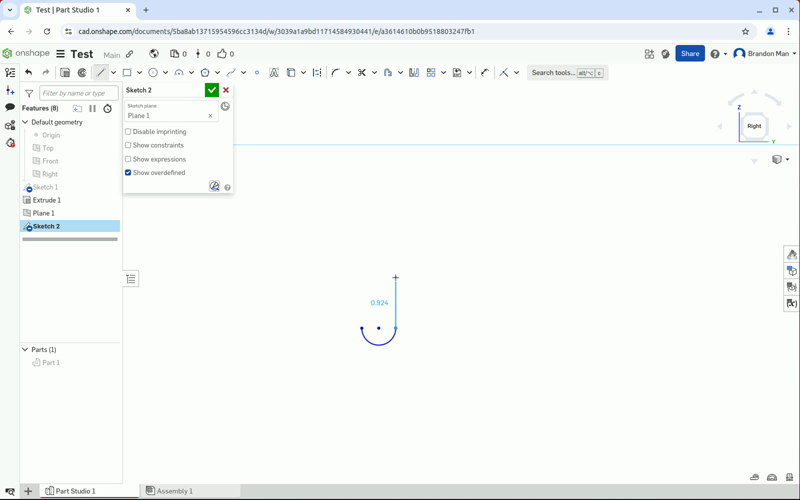
click(395, 277)
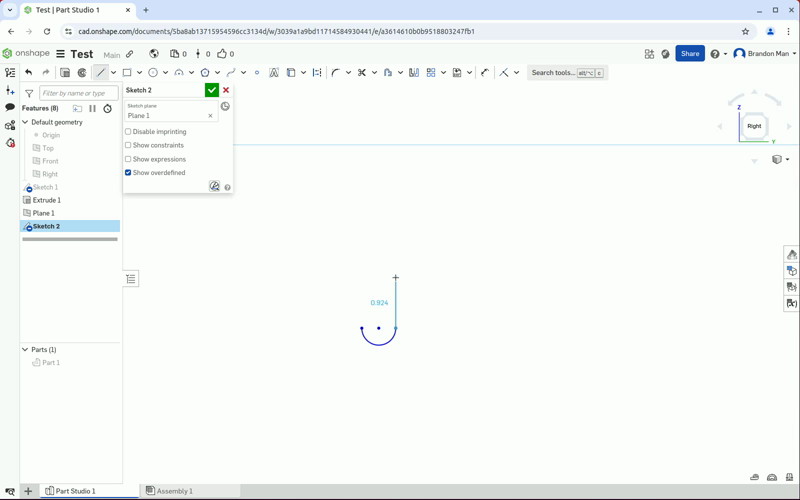
scroll(-6)
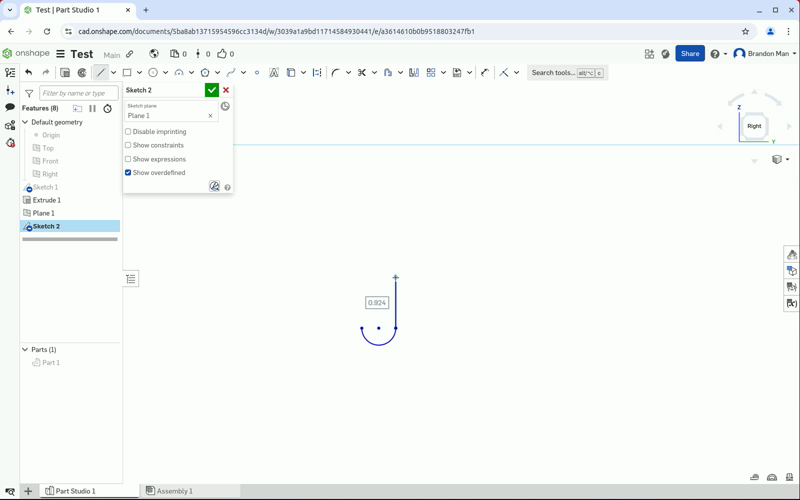
scroll(-6)
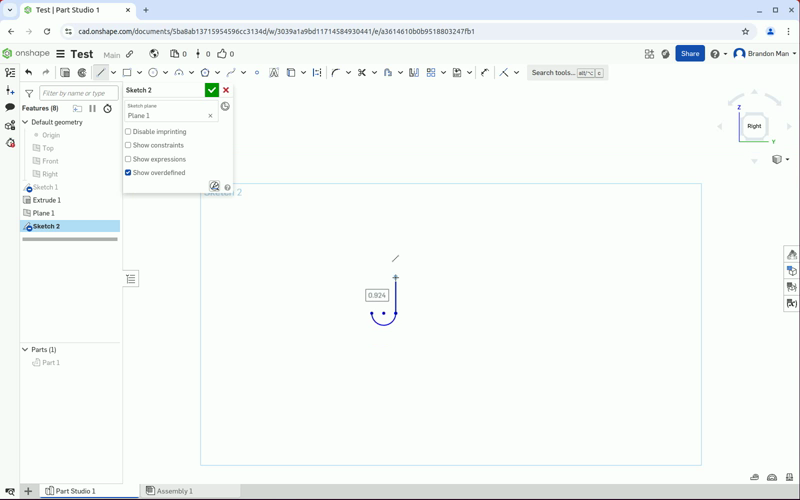
scroll(-6)
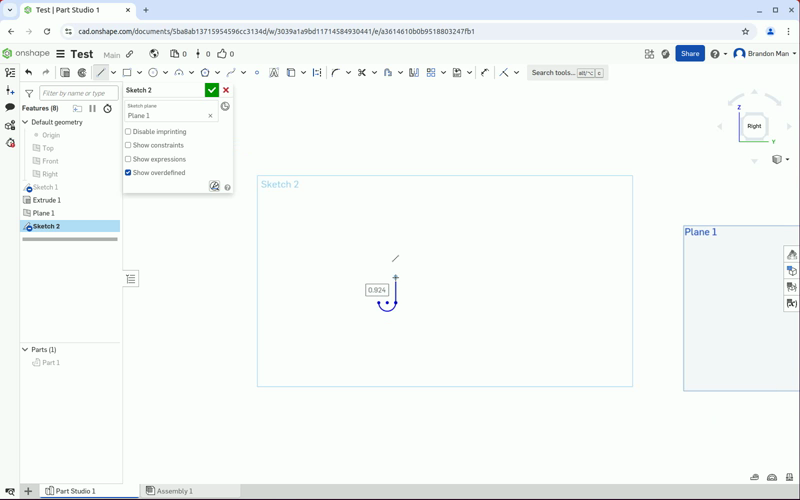
scroll(-6)
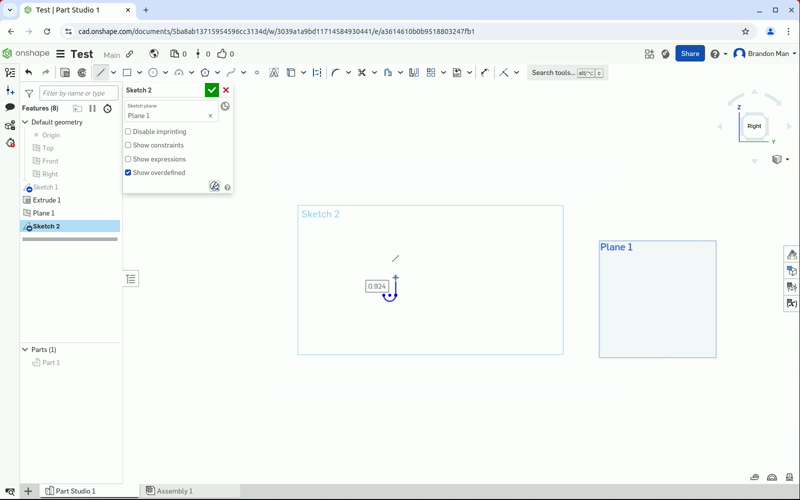
scroll(-6)
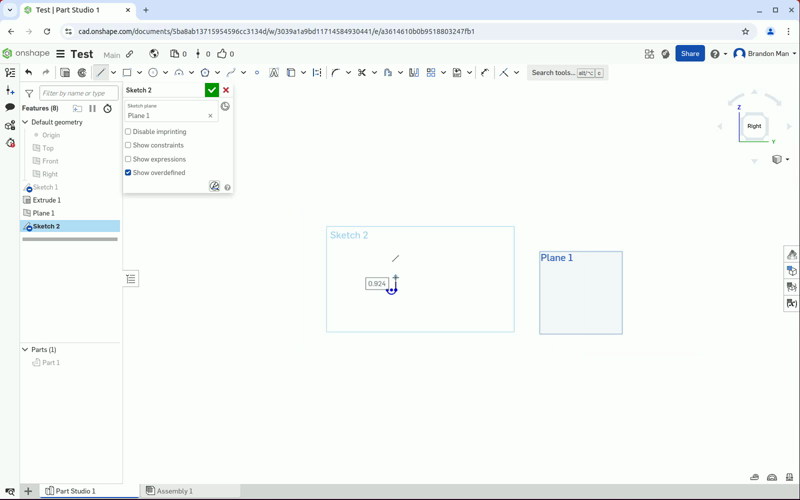
scroll(-6)
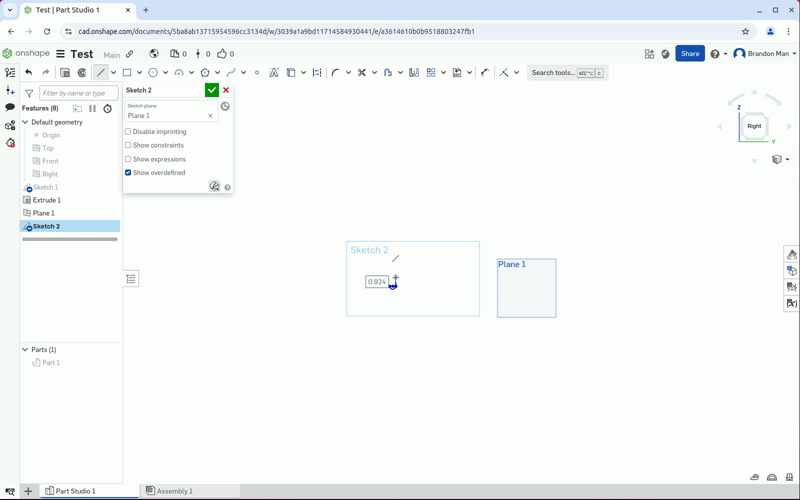
scroll(-6)
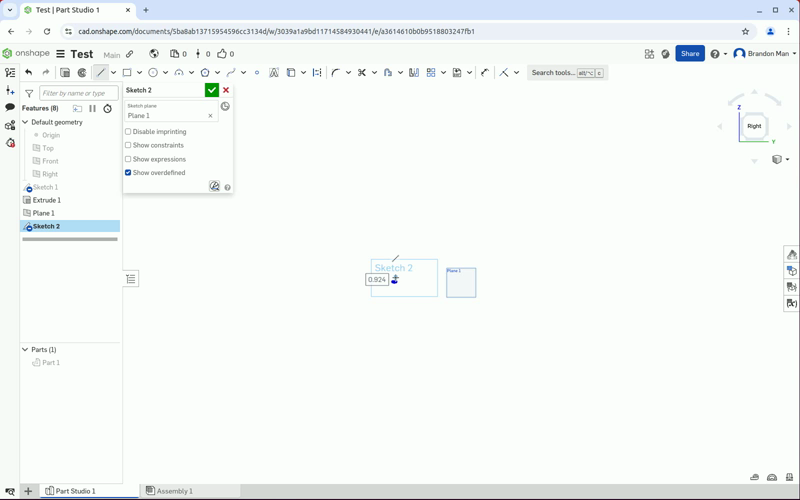
key_up(shift)
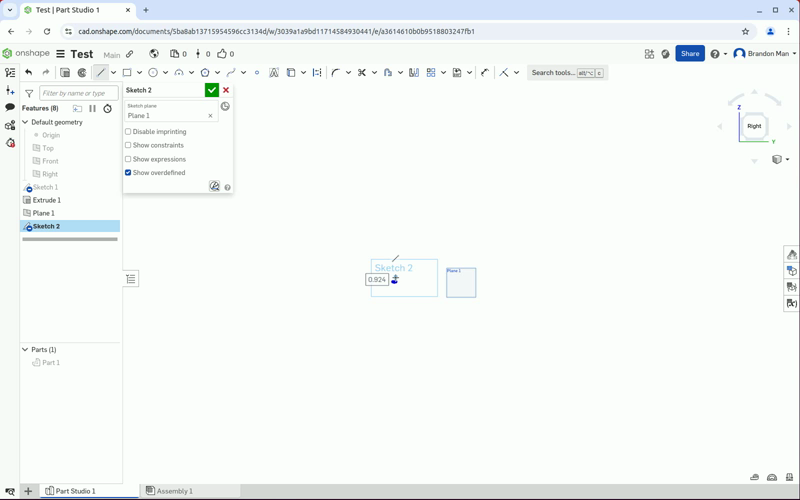
key_down(shift)
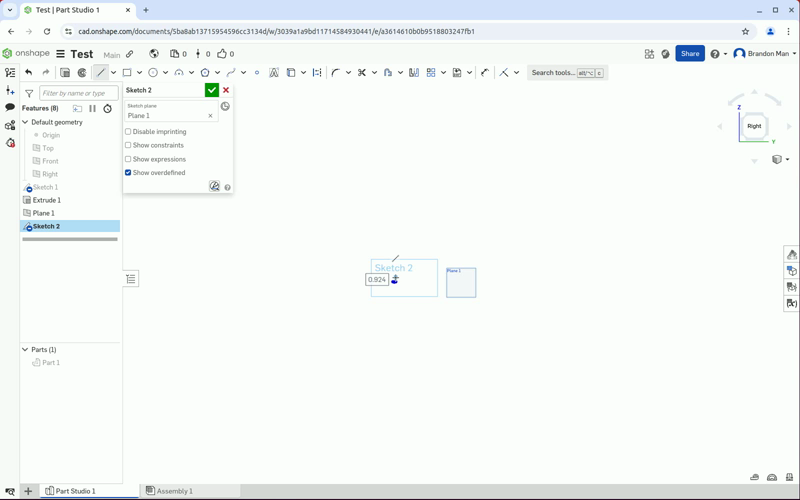
mouse_move(425, 277)
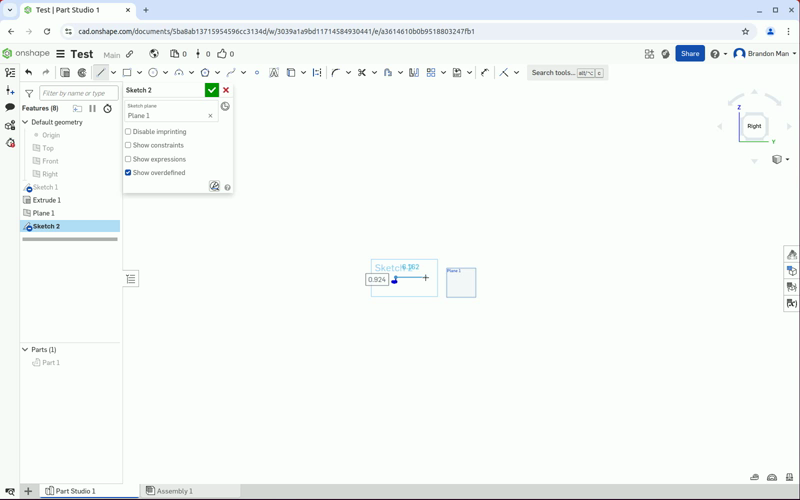
mouse_move(392, 277)
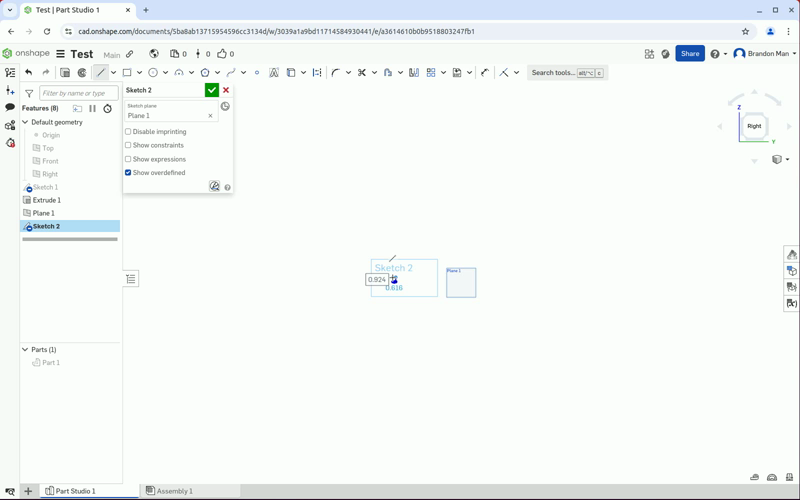
scroll(6)
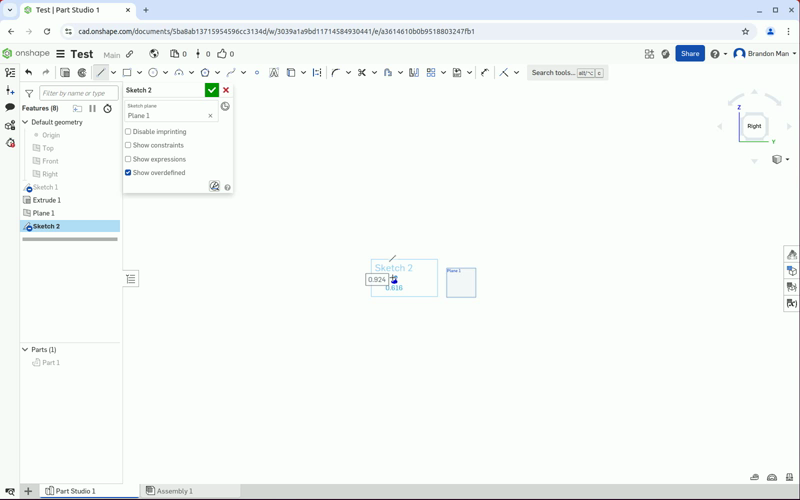
scroll(6)
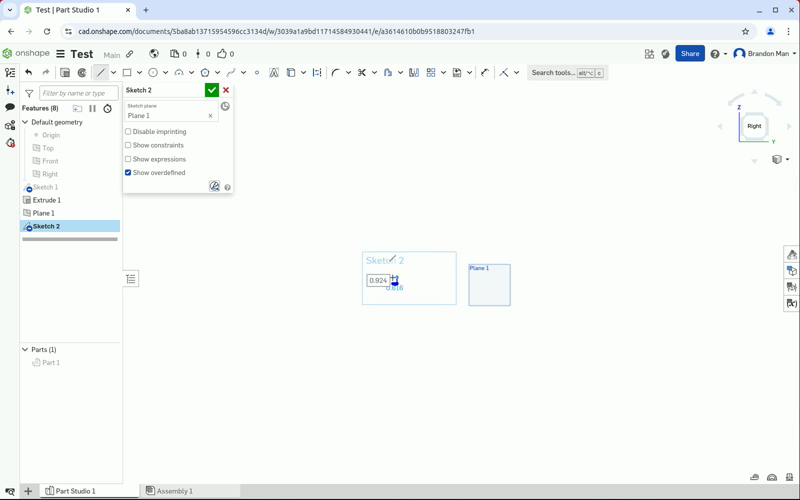
scroll(6)
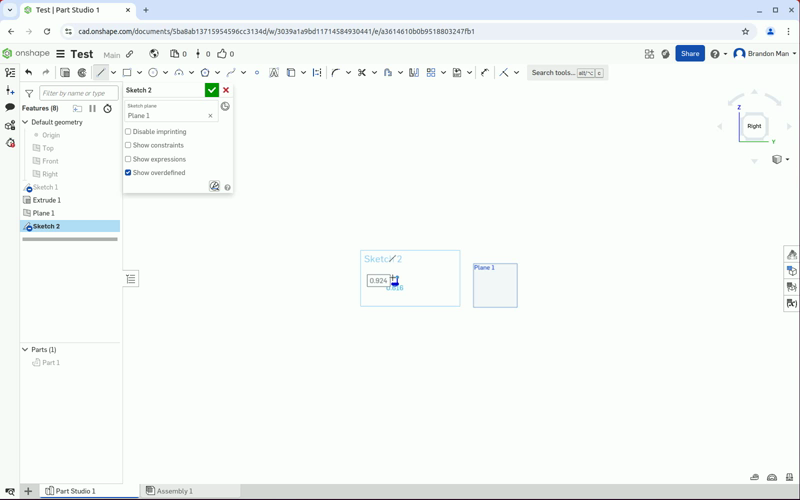
scroll(6)
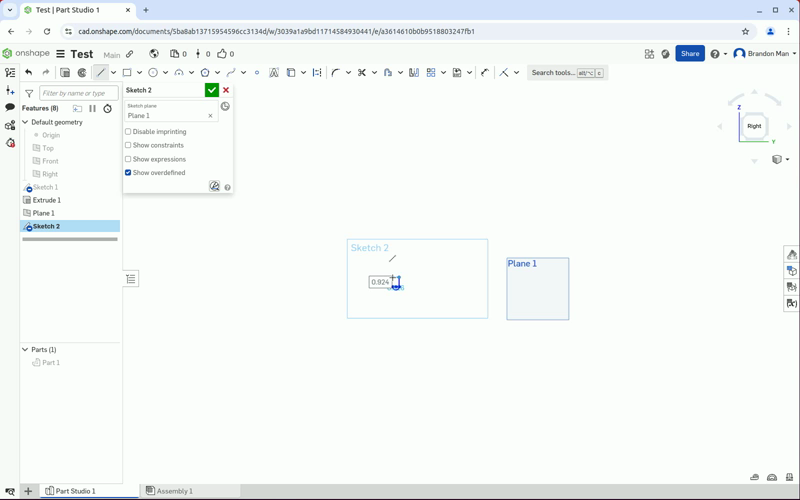
scroll(6)
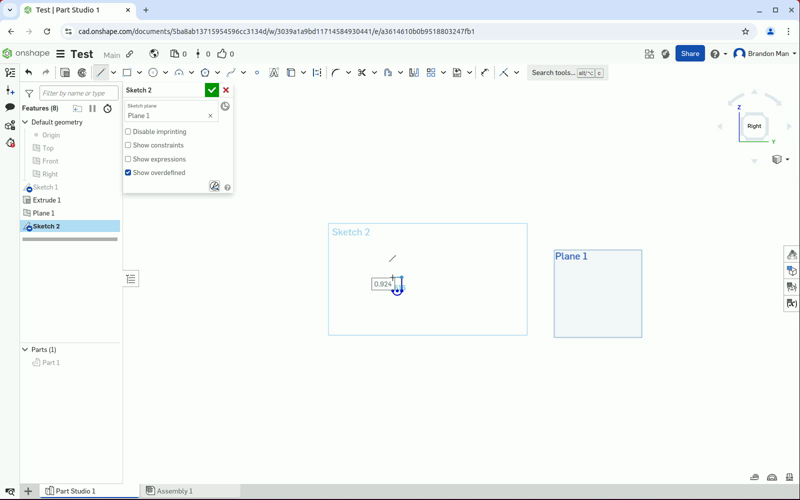
scroll(6)
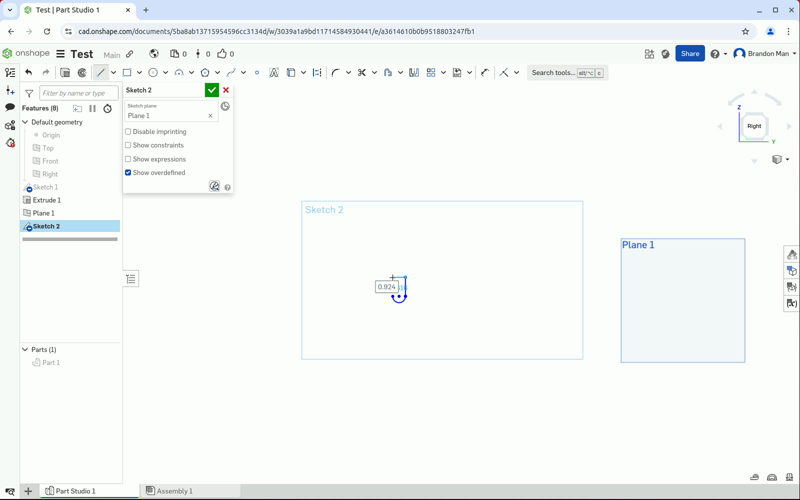
scroll(6)
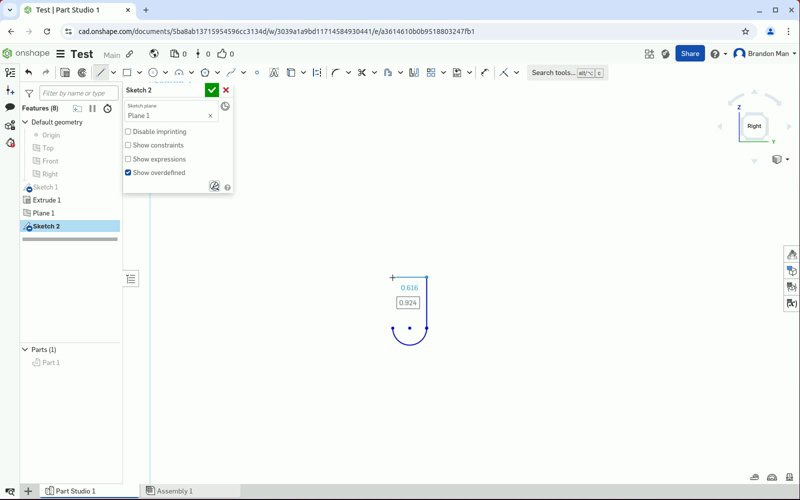
click(392, 277)
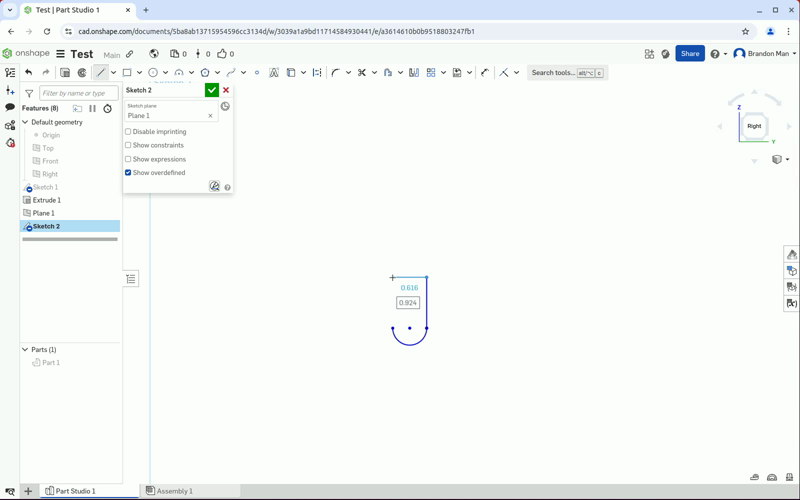
scroll(-6)
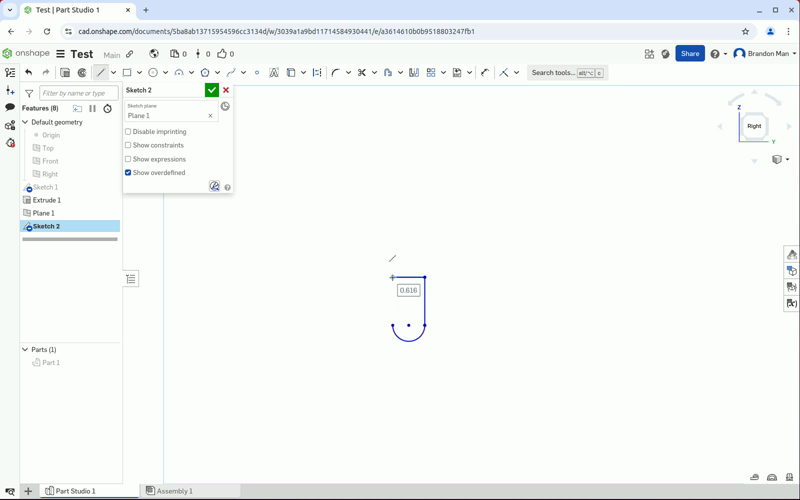
scroll(-6)
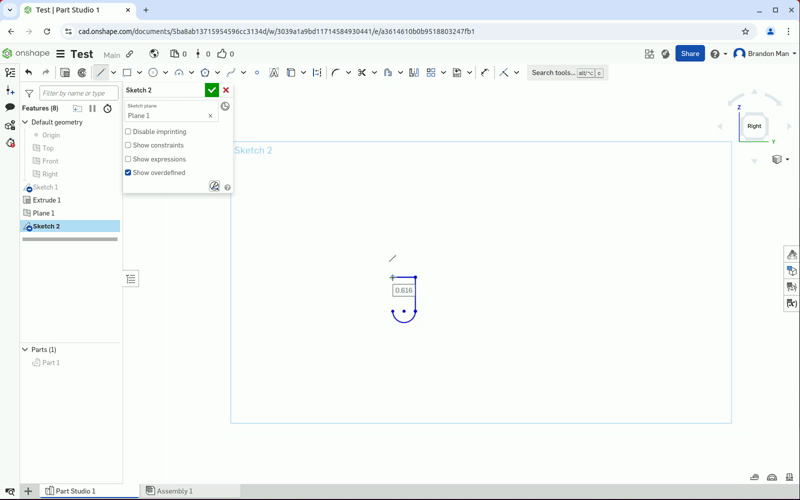
scroll(-6)
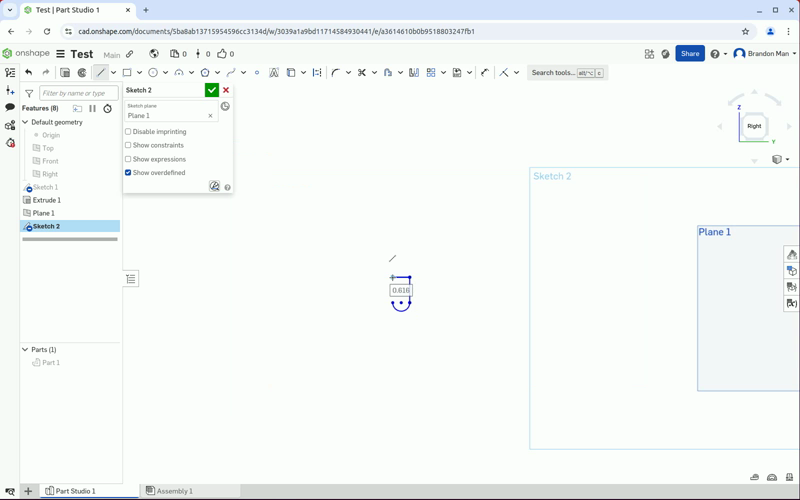
scroll(-6)
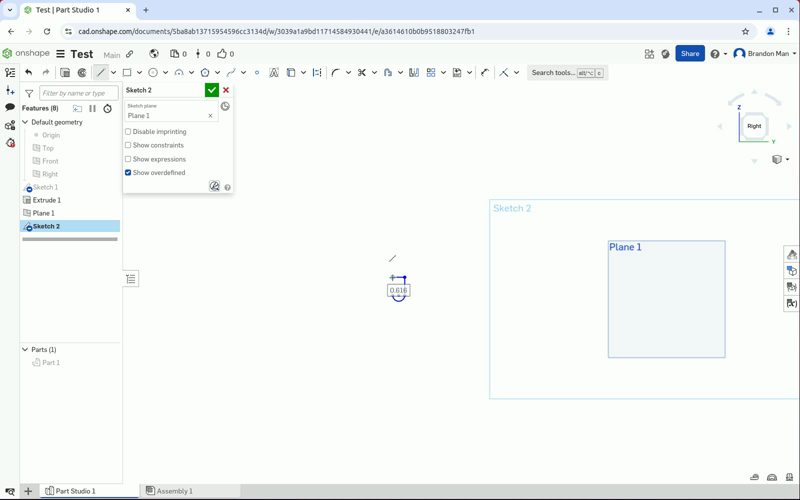
scroll(-6)
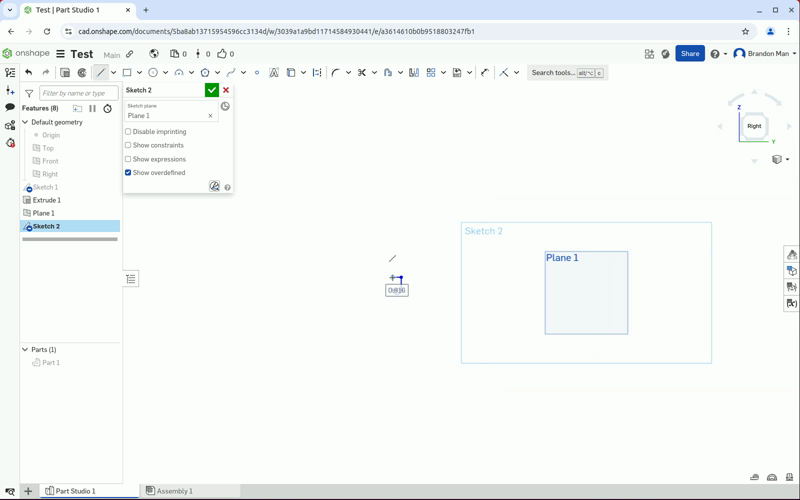
scroll(-6)
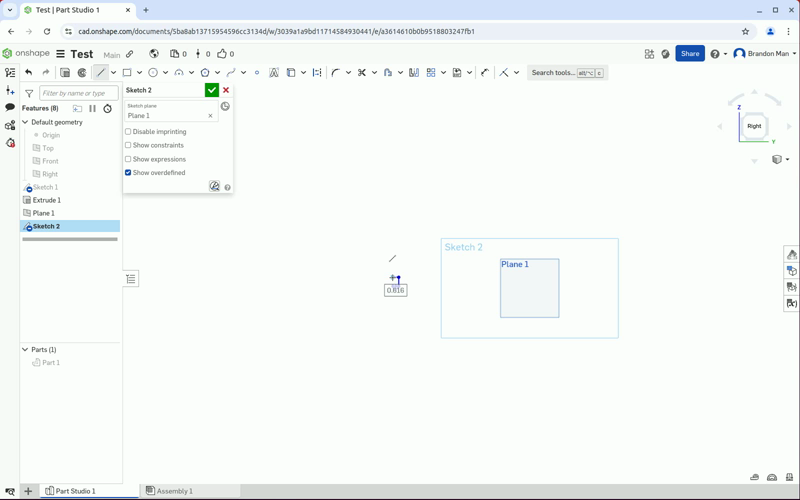
scroll(-6)
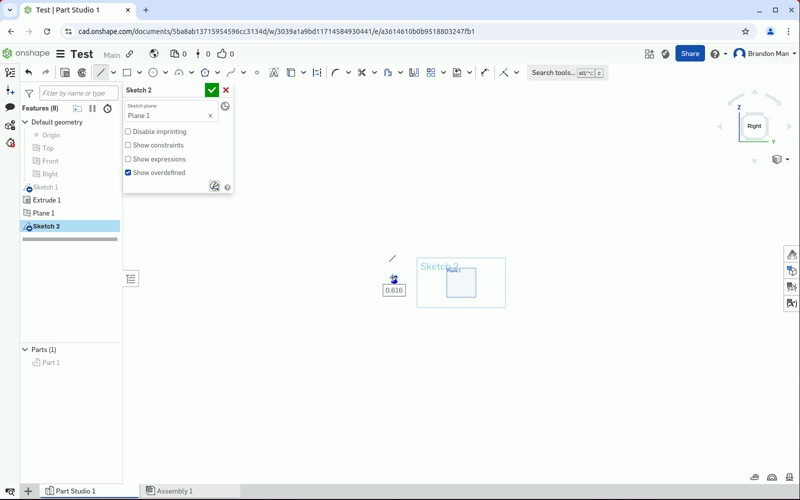
key_up(shift)
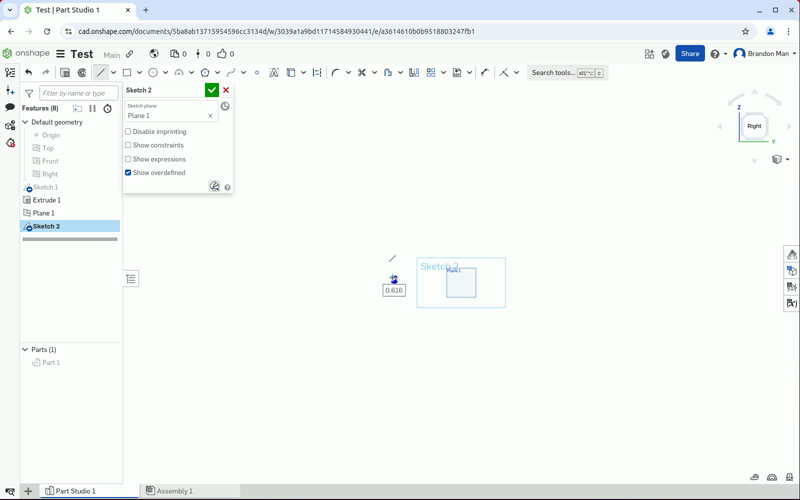
mouse_move(422, 277)
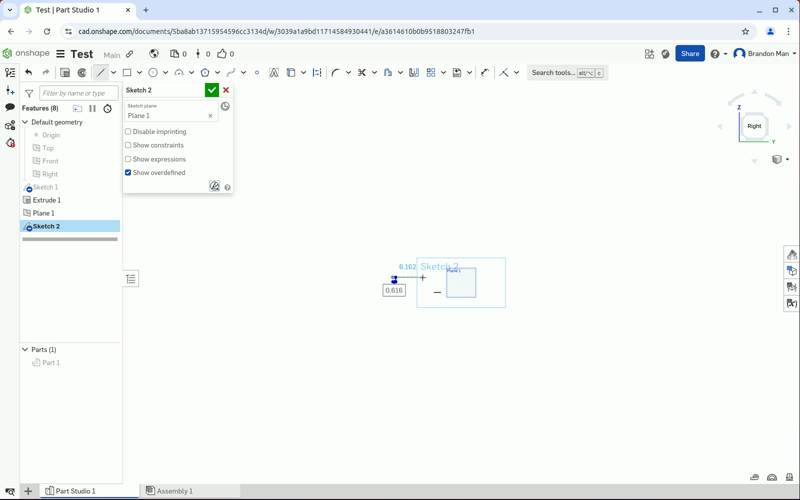
key_down(shift)
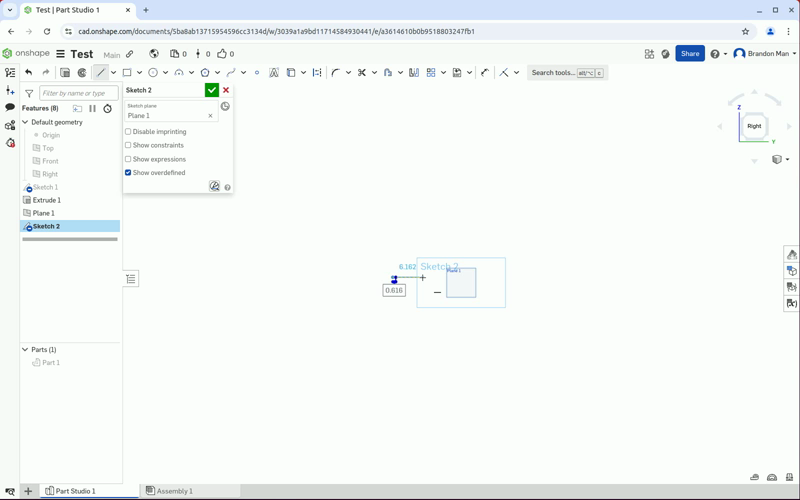
mouse_move(392, 281)
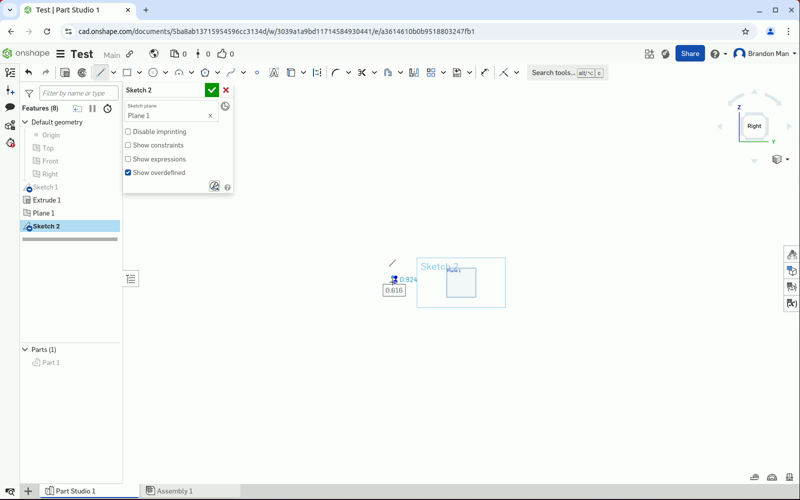
scroll(6)
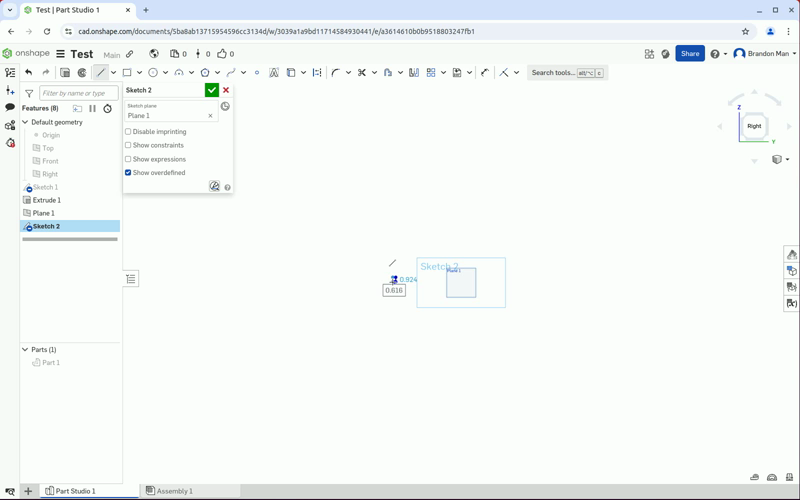
scroll(6)
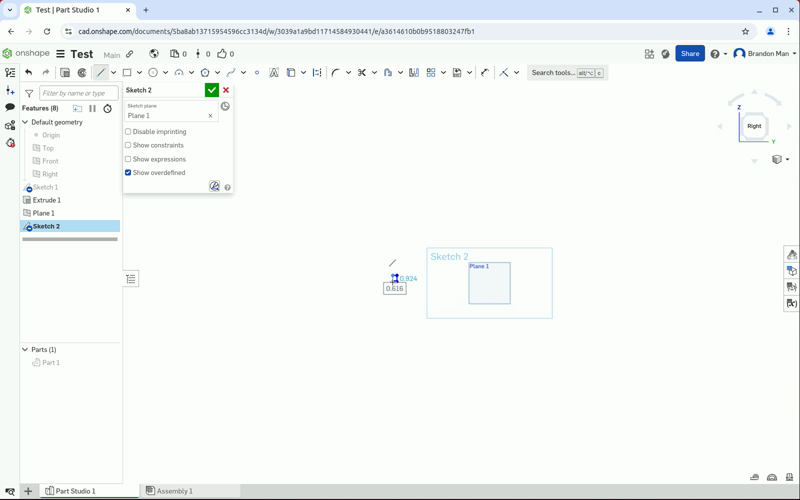
scroll(6)
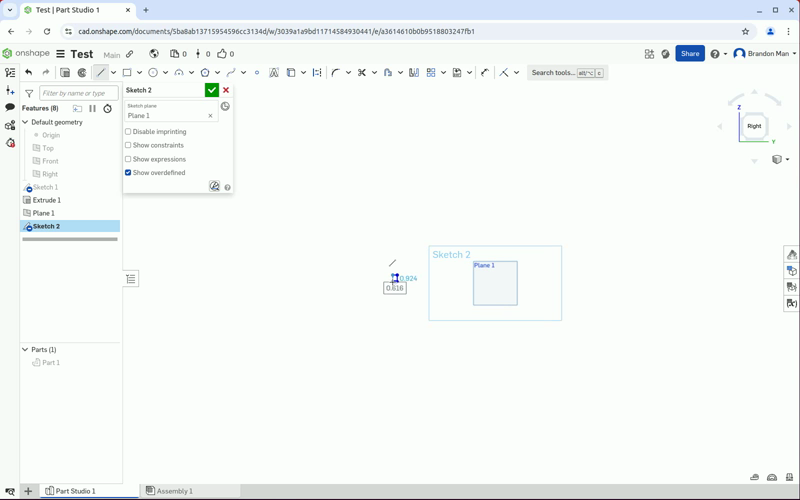
scroll(6)
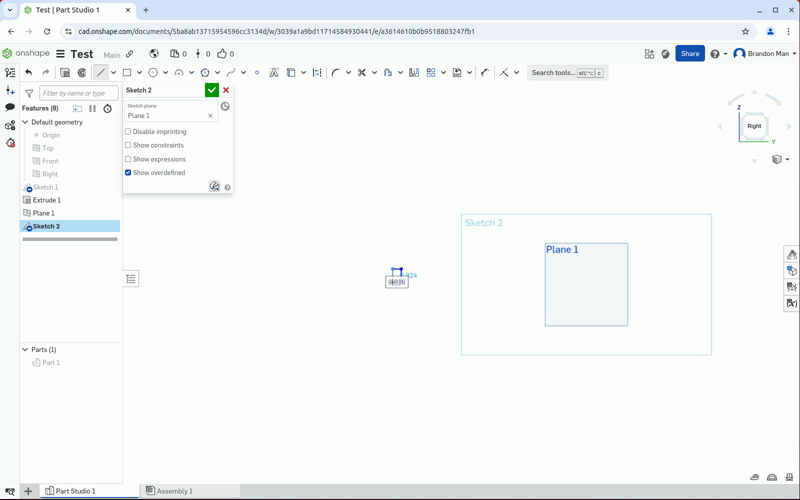
scroll(6)
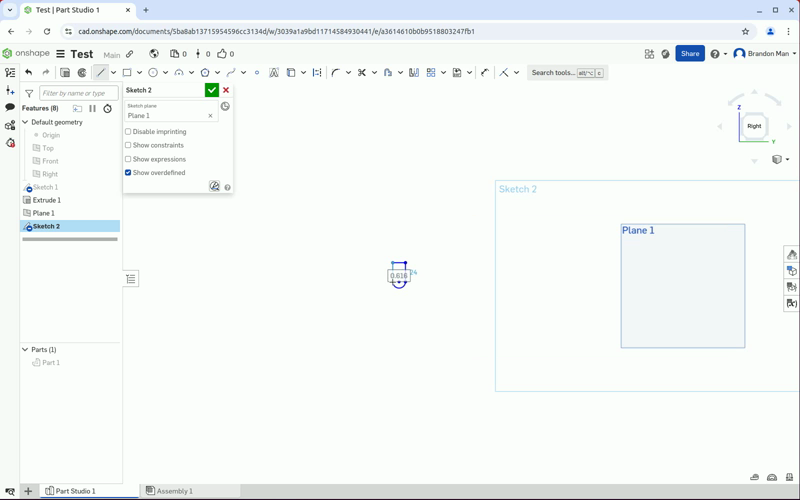
scroll(6)
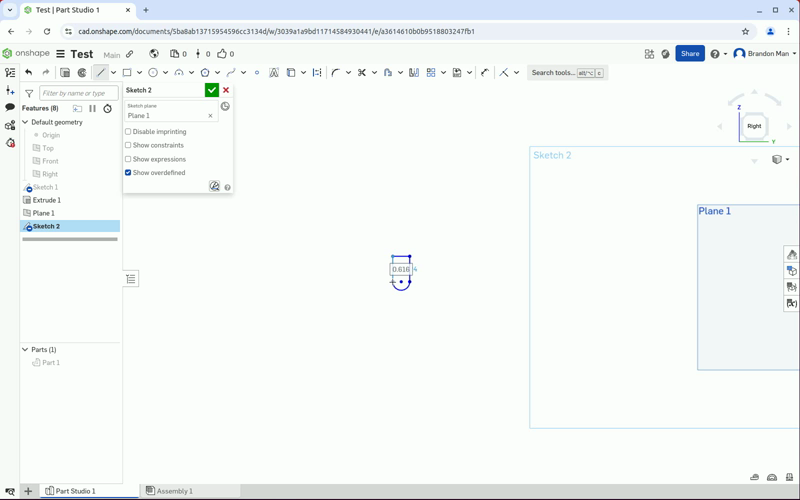
scroll(6)
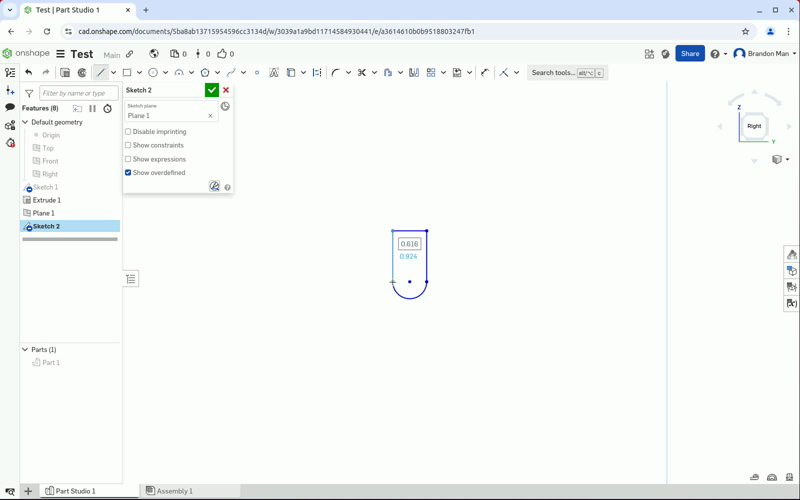
key_up(shift)
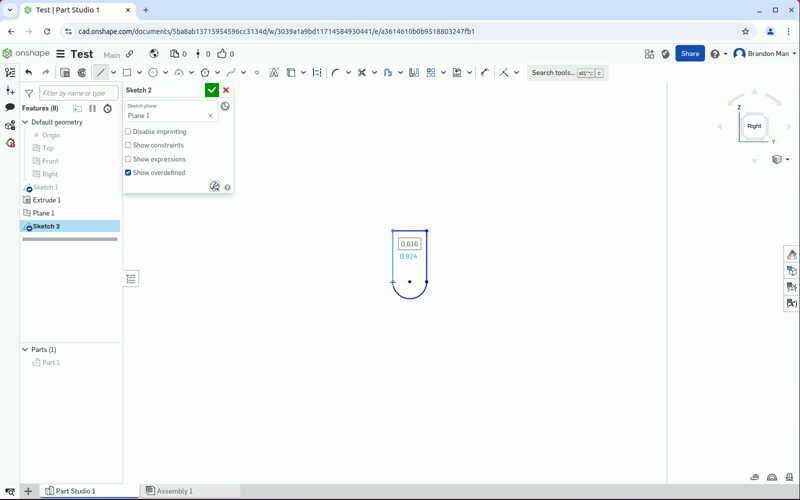
click(392, 281)
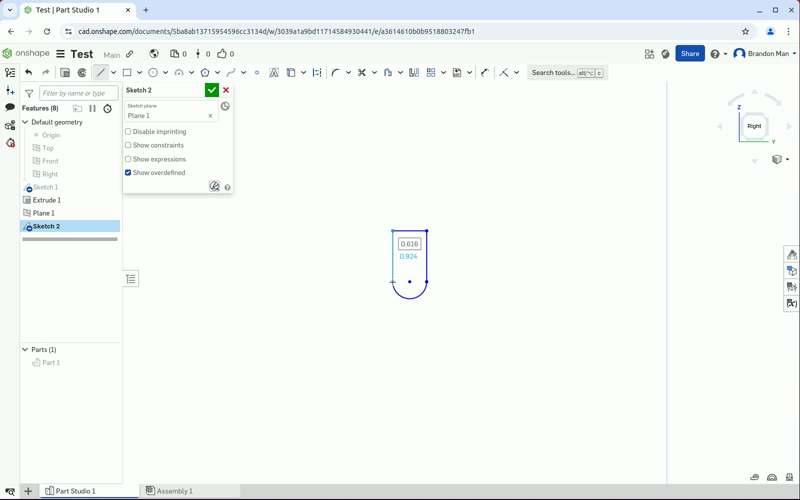
scroll(-6)
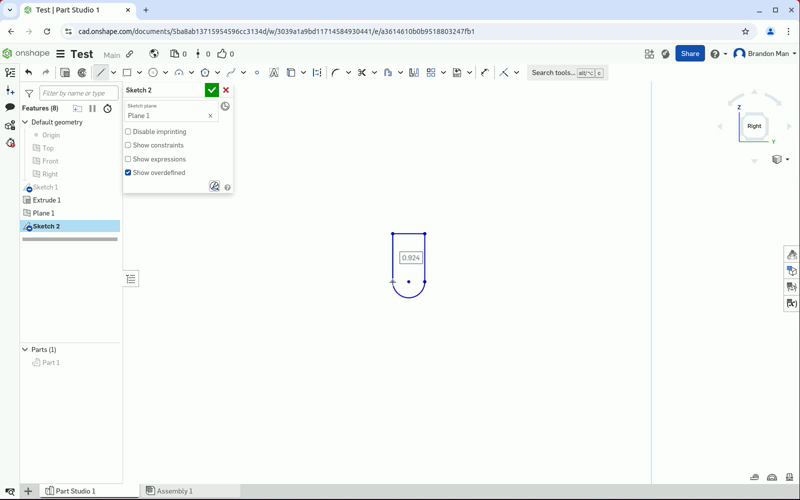
scroll(-6)
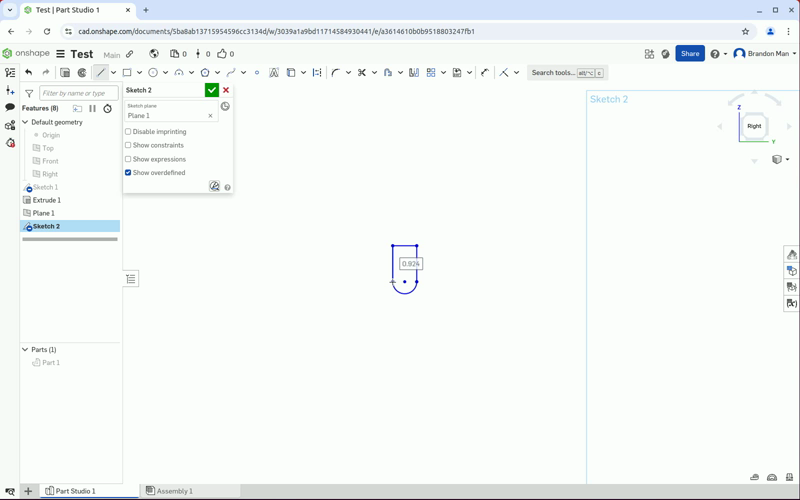
scroll(-6)
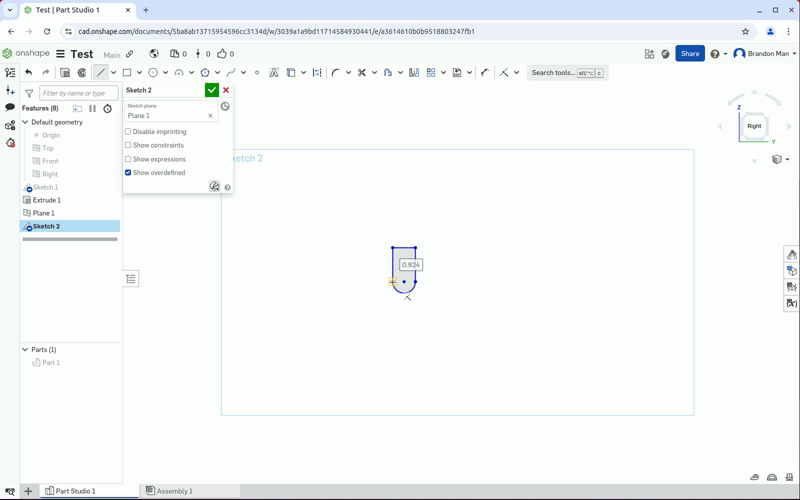
scroll(-6)
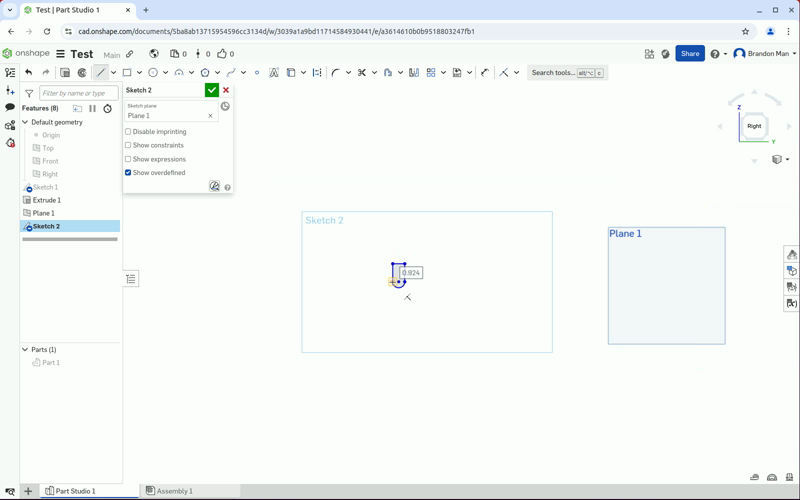
scroll(-6)
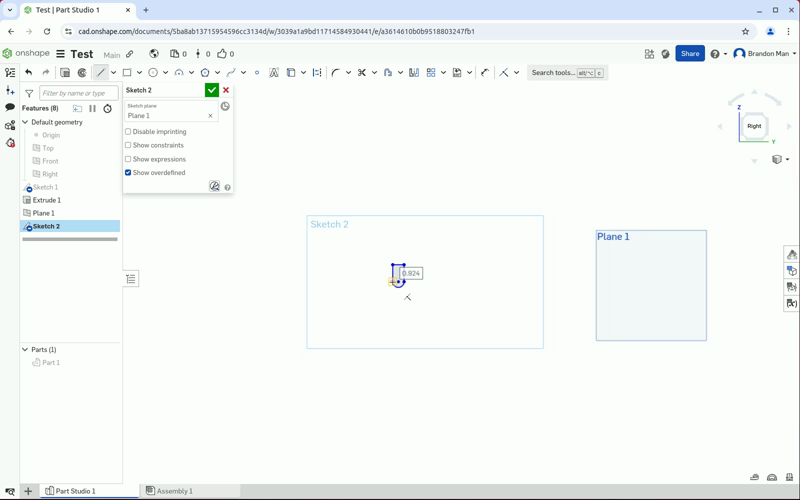
scroll(-6)
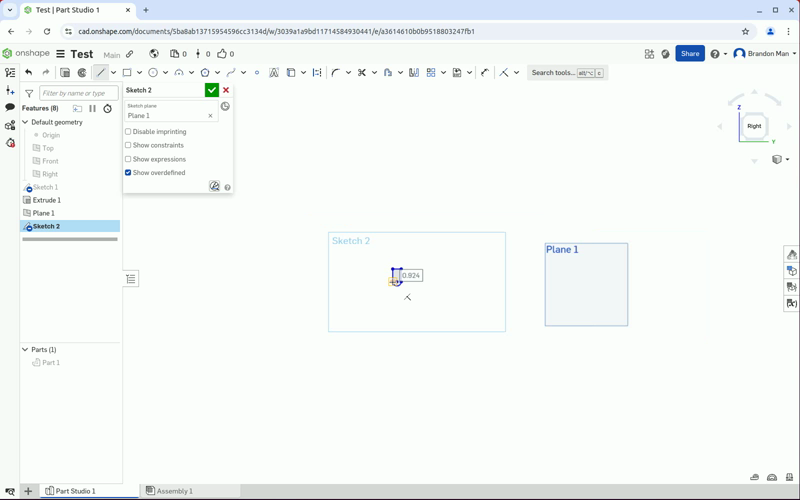
scroll(-6)
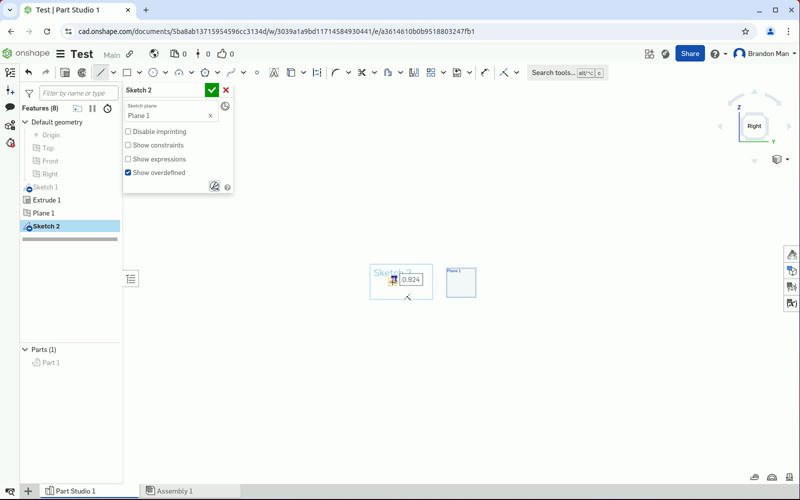
key(esc)
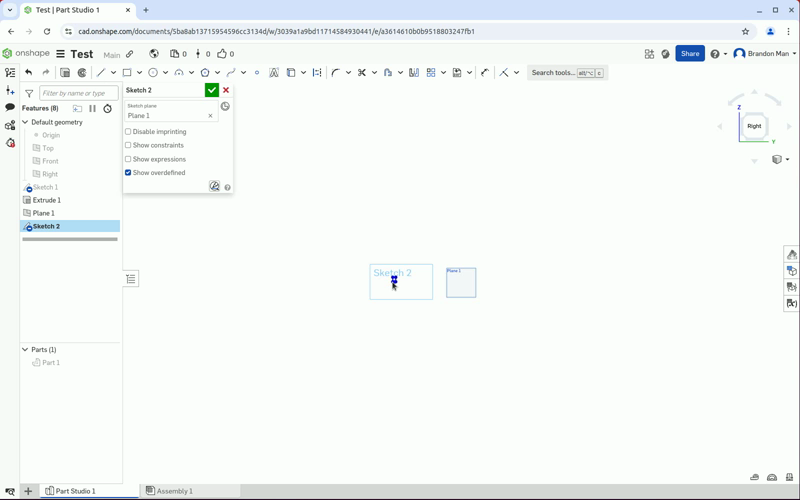
mouse_move(395, 277)
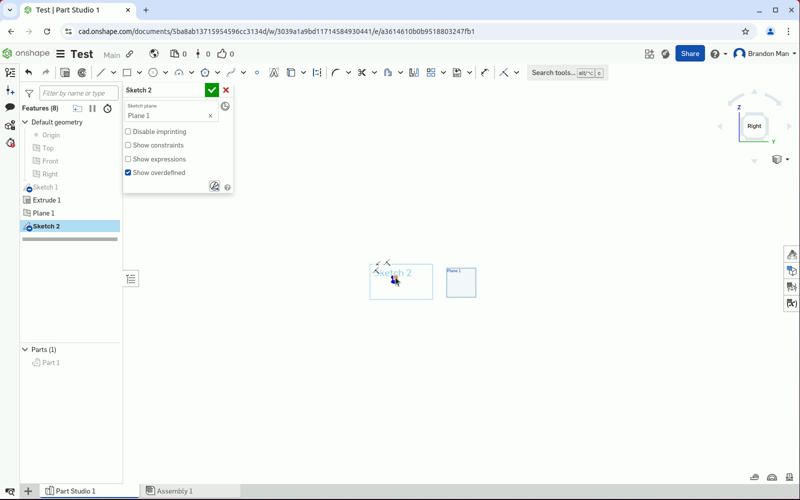
scroll(6)
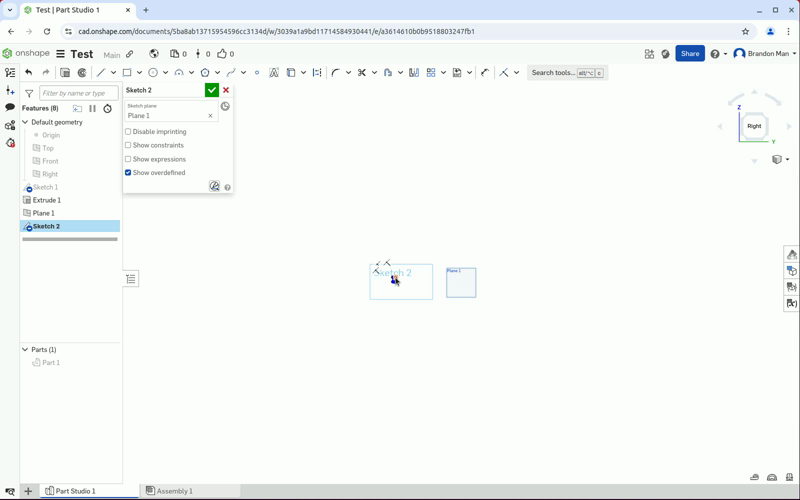
scroll(6)
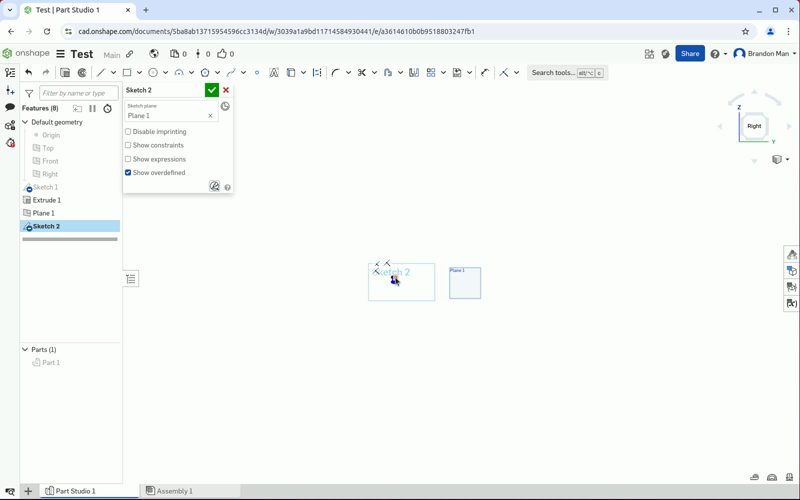
scroll(6)
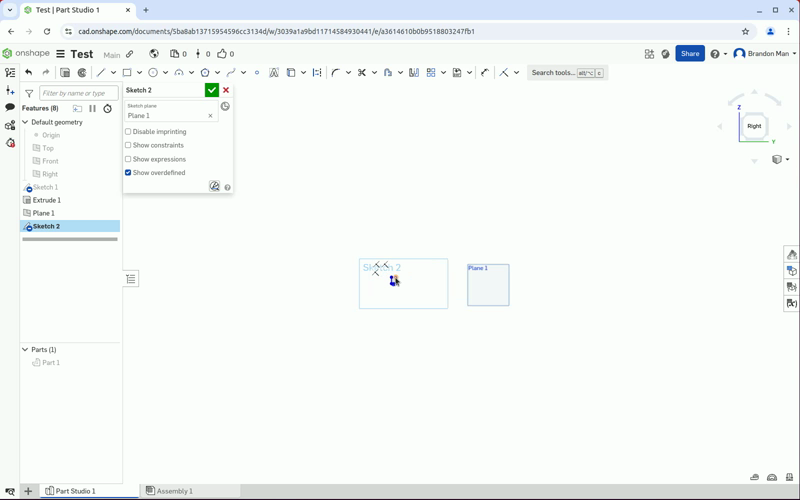
scroll(6)
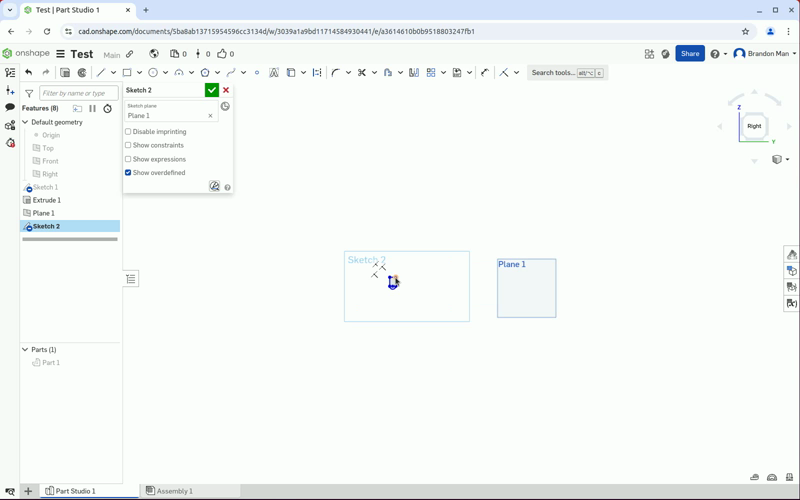
scroll(6)
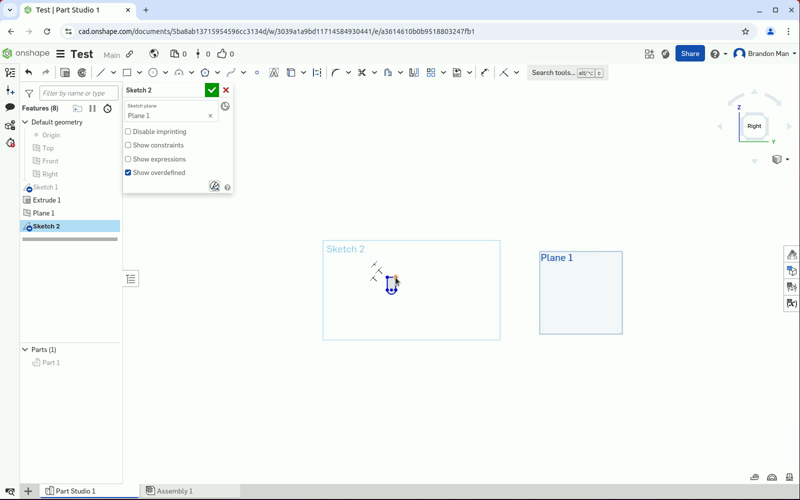
scroll(6)
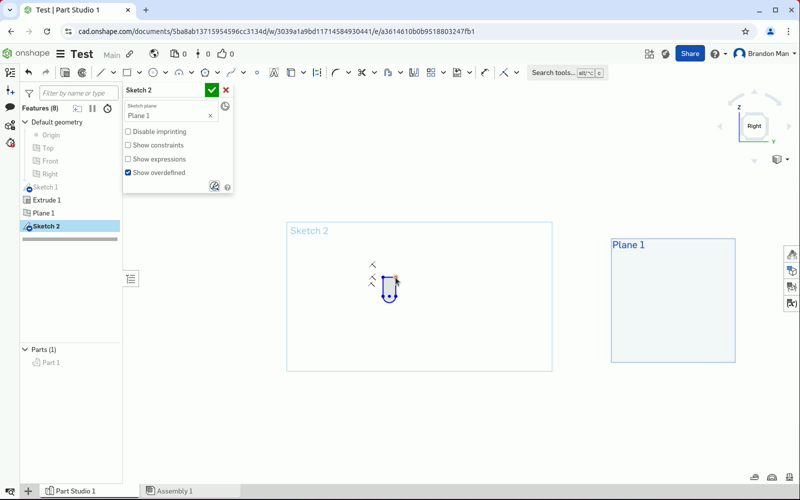
scroll(6)
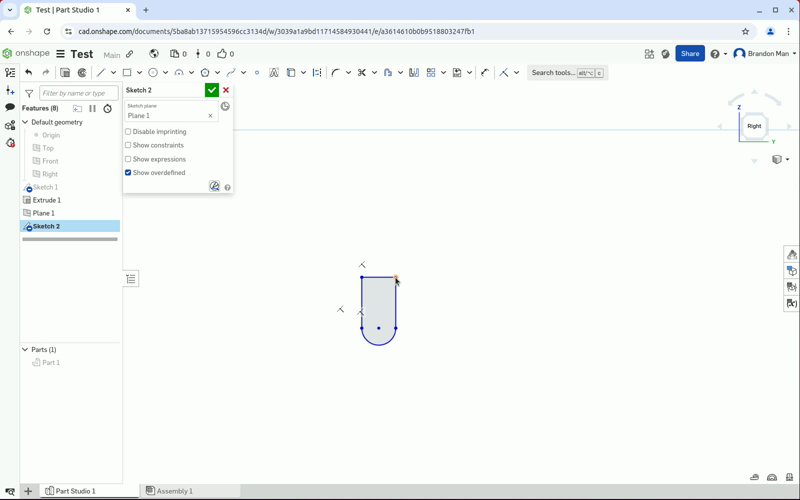
click(395, 277)
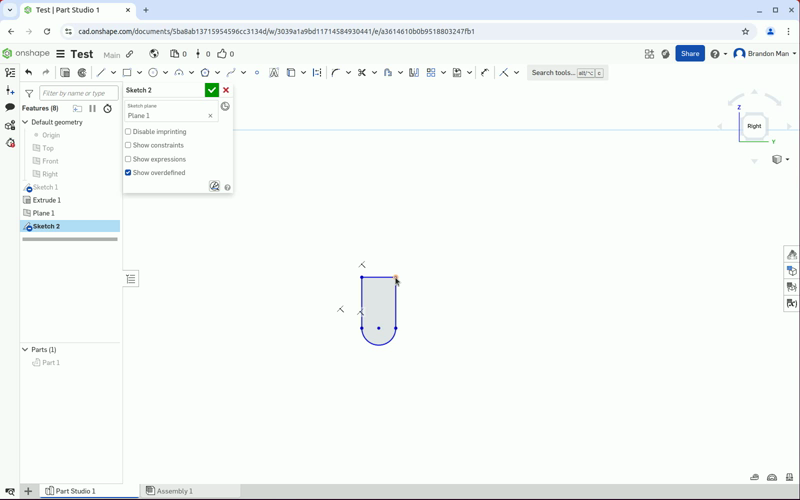
scroll(-6)
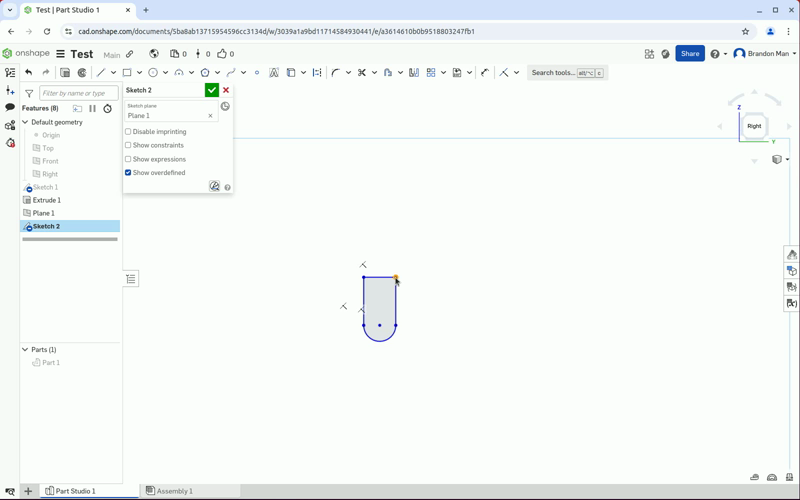
scroll(-6)
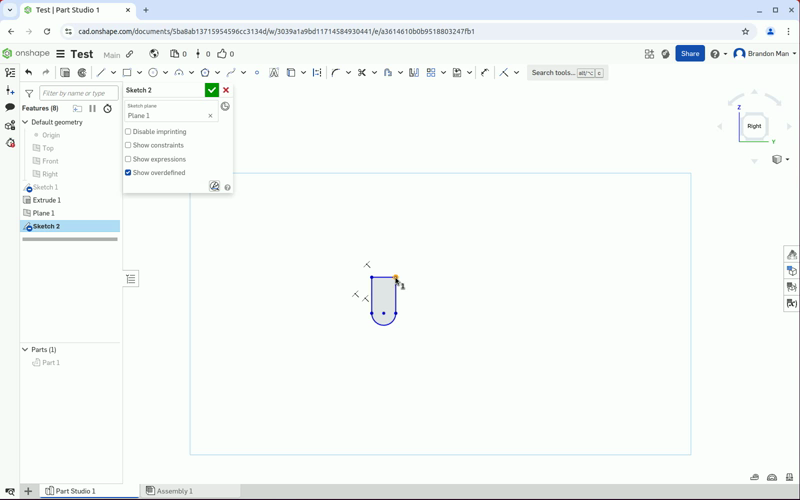
scroll(-6)
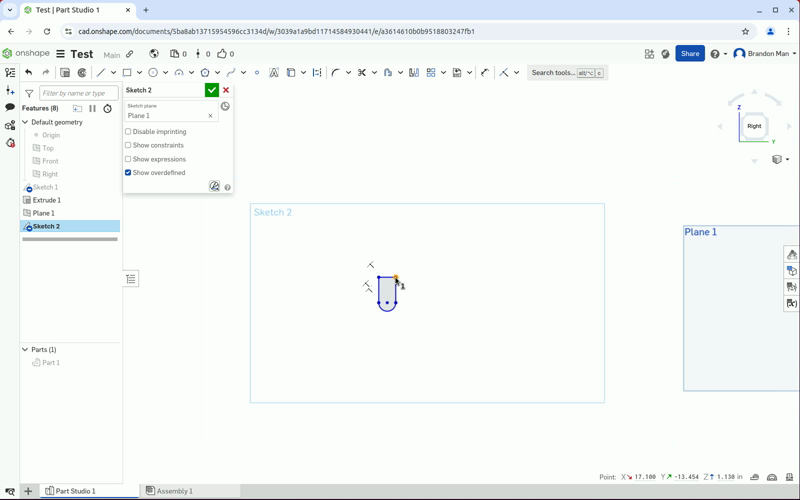
scroll(-6)
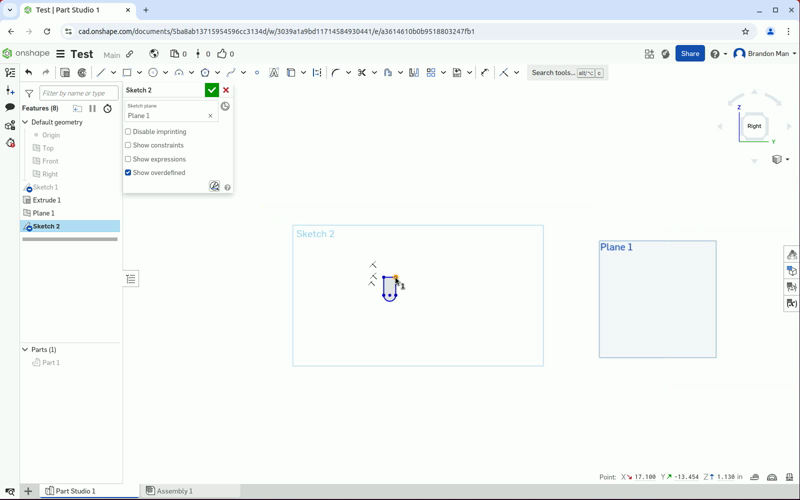
scroll(-6)
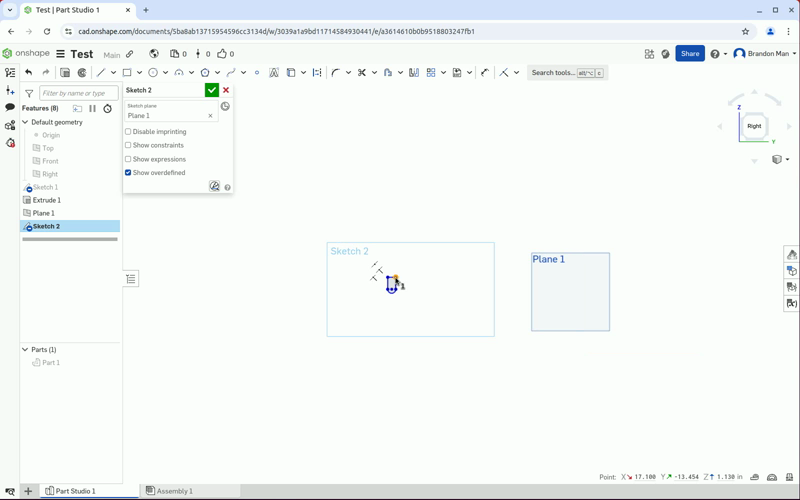
scroll(-6)
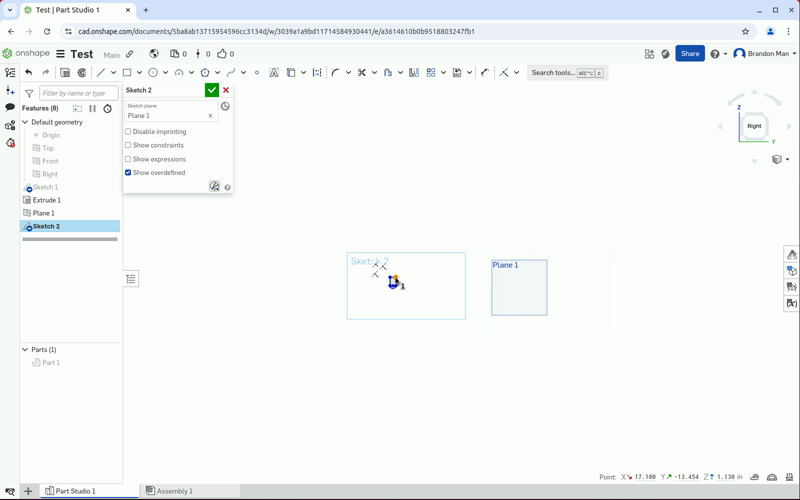
scroll(-6)
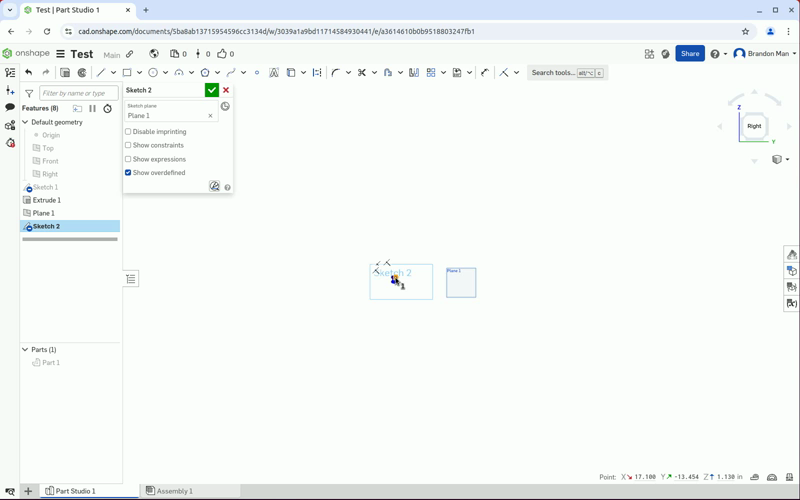
mouse_move(73, 352)
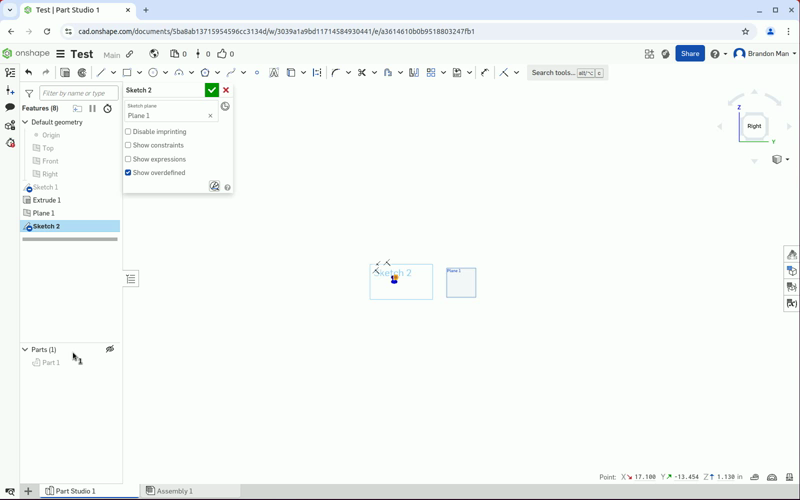
key(shift+y)
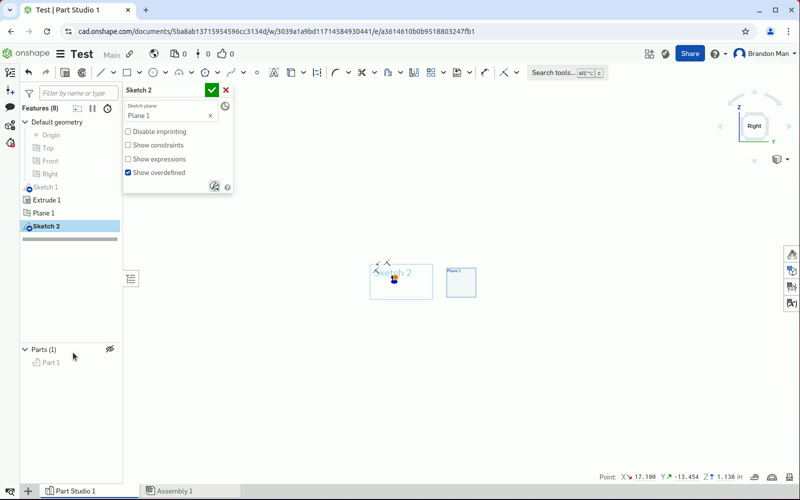
key(shift+e)
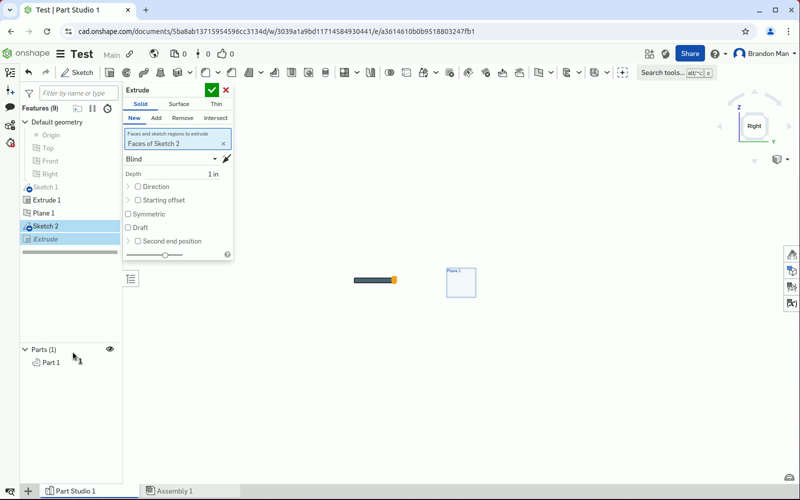
mouse_move(143, 106)
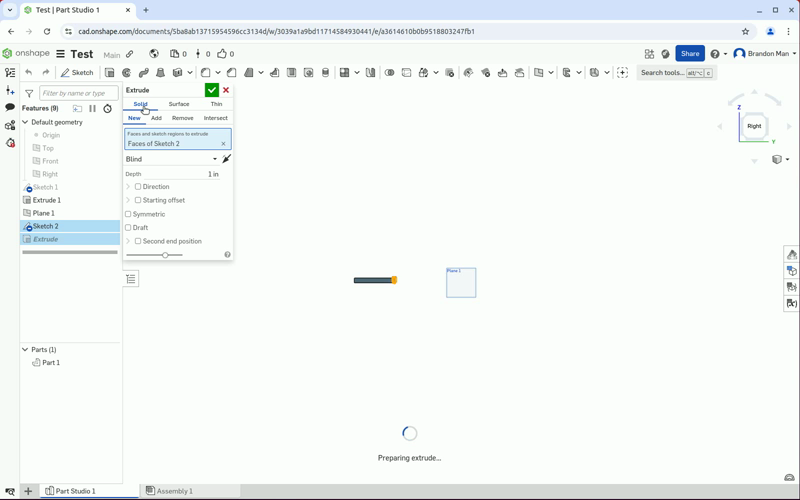
click(143, 106)
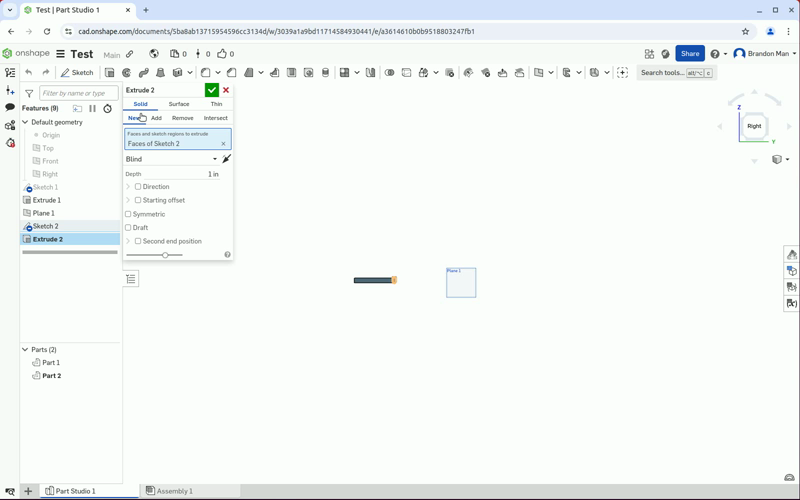
mouse_move(137, 120)
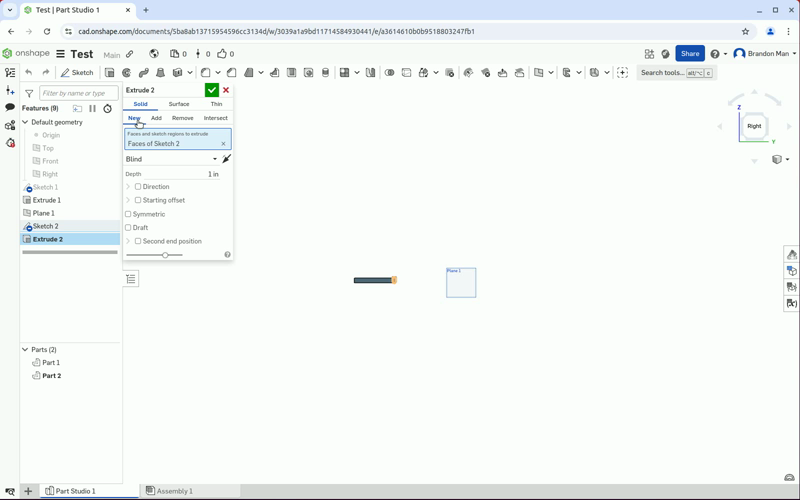
click(137, 120)
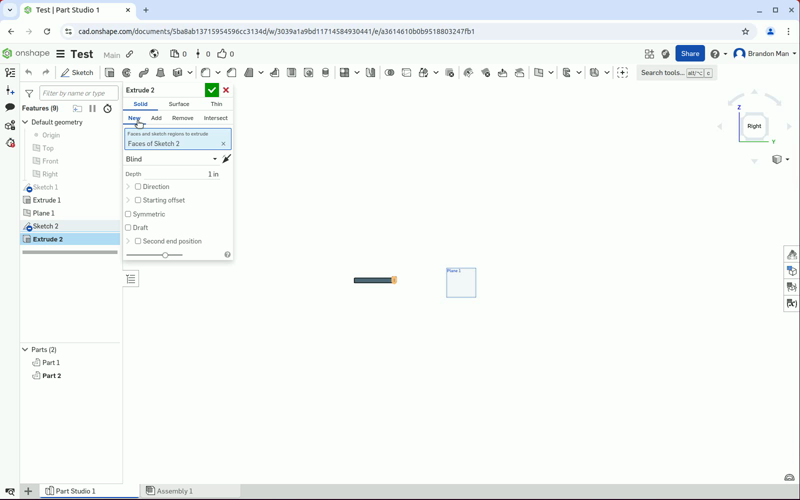
key(tab, 4)
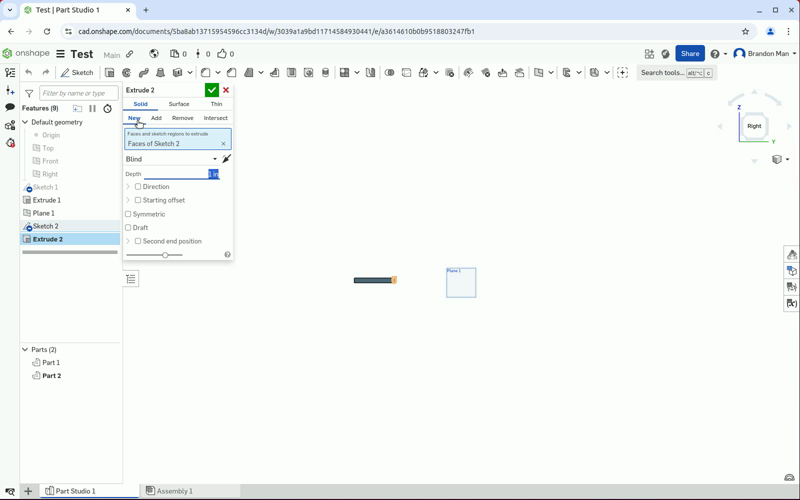
text(6.018)
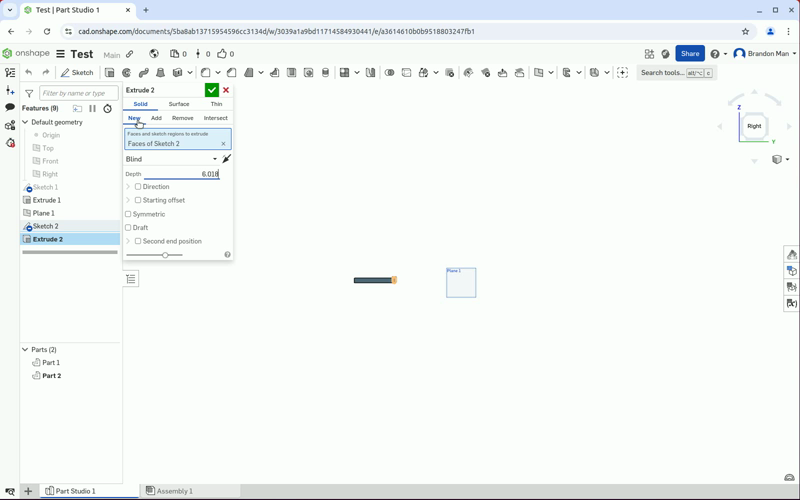
key(enter)
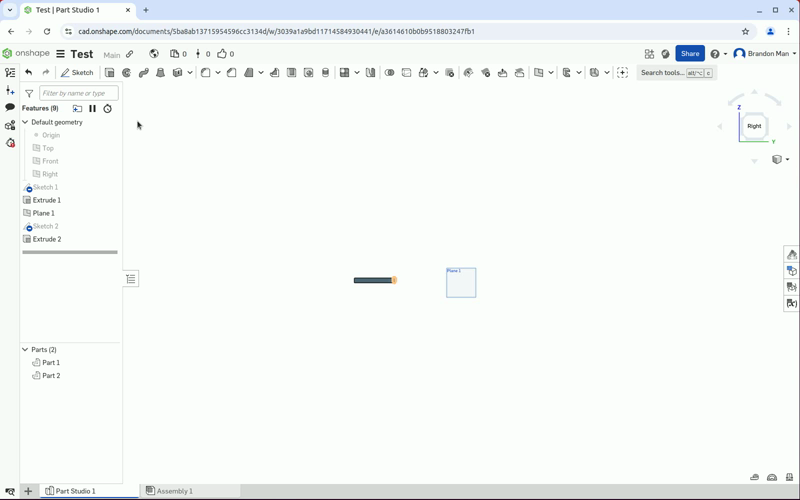
key(shift+h)
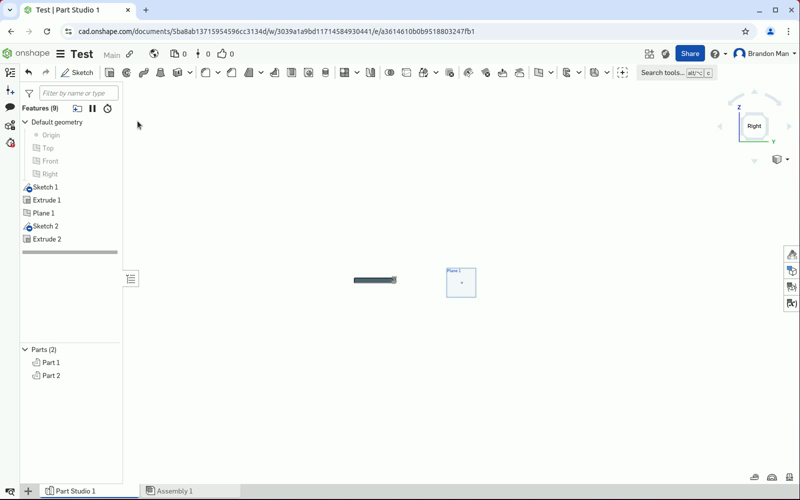
key(shift+h)
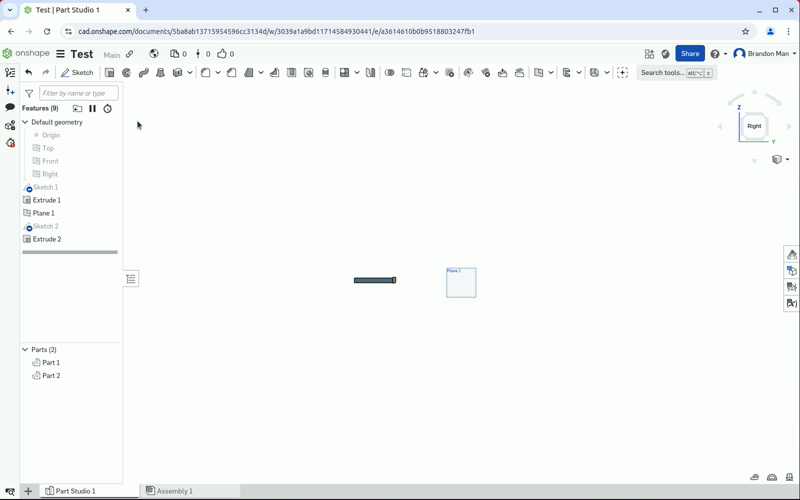
mouse_move(73, 189)
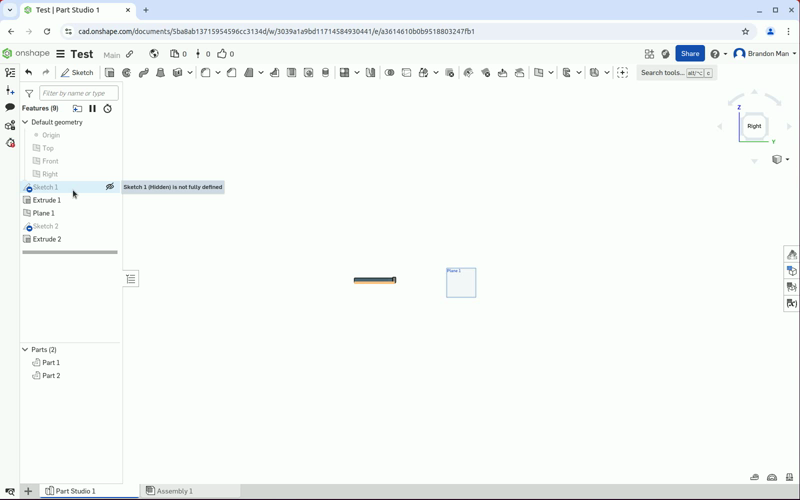
click(73, 189)
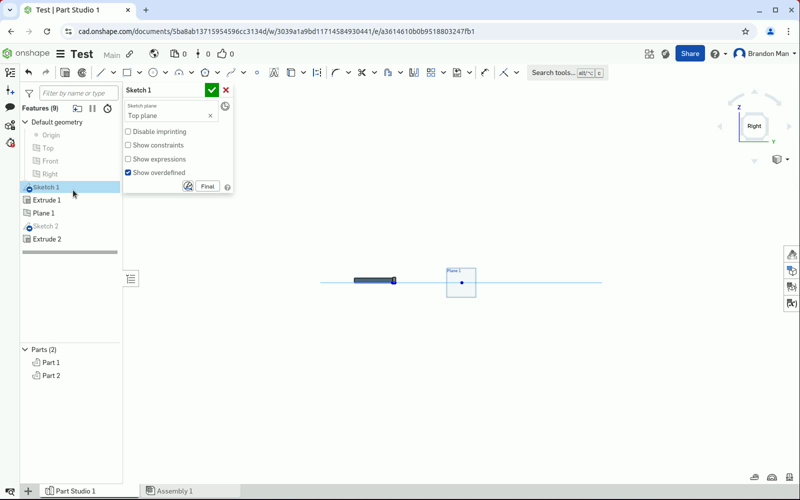
mouse_move(229, 92)
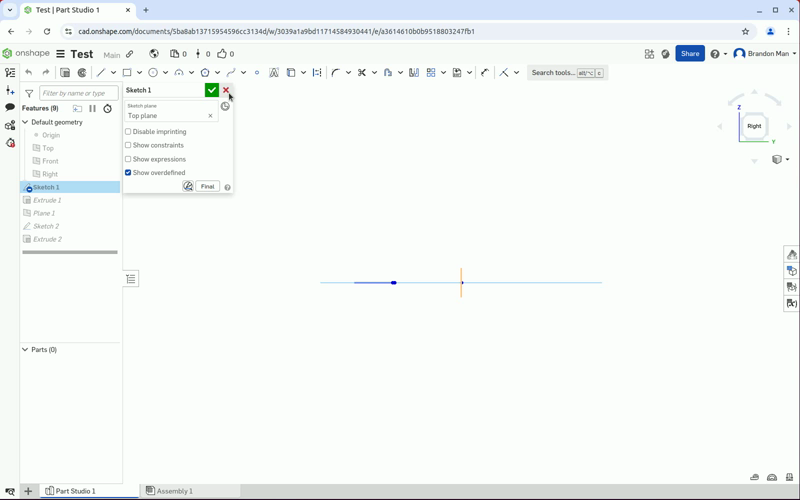
click(229, 92)
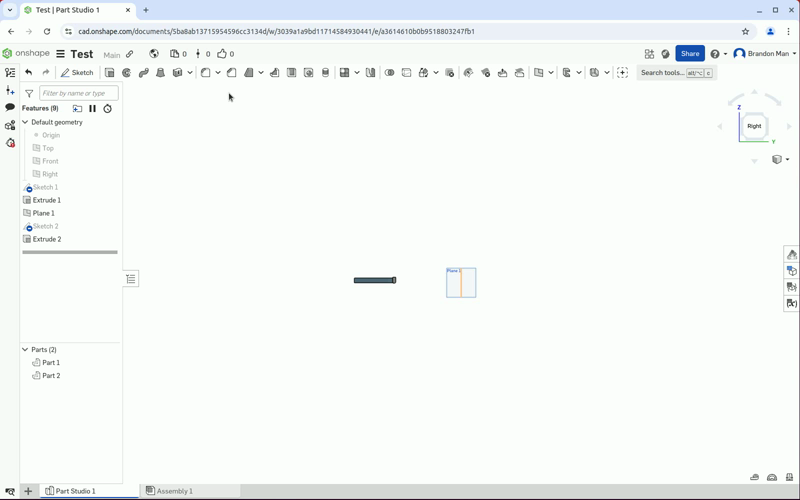
mouse_move(541, 75)
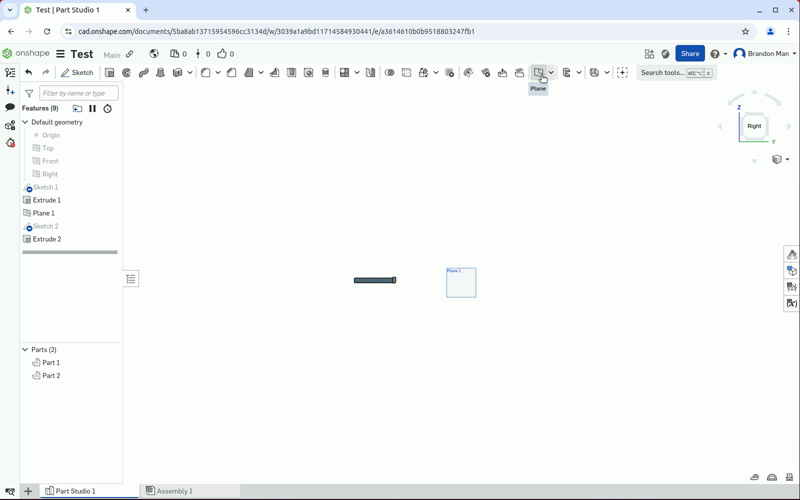
click(541, 75)
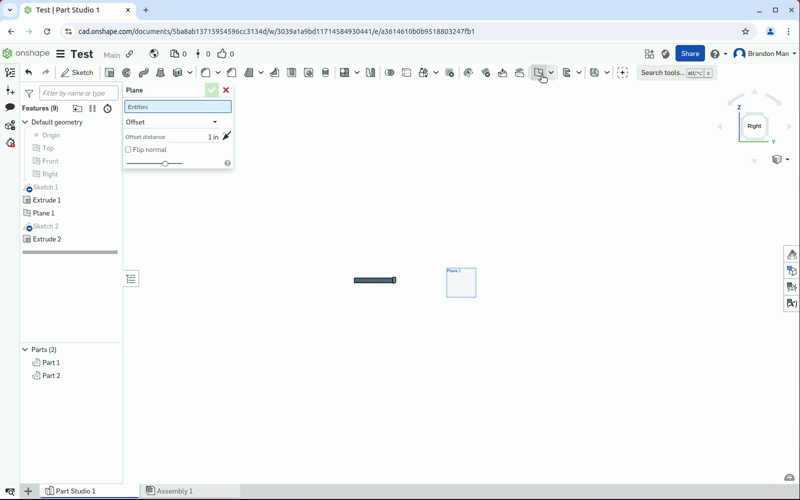
mouse_move(73, 176)
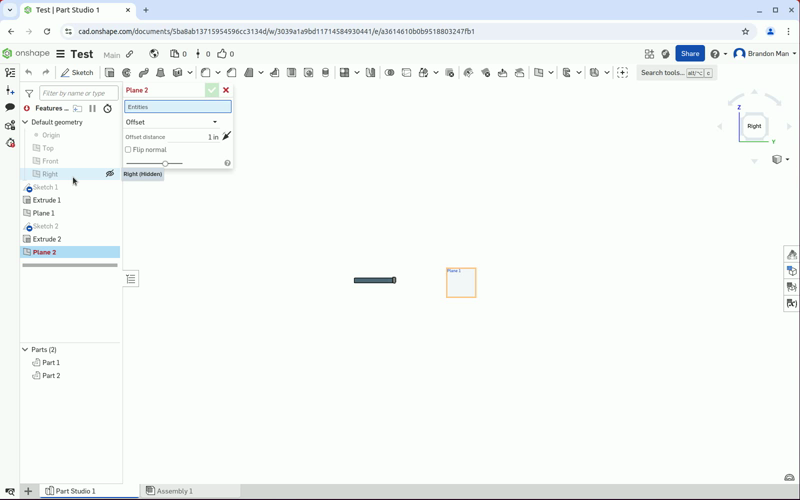
click(73, 176)
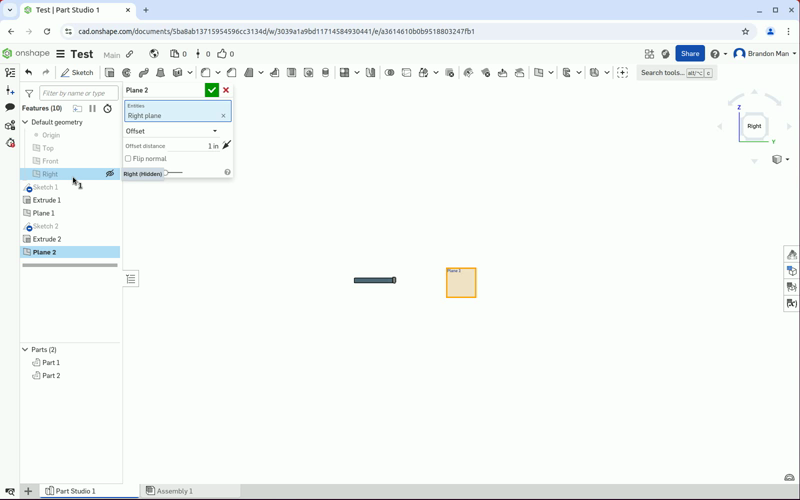
key(tab, 2)
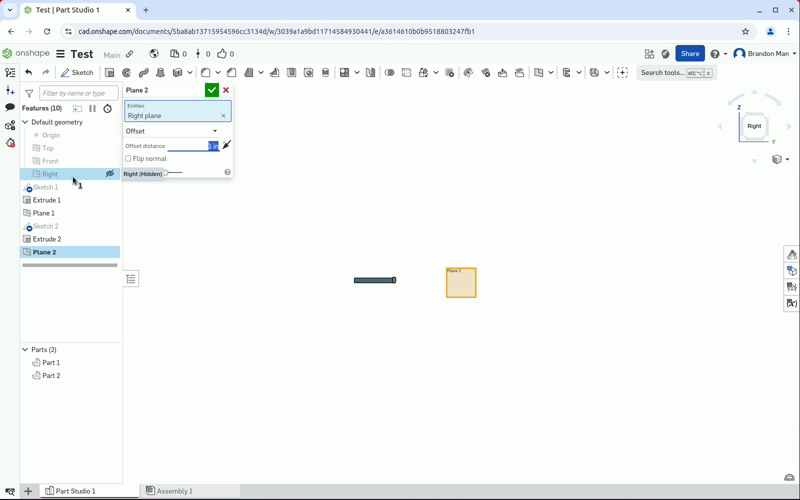
text(17.1)
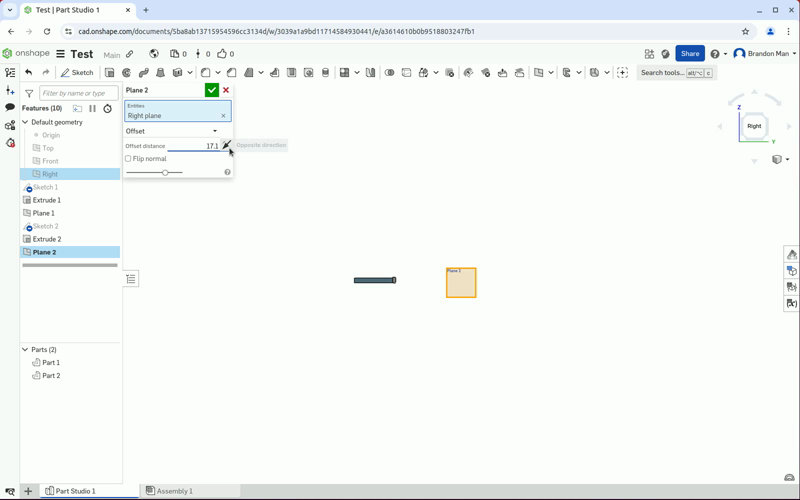
mouse_move(229, 147)
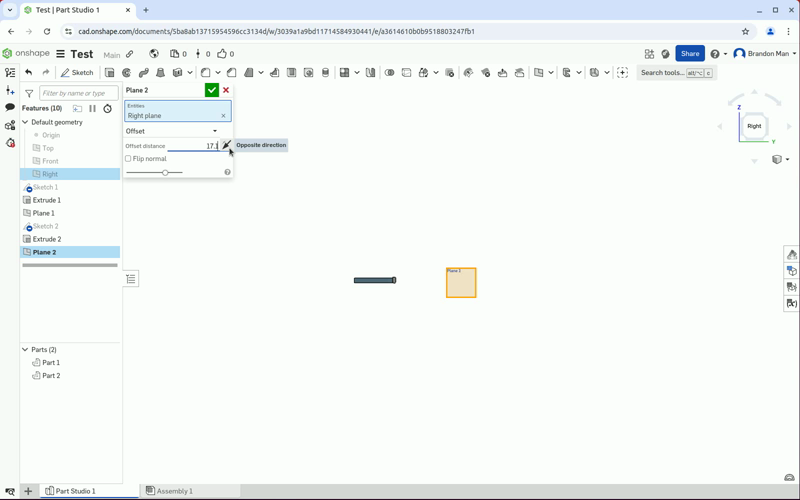
click(229, 147)
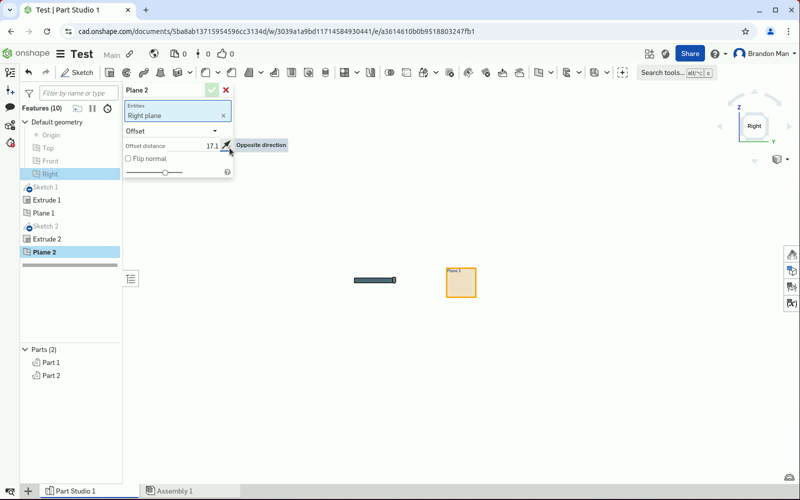
key(enter, 2)
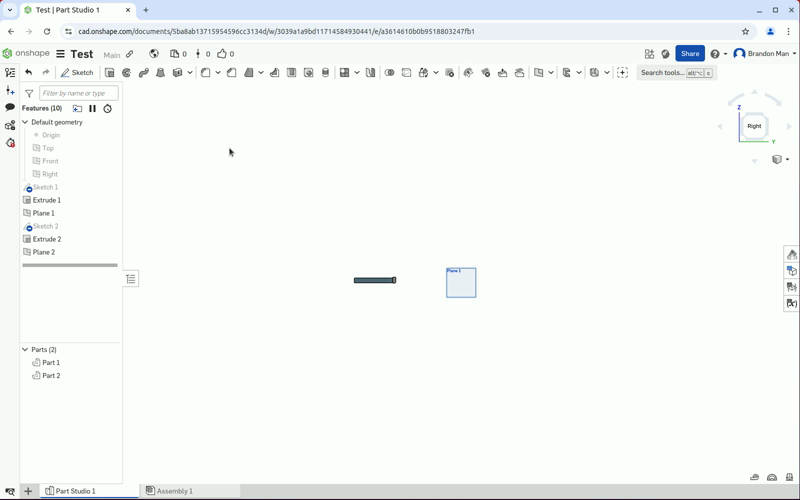
key(shift+s)
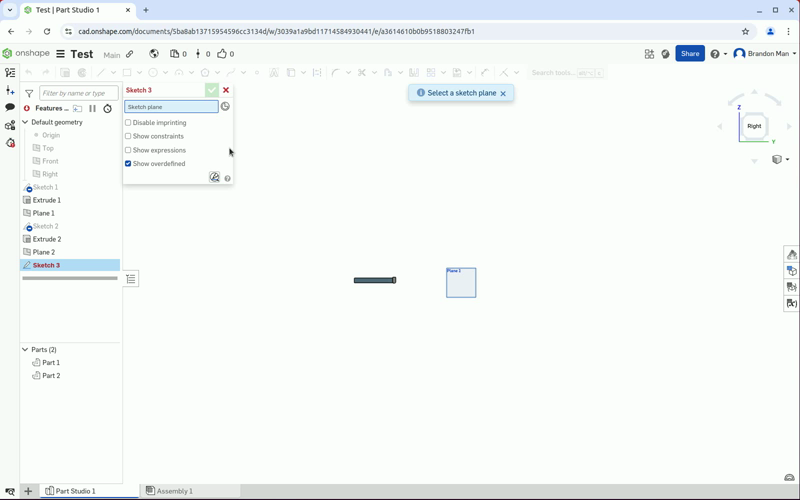
mouse_move(73, 254)
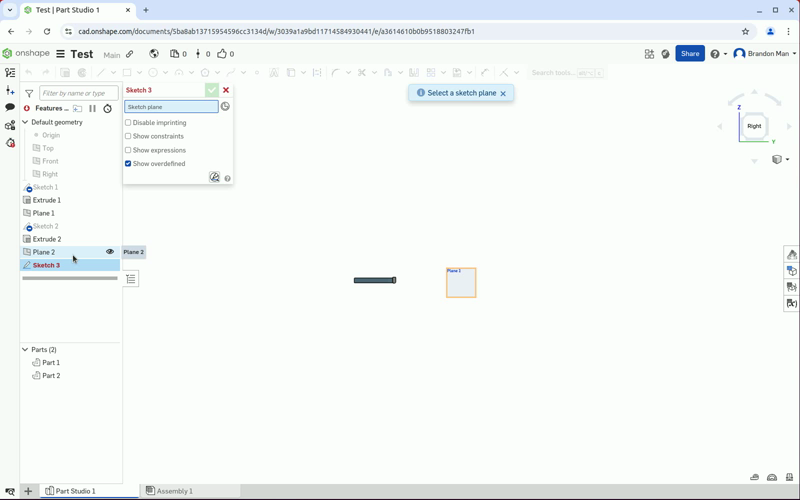
click(73, 254)
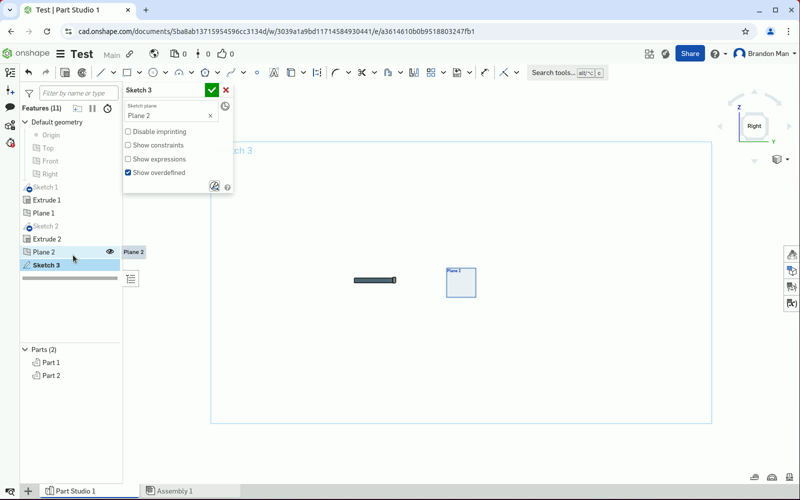
mouse_move(73, 352)
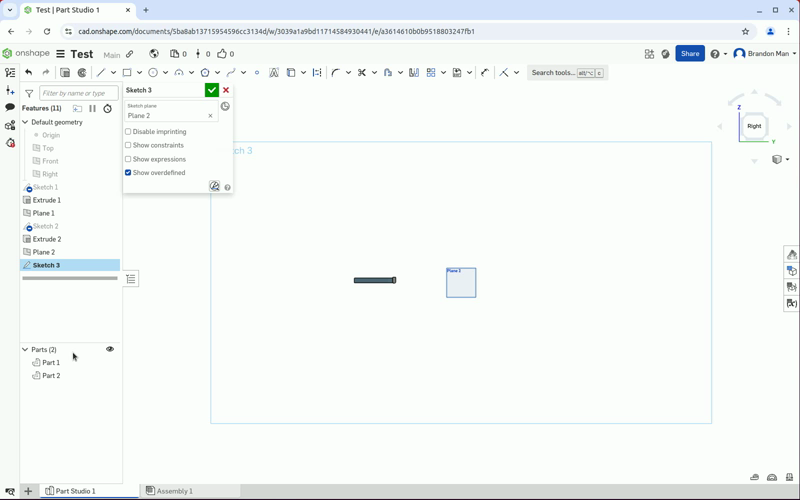
key(y)
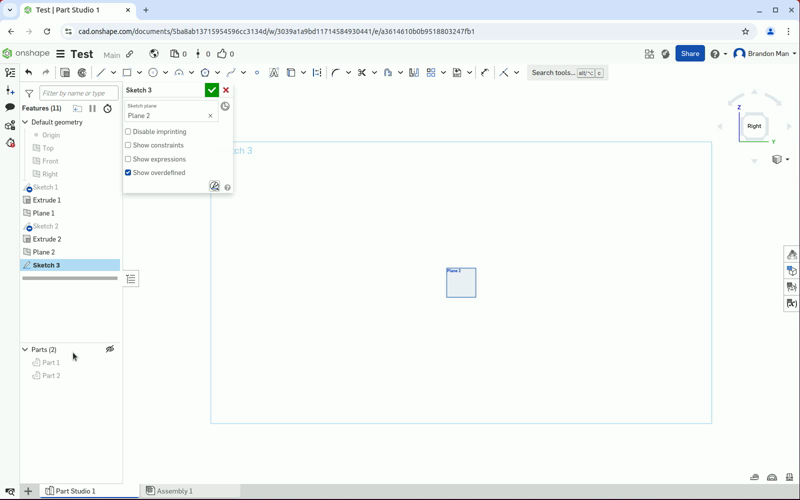
key(a)
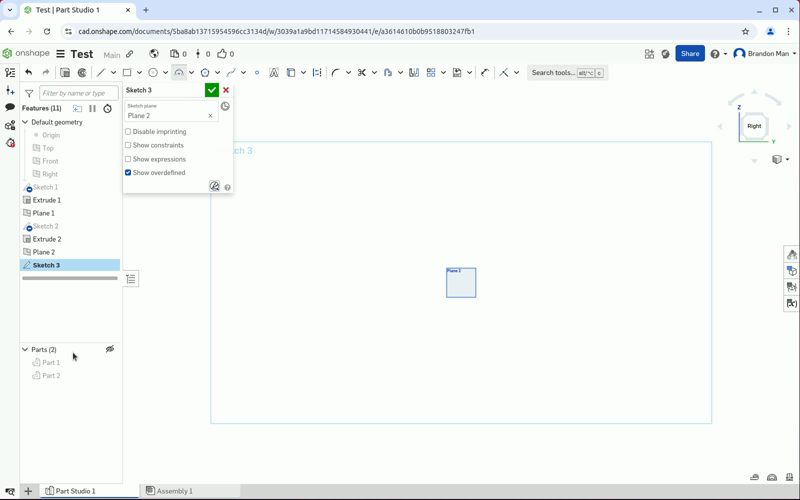
key_down(shift)
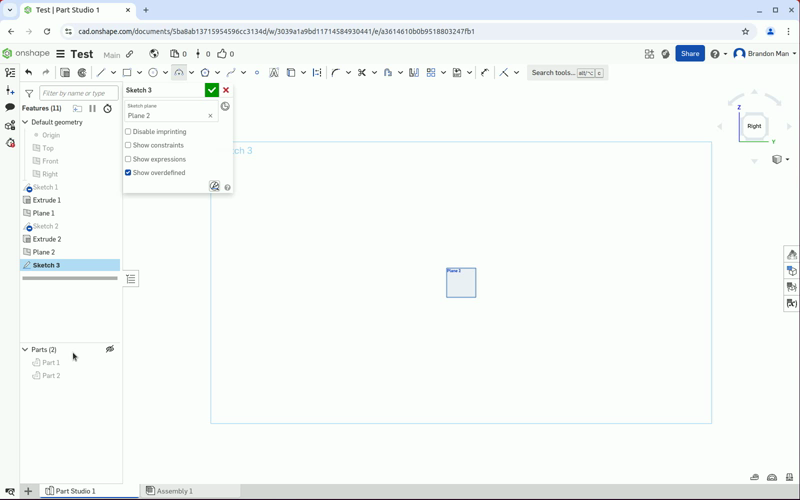
mouse_move(391, 281)
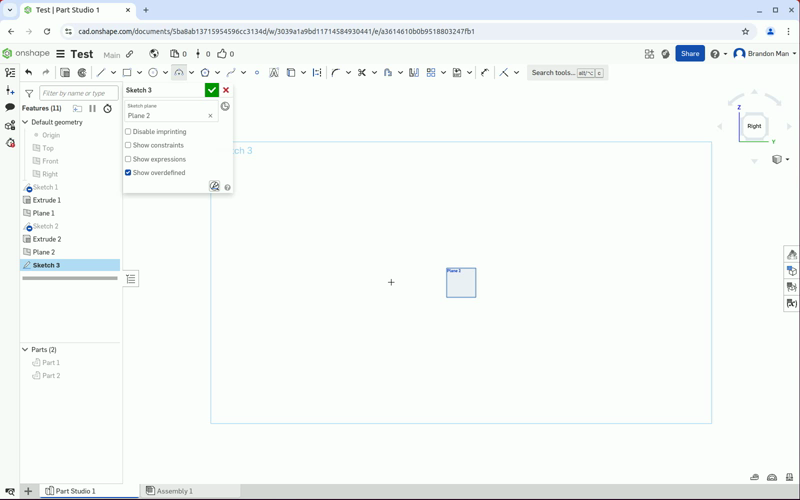
click(391, 281)
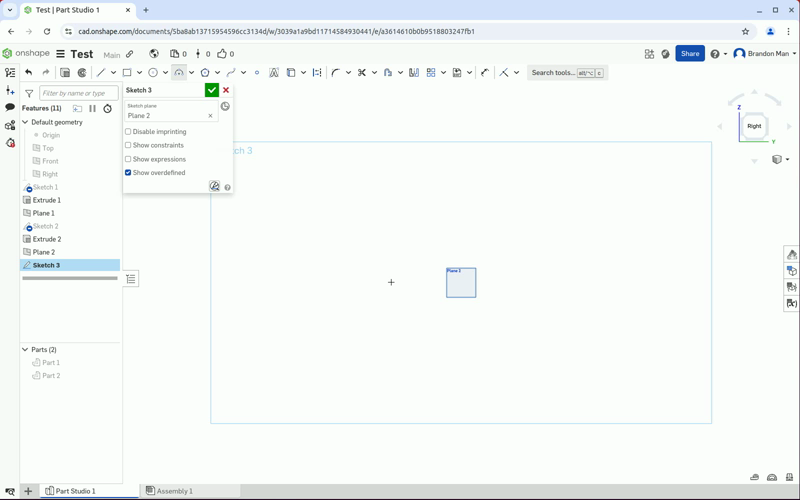
key_up(shift)
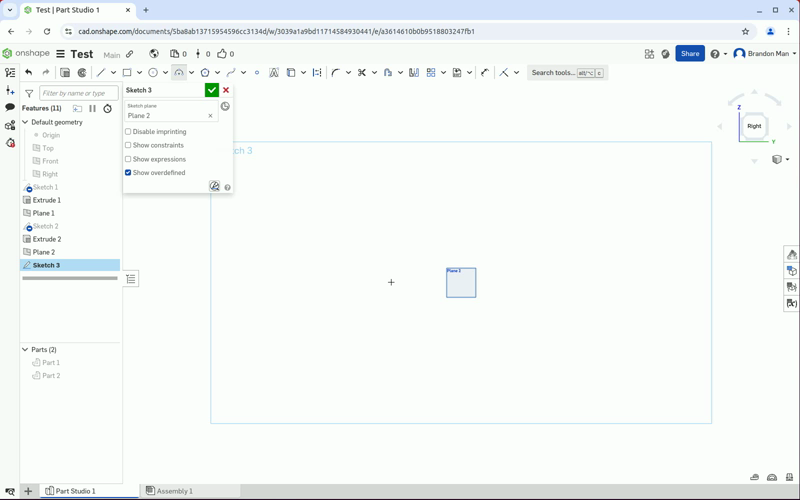
key_down(shift)
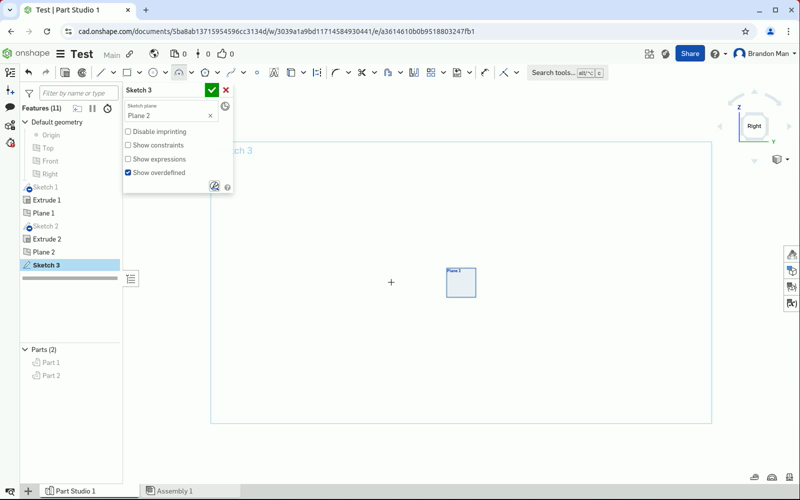
mouse_move(394, 281)
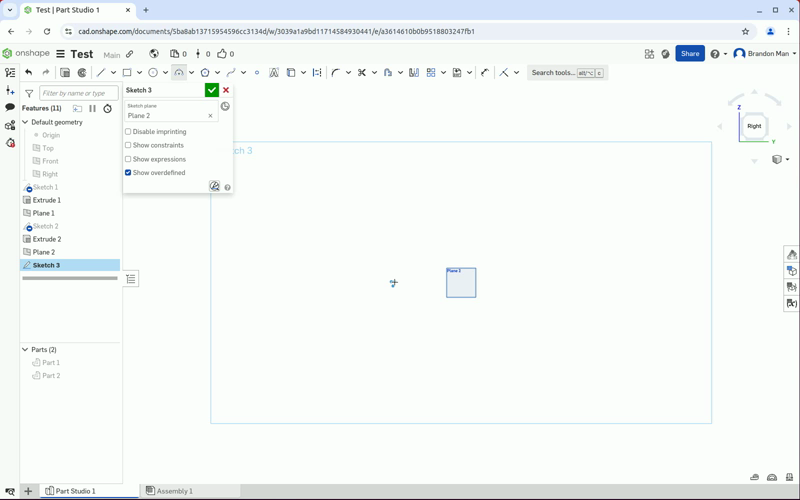
scroll(6)
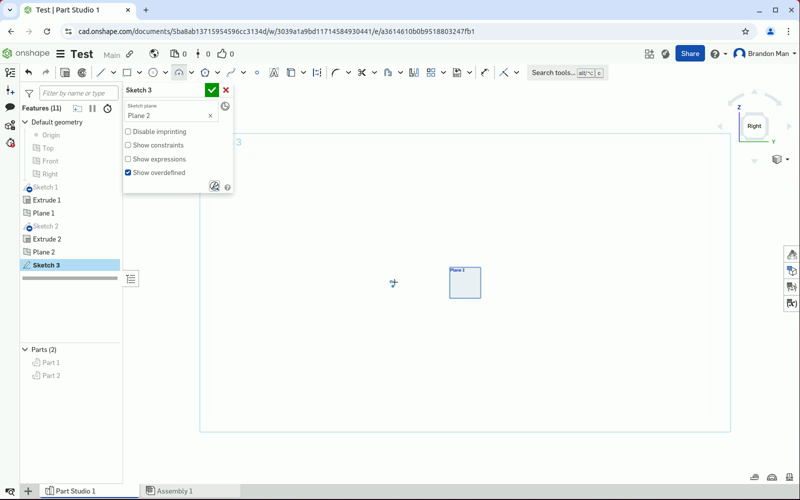
scroll(6)
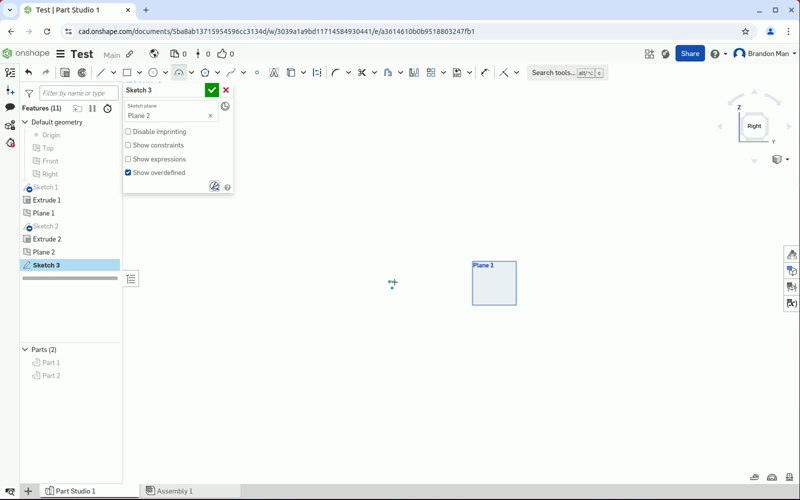
scroll(6)
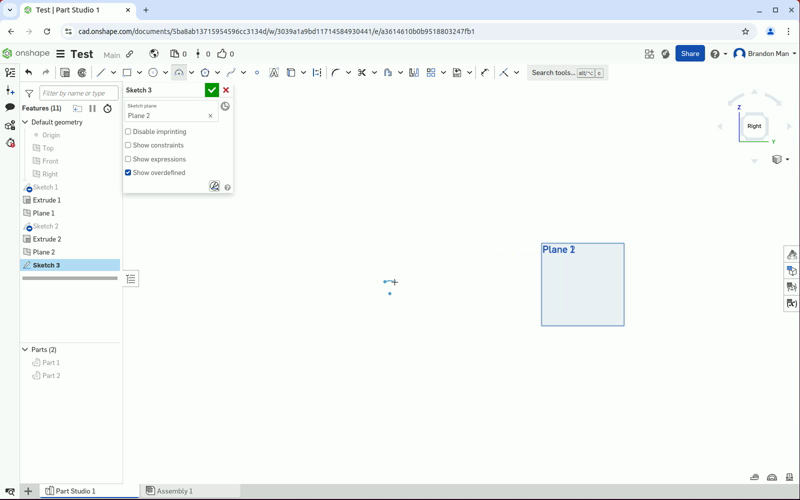
scroll(6)
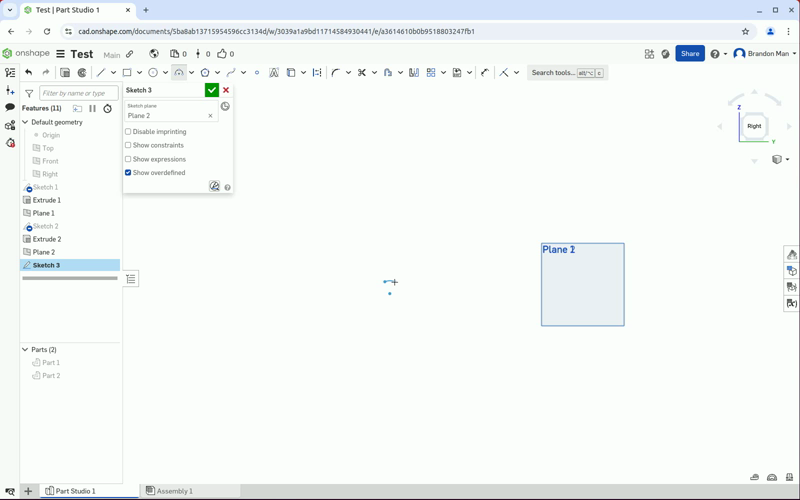
scroll(6)
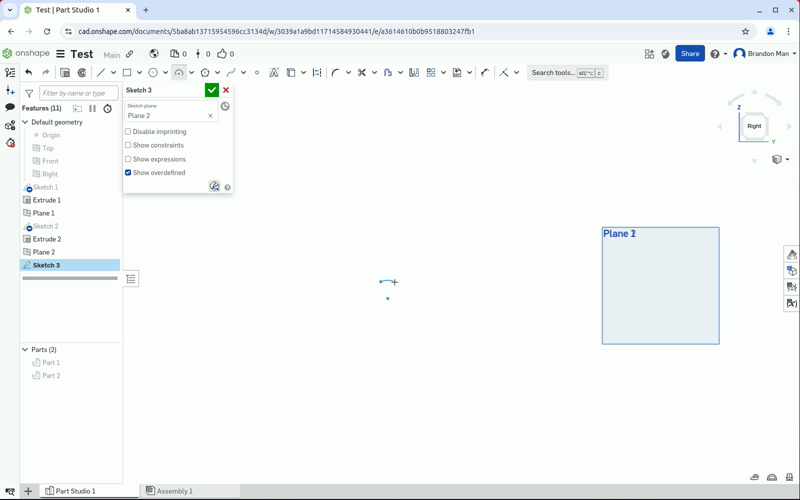
scroll(6)
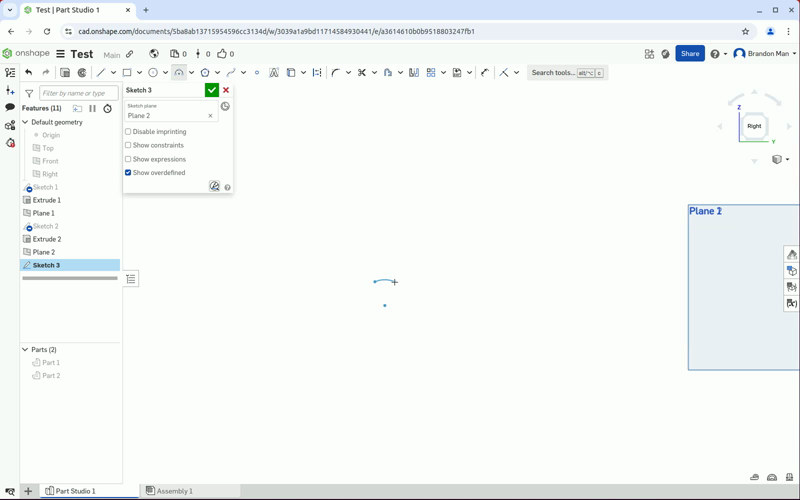
scroll(6)
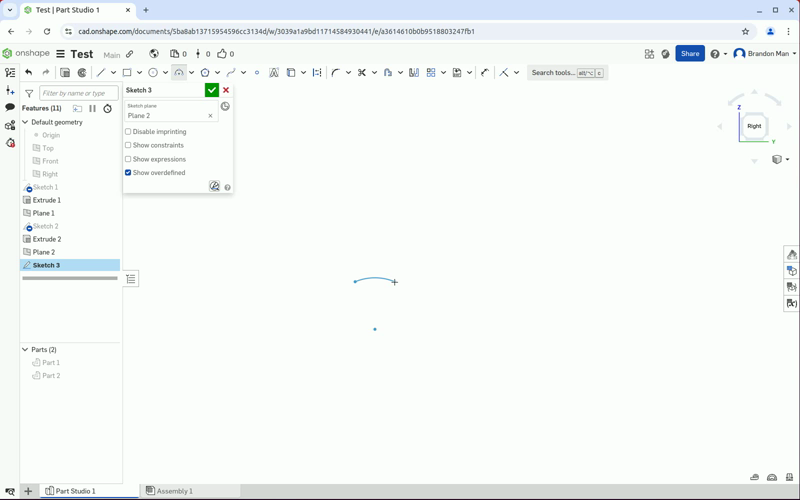
click(394, 281)
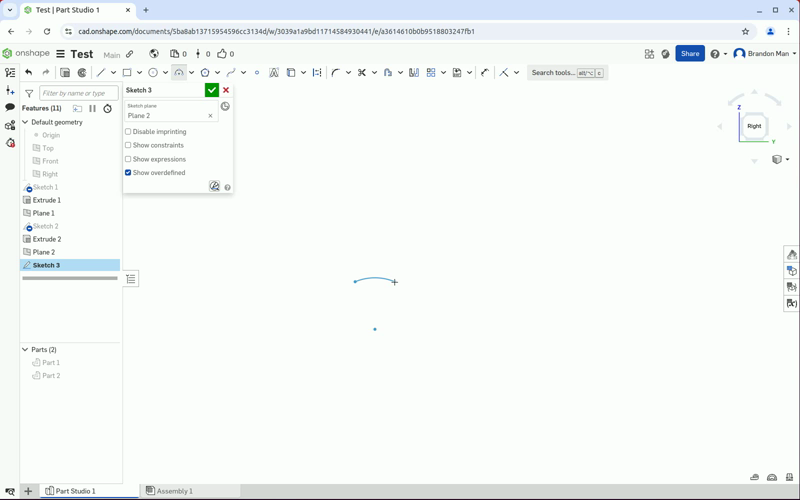
scroll(-6)
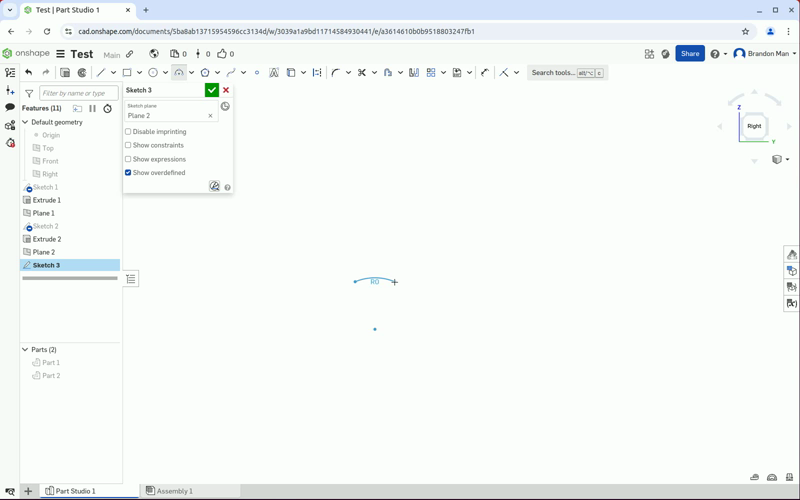
scroll(-6)
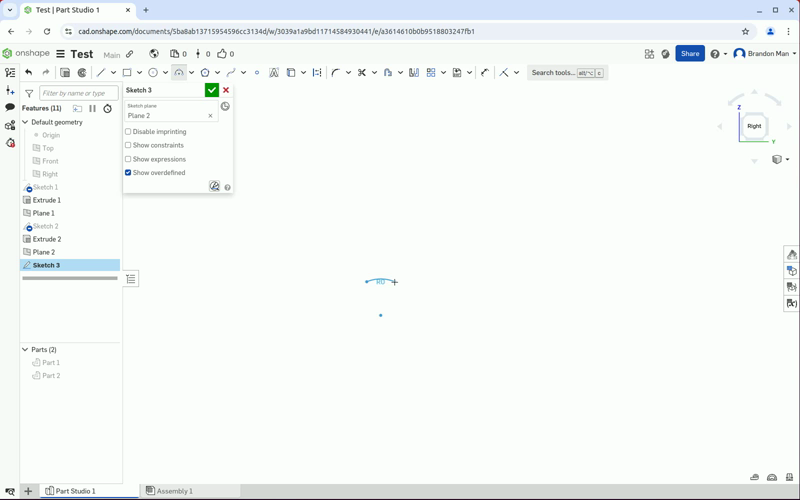
scroll(-6)
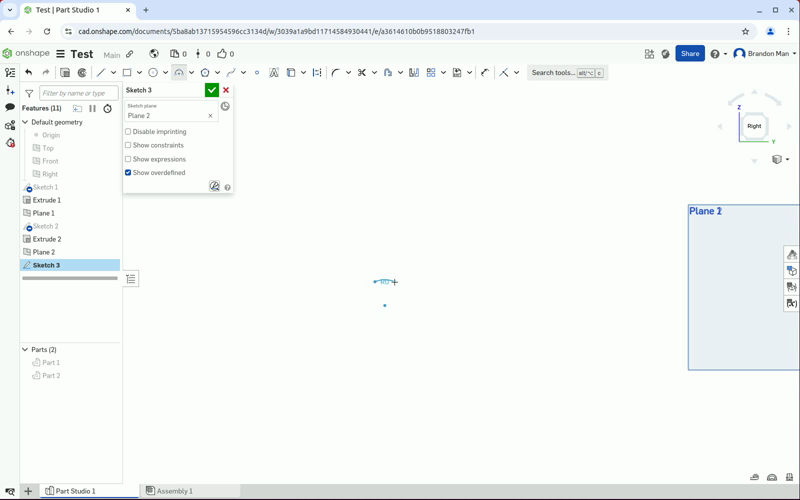
scroll(-6)
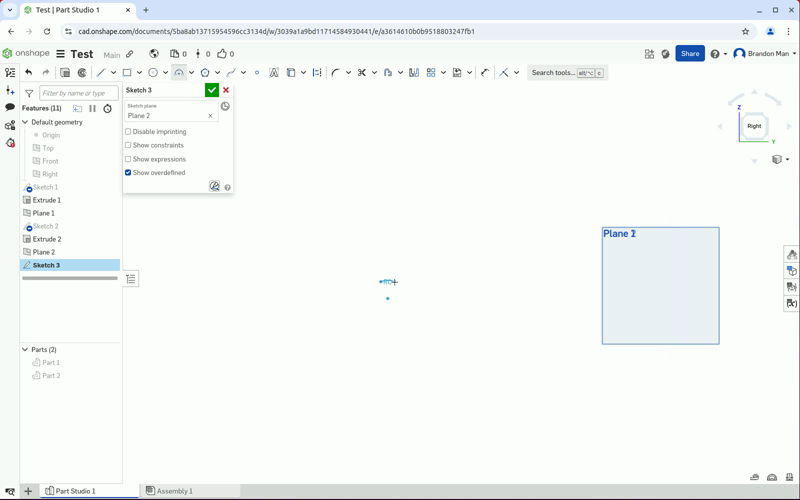
scroll(-6)
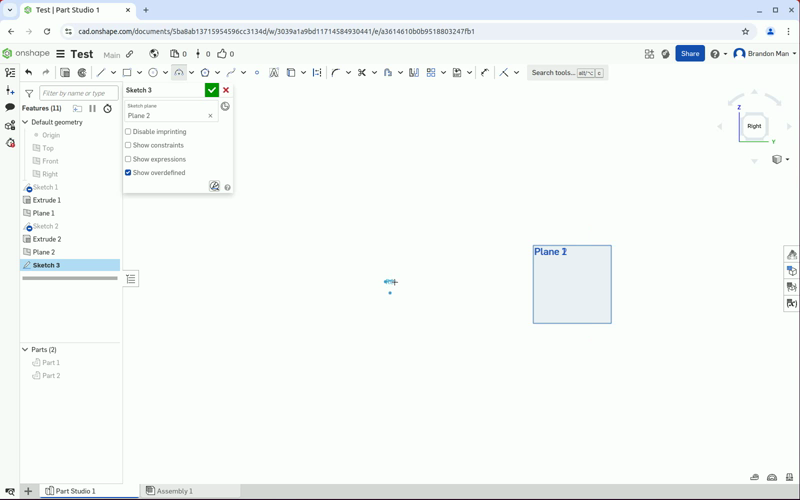
scroll(-6)
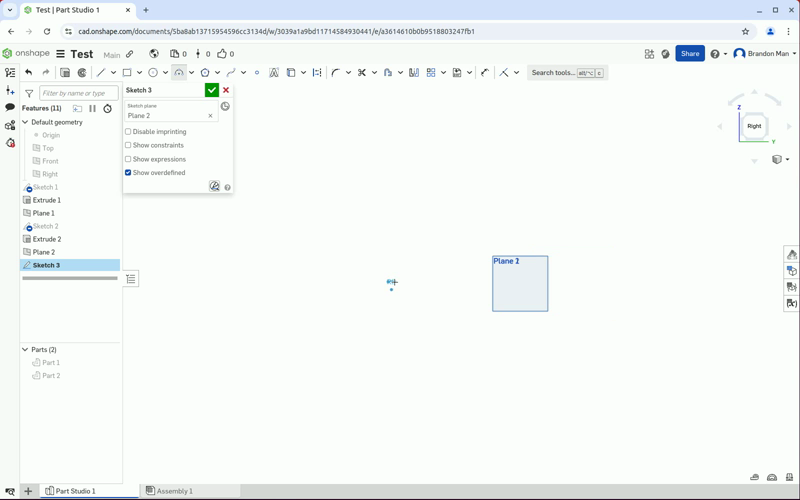
scroll(-6)
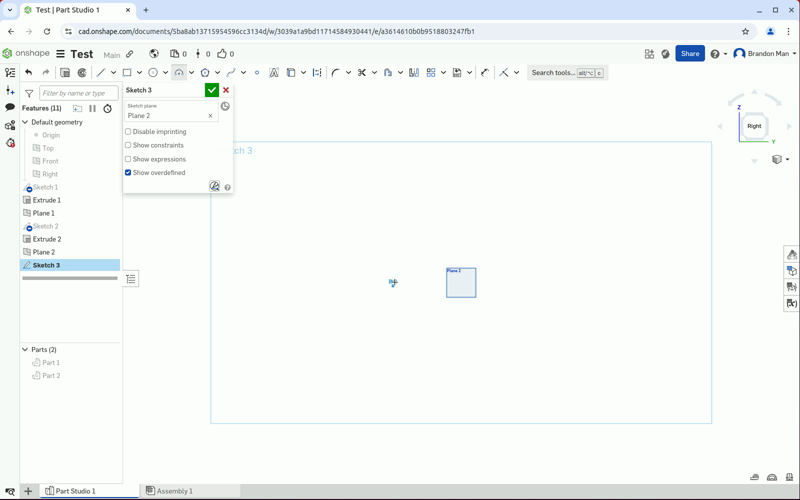
mouse_move(393, 283)
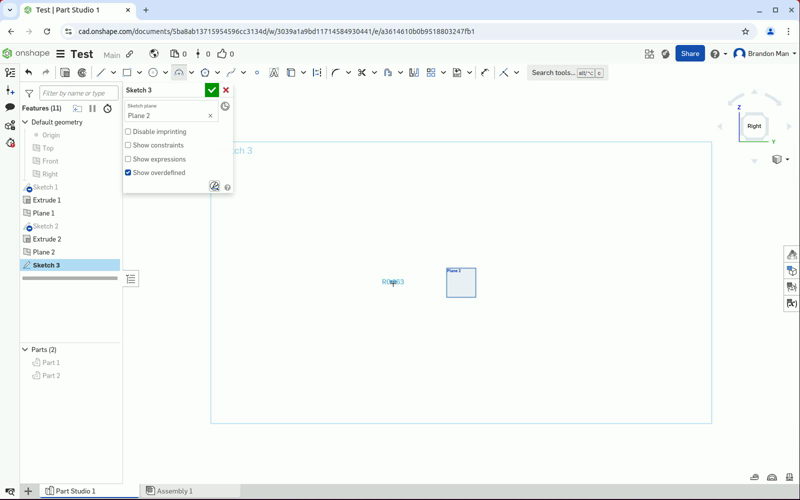
scroll(6)
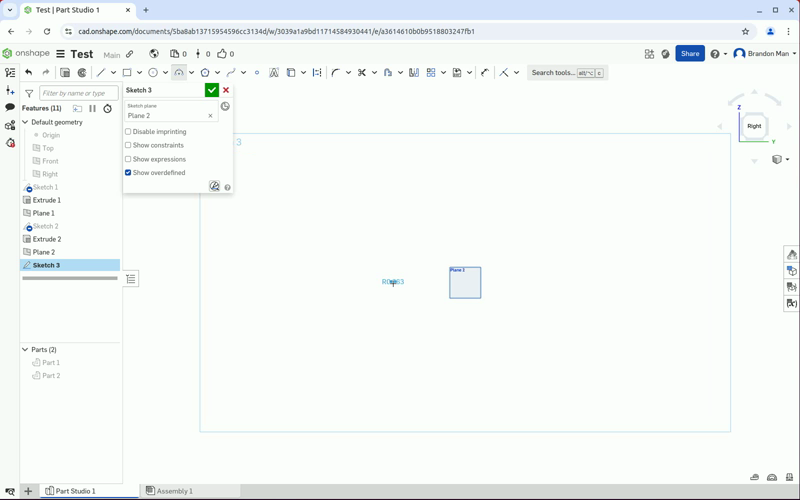
scroll(6)
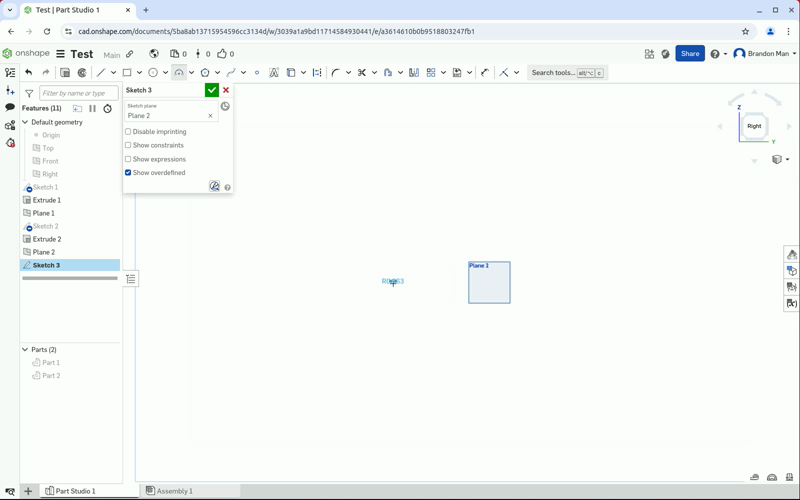
scroll(6)
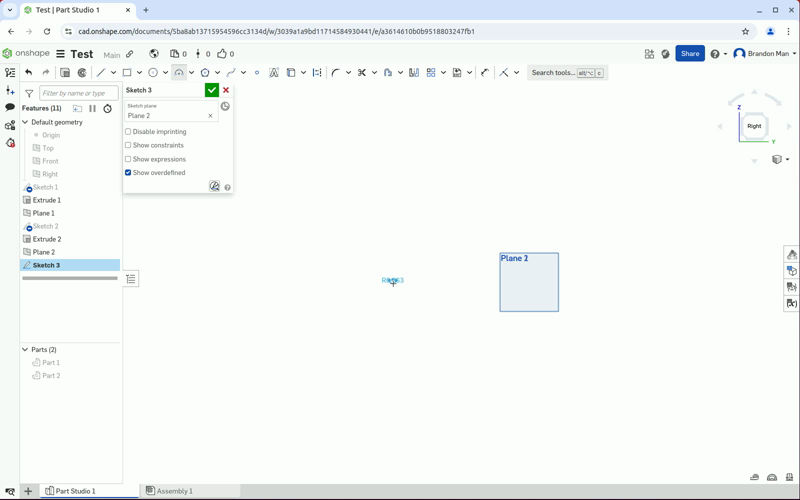
scroll(6)
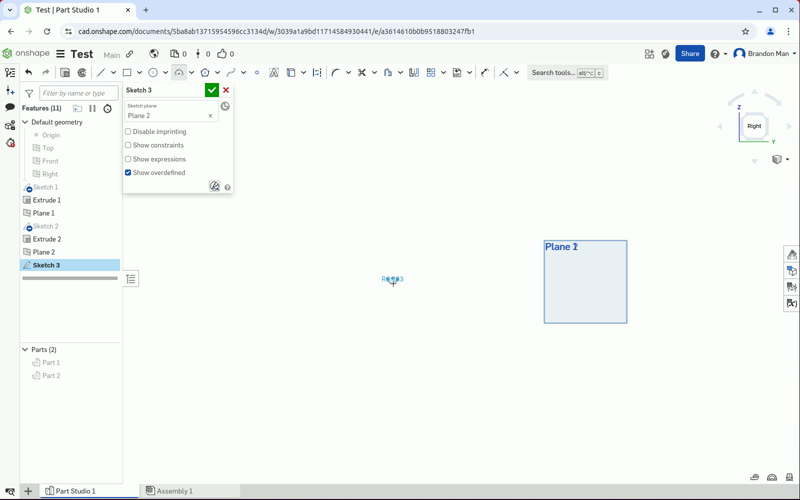
scroll(6)
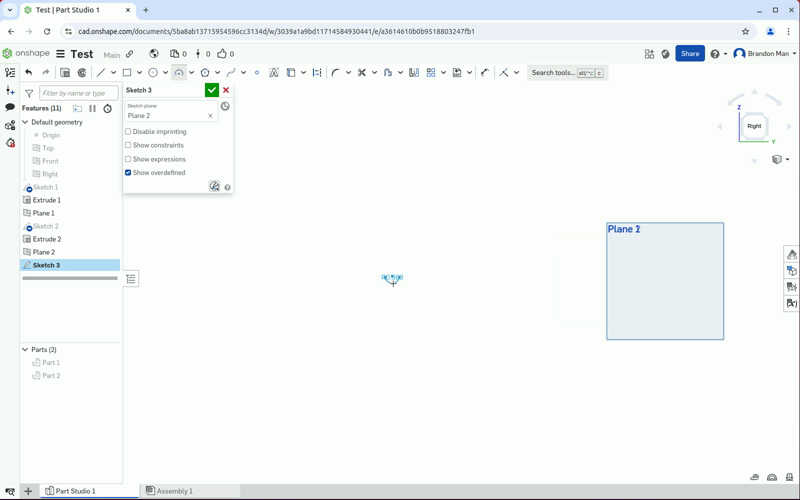
scroll(6)
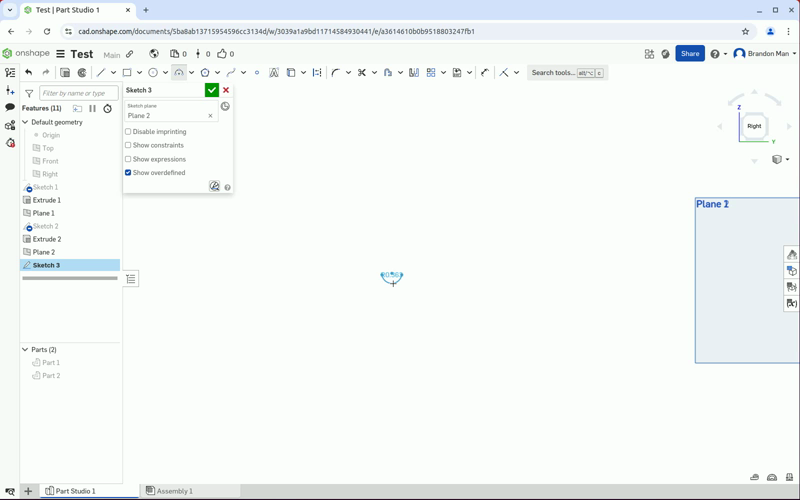
scroll(6)
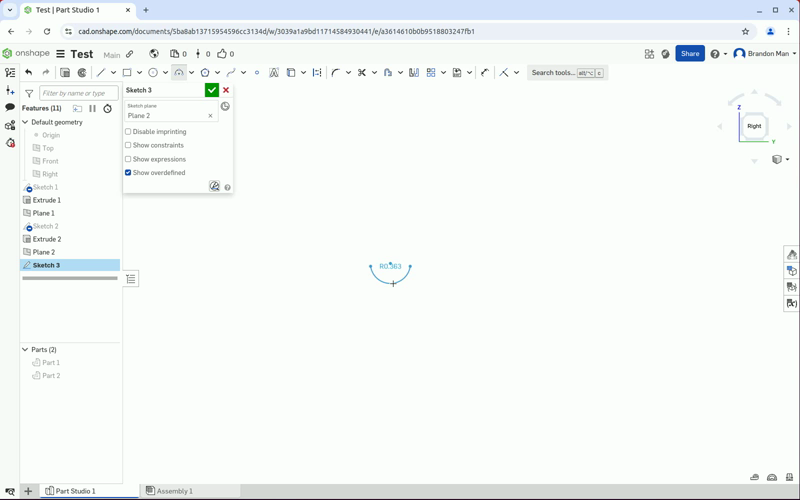
click(393, 283)
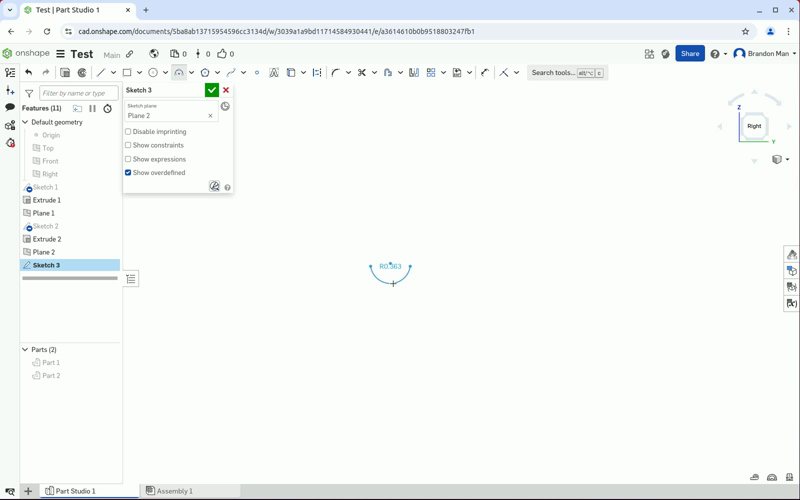
scroll(-6)
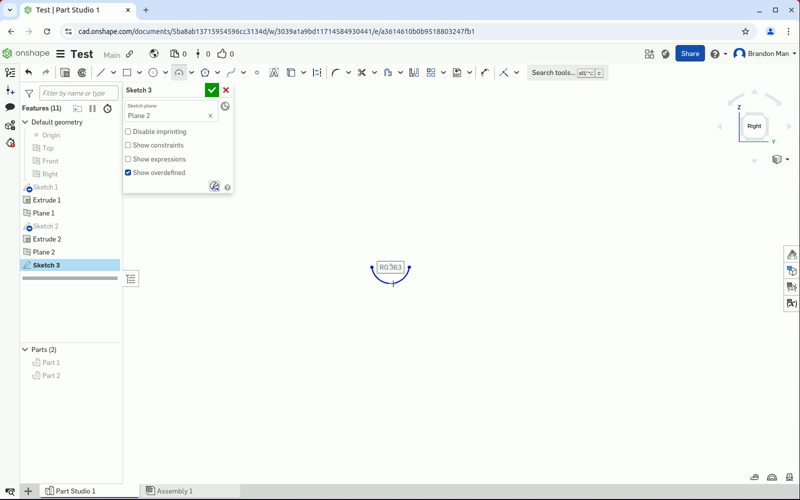
scroll(-6)
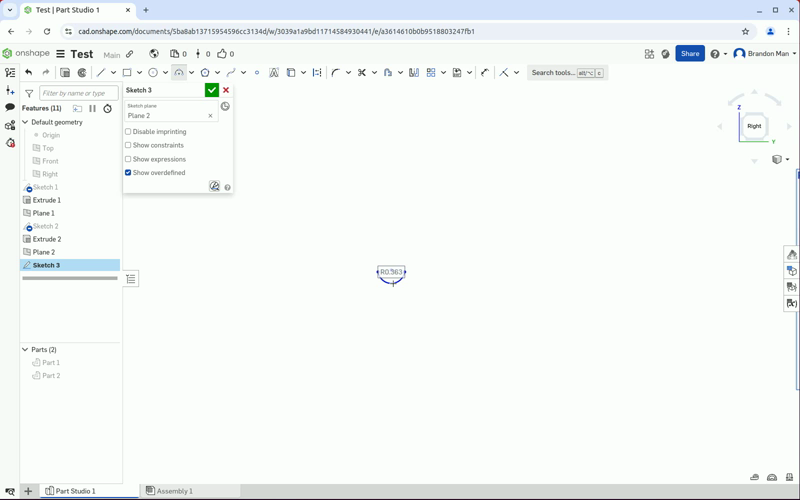
scroll(-6)
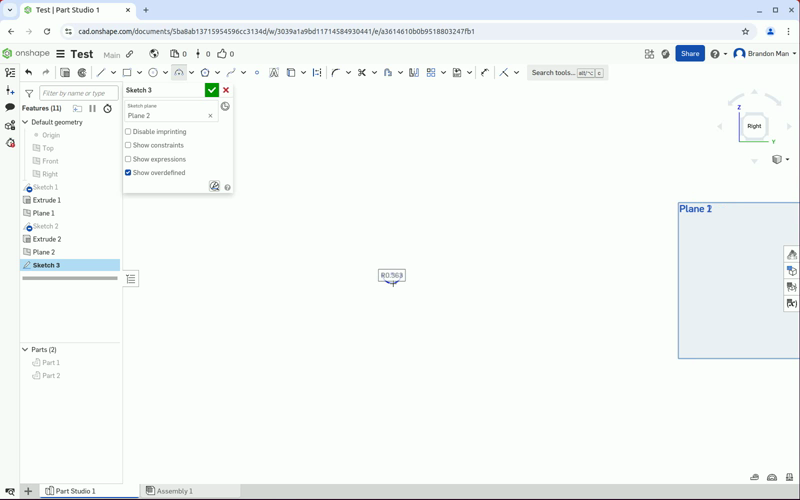
scroll(-6)
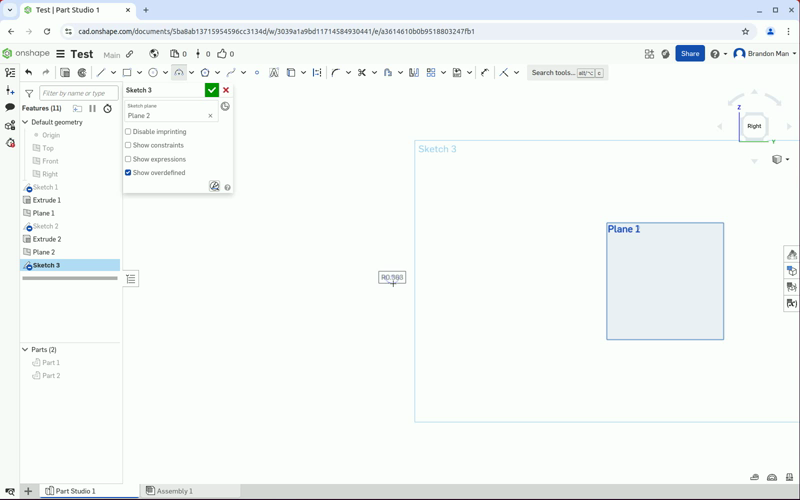
scroll(-6)
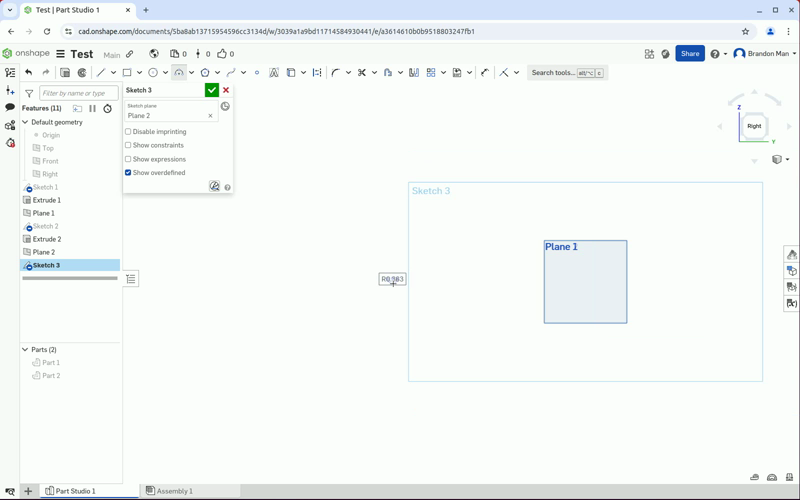
scroll(-6)
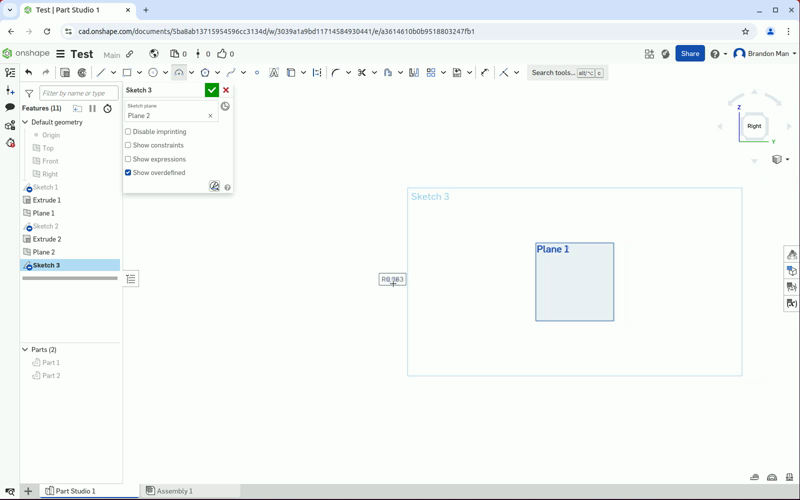
scroll(-6)
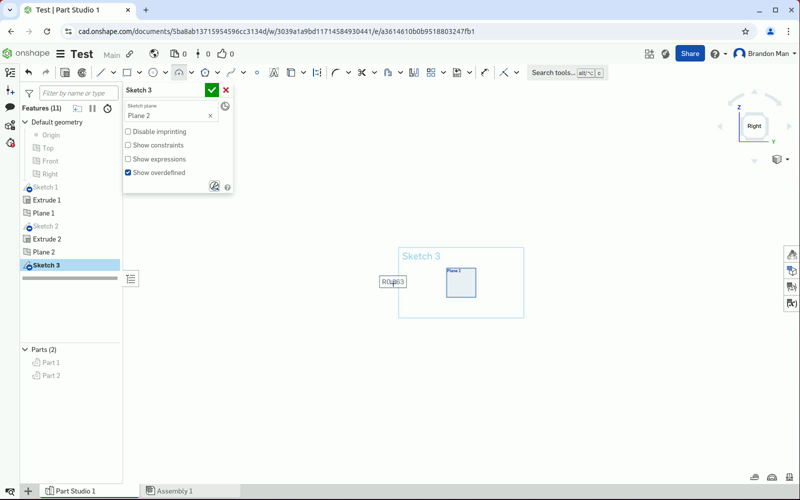
key_up(shift)
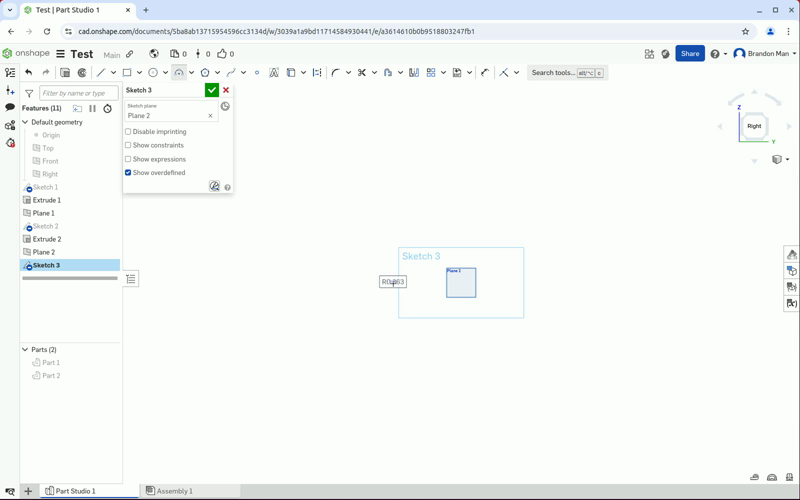
key(esc)
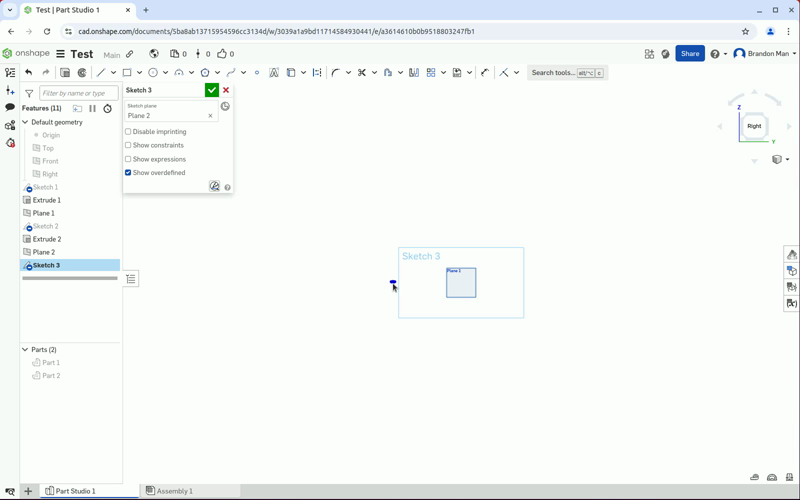
key(l)
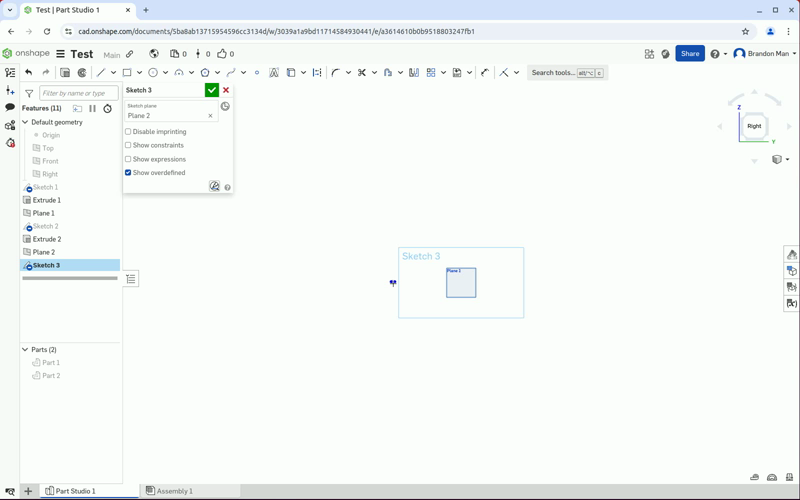
mouse_move(394, 281)
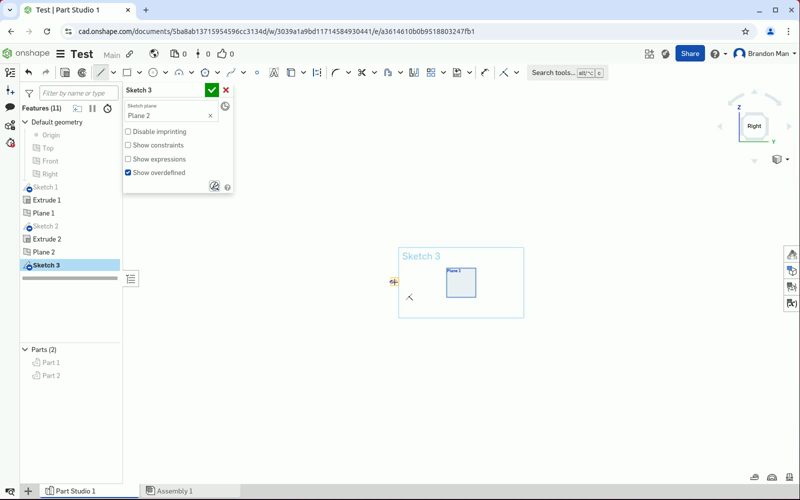
scroll(6)
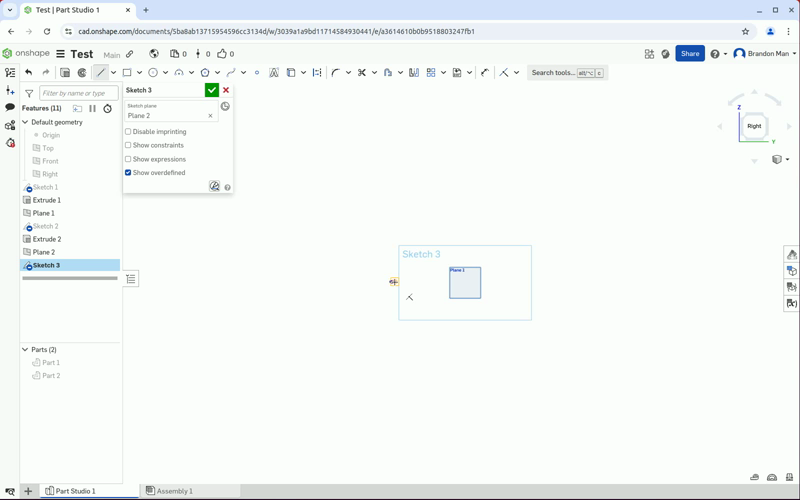
scroll(6)
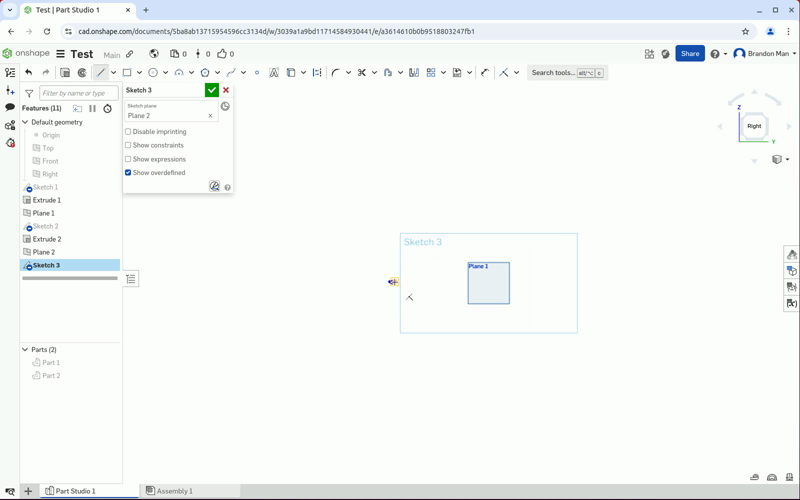
scroll(6)
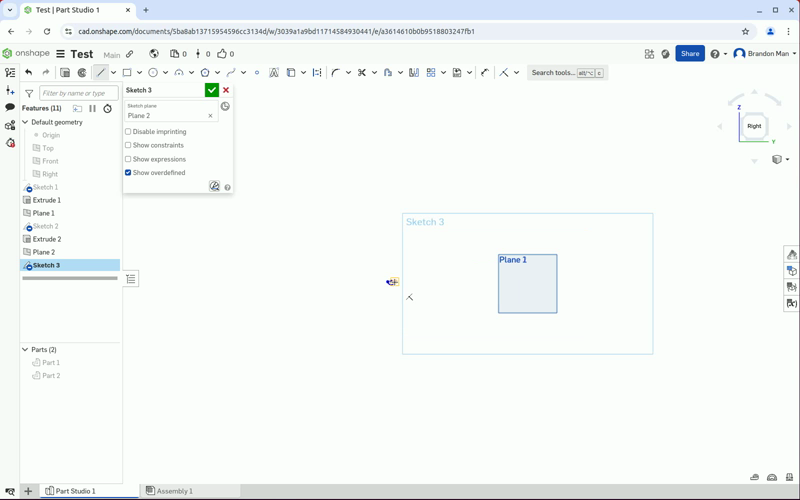
scroll(6)
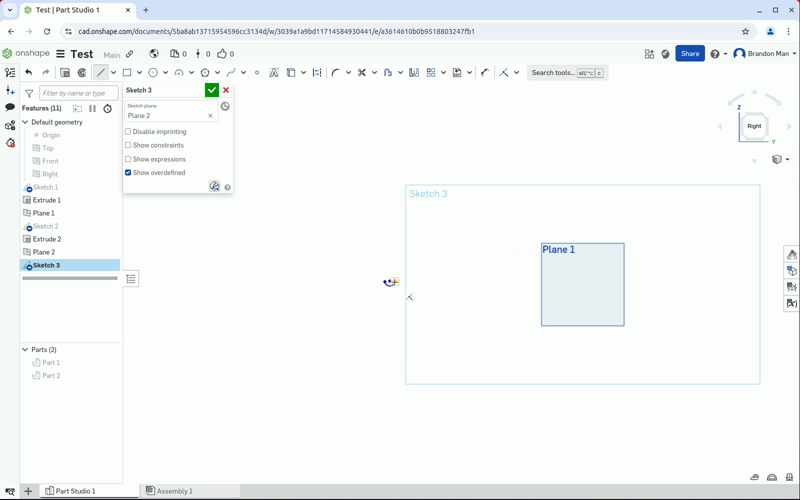
scroll(6)
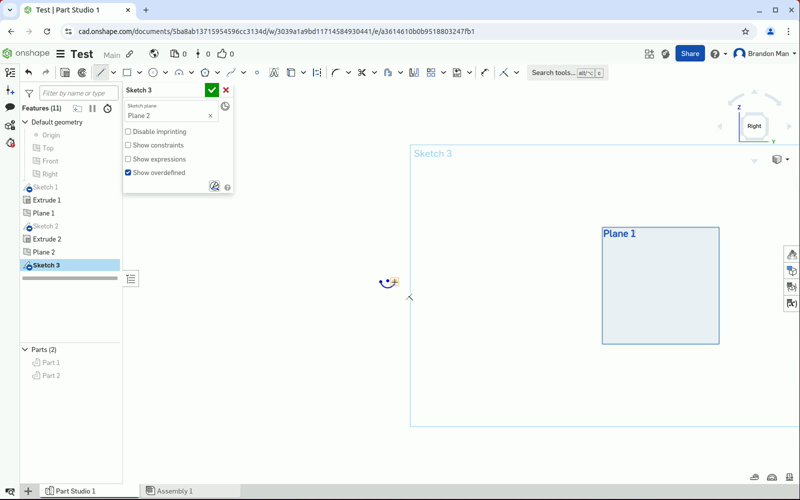
scroll(6)
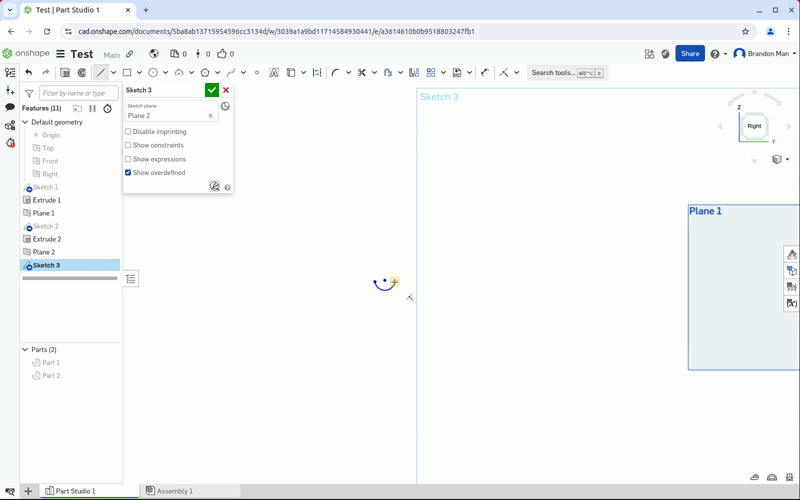
scroll(6)
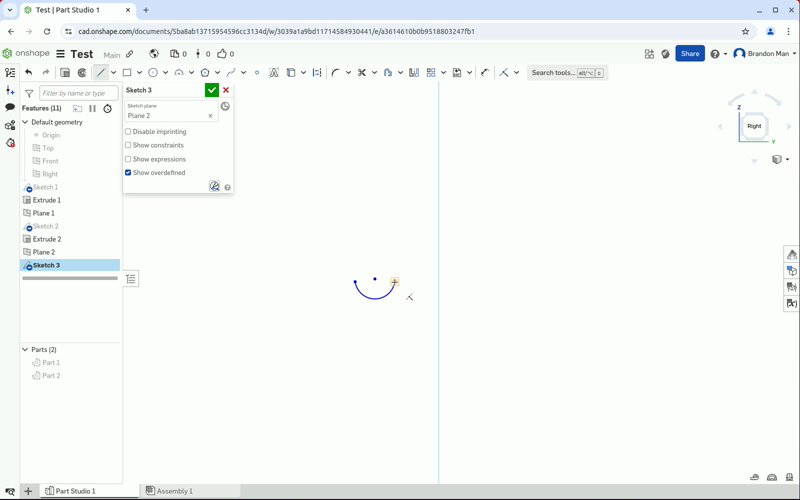
click(394, 281)
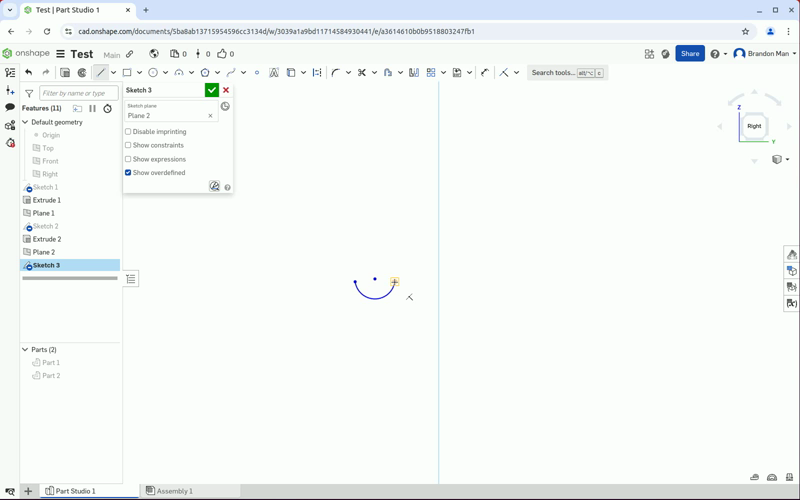
scroll(-6)
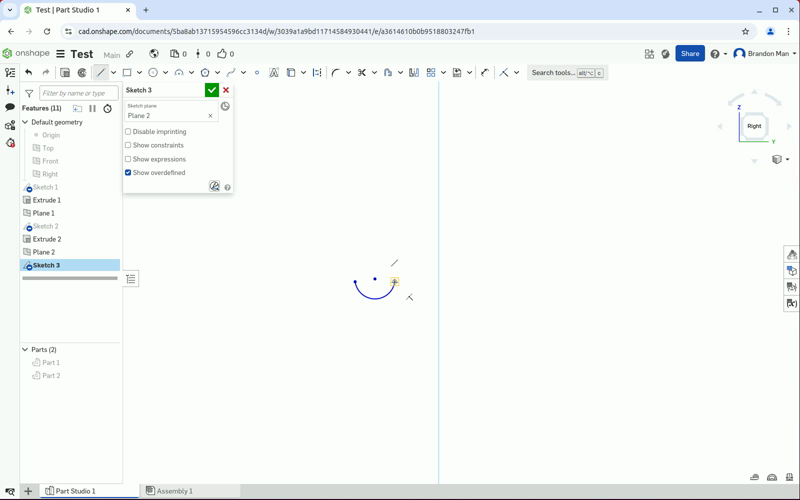
scroll(-6)
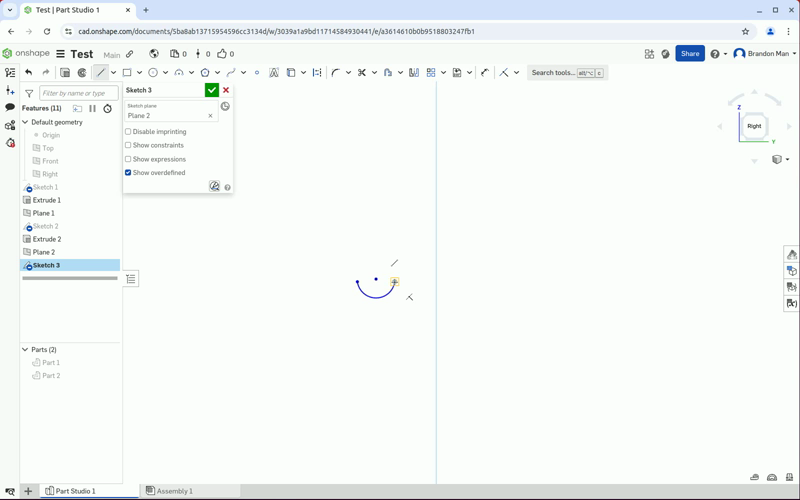
scroll(-6)
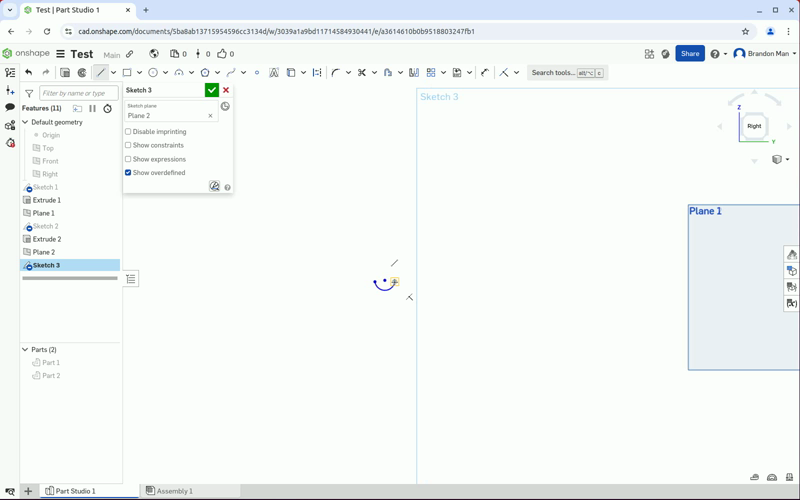
scroll(-6)
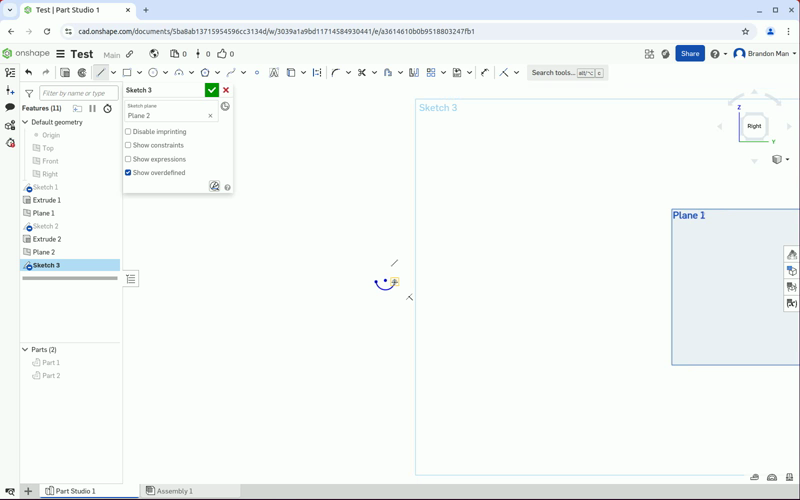
scroll(-6)
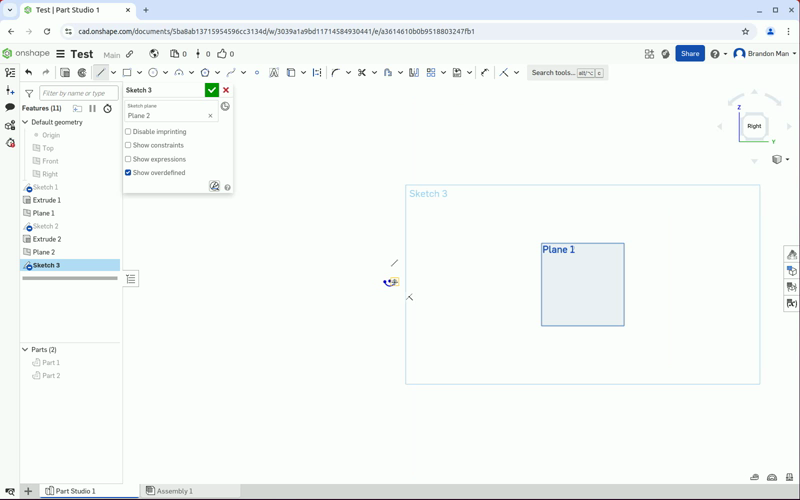
scroll(-6)
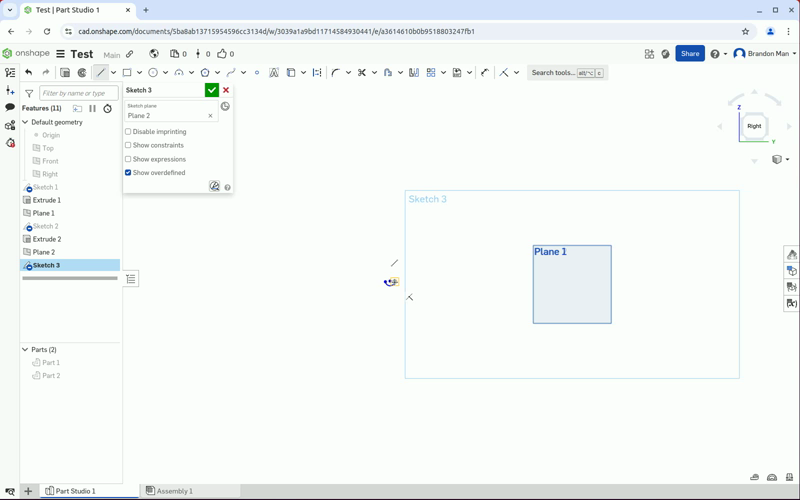
scroll(-6)
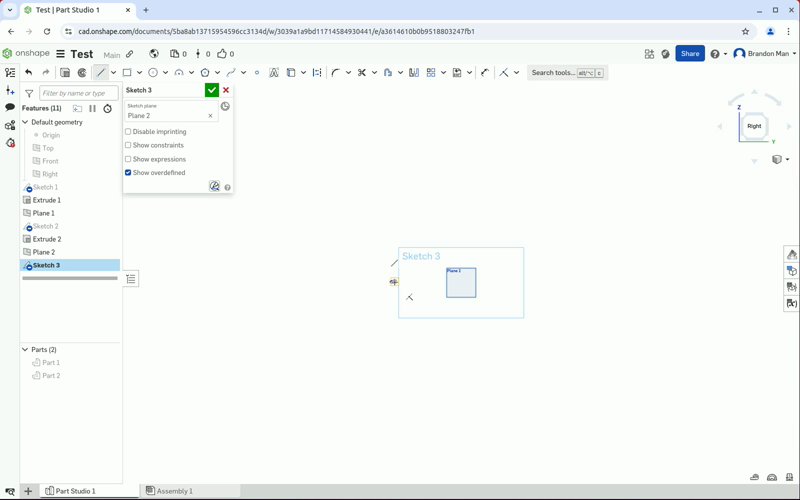
key_down(shift)
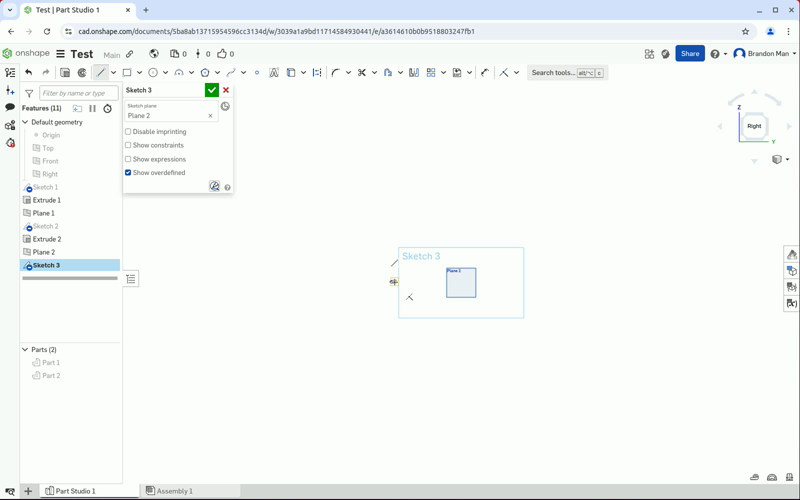
mouse_move(424, 281)
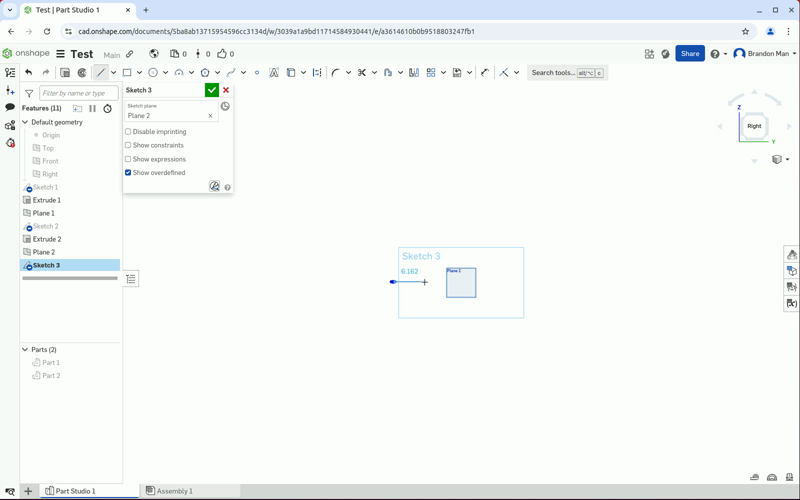
mouse_move(394, 277)
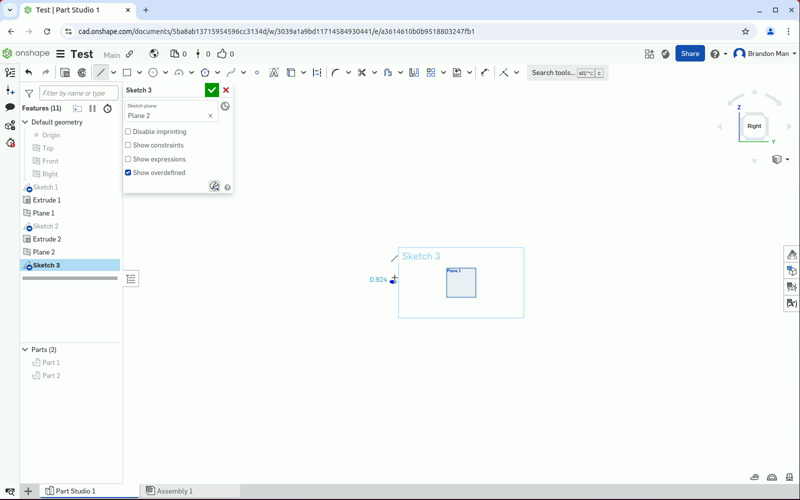
scroll(6)
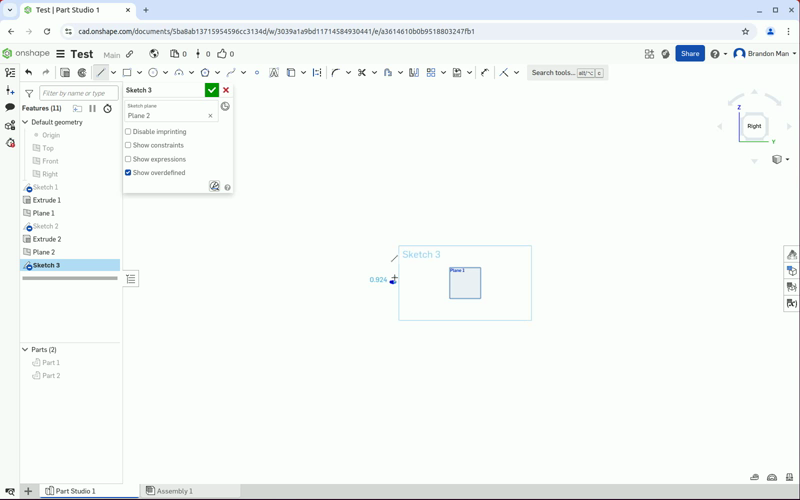
scroll(6)
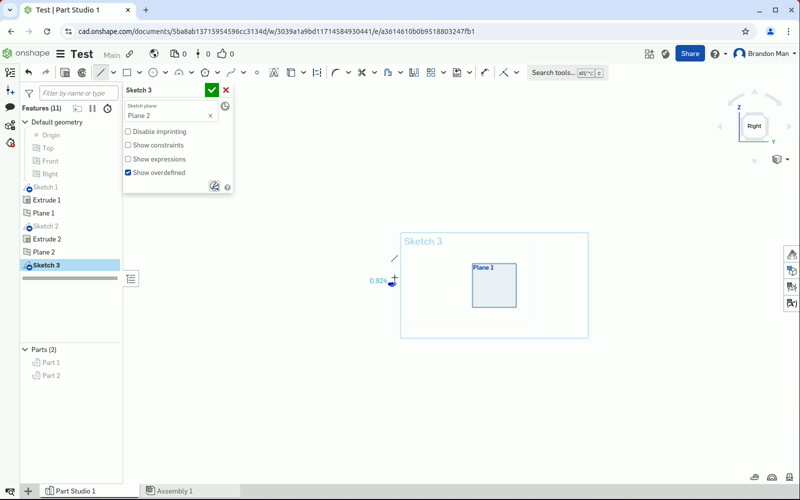
scroll(6)
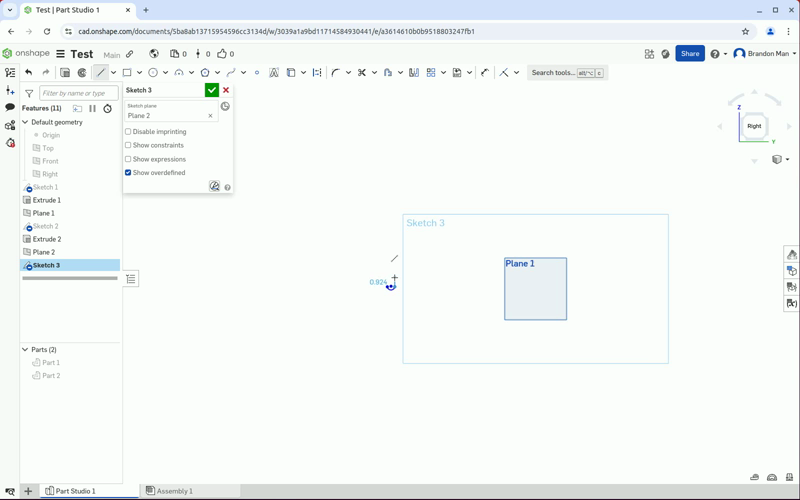
scroll(6)
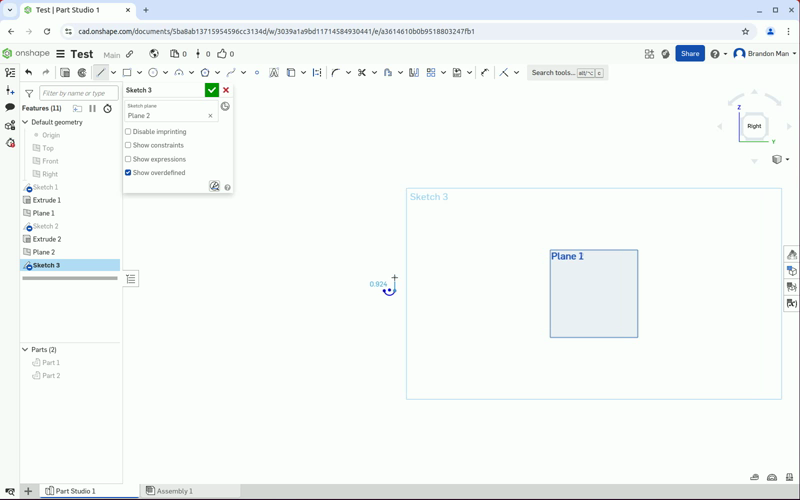
scroll(6)
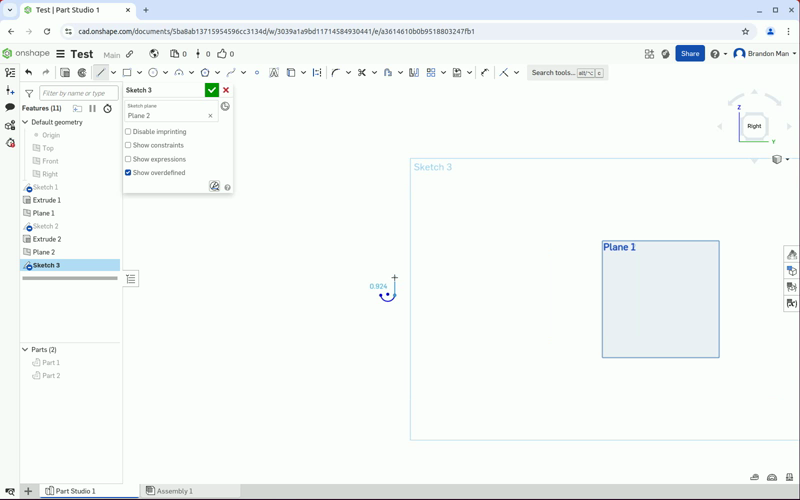
scroll(6)
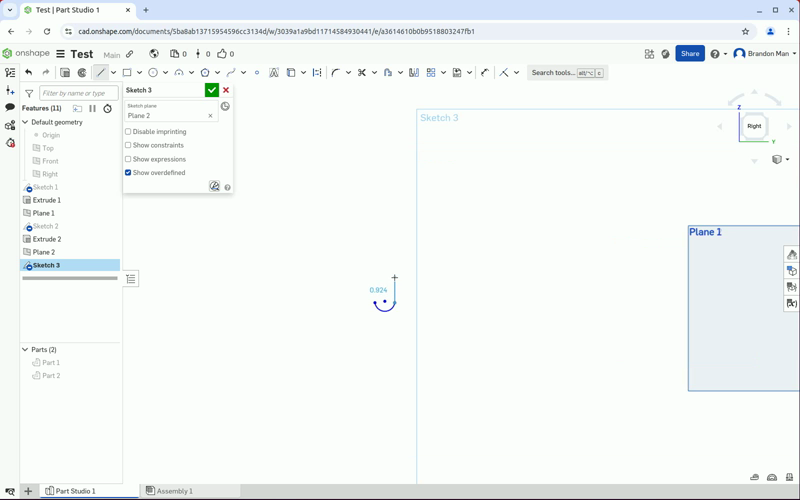
scroll(6)
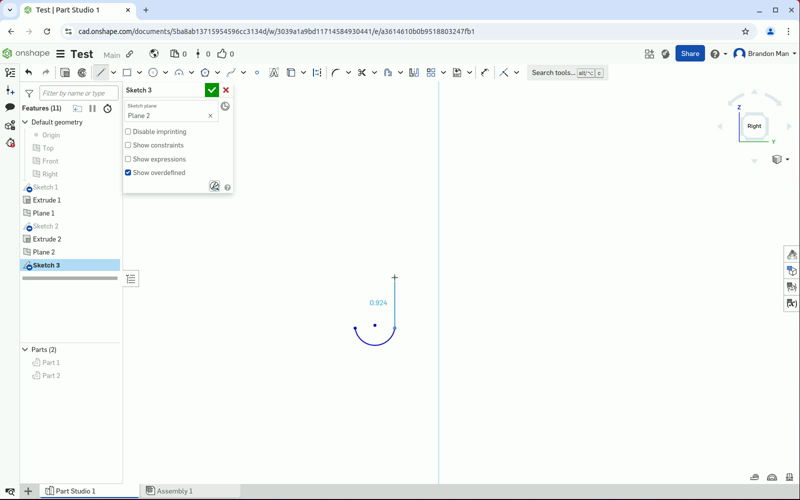
click(394, 277)
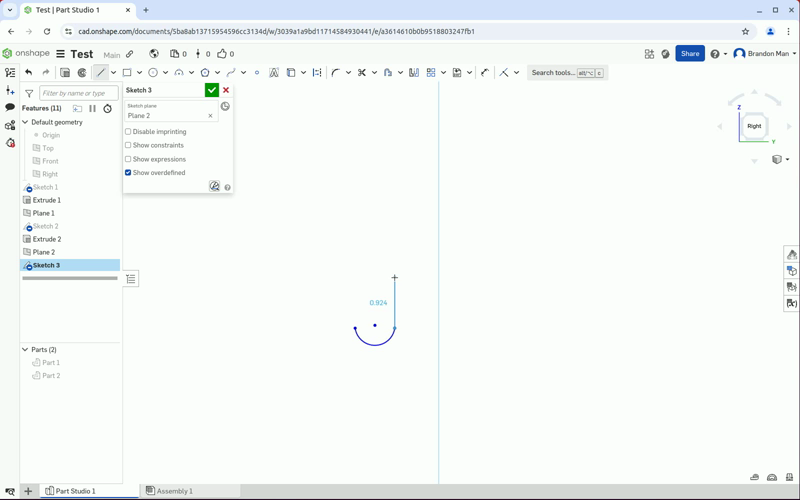
scroll(-6)
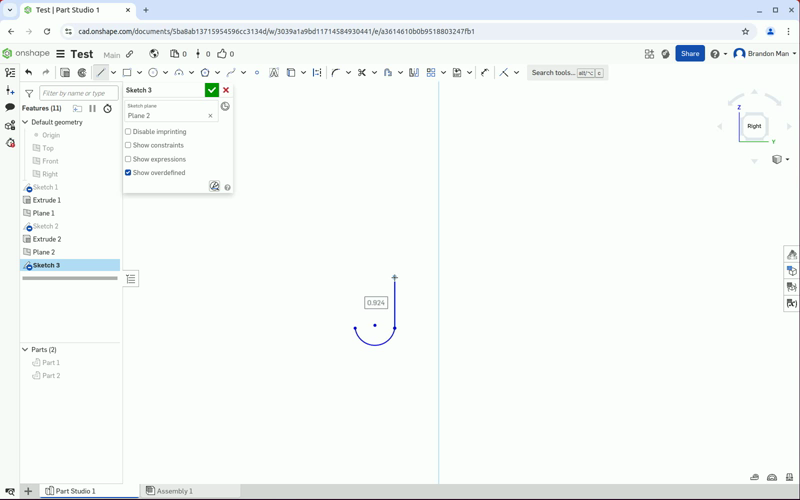
scroll(-6)
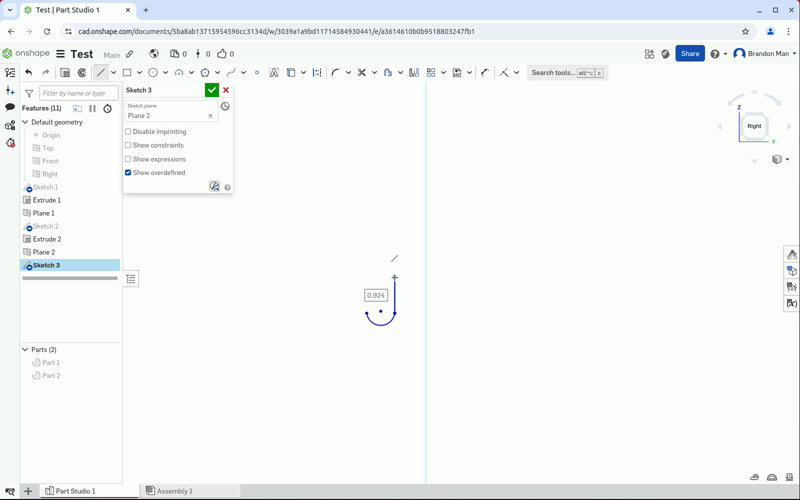
scroll(-6)
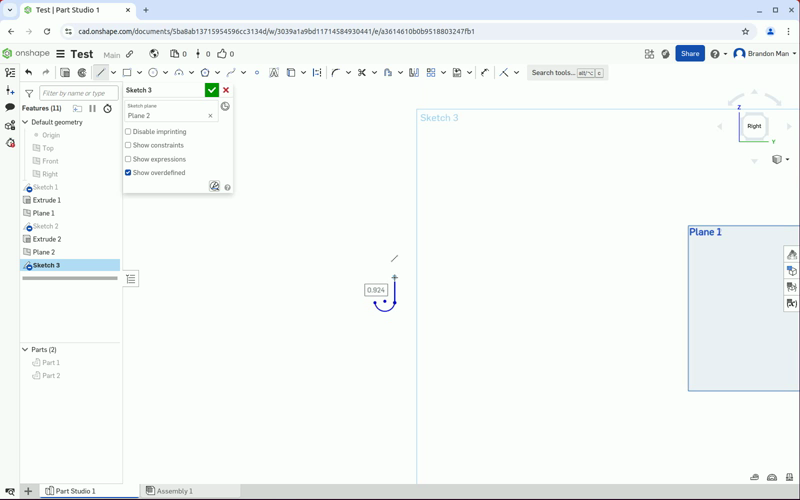
scroll(-6)
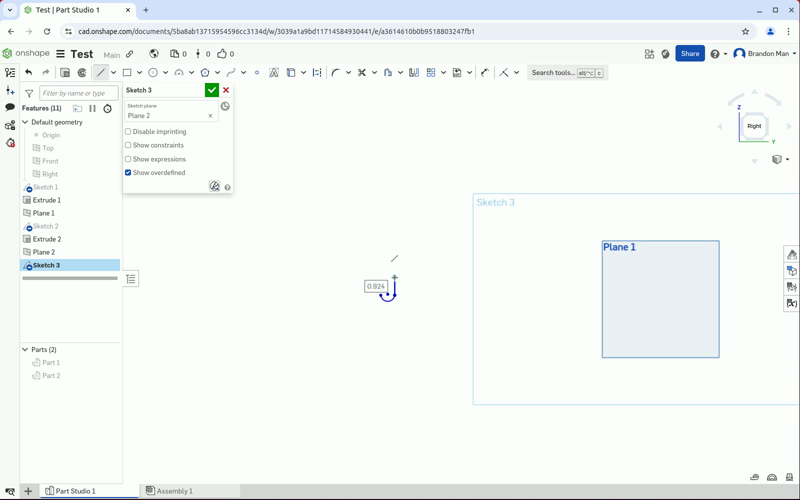
scroll(-6)
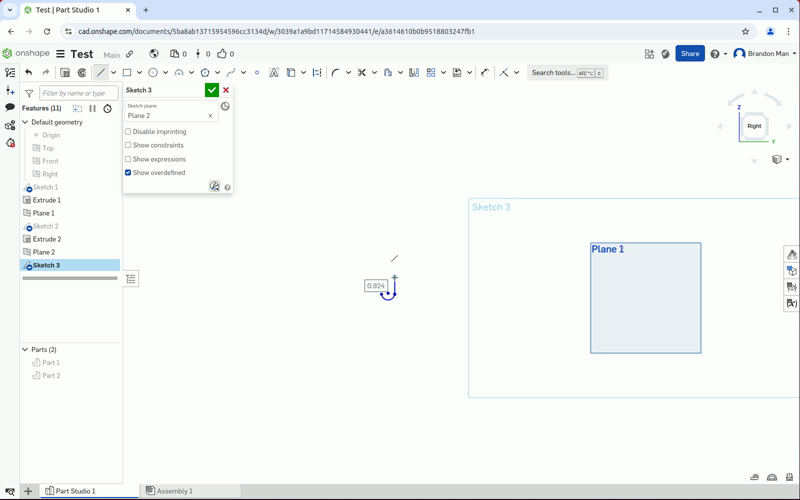
scroll(-6)
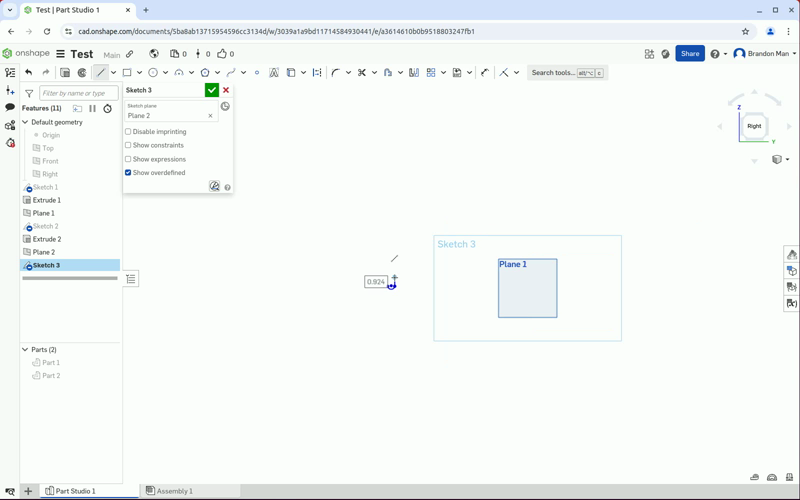
scroll(-6)
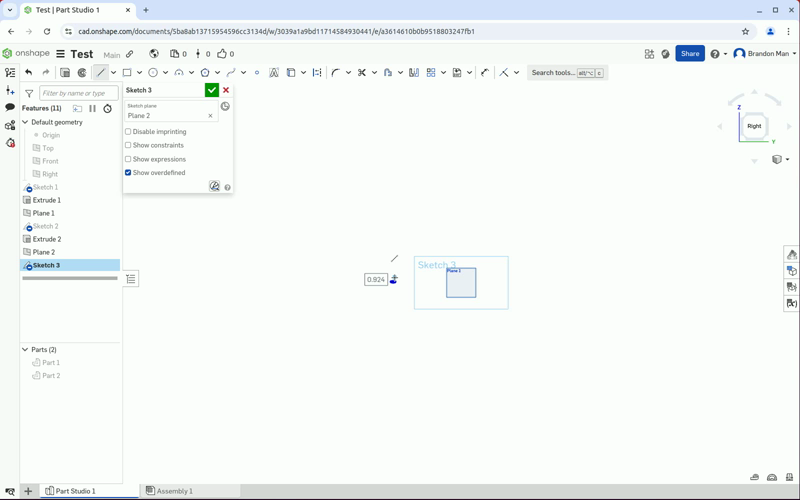
key_up(shift)
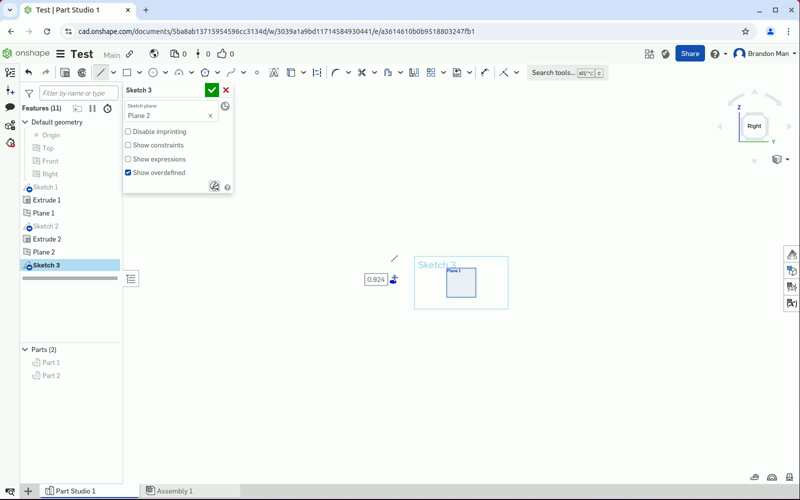
key_down(shift)
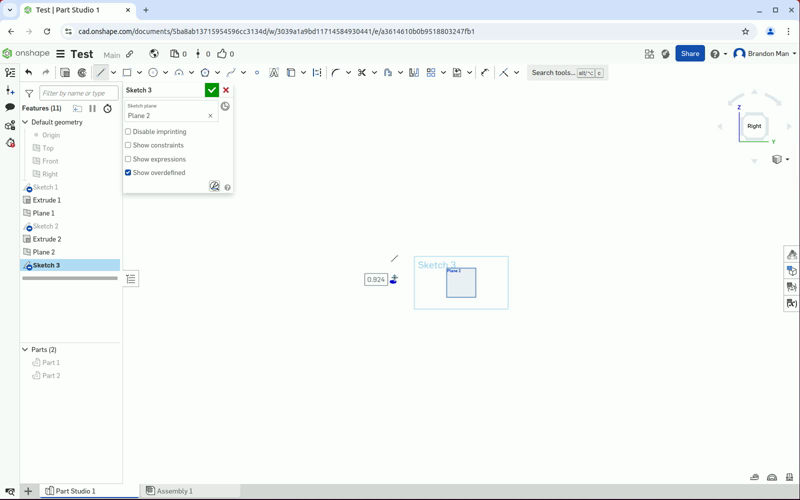
mouse_move(424, 277)
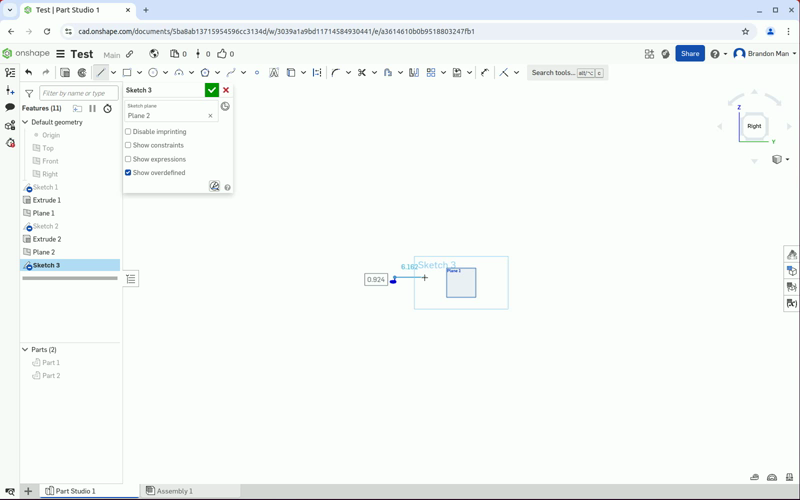
mouse_move(391, 277)
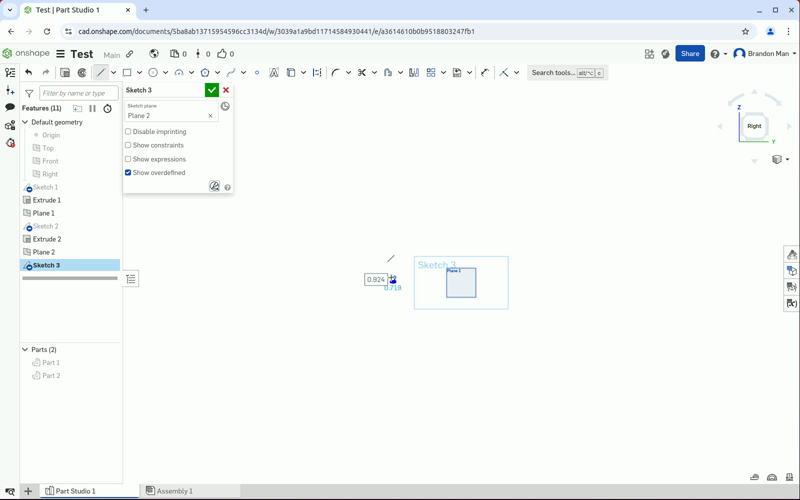
scroll(6)
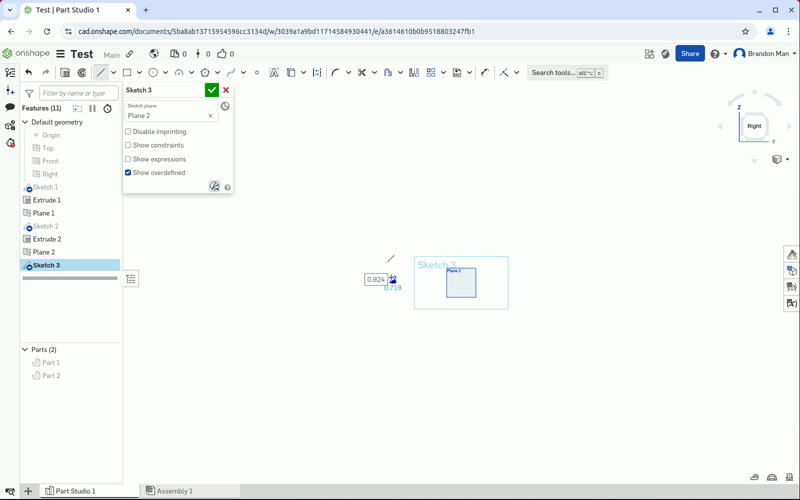
scroll(6)
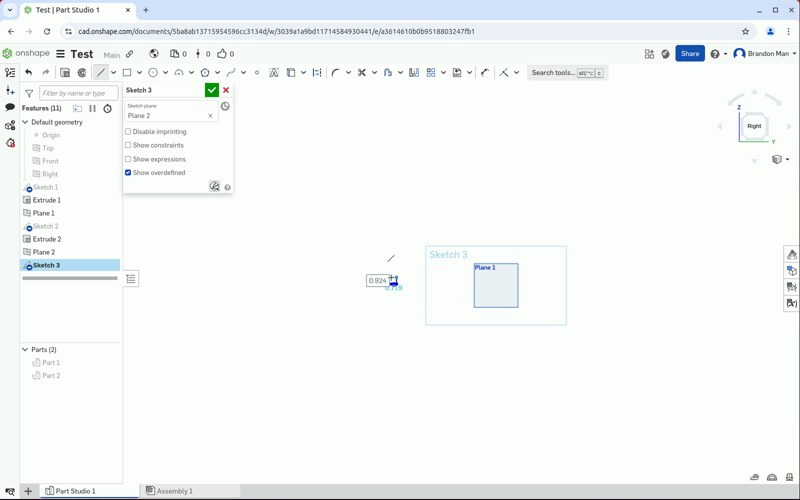
scroll(6)
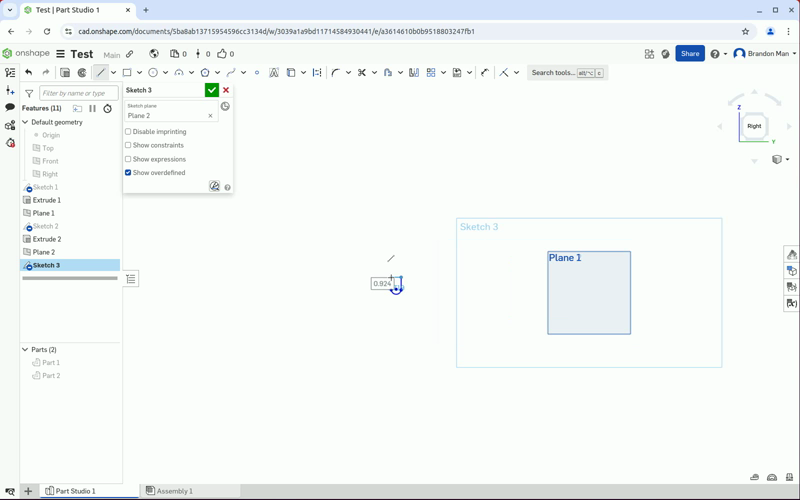
scroll(6)
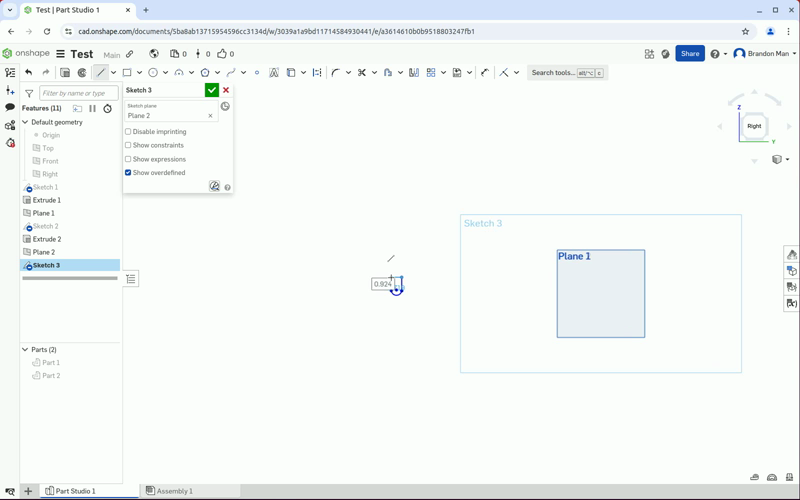
scroll(6)
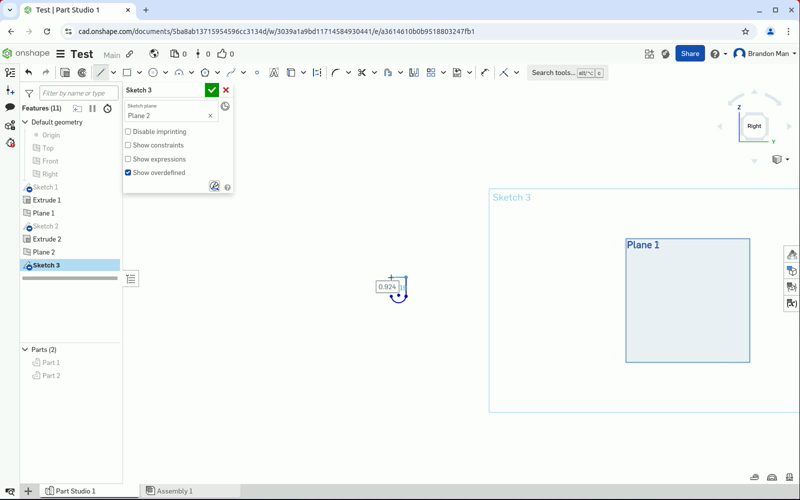
scroll(6)
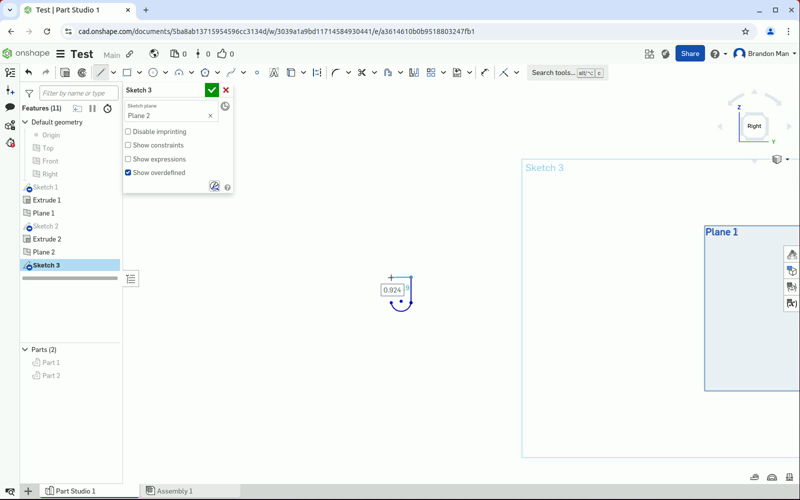
scroll(6)
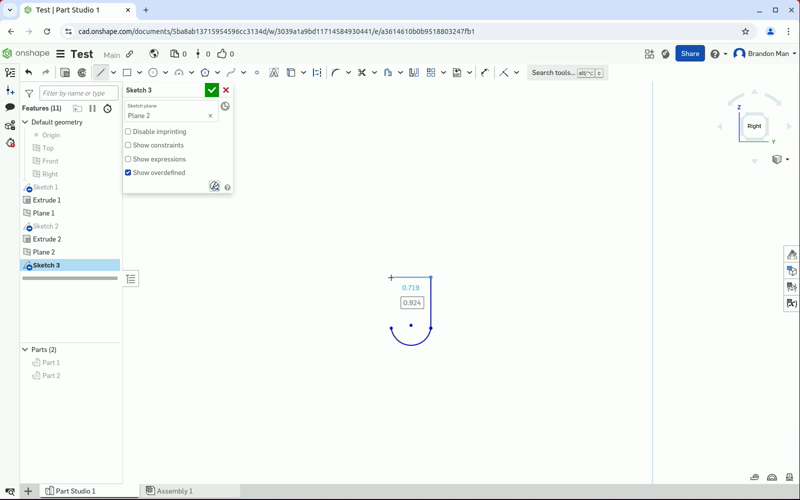
click(391, 277)
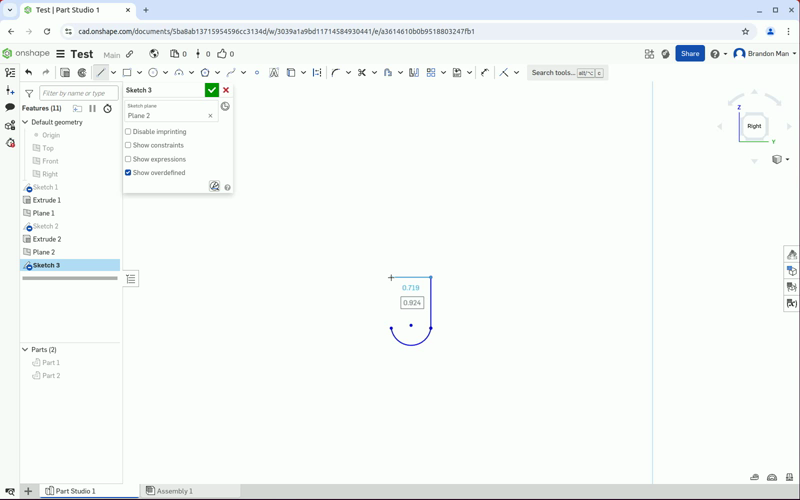
scroll(-6)
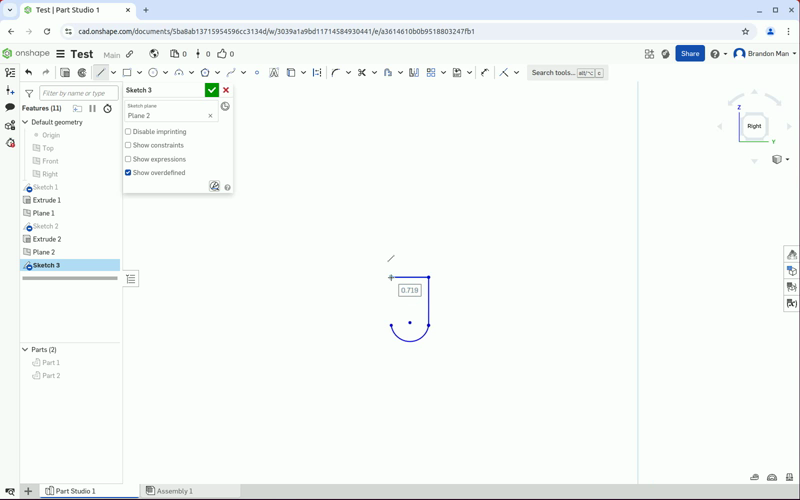
scroll(-6)
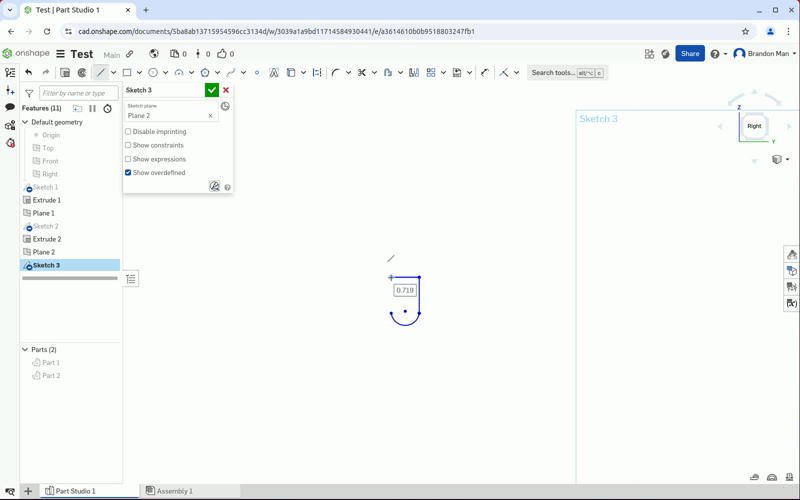
scroll(-6)
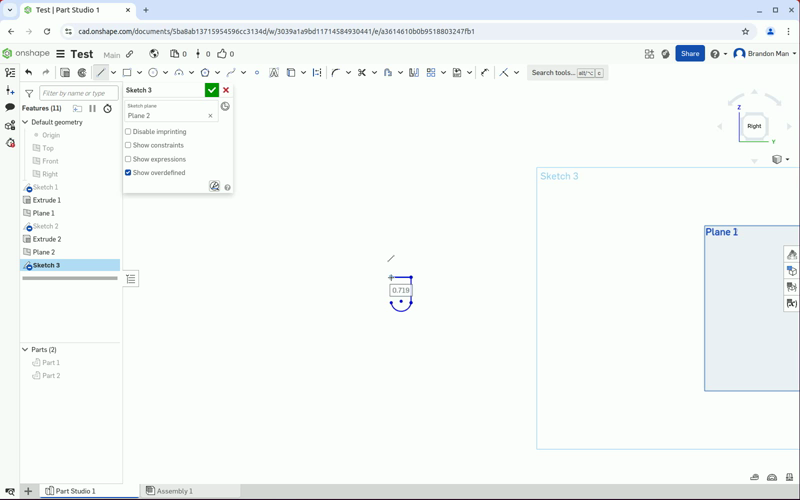
scroll(-6)
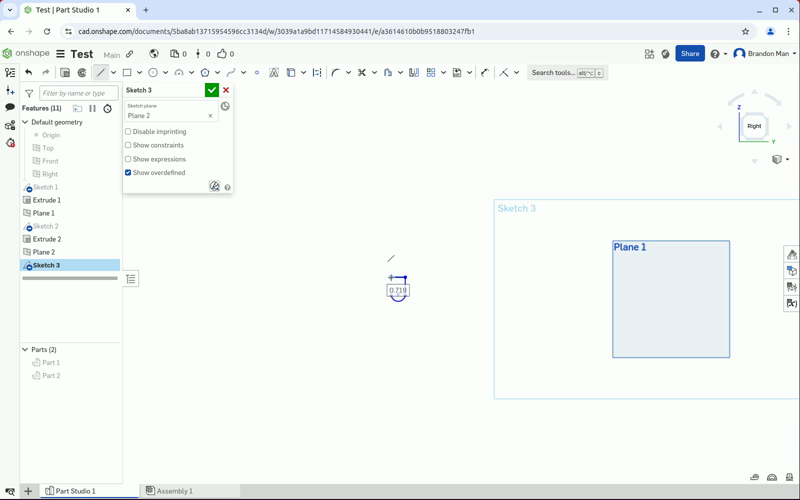
scroll(-6)
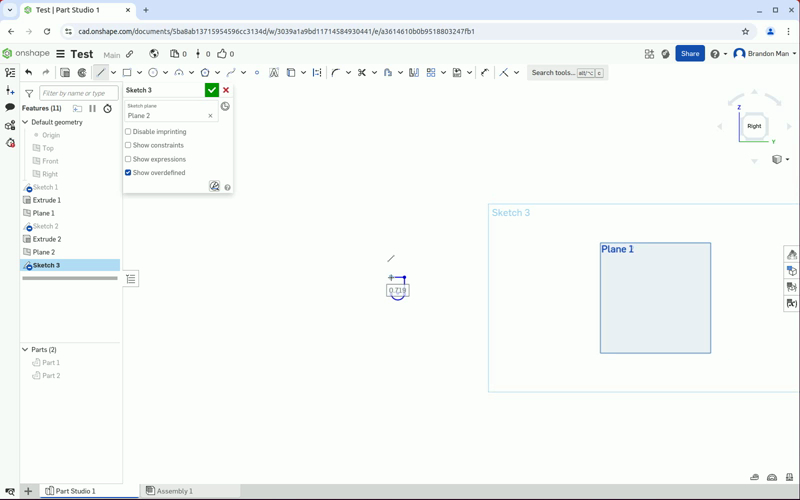
scroll(-6)
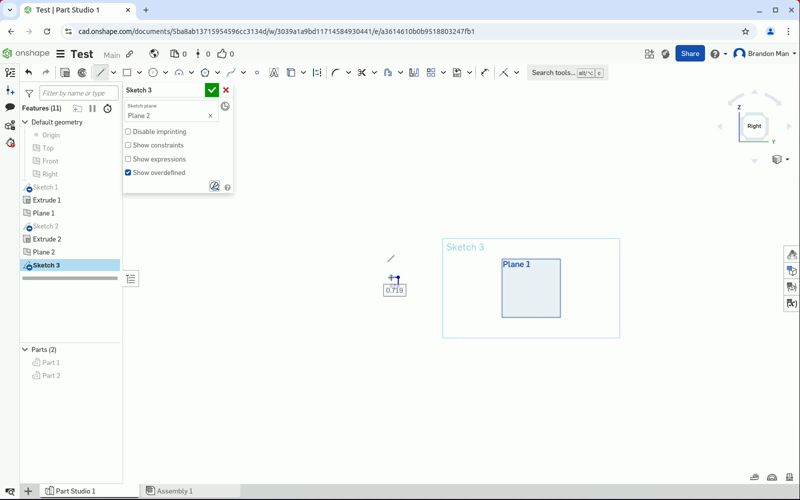
scroll(-6)
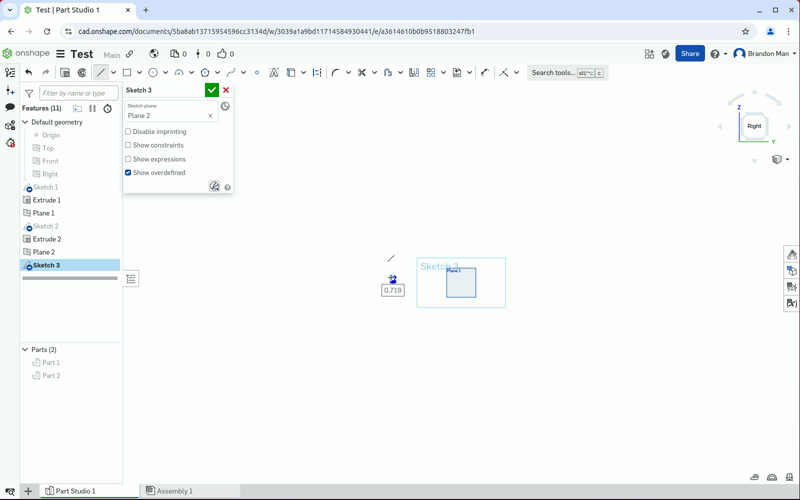
key_up(shift)
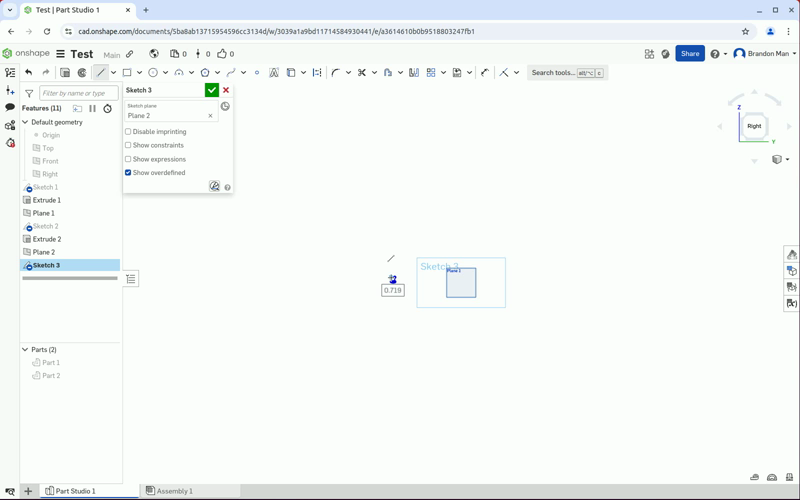
mouse_move(421, 277)
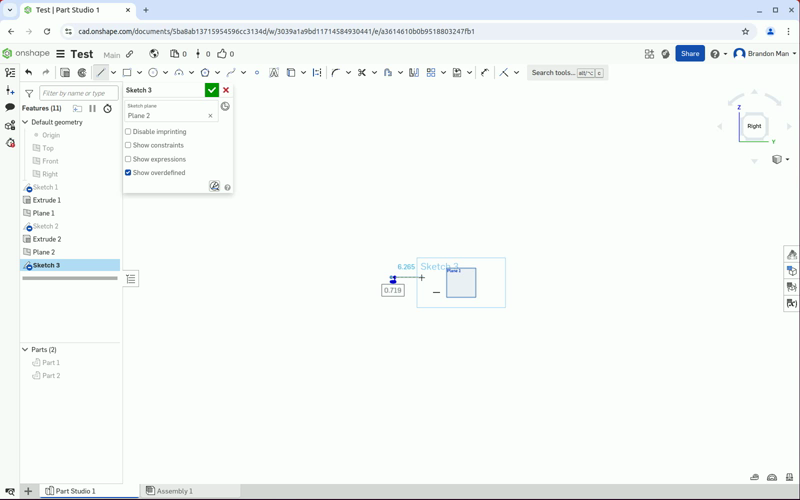
key_down(shift)
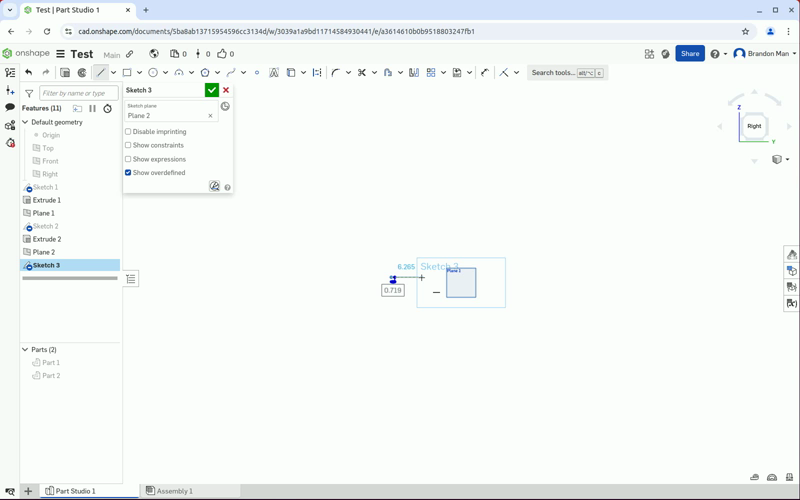
mouse_move(391, 281)
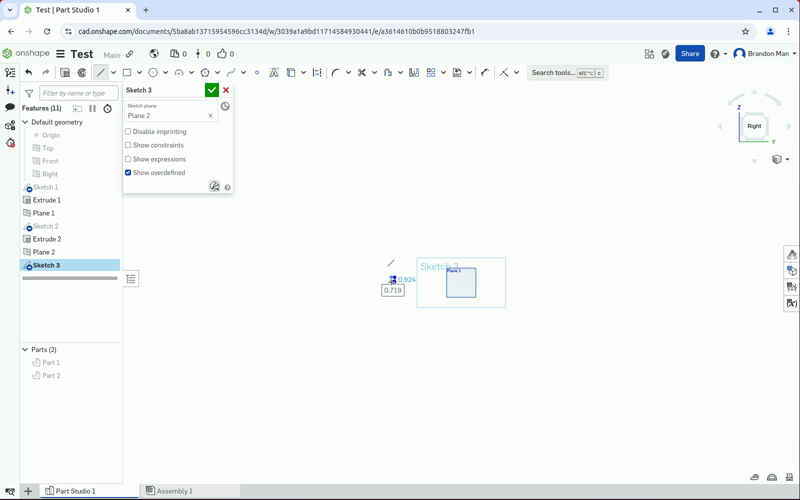
scroll(6)
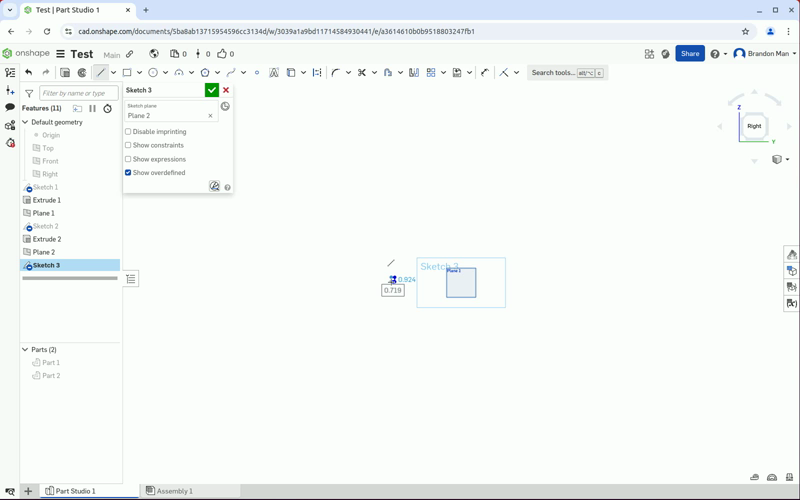
scroll(6)
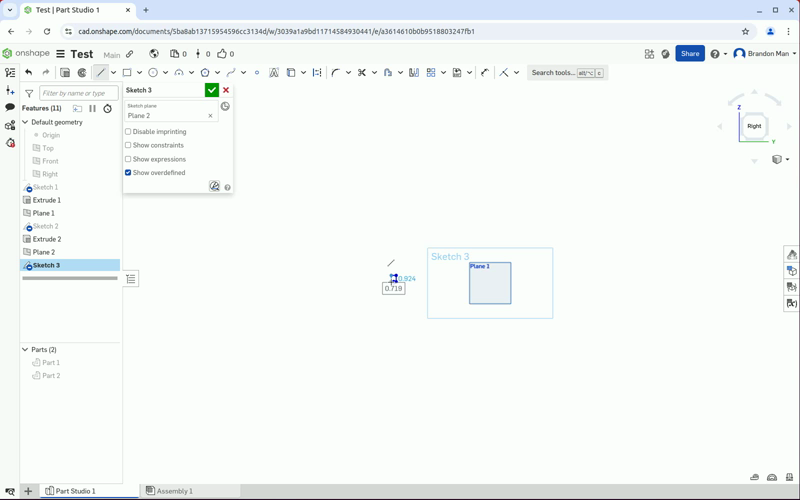
scroll(6)
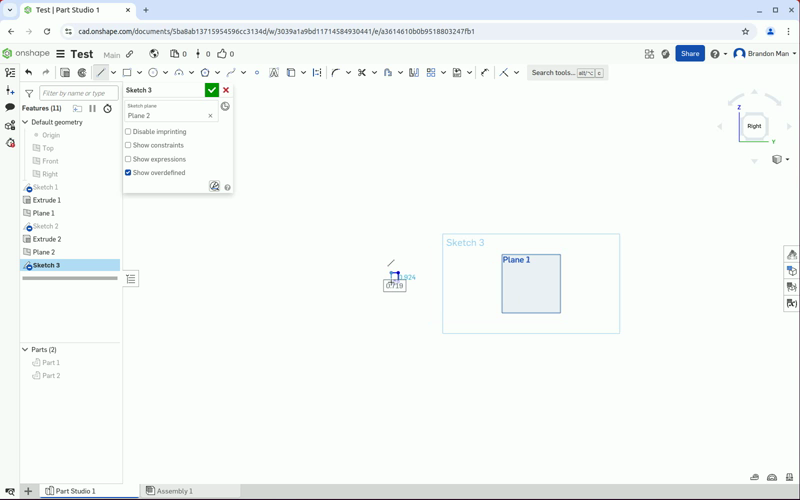
scroll(6)
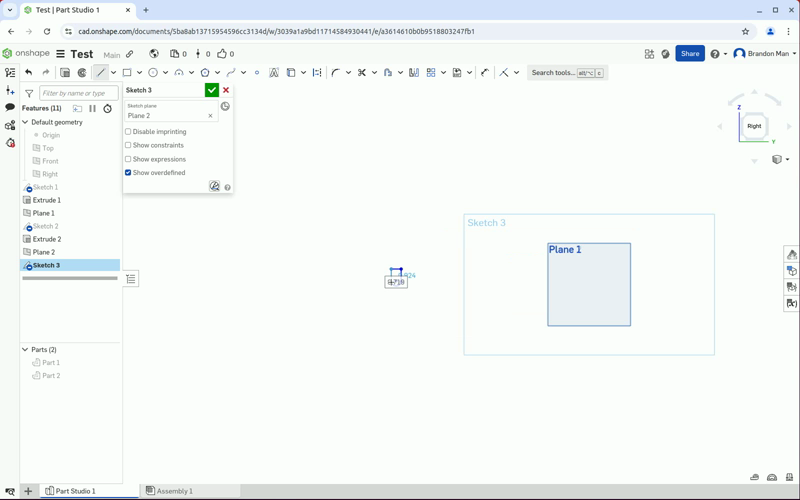
scroll(6)
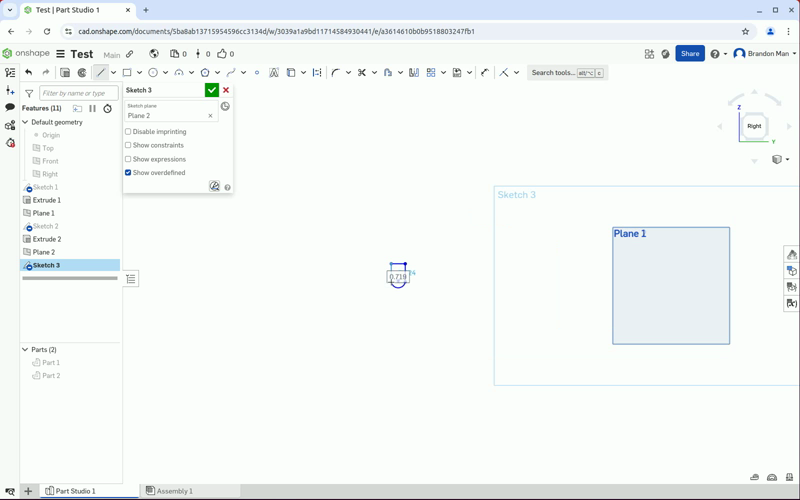
scroll(6)
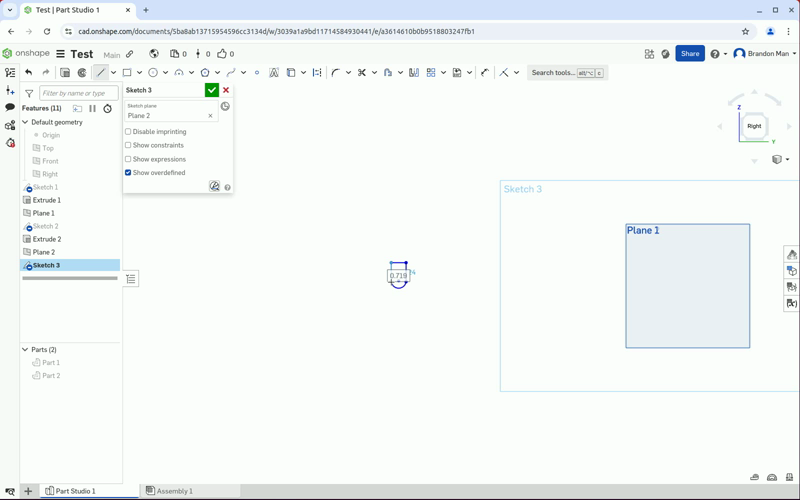
scroll(6)
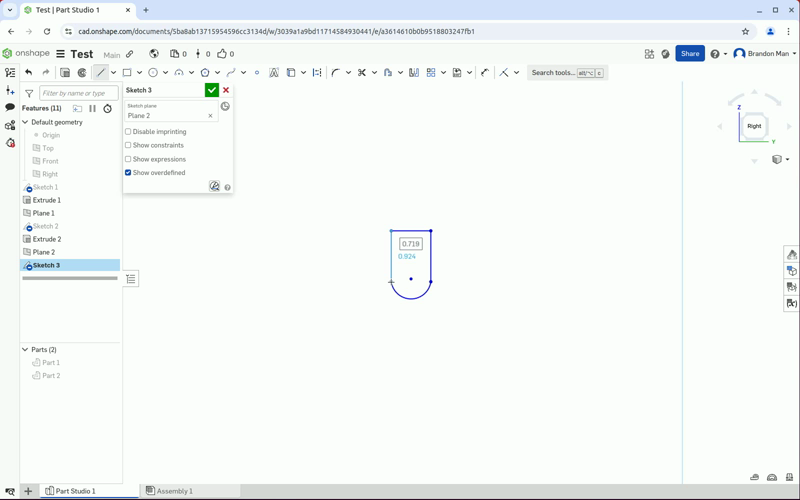
key_up(shift)
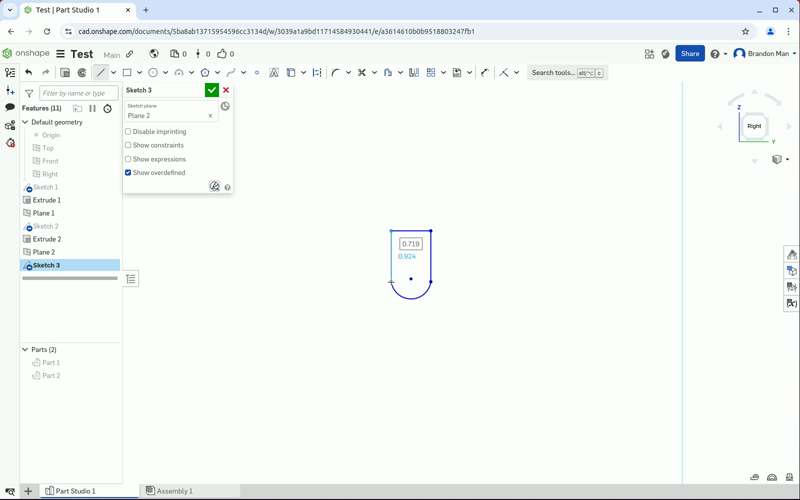
click(391, 281)
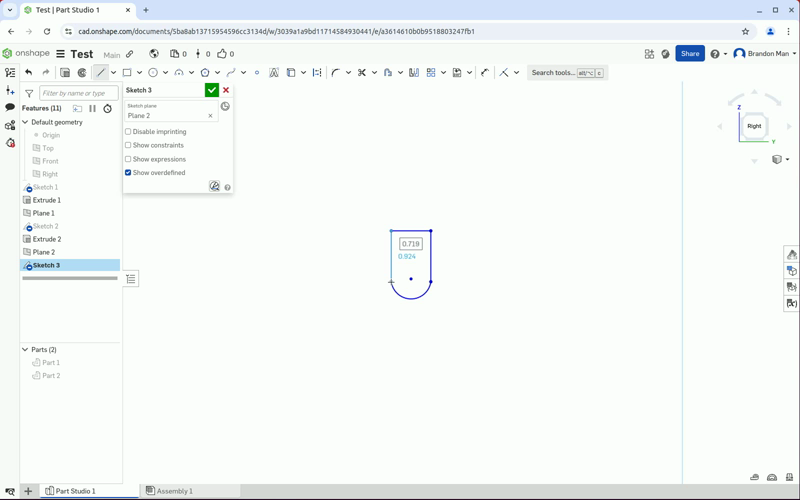
scroll(-6)
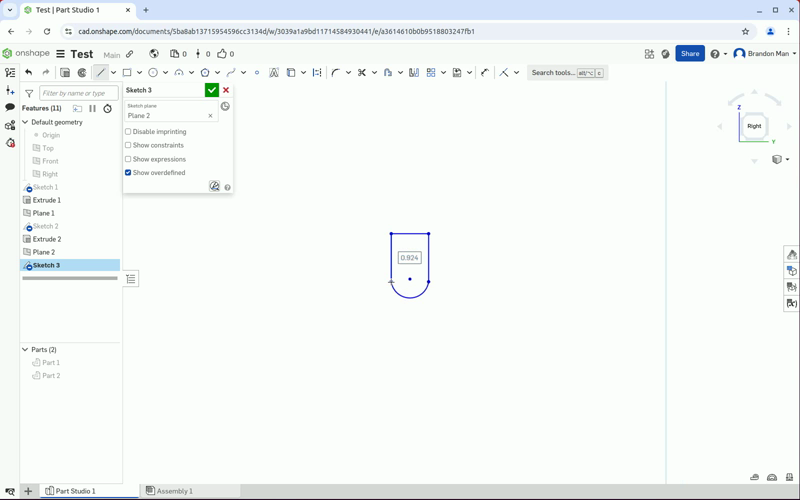
scroll(-6)
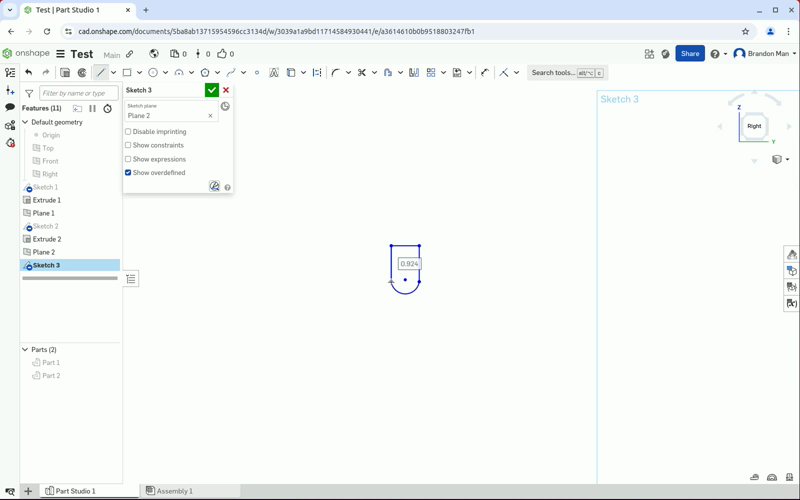
scroll(-6)
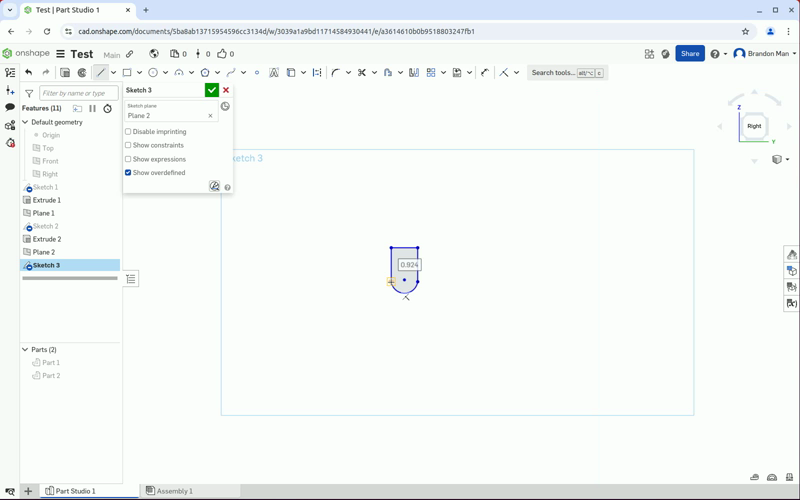
scroll(-6)
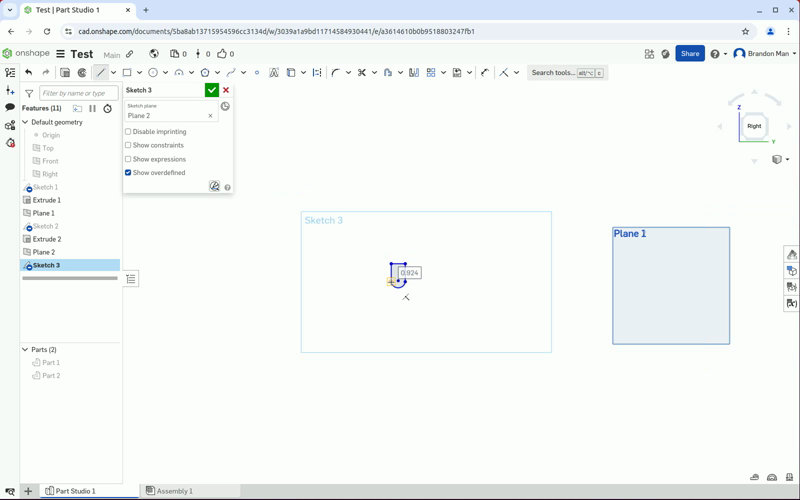
scroll(-6)
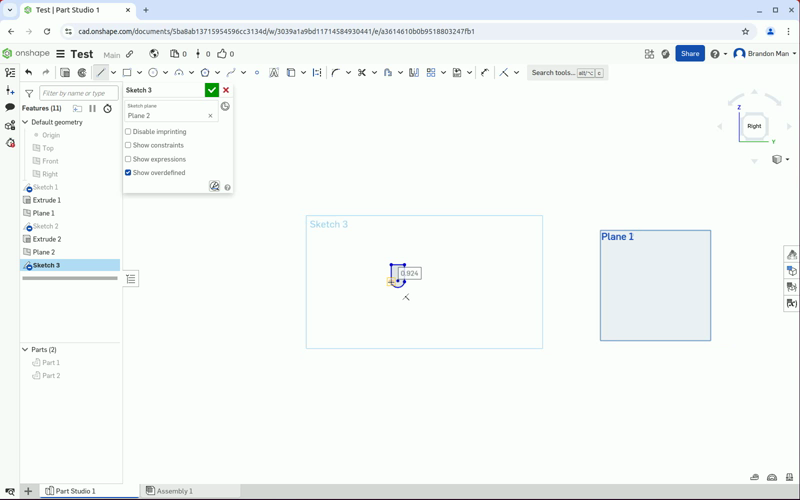
scroll(-6)
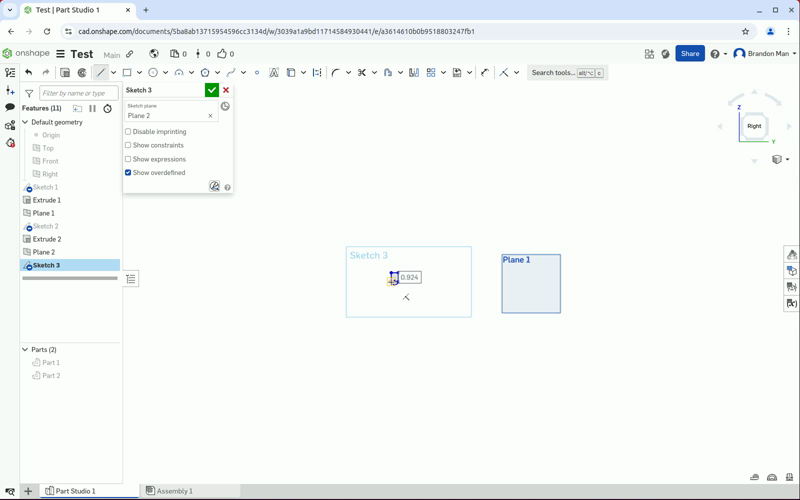
scroll(-6)
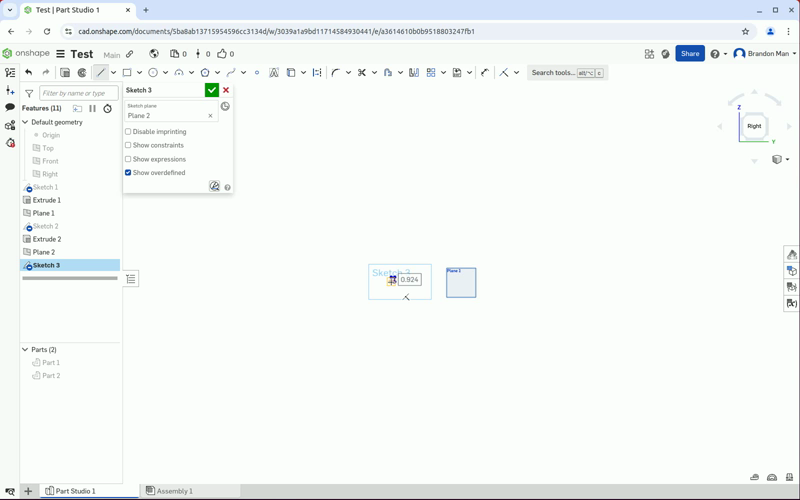
key(esc)
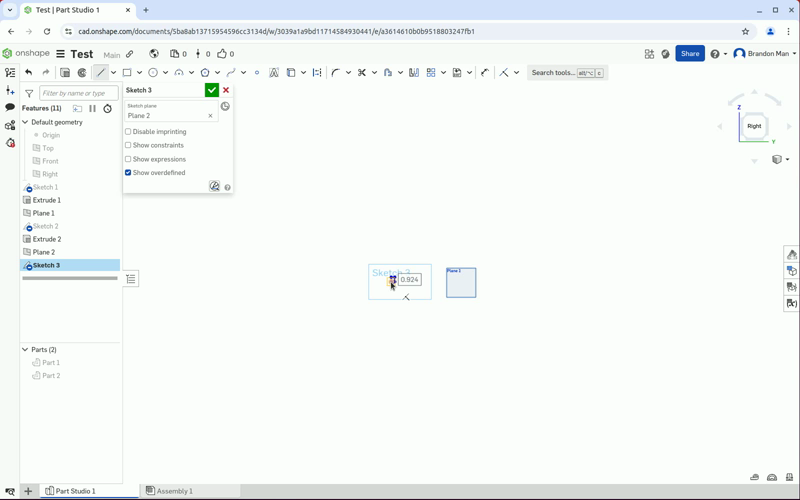
mouse_move(392, 280)
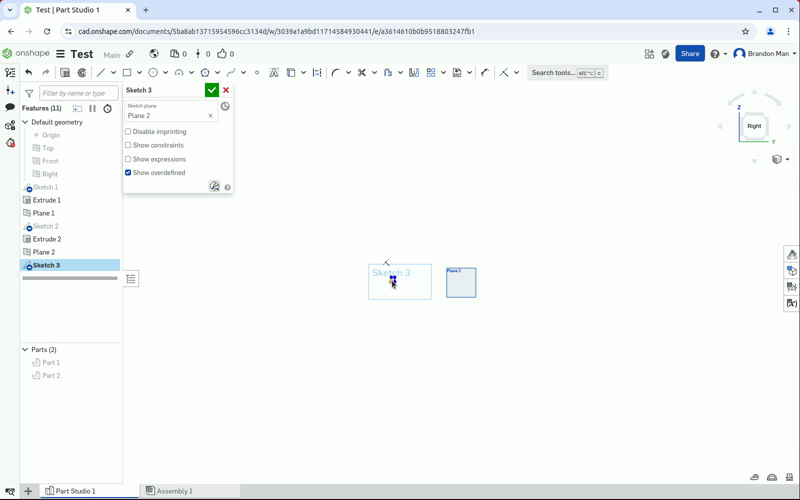
scroll(6)
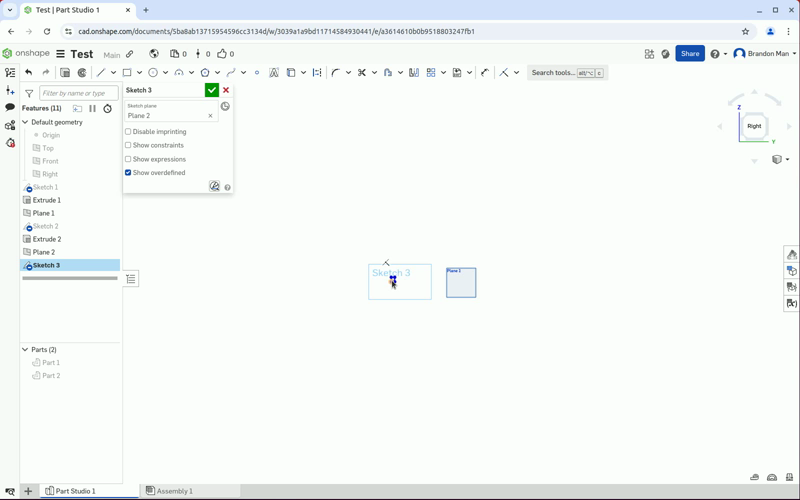
scroll(6)
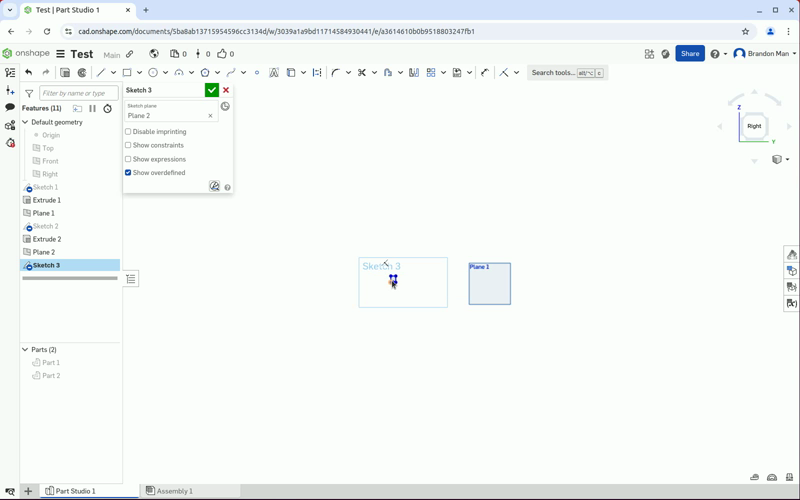
scroll(6)
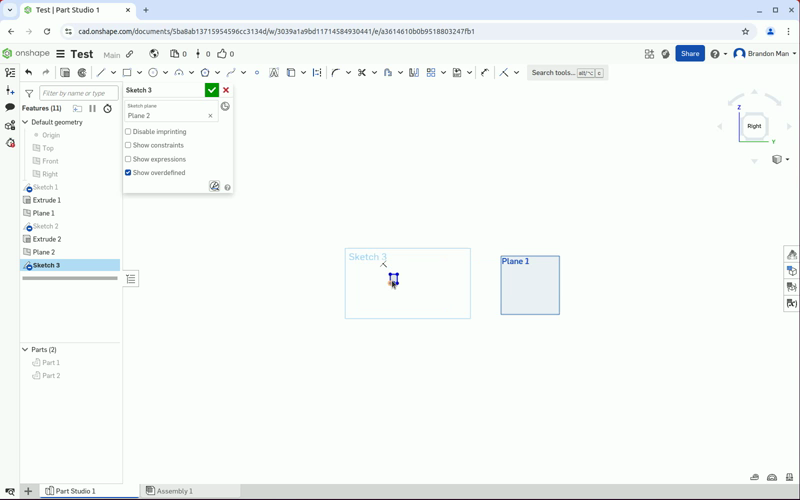
scroll(6)
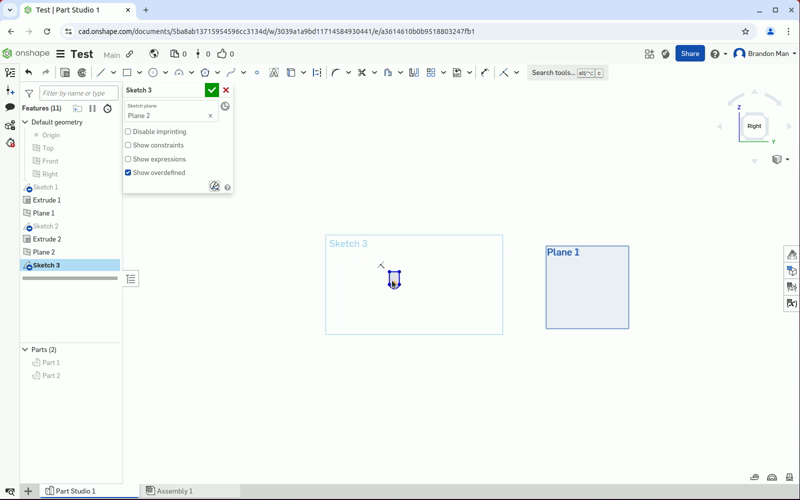
scroll(6)
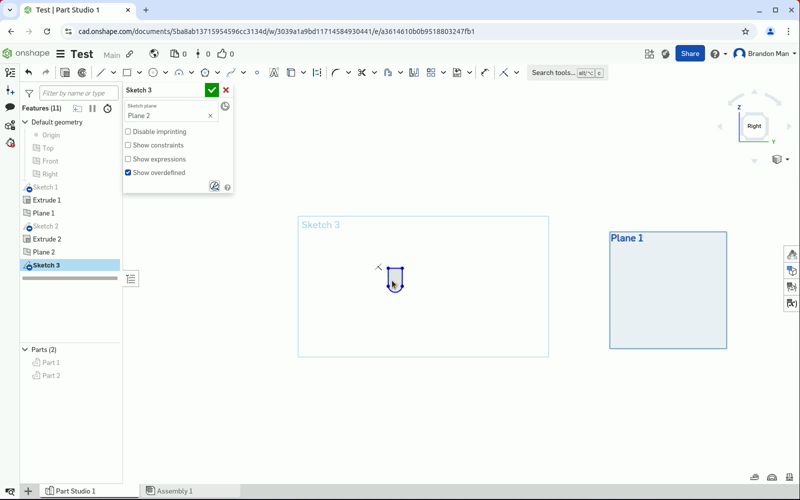
scroll(6)
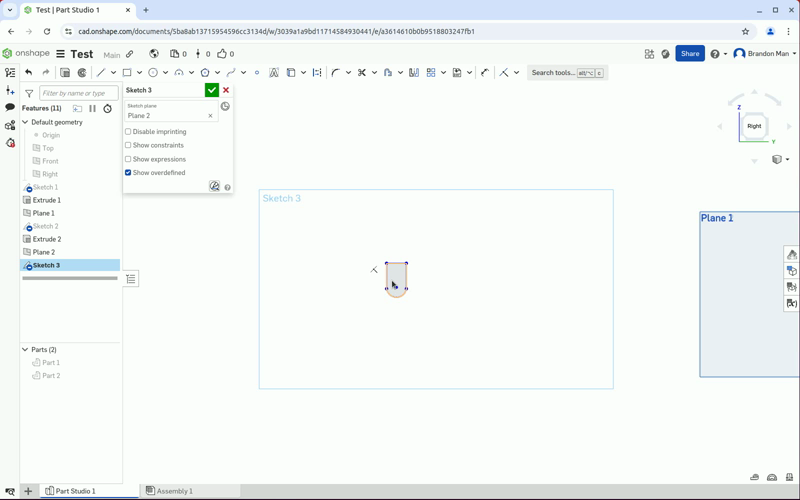
scroll(6)
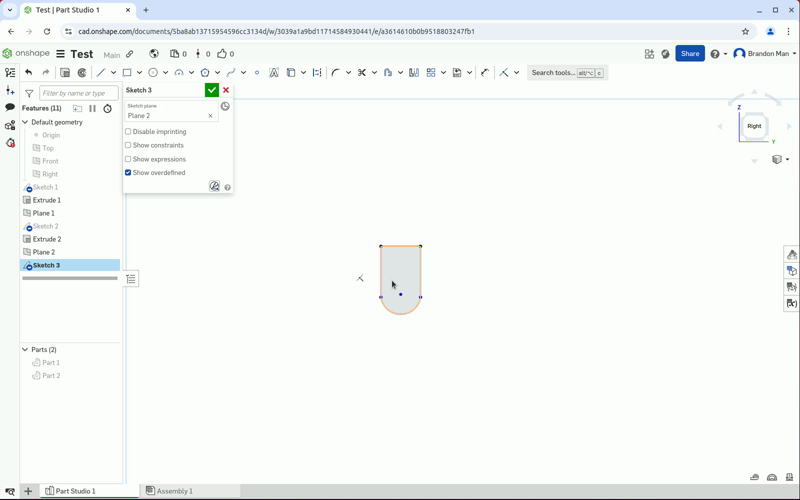
click(392, 280)
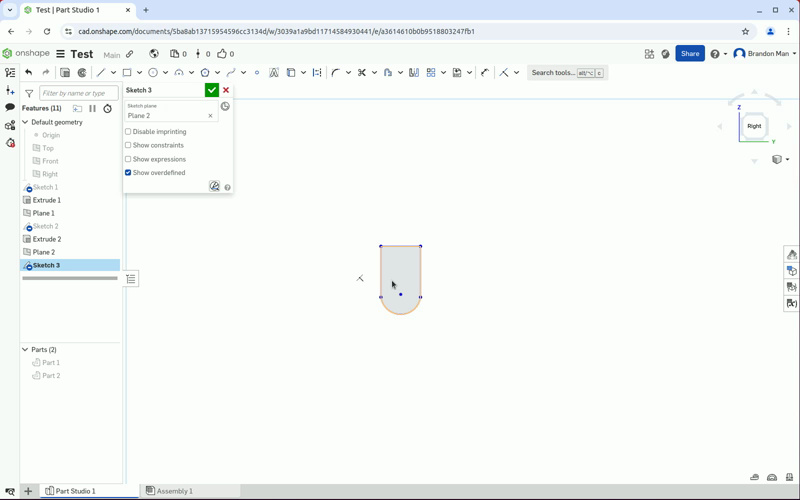
scroll(-6)
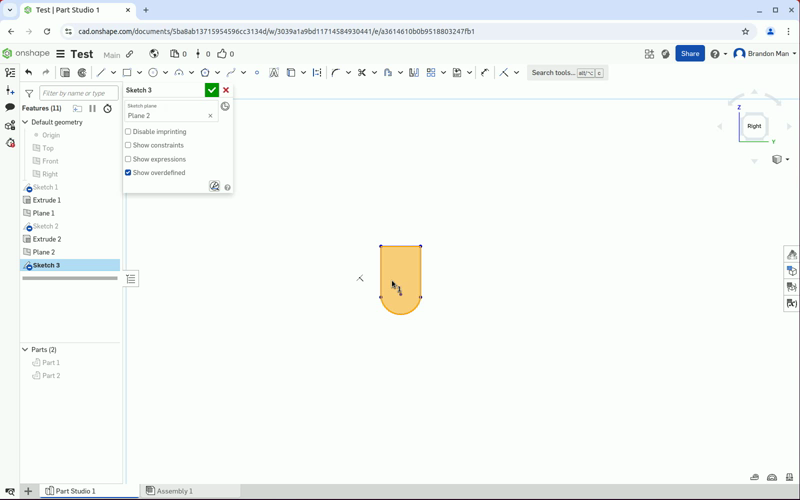
scroll(-6)
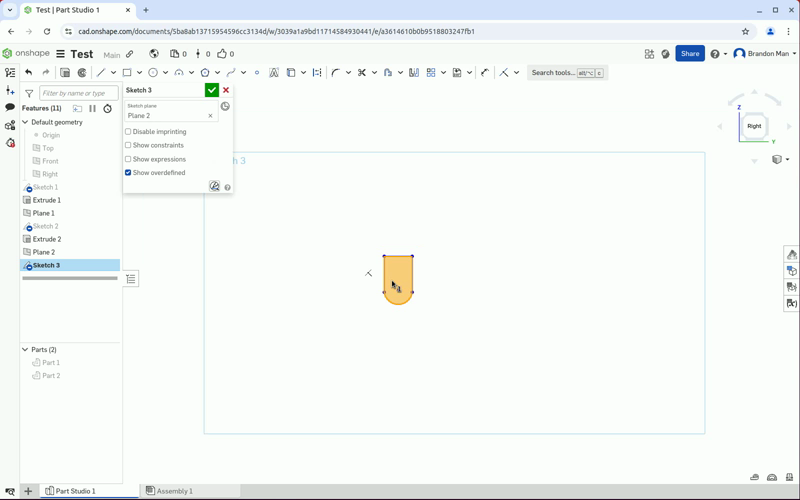
scroll(-6)
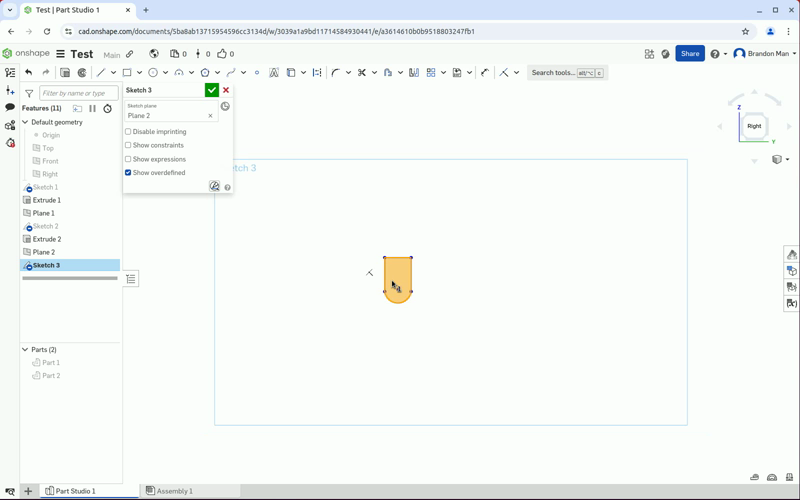
scroll(-6)
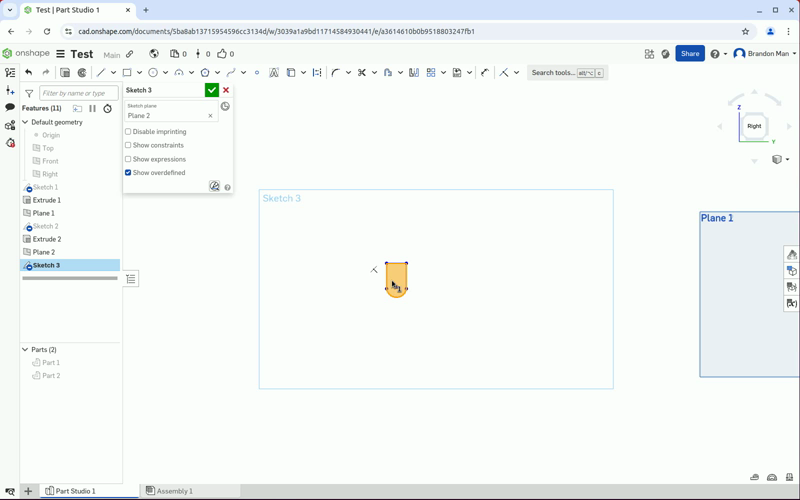
scroll(-6)
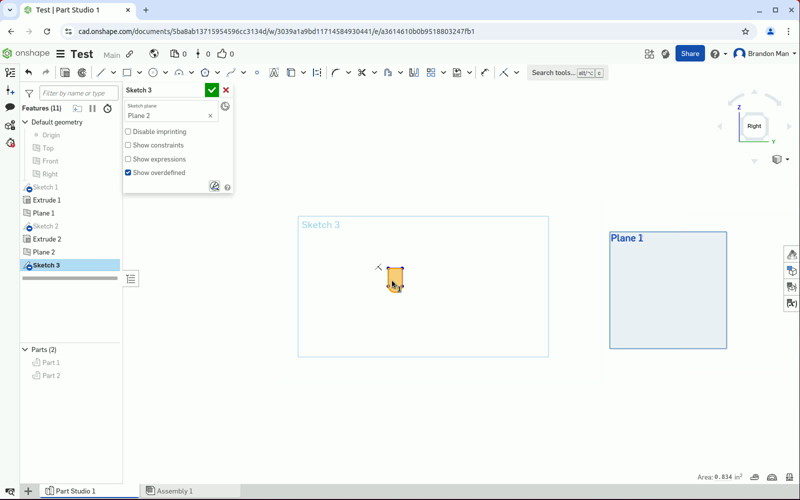
scroll(-6)
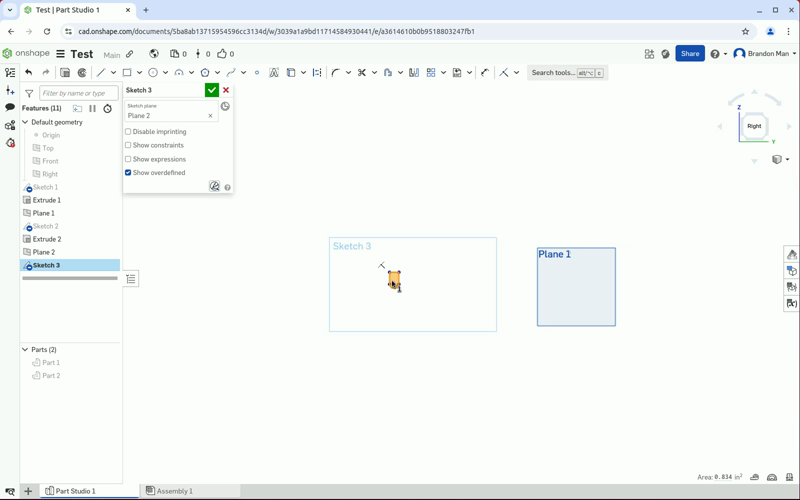
scroll(-6)
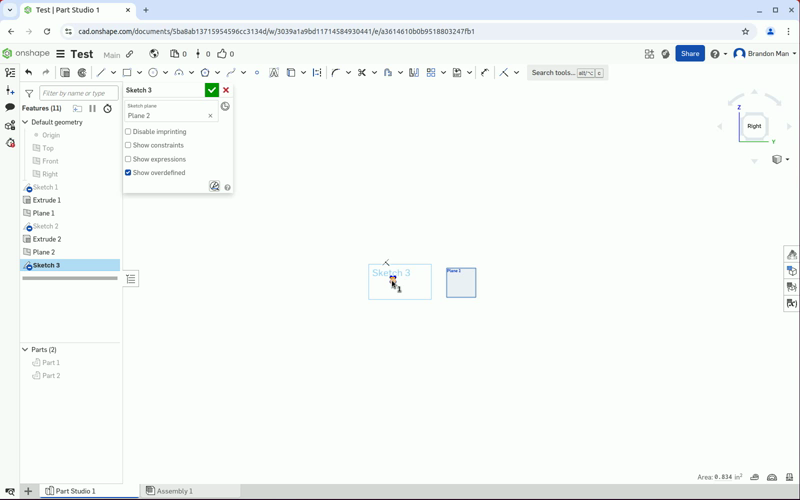
mouse_move(73, 352)
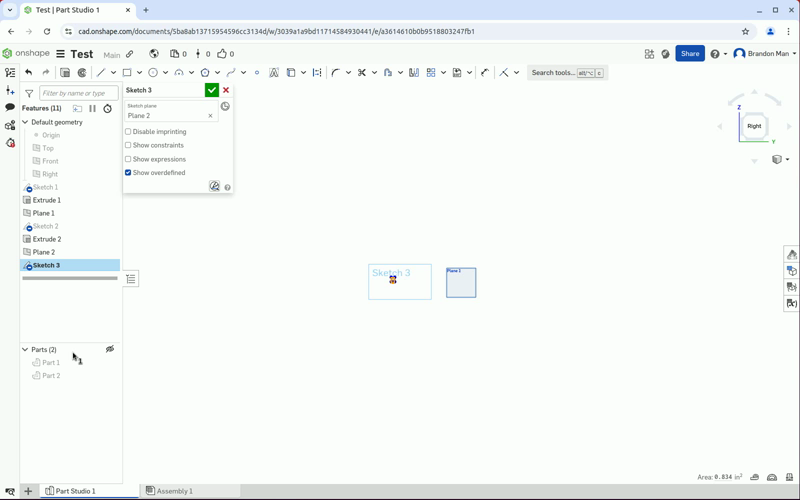
key(shift+y)
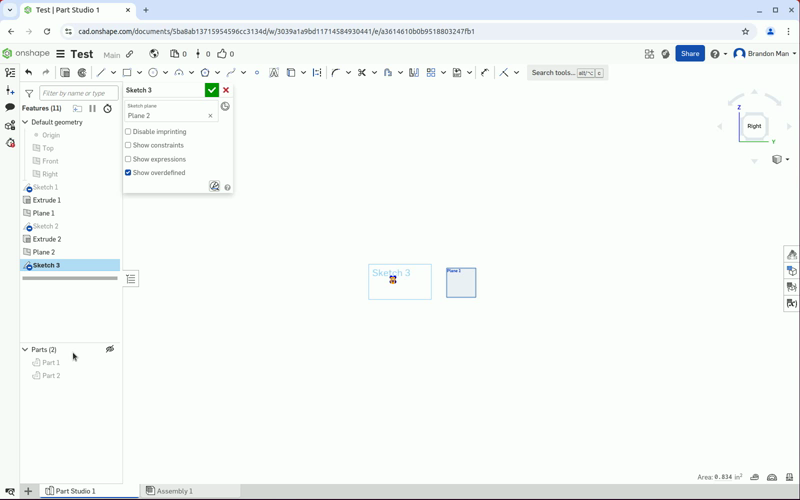
key(shift+e)
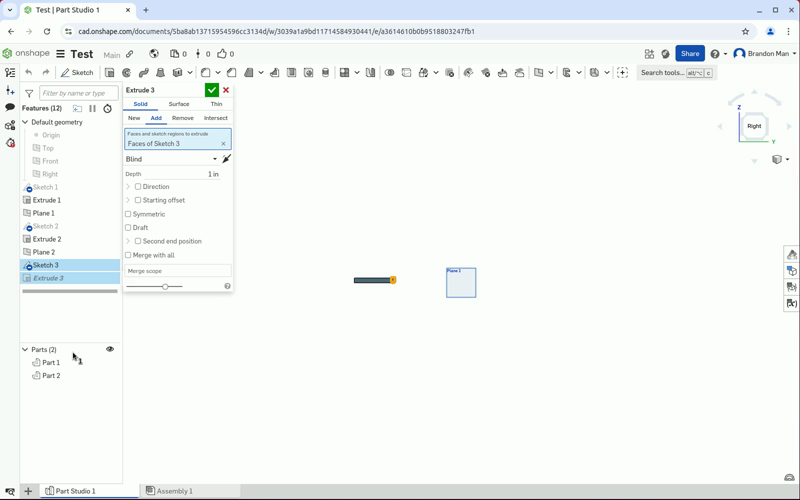
mouse_move(143, 106)
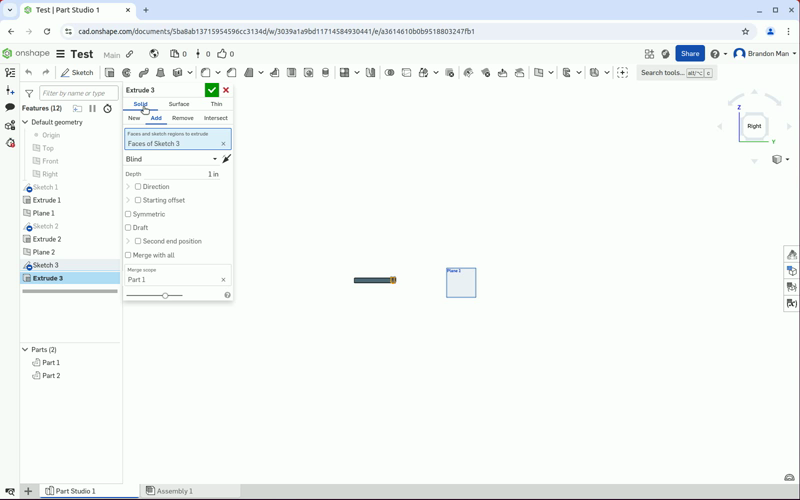
click(143, 106)
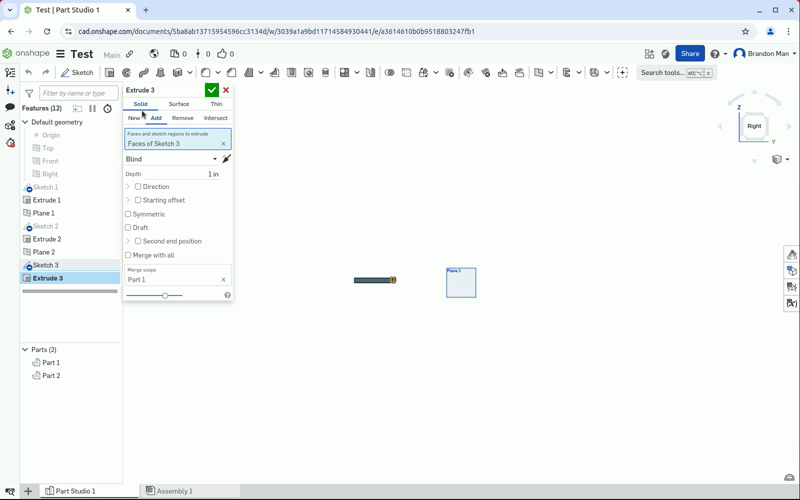
mouse_move(137, 120)
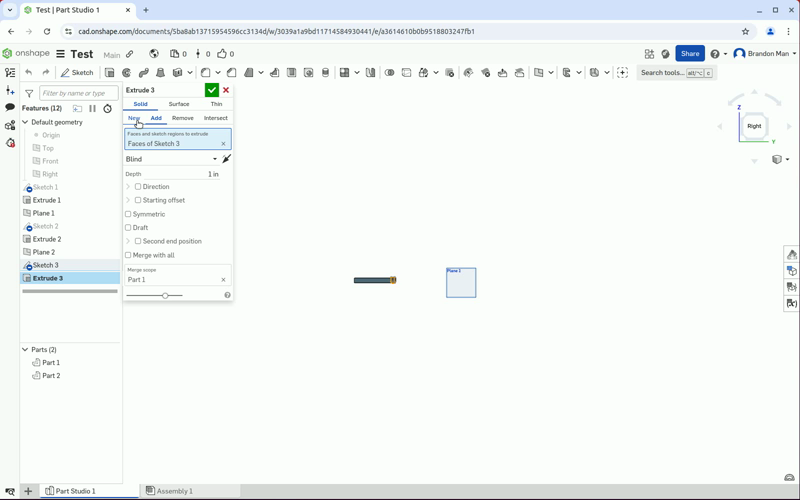
click(137, 120)
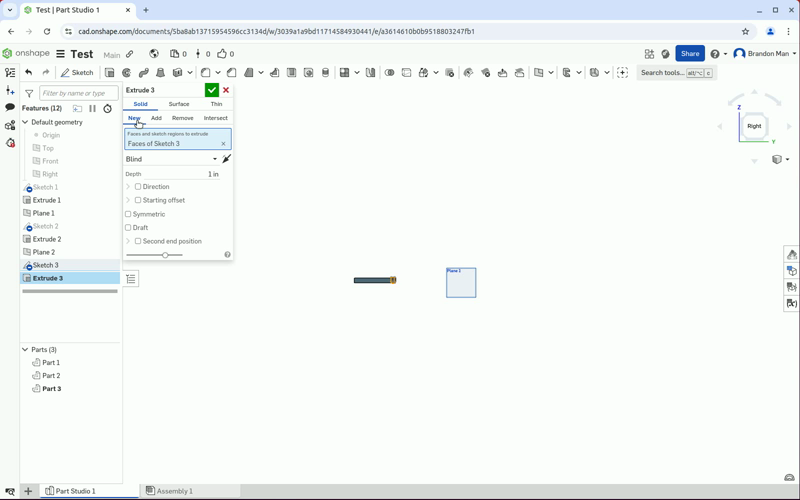
key(tab, 4)
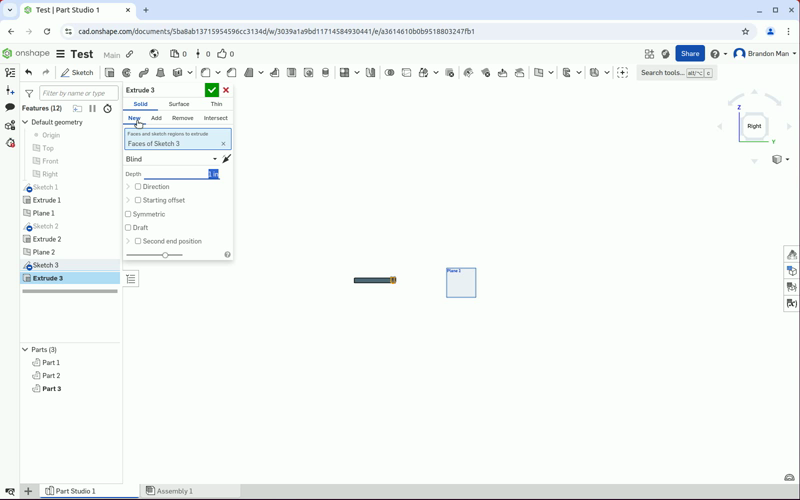
text(6.018)
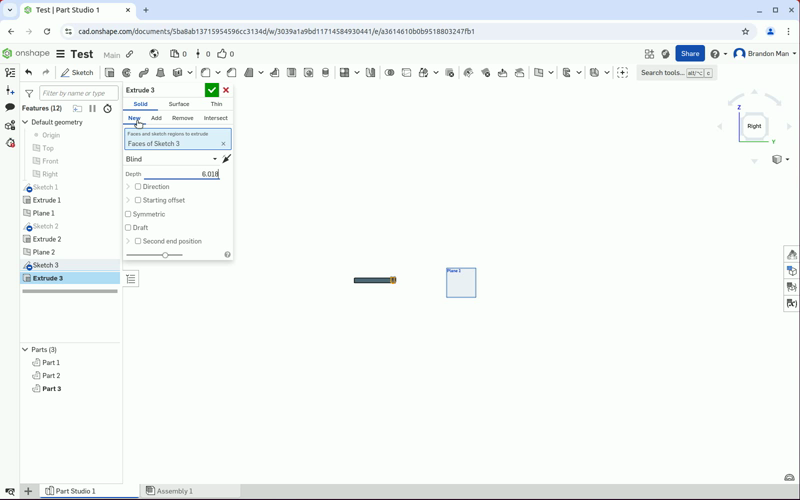
key(enter)
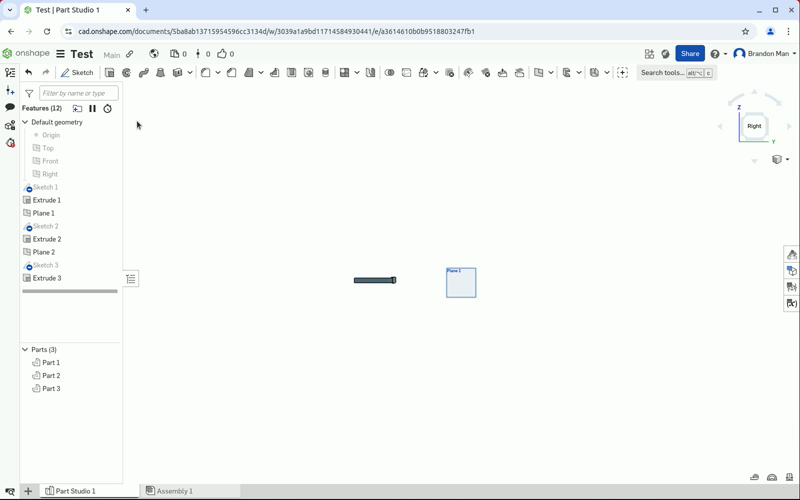
key(shift+h)
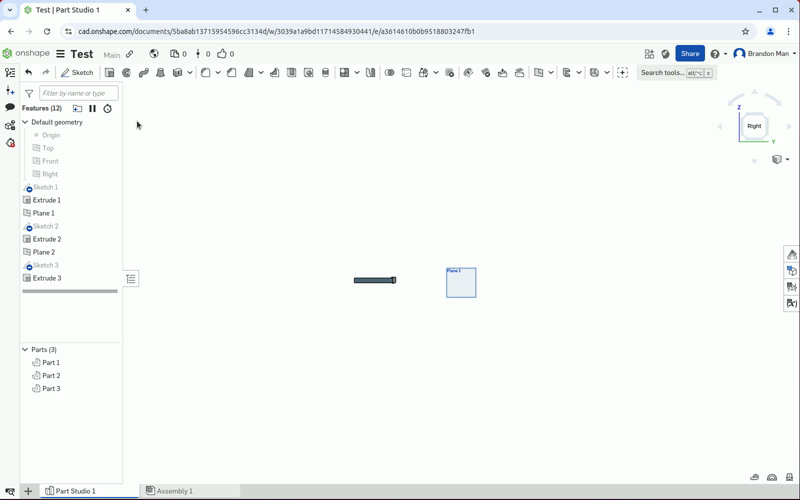
key(shift+h)
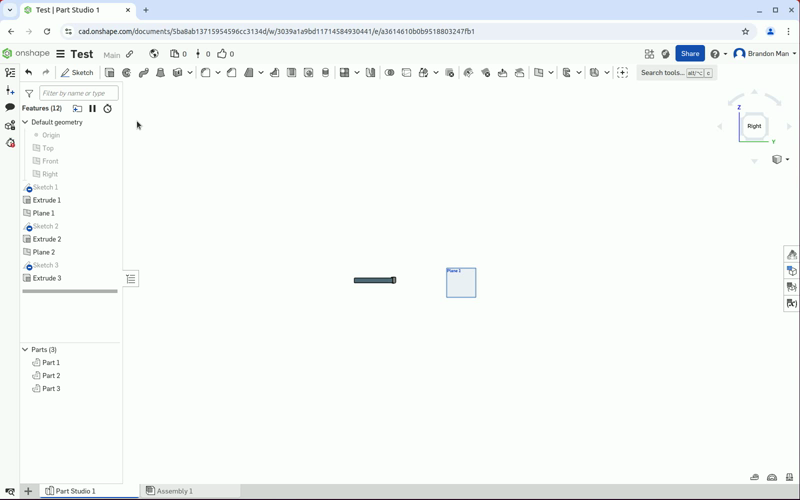
mouse_move(73, 189)
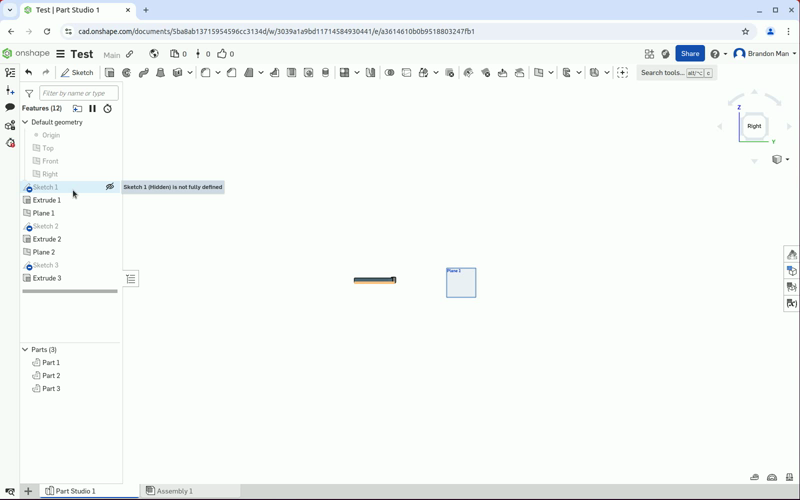
click(73, 189)
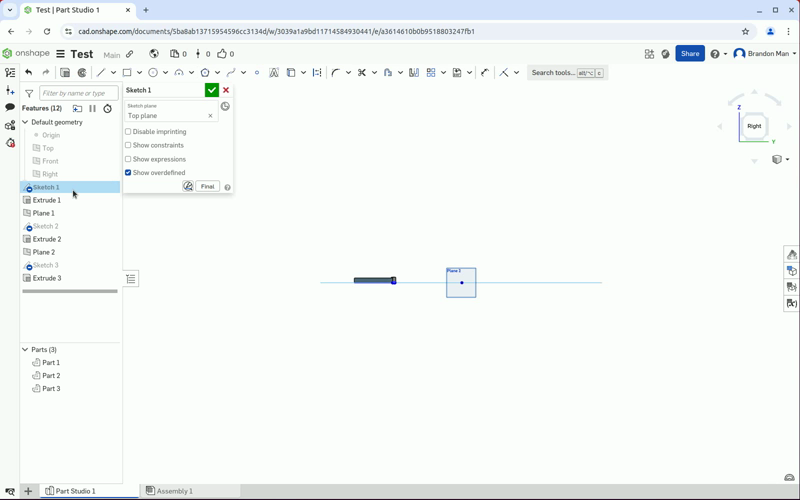
mouse_move(229, 92)
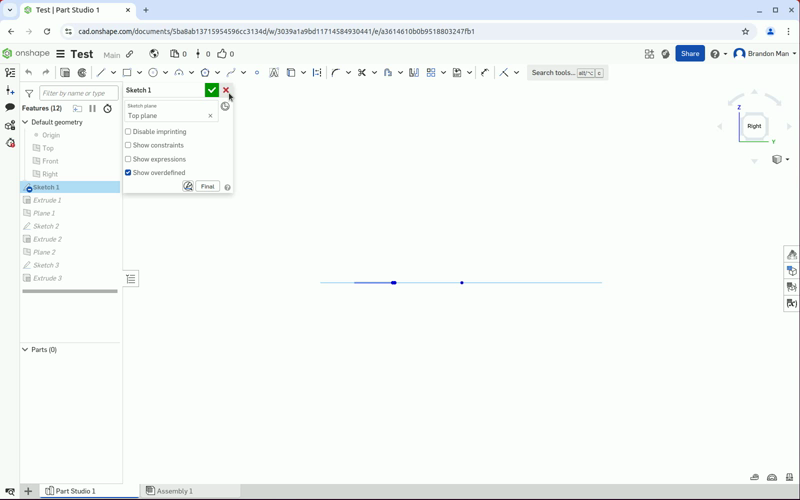
click(229, 92)
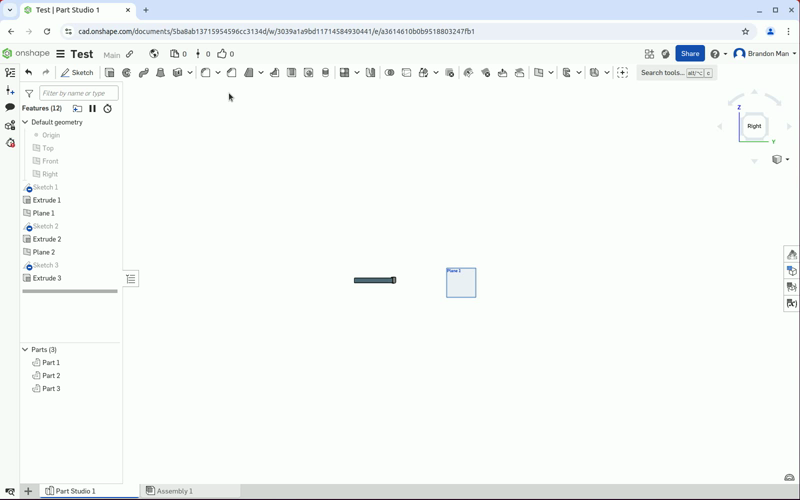
mouse_move(73, 352)
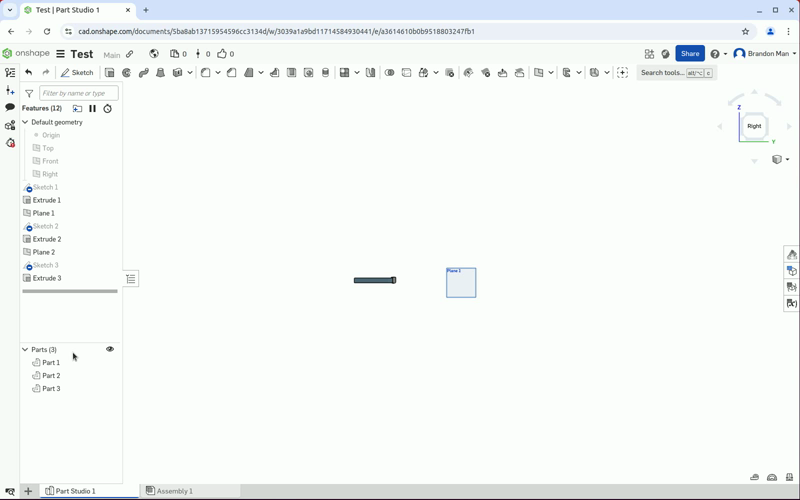
key(y)
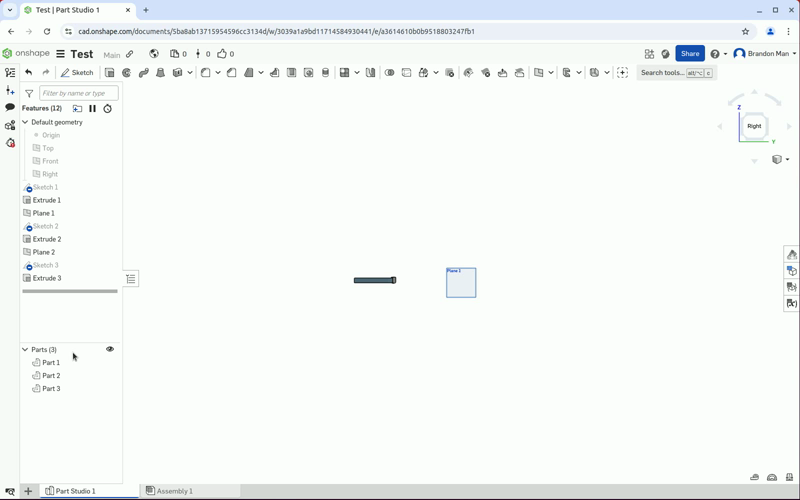
key(shift+p)
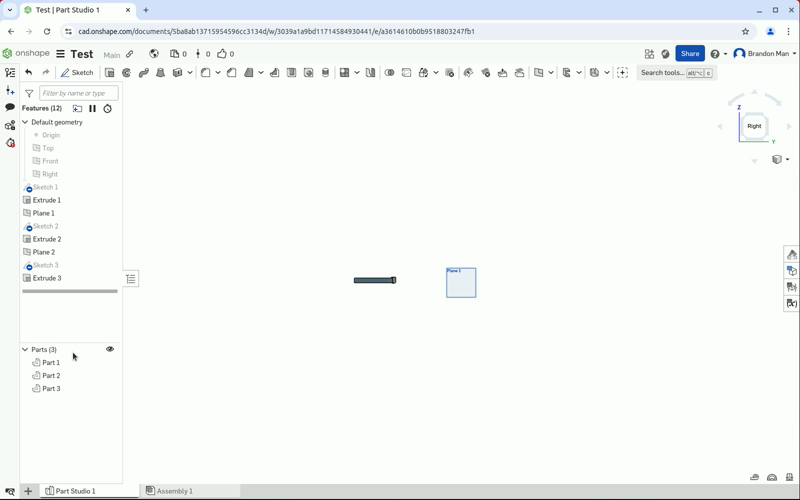
key(space)
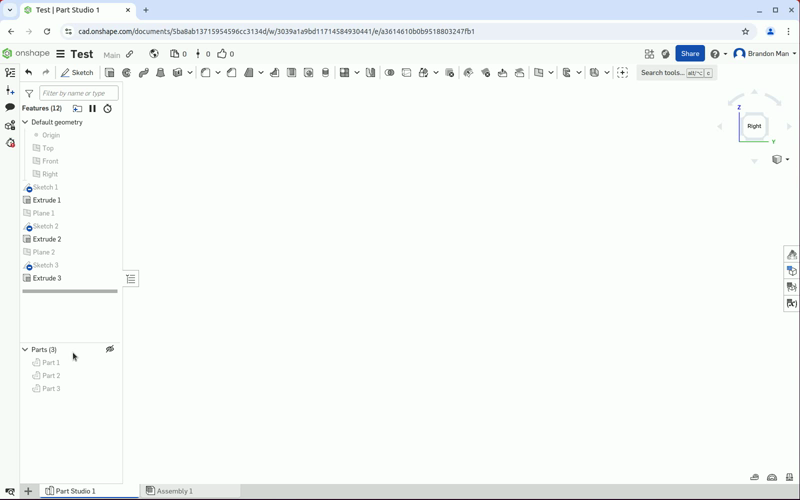
key_down(shift)
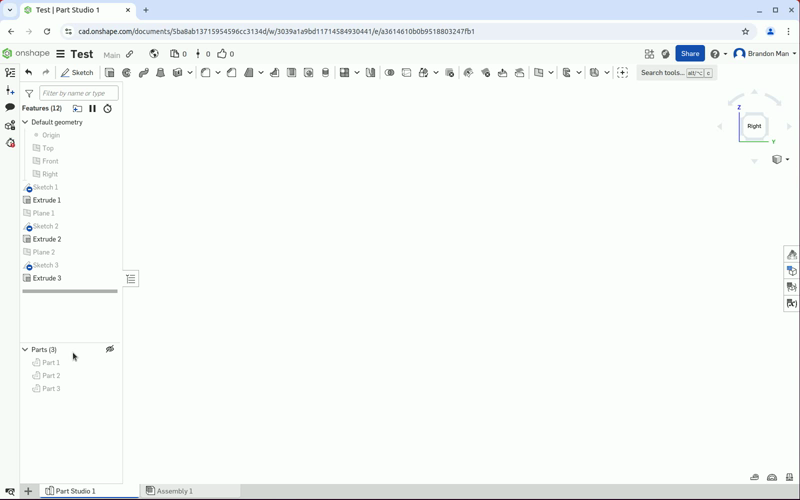
key(right)
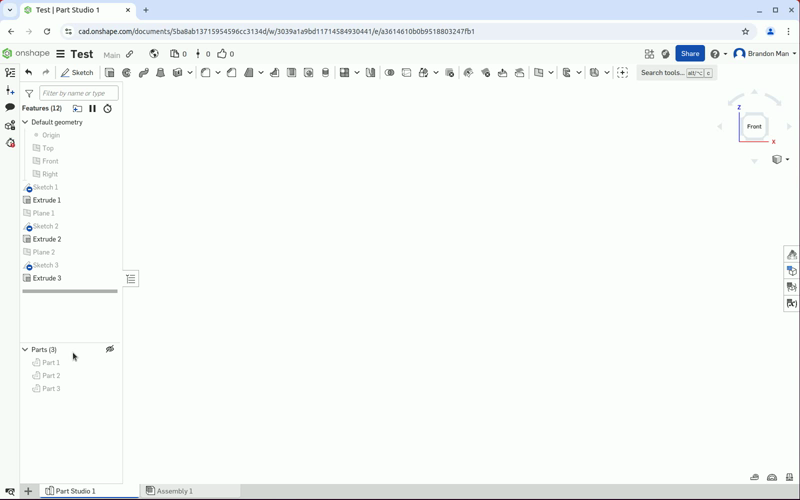
key_up(shift)
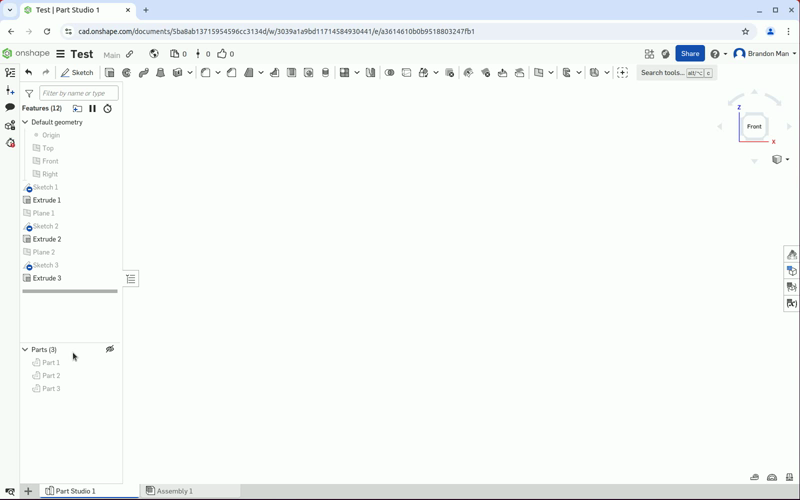
key(space)
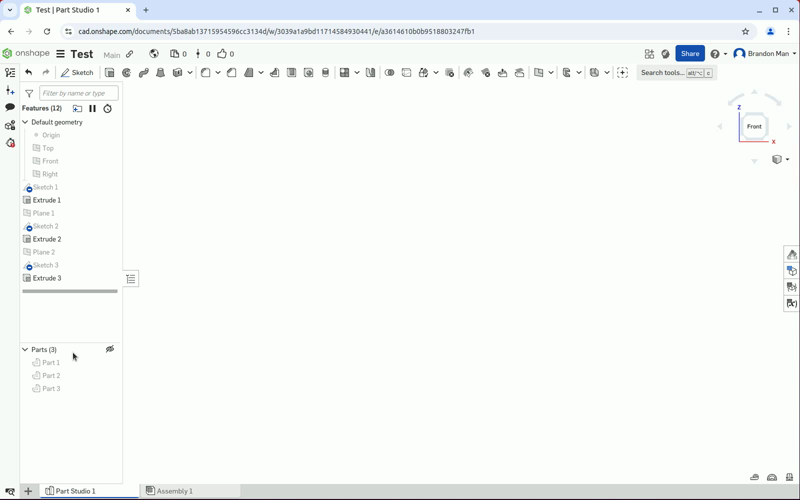
key_down(shift)
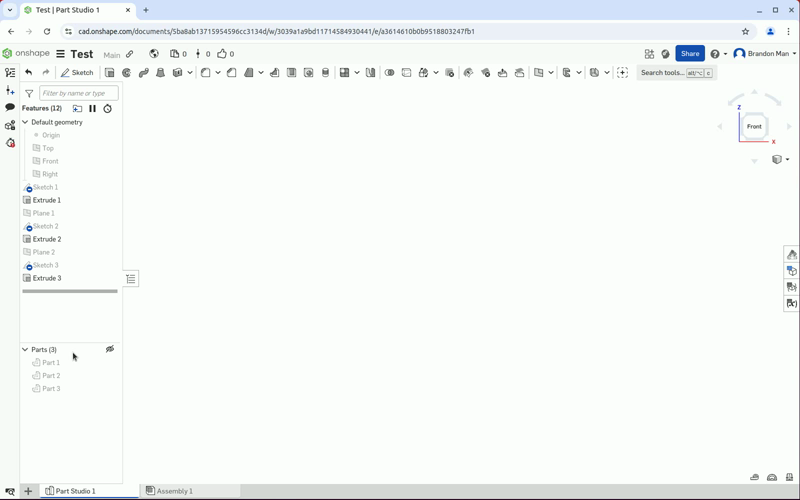
key(down)
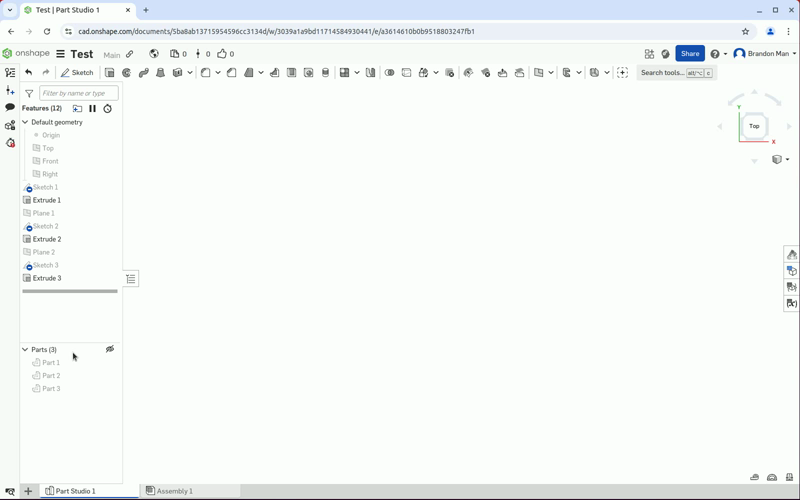
key_up(shift)
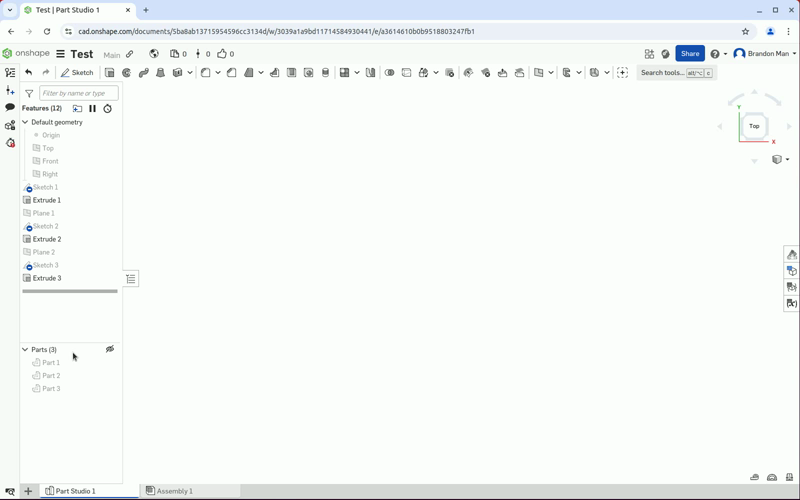
mouse_move(73, 352)
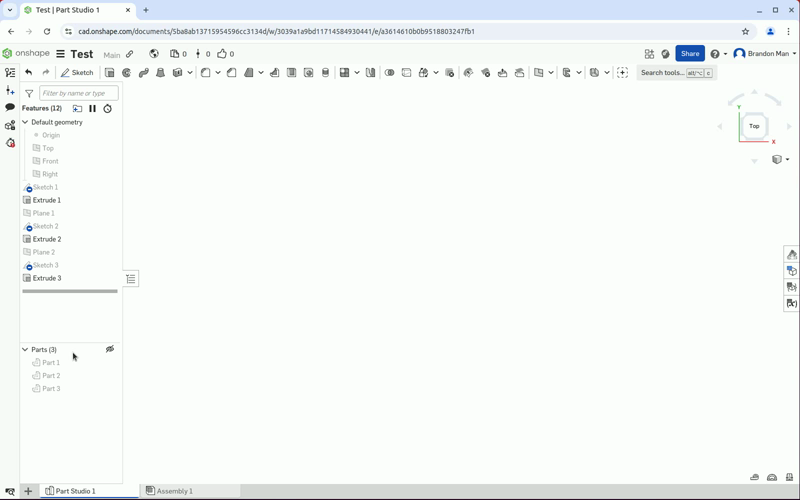
key(shift+y)
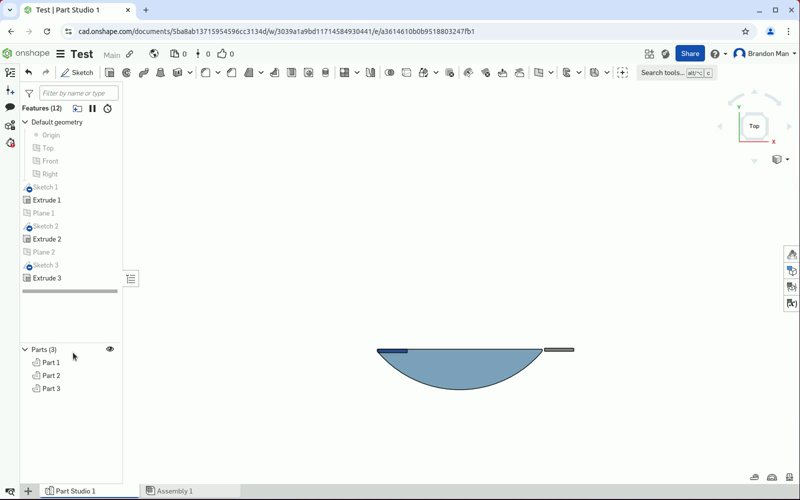
mouse_move(541, 75)
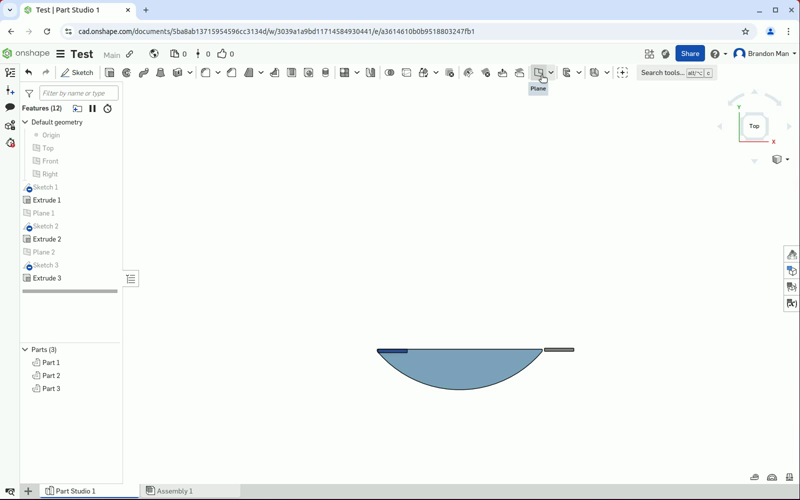
click(541, 75)
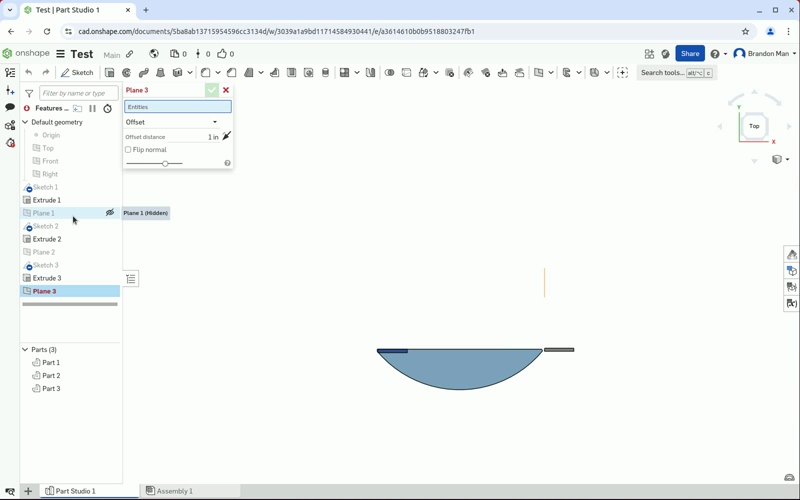
scroll(3)
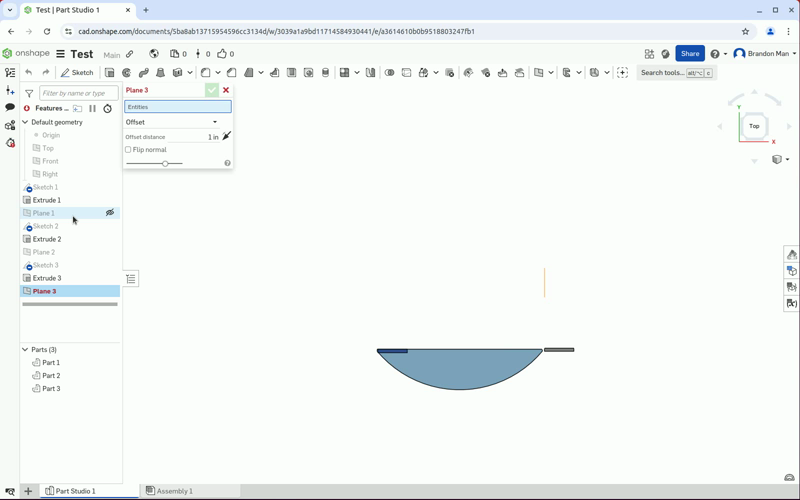
mouse_move(73, 150)
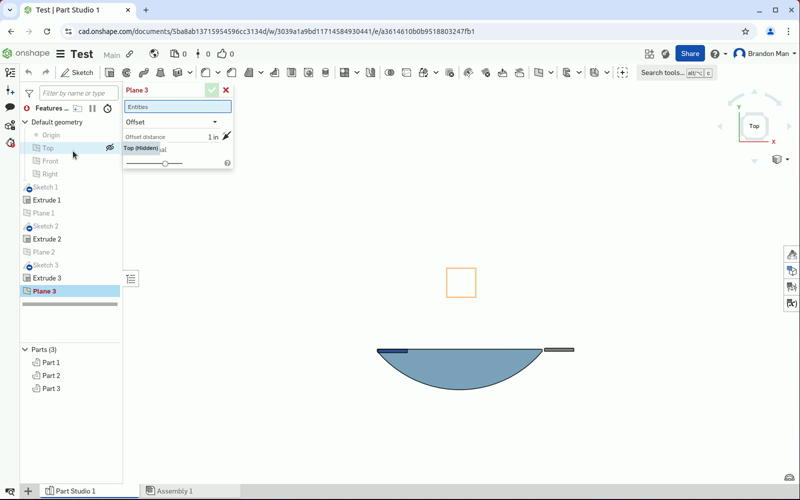
click(73, 150)
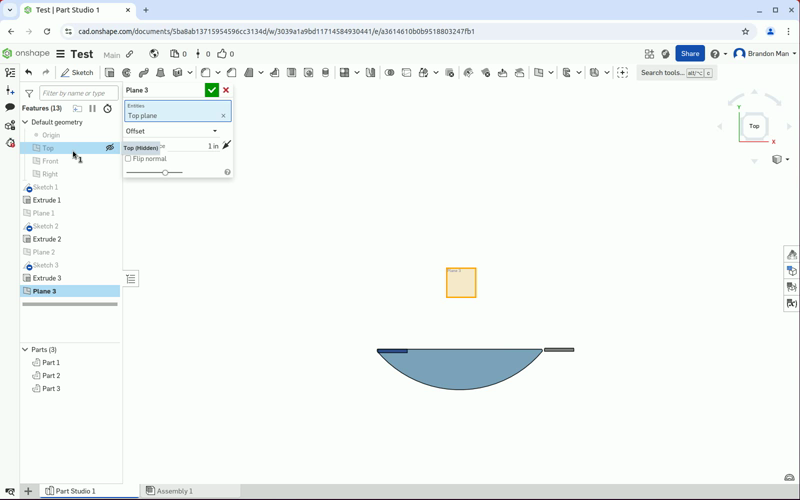
key(tab, 2)
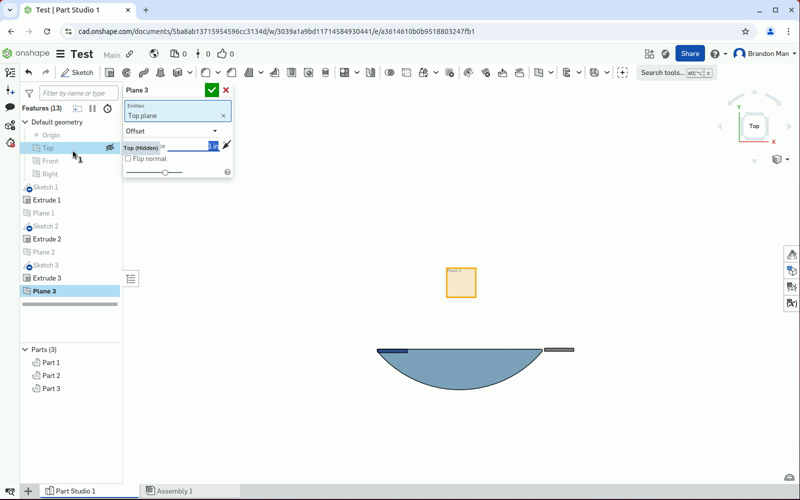
text(0.955)
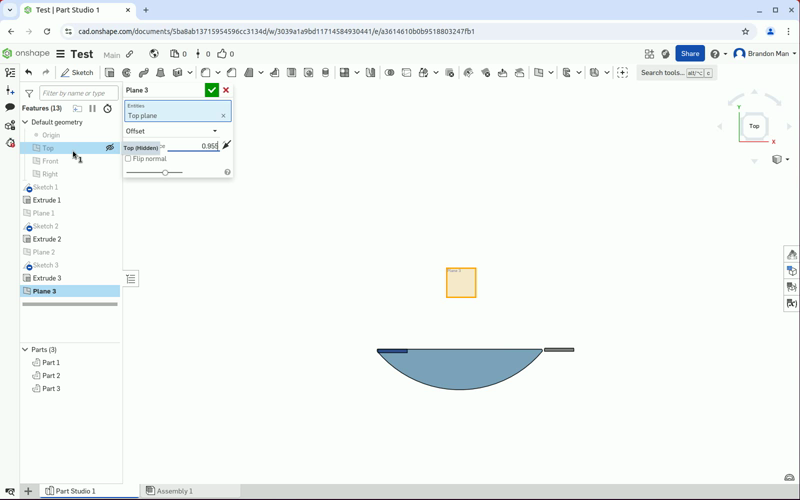
key(enter, 2)
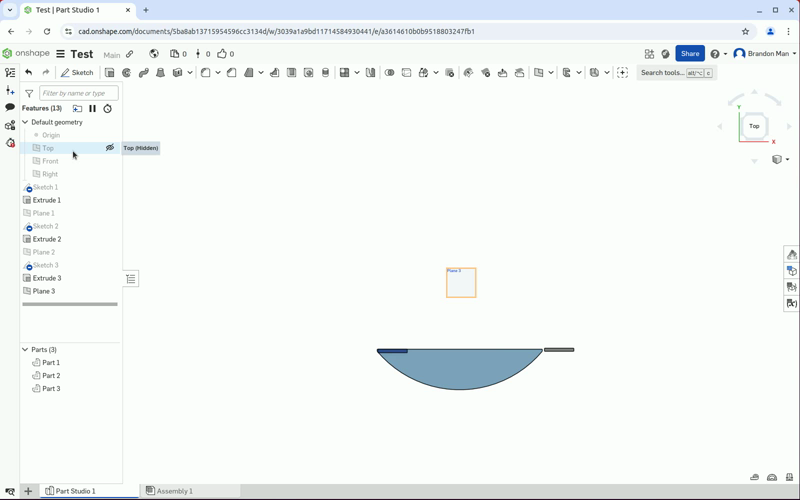
key(shift+s)
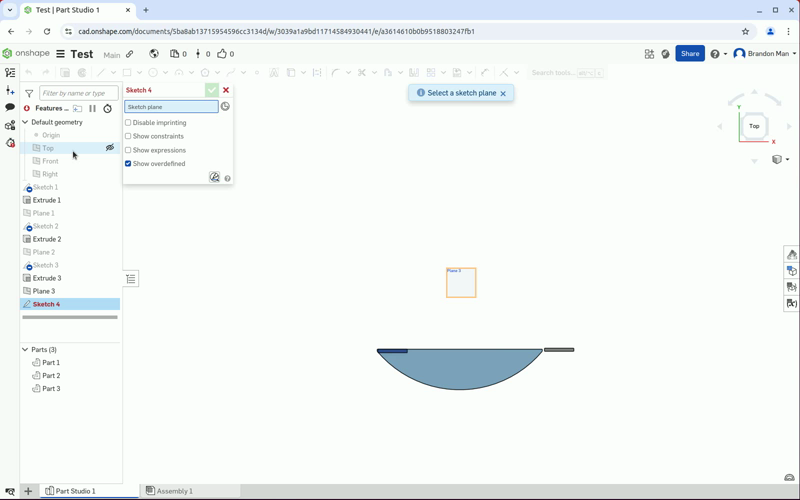
mouse_move(73, 293)
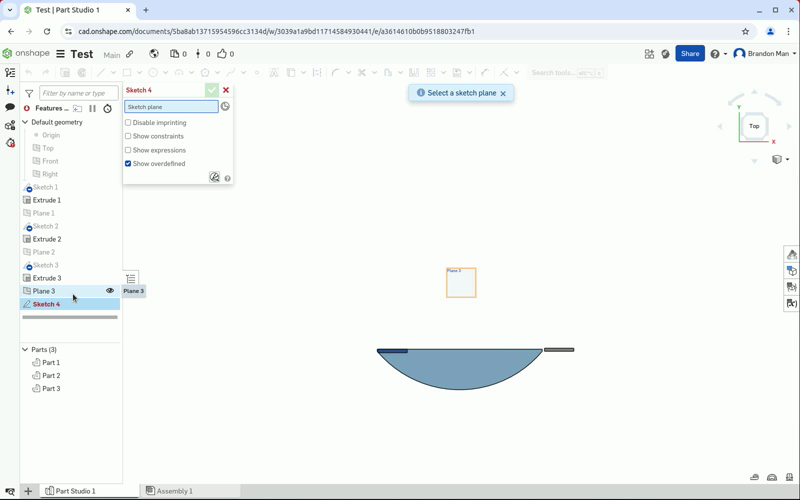
click(73, 293)
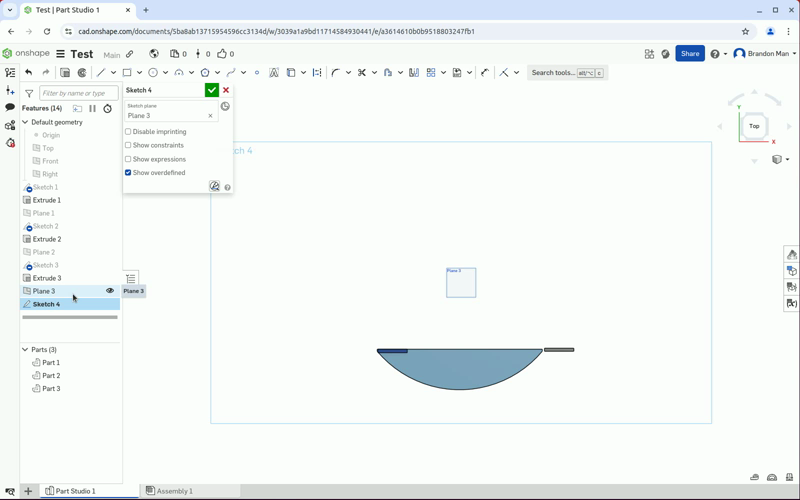
mouse_move(73, 352)
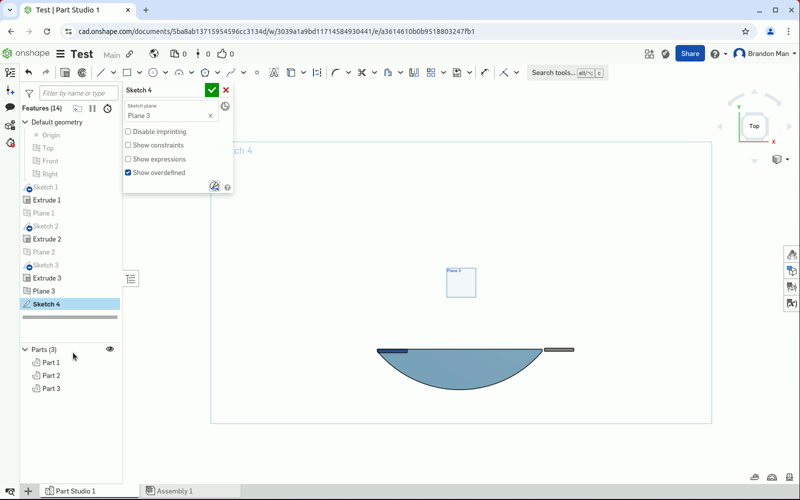
key(y)
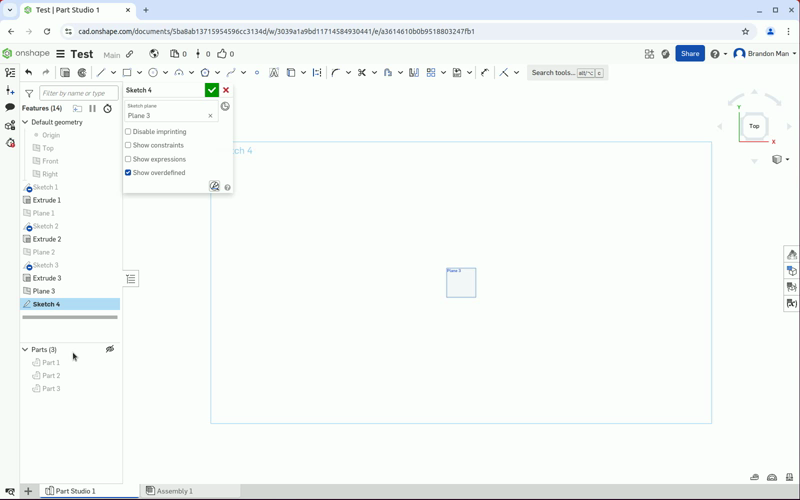
key(l)
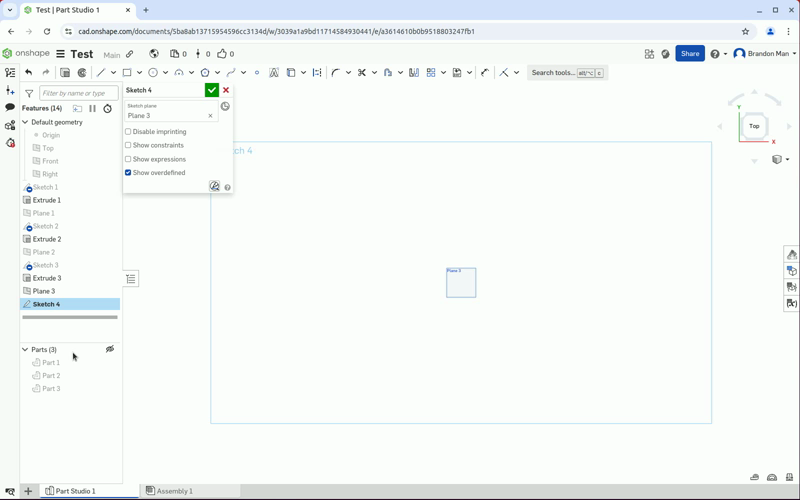
key_down(shift)
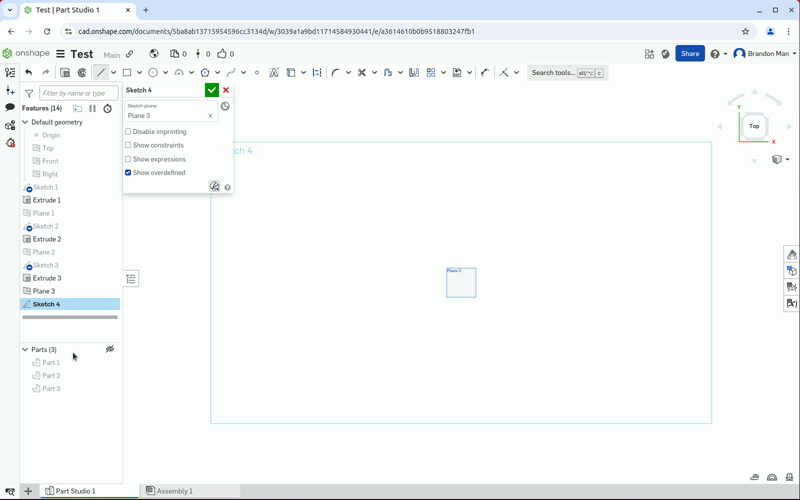
mouse_move(369, 351)
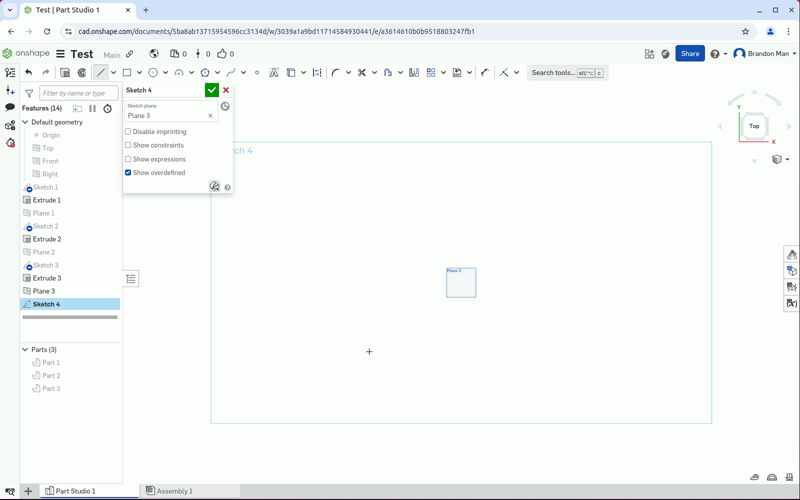
click(369, 351)
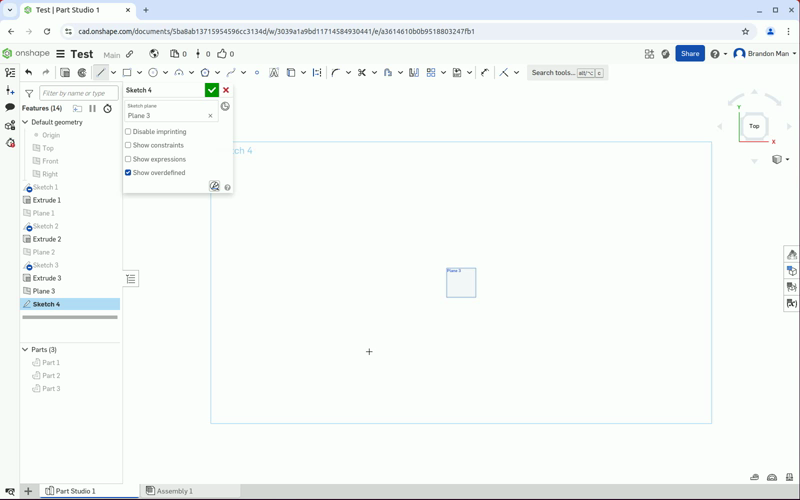
key_up(shift)
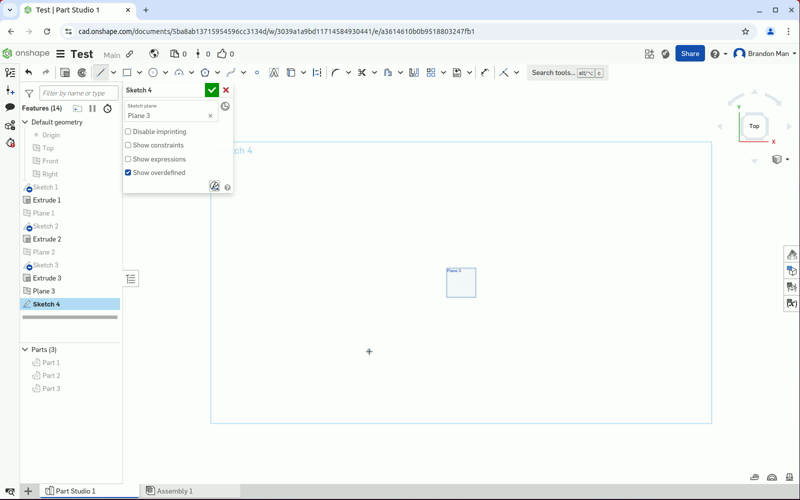
key_down(shift)
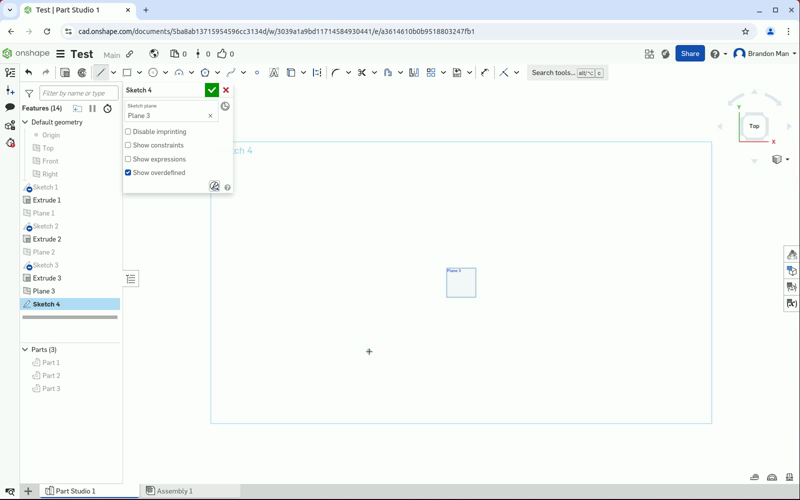
mouse_move(399, 351)
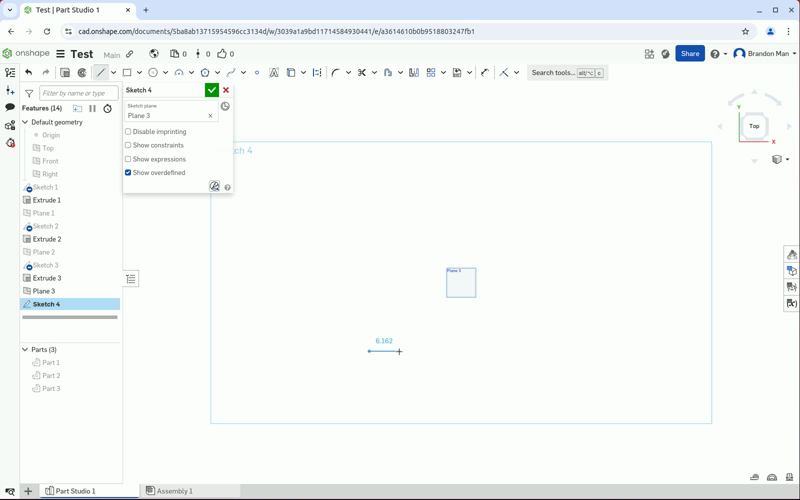
mouse_move(370, 351)
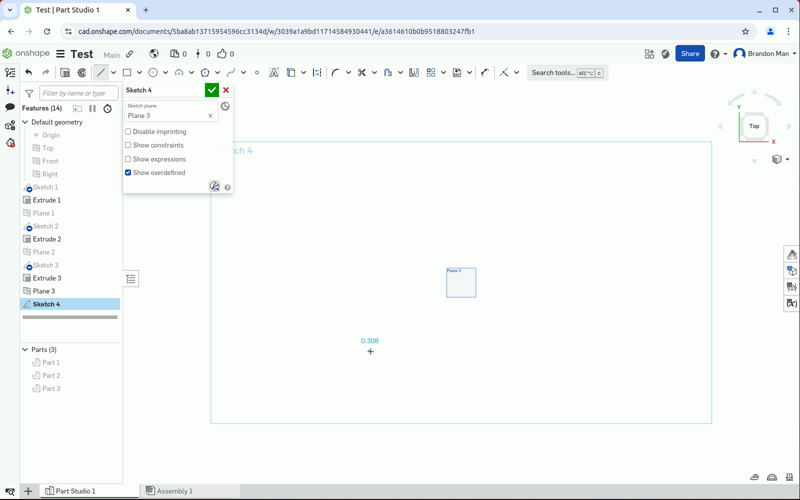
scroll(6)
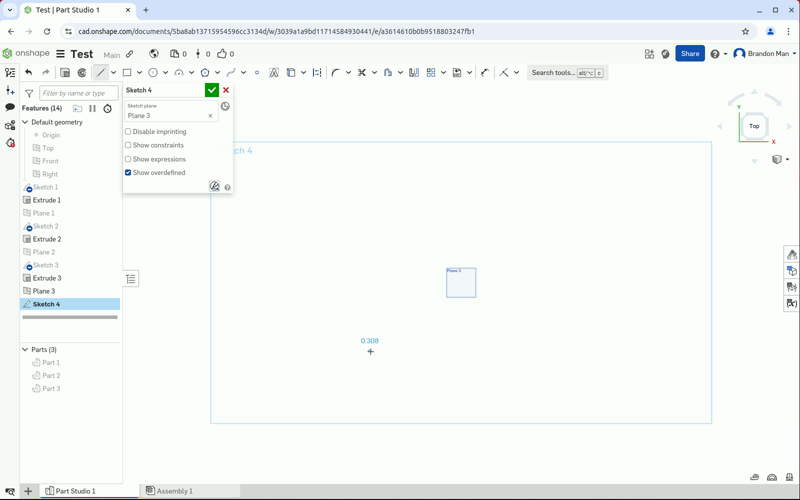
scroll(6)
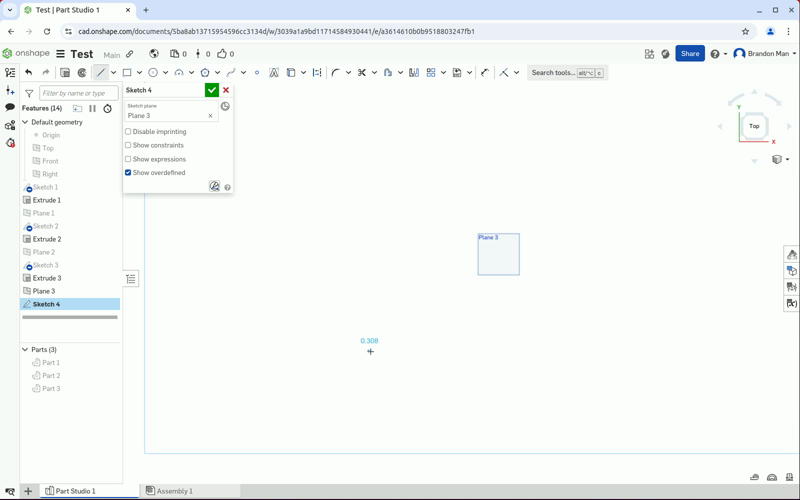
scroll(6)
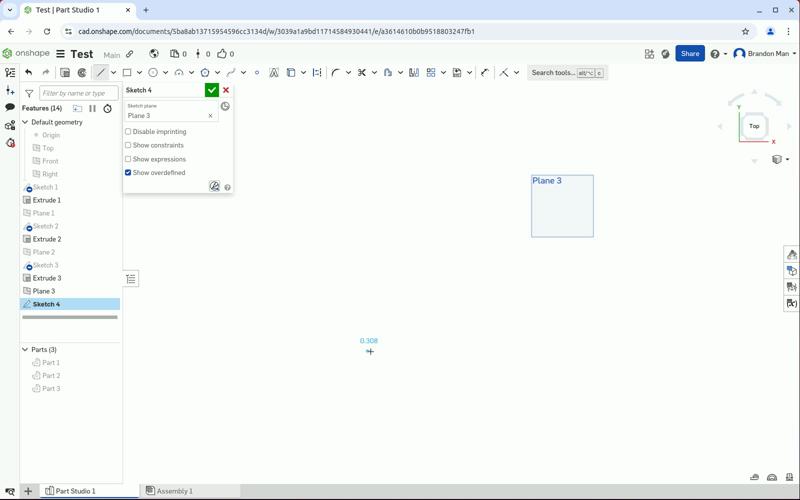
scroll(6)
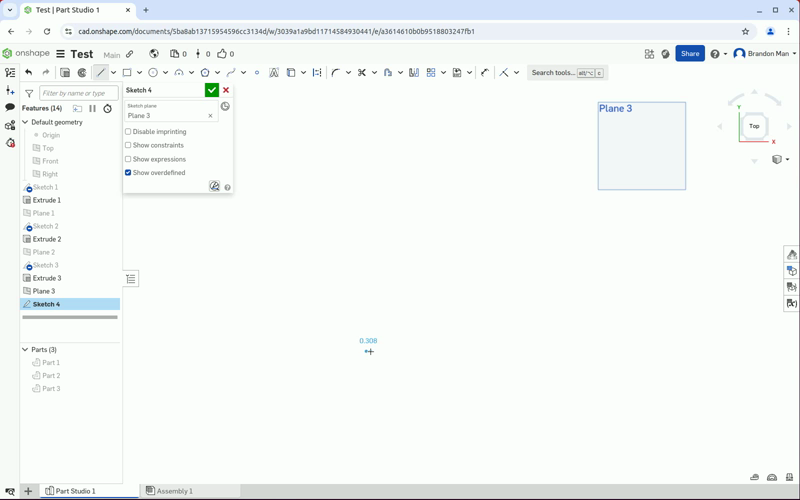
scroll(6)
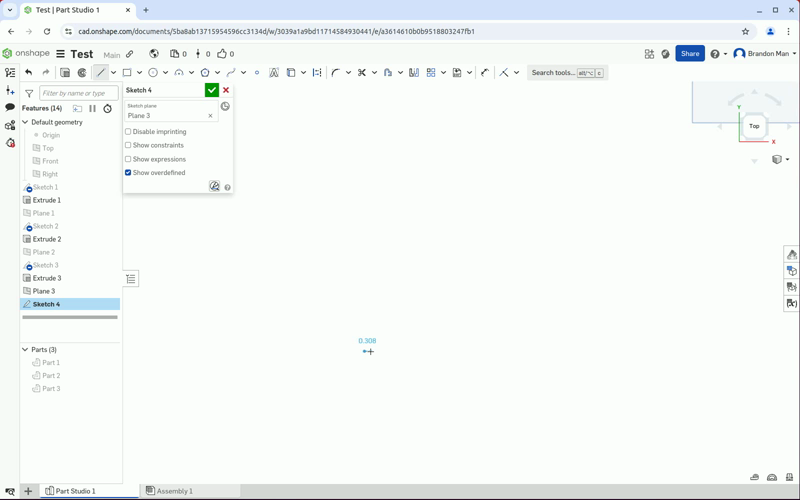
scroll(6)
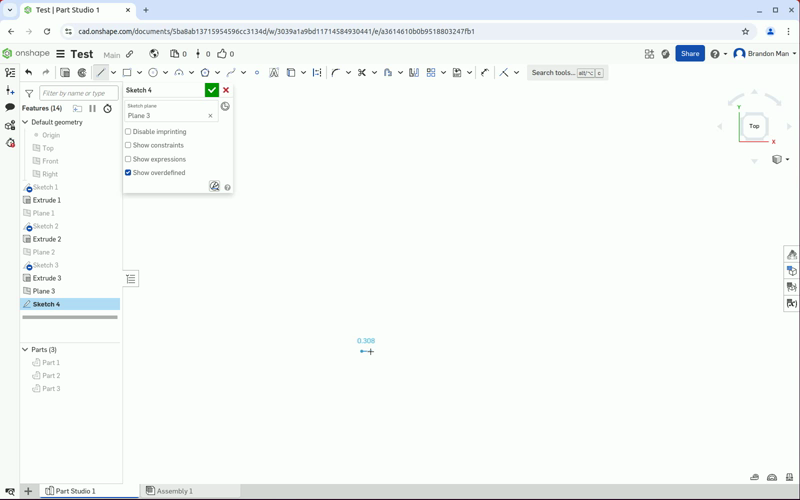
scroll(6)
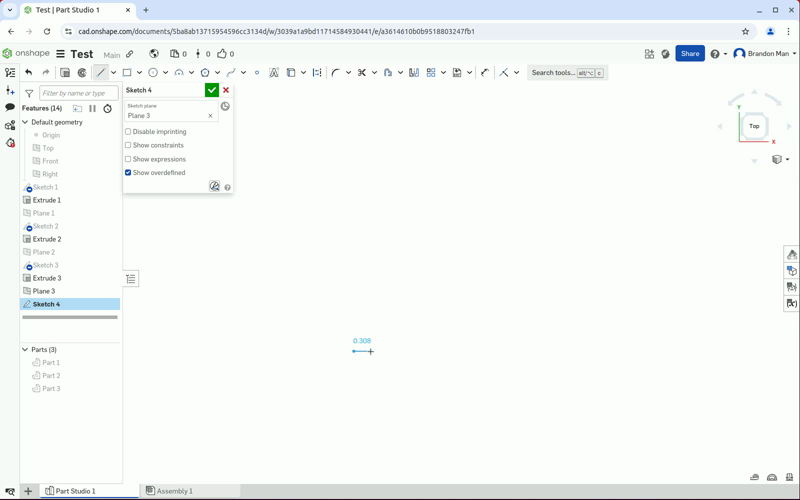
click(370, 351)
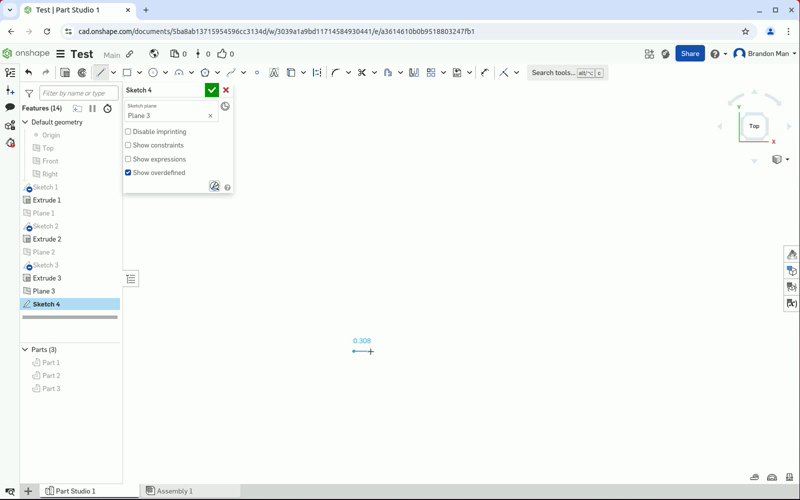
scroll(-6)
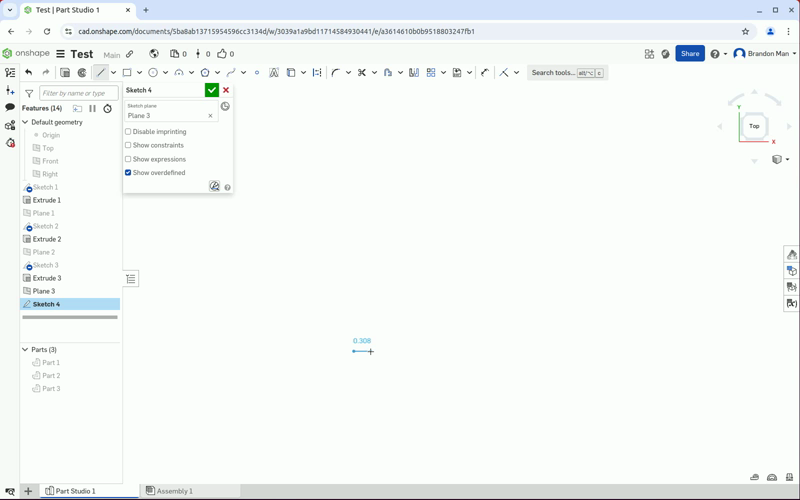
scroll(-6)
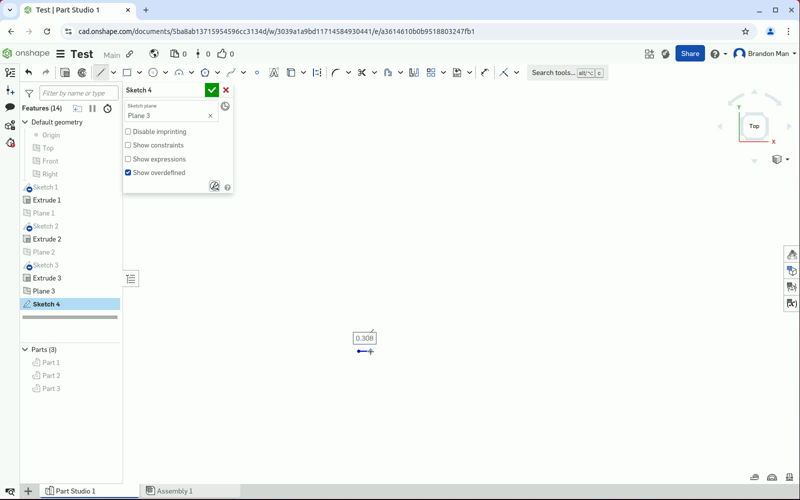
scroll(-6)
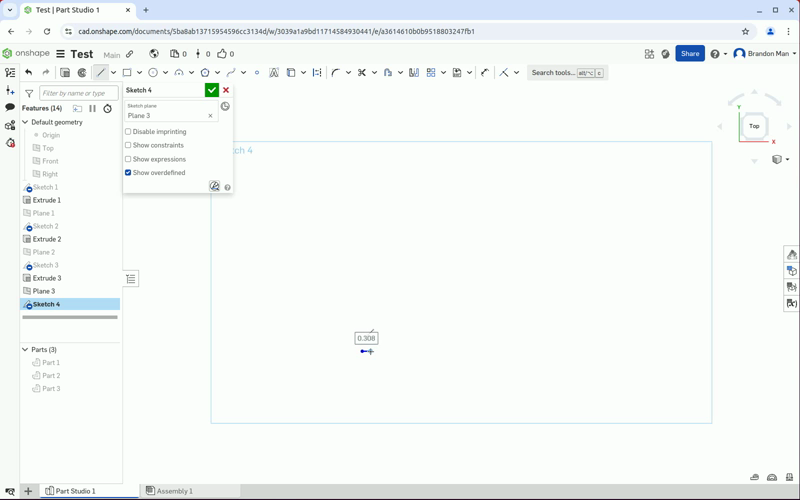
scroll(-6)
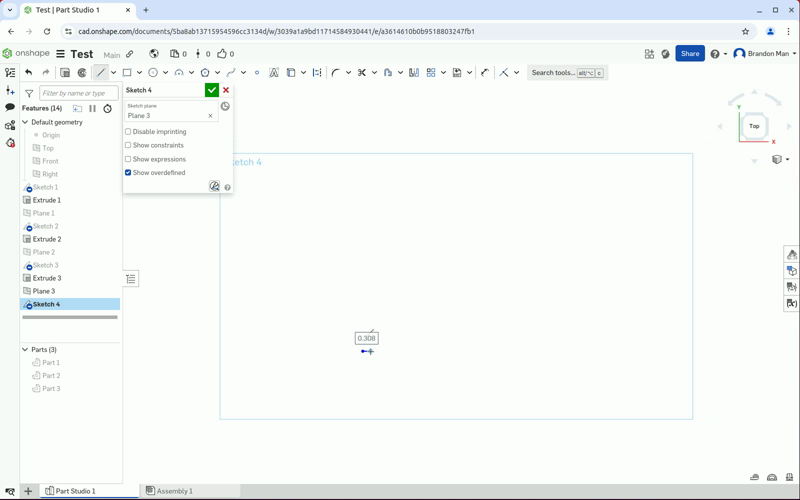
scroll(-6)
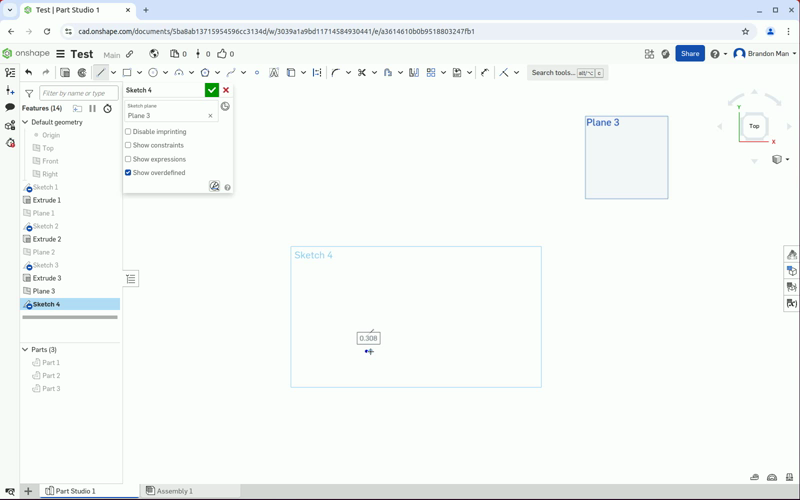
scroll(-6)
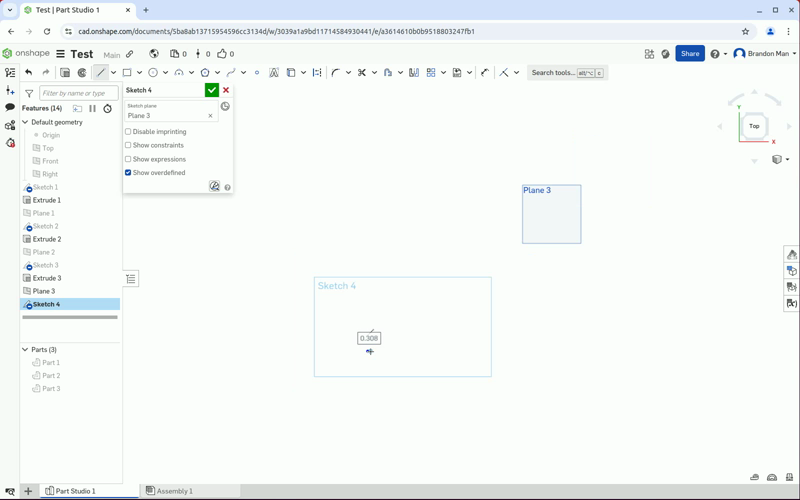
scroll(-6)
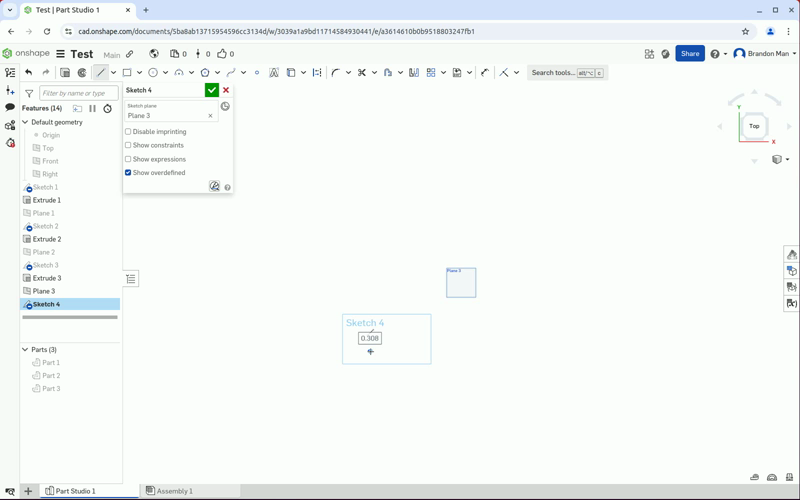
key_up(shift)
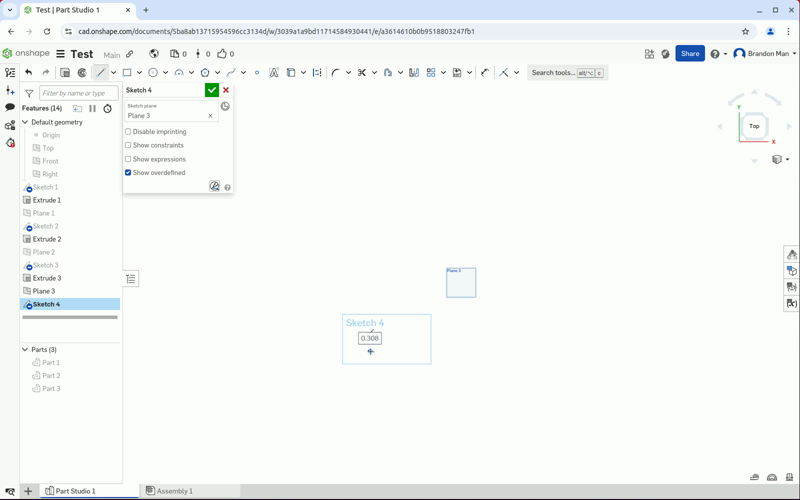
key_down(shift)
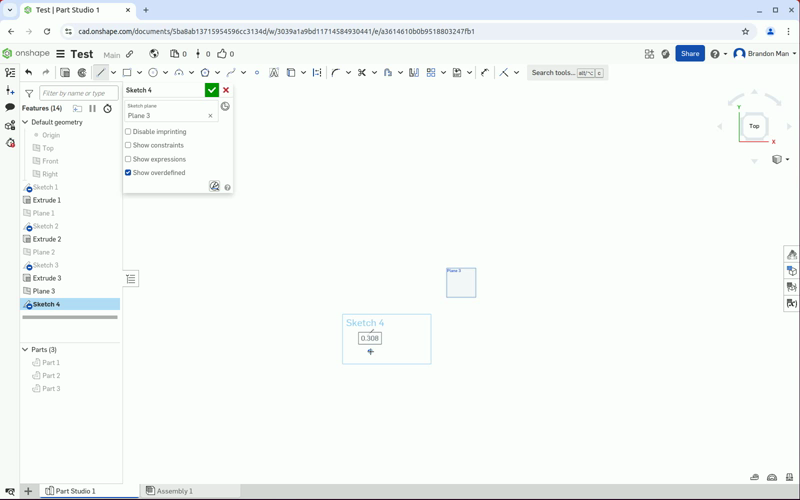
mouse_move(400, 351)
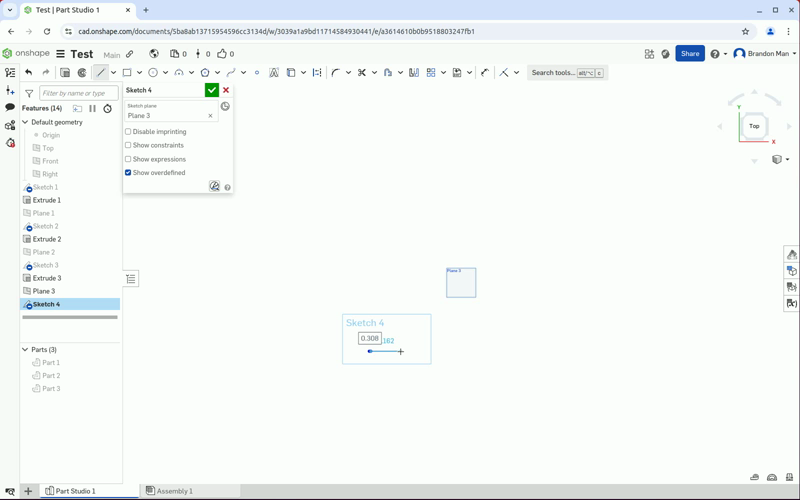
mouse_move(378, 351)
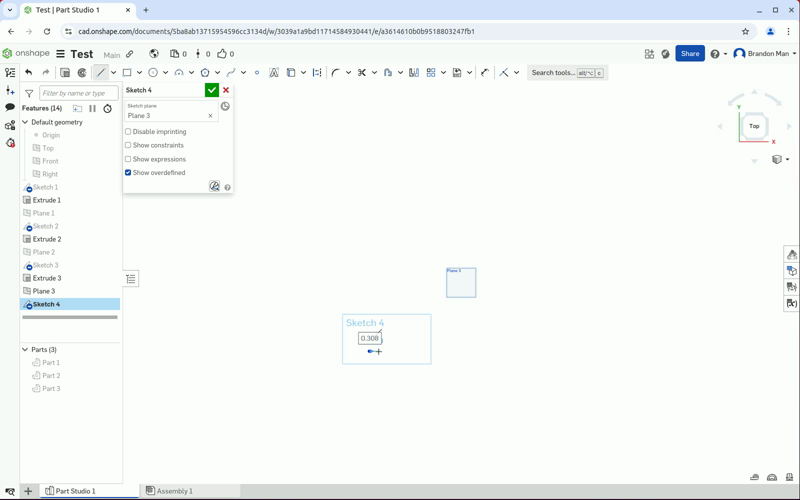
click(378, 351)
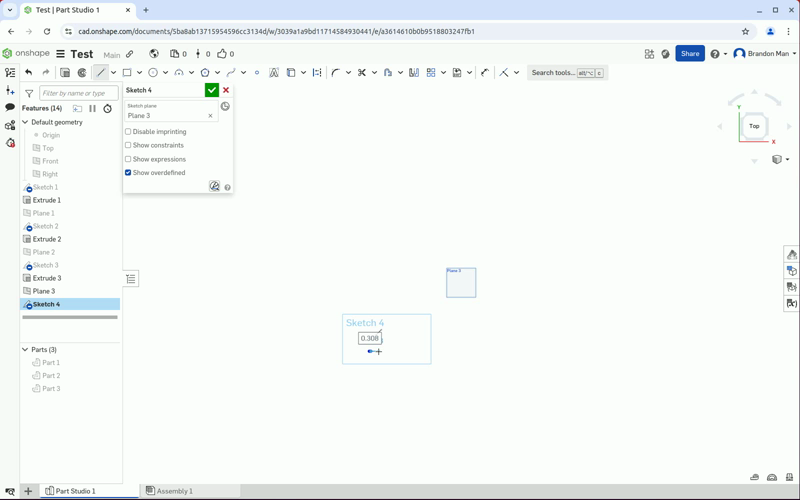
key_up(shift)
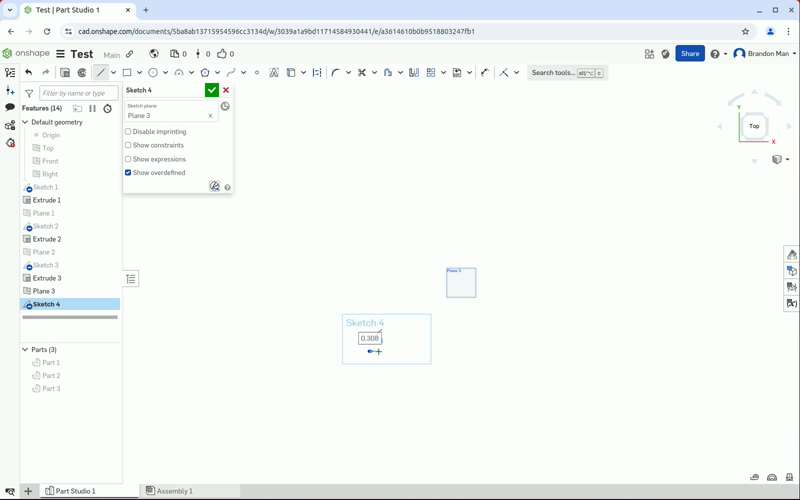
key_down(shift)
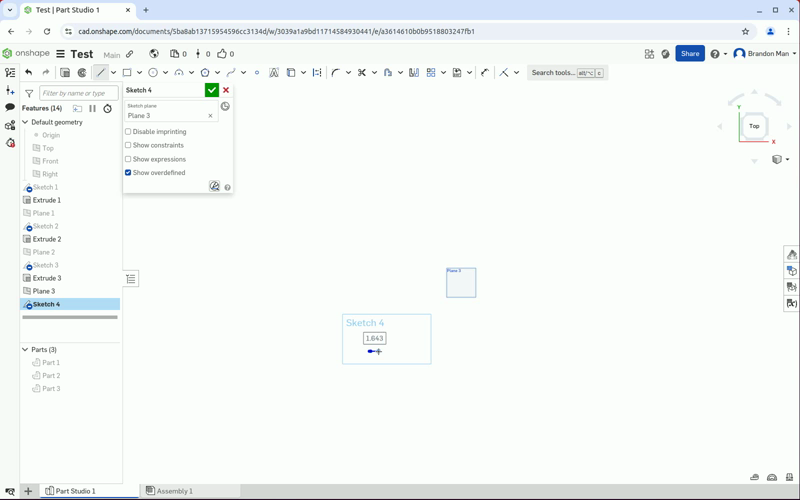
mouse_move(408, 351)
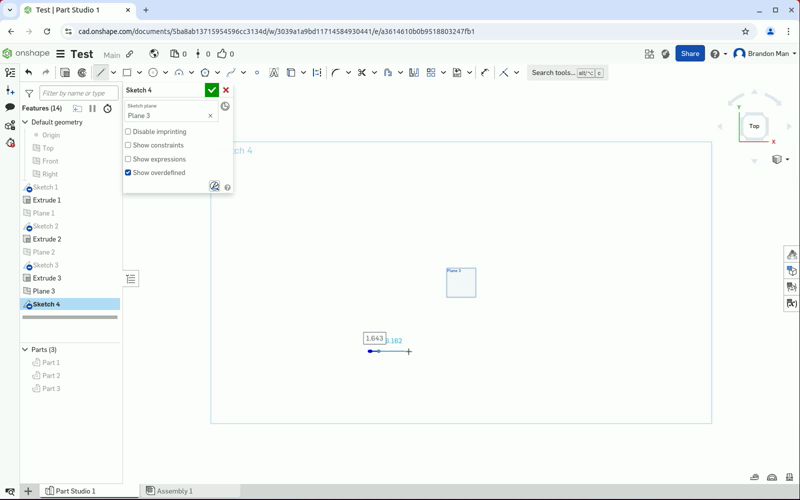
mouse_move(378, 348)
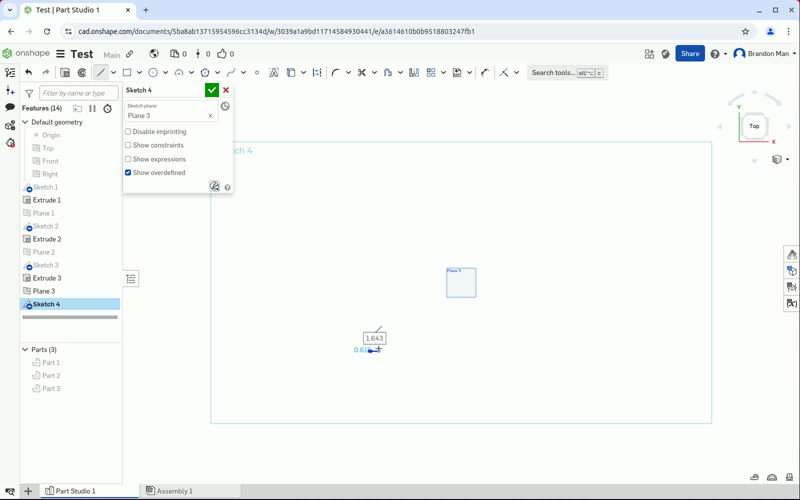
scroll(6)
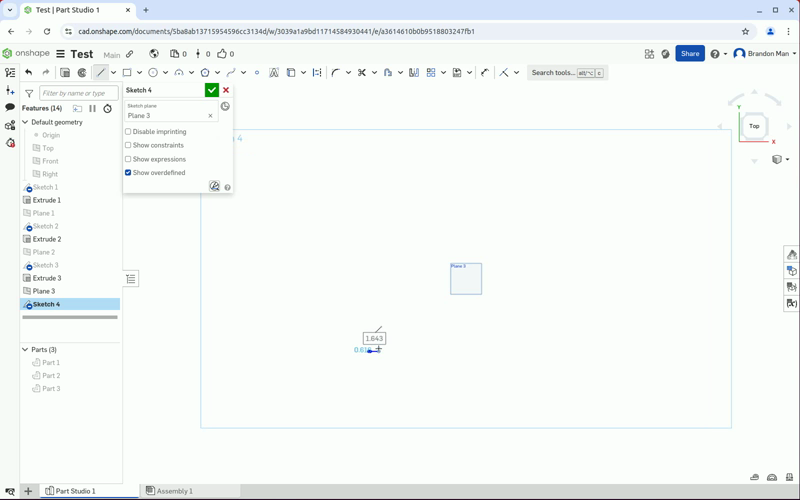
scroll(6)
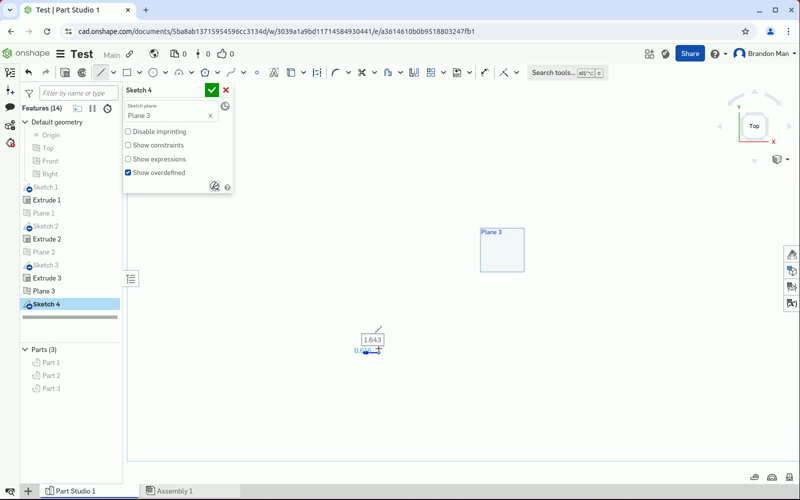
scroll(6)
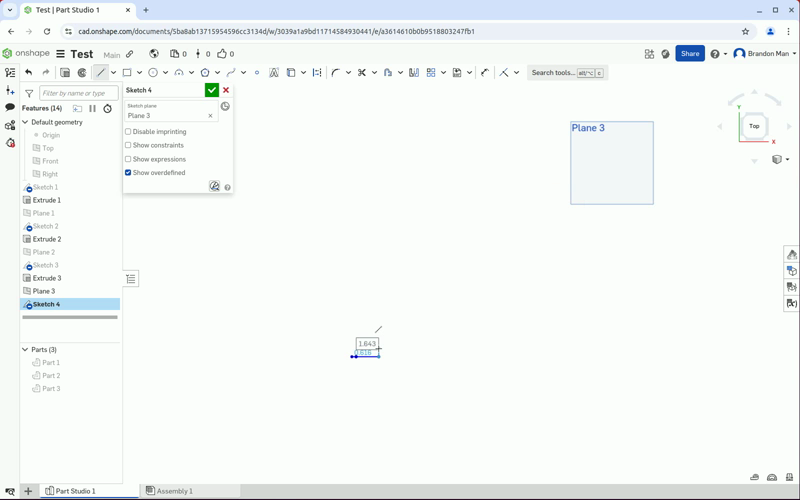
scroll(6)
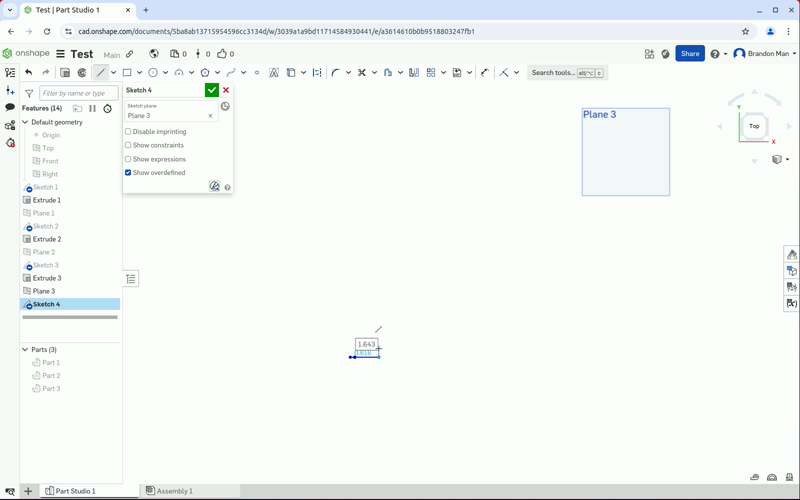
scroll(6)
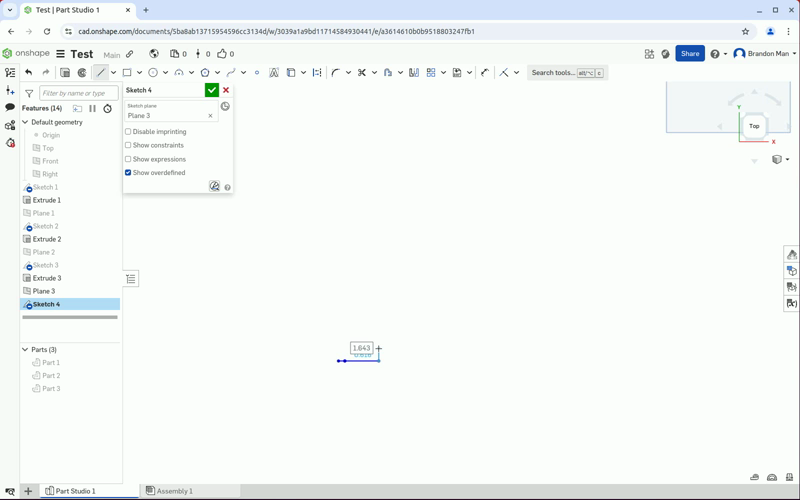
scroll(6)
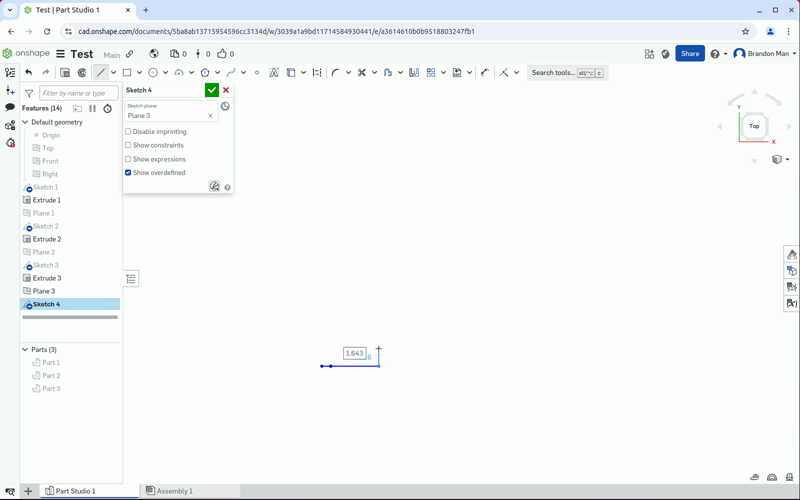
scroll(6)
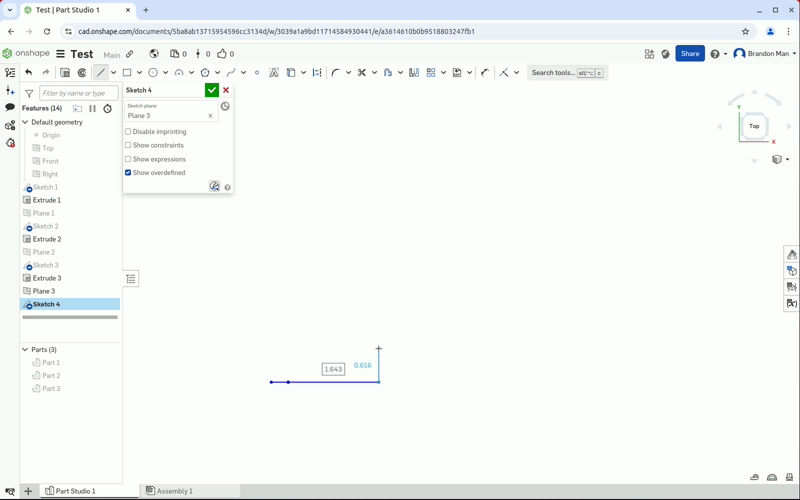
click(378, 348)
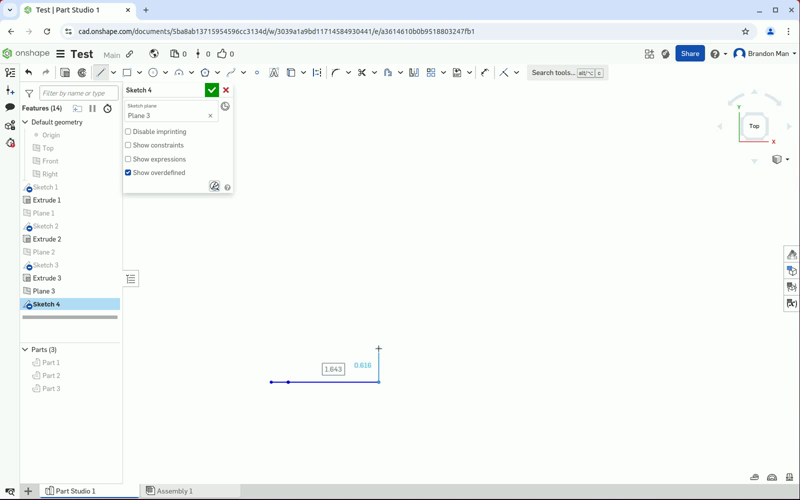
scroll(-6)
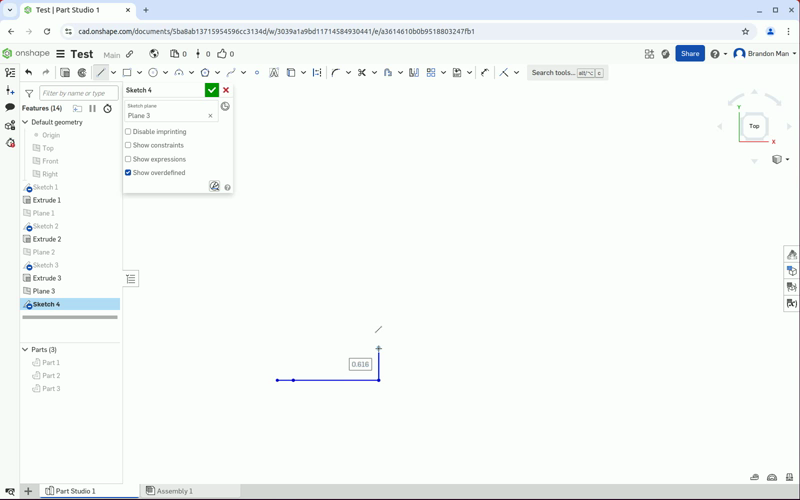
scroll(-6)
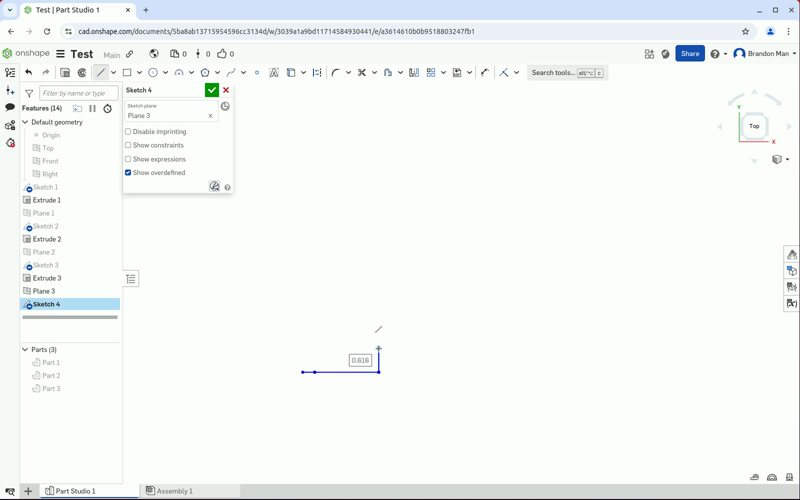
scroll(-6)
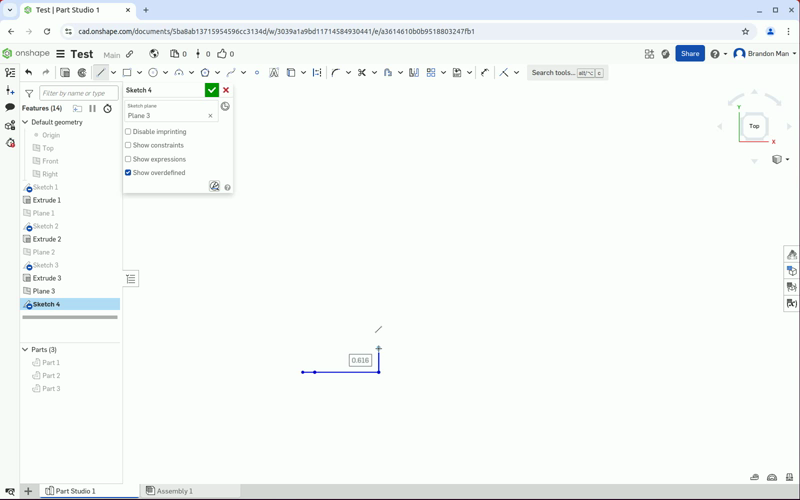
scroll(-6)
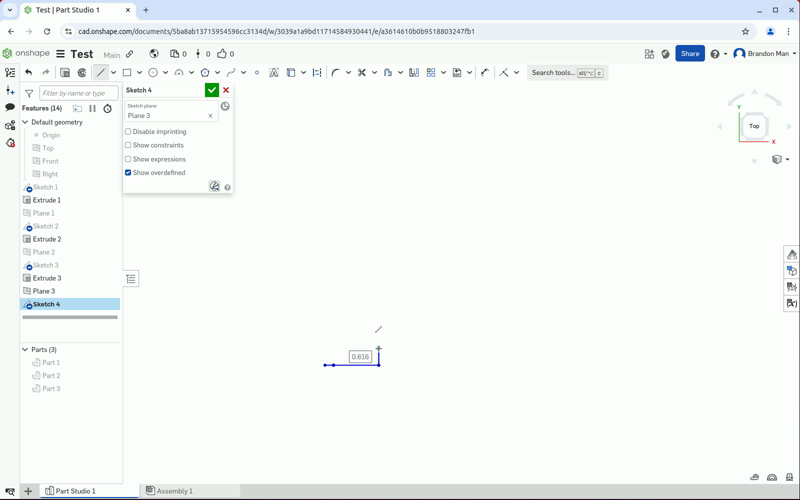
scroll(-6)
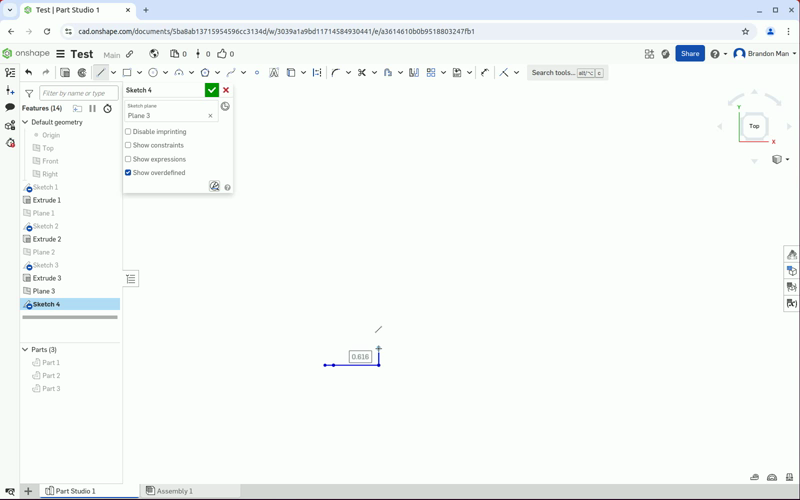
scroll(-6)
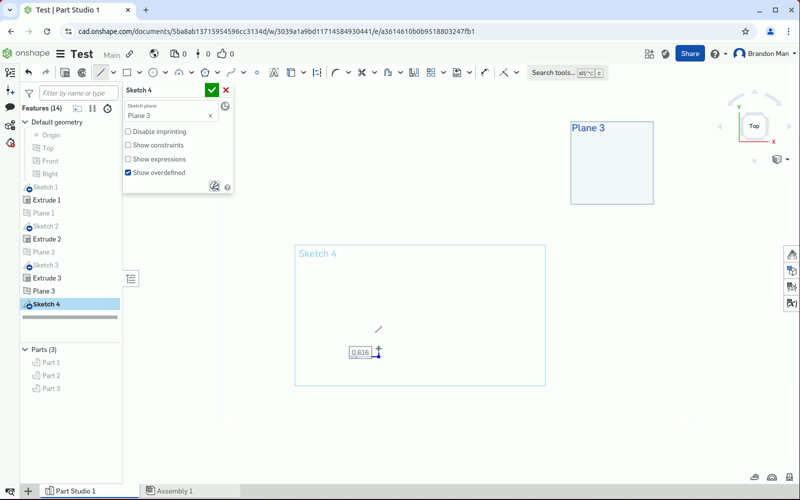
scroll(-6)
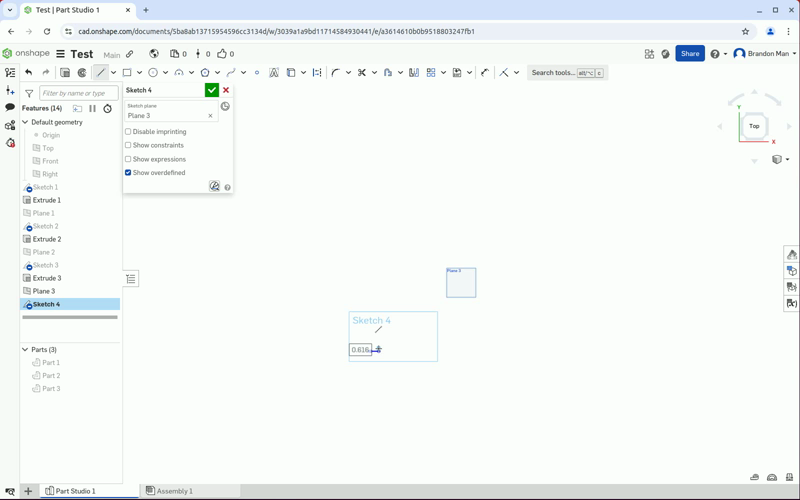
key_up(shift)
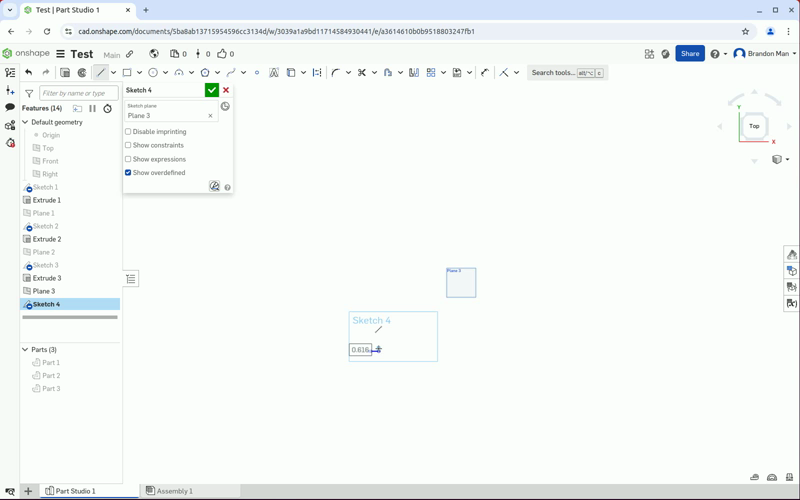
key_down(shift)
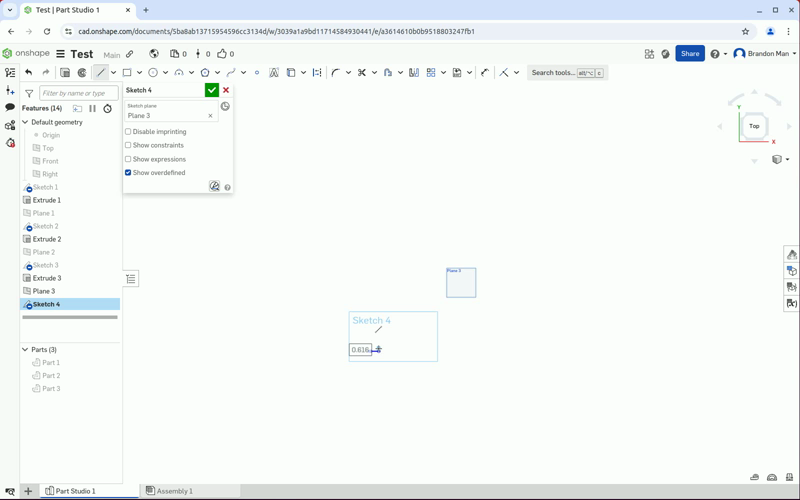
mouse_move(408, 348)
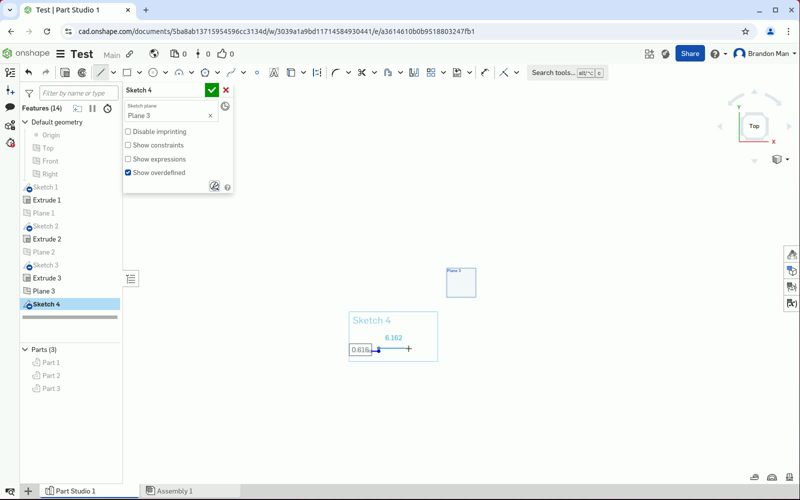
mouse_move(369, 348)
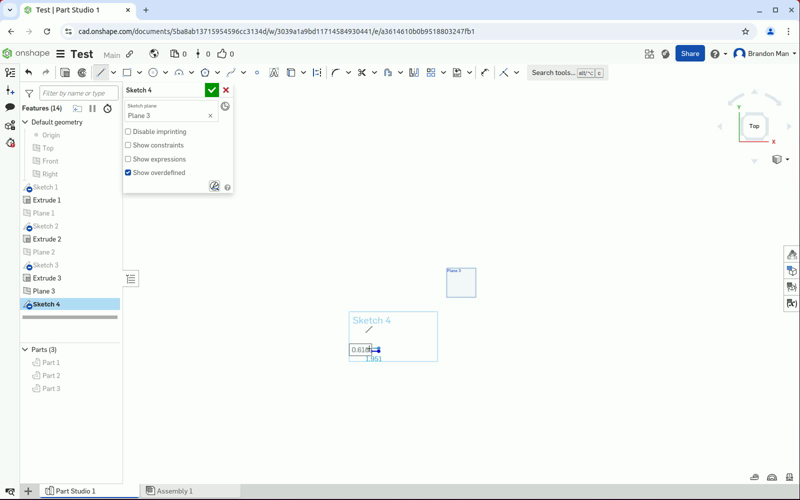
scroll(6)
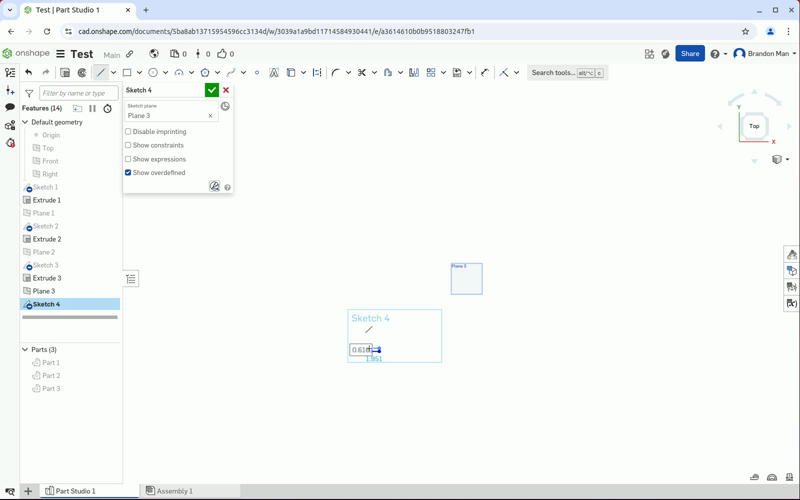
scroll(6)
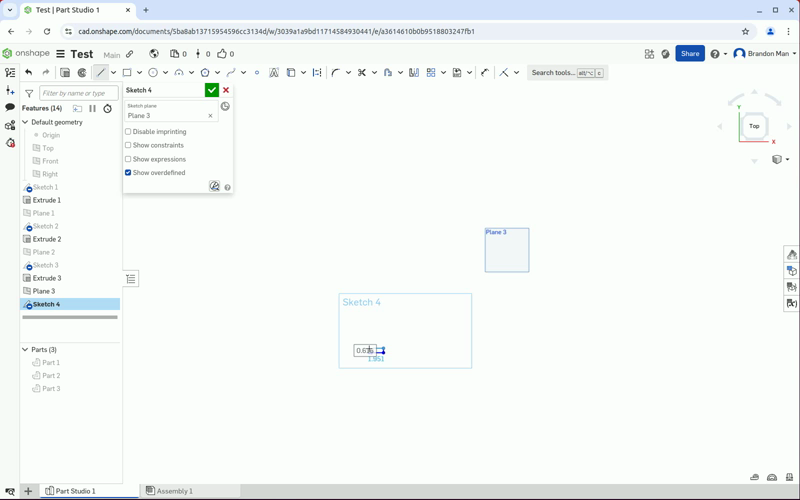
scroll(6)
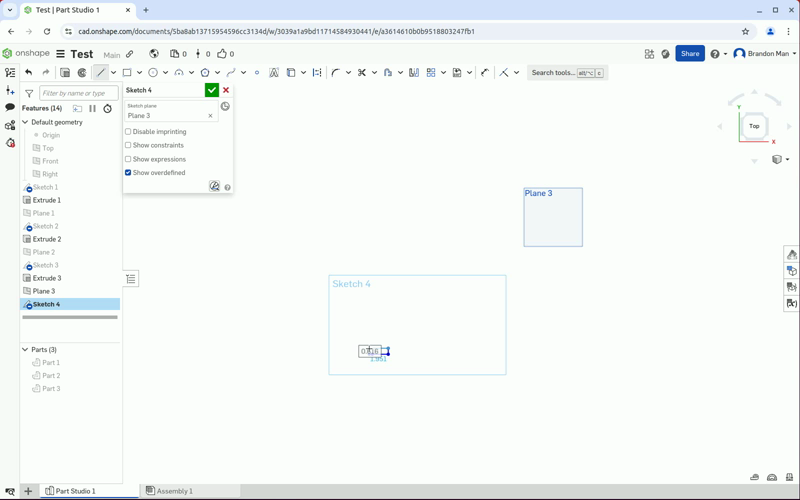
scroll(6)
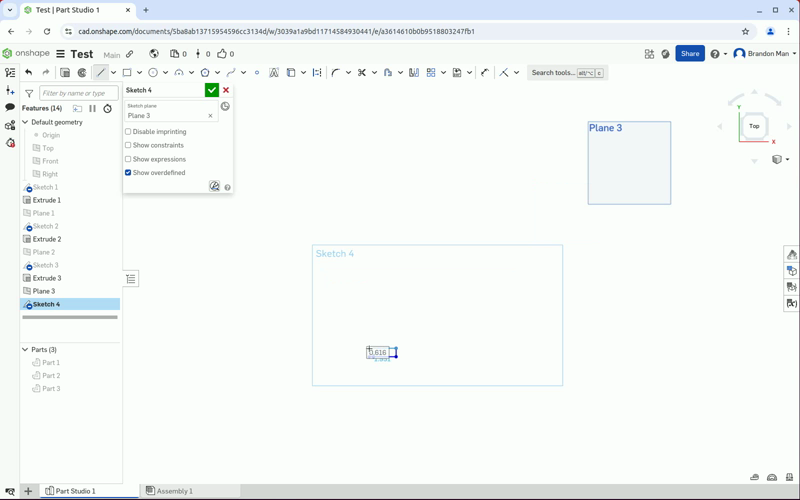
scroll(6)
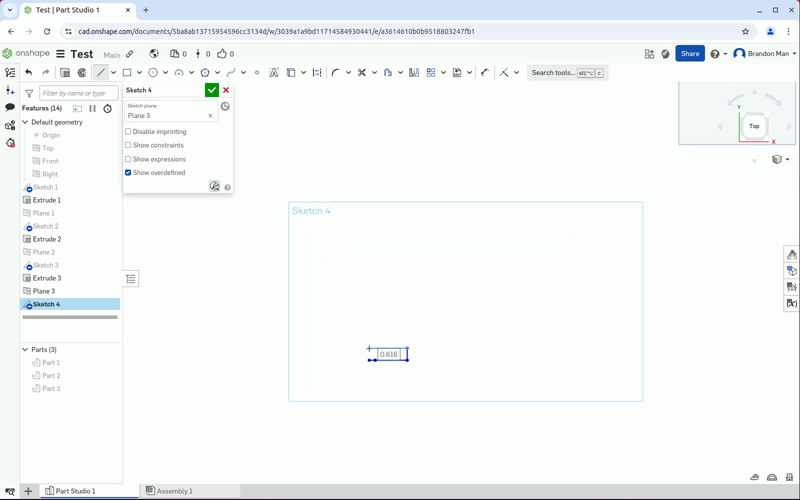
scroll(6)
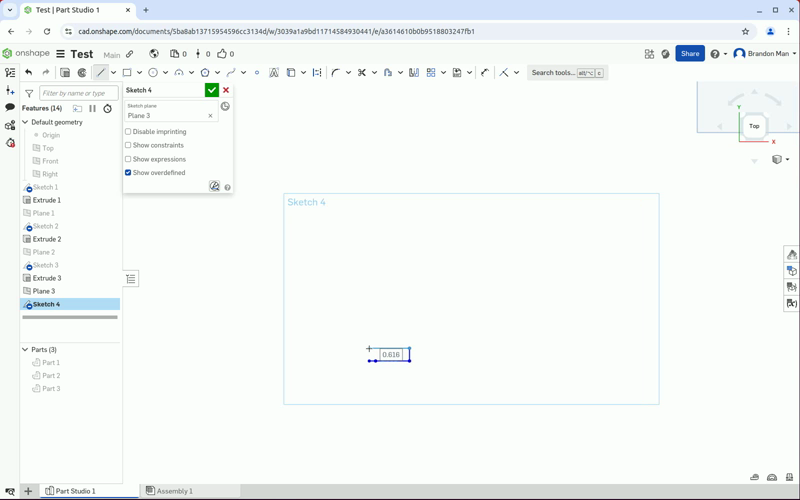
scroll(6)
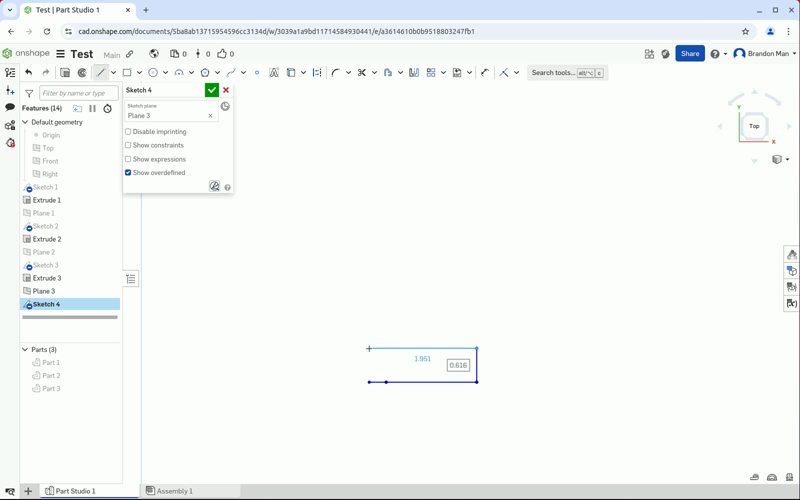
click(369, 348)
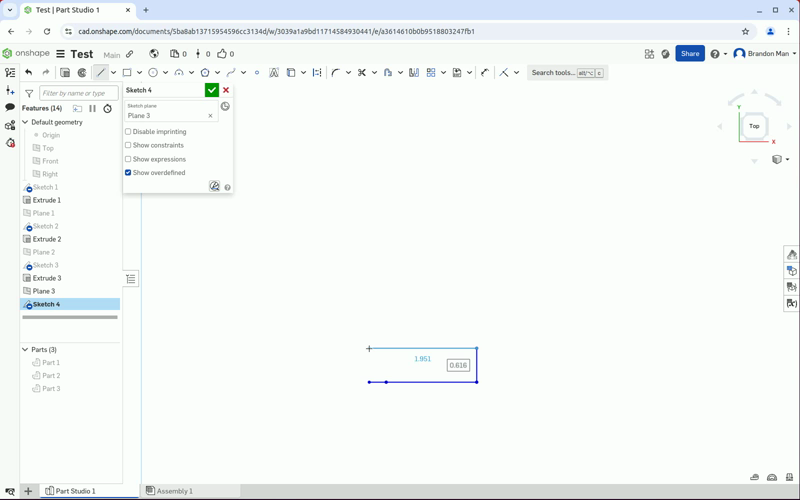
scroll(-6)
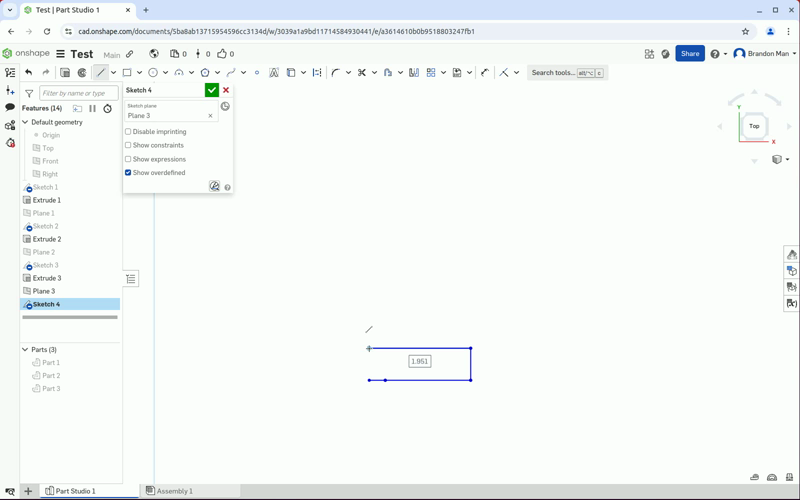
scroll(-6)
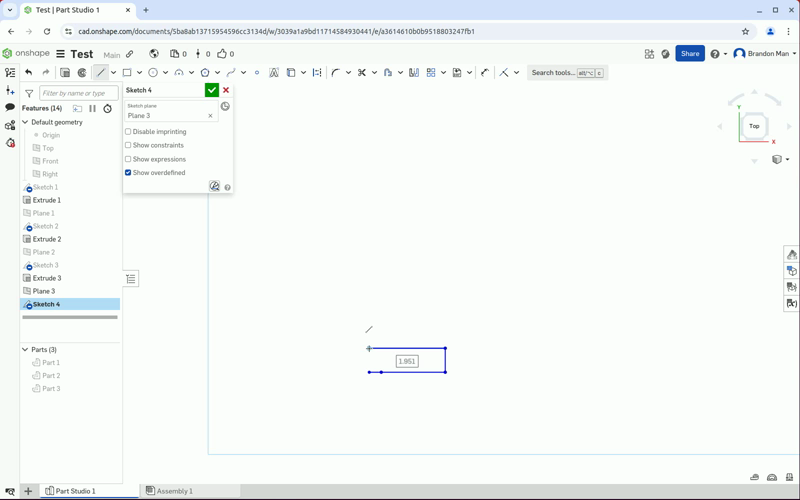
scroll(-6)
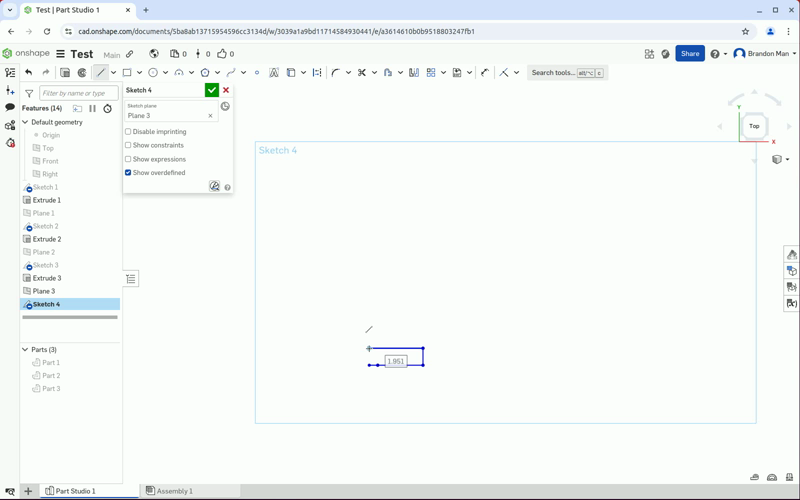
scroll(-6)
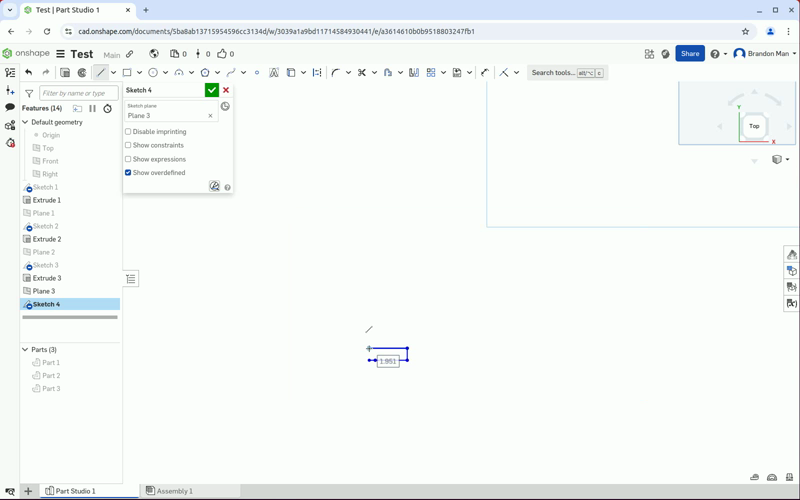
scroll(-6)
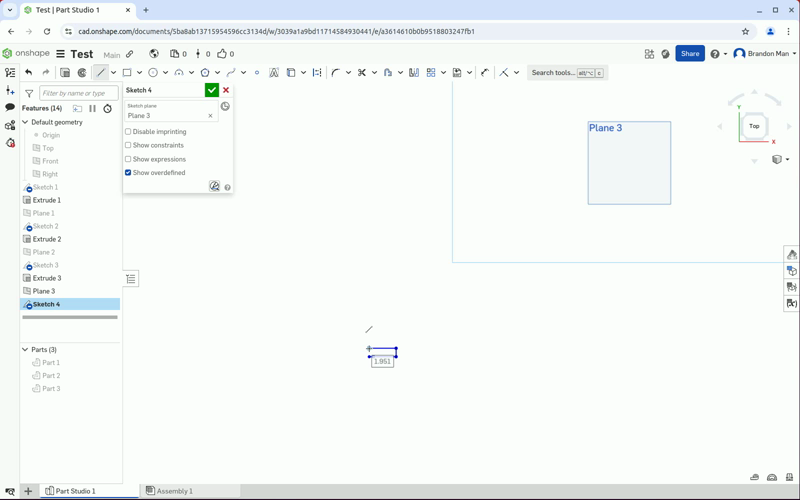
scroll(-6)
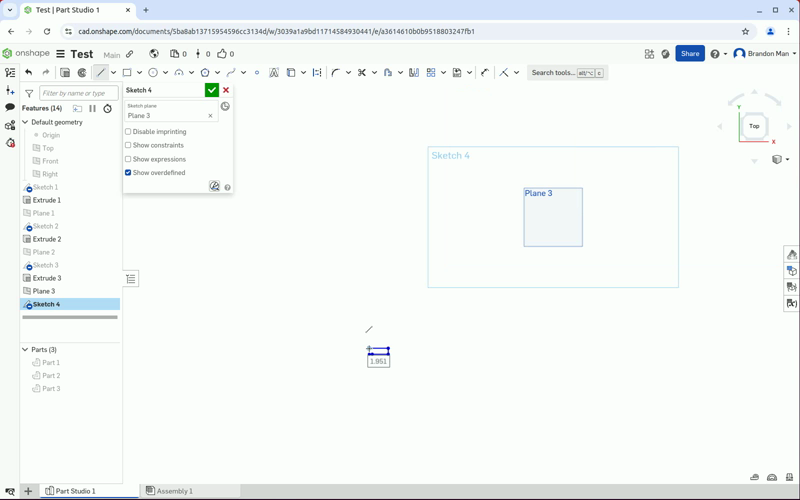
scroll(-6)
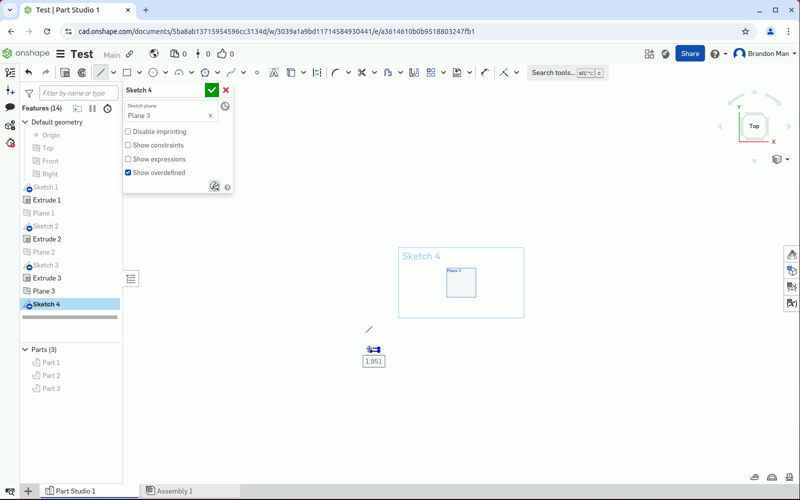
key_up(shift)
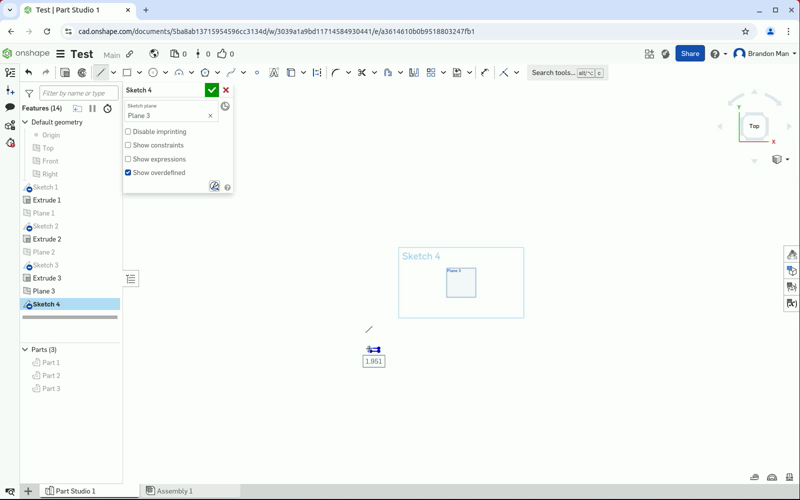
mouse_move(399, 348)
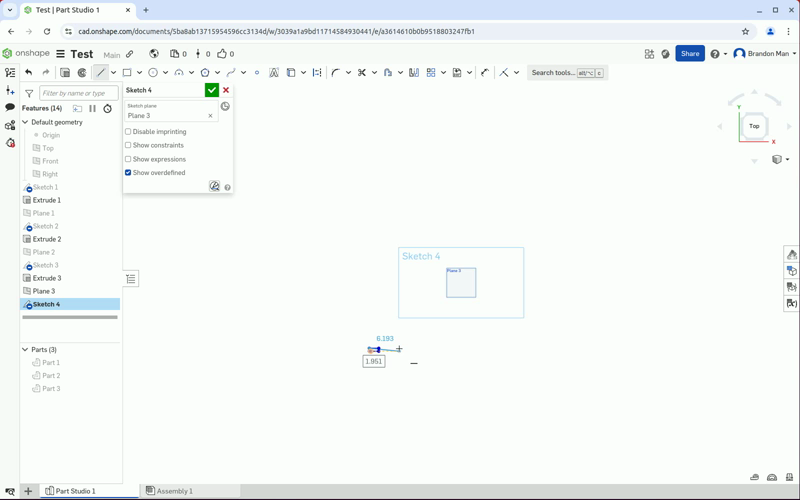
key_down(shift)
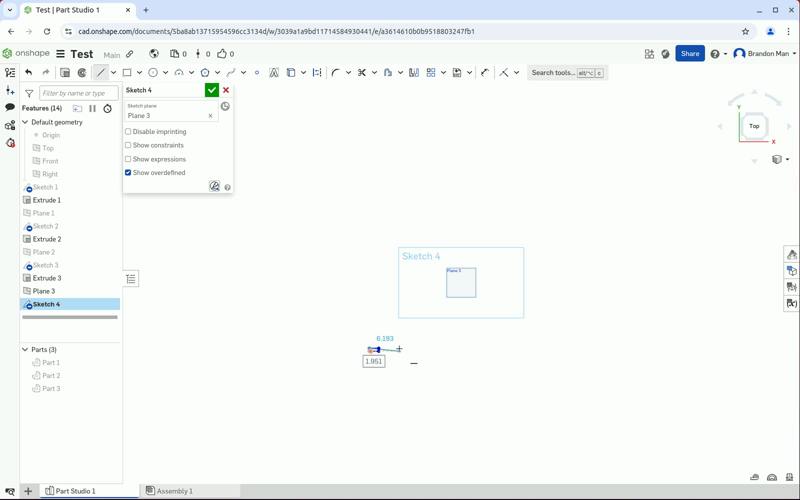
mouse_move(369, 351)
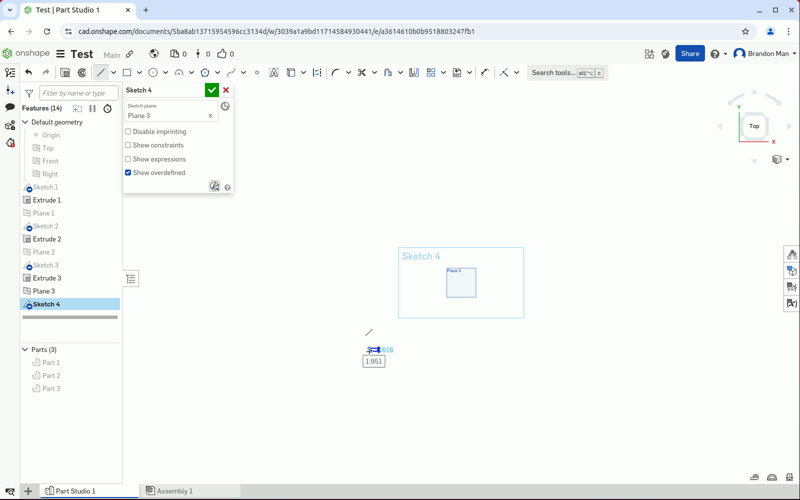
scroll(6)
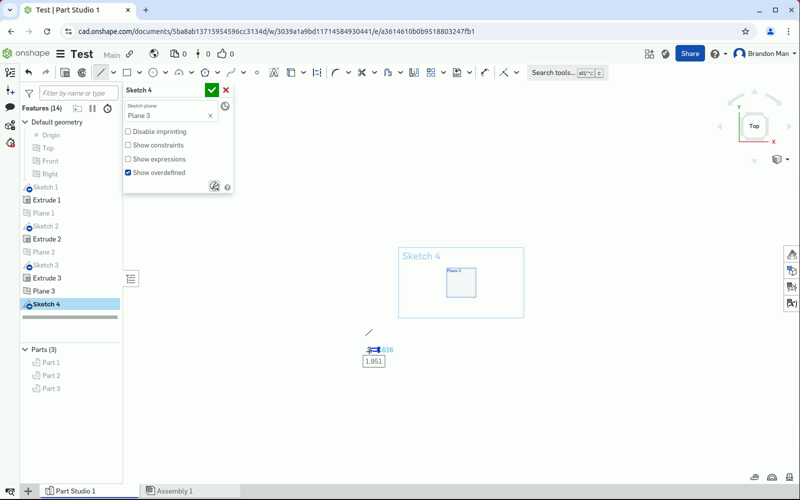
scroll(6)
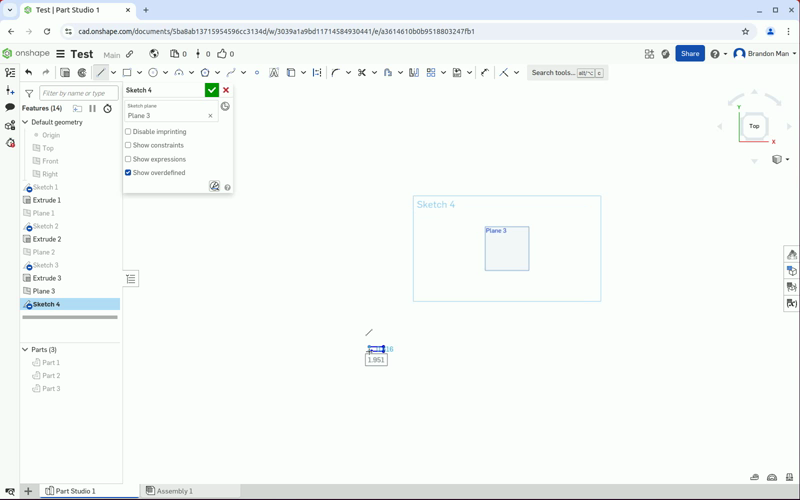
scroll(6)
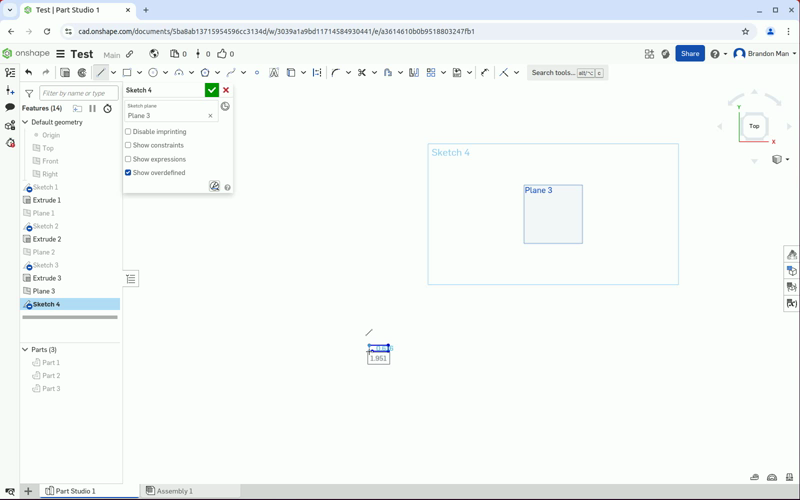
scroll(6)
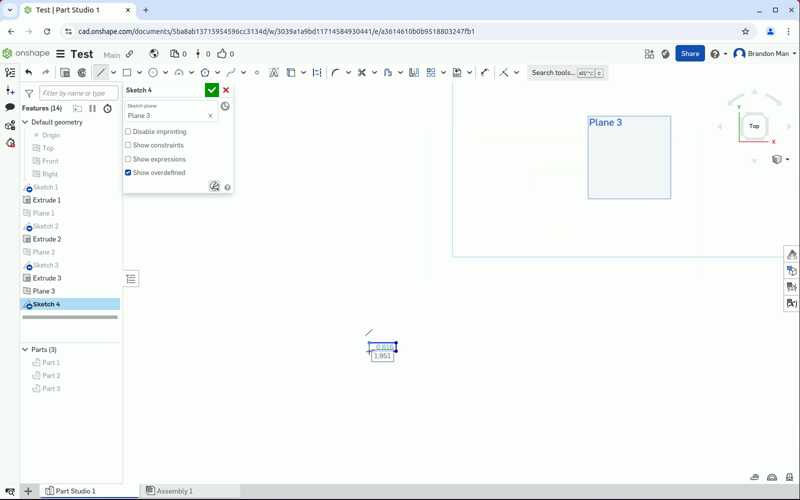
scroll(6)
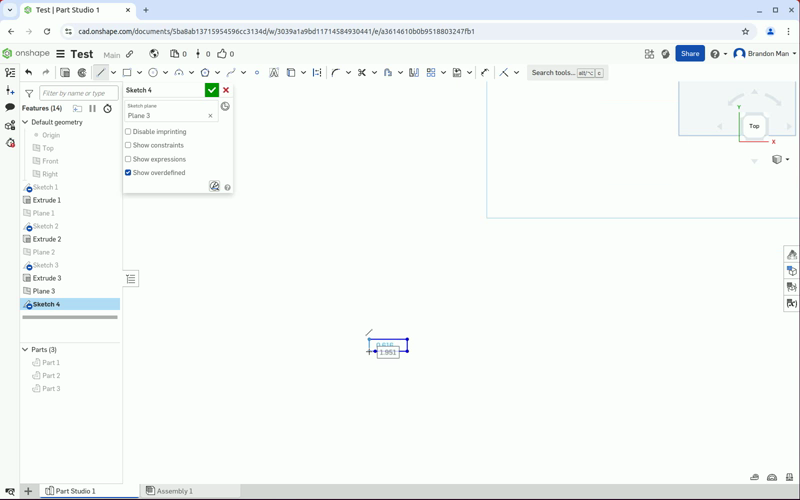
scroll(6)
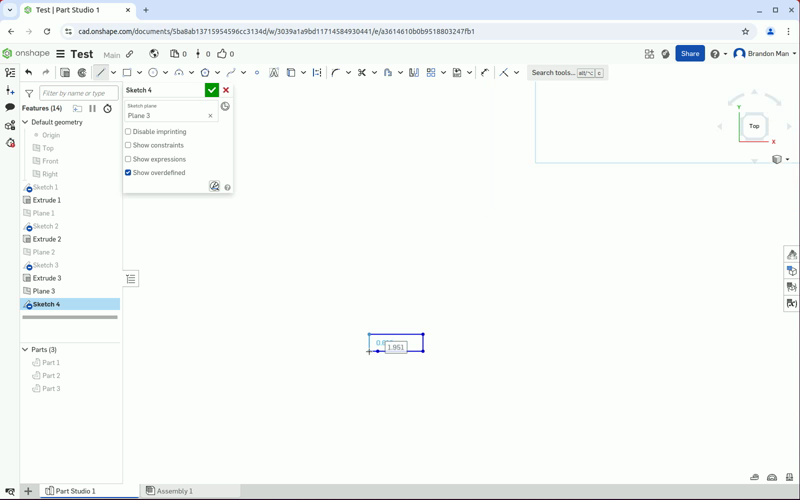
scroll(6)
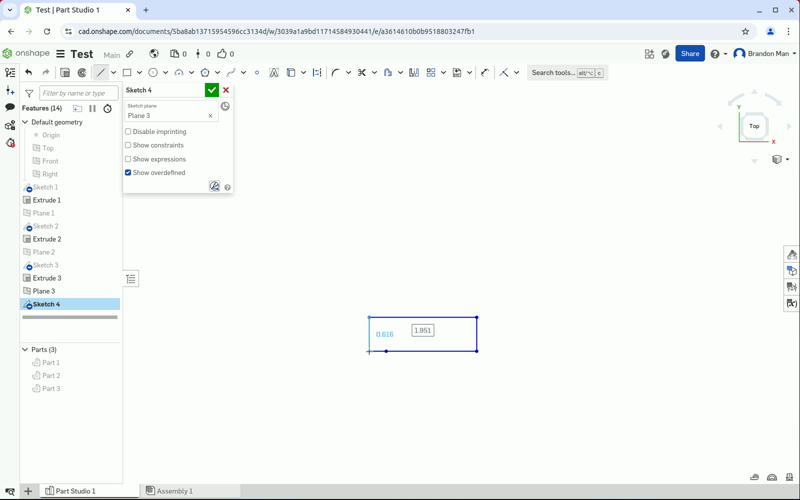
key_up(shift)
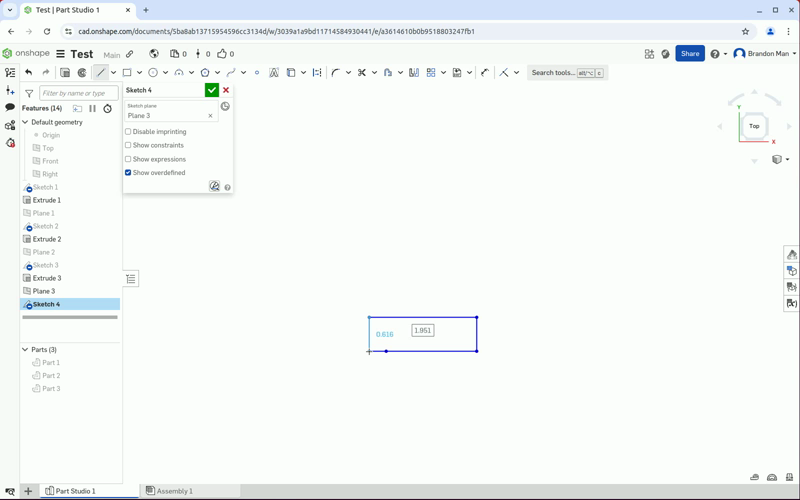
click(369, 351)
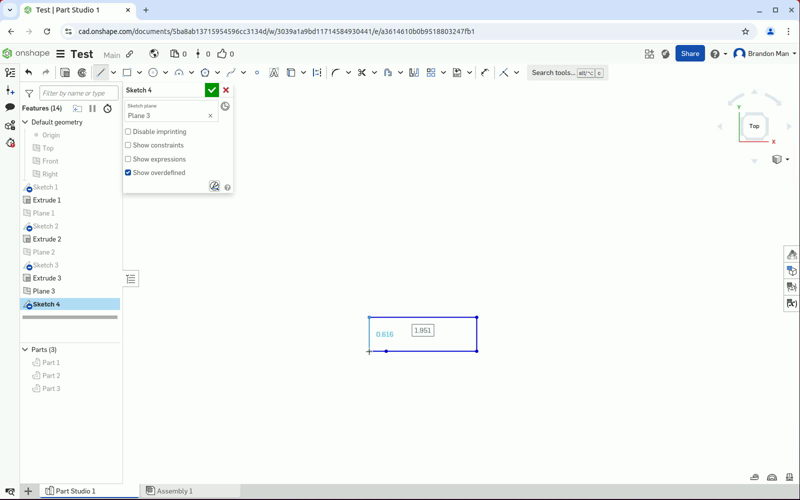
scroll(-6)
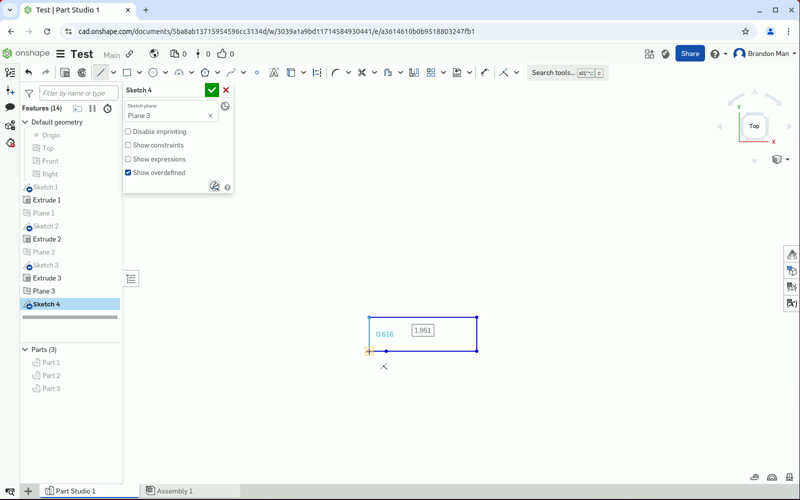
scroll(-6)
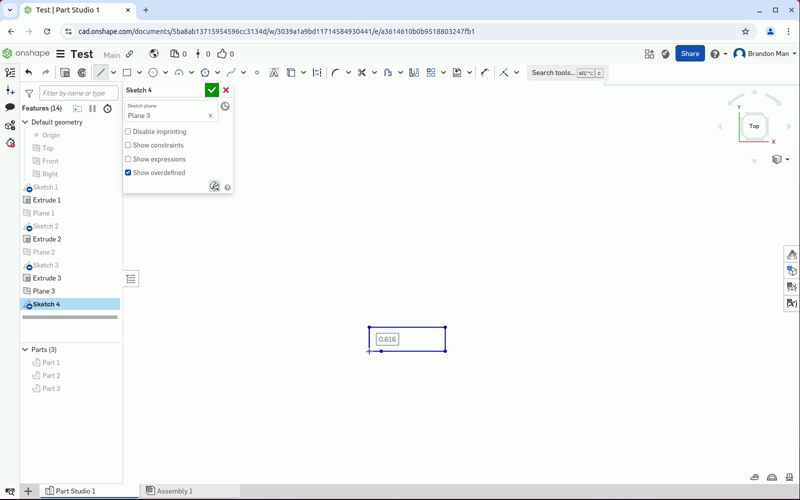
scroll(-6)
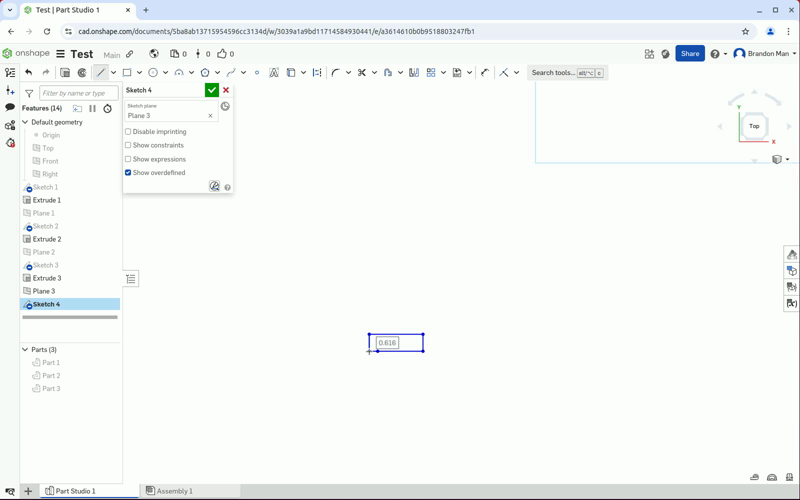
scroll(-6)
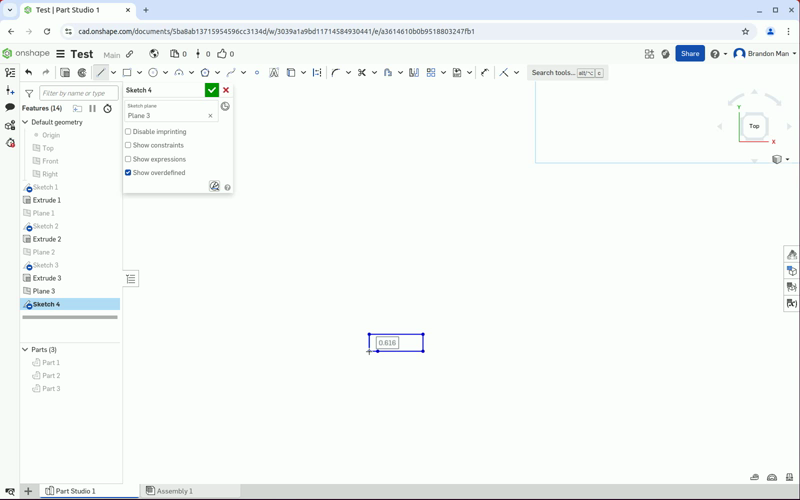
scroll(-6)
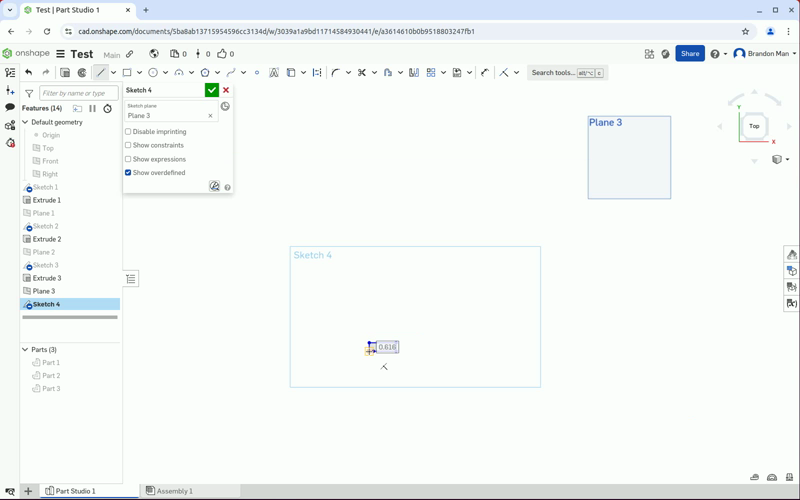
scroll(-6)
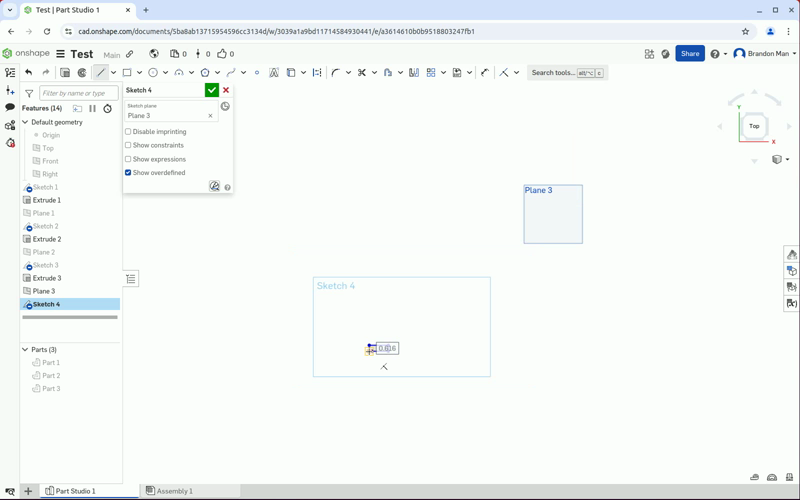
scroll(-6)
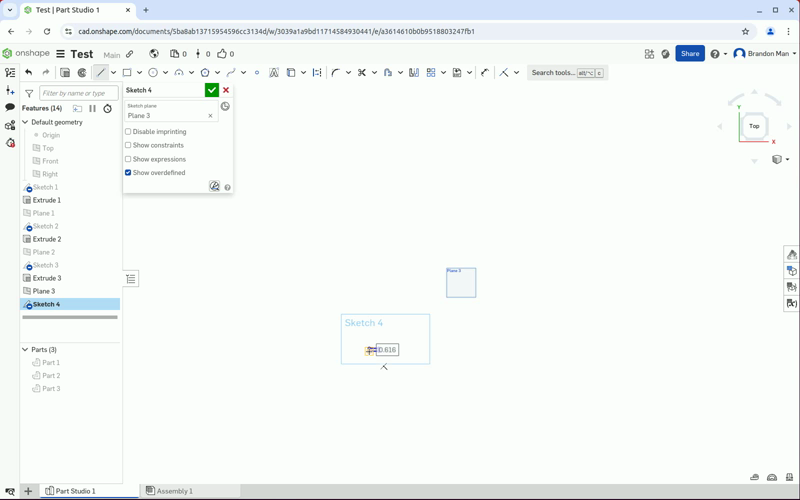
key(esc)
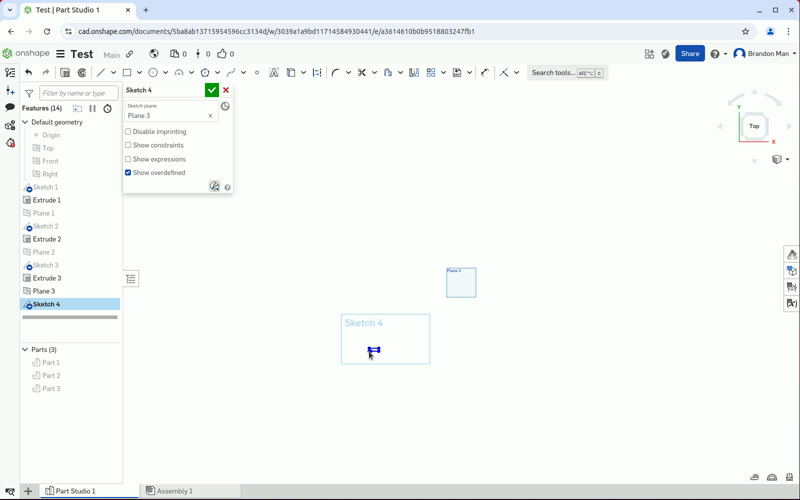
mouse_move(370, 350)
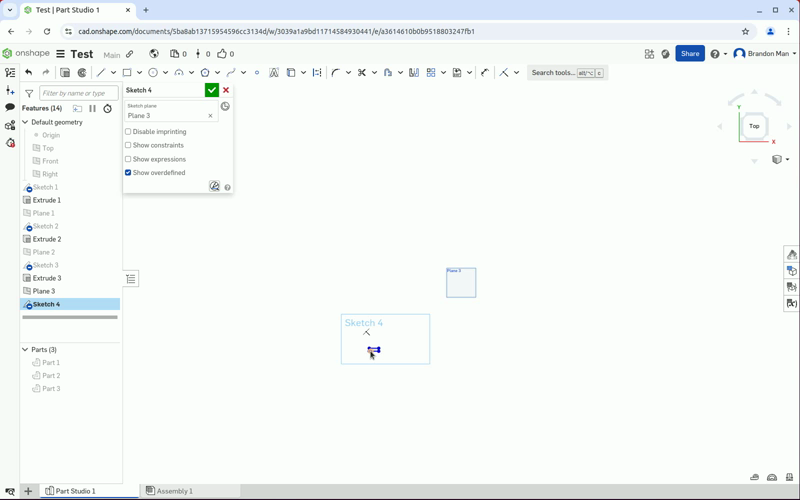
scroll(6)
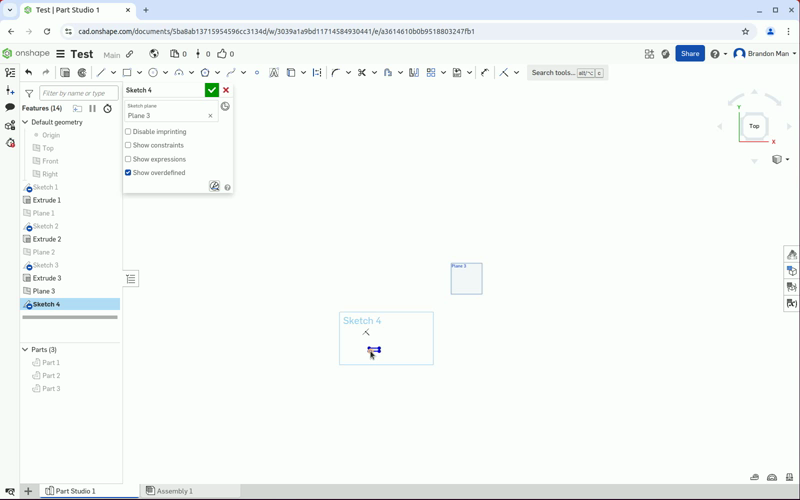
scroll(6)
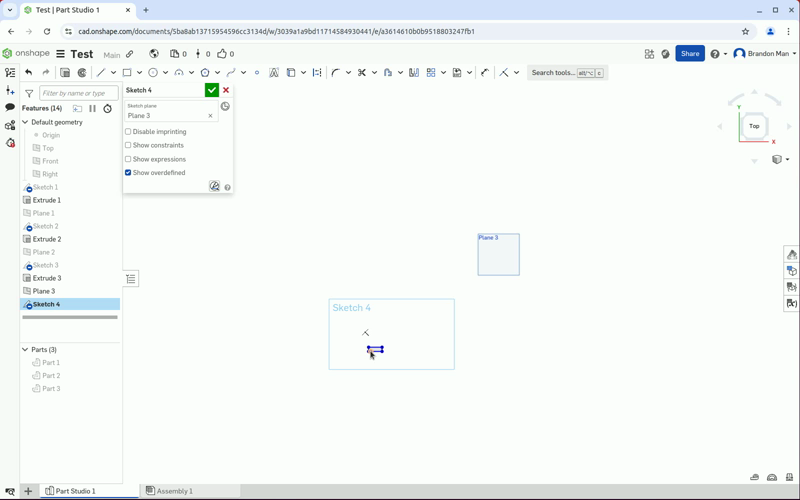
scroll(6)
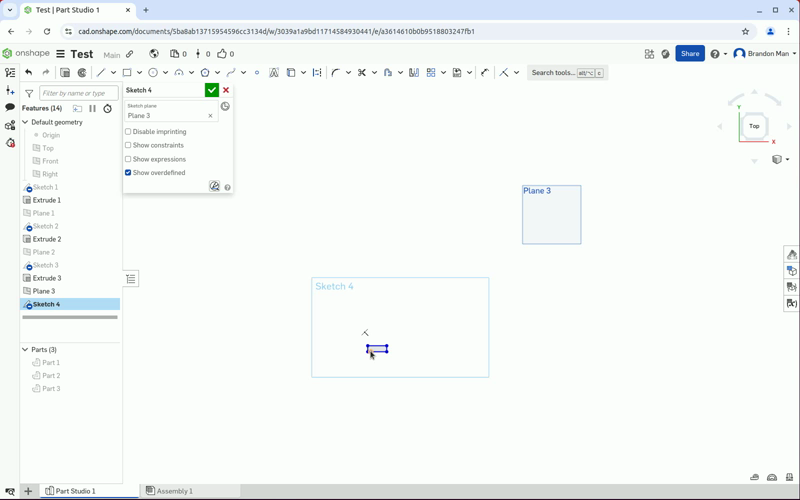
scroll(6)
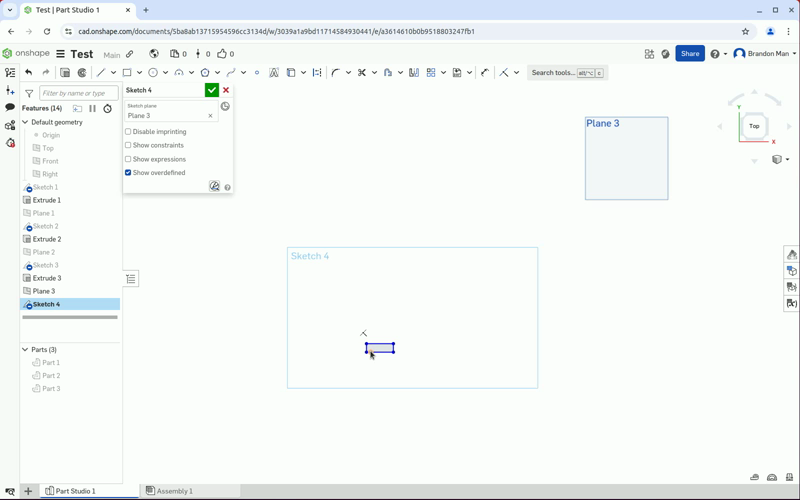
scroll(6)
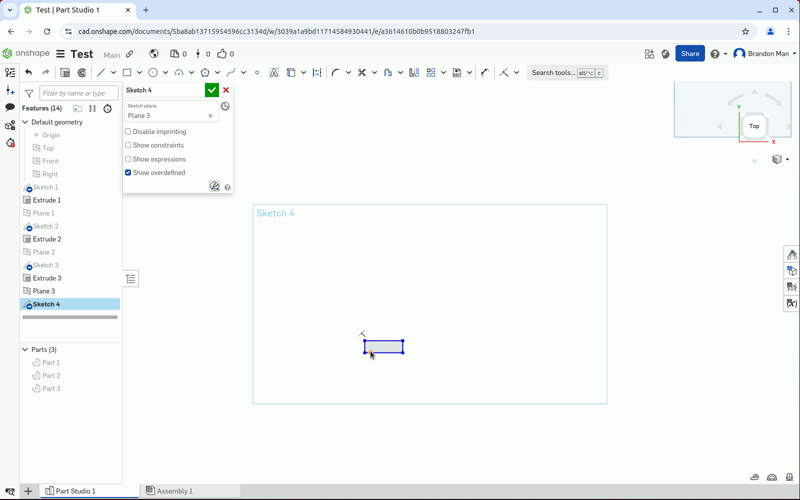
scroll(6)
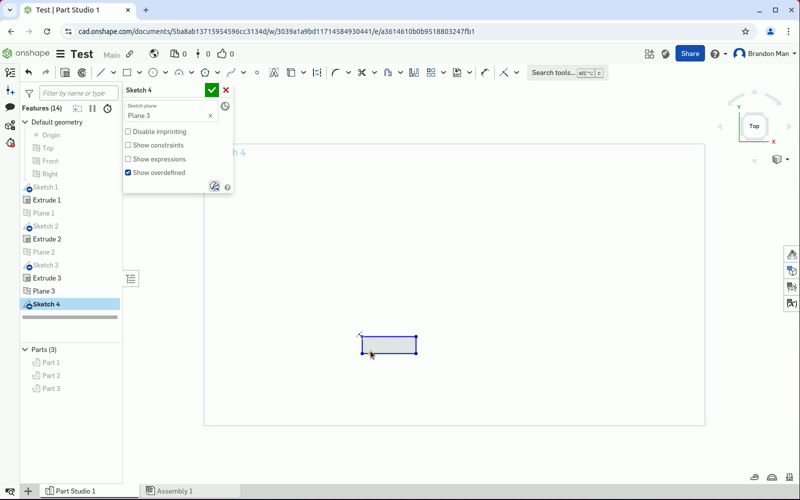
scroll(6)
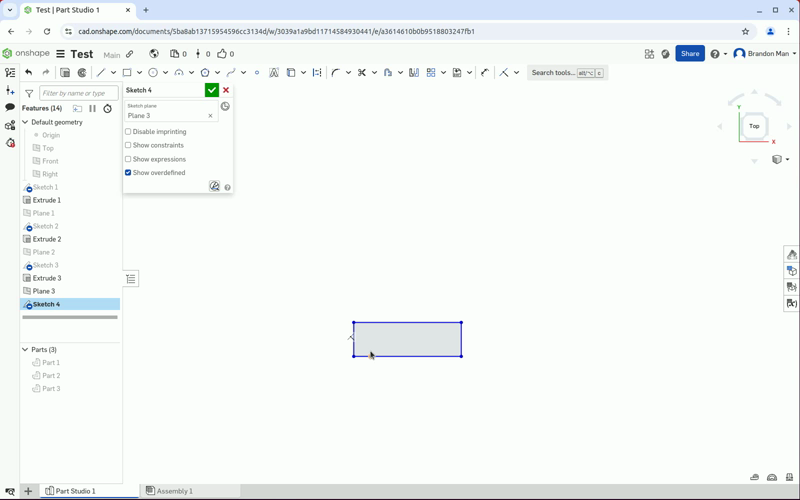
click(370, 350)
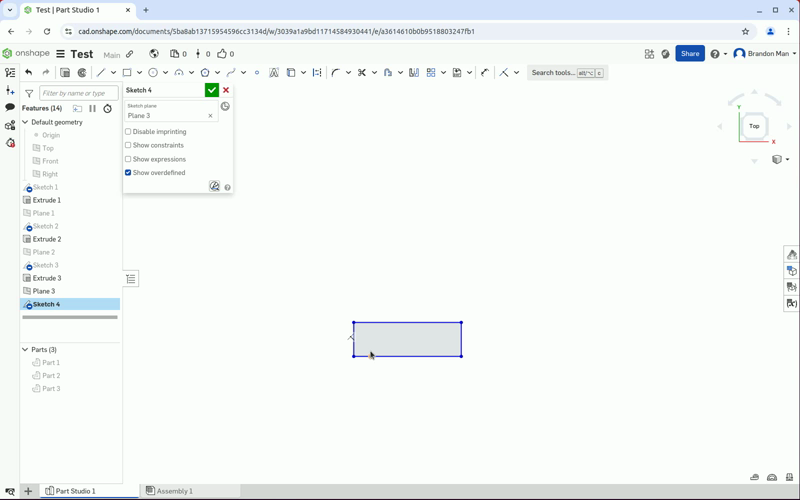
scroll(-6)
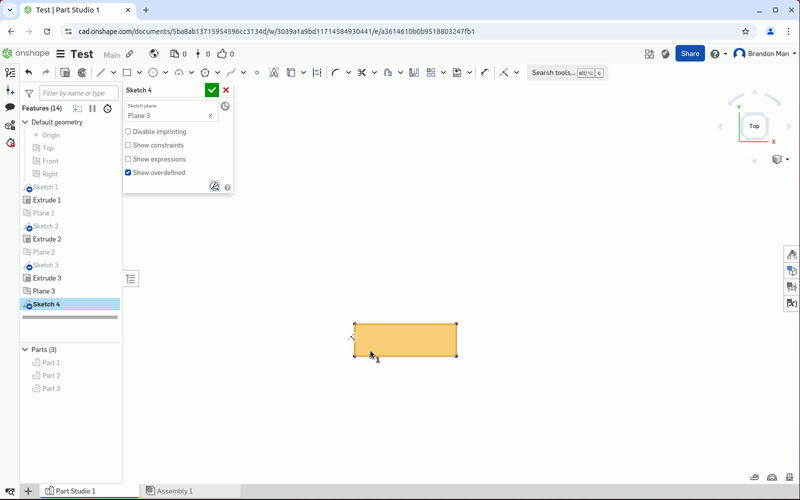
scroll(-6)
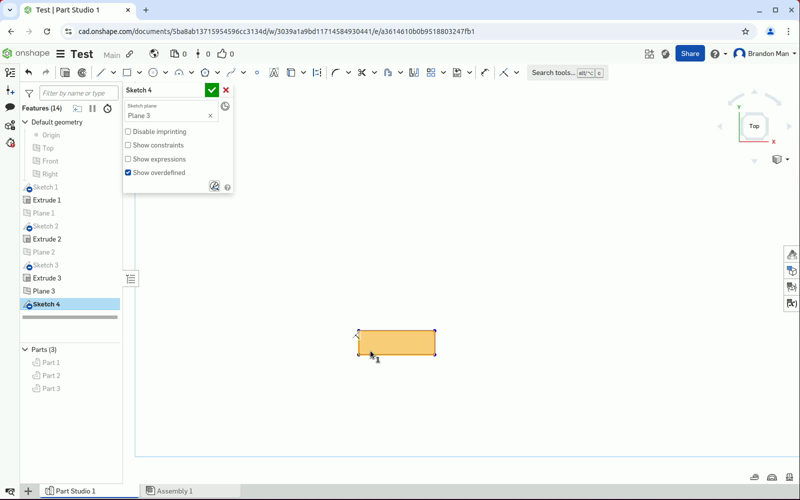
scroll(-6)
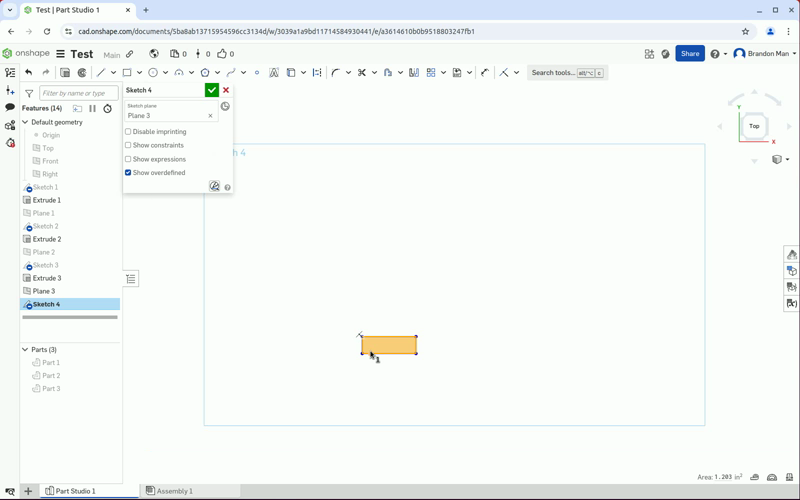
scroll(-6)
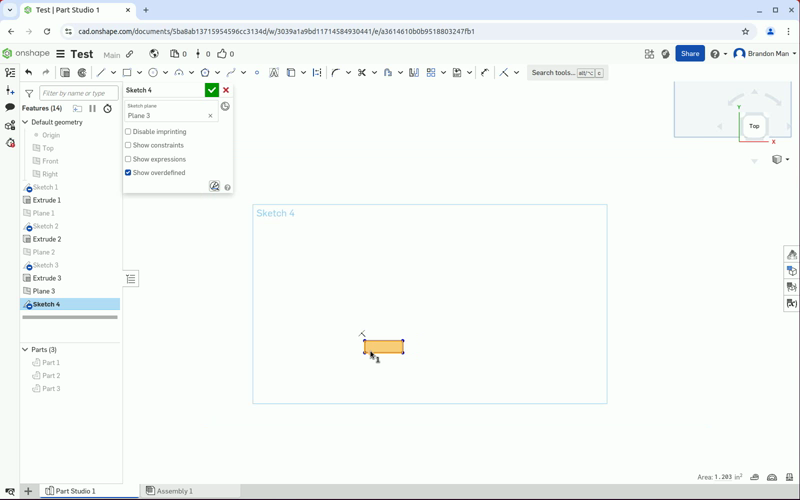
scroll(-6)
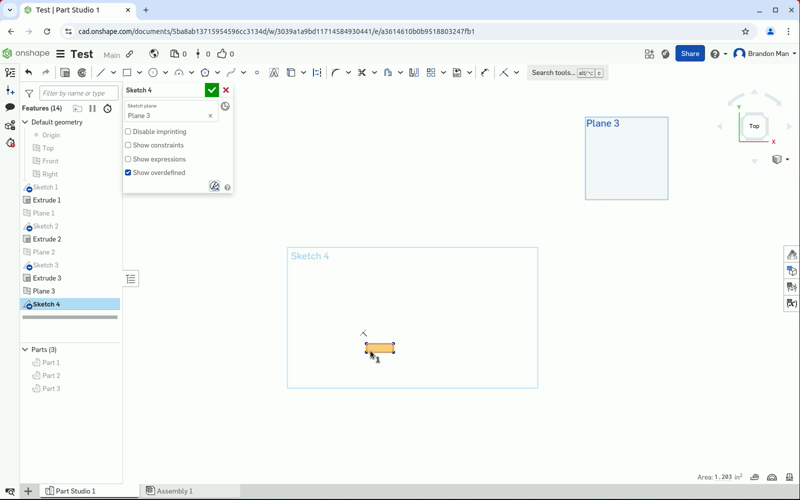
scroll(-6)
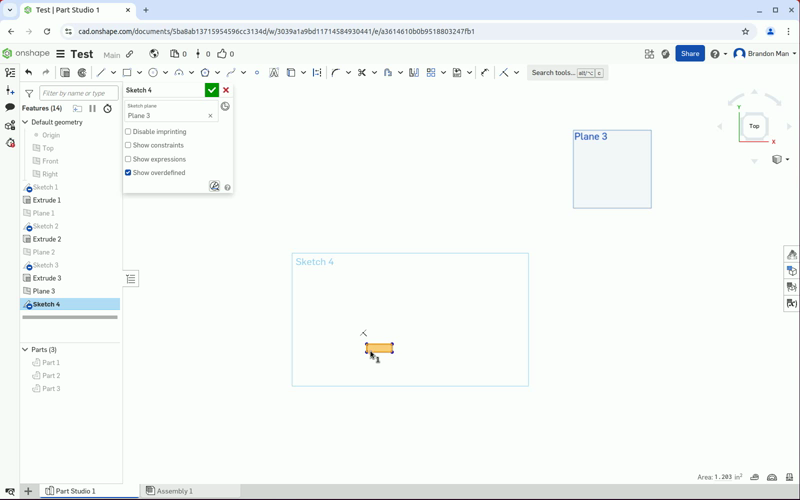
scroll(-6)
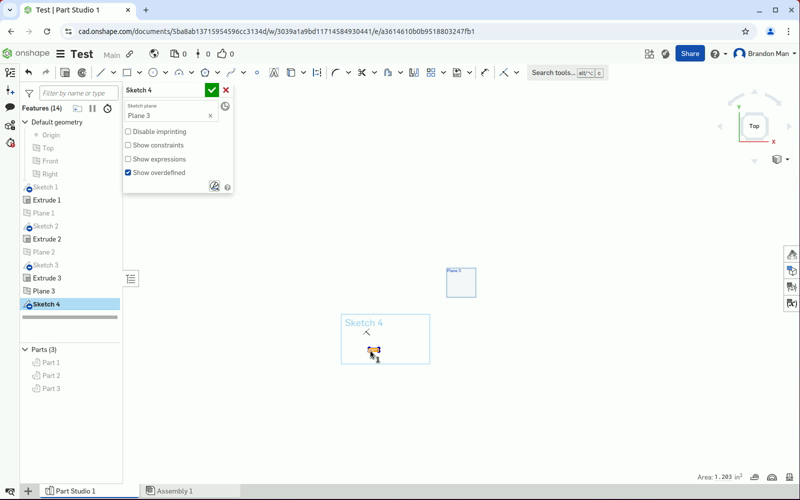
mouse_move(73, 352)
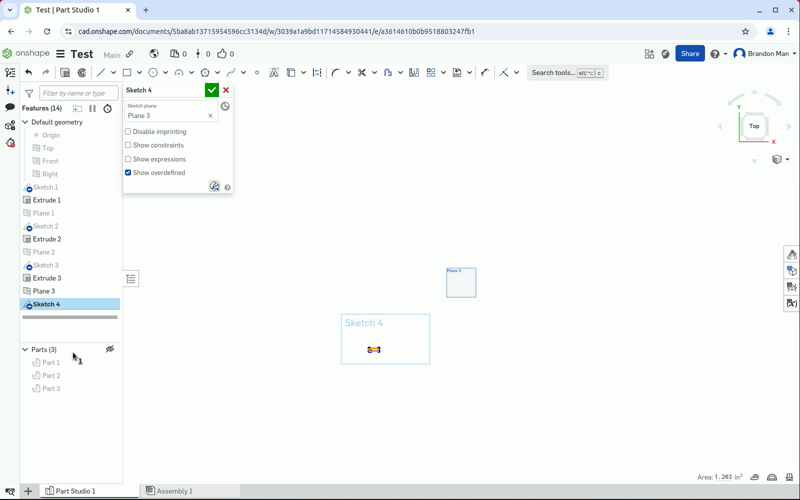
key(shift+y)
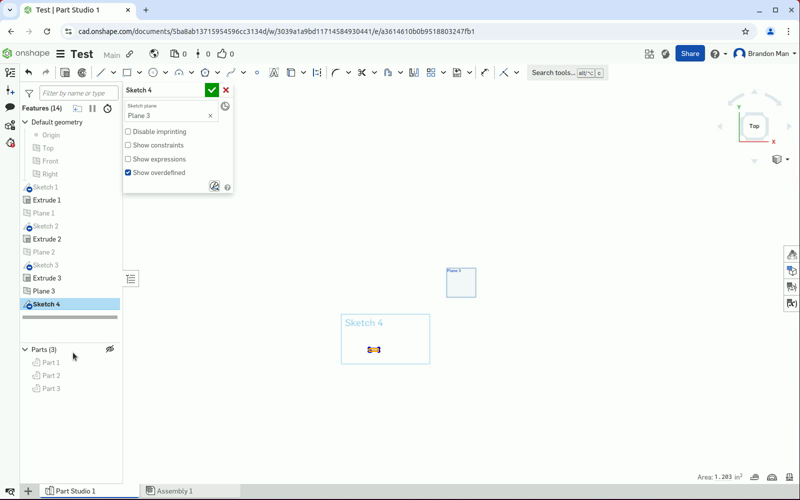
key(shift+e)
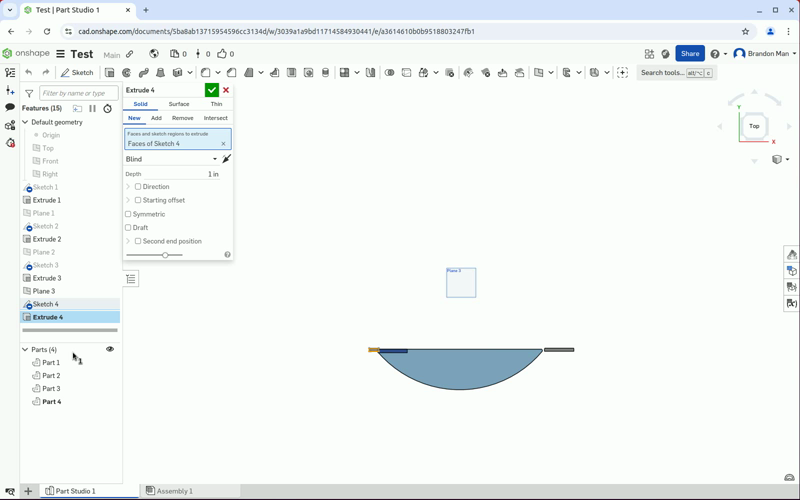
mouse_move(143, 106)
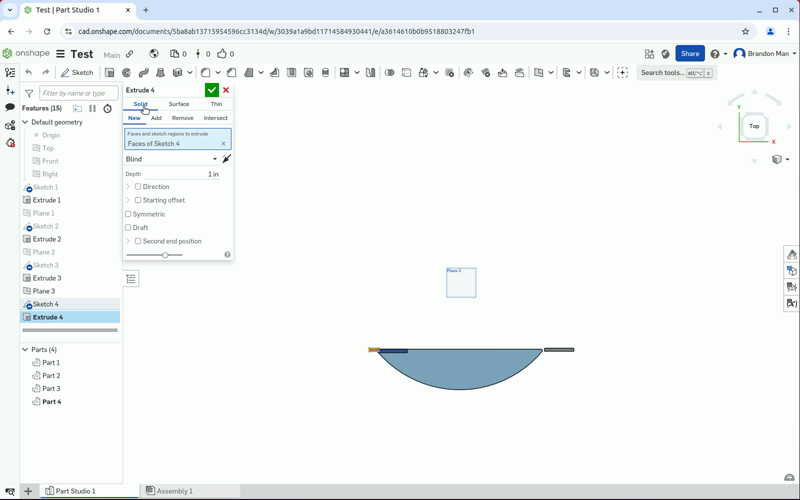
click(143, 106)
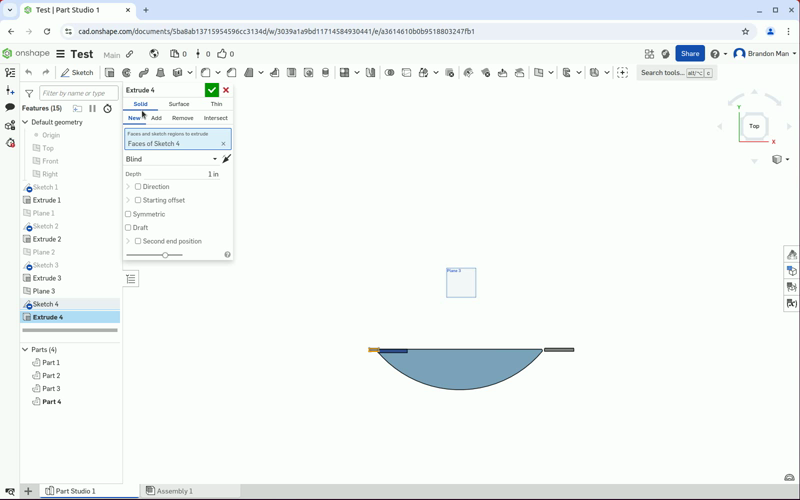
mouse_move(137, 120)
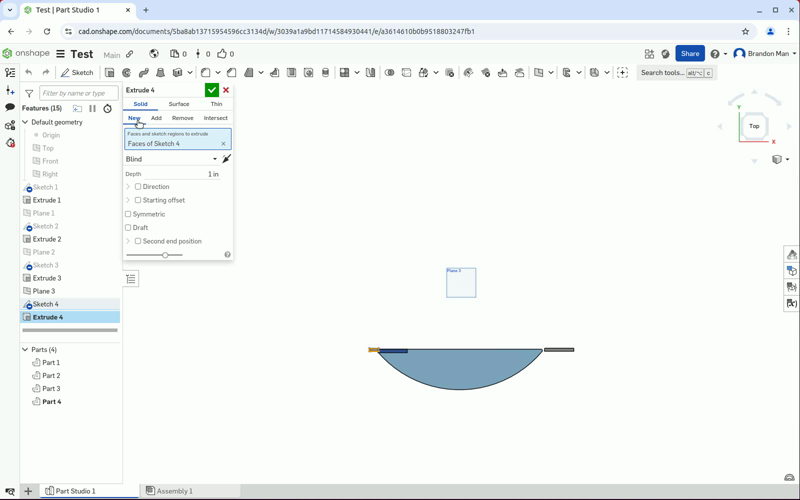
click(137, 120)
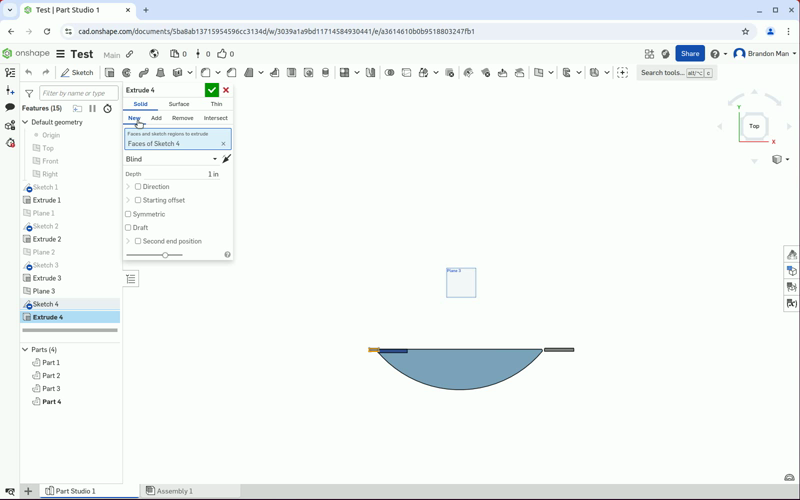
key(tab, 4)
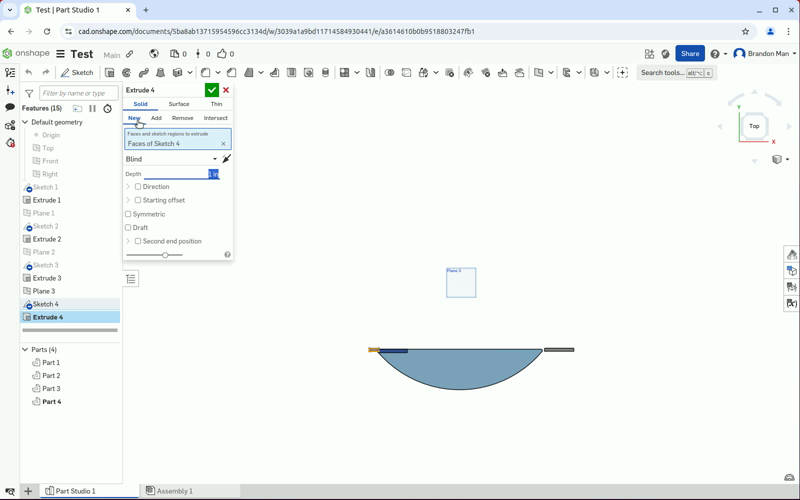
text(1.204)
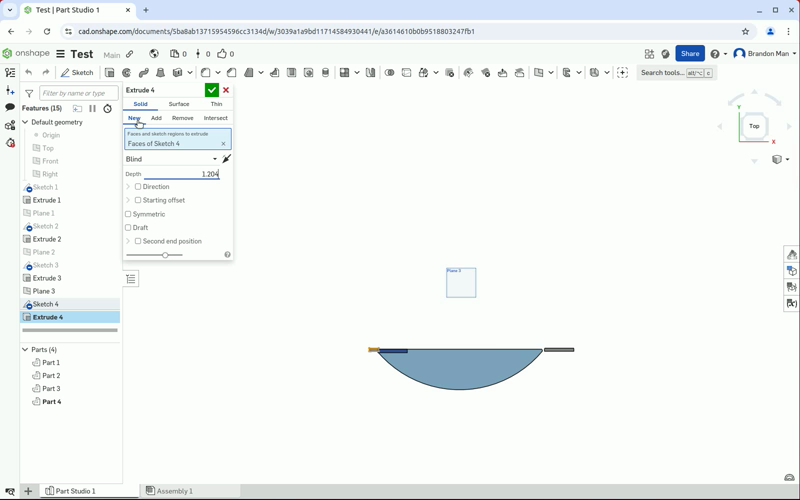
key(enter)
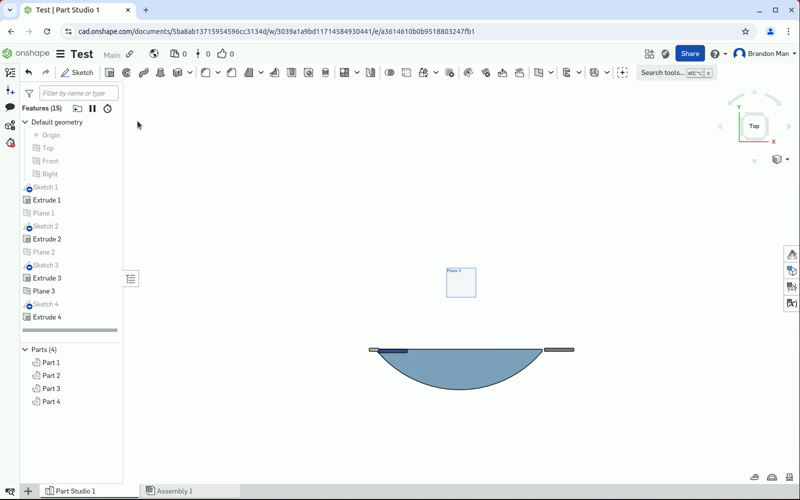
key(shift+h)
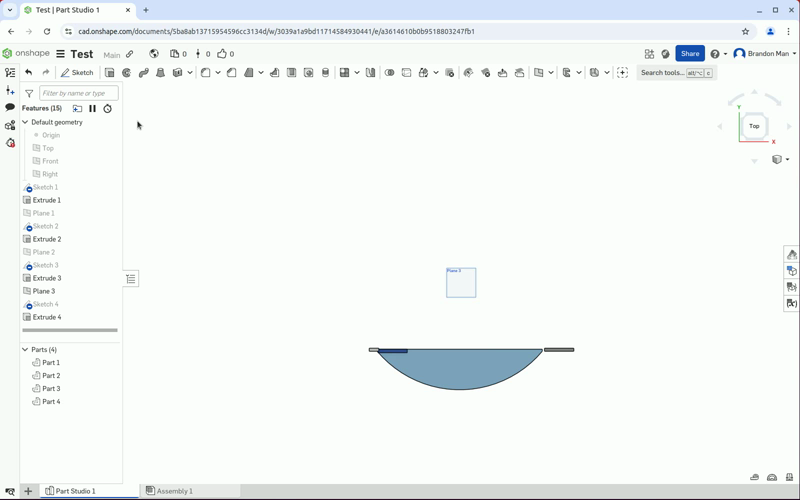
key(shift+h)
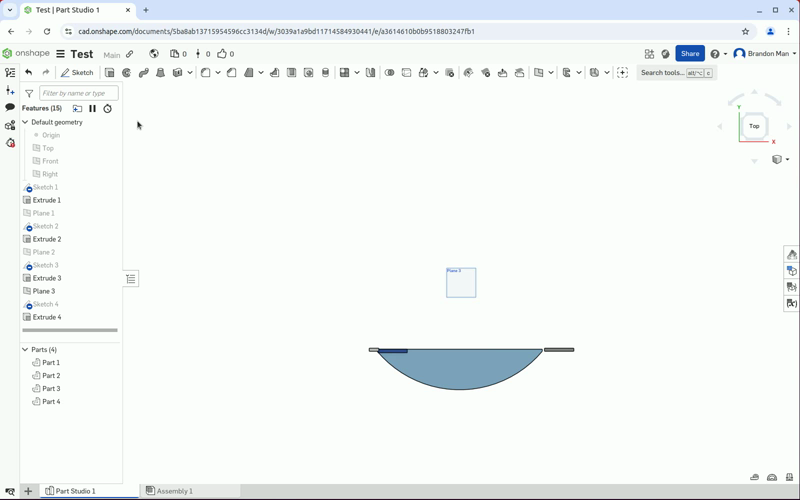
mouse_move(73, 189)
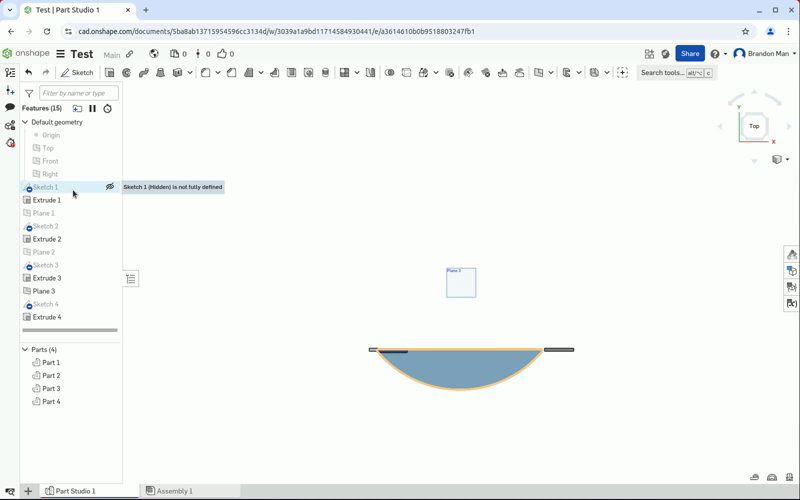
click(73, 189)
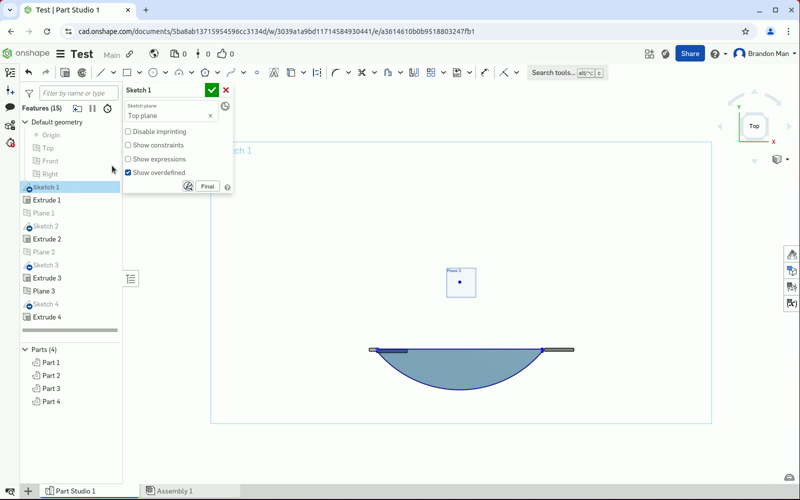
mouse_move(229, 92)
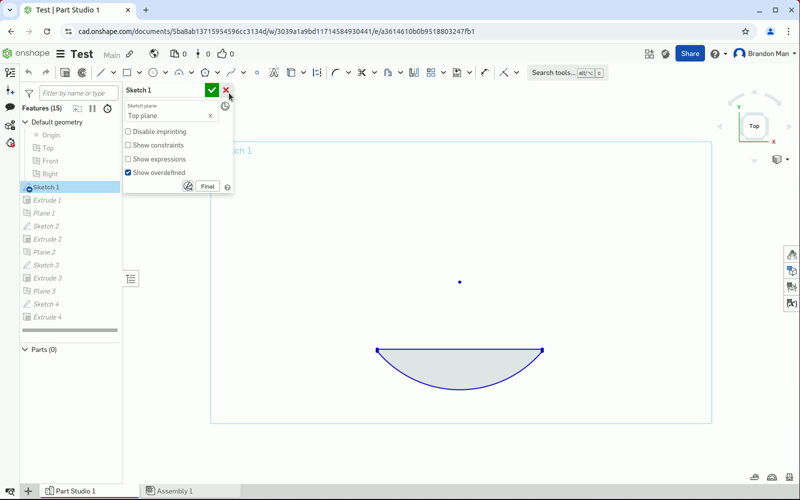
click(229, 92)
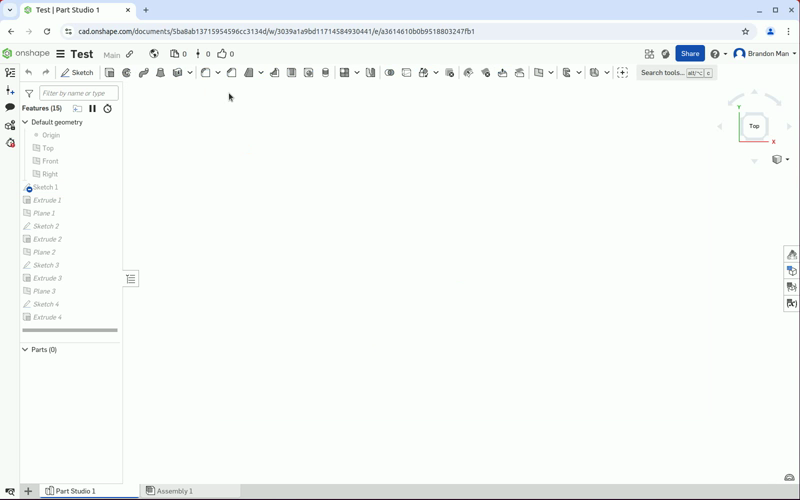
key(shift+s)
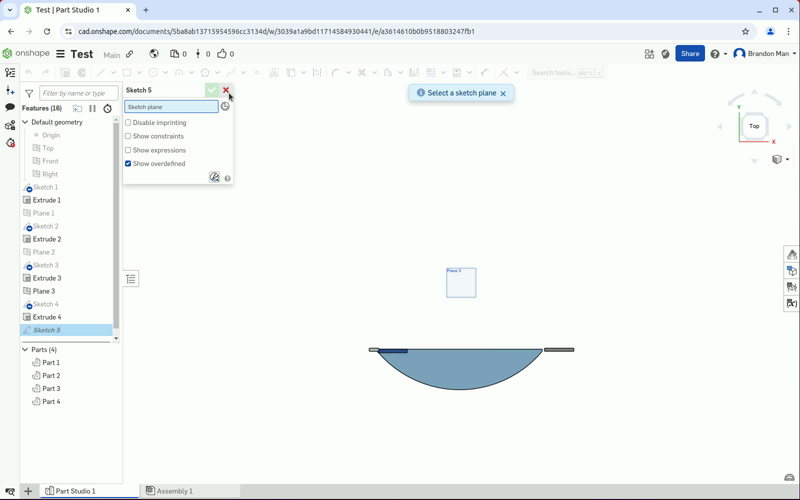
mouse_move(69, 293)
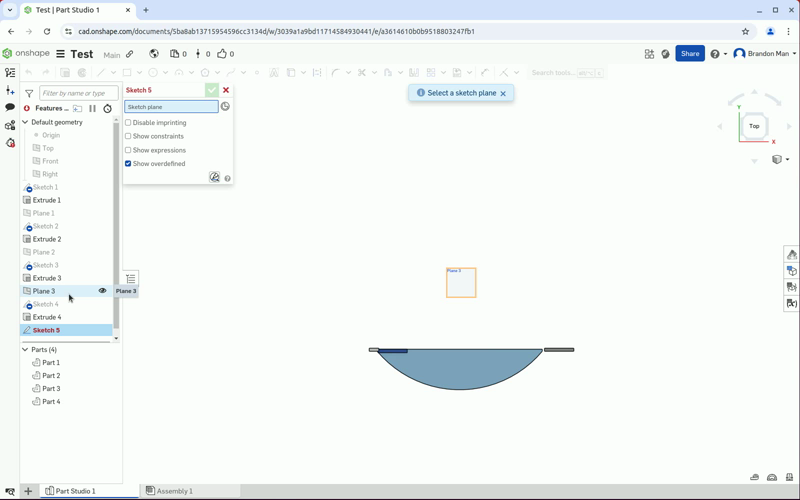
click(69, 293)
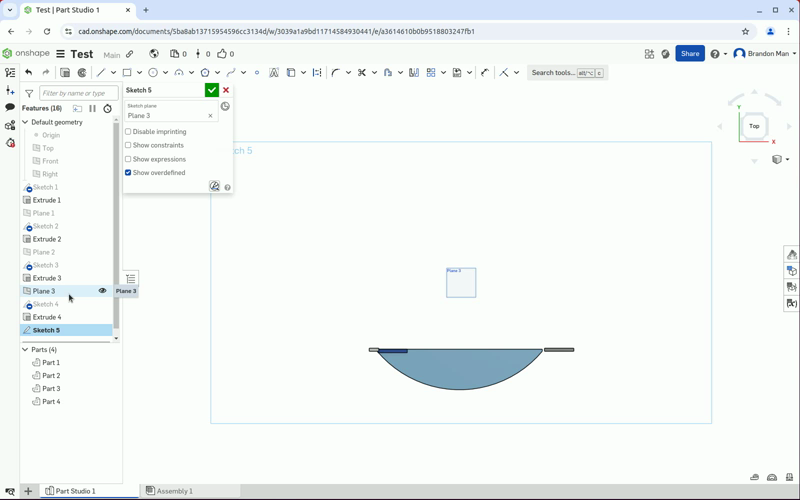
mouse_move(73, 352)
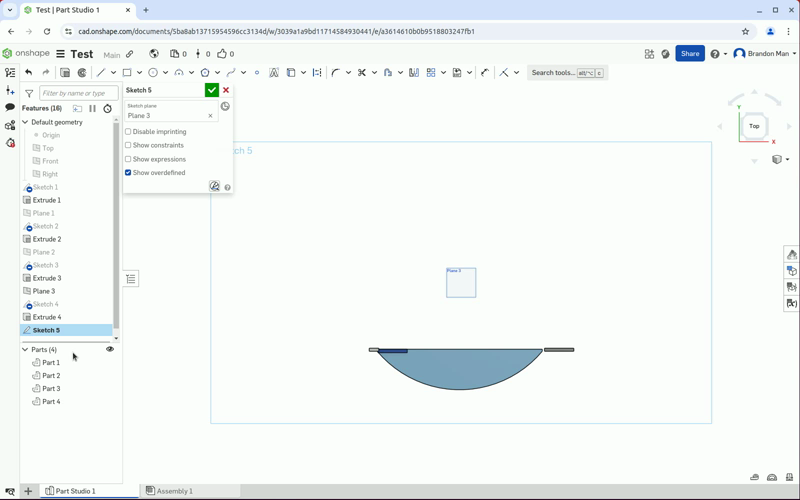
key(y)
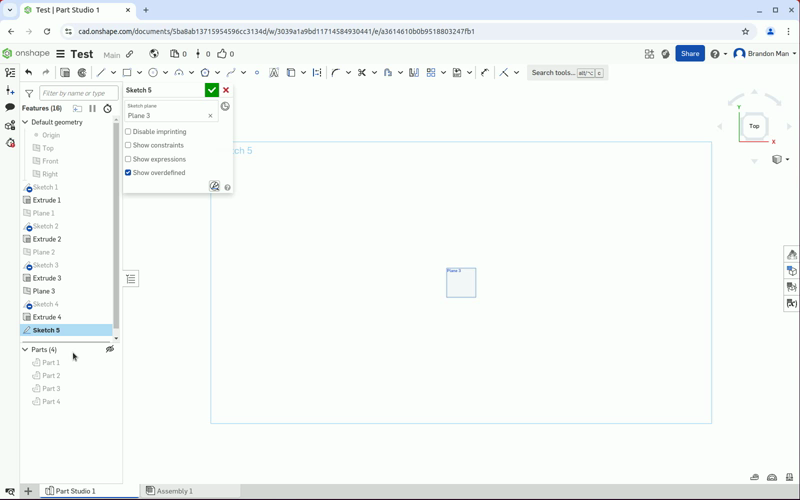
key(l)
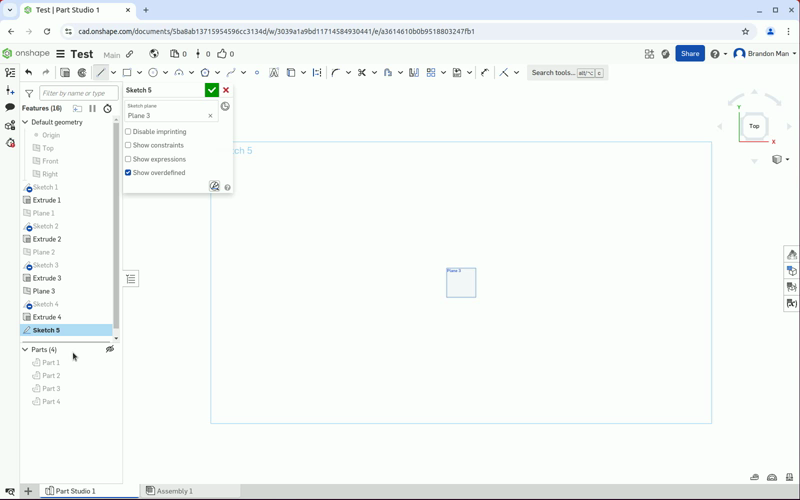
key_down(shift)
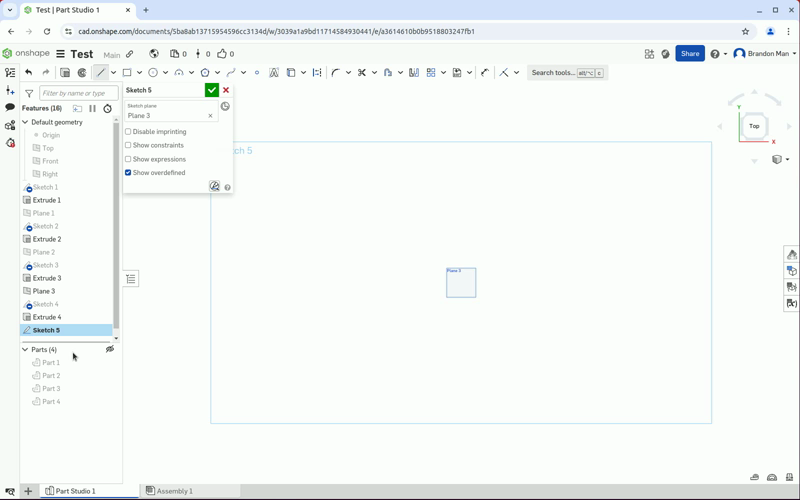
mouse_move(369, 354)
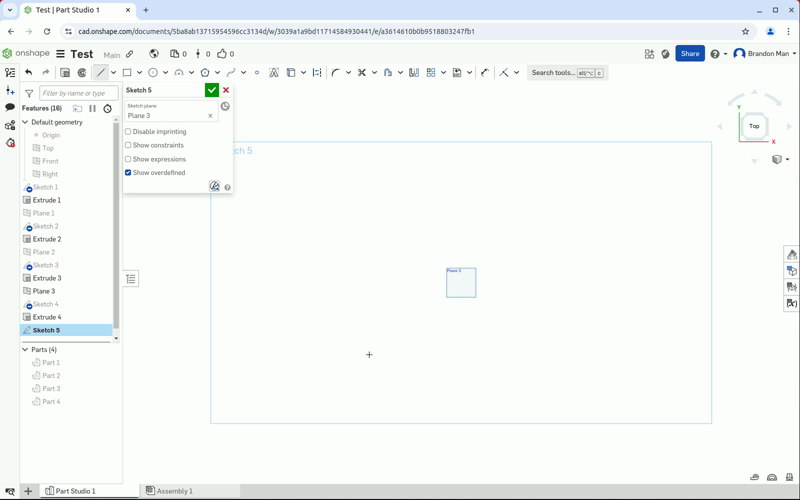
click(369, 354)
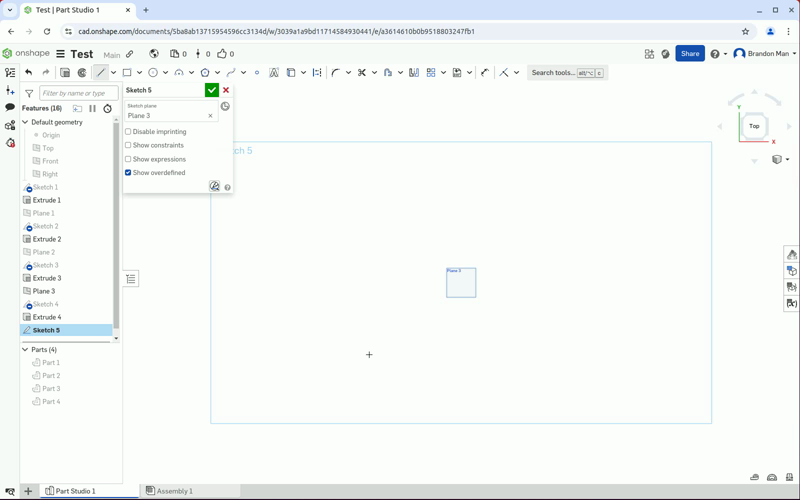
key_up(shift)
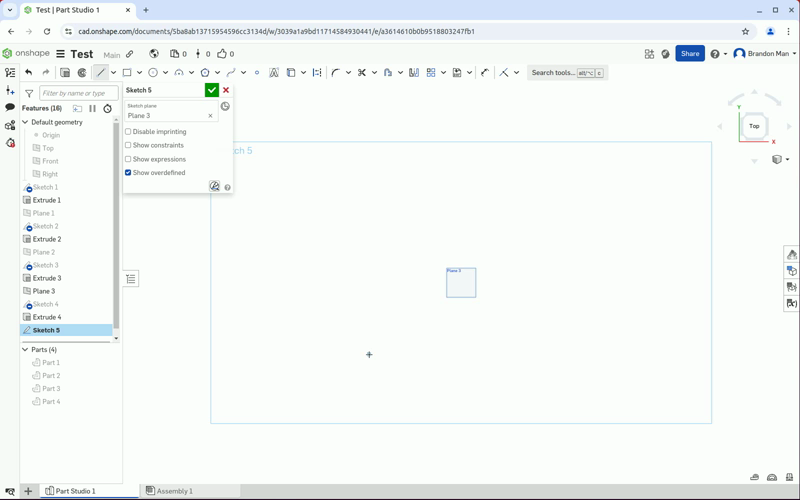
key_down(shift)
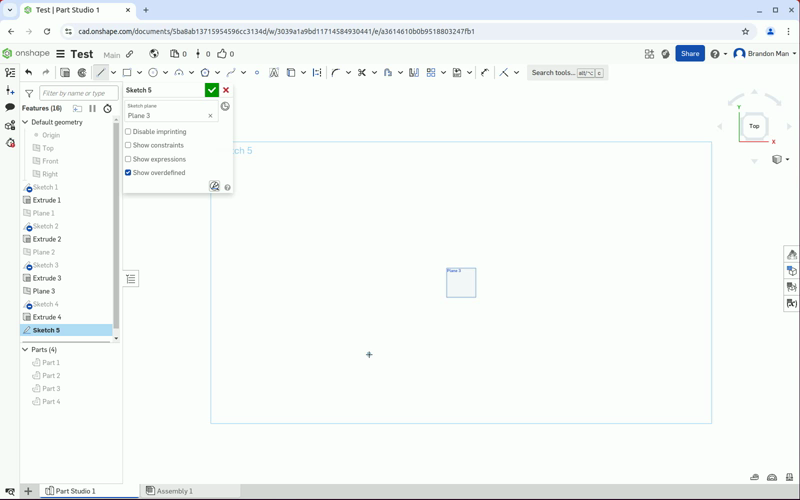
mouse_move(399, 354)
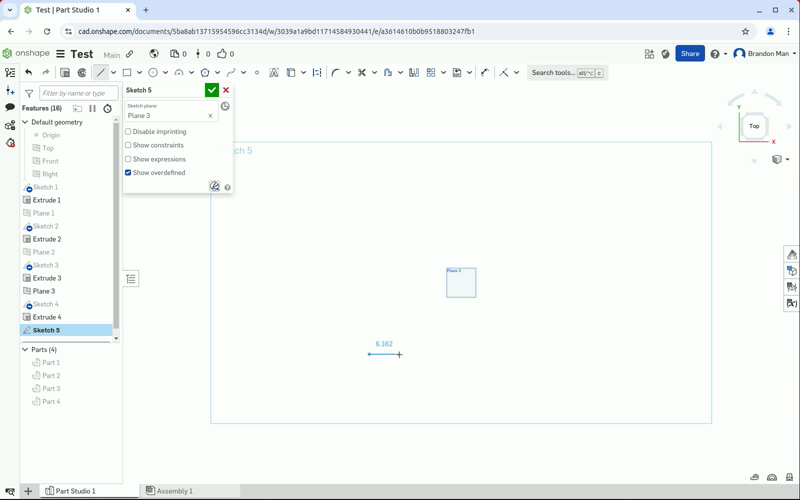
mouse_move(370, 354)
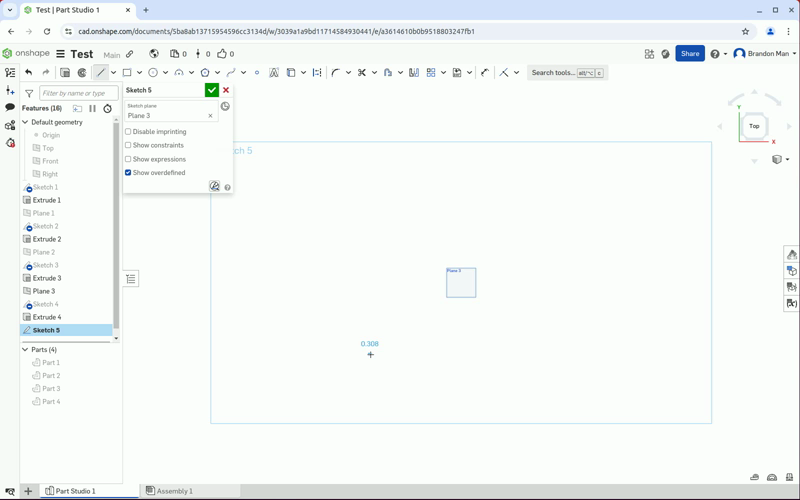
scroll(6)
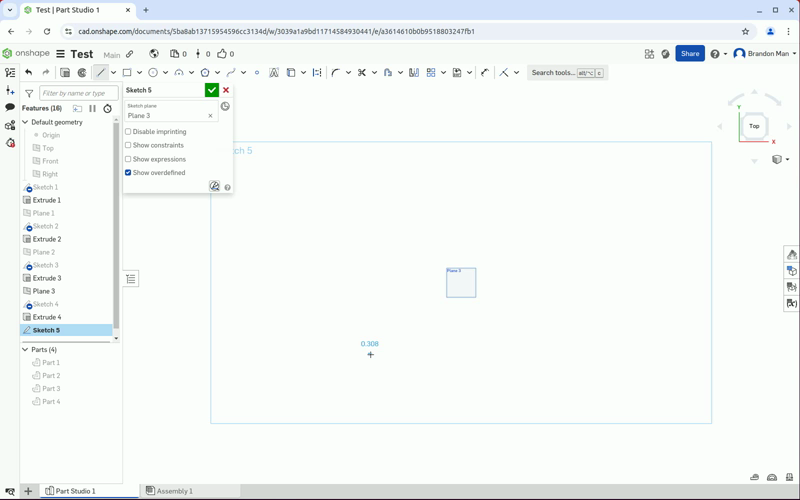
scroll(6)
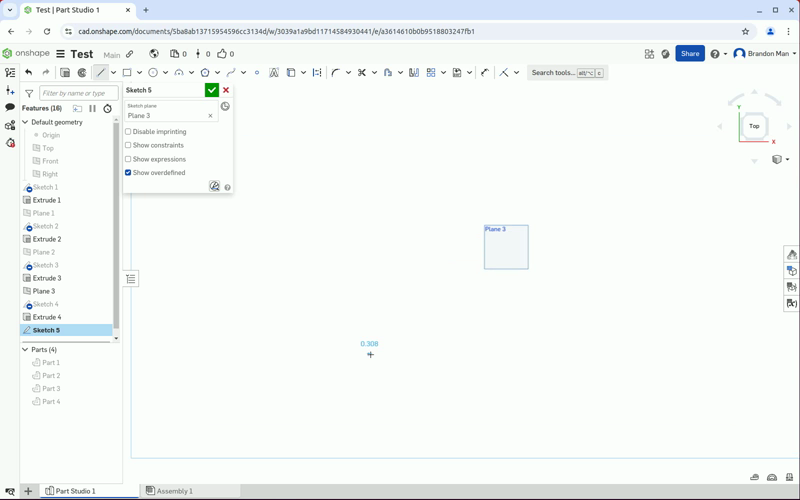
scroll(6)
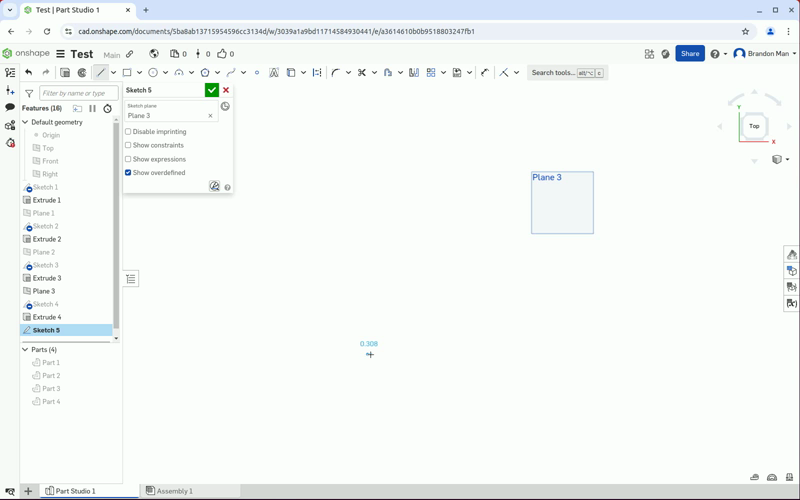
scroll(6)
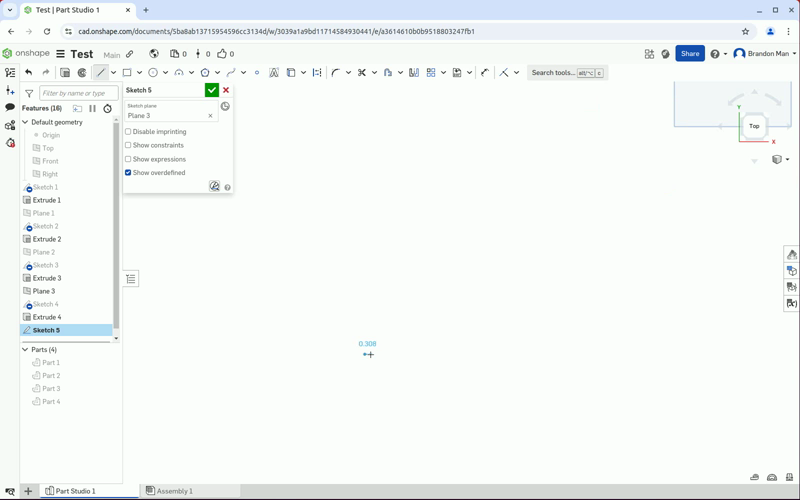
scroll(6)
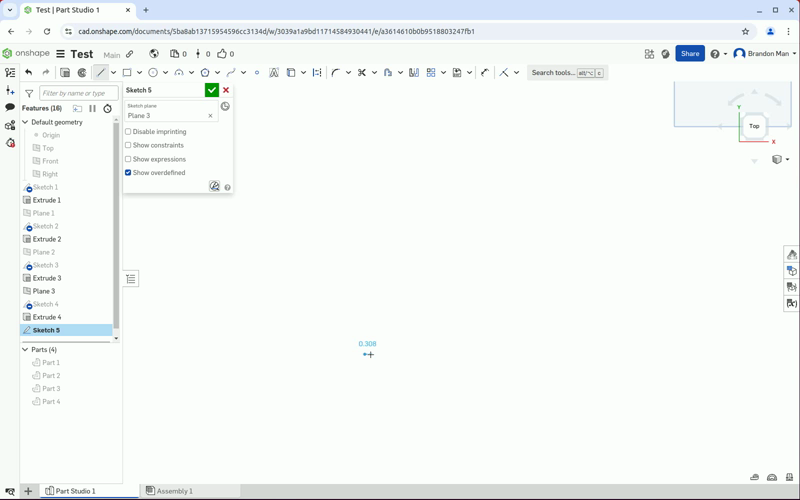
scroll(6)
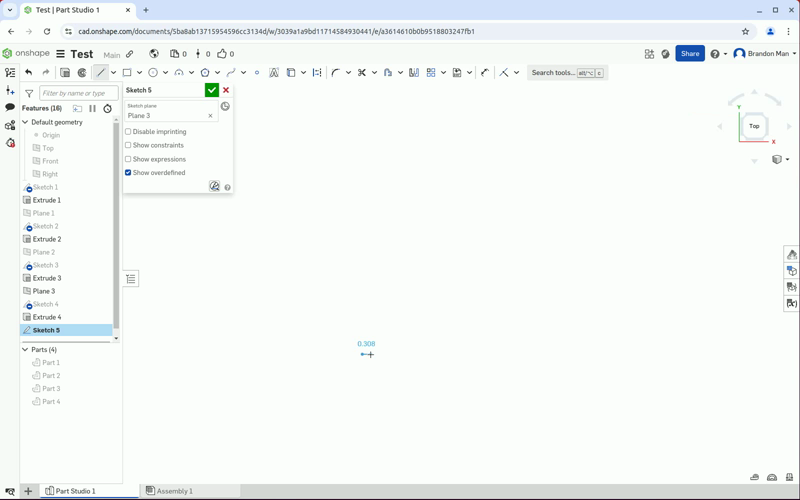
scroll(6)
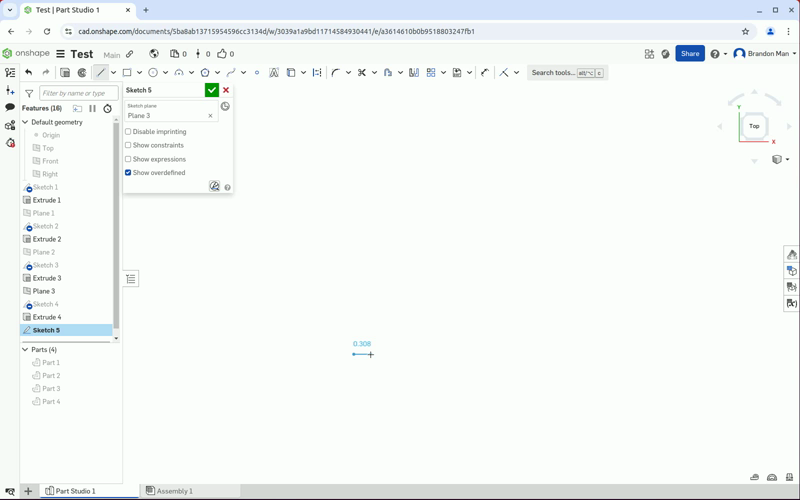
click(370, 354)
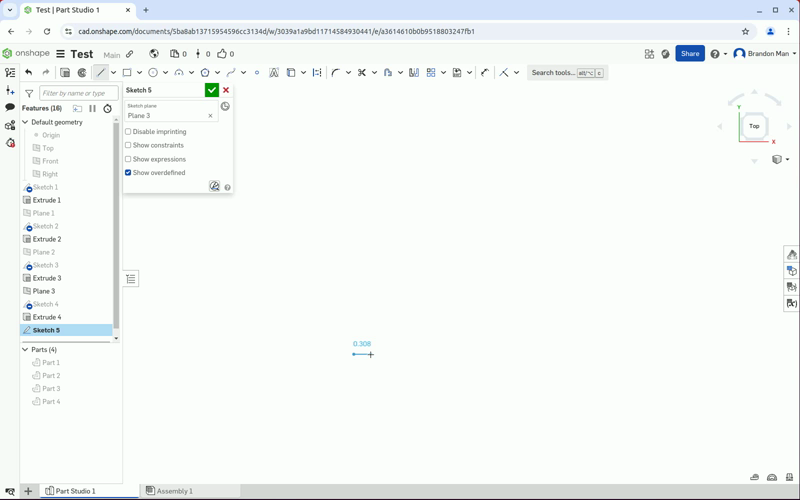
scroll(-6)
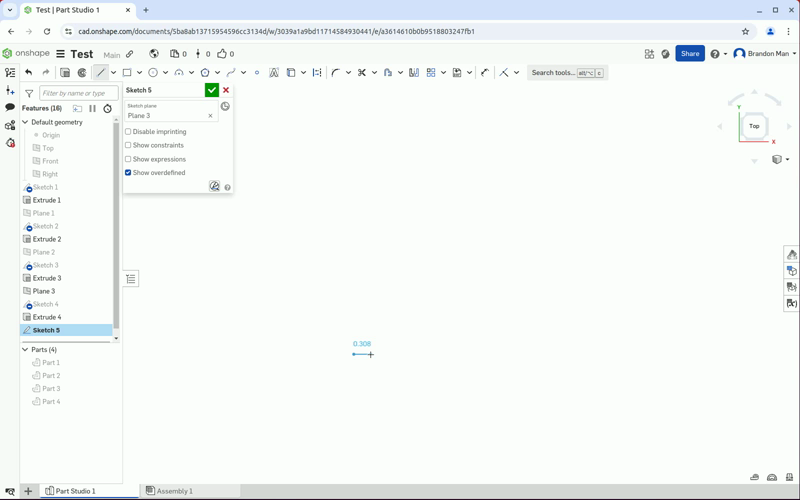
scroll(-6)
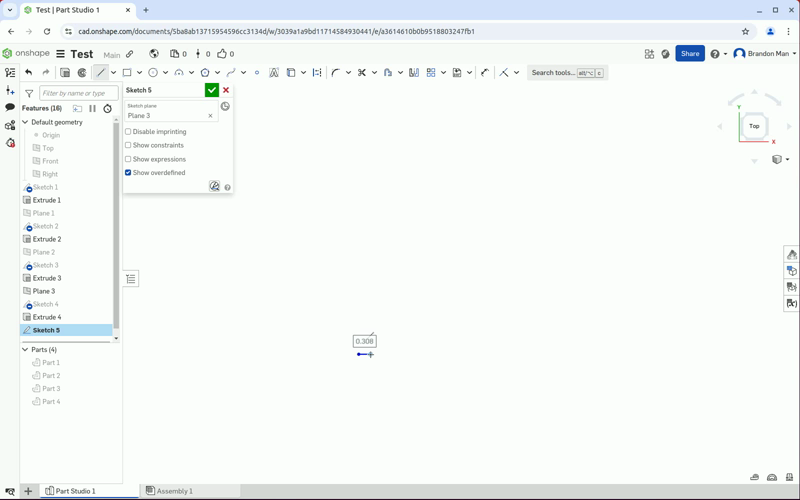
scroll(-6)
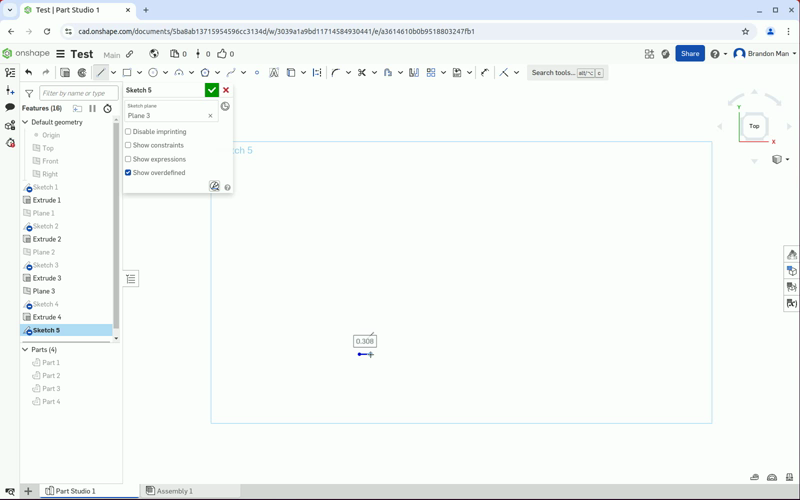
scroll(-6)
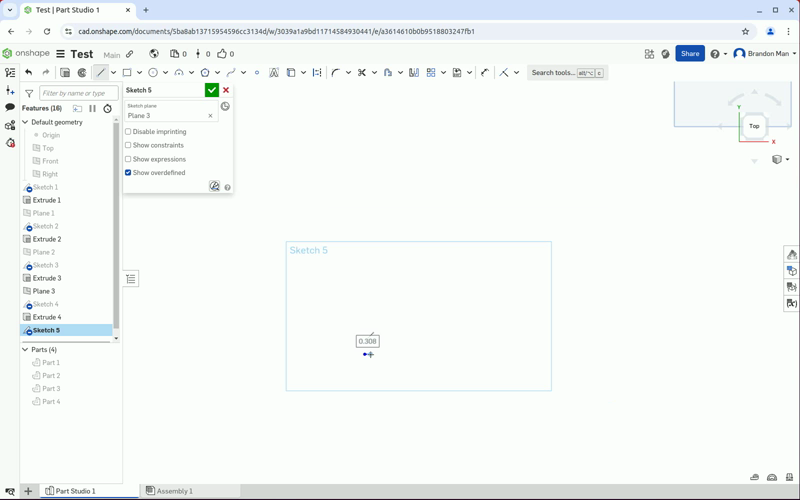
scroll(-6)
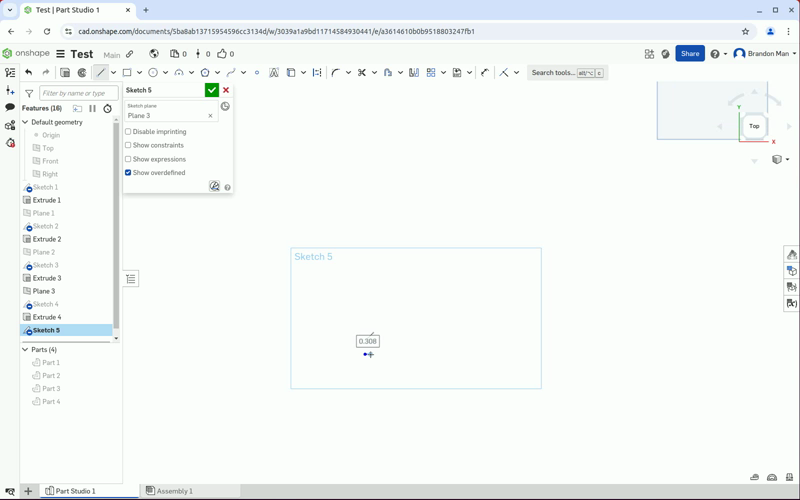
scroll(-6)
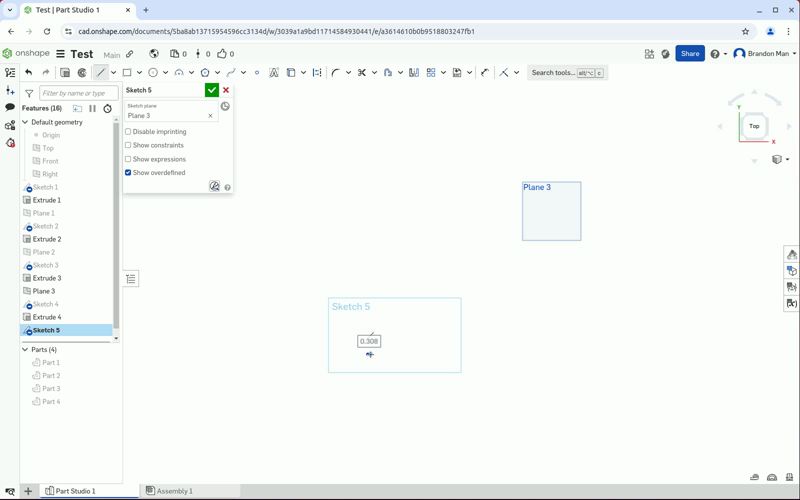
scroll(-6)
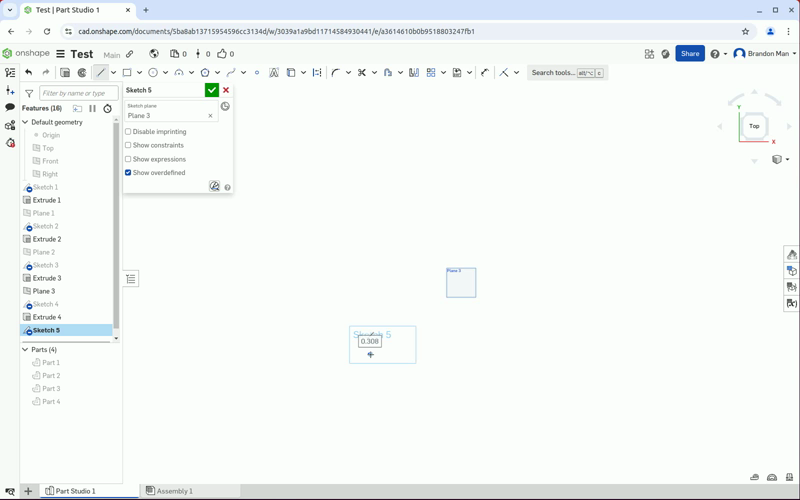
key_up(shift)
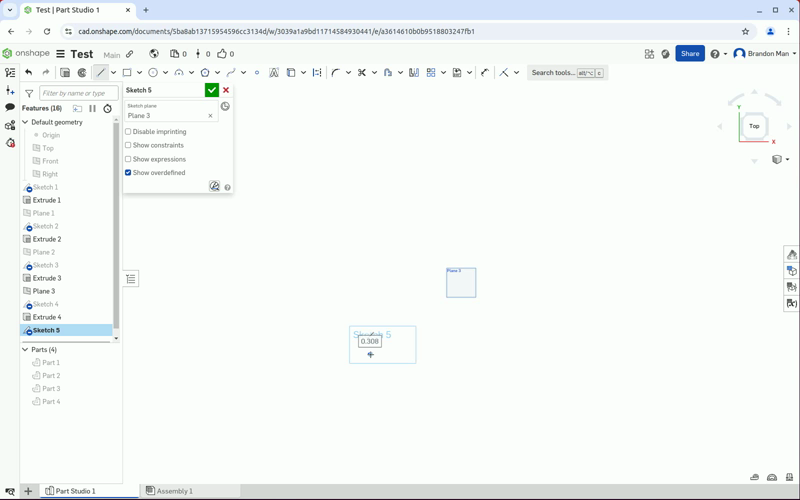
key_down(shift)
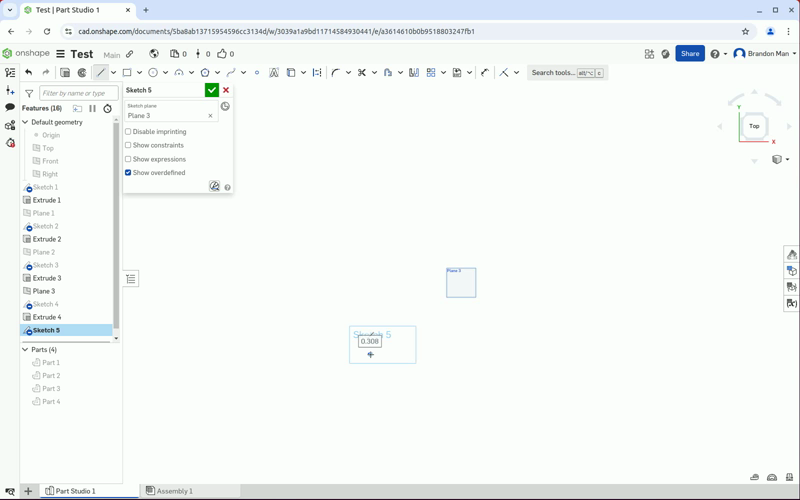
mouse_move(400, 354)
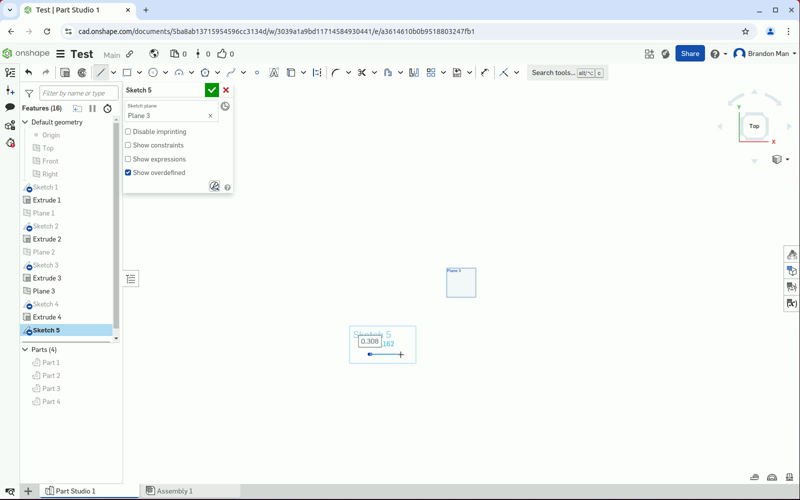
mouse_move(370, 348)
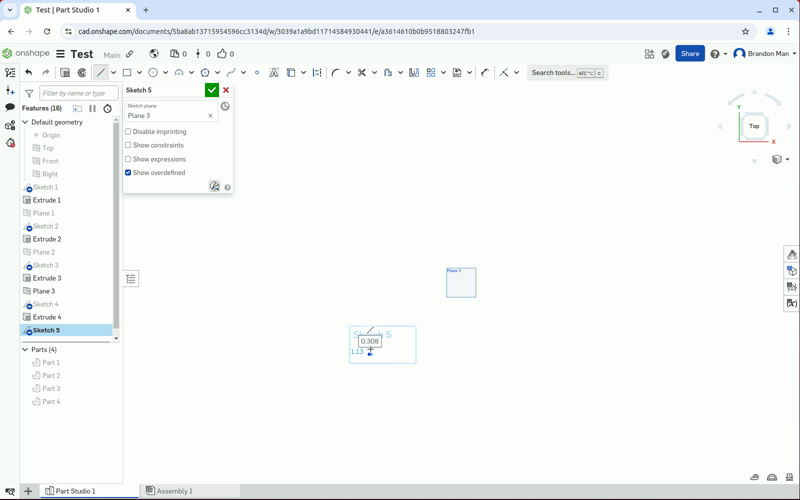
scroll(6)
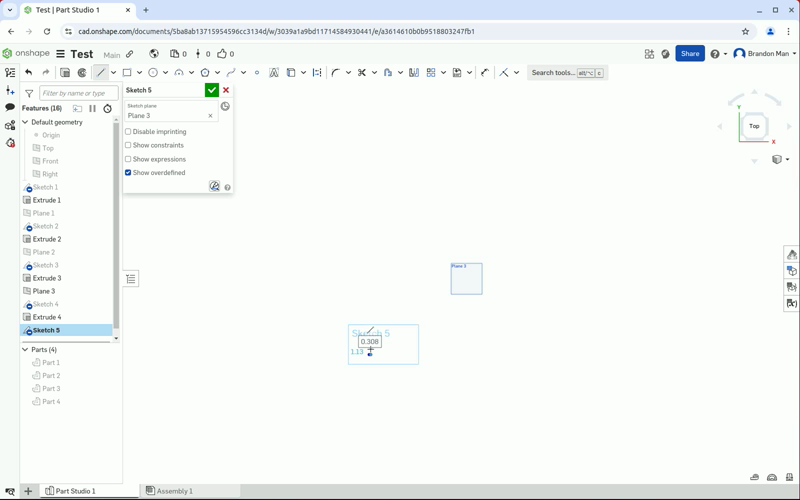
scroll(6)
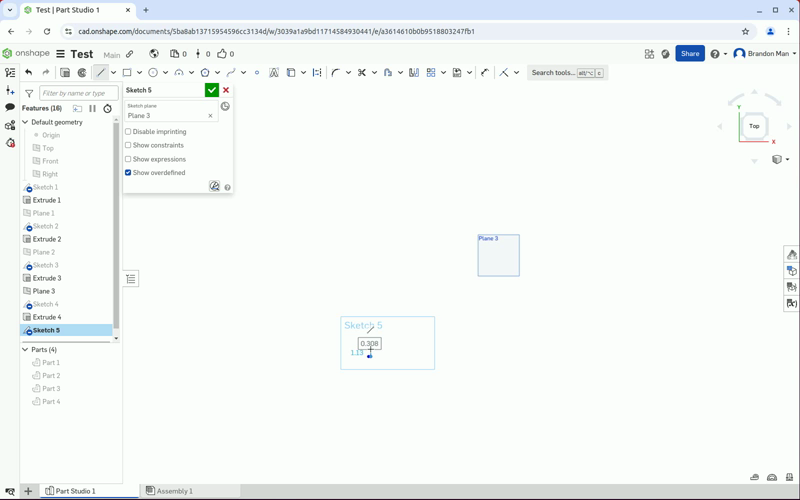
scroll(6)
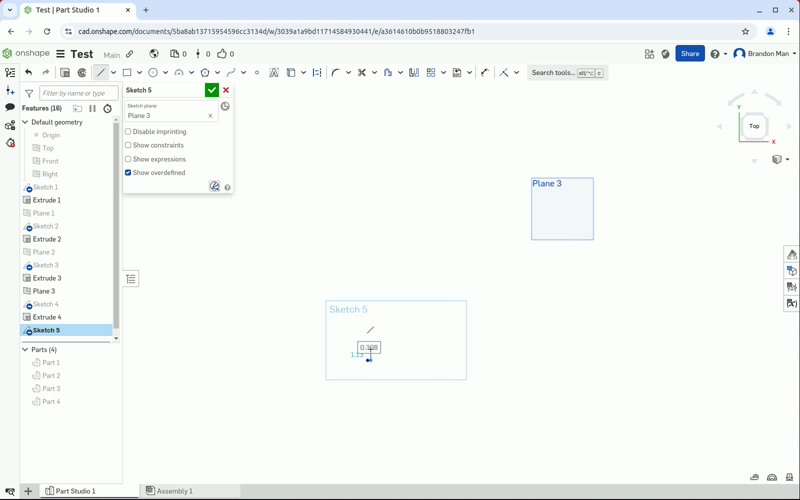
scroll(6)
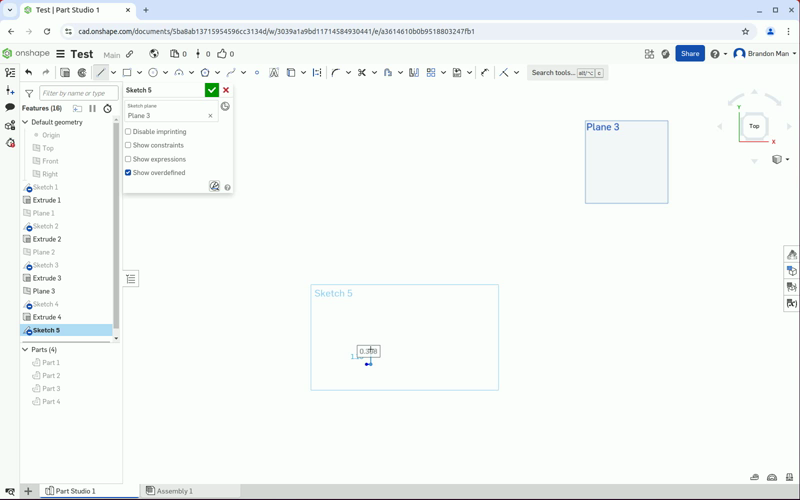
scroll(6)
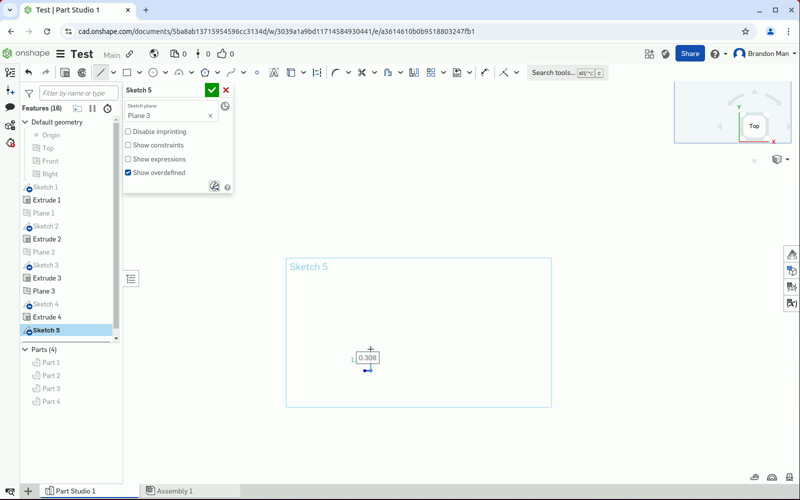
scroll(6)
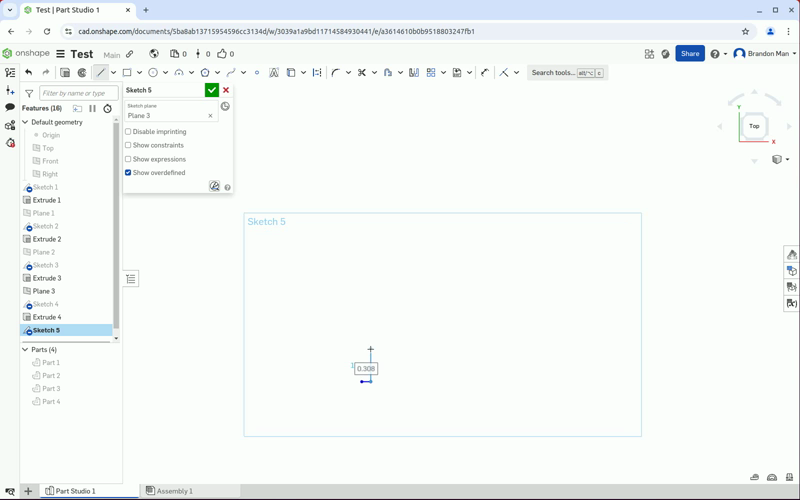
scroll(6)
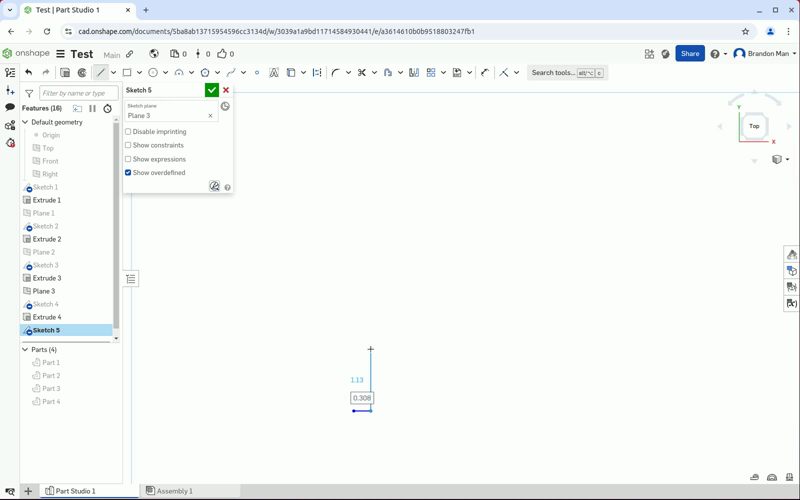
click(370, 348)
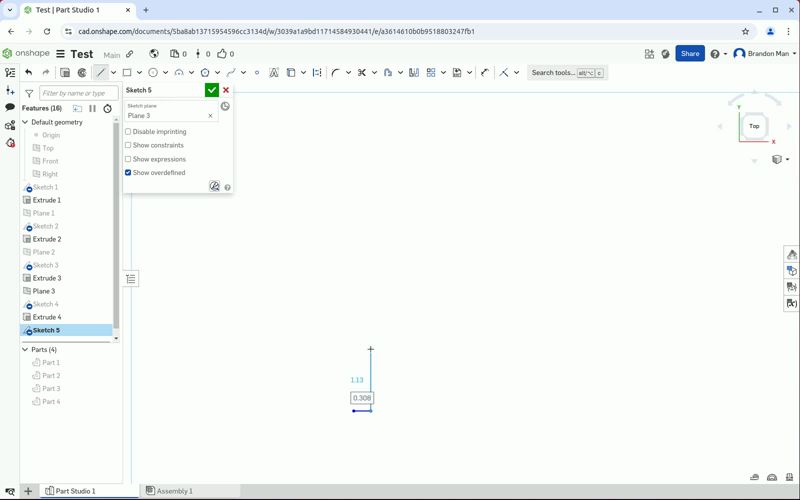
scroll(-6)
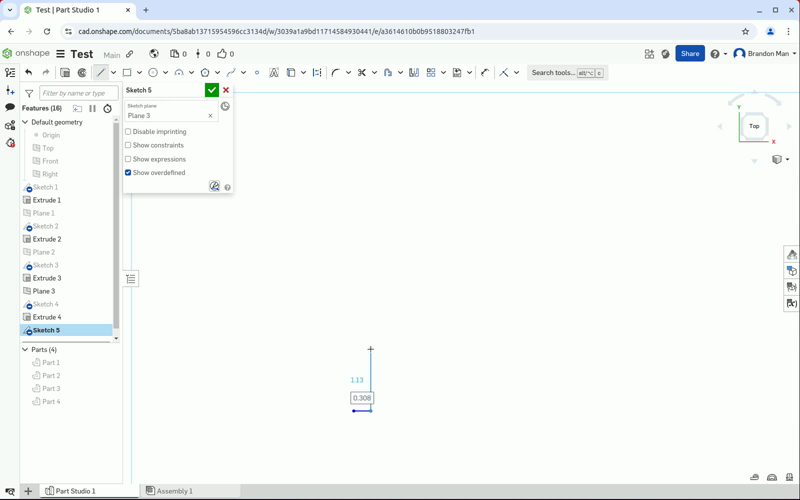
scroll(-6)
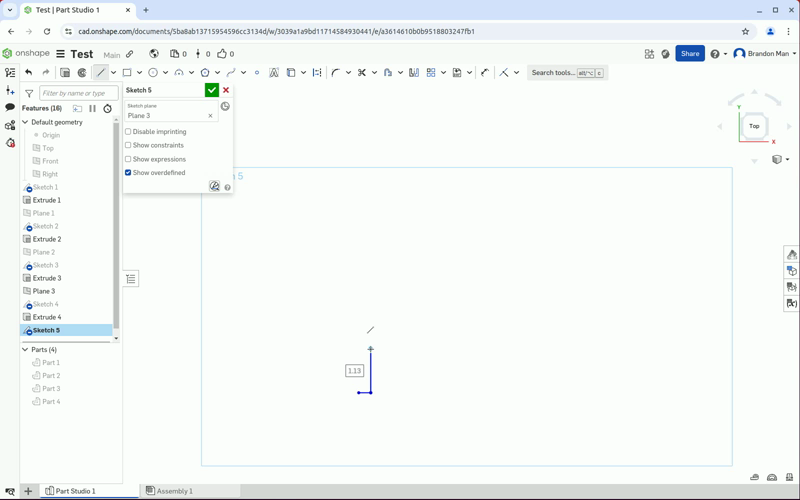
scroll(-6)
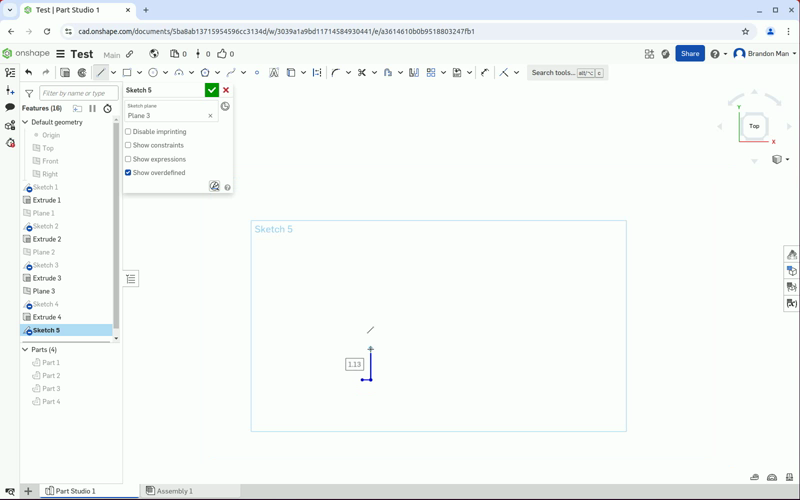
scroll(-6)
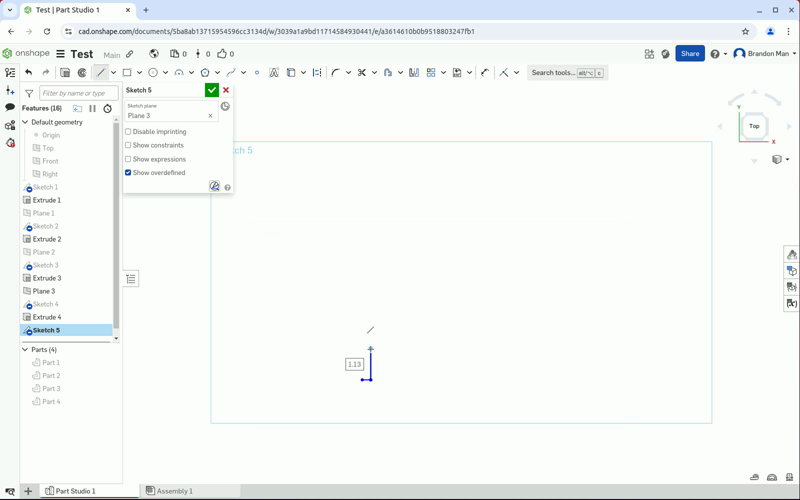
scroll(-6)
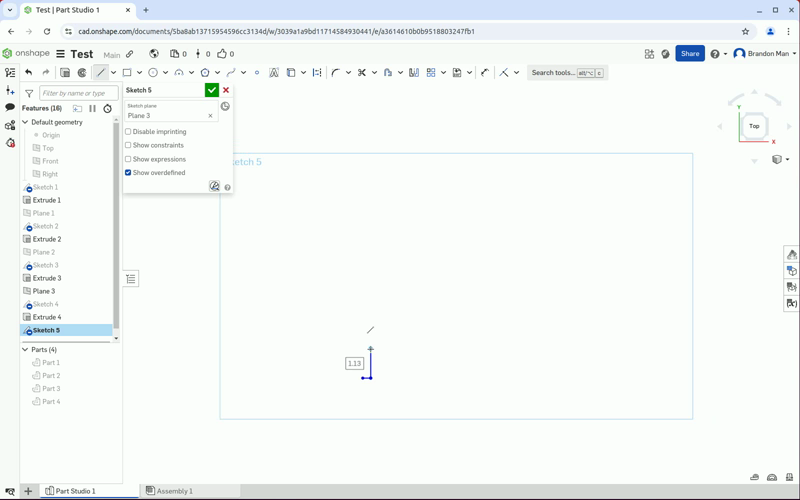
scroll(-6)
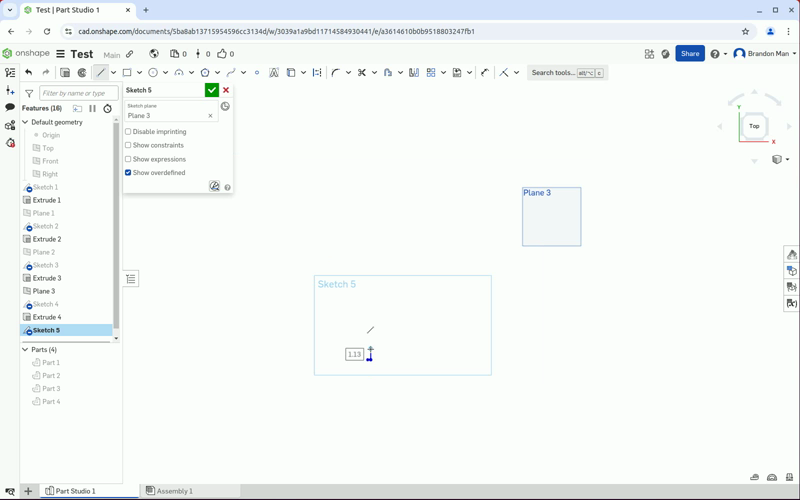
scroll(-6)
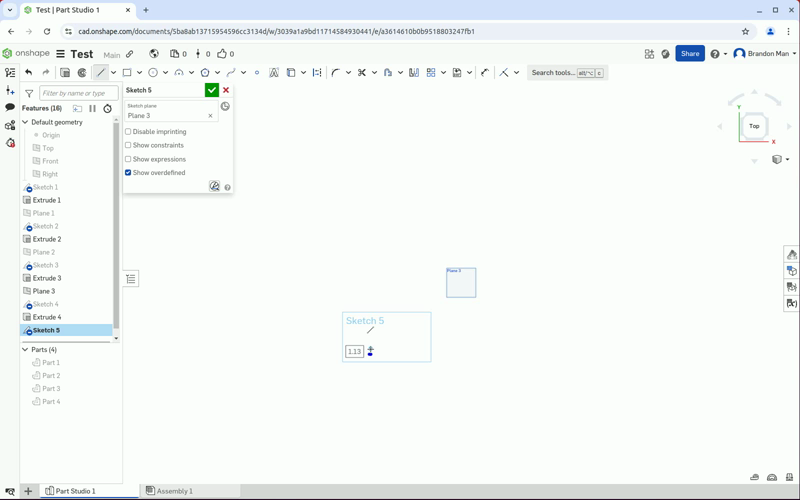
key_up(shift)
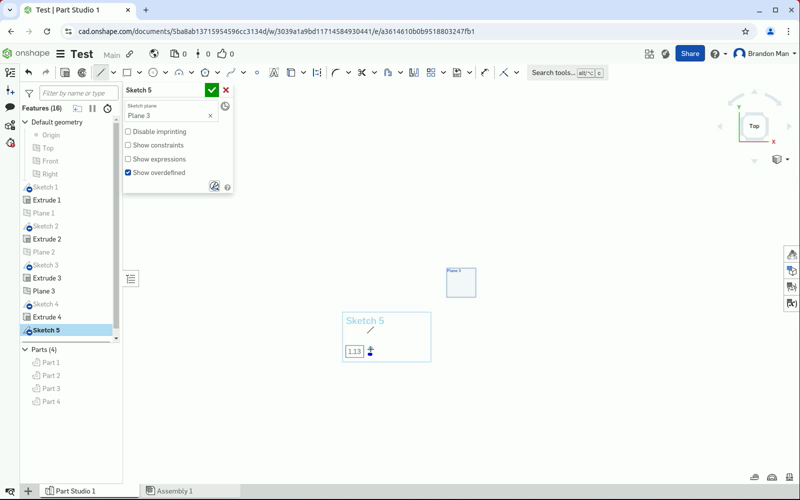
key_down(shift)
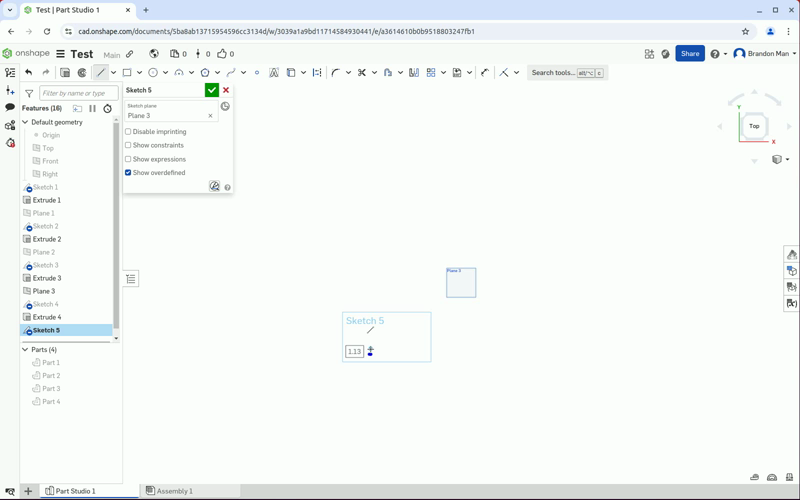
mouse_move(400, 348)
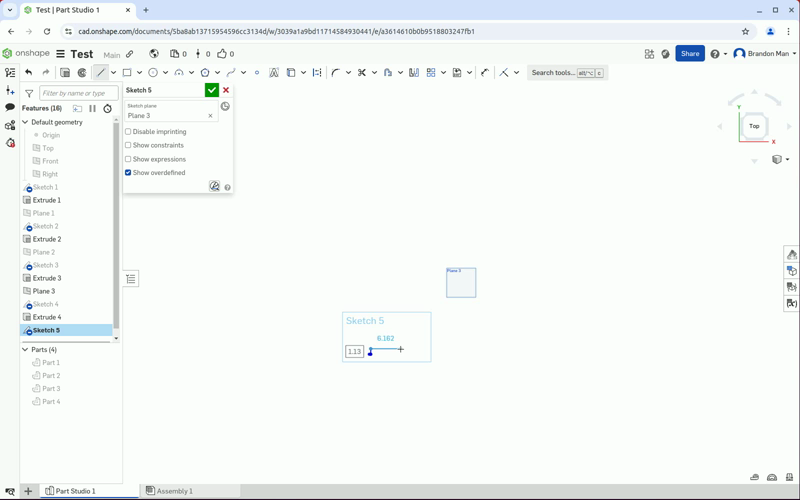
mouse_move(369, 348)
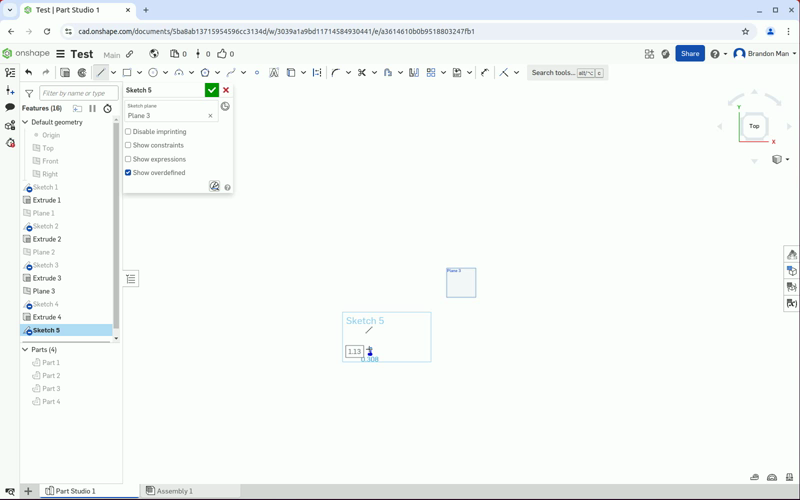
scroll(6)
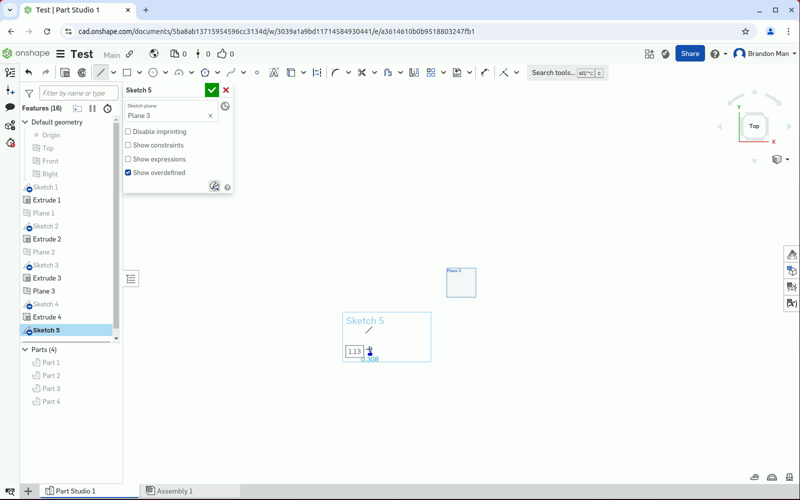
scroll(6)
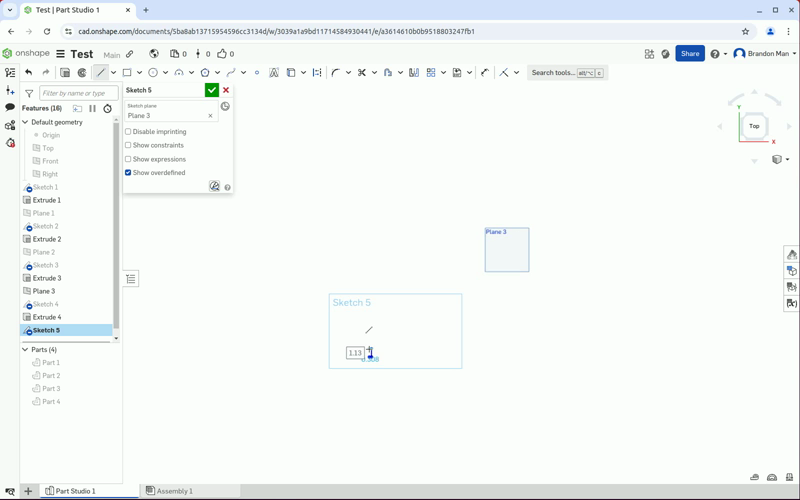
scroll(6)
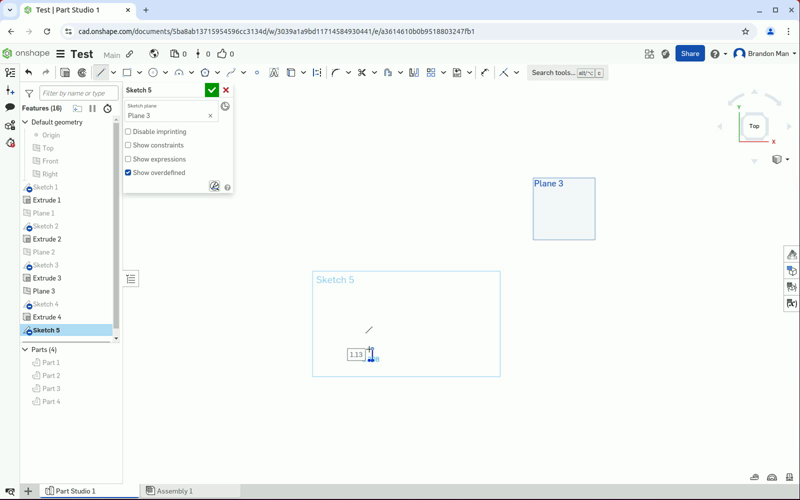
scroll(6)
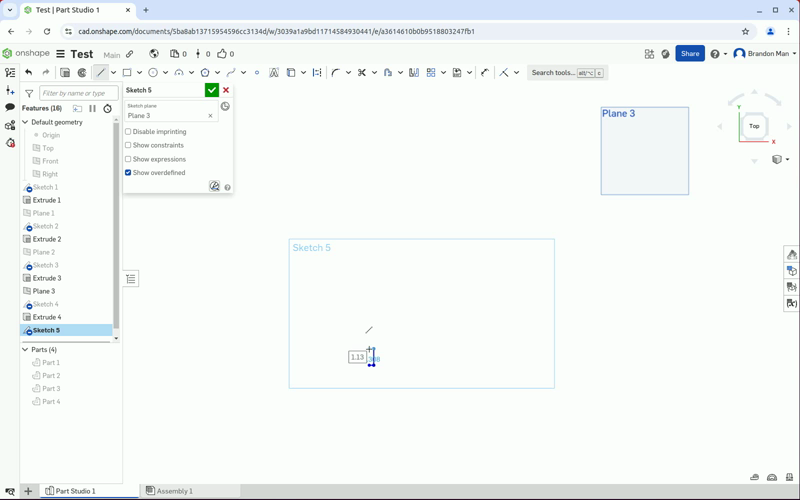
scroll(6)
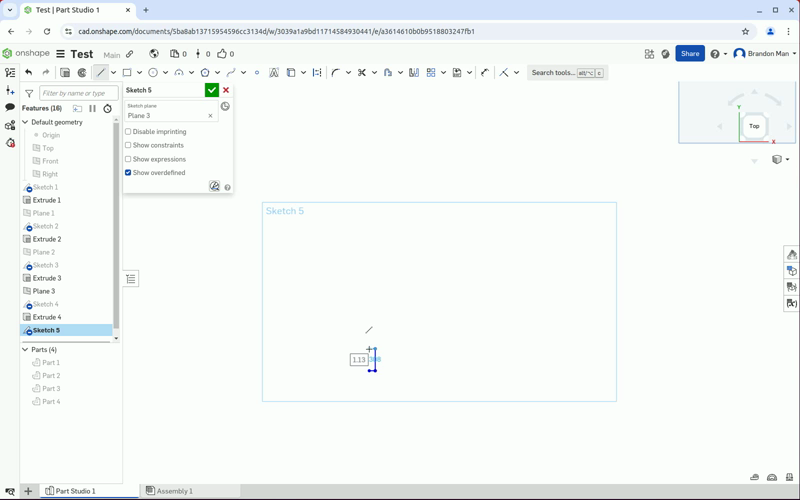
scroll(6)
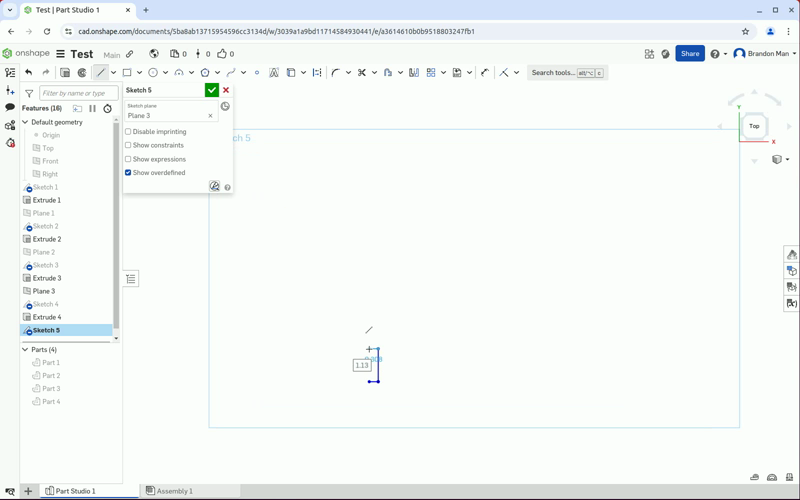
scroll(6)
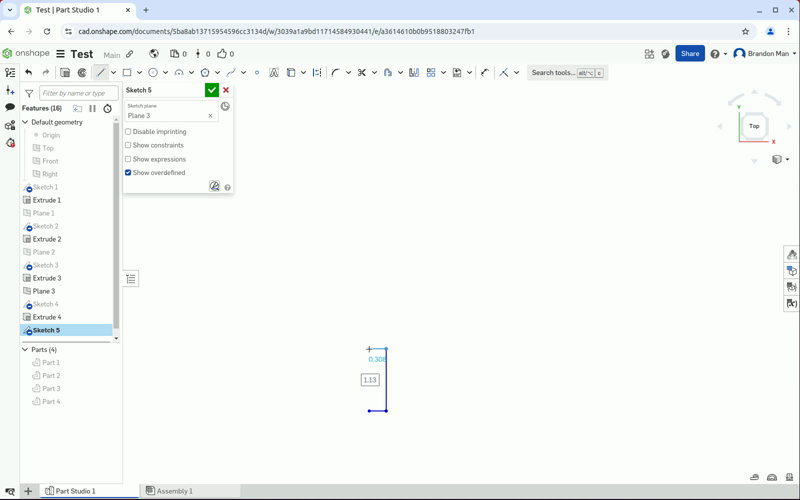
click(369, 348)
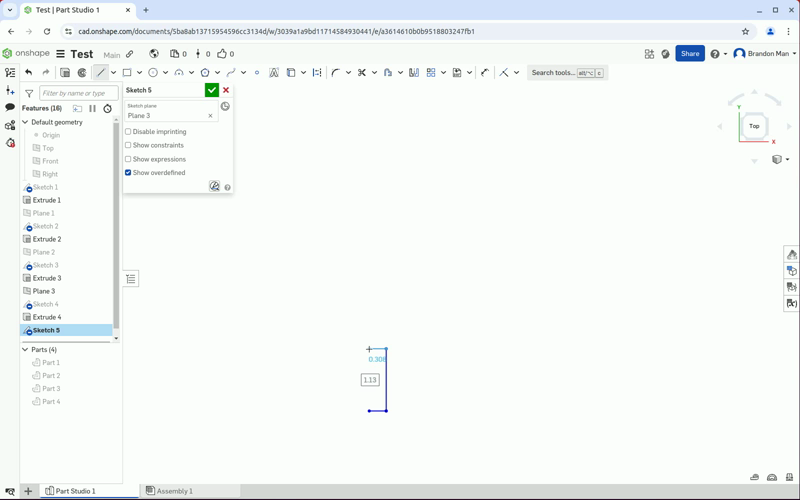
scroll(-6)
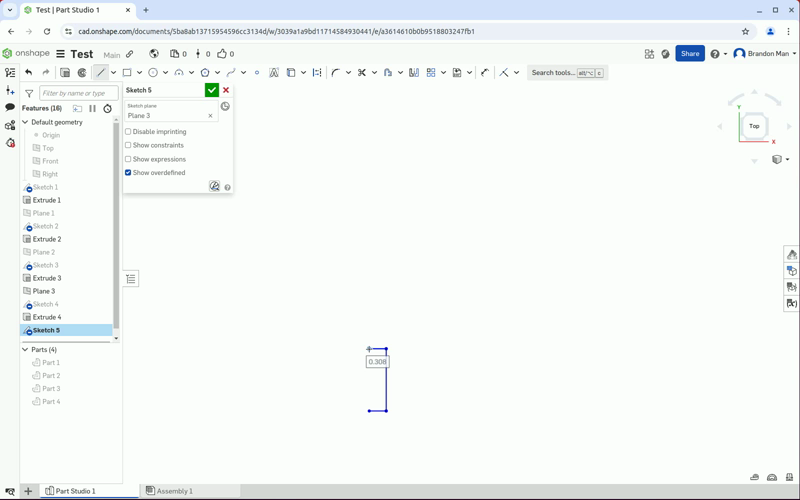
scroll(-6)
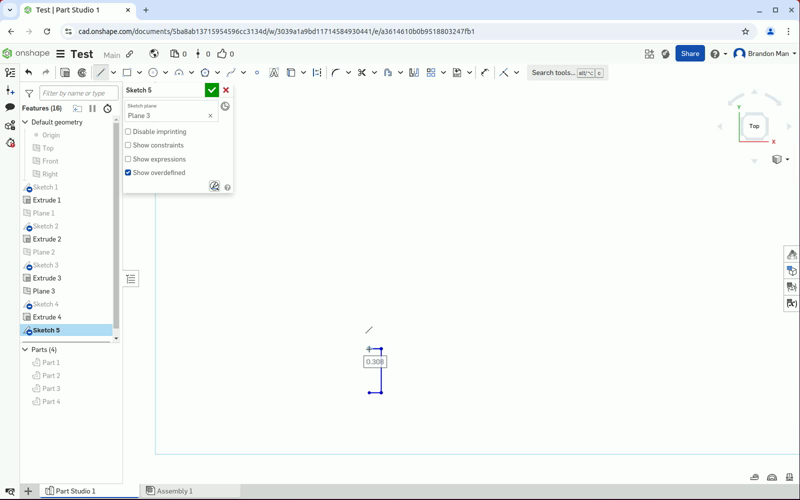
scroll(-6)
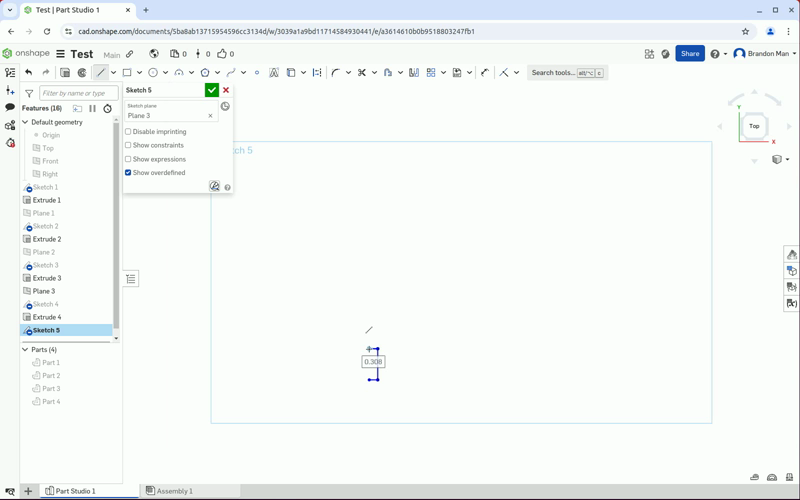
scroll(-6)
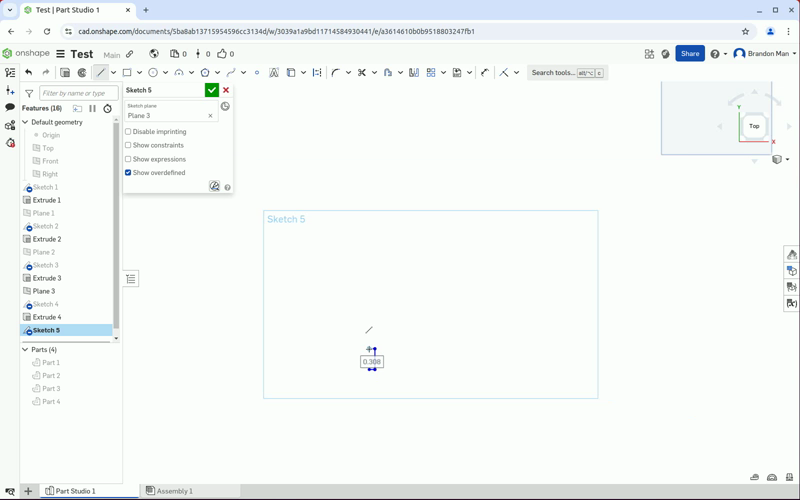
scroll(-6)
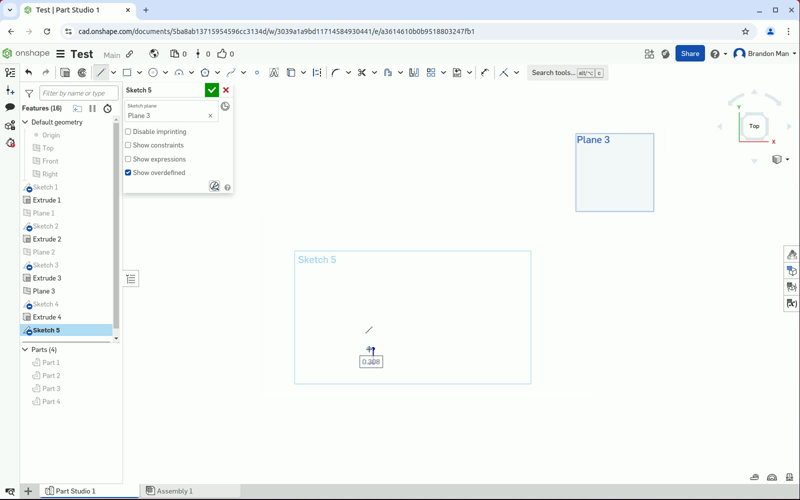
scroll(-6)
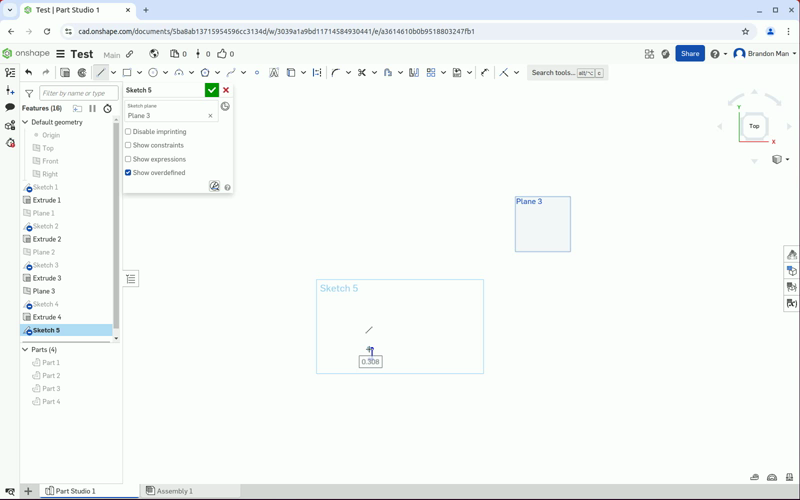
scroll(-6)
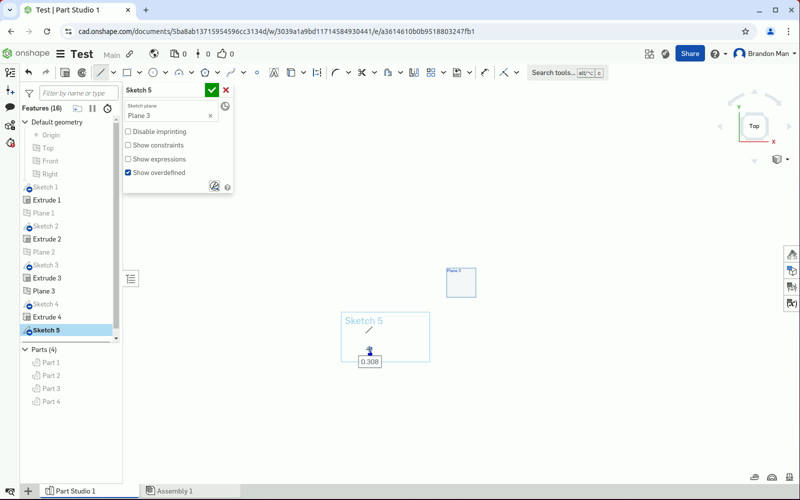
key_up(shift)
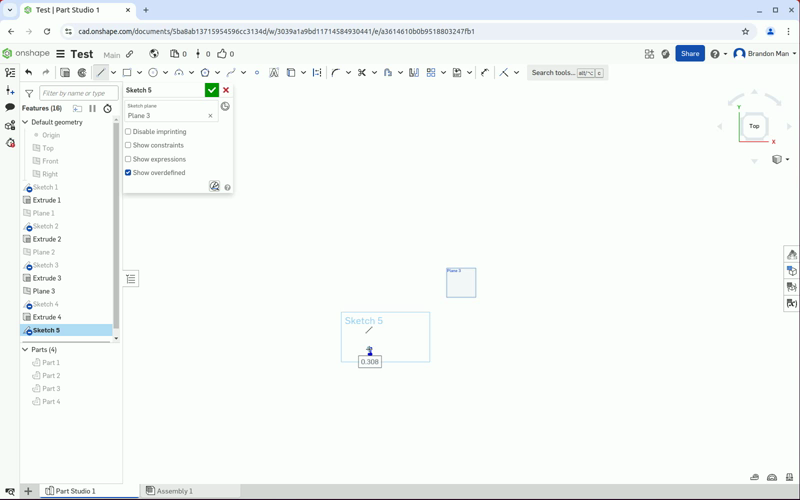
mouse_move(399, 348)
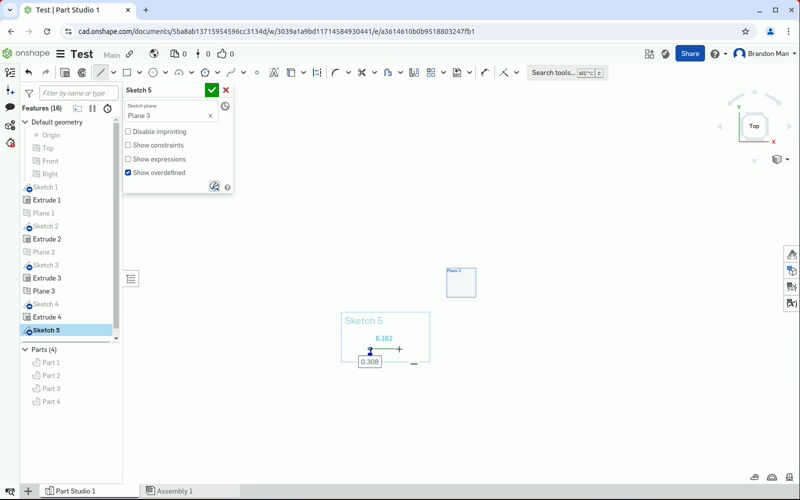
key_down(shift)
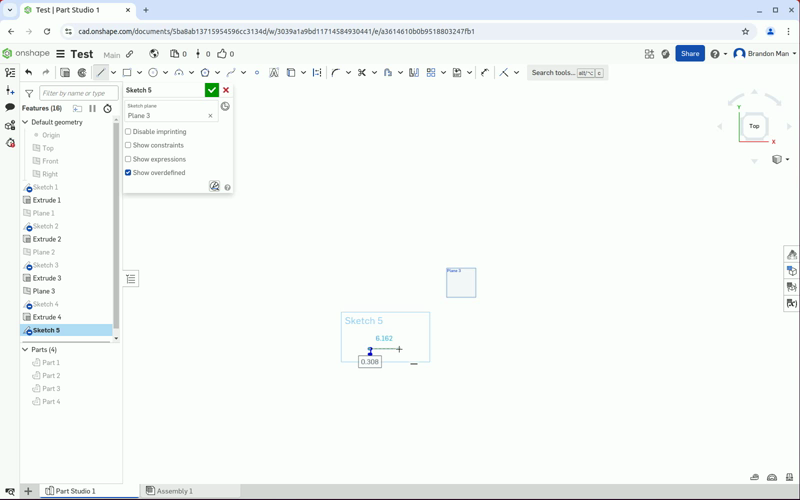
mouse_move(369, 354)
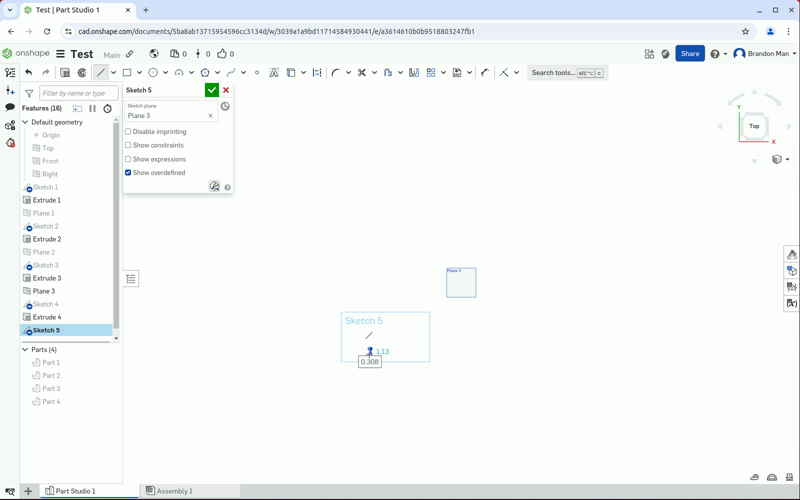
scroll(6)
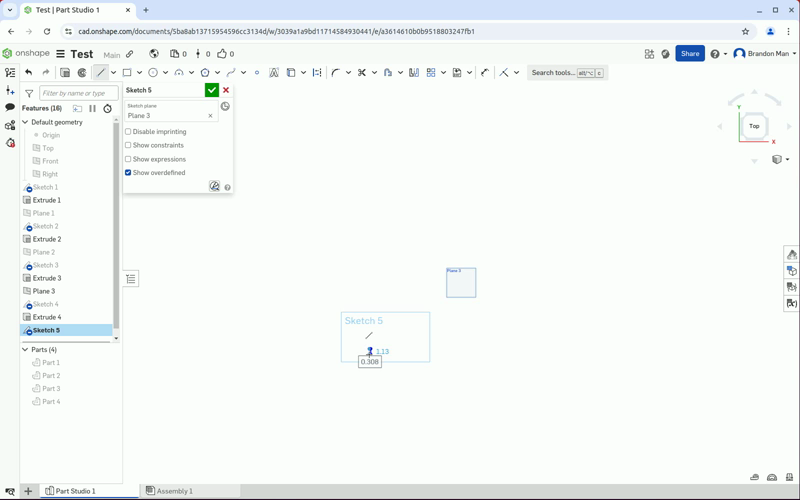
scroll(6)
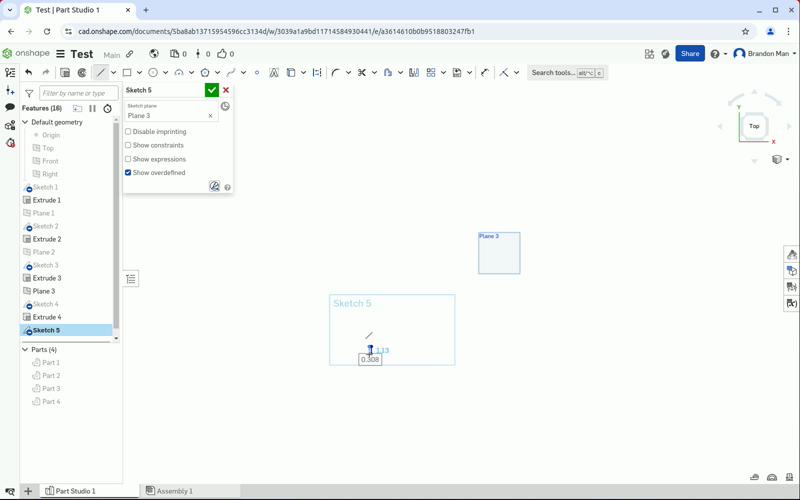
scroll(6)
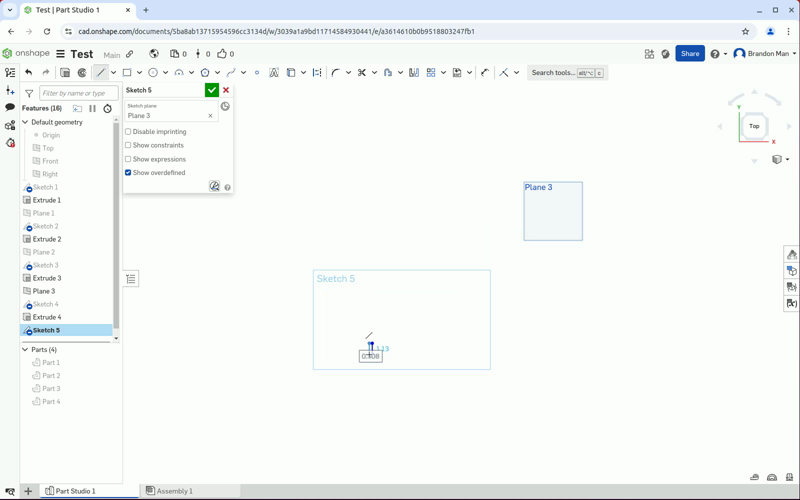
scroll(6)
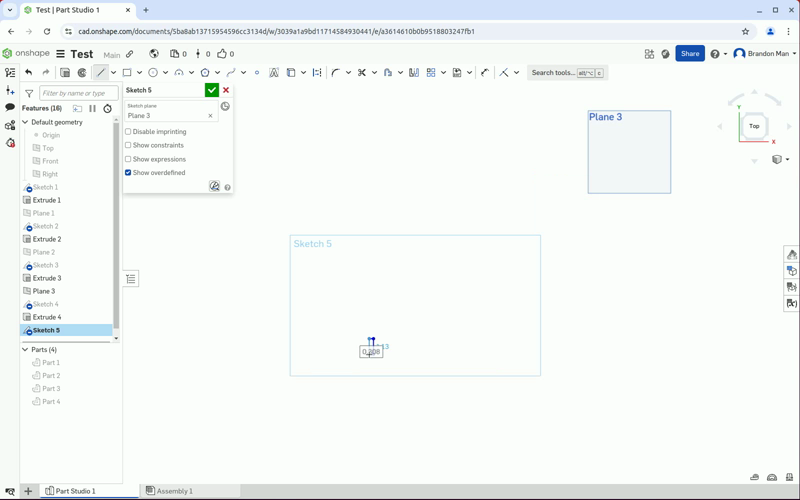
scroll(6)
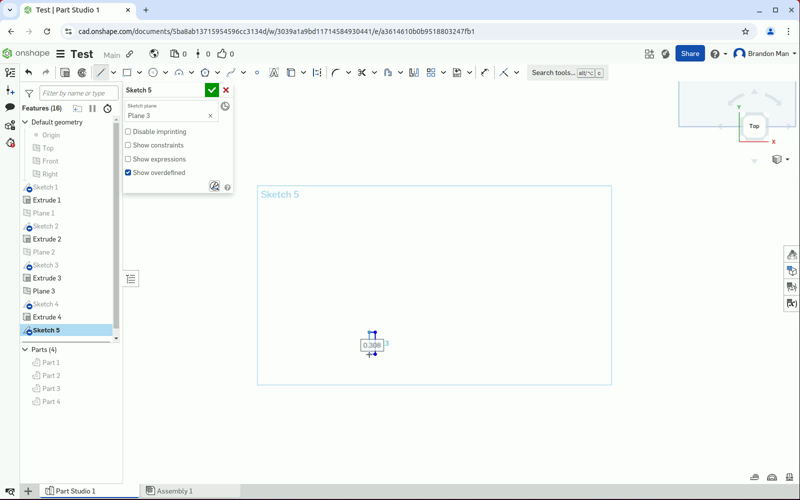
scroll(6)
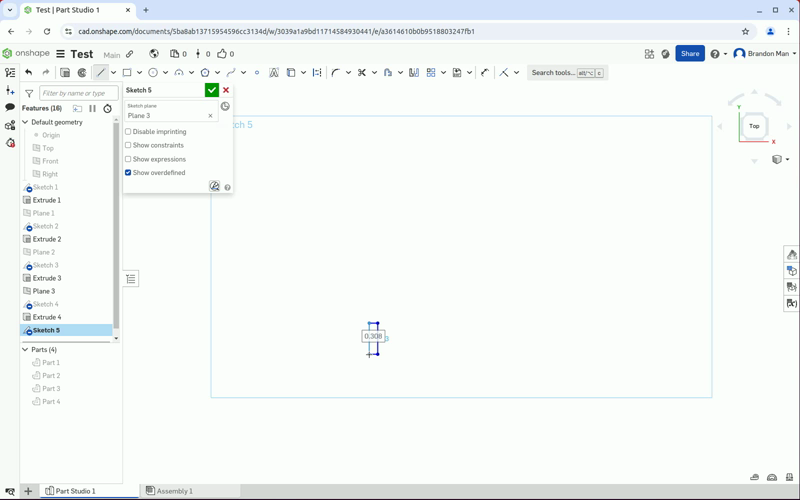
scroll(6)
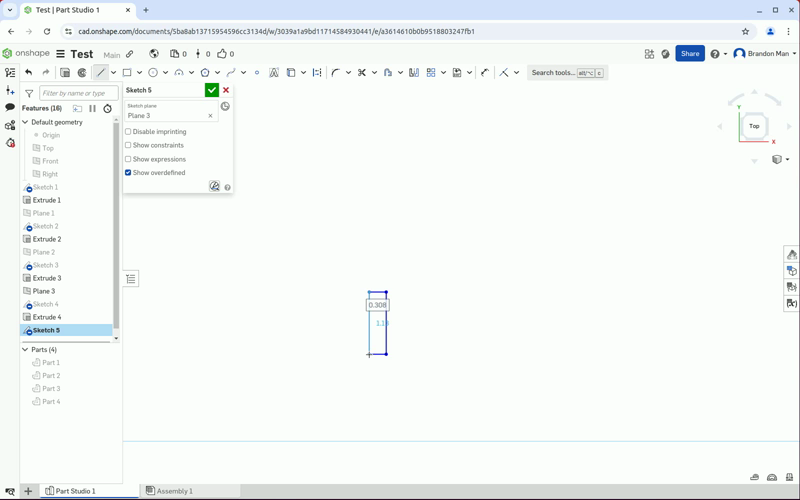
key_up(shift)
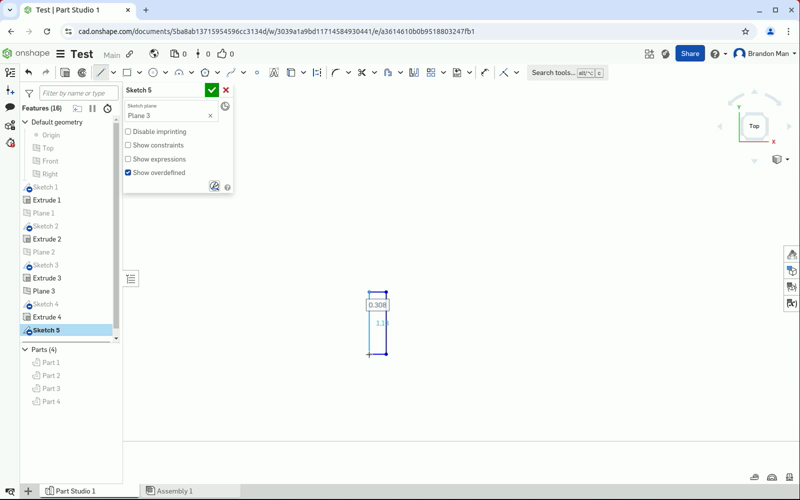
click(369, 354)
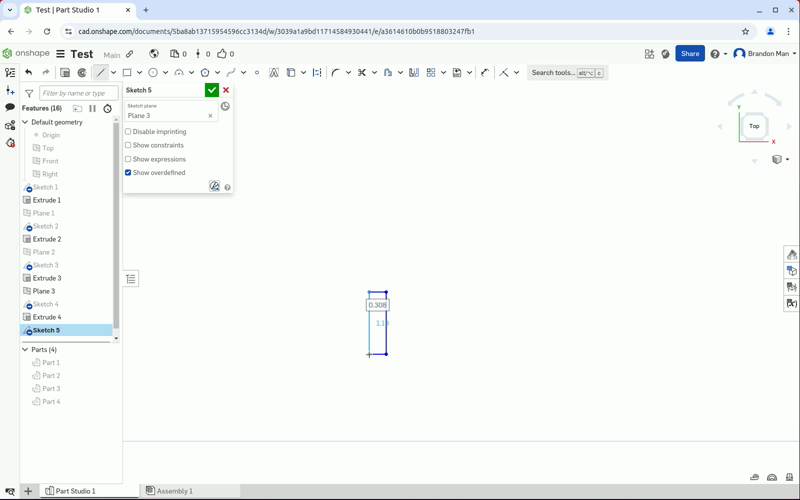
scroll(-6)
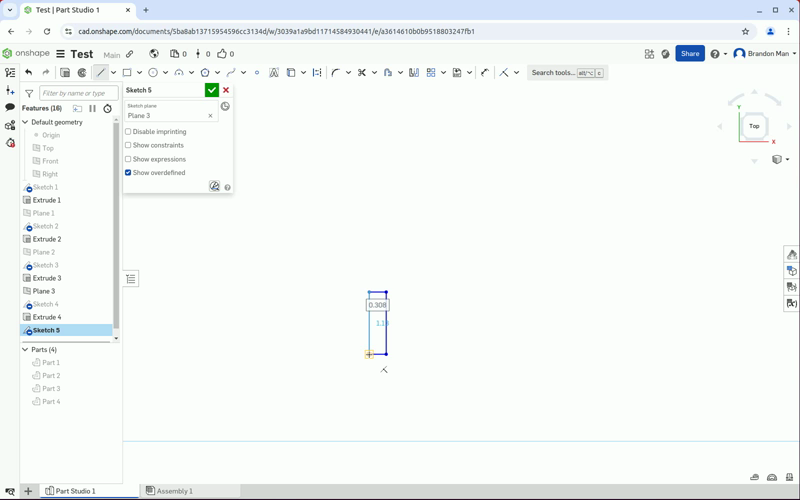
scroll(-6)
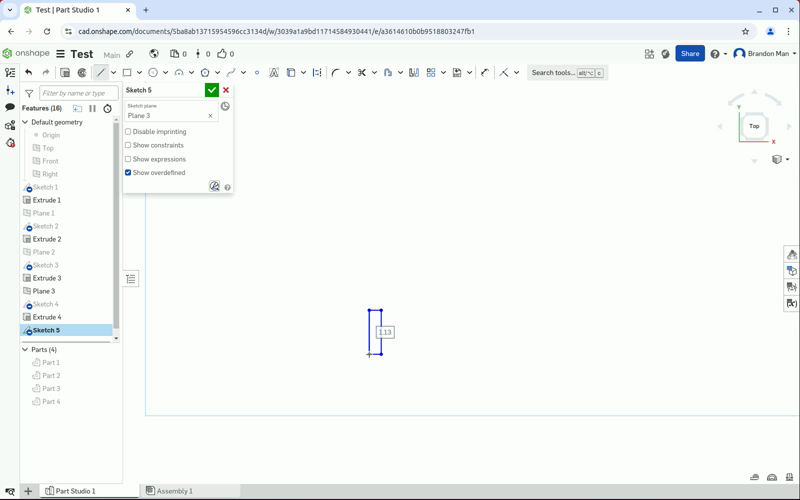
scroll(-6)
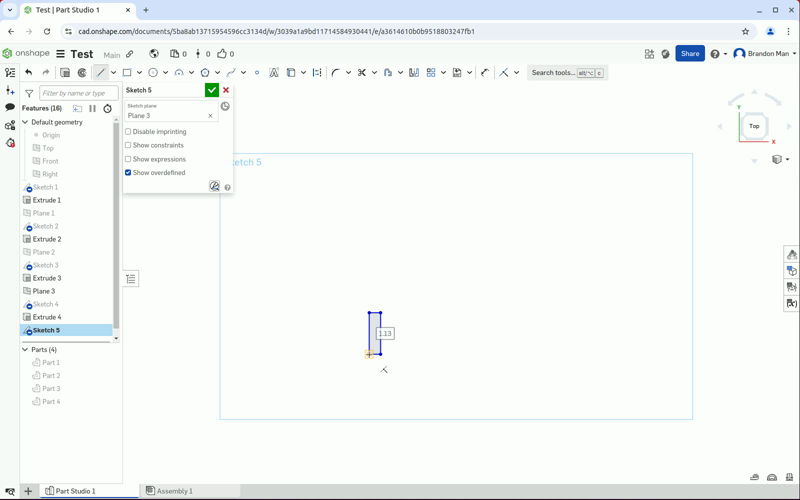
scroll(-6)
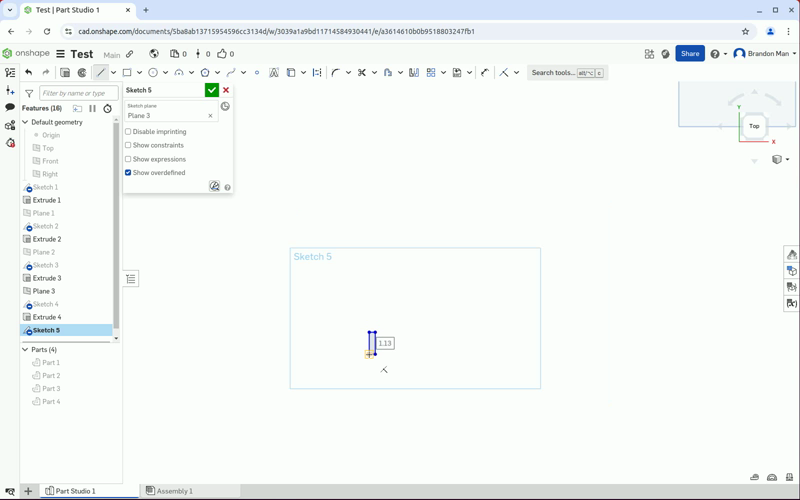
scroll(-6)
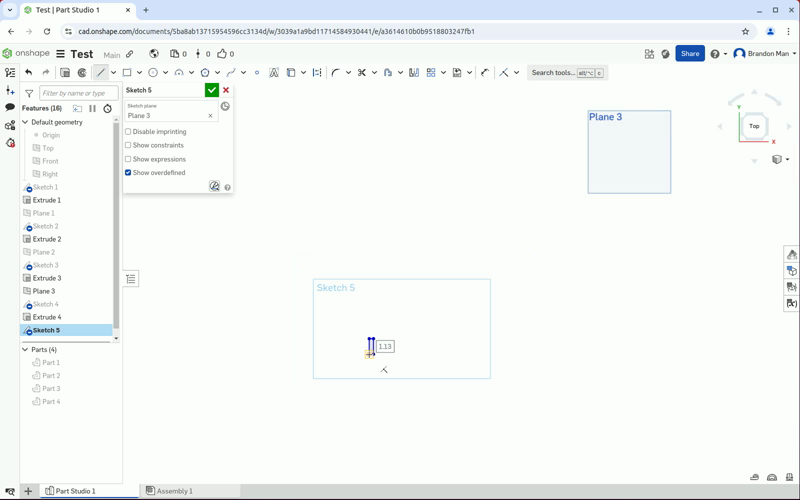
scroll(-6)
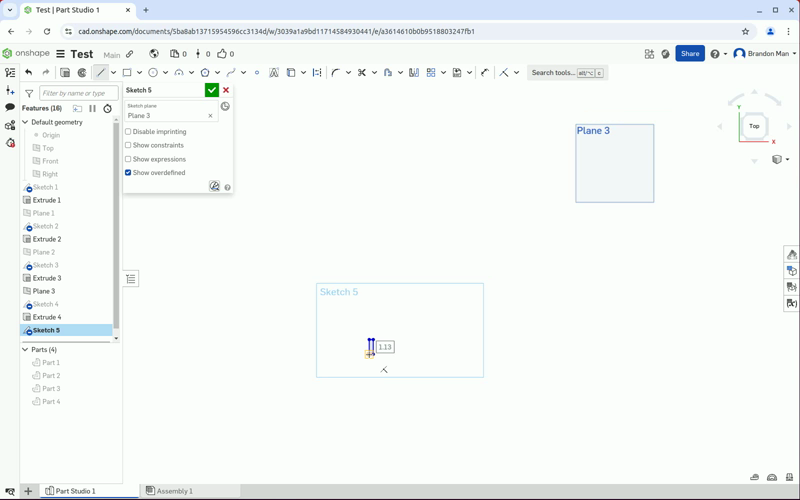
scroll(-6)
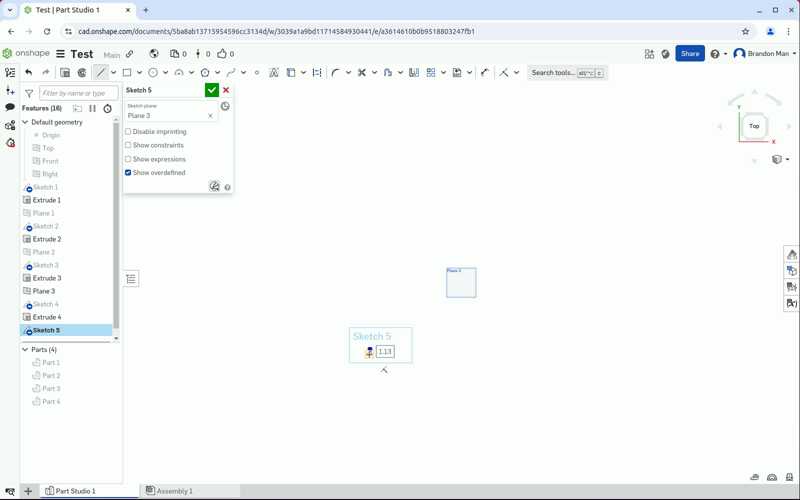
key(esc)
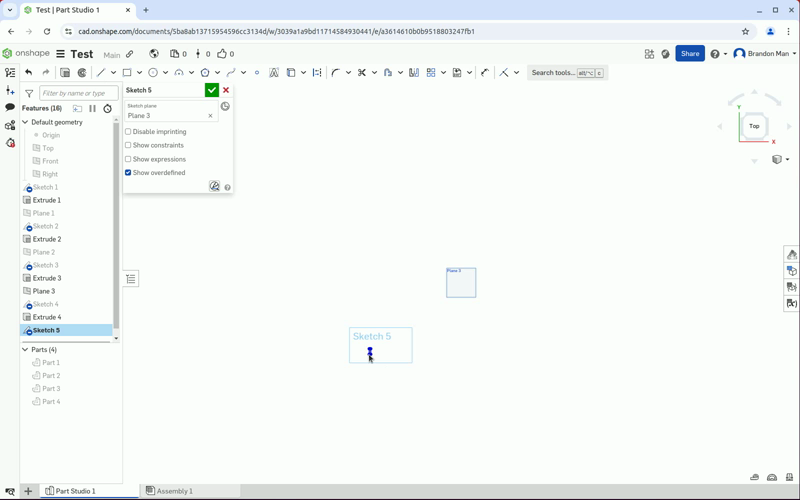
mouse_move(370, 352)
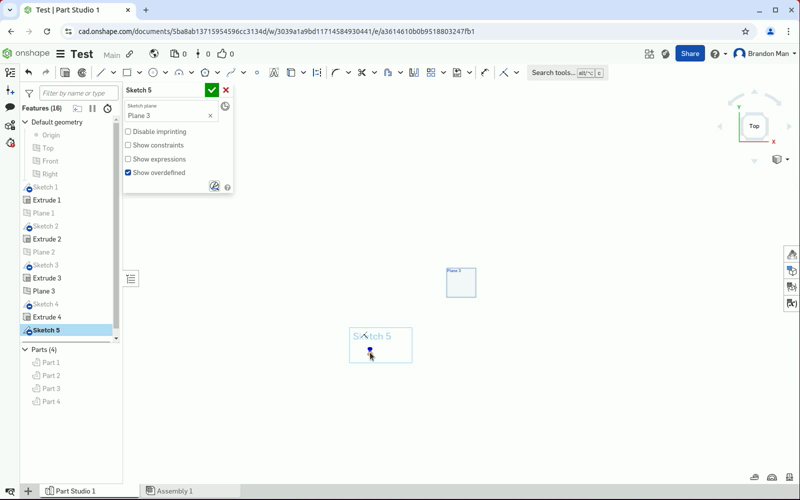
scroll(6)
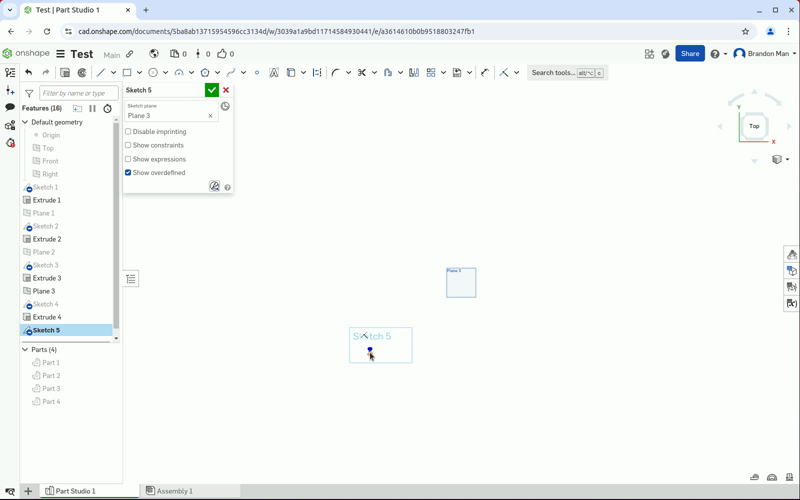
scroll(6)
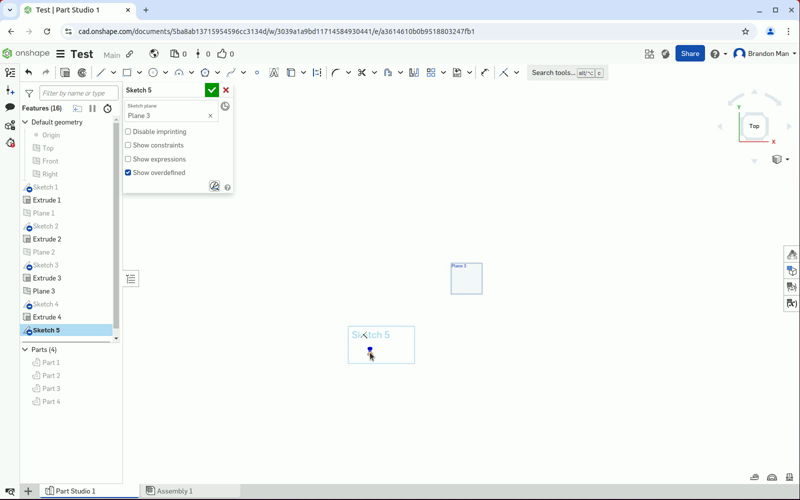
scroll(6)
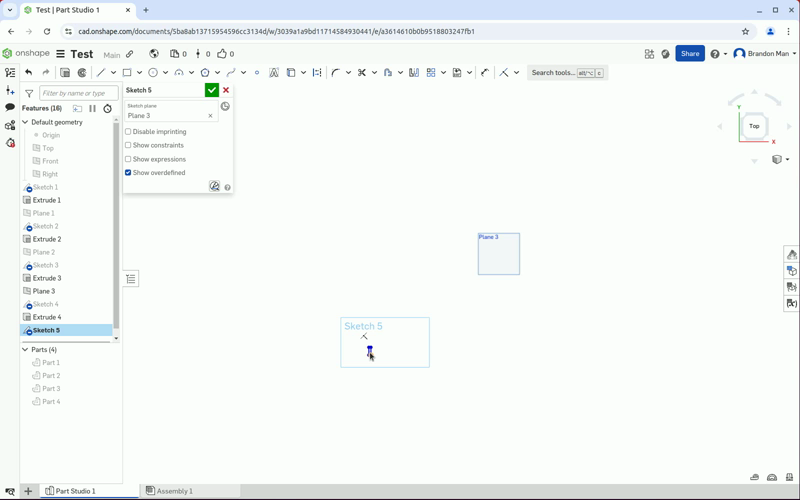
scroll(6)
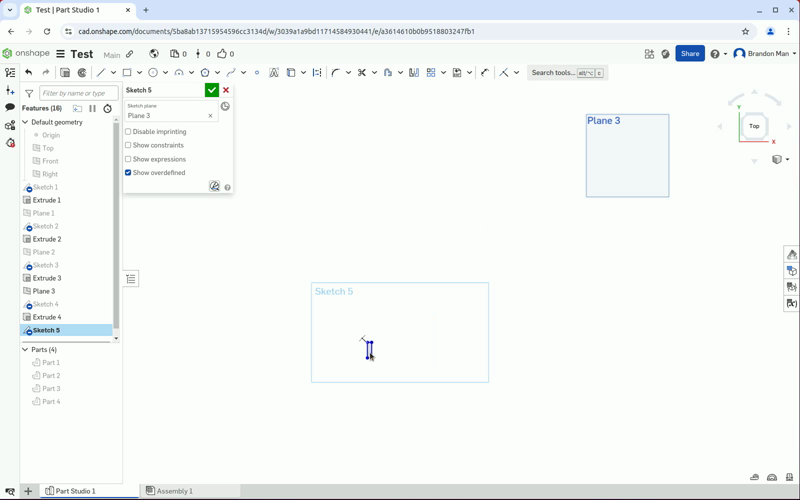
scroll(6)
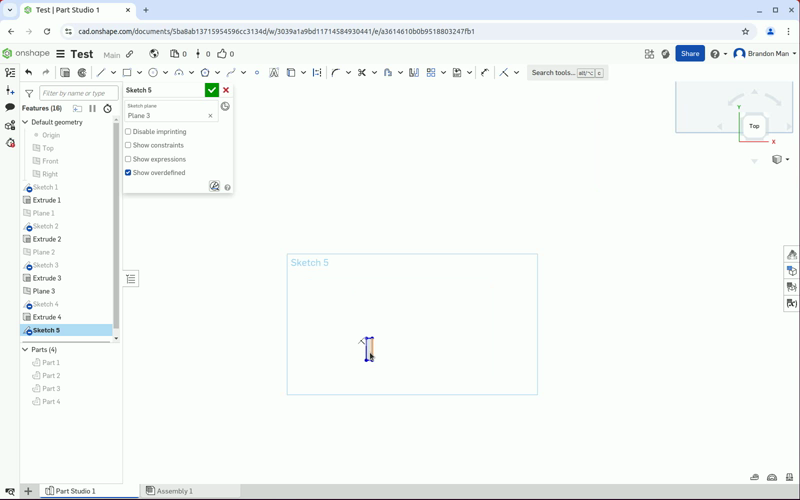
scroll(6)
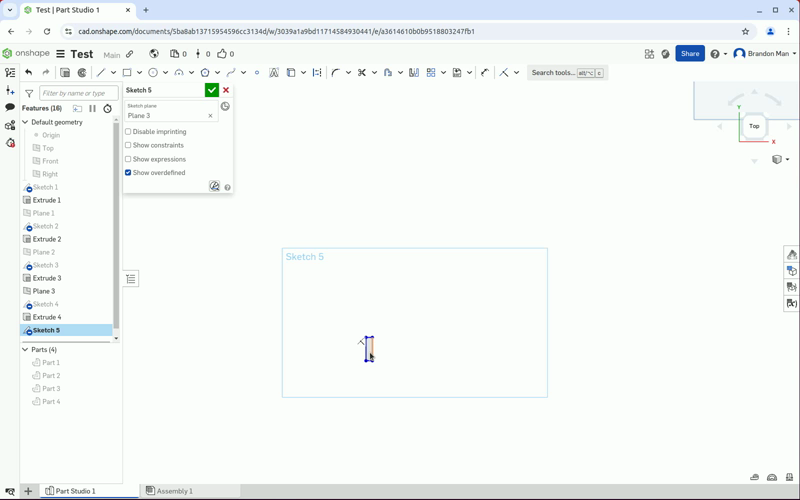
scroll(6)
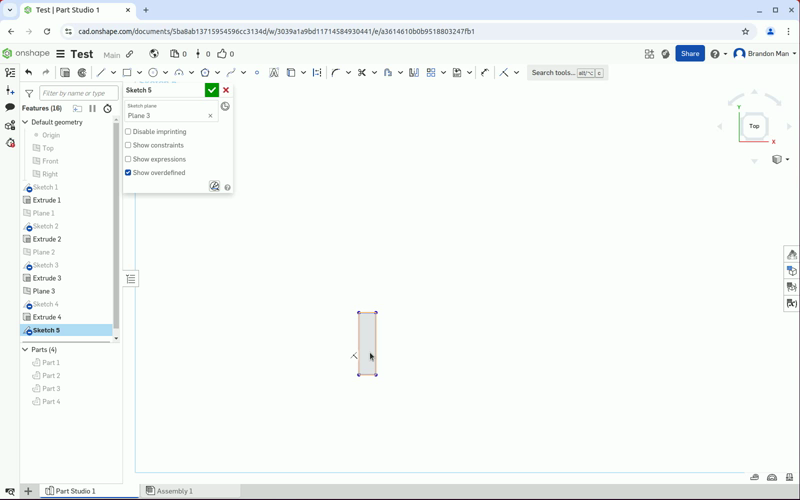
click(370, 352)
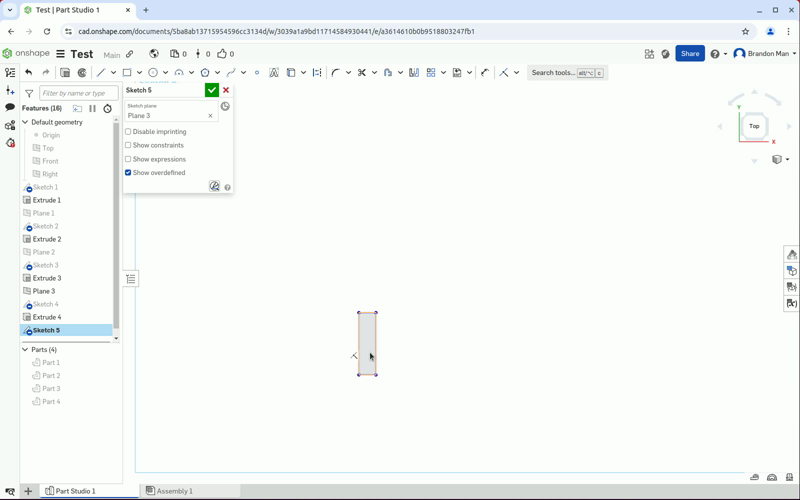
scroll(-6)
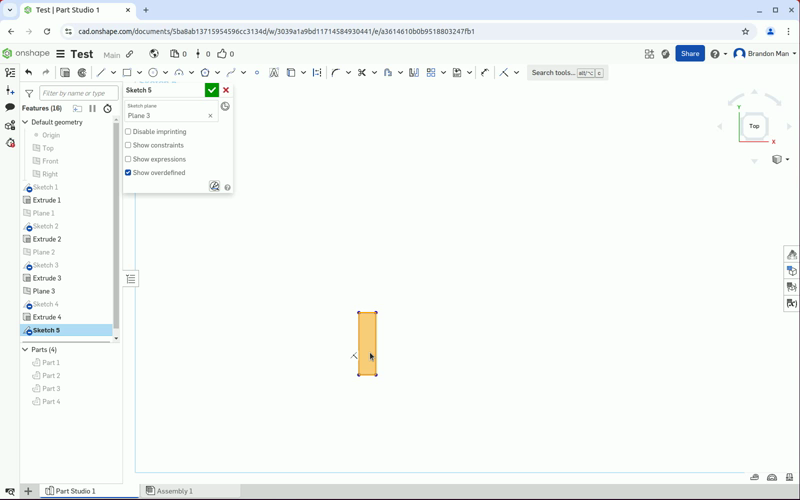
scroll(-6)
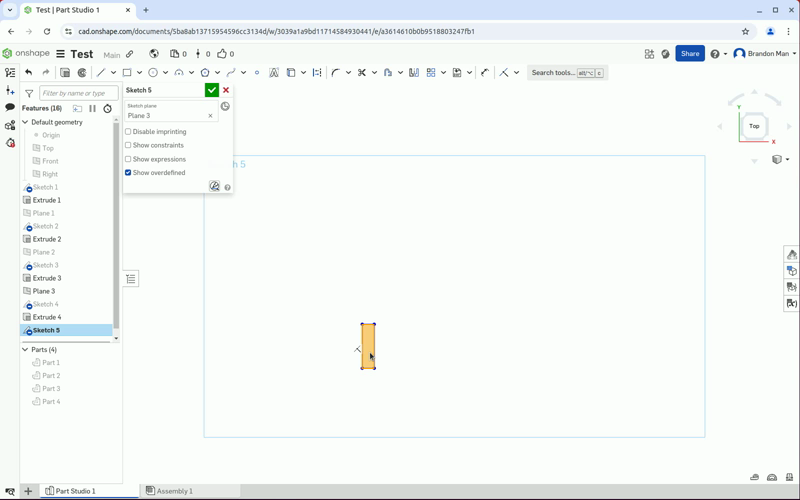
scroll(-6)
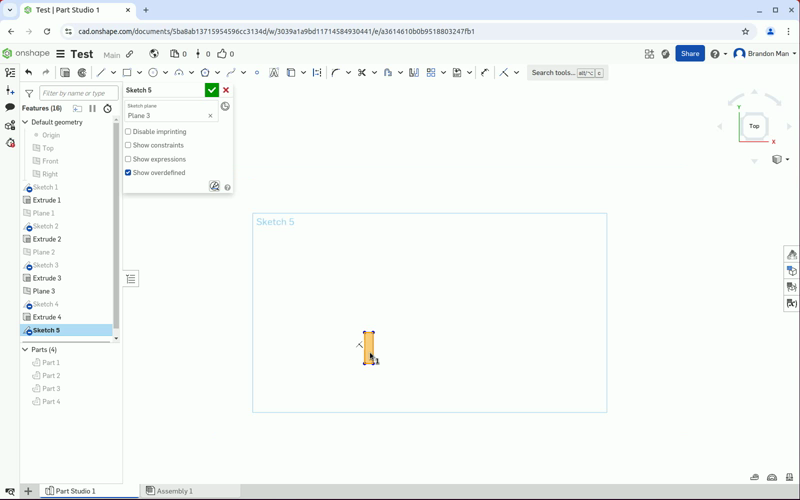
scroll(-6)
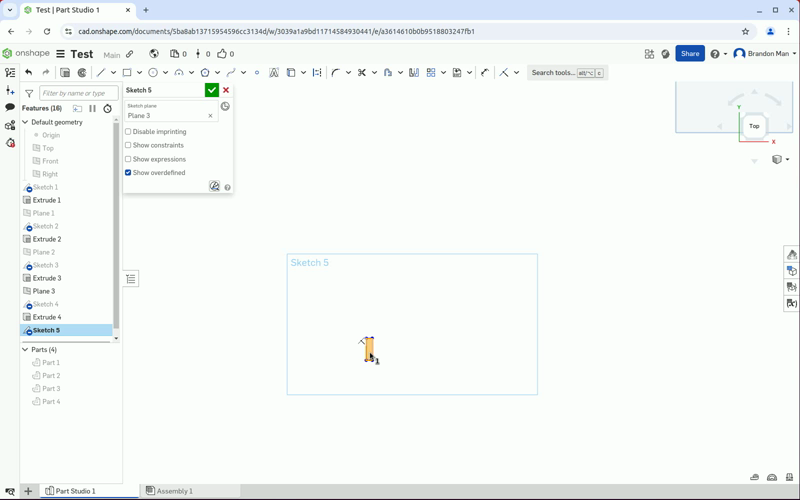
scroll(-6)
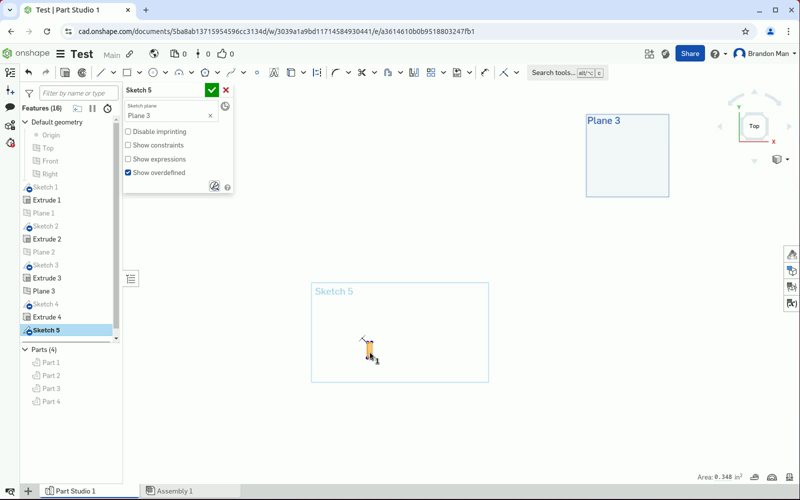
scroll(-6)
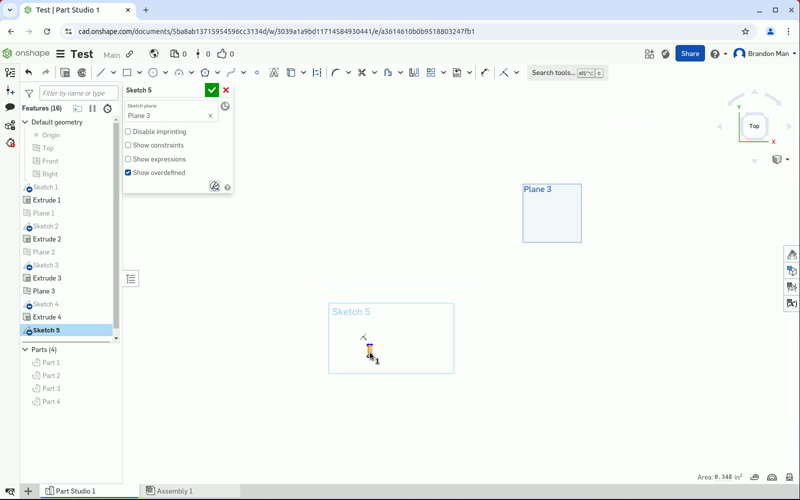
scroll(-6)
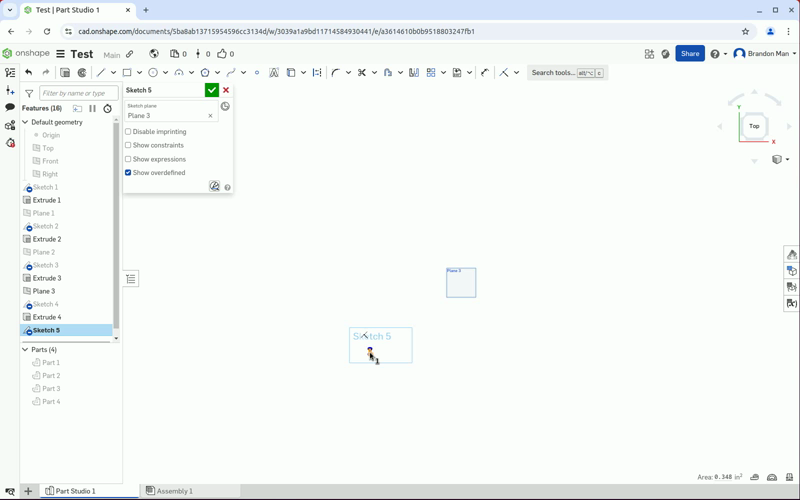
mouse_move(73, 352)
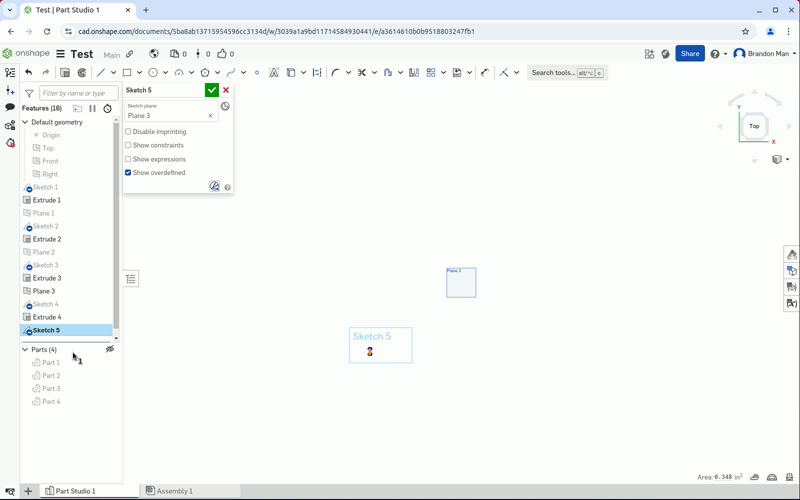
key(shift+y)
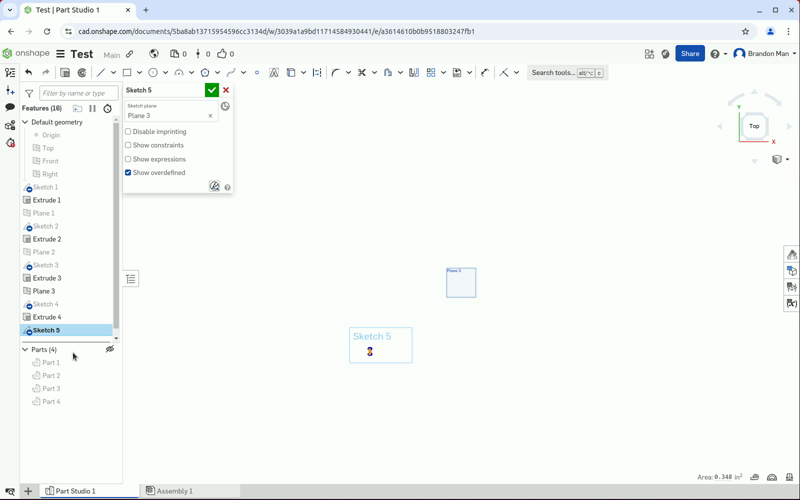
key(shift+e)
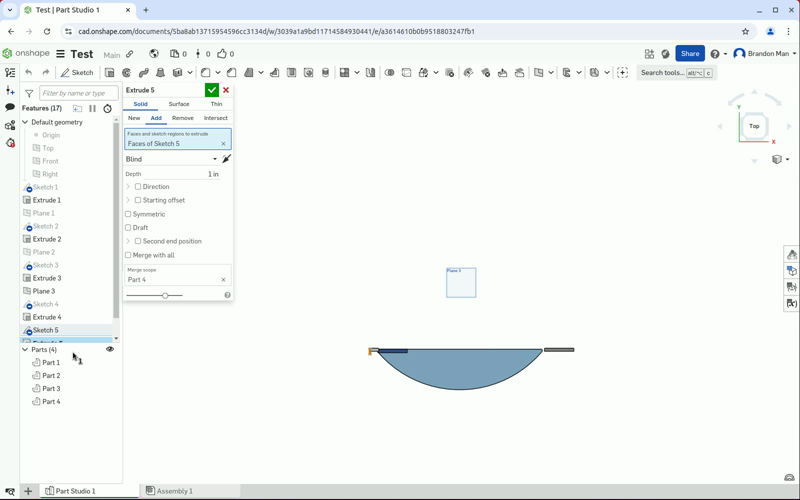
mouse_move(143, 106)
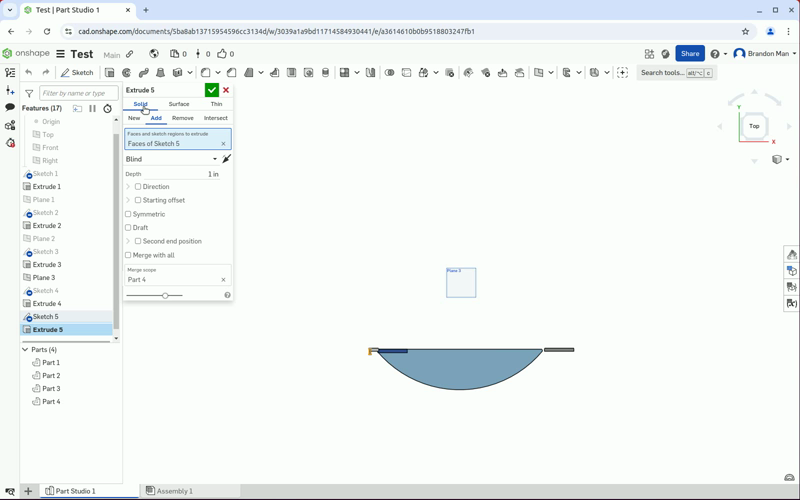
click(143, 106)
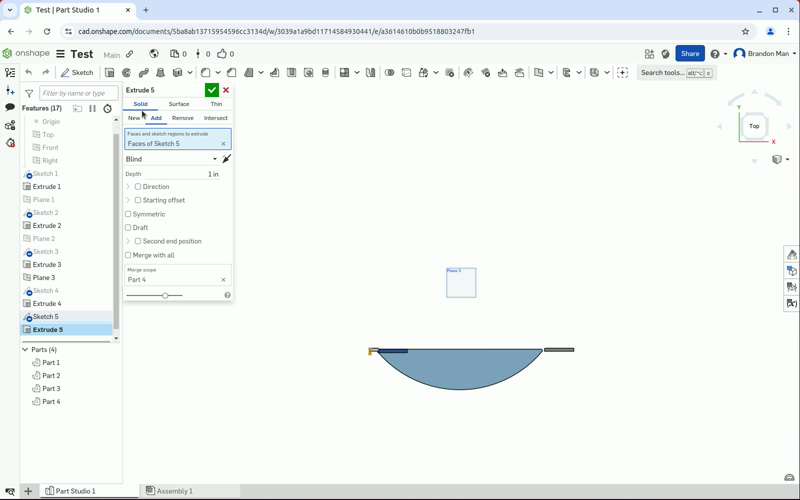
mouse_move(137, 120)
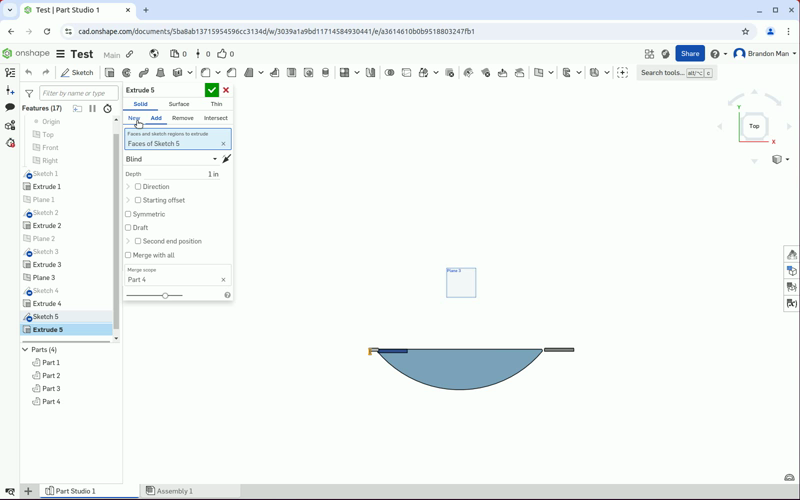
click(137, 120)
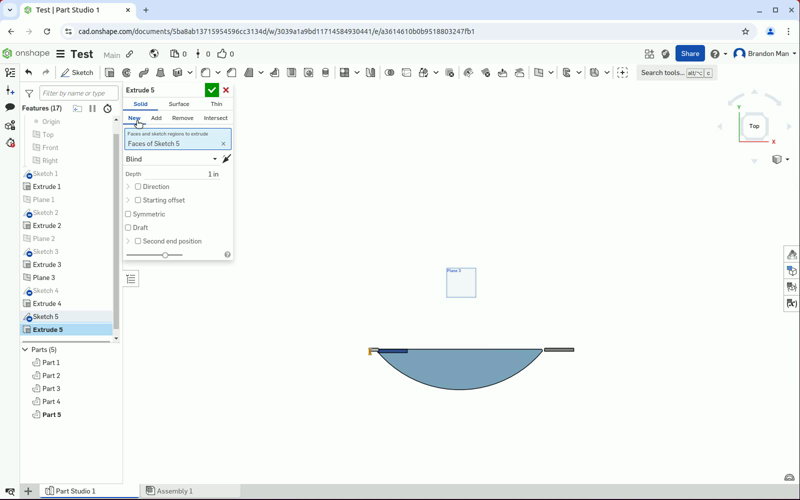
key(tab, 4)
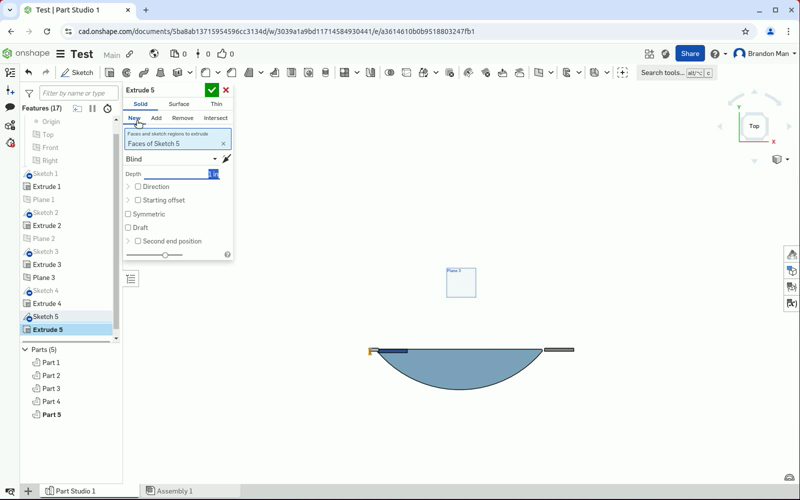
text(1.204)
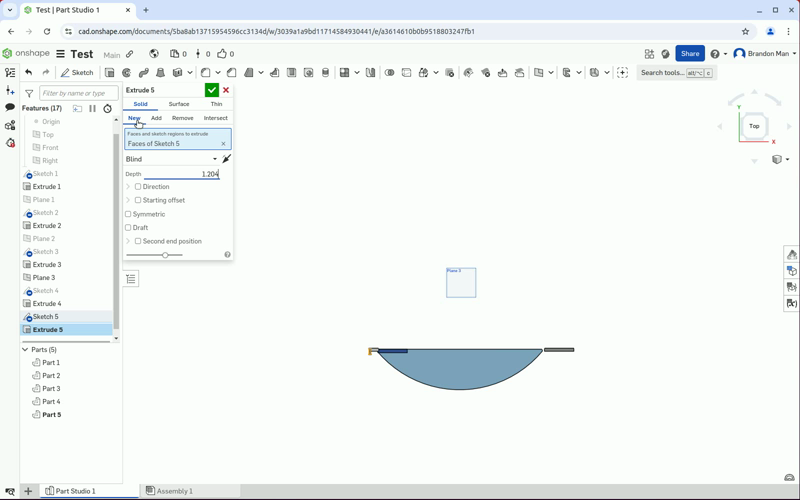
key(enter)
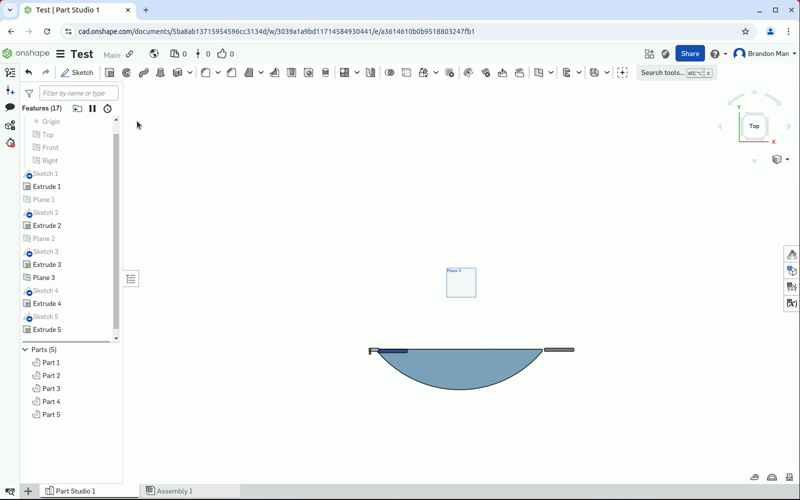
key(shift+h)
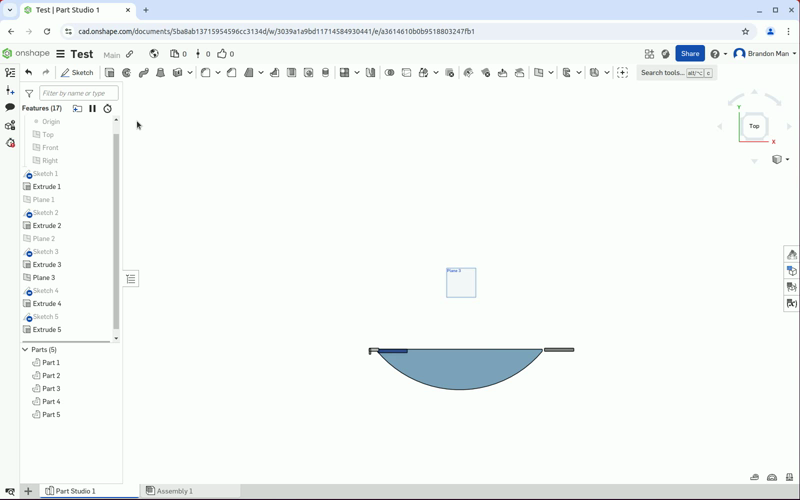
key(shift+h)
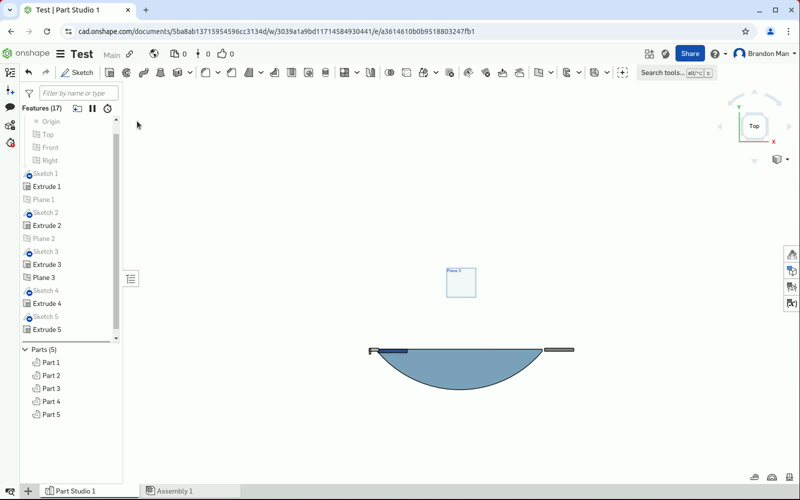
mouse_move(69, 176)
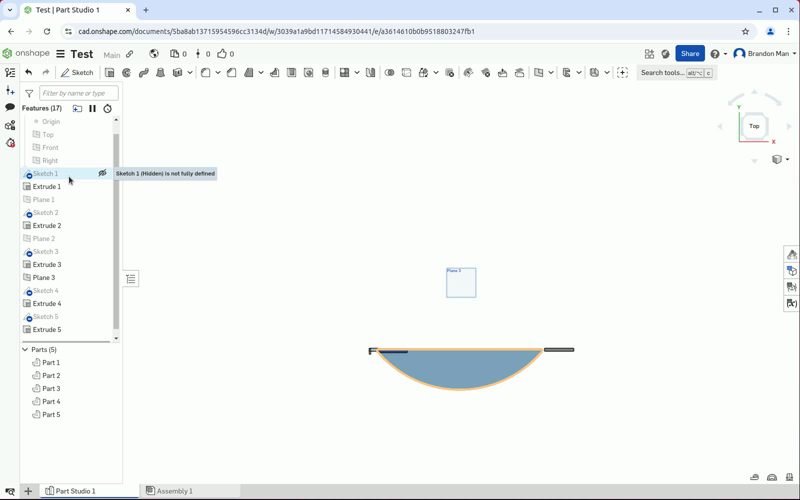
click(69, 176)
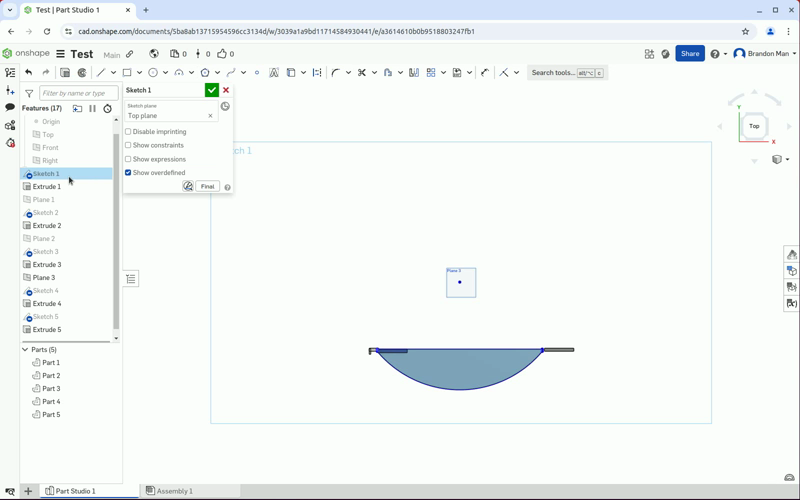
mouse_move(229, 92)
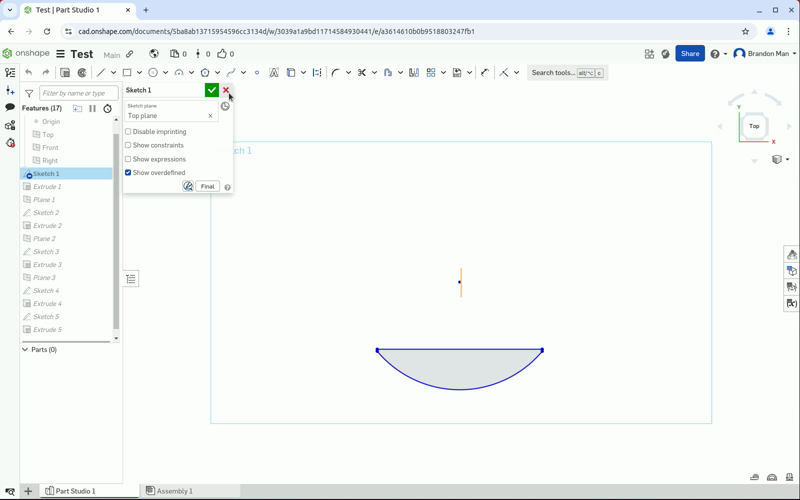
click(229, 92)
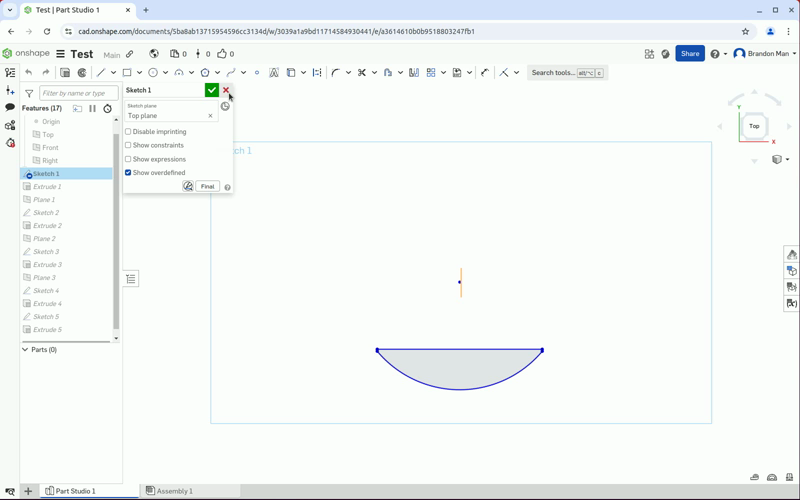
key(shift+s)
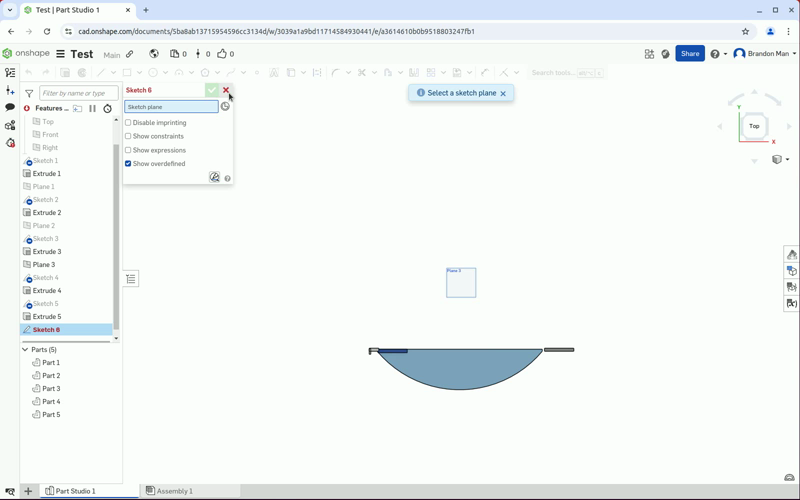
mouse_move(69, 267)
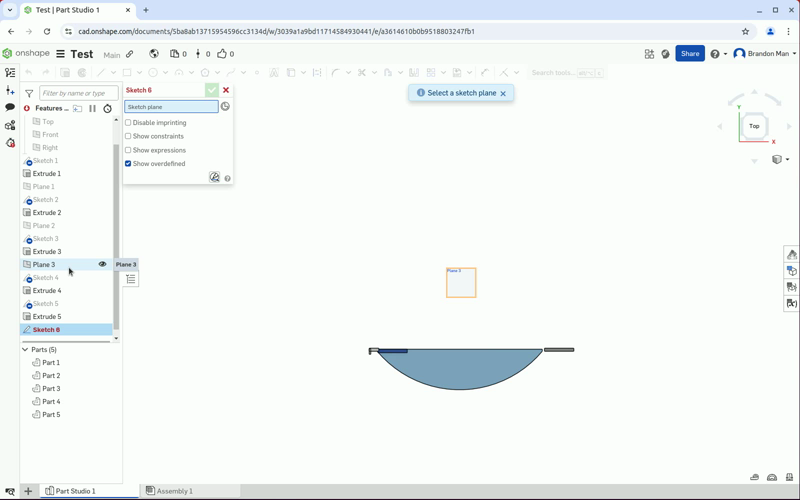
click(69, 267)
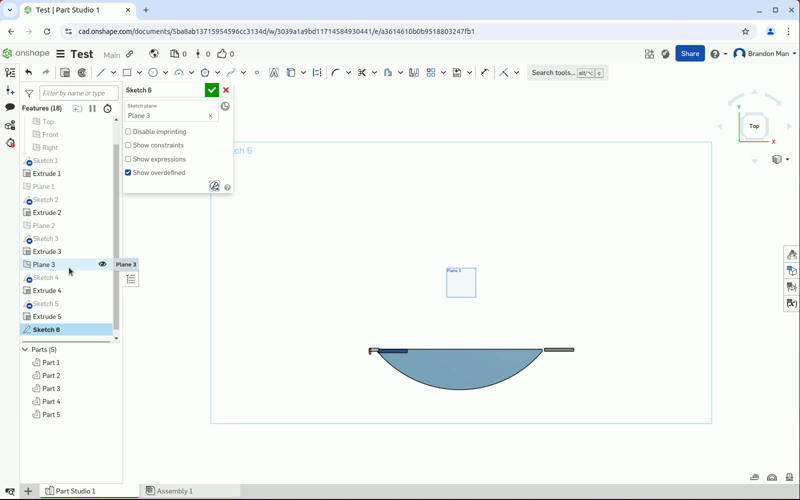
mouse_move(73, 352)
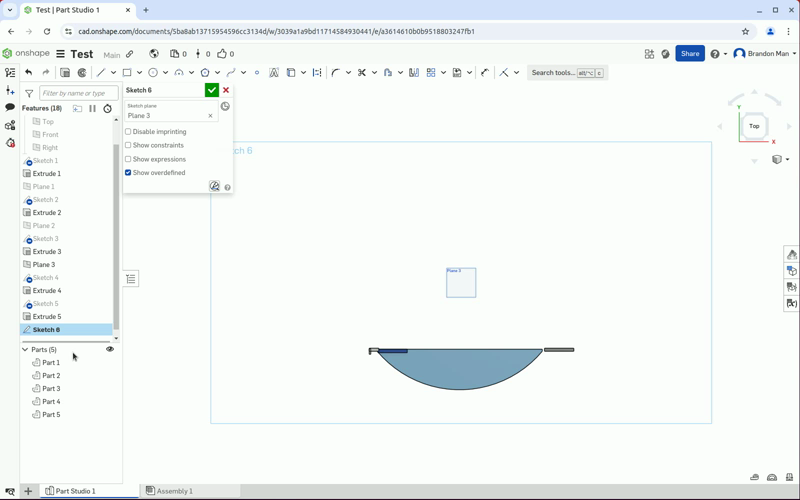
key(y)
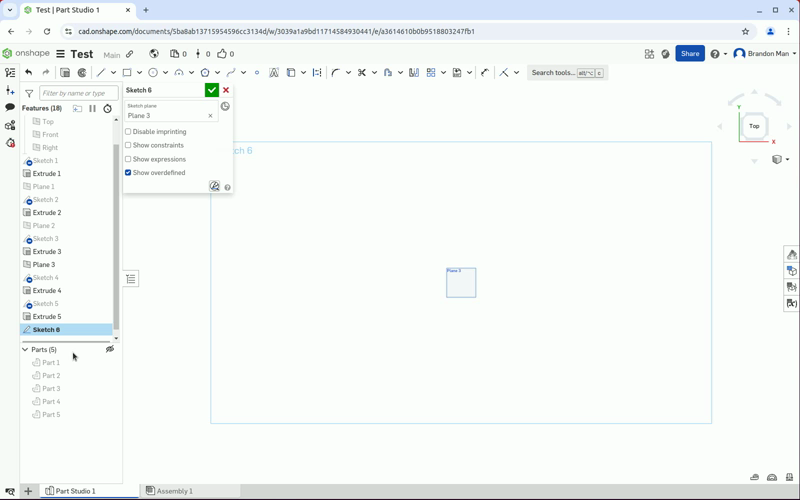
key(l)
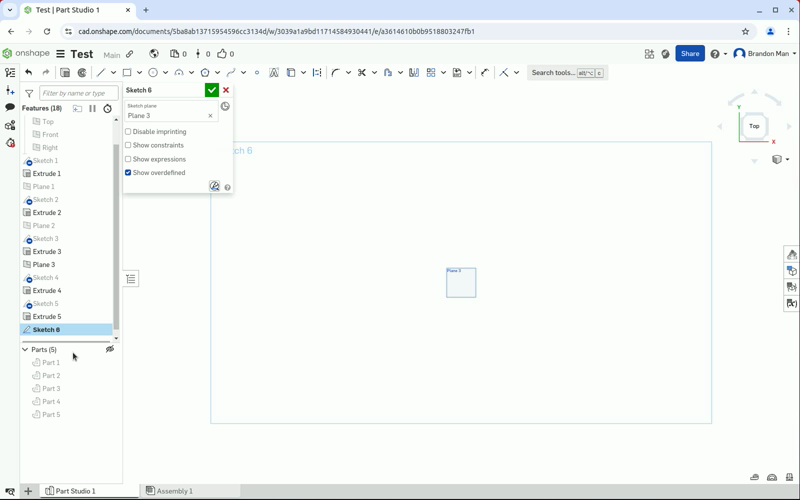
key_down(shift)
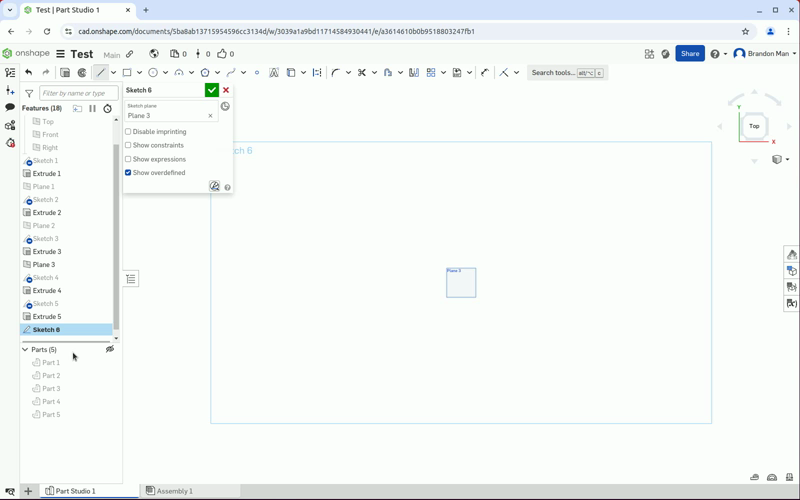
mouse_move(543, 351)
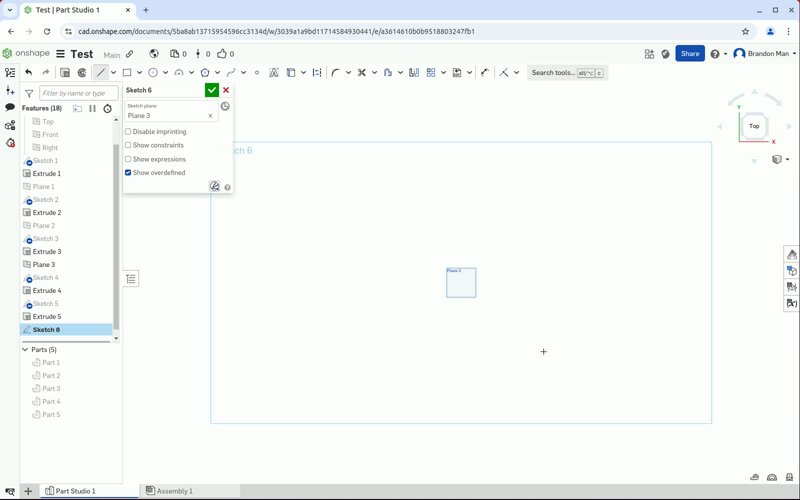
click(543, 351)
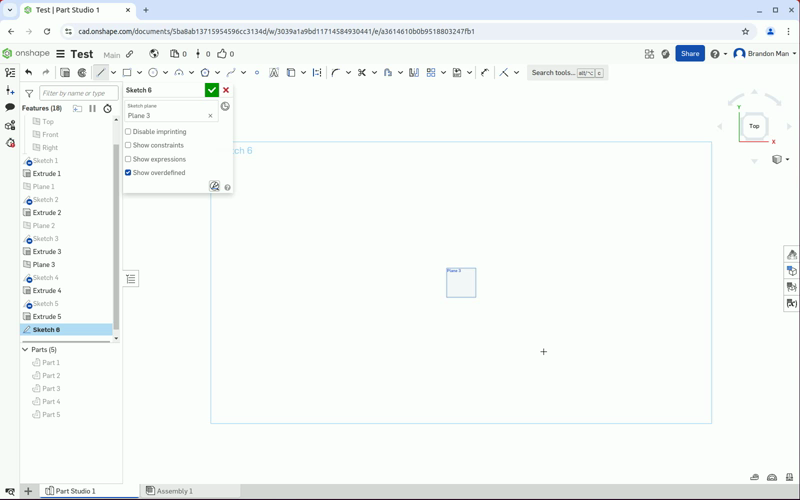
key_up(shift)
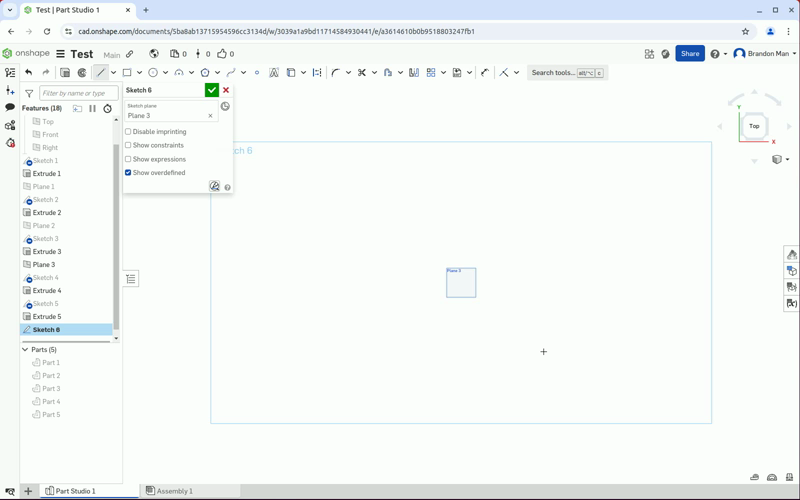
key_down(shift)
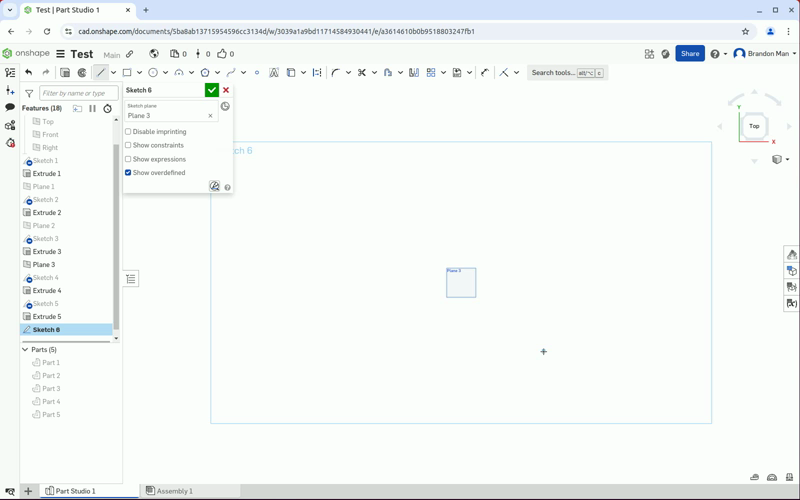
mouse_move(573, 351)
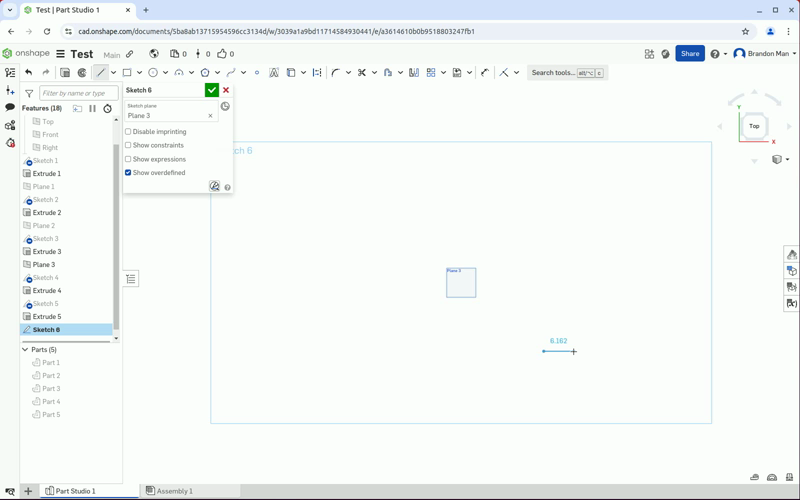
mouse_move(552, 351)
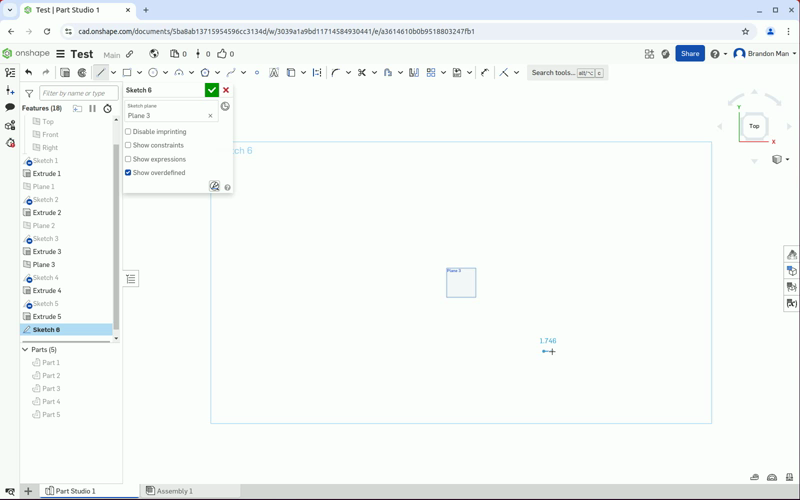
click(552, 351)
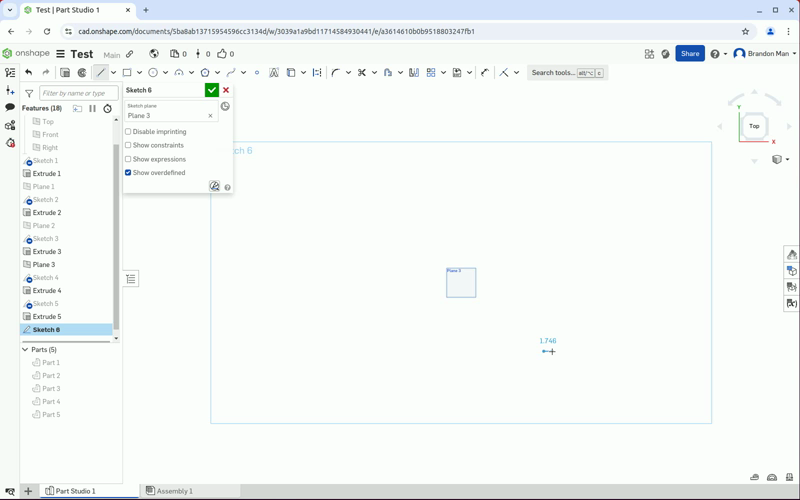
key_up(shift)
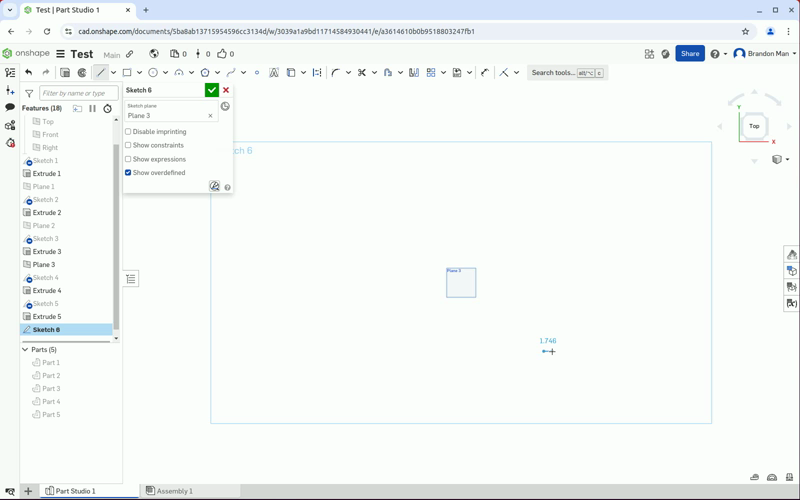
key_down(shift)
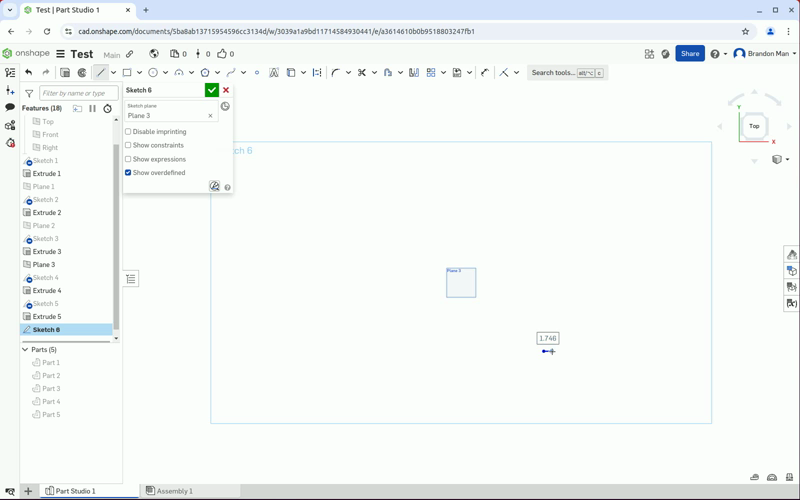
mouse_move(582, 351)
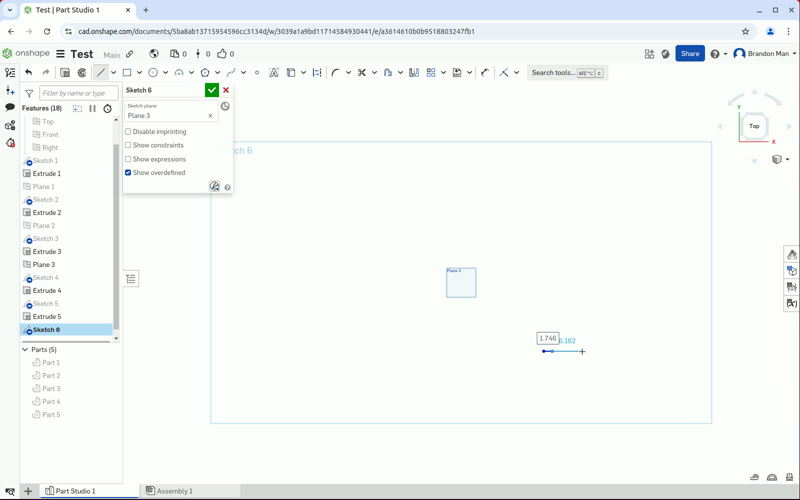
mouse_move(553, 351)
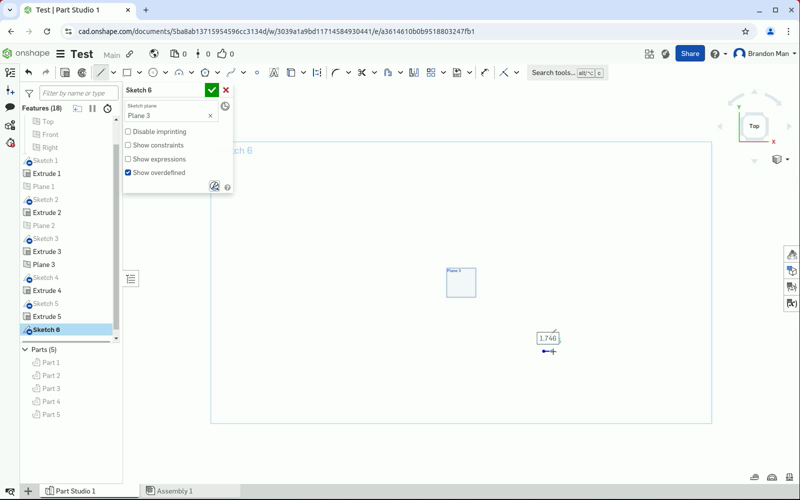
scroll(6)
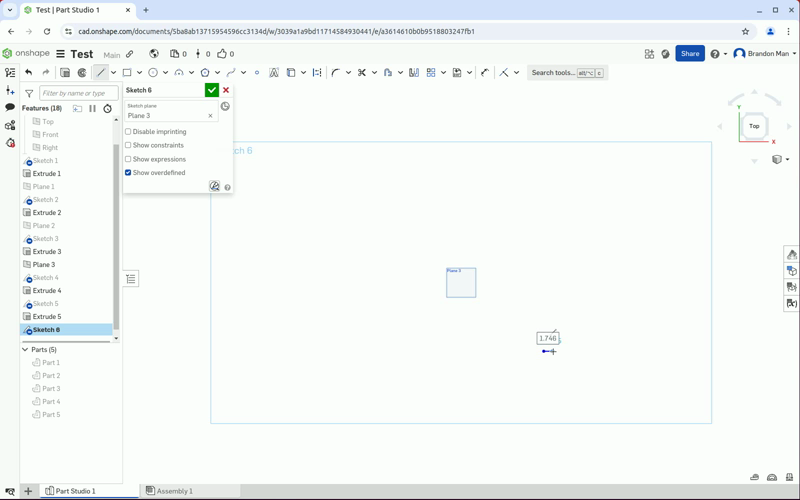
scroll(6)
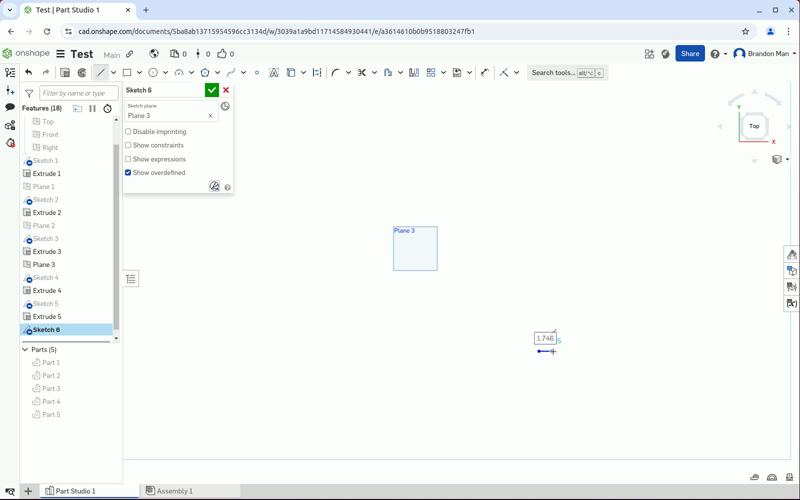
scroll(6)
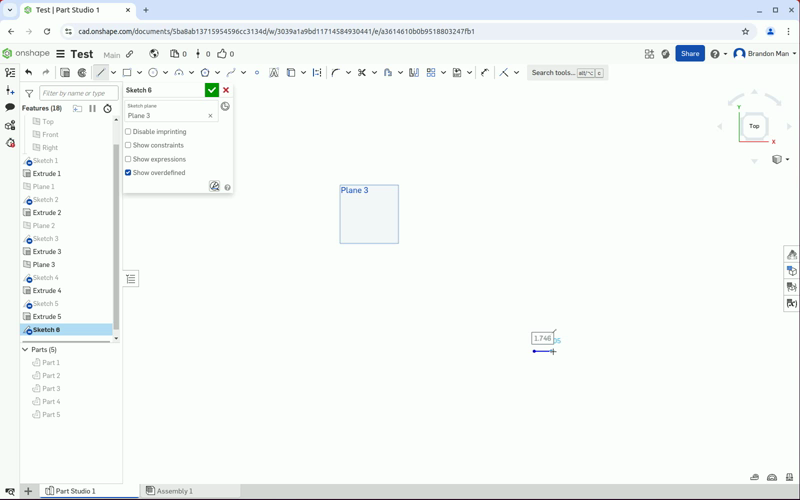
scroll(6)
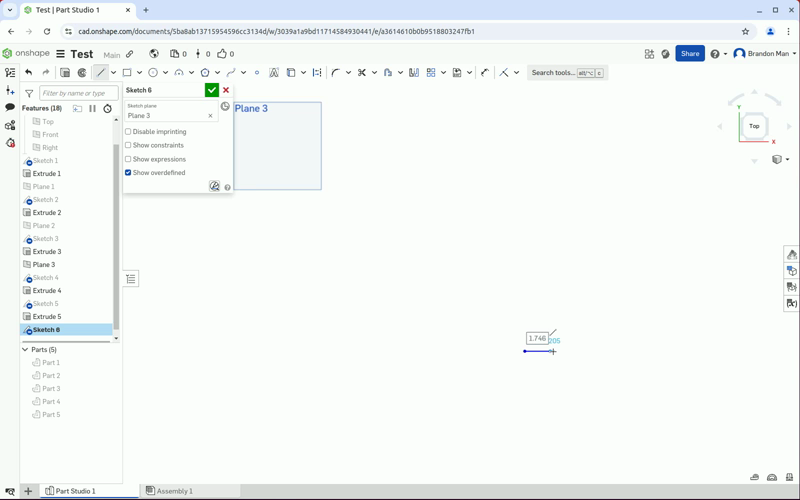
scroll(6)
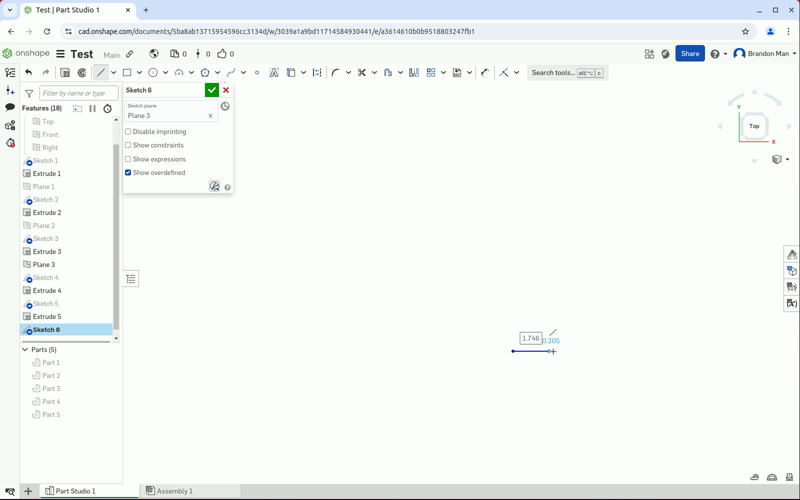
scroll(6)
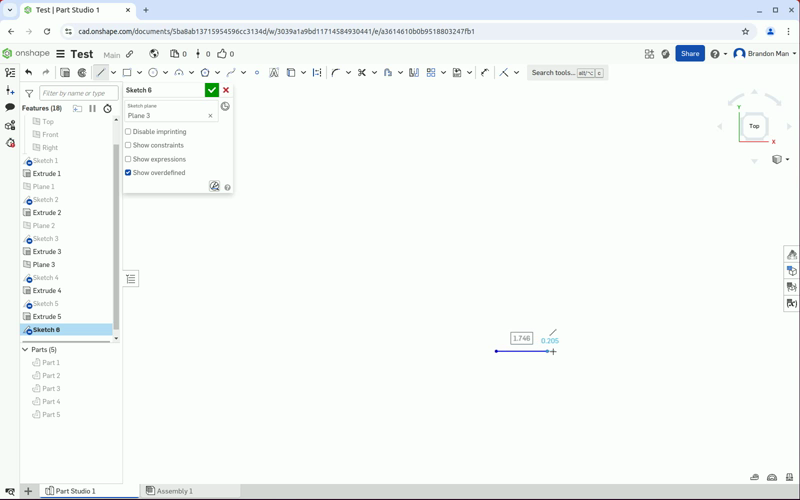
scroll(6)
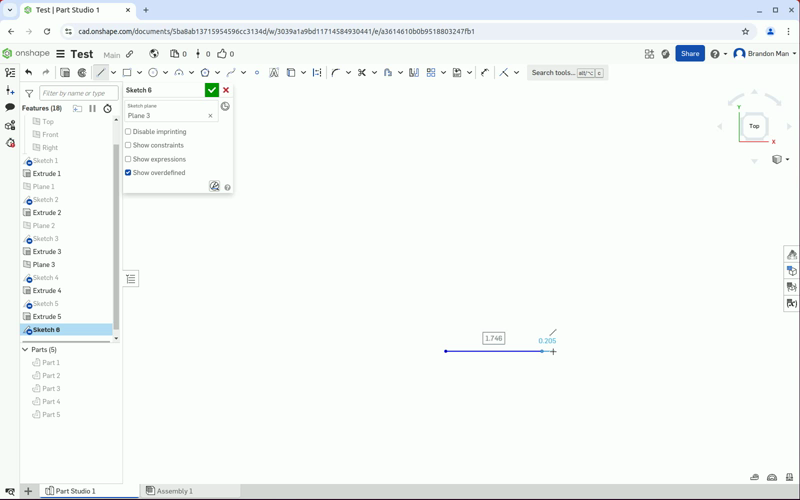
click(553, 351)
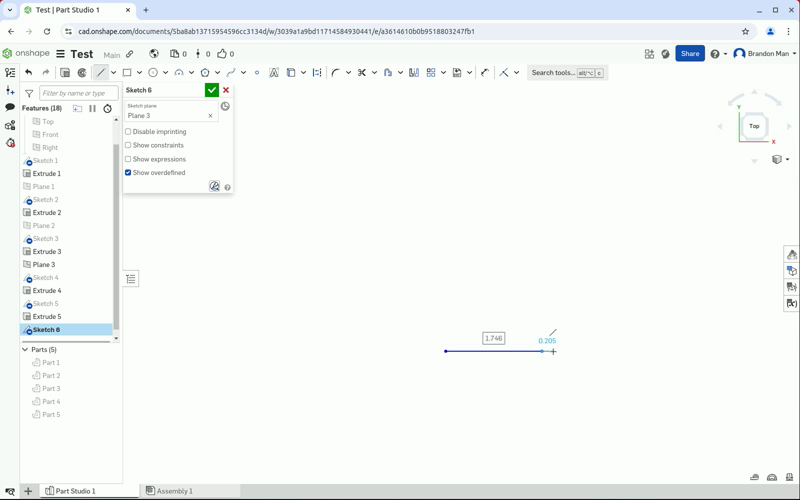
scroll(-6)
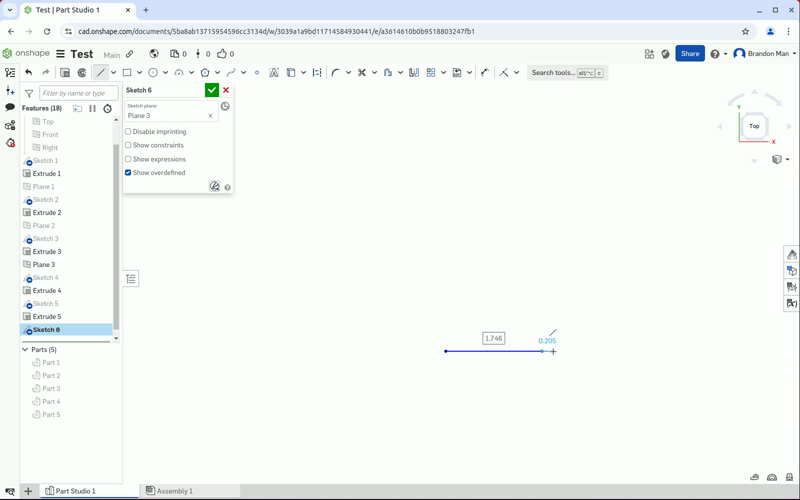
scroll(-6)
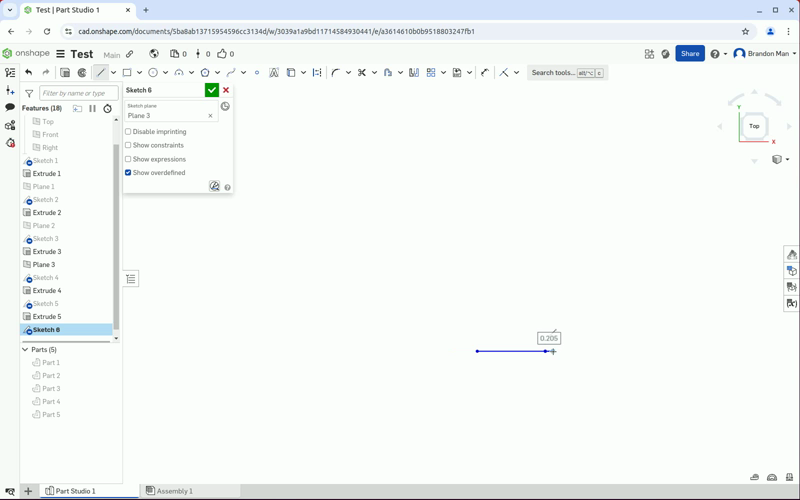
scroll(-6)
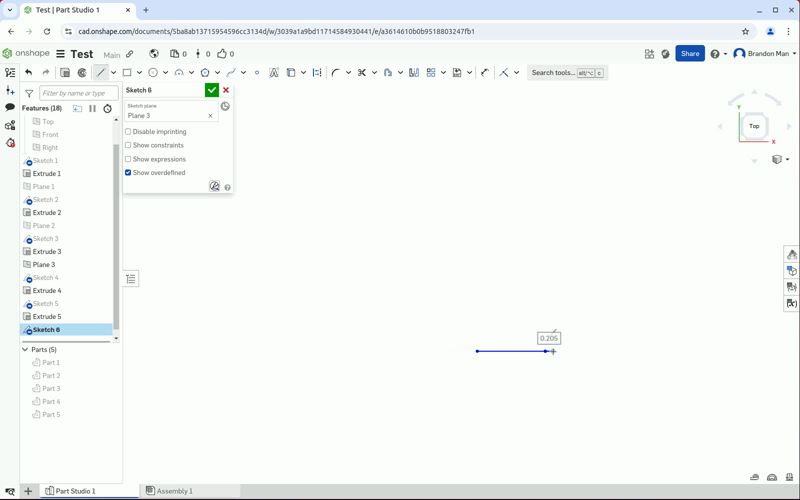
scroll(-6)
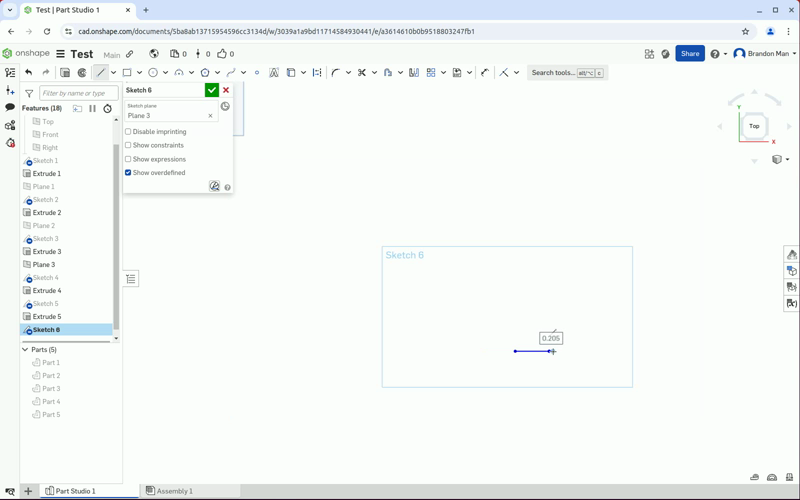
scroll(-6)
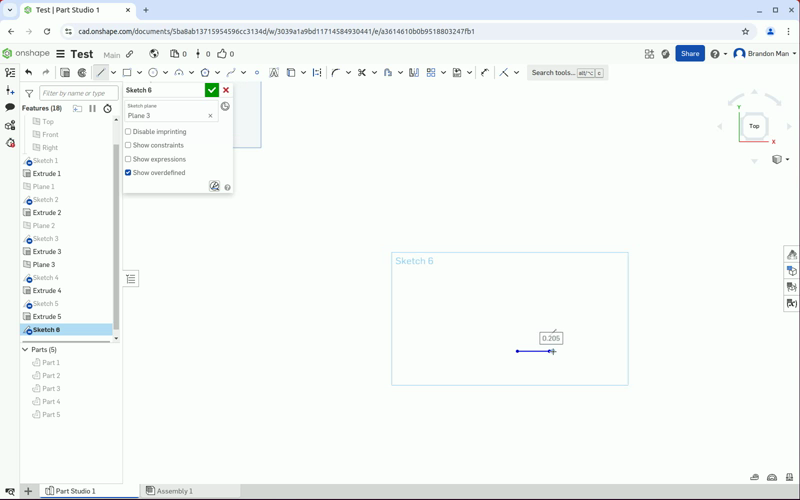
scroll(-6)
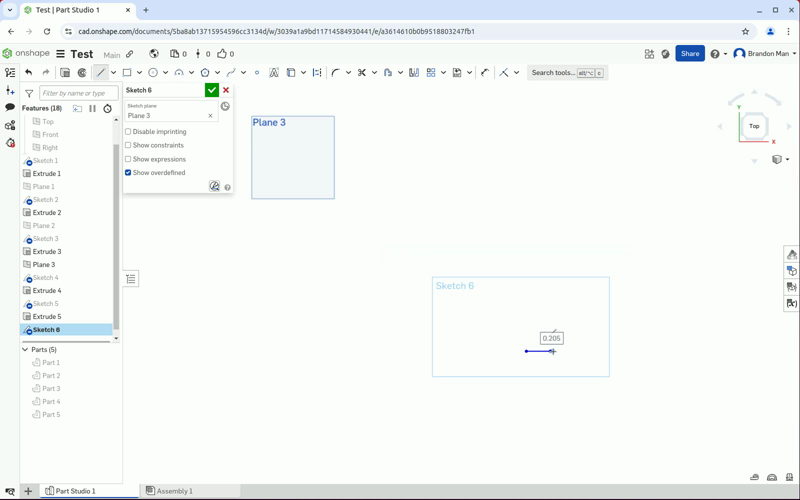
scroll(-6)
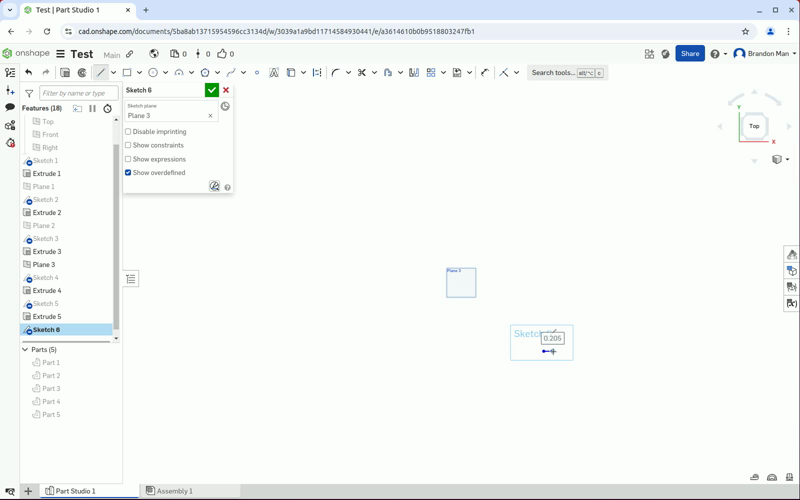
key_up(shift)
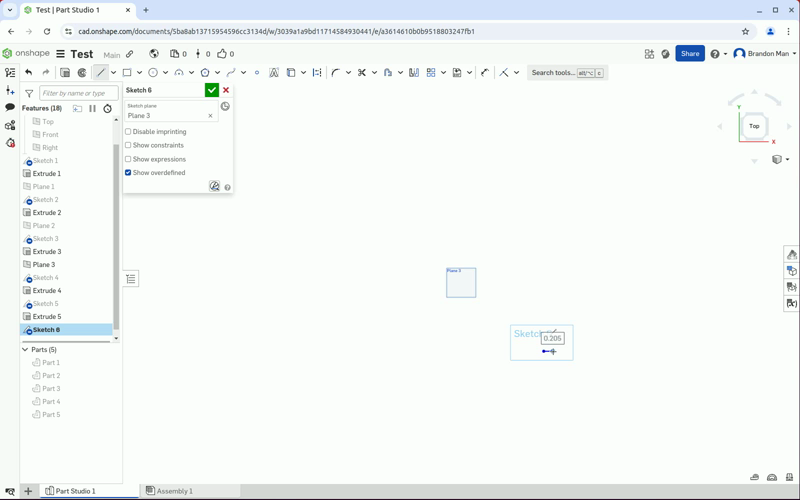
key_down(shift)
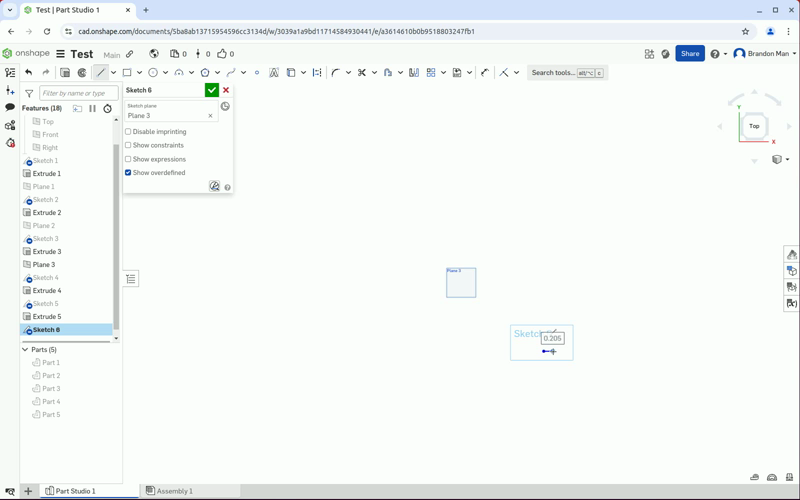
mouse_move(583, 351)
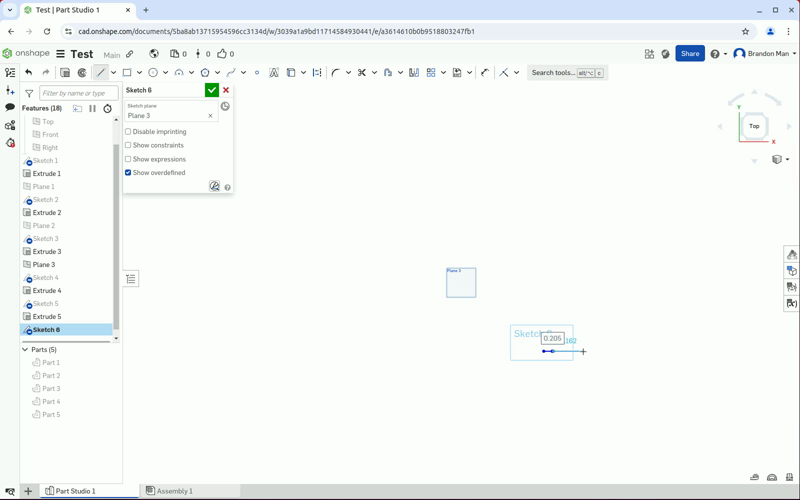
mouse_move(553, 348)
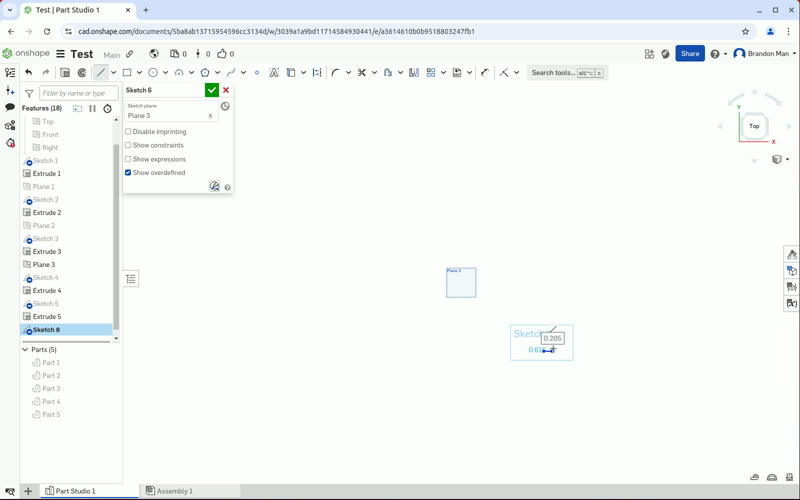
scroll(6)
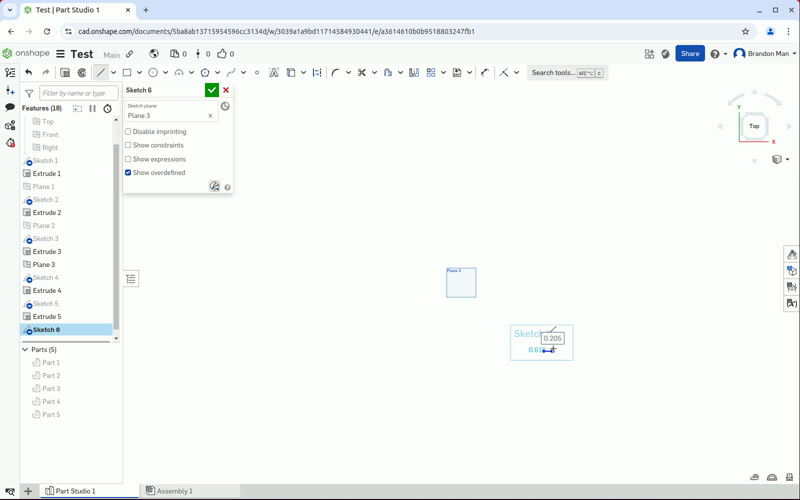
scroll(6)
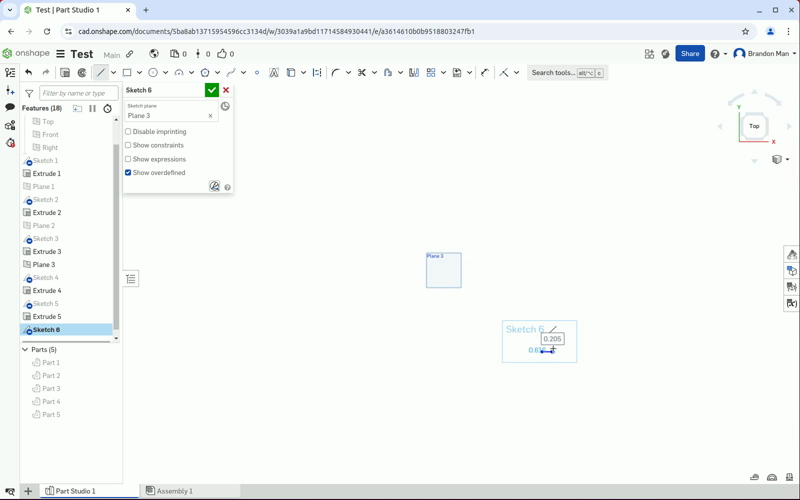
scroll(6)
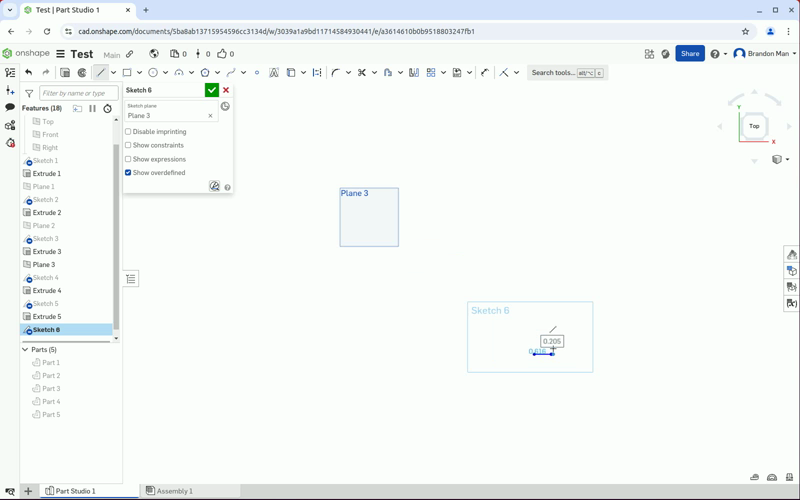
scroll(6)
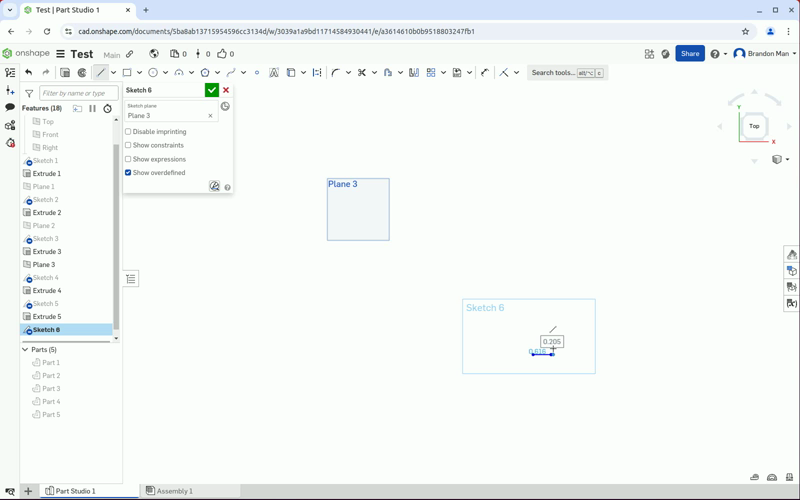
scroll(6)
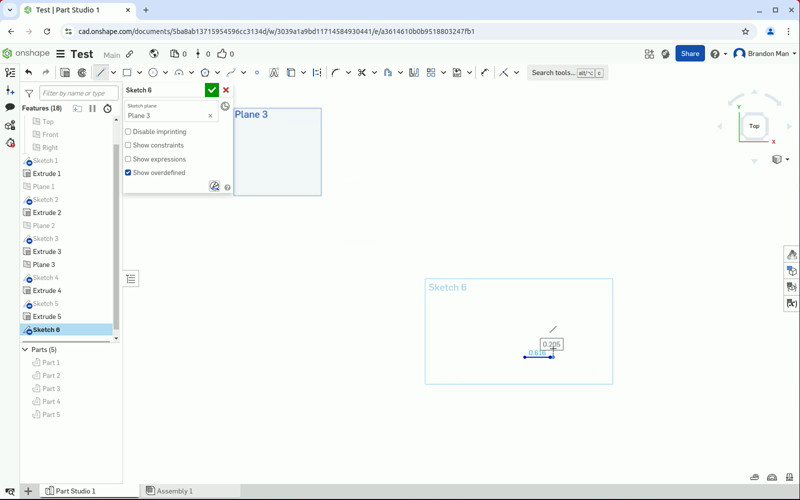
scroll(6)
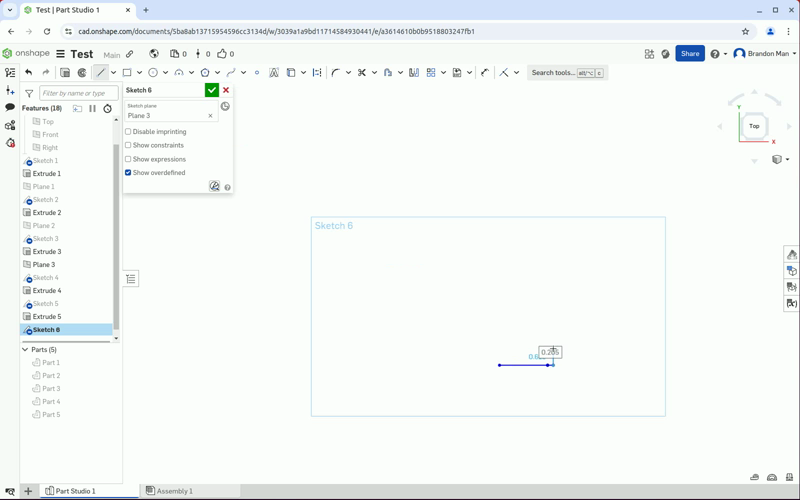
scroll(6)
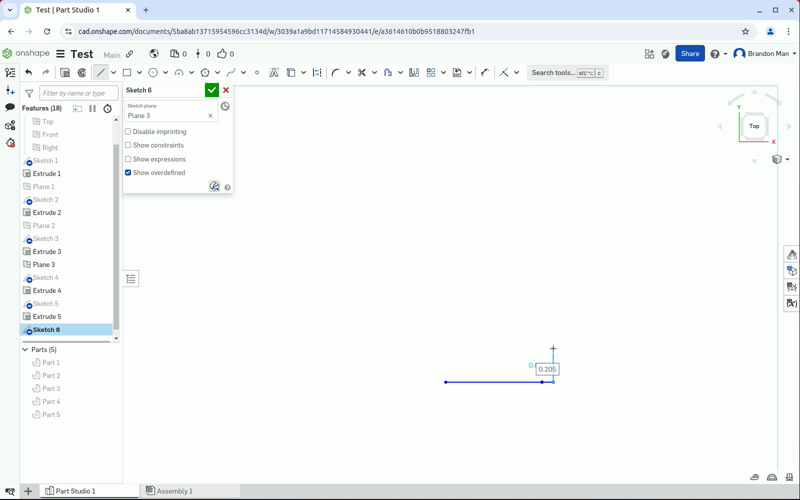
click(553, 348)
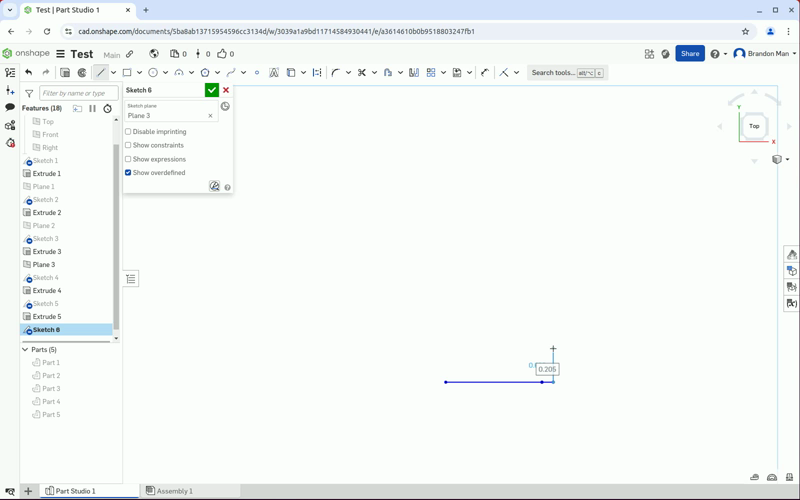
scroll(-6)
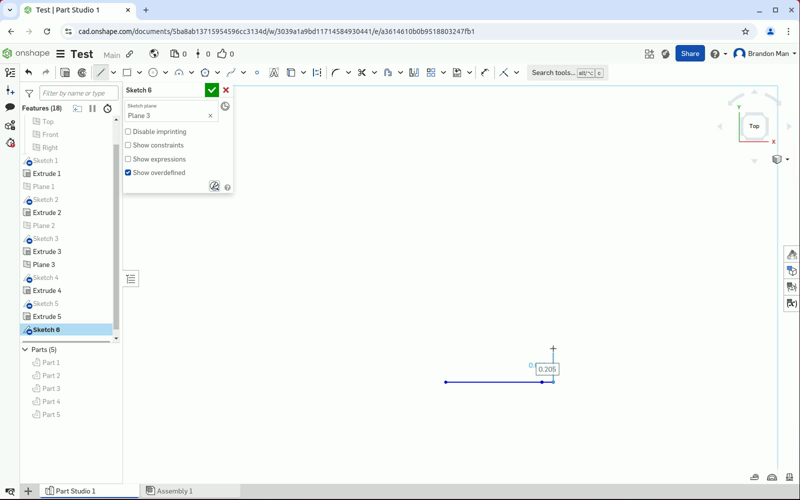
scroll(-6)
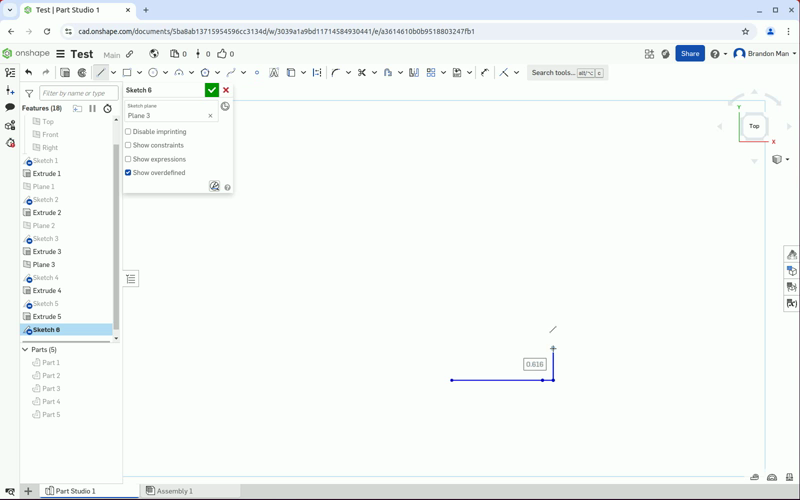
scroll(-6)
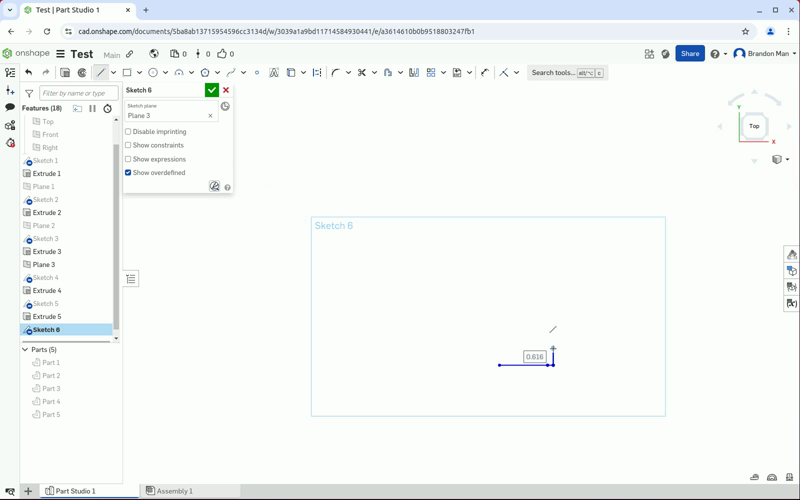
scroll(-6)
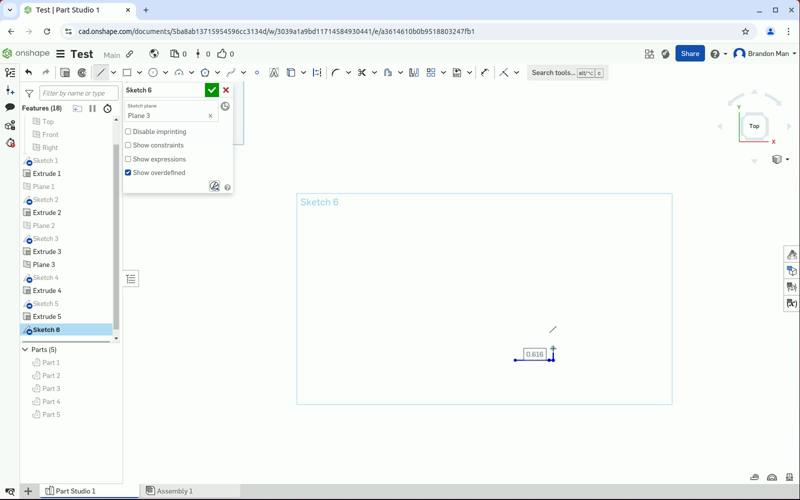
scroll(-6)
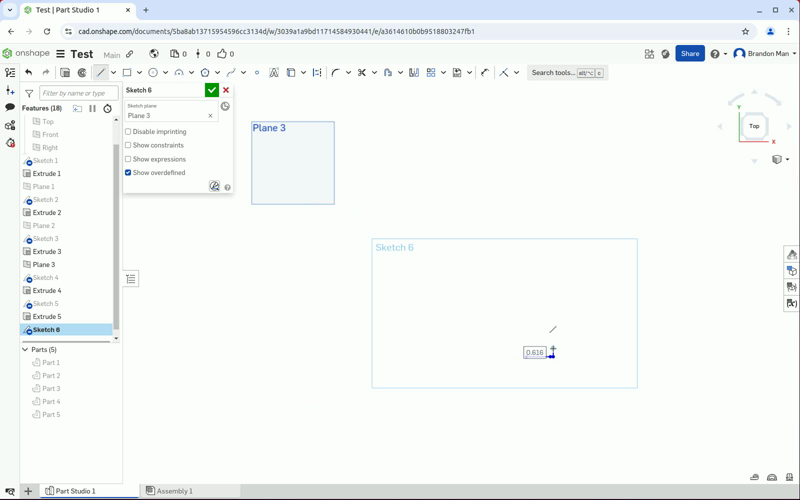
scroll(-6)
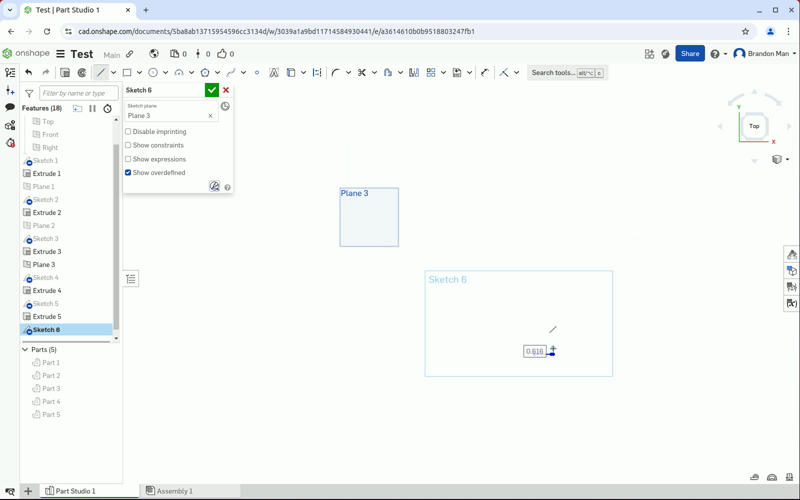
scroll(-6)
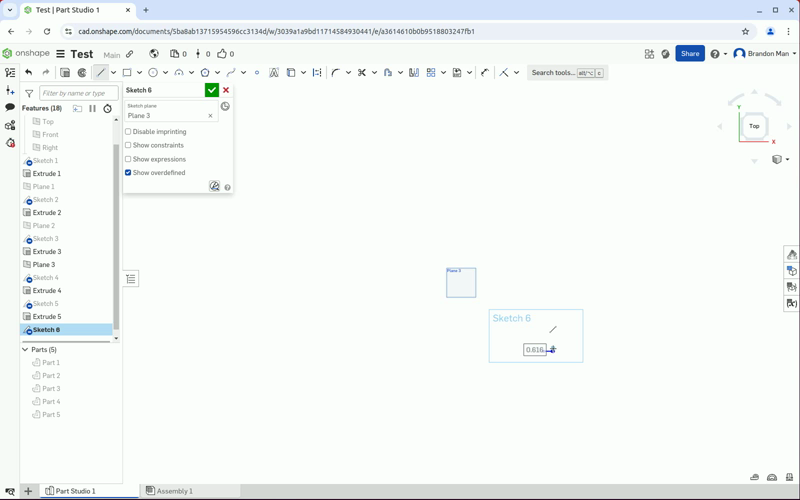
key_up(shift)
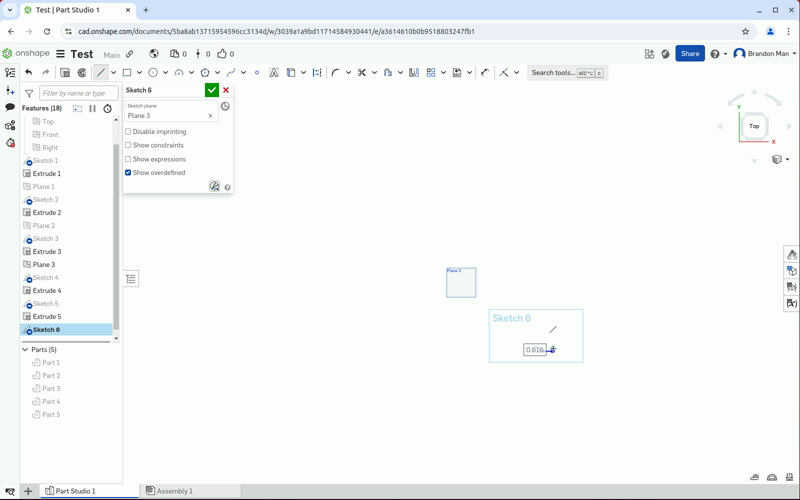
key_down(shift)
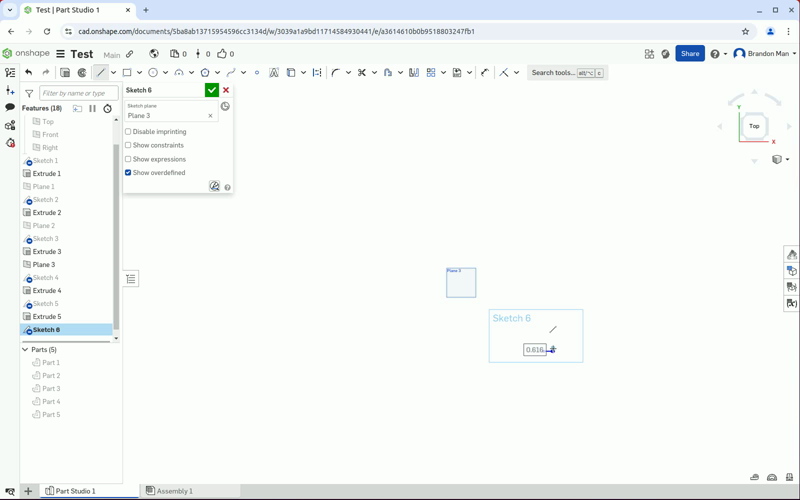
mouse_move(583, 348)
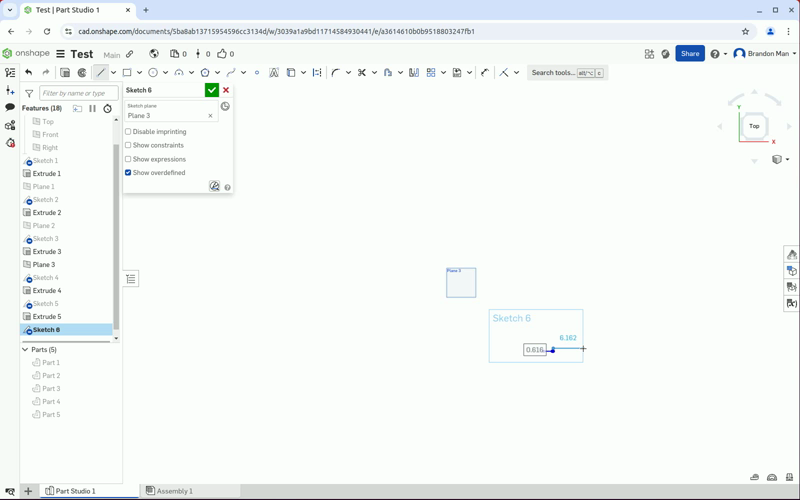
mouse_move(543, 348)
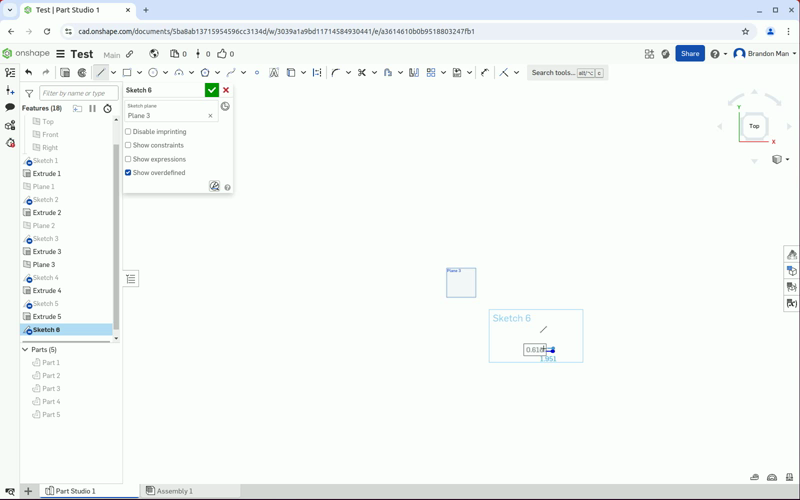
scroll(6)
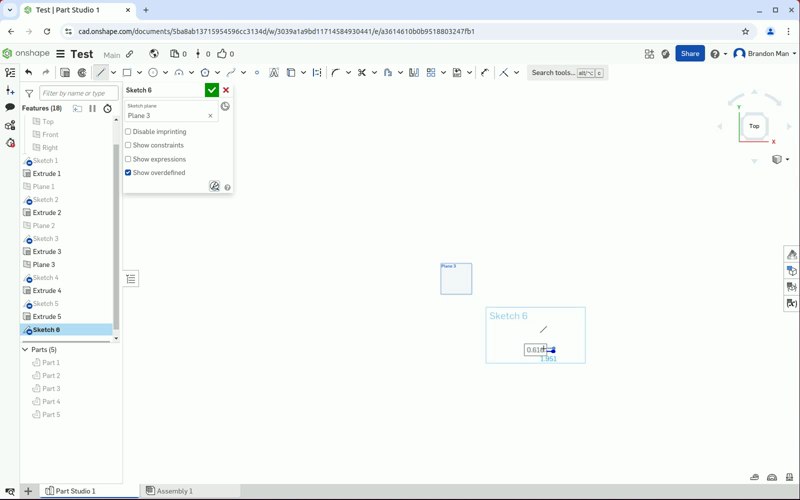
scroll(6)
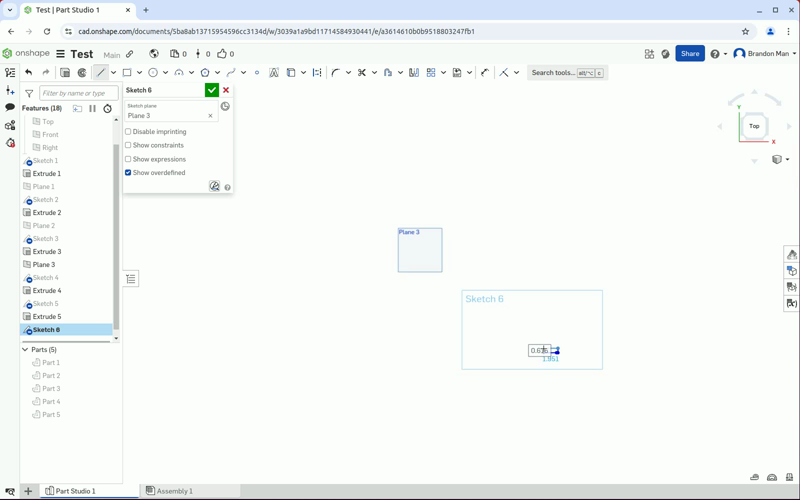
scroll(6)
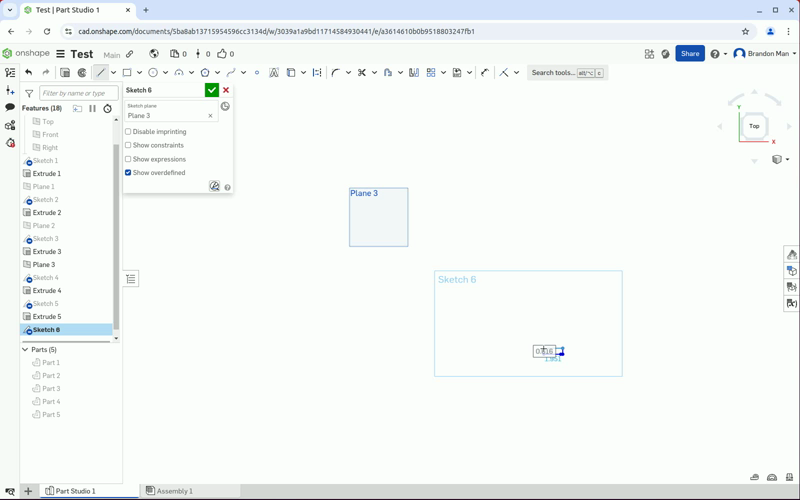
scroll(6)
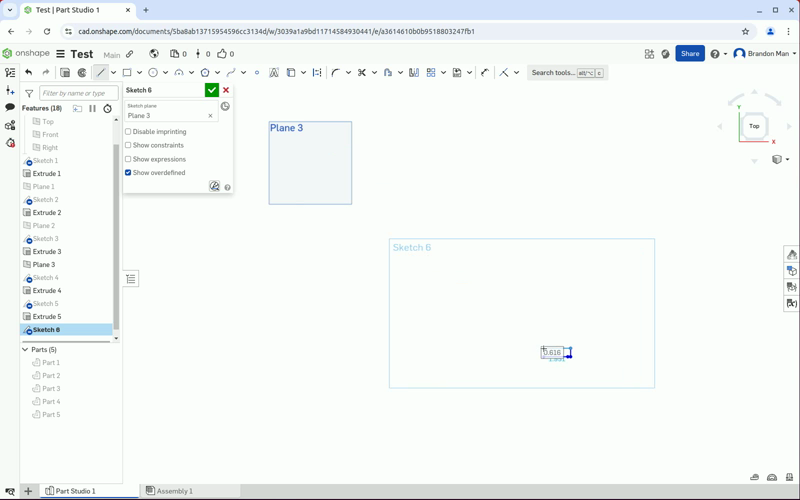
scroll(6)
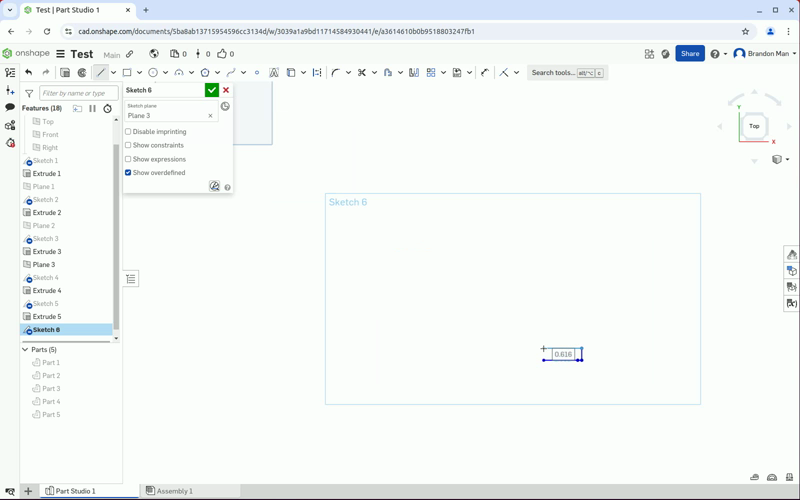
scroll(6)
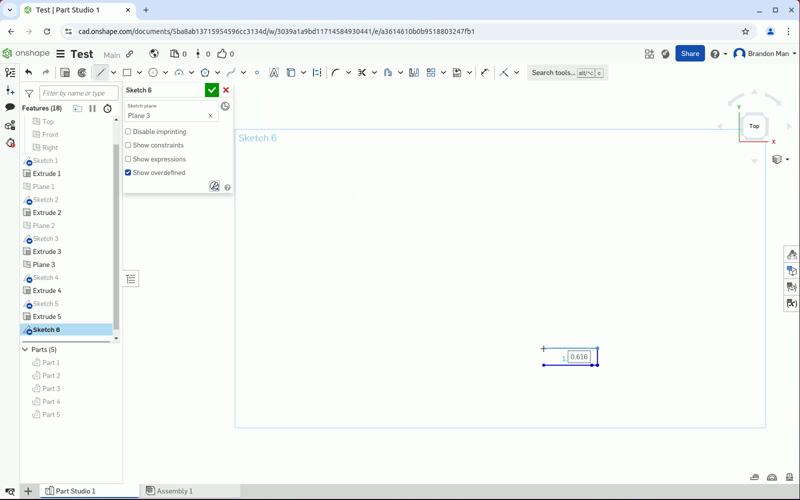
scroll(6)
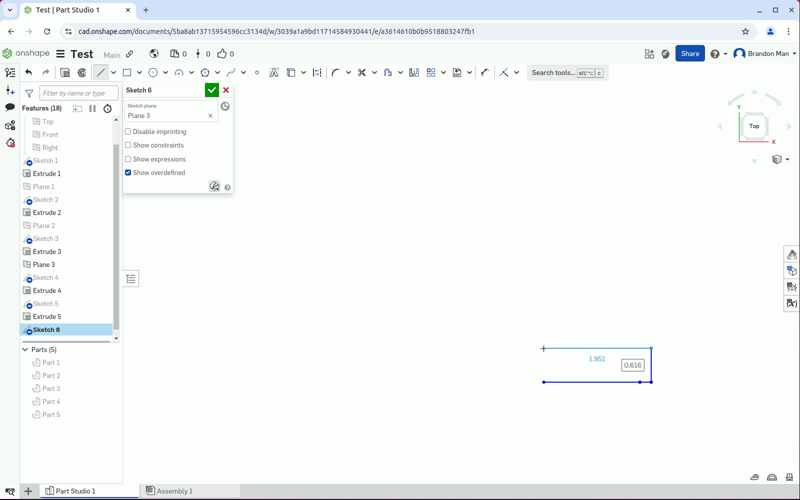
click(543, 348)
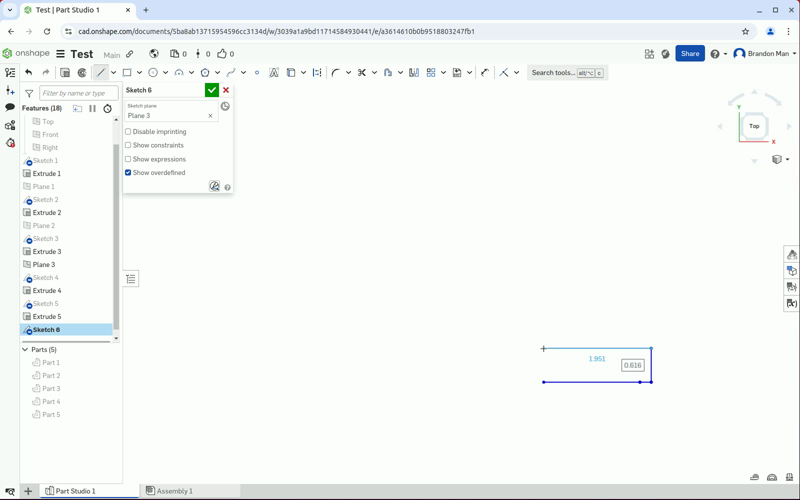
scroll(-6)
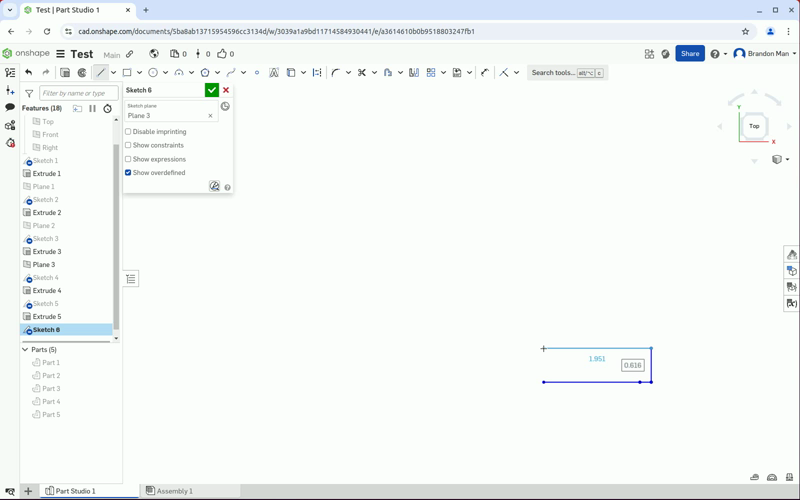
scroll(-6)
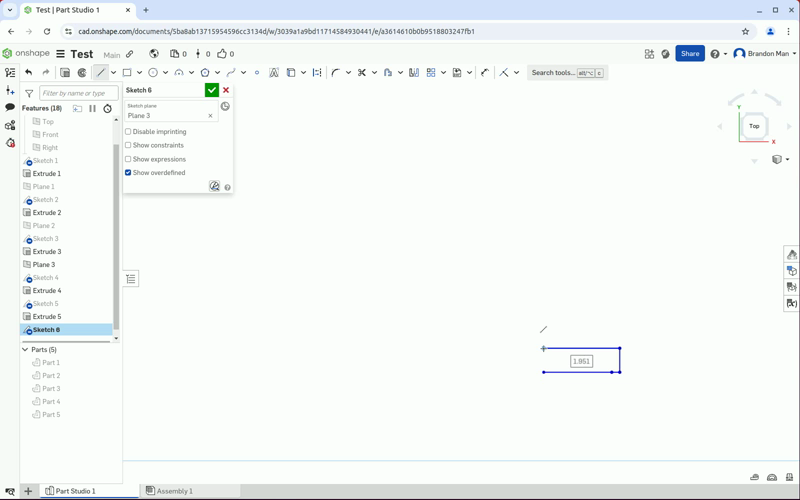
scroll(-6)
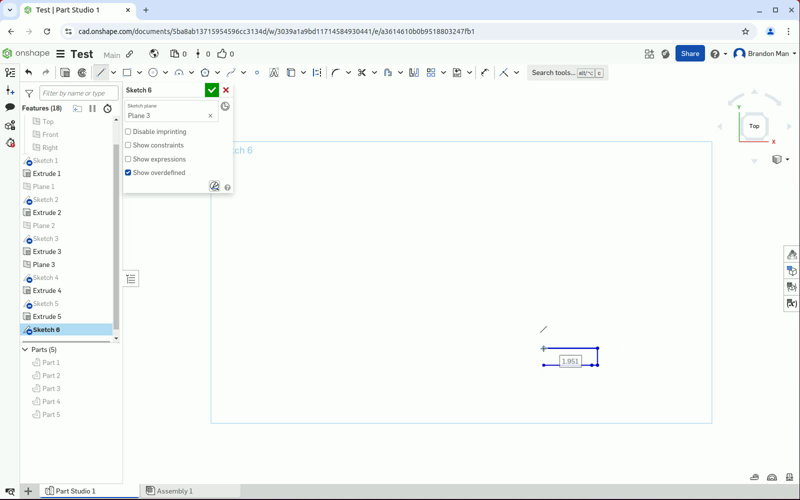
scroll(-6)
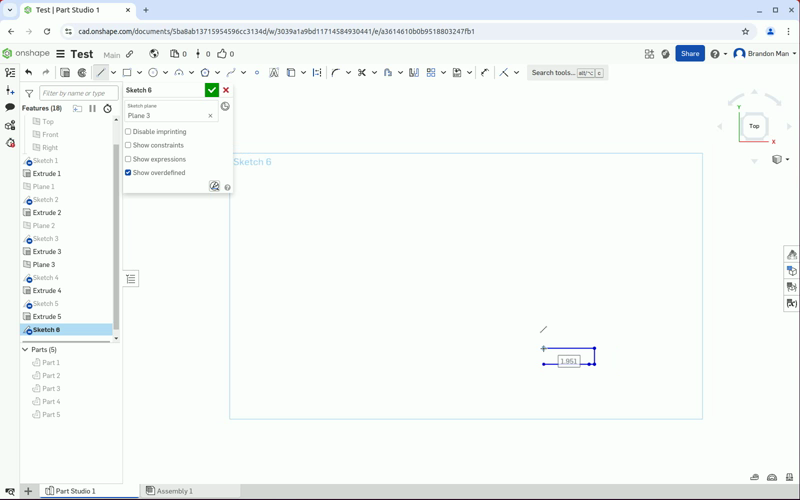
scroll(-6)
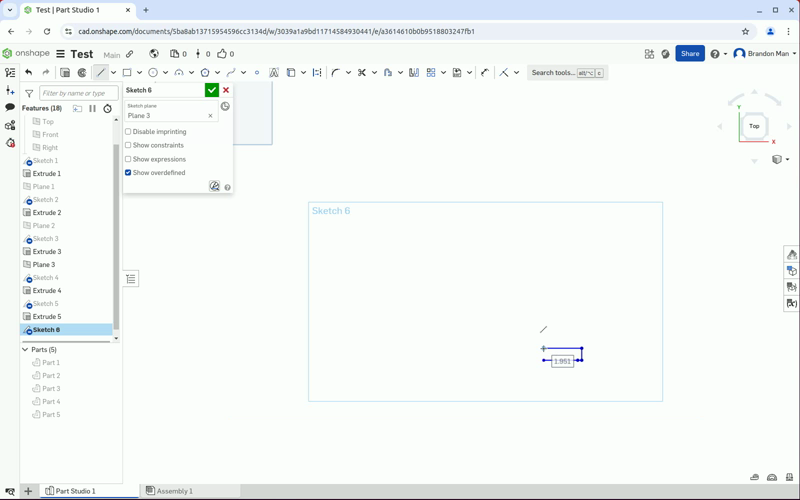
scroll(-6)
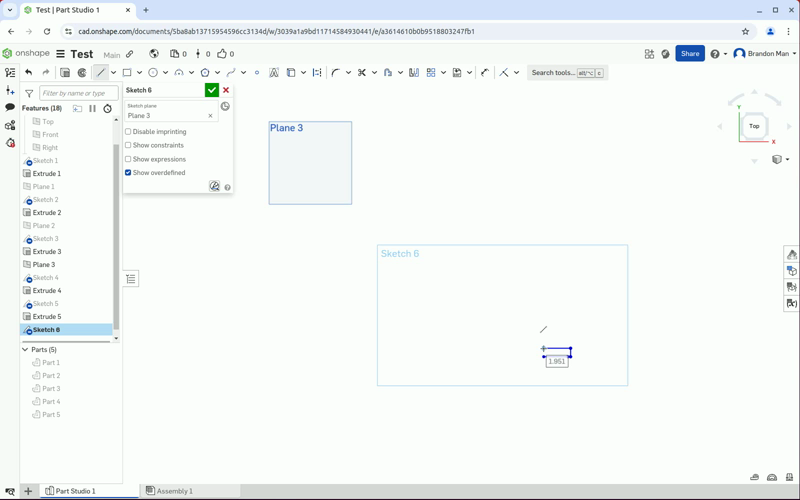
scroll(-6)
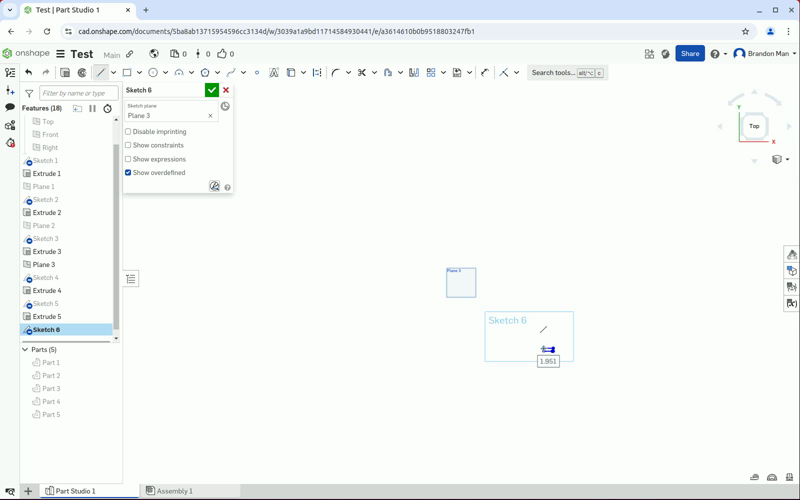
key_up(shift)
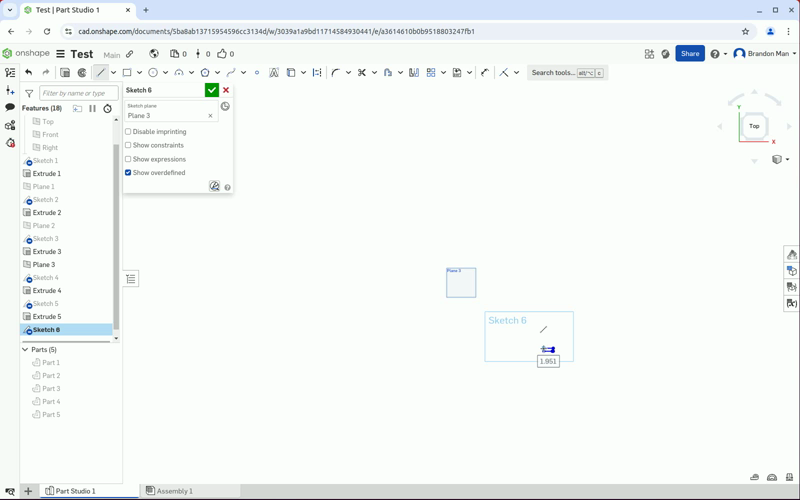
mouse_move(573, 348)
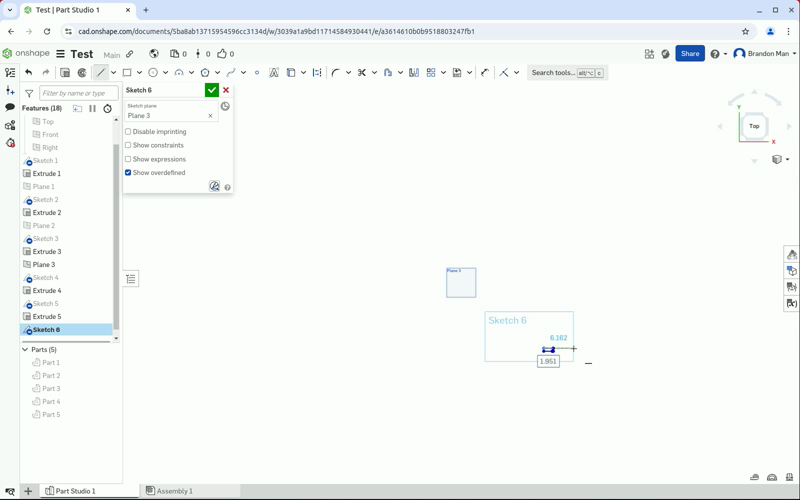
key_down(shift)
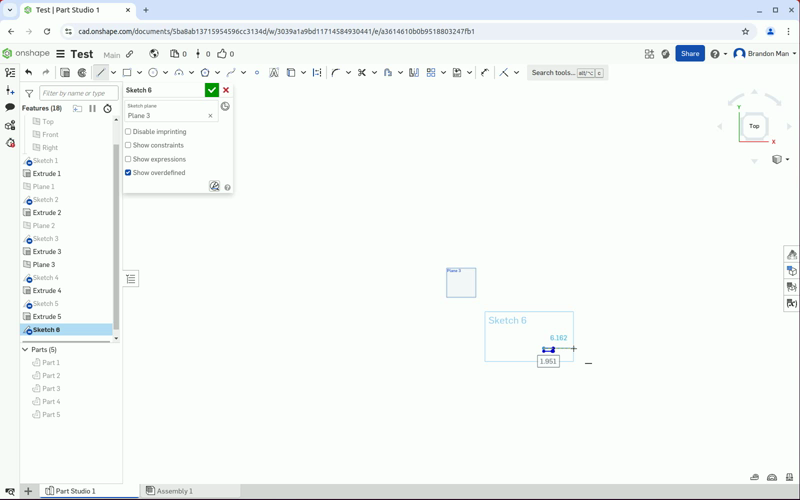
mouse_move(543, 351)
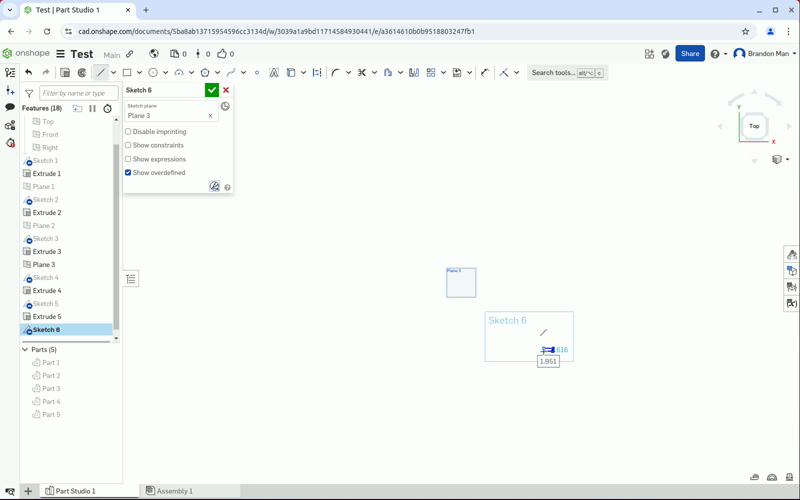
scroll(6)
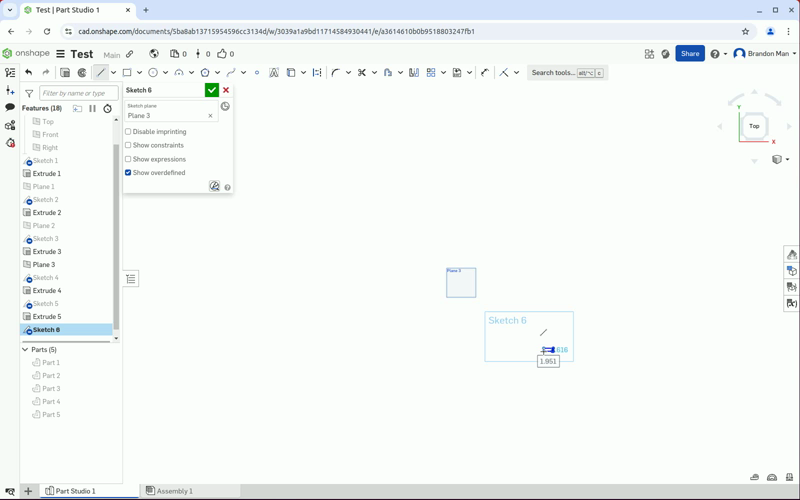
scroll(6)
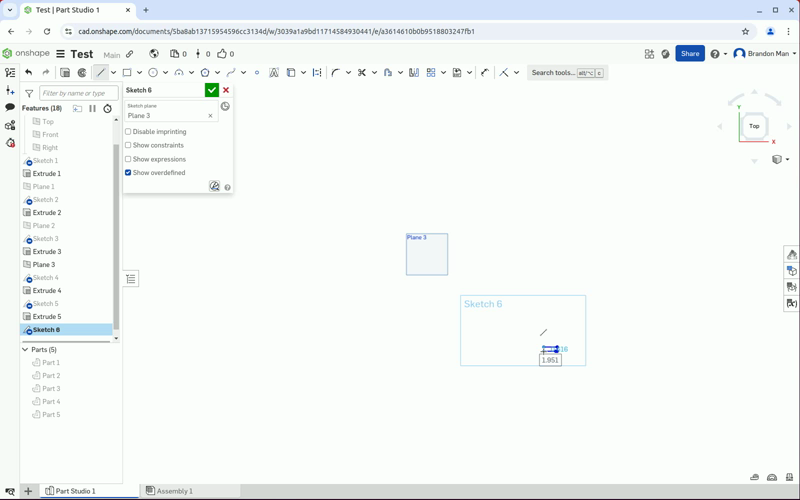
scroll(6)
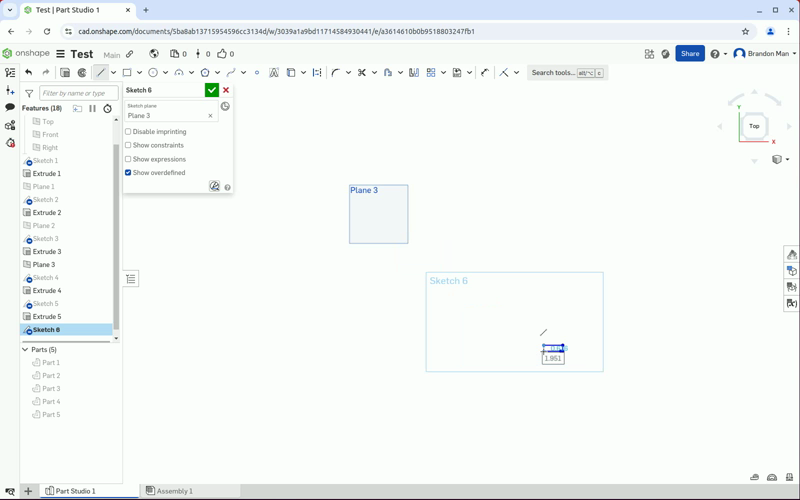
scroll(6)
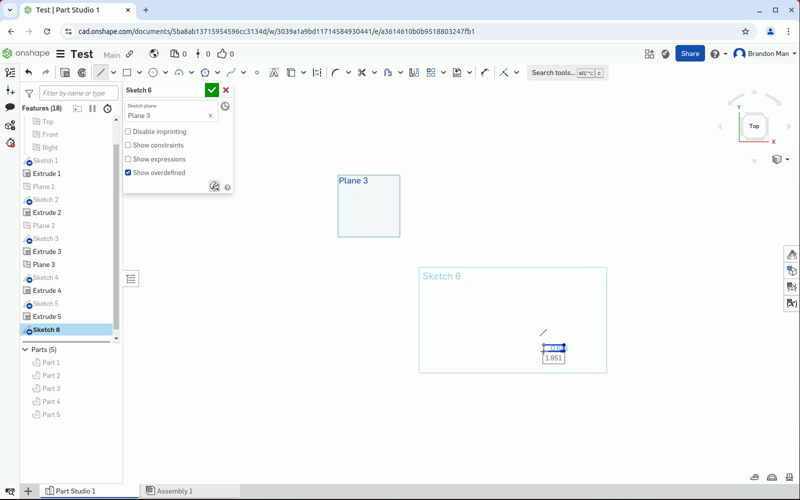
scroll(6)
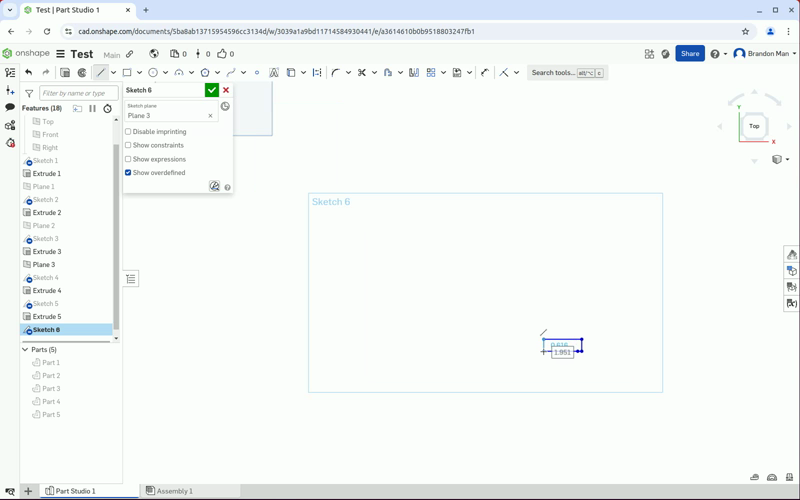
scroll(6)
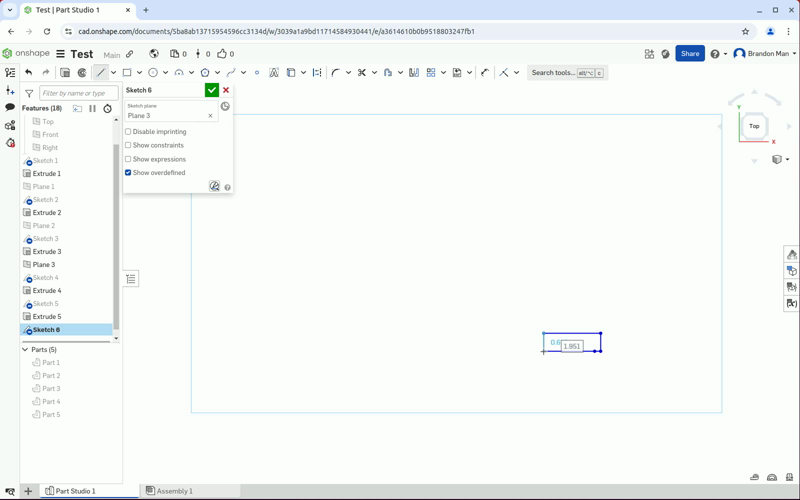
scroll(6)
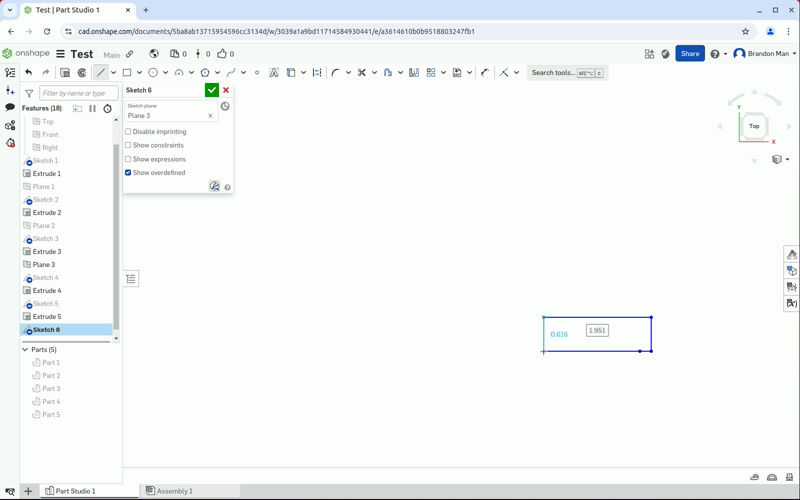
key_up(shift)
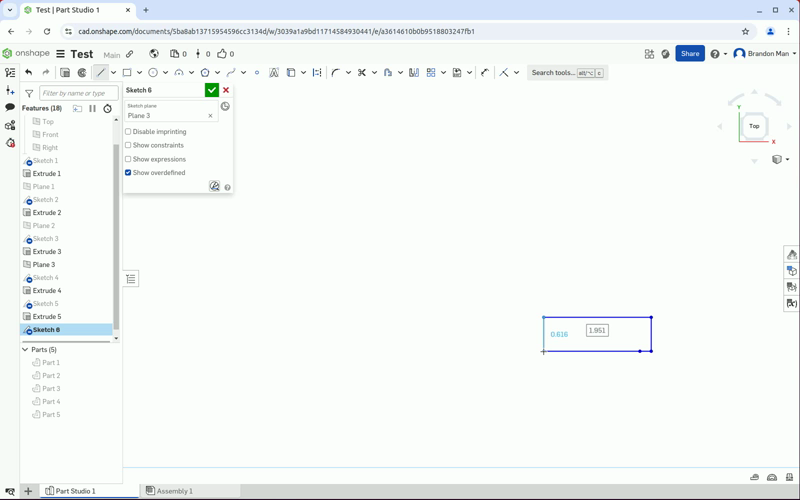
click(543, 351)
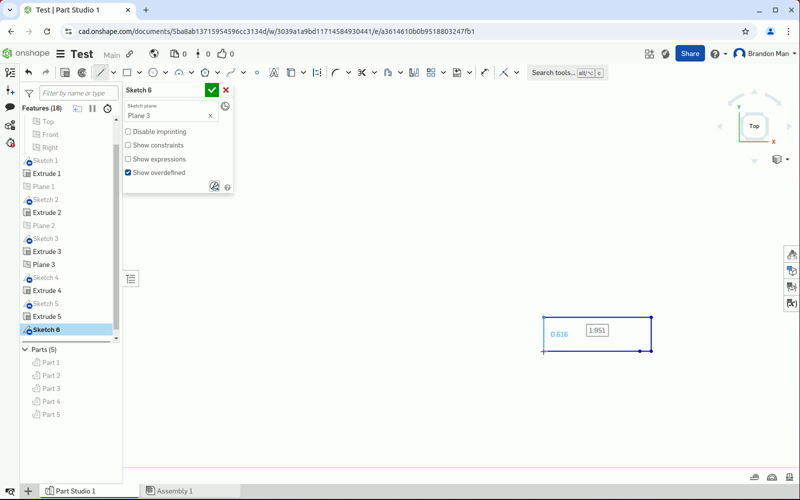
scroll(-6)
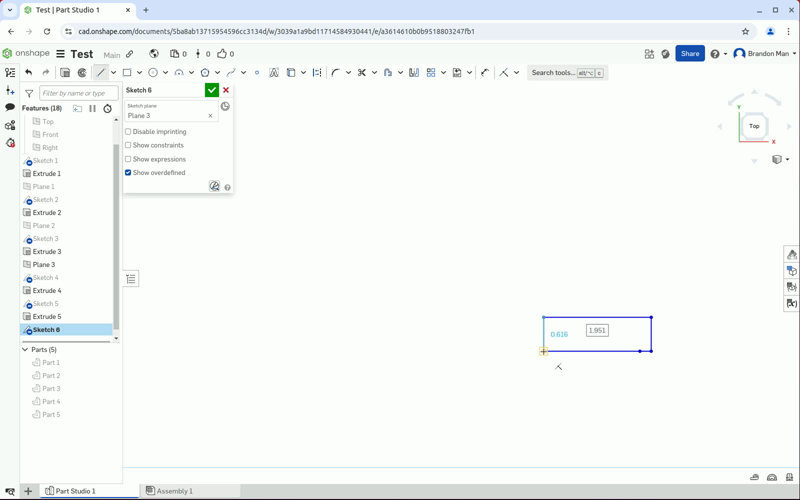
scroll(-6)
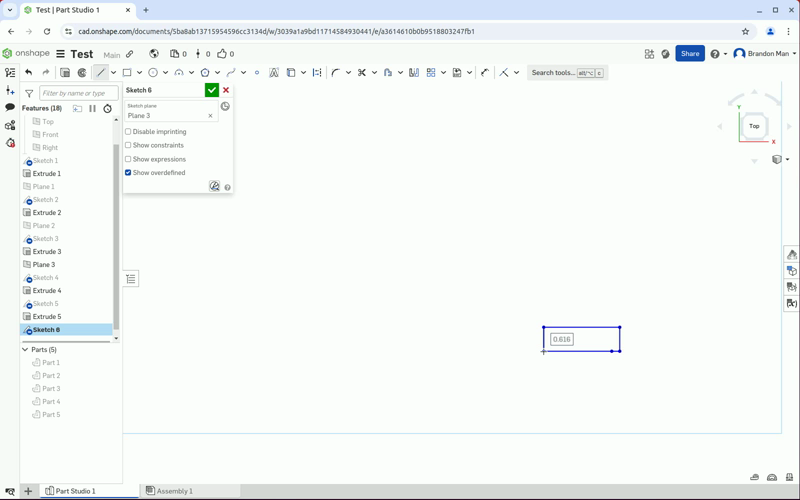
scroll(-6)
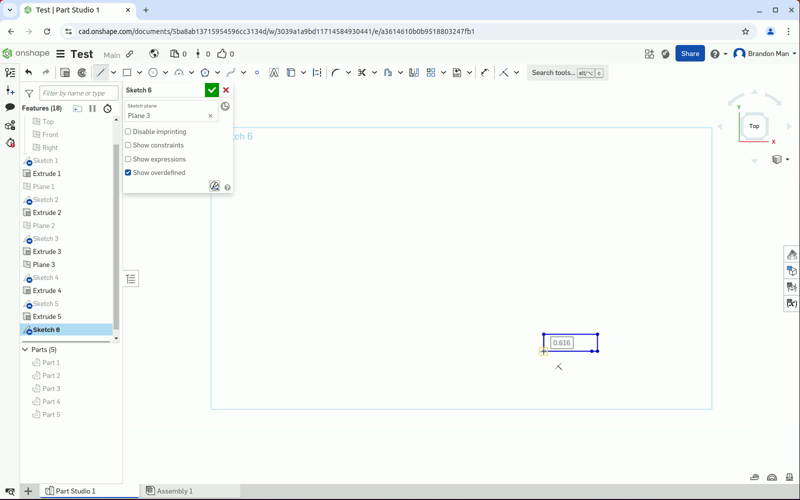
scroll(-6)
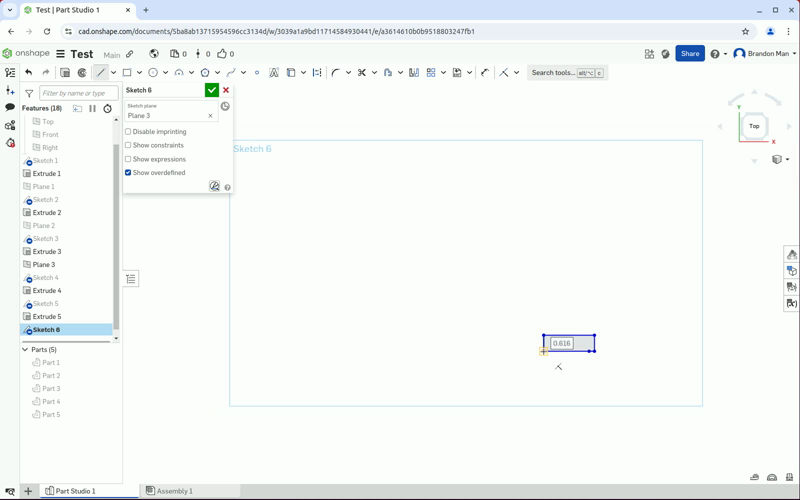
scroll(-6)
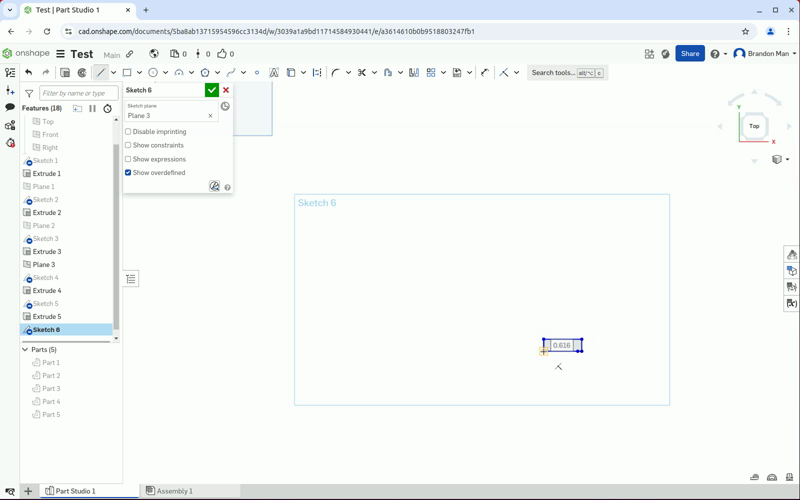
scroll(-6)
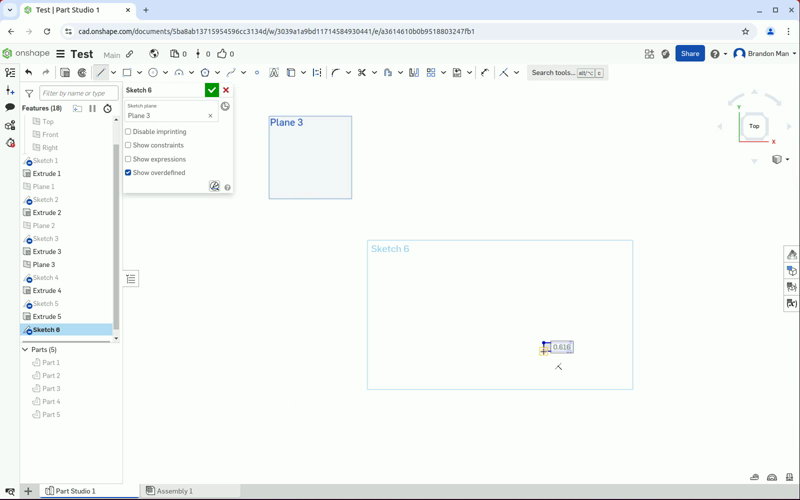
scroll(-6)
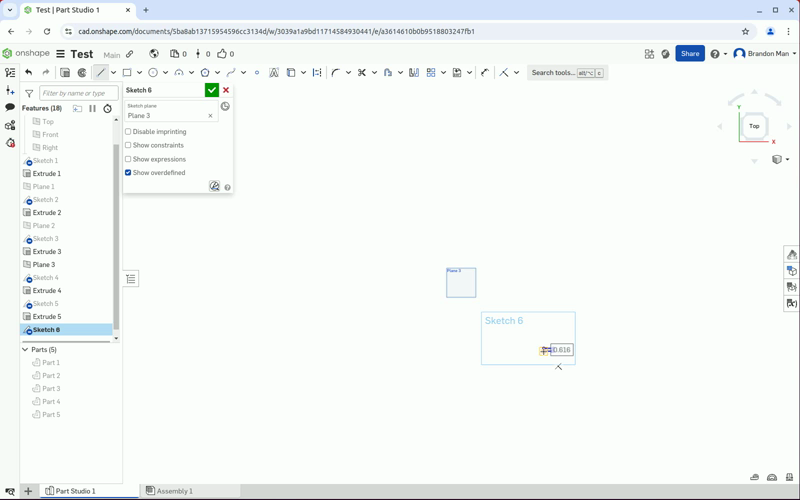
key(esc)
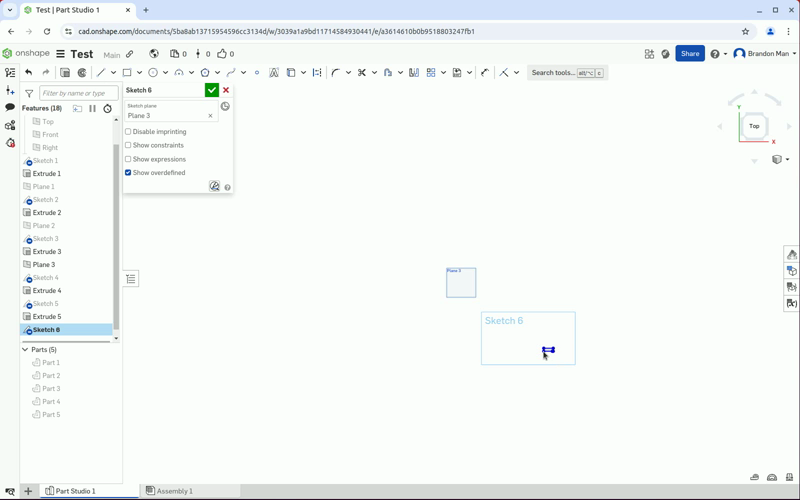
mouse_move(548, 350)
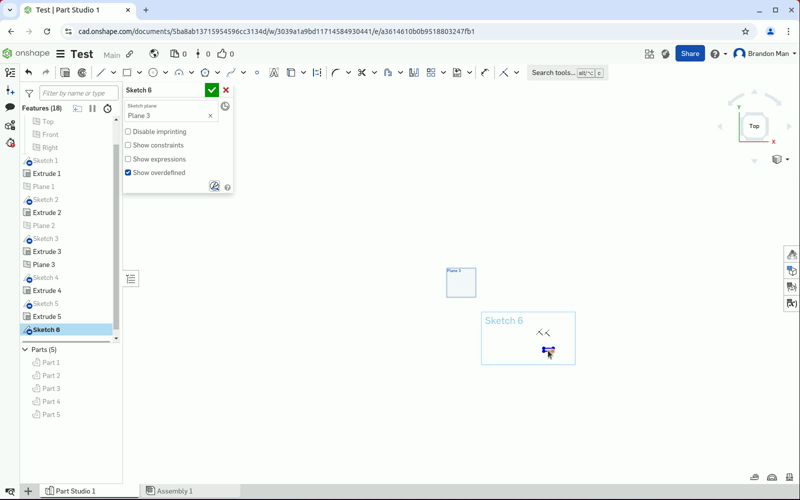
scroll(6)
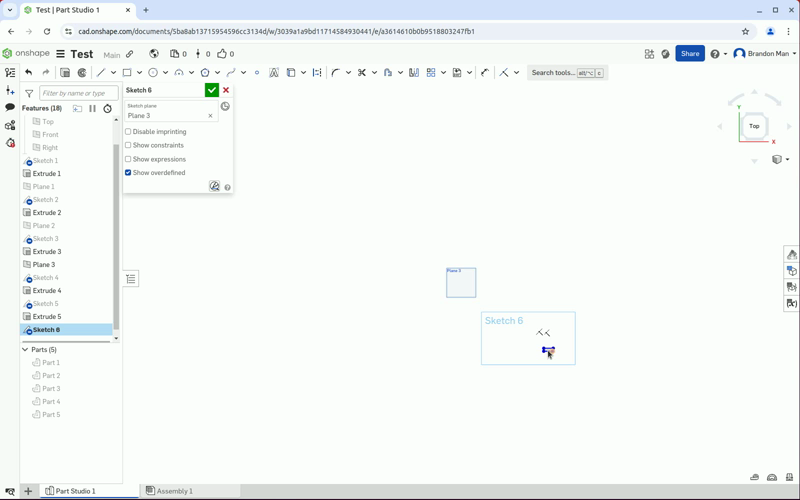
scroll(6)
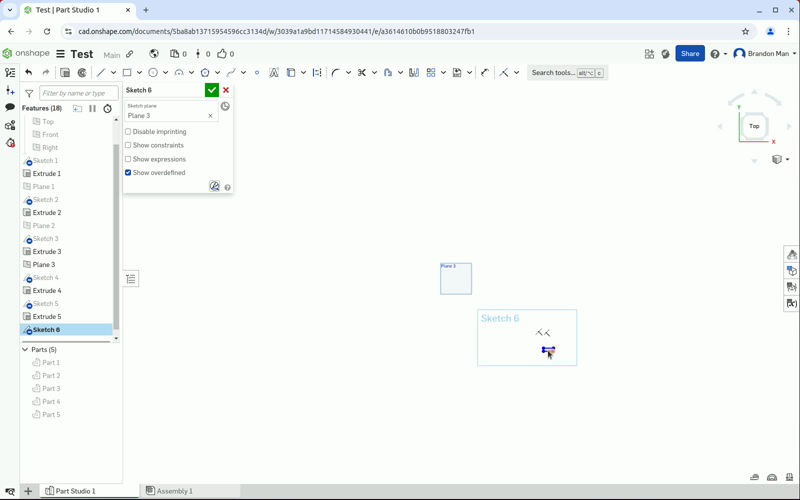
scroll(6)
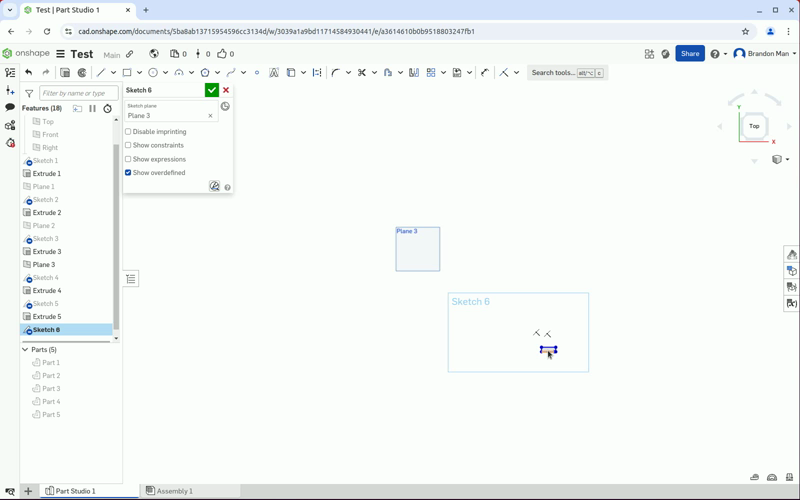
scroll(6)
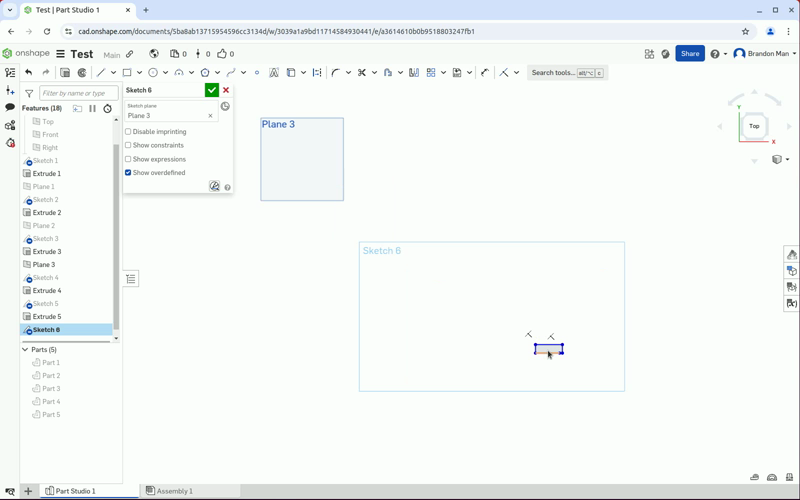
scroll(6)
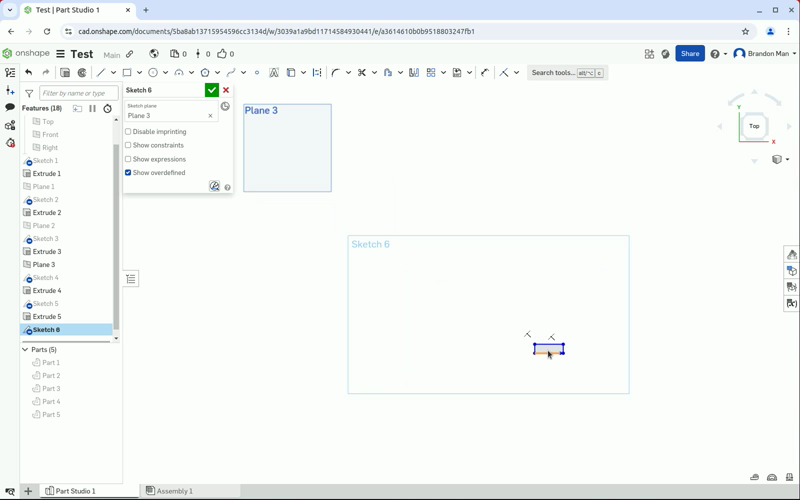
scroll(6)
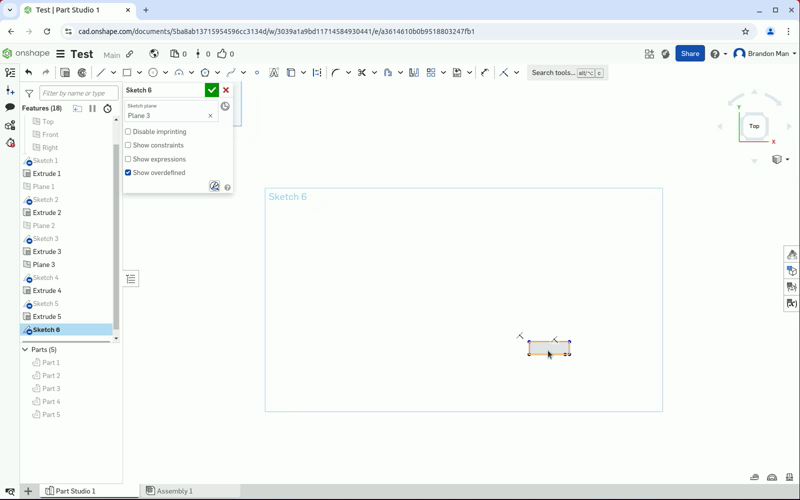
scroll(6)
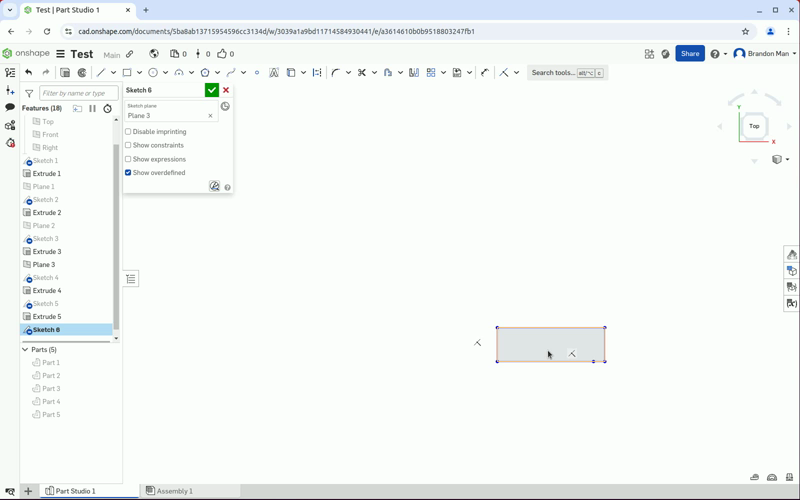
click(548, 350)
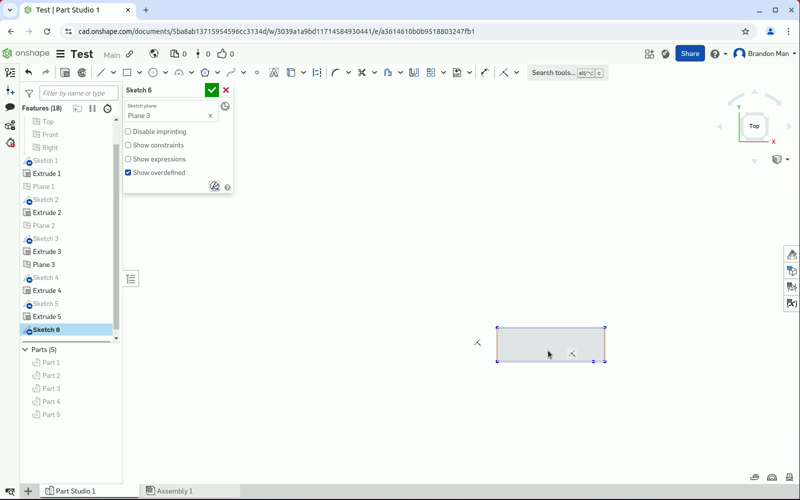
scroll(-6)
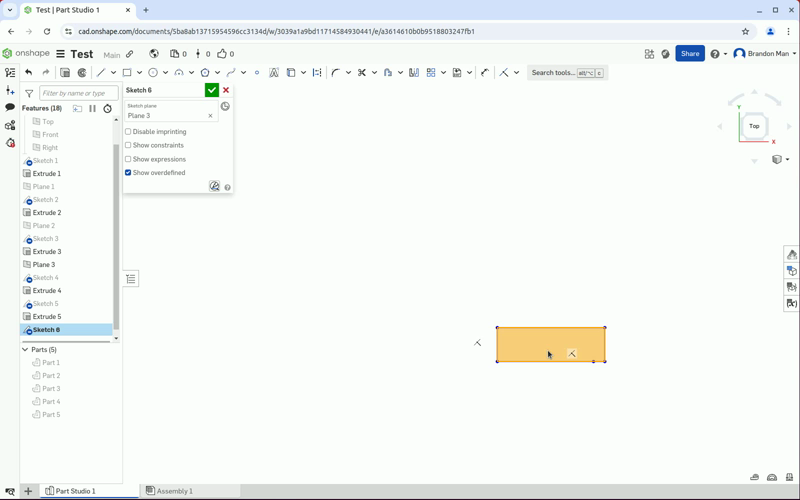
scroll(-6)
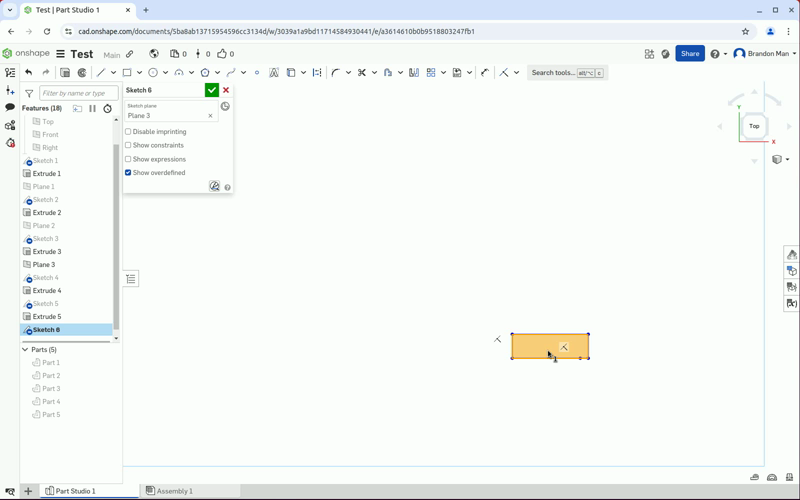
scroll(-6)
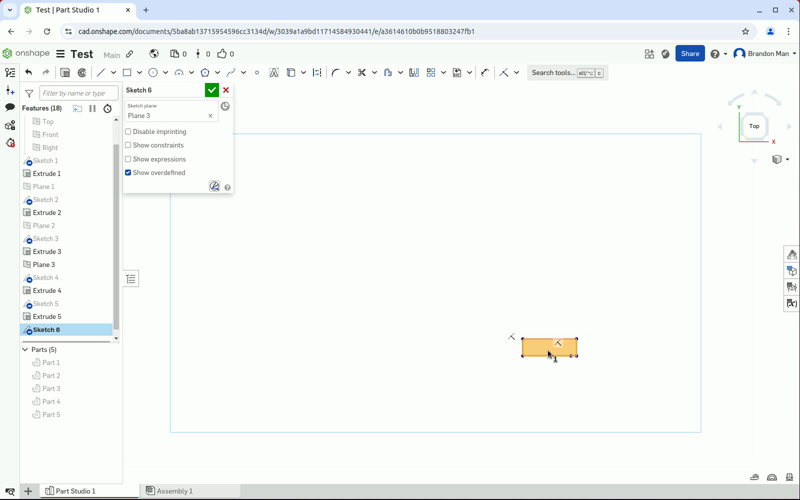
scroll(-6)
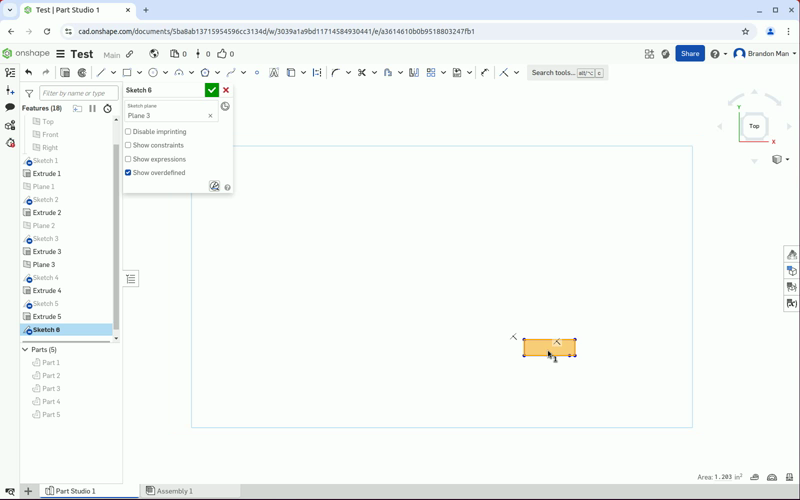
scroll(-6)
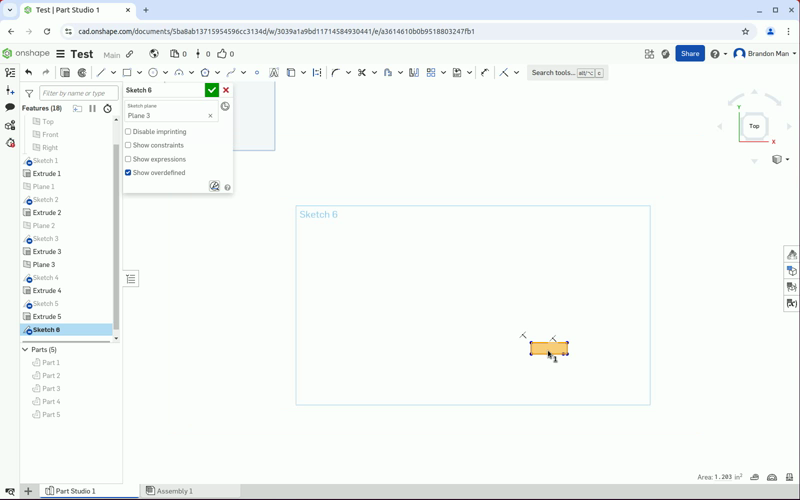
scroll(-6)
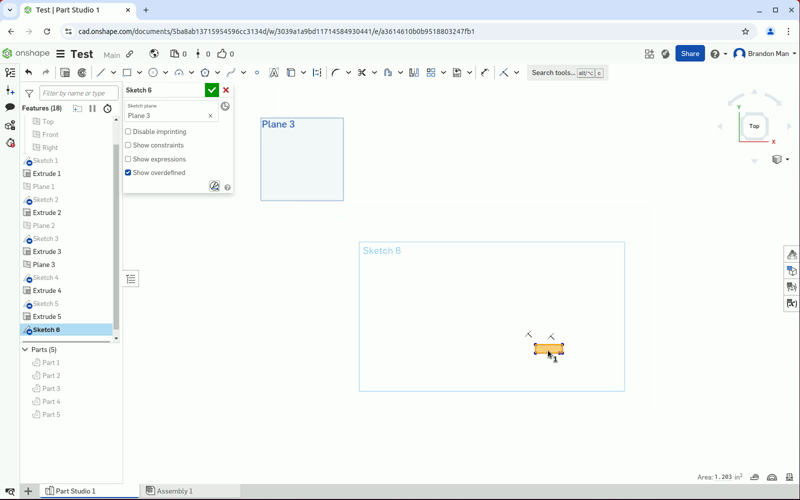
scroll(-6)
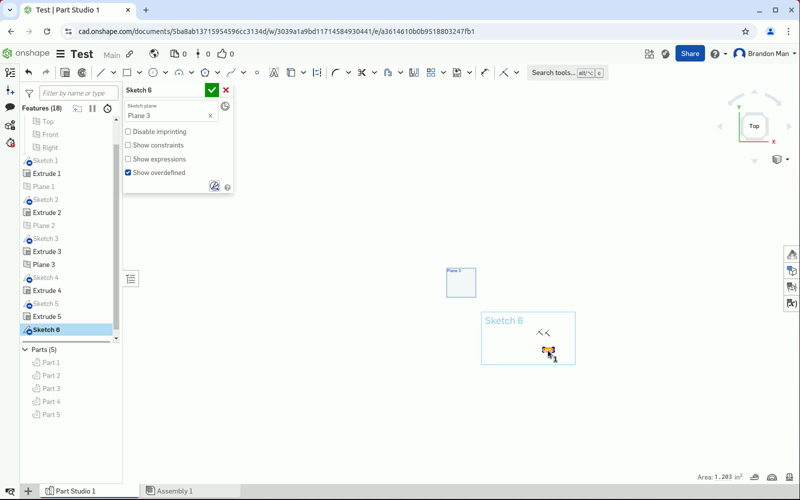
mouse_move(73, 352)
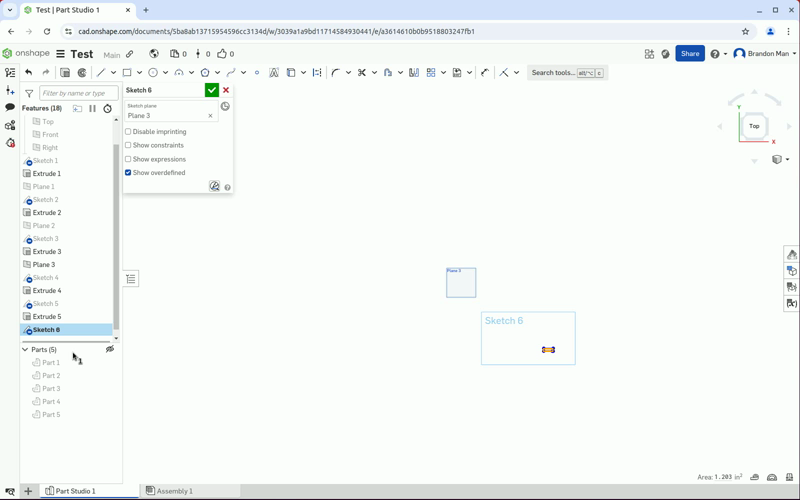
key(shift+y)
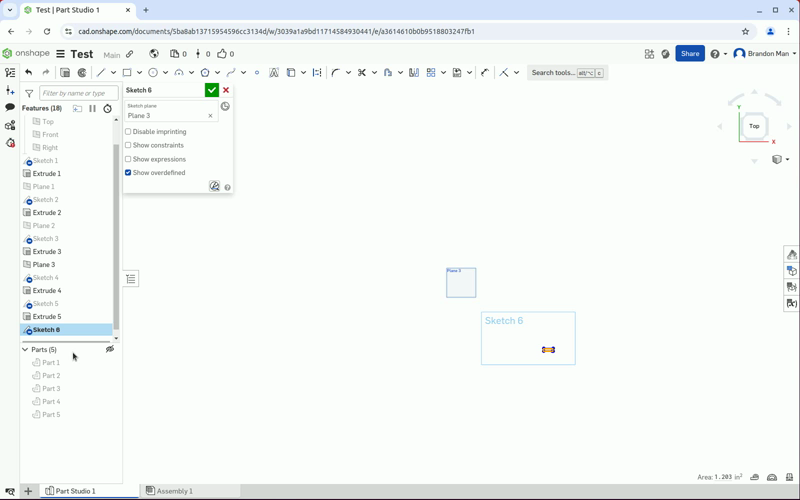
key(shift+e)
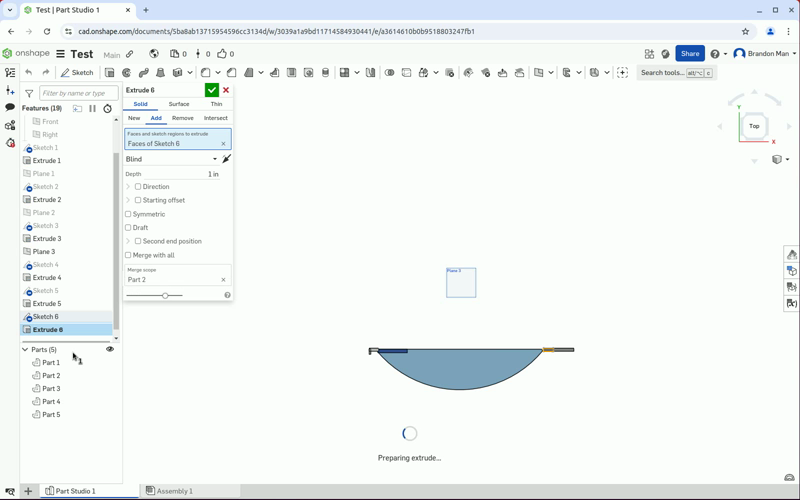
mouse_move(143, 106)
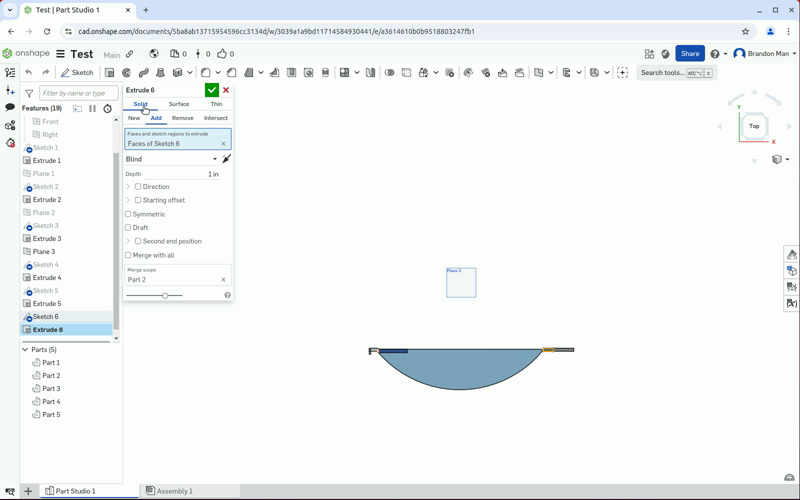
click(143, 106)
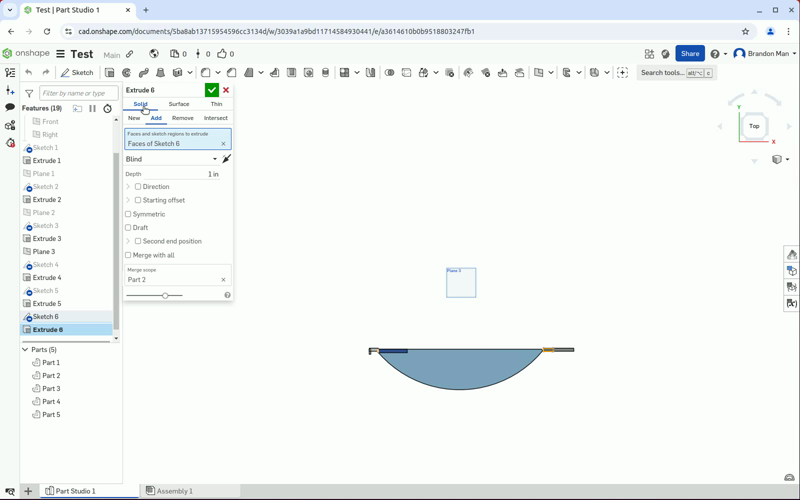
mouse_move(137, 120)
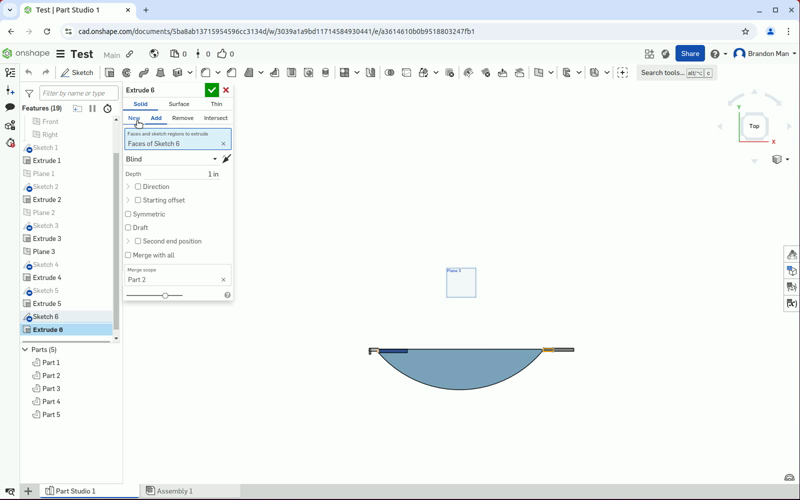
click(137, 120)
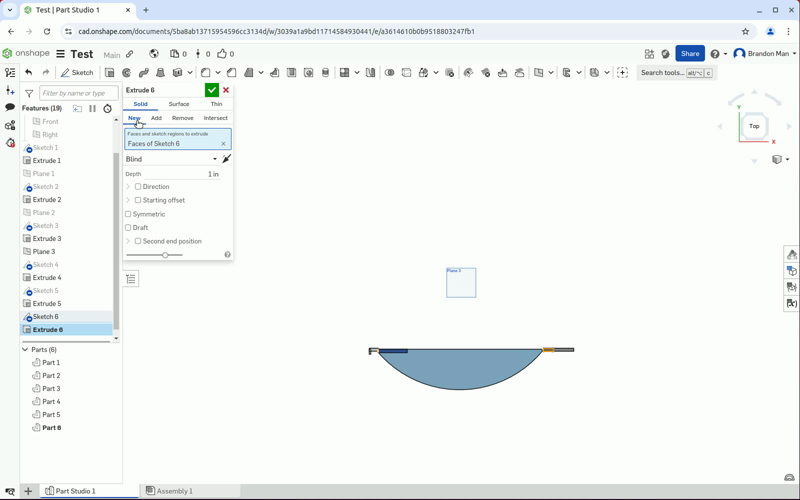
key(tab, 4)
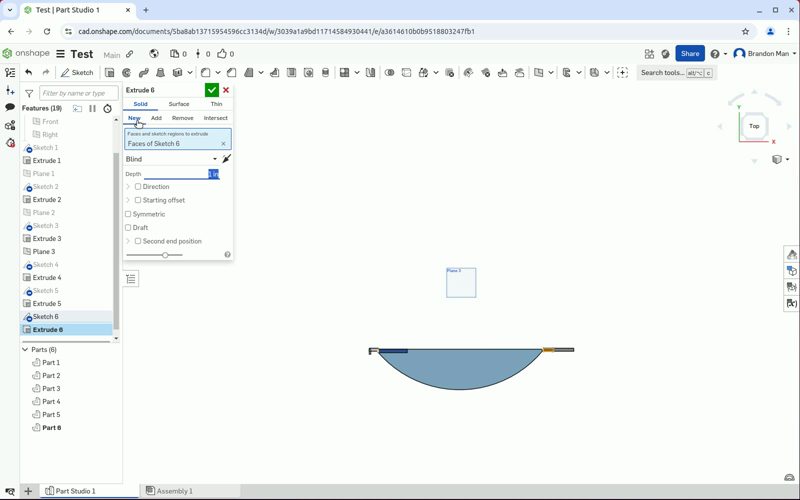
text(1.204)
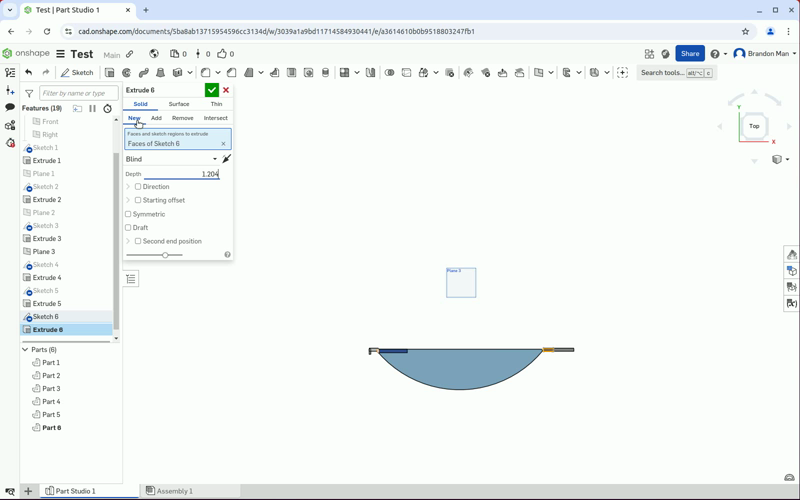
key(enter)
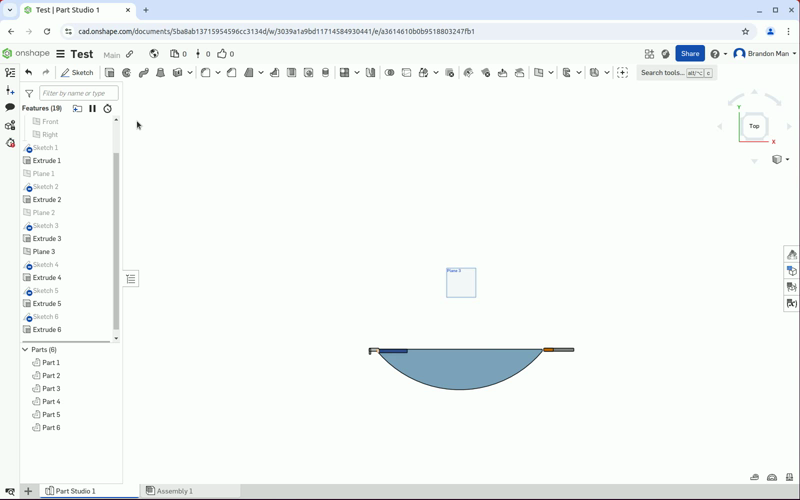
key(shift+h)
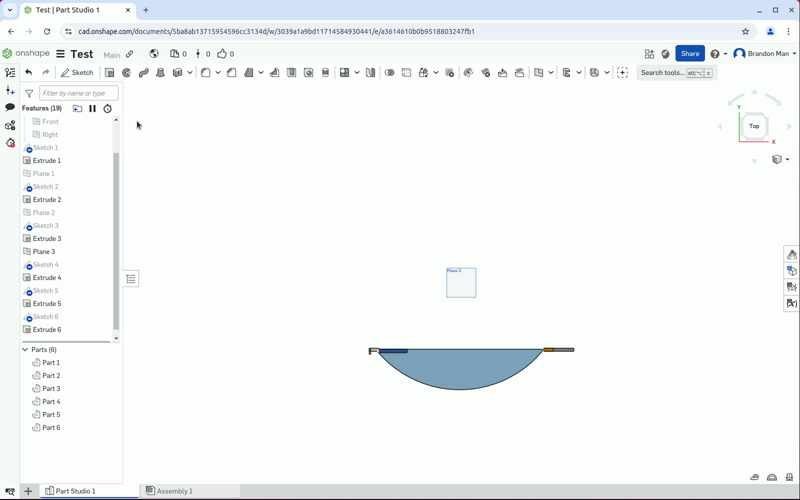
key(shift+h)
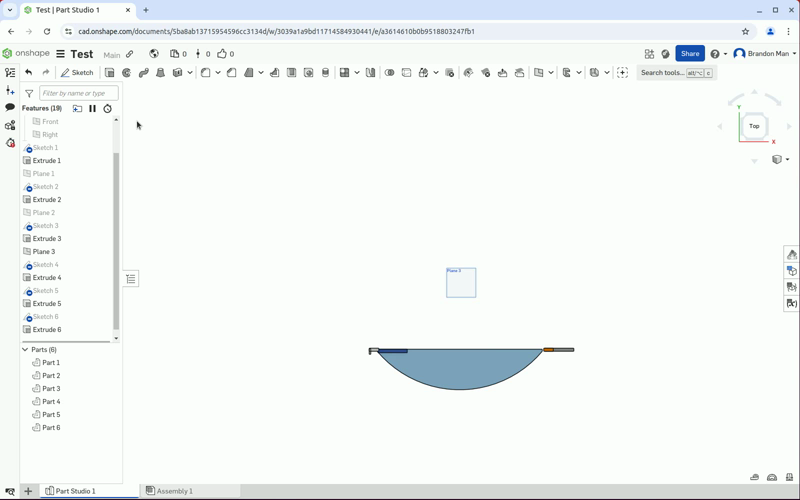
mouse_move(69, 150)
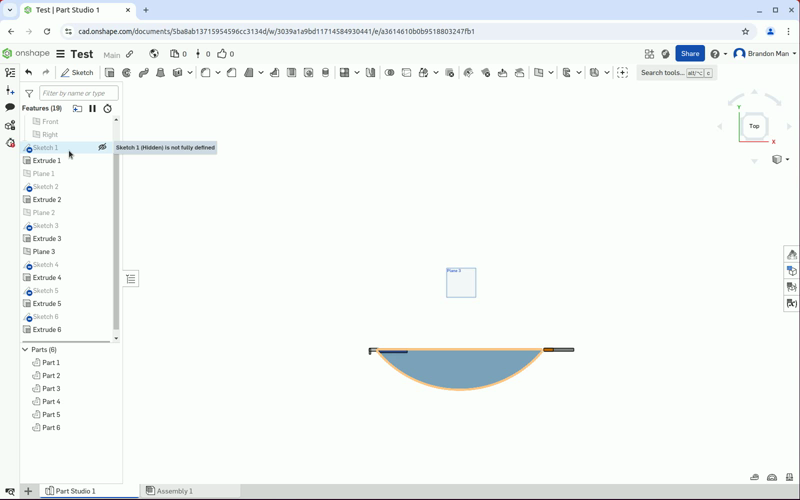
click(69, 150)
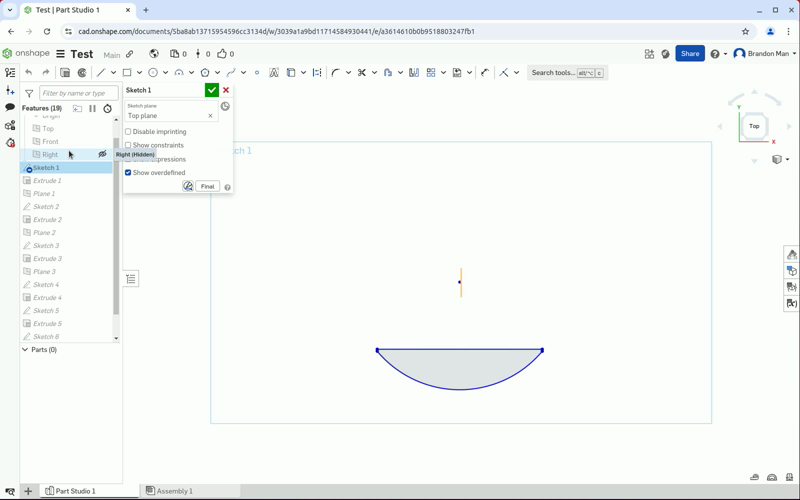
mouse_move(229, 92)
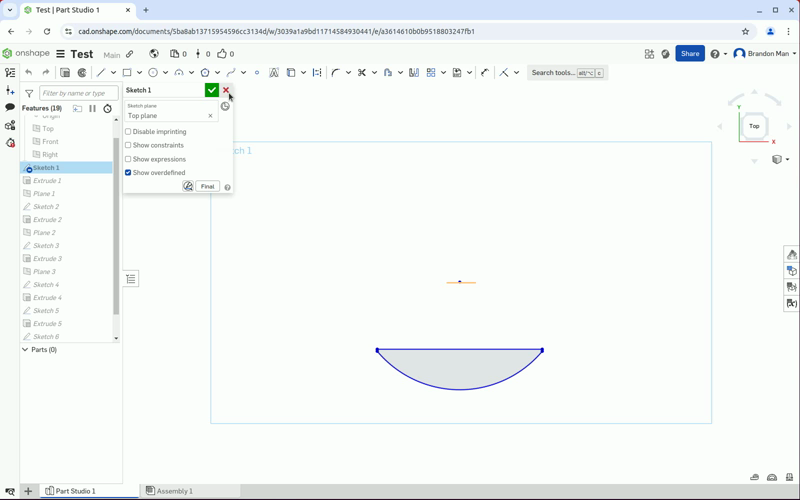
click(229, 92)
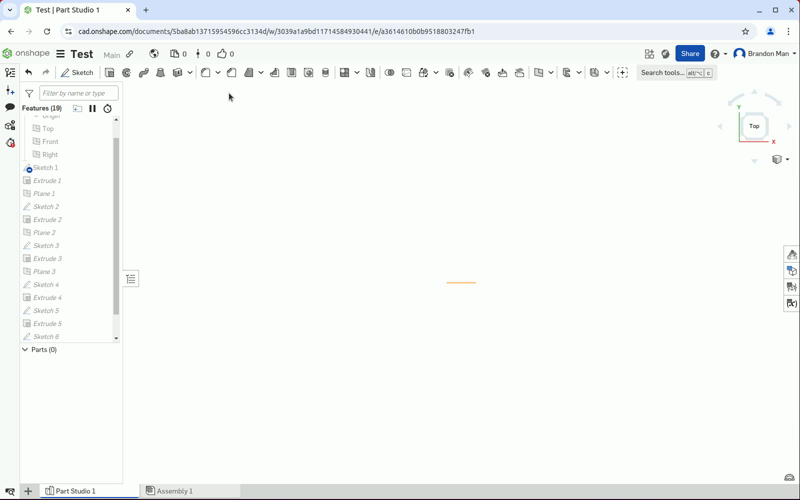
key(shift+s)
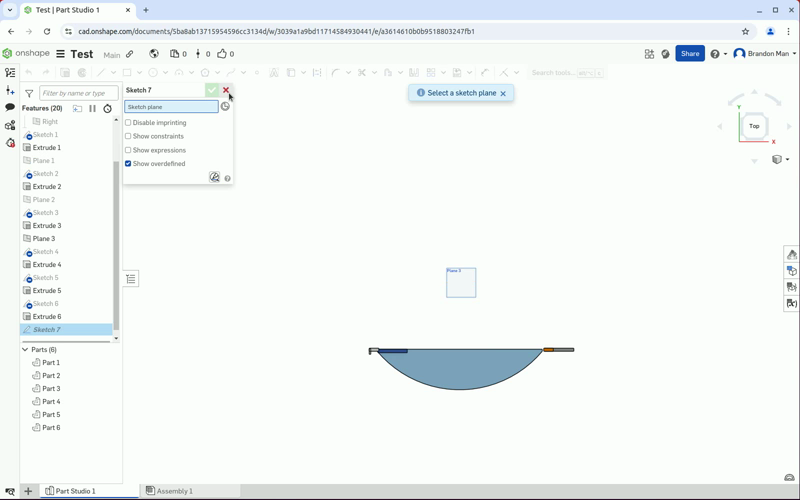
mouse_move(69, 241)
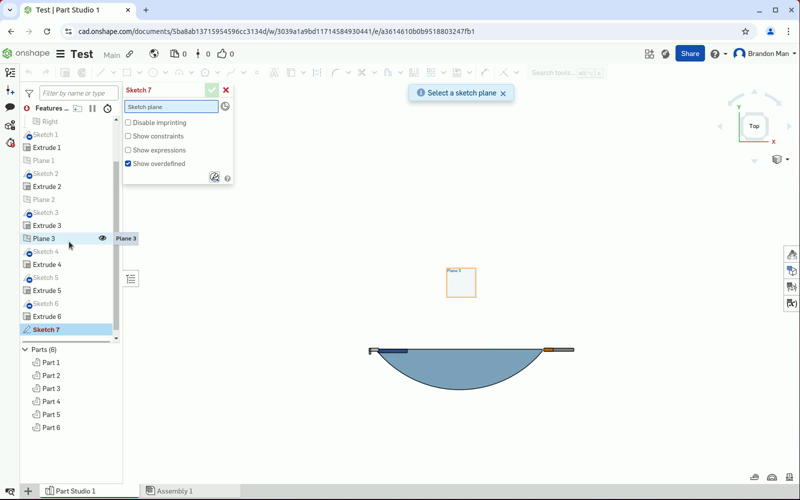
click(69, 241)
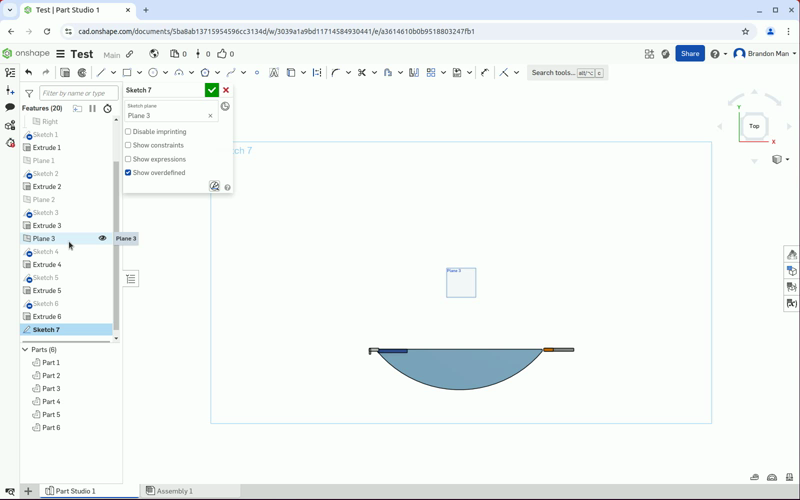
mouse_move(73, 352)
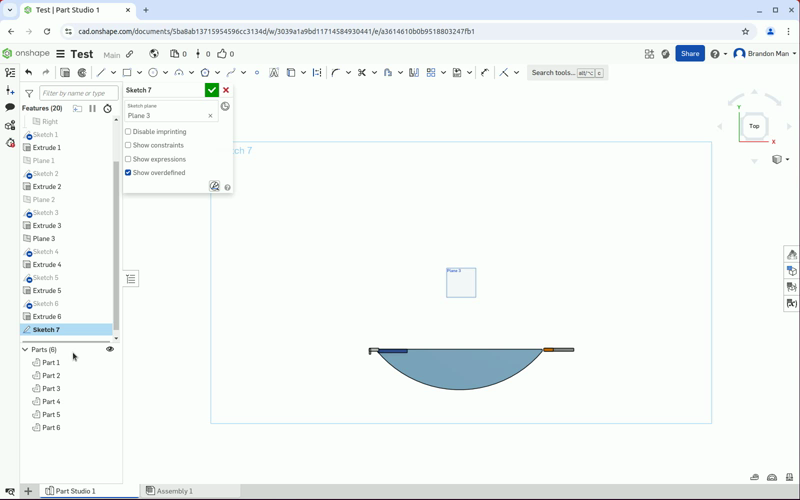
key(y)
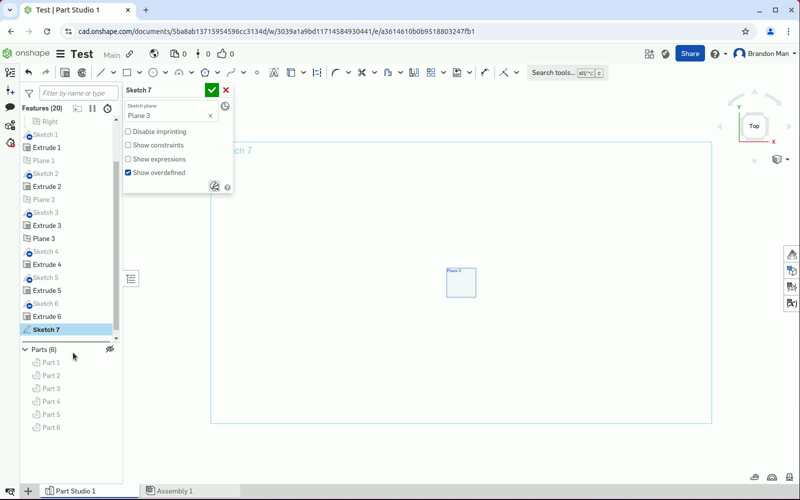
key(l)
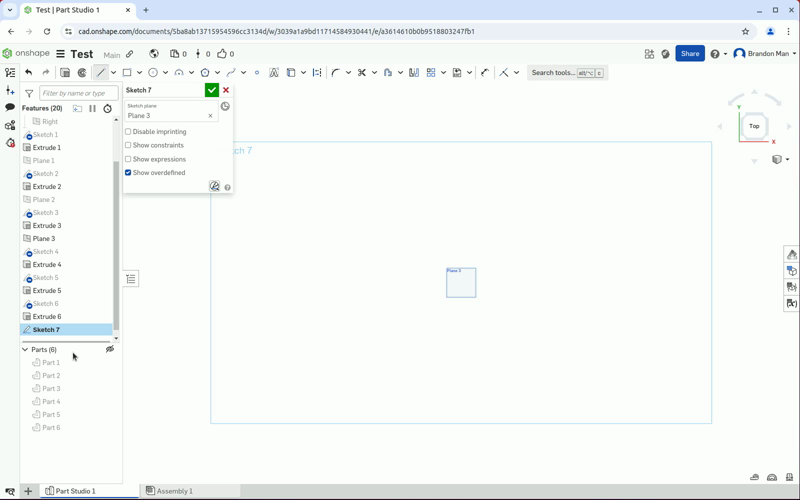
key_down(shift)
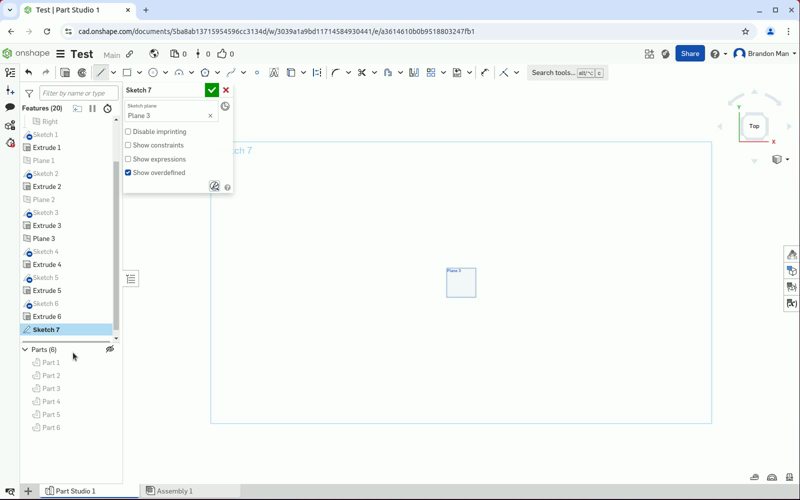
mouse_move(551, 354)
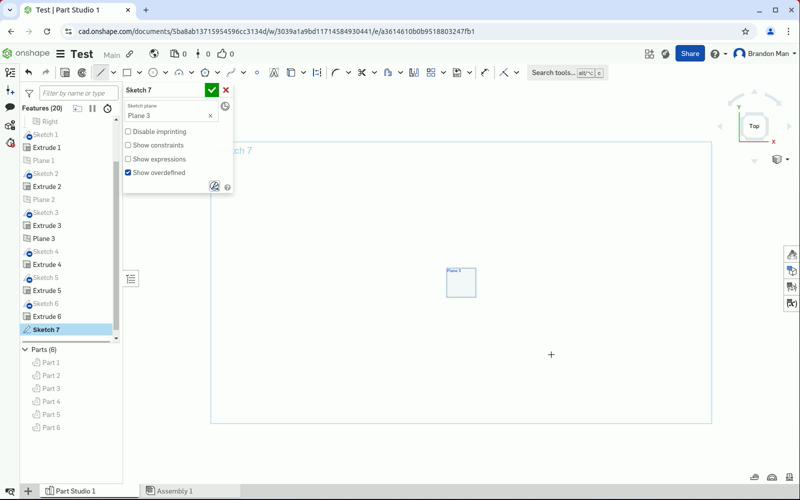
click(551, 354)
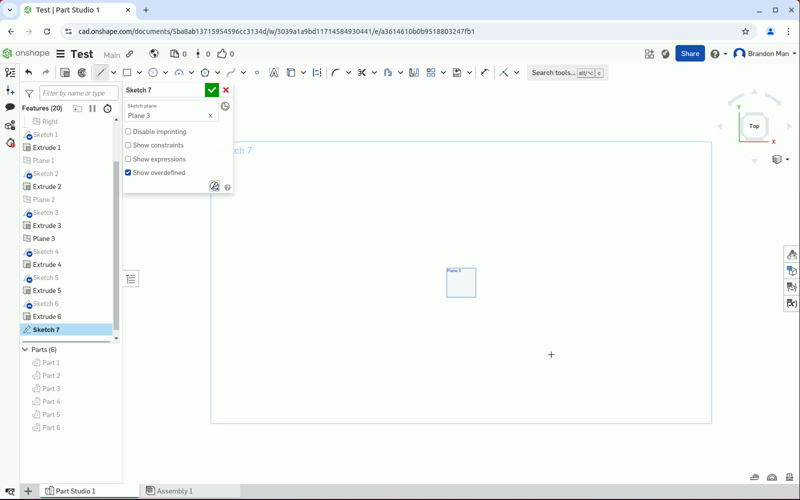
key_up(shift)
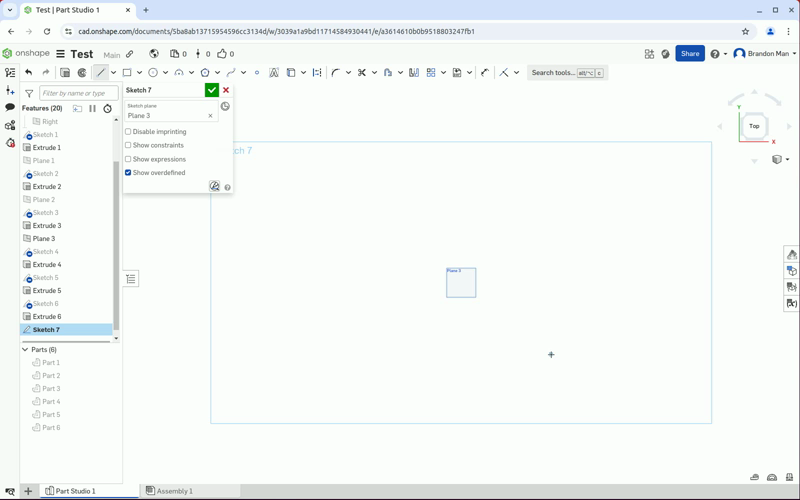
key_down(shift)
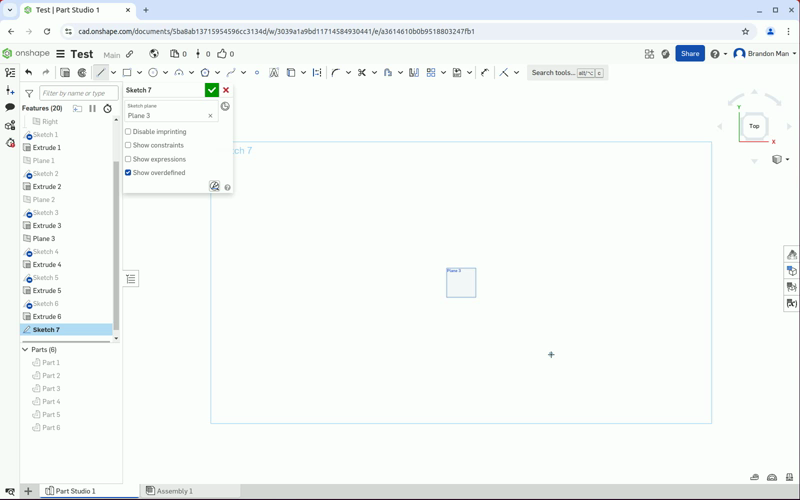
mouse_move(581, 354)
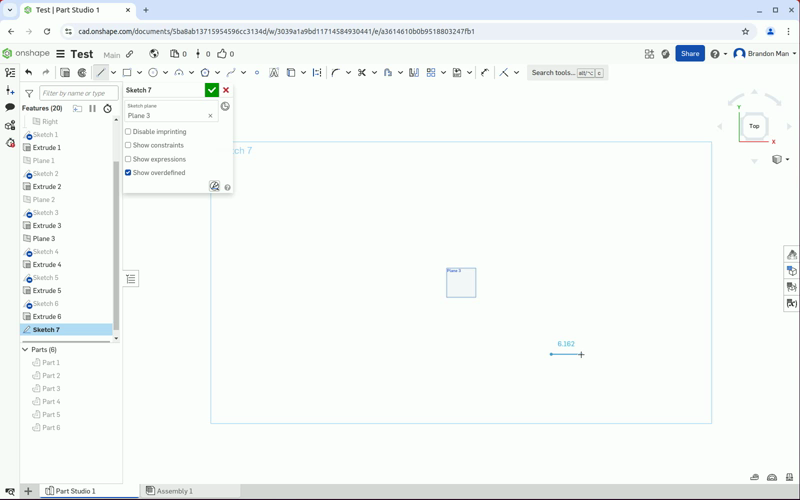
mouse_move(552, 354)
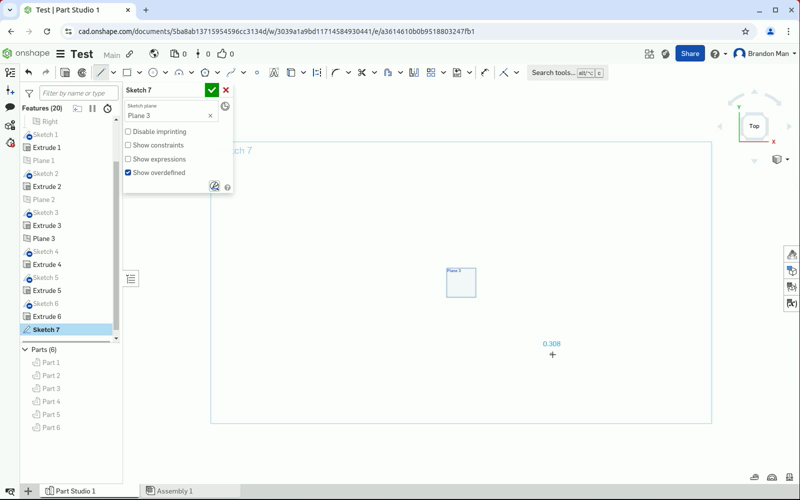
scroll(6)
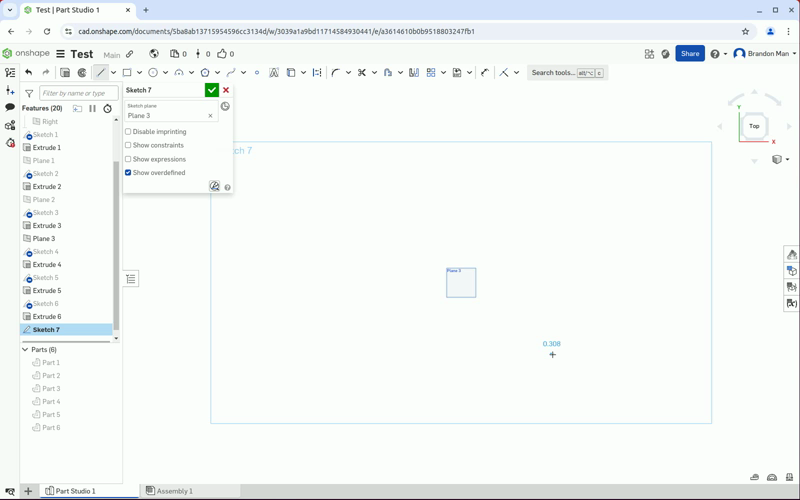
scroll(6)
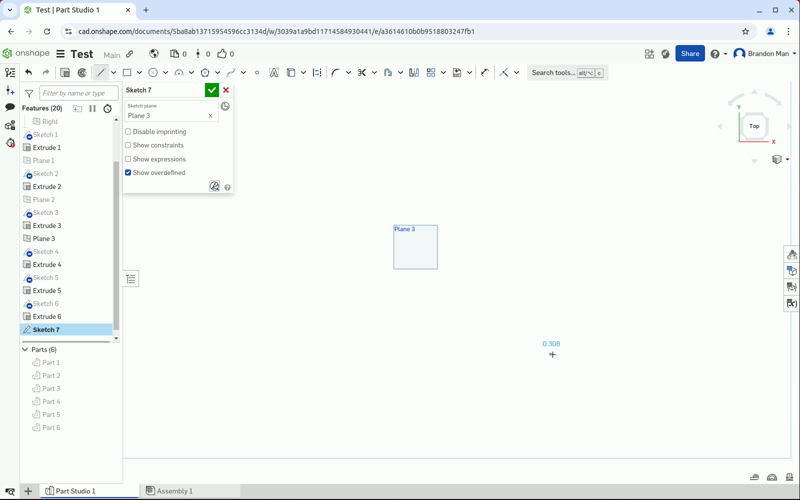
scroll(6)
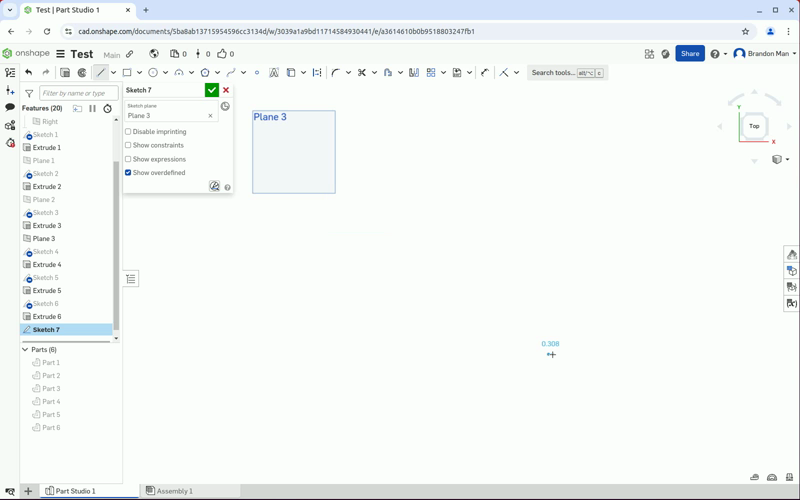
scroll(6)
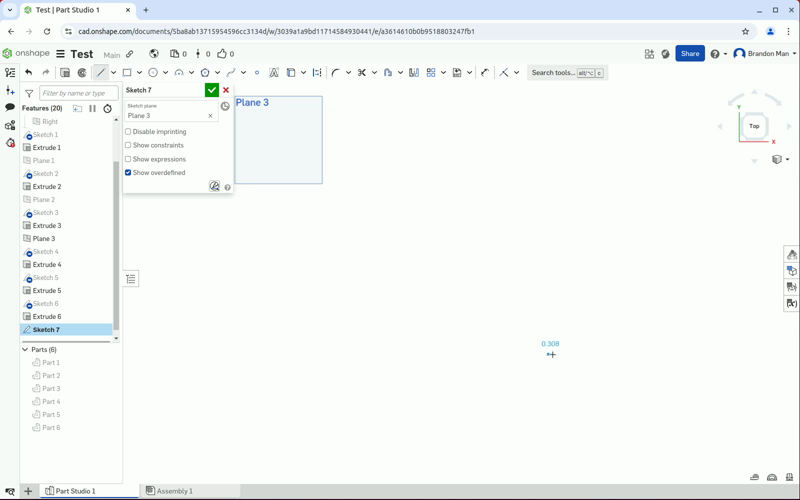
scroll(6)
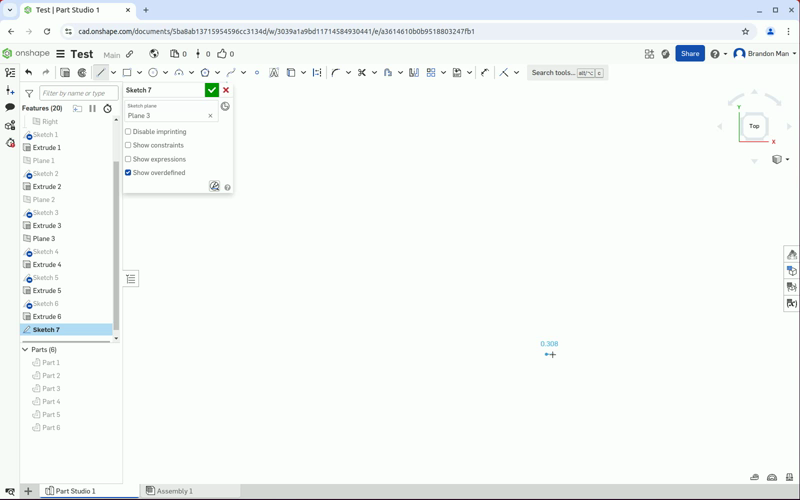
scroll(6)
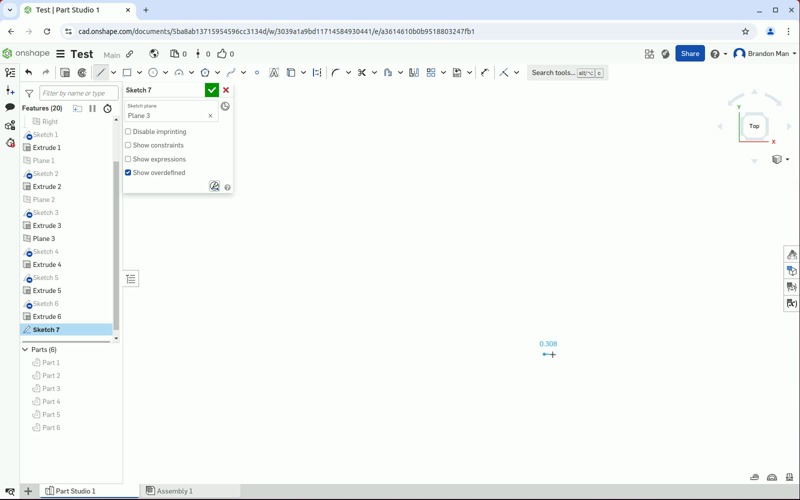
scroll(6)
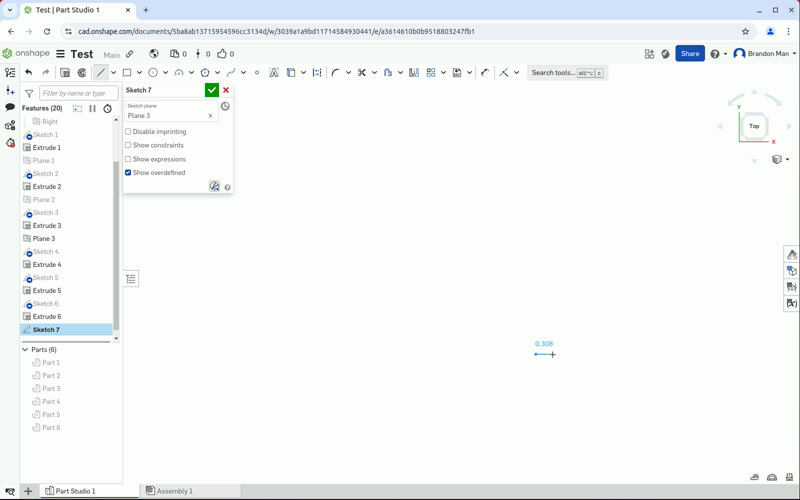
click(552, 354)
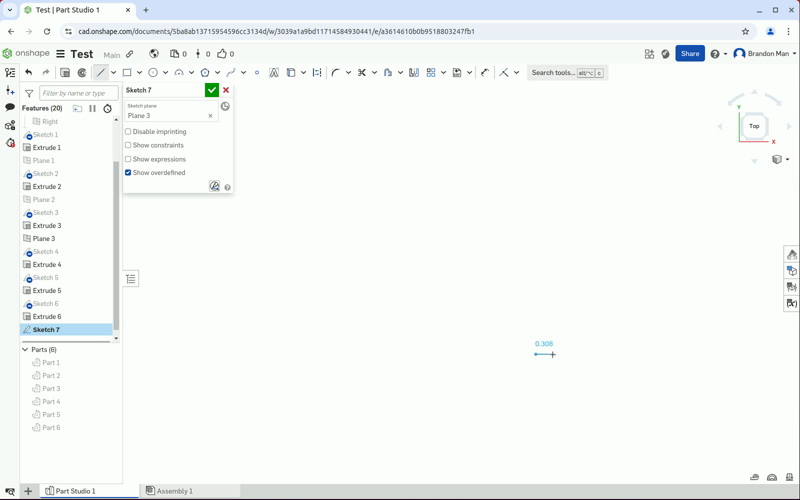
scroll(-6)
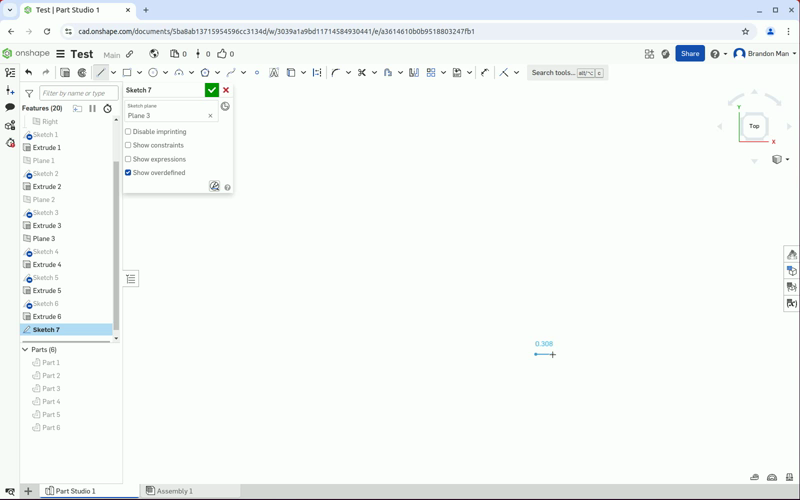
scroll(-6)
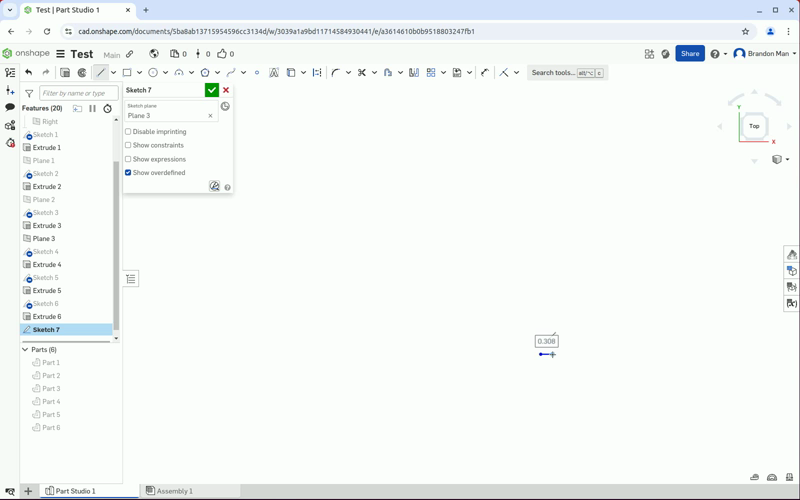
scroll(-6)
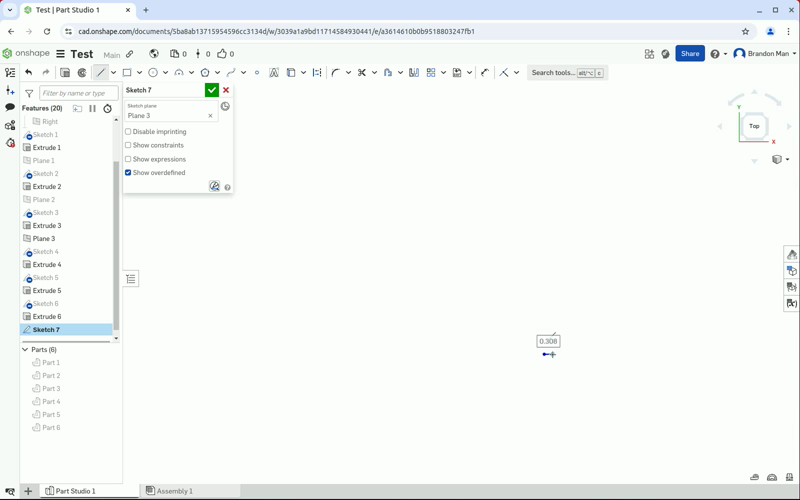
scroll(-6)
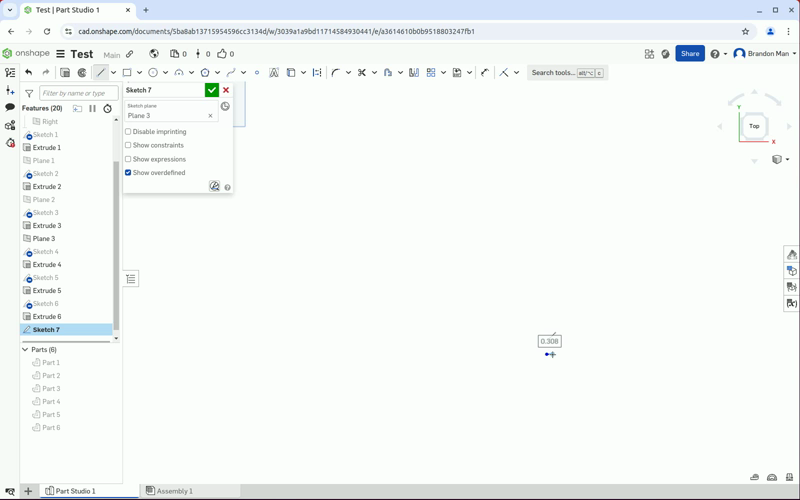
scroll(-6)
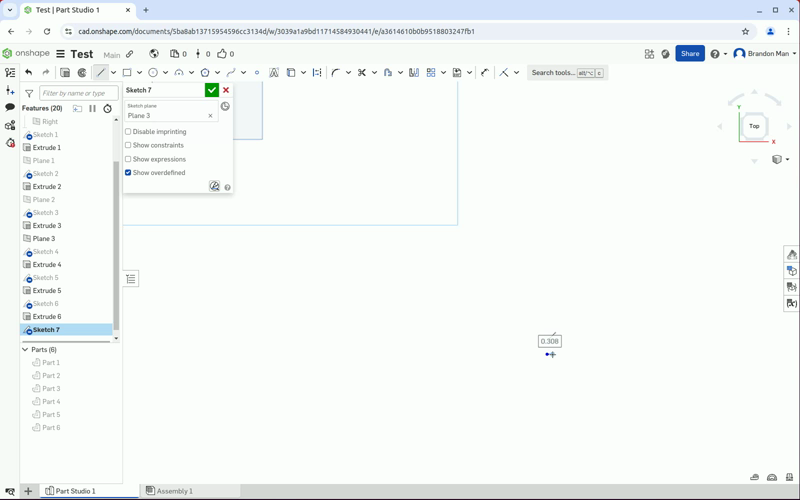
scroll(-6)
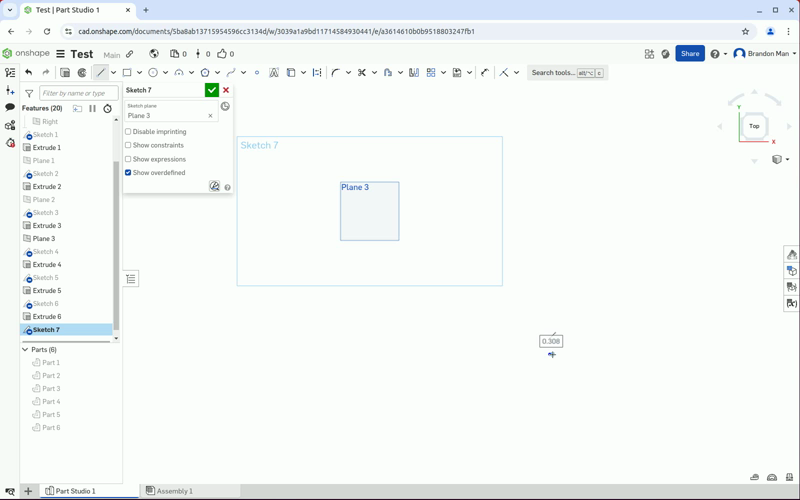
scroll(-6)
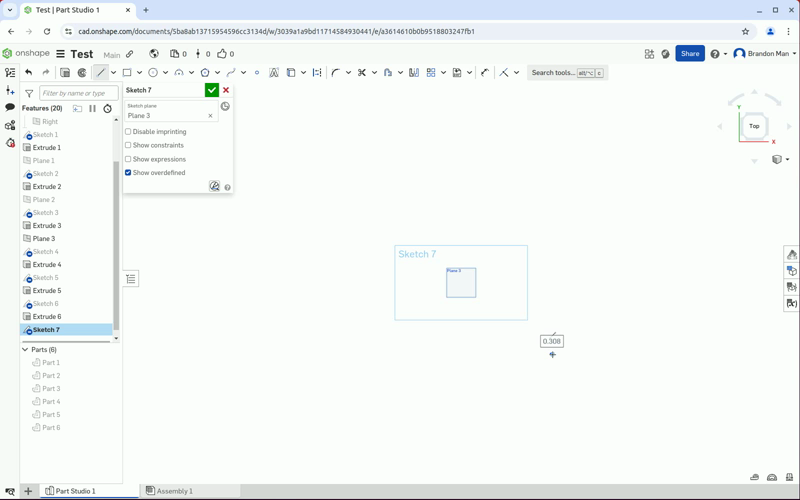
key_up(shift)
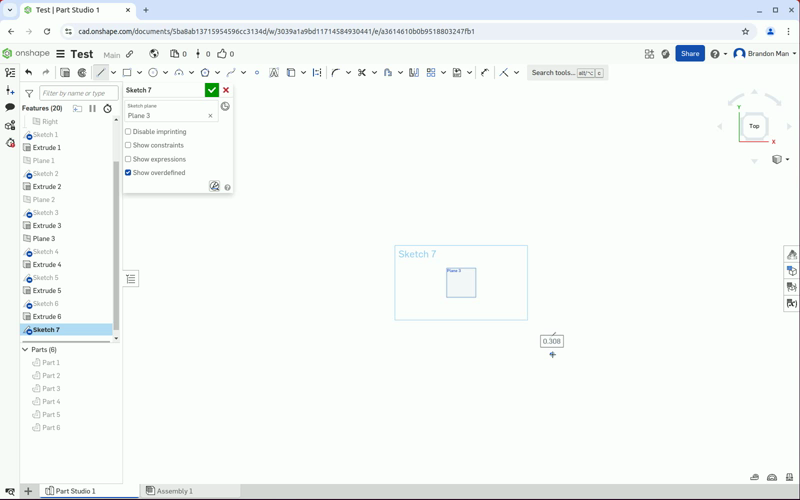
key_down(shift)
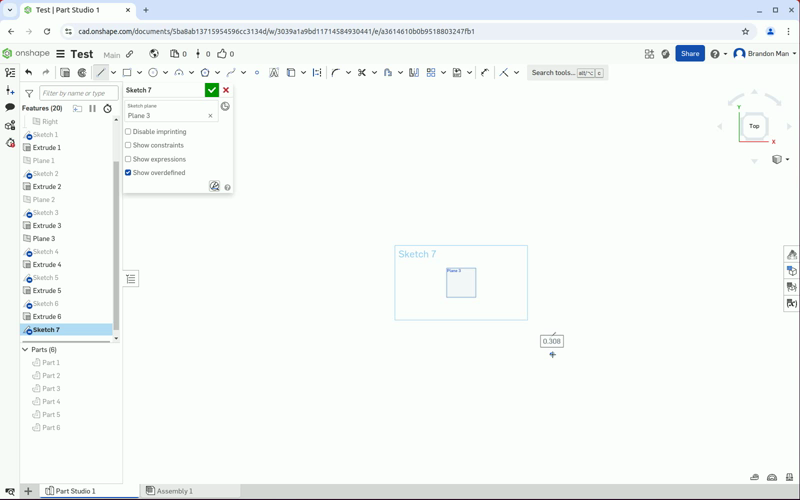
mouse_move(582, 354)
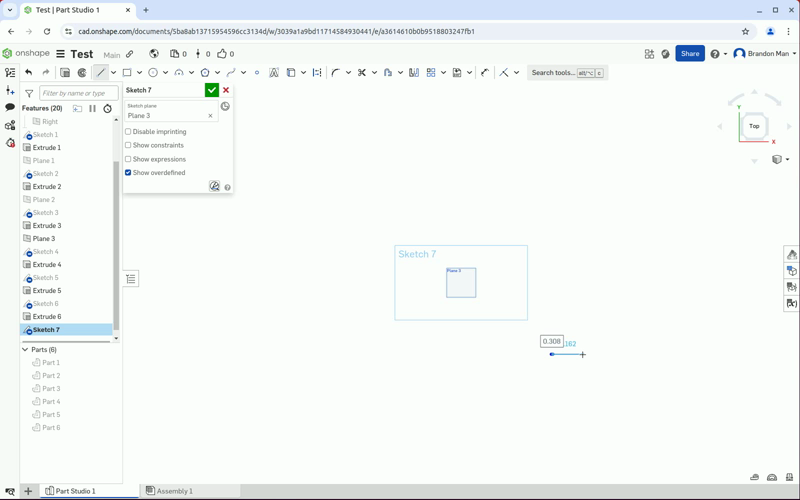
mouse_move(552, 348)
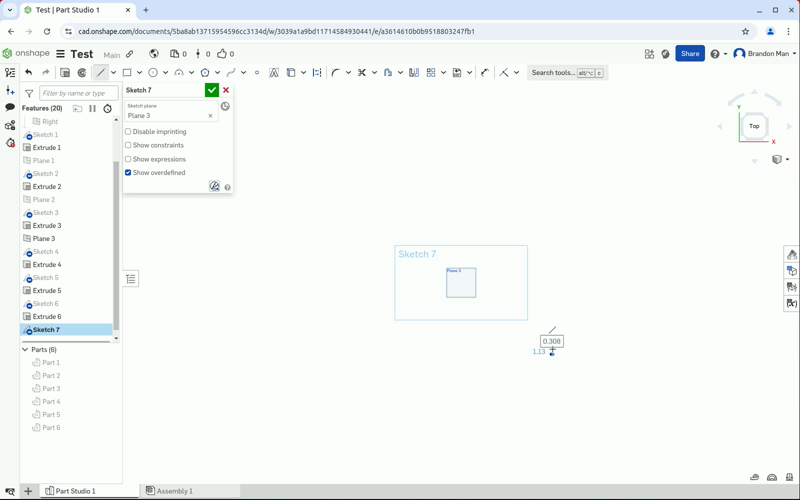
scroll(6)
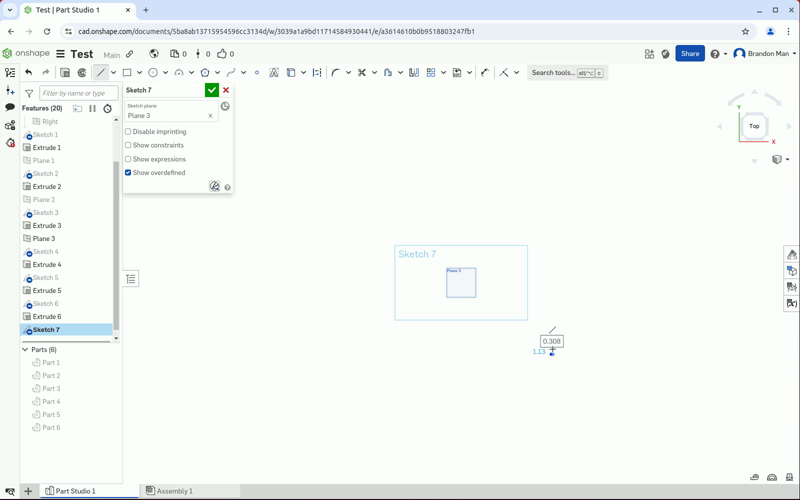
scroll(6)
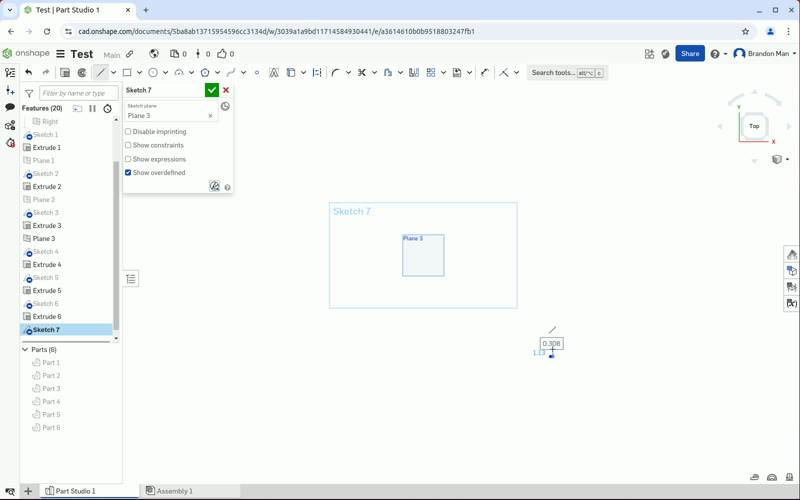
scroll(6)
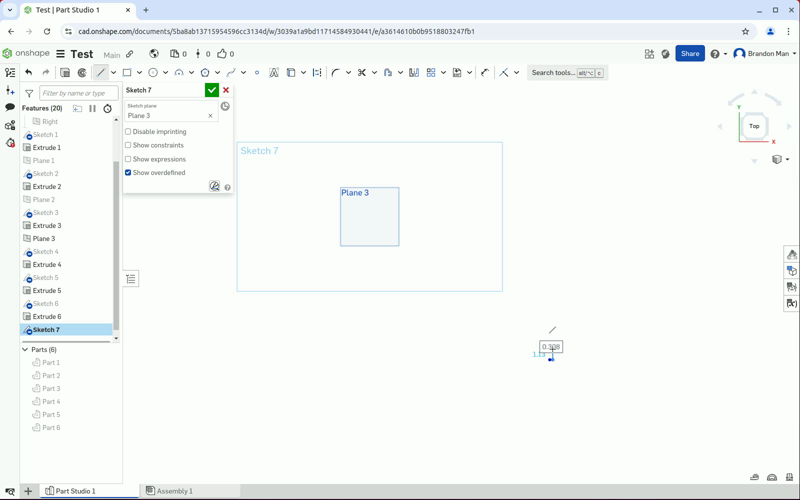
scroll(6)
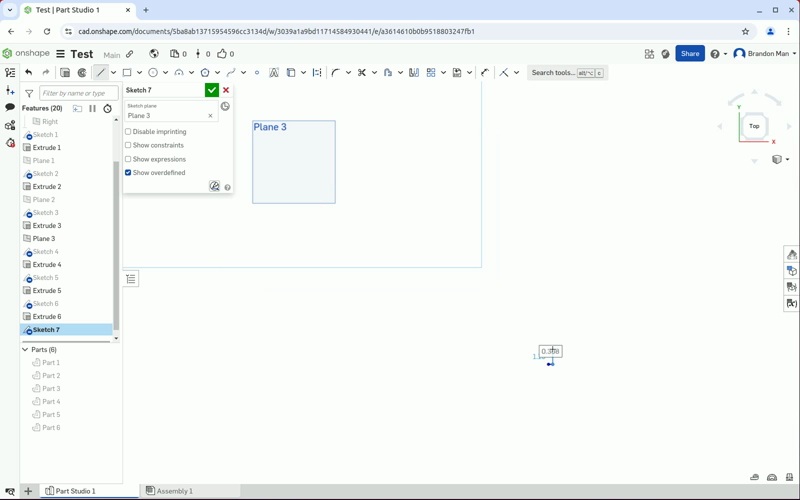
scroll(6)
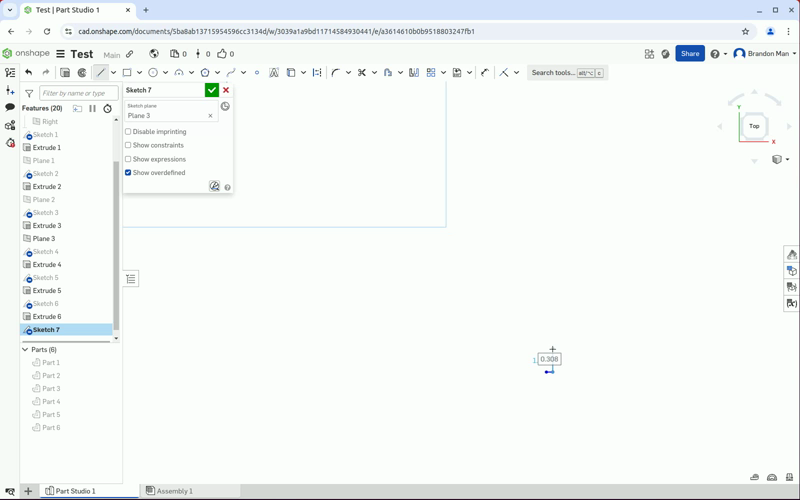
scroll(6)
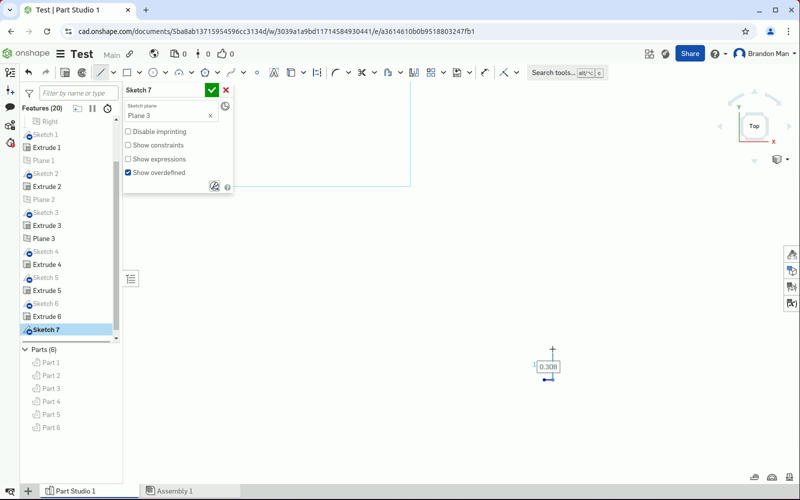
scroll(6)
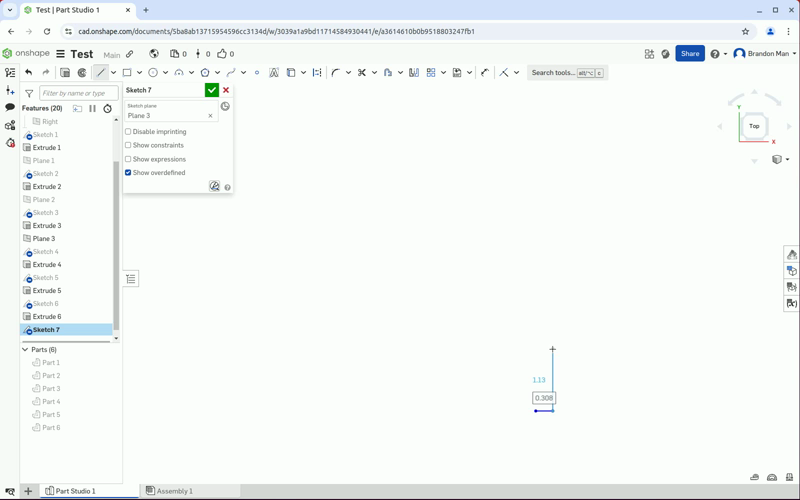
click(552, 348)
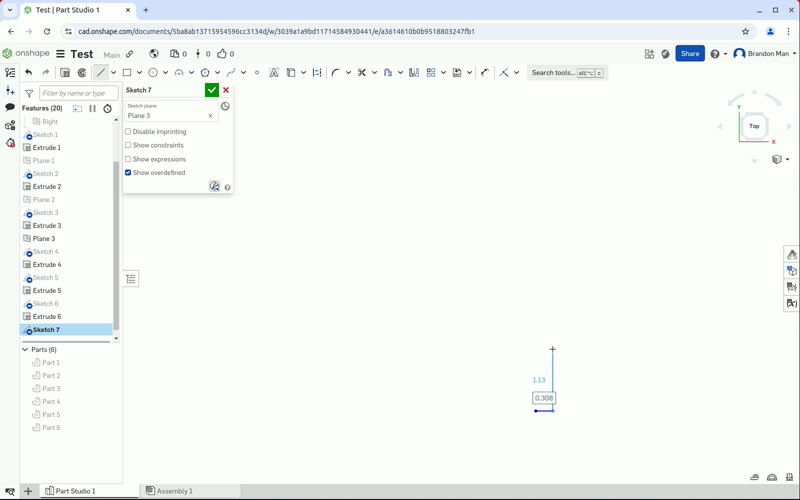
scroll(-6)
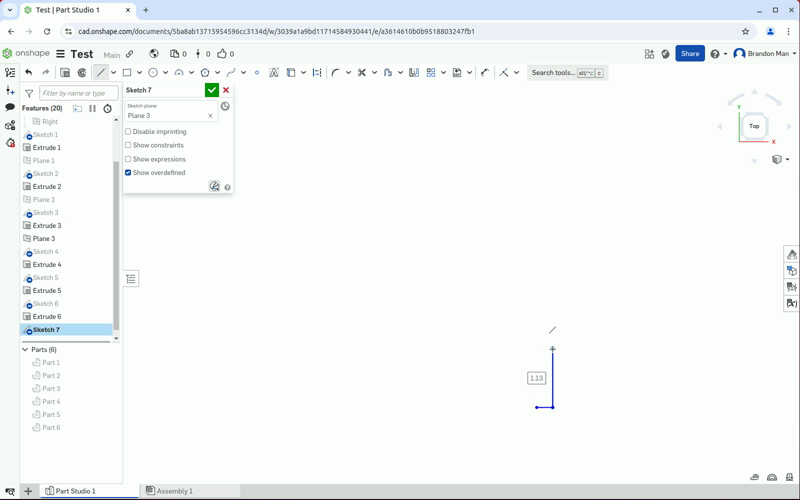
scroll(-6)
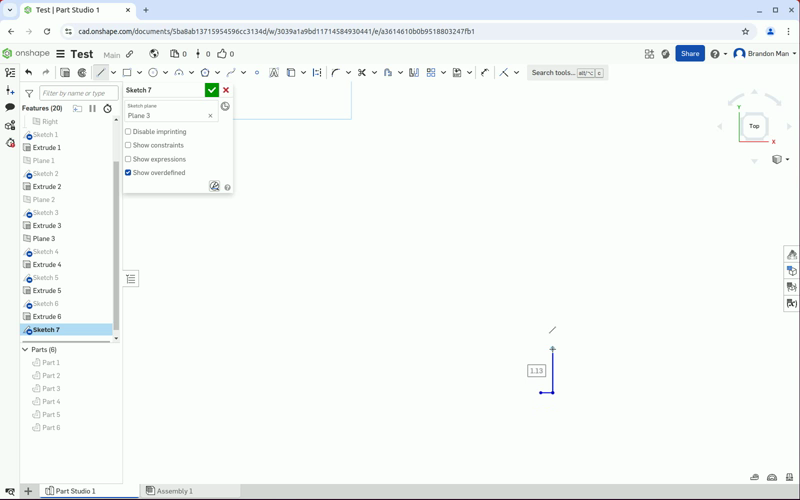
scroll(-6)
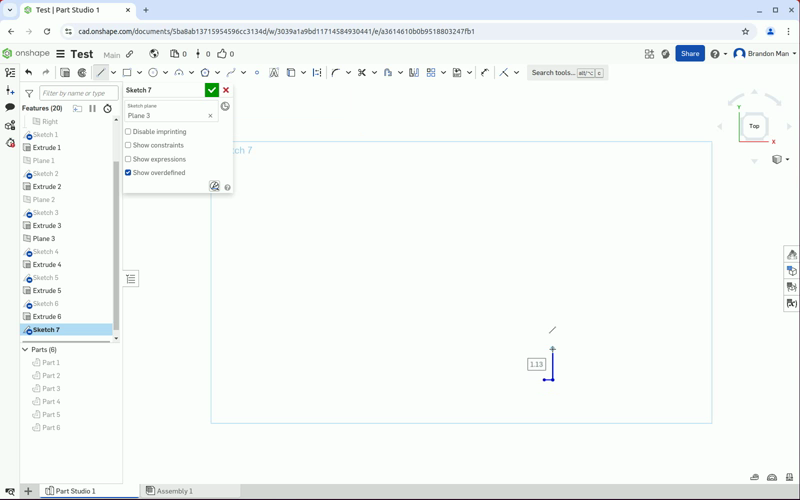
scroll(-6)
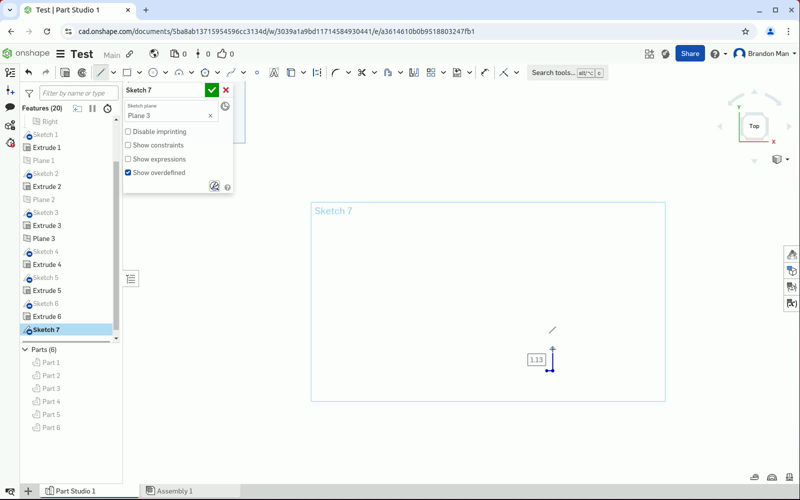
scroll(-6)
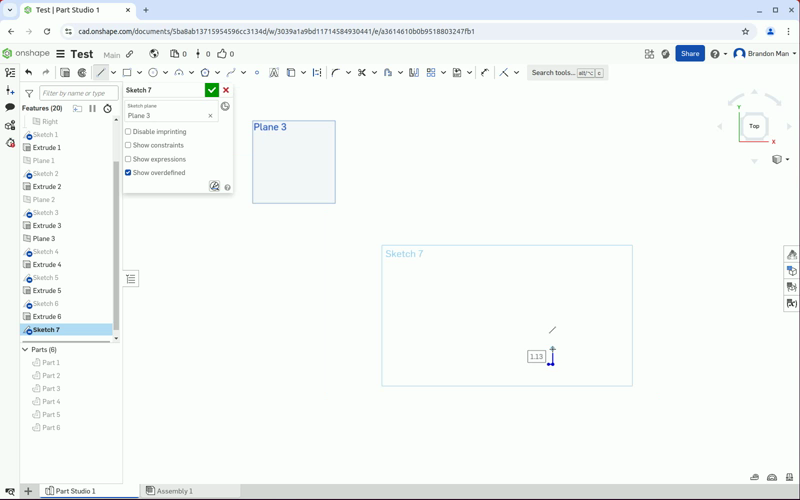
scroll(-6)
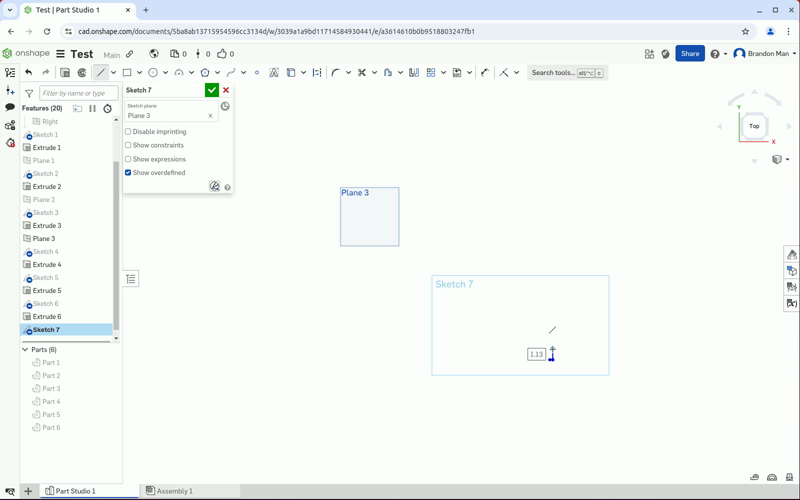
scroll(-6)
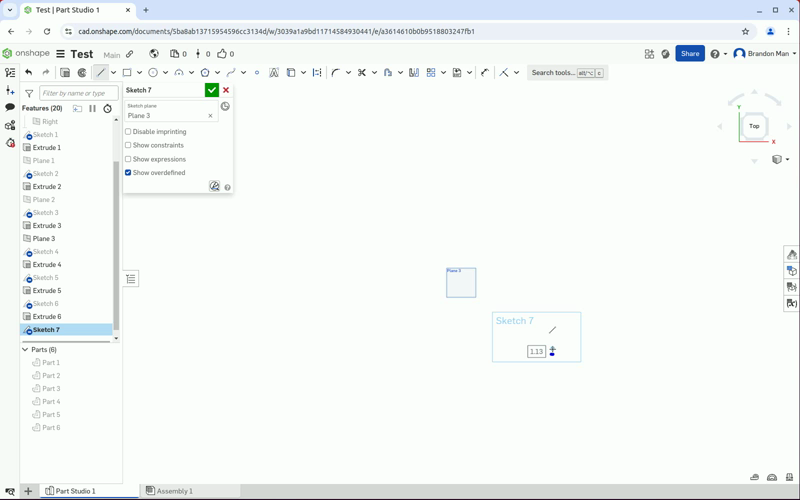
key_up(shift)
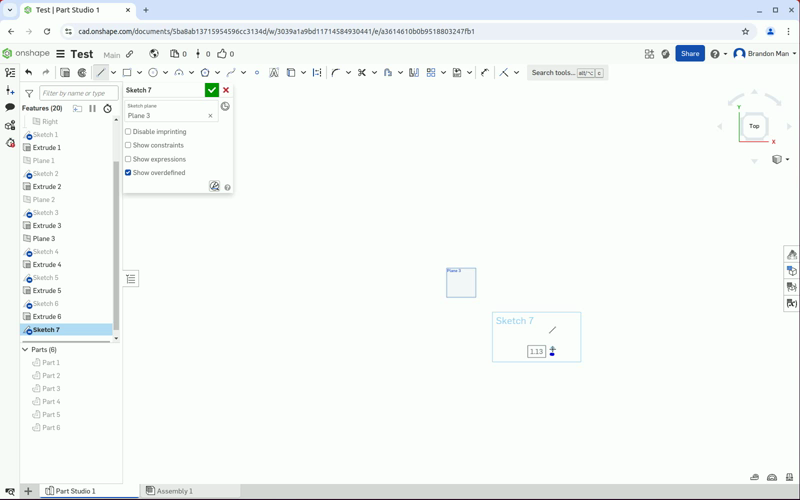
key_down(shift)
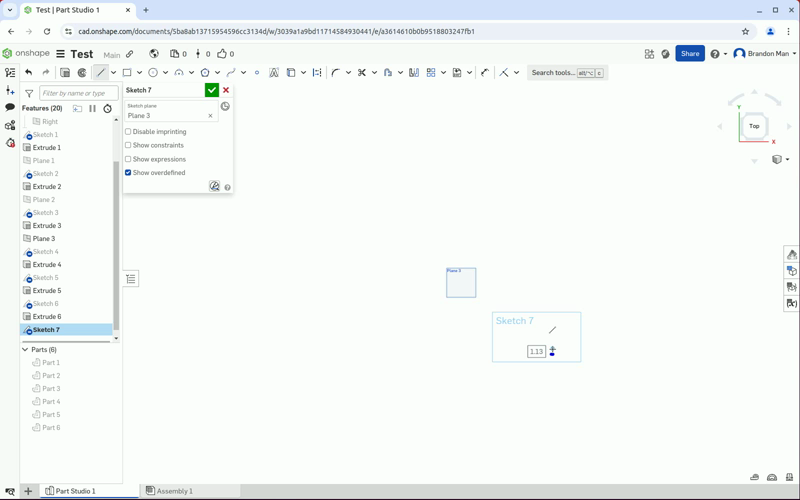
mouse_move(582, 348)
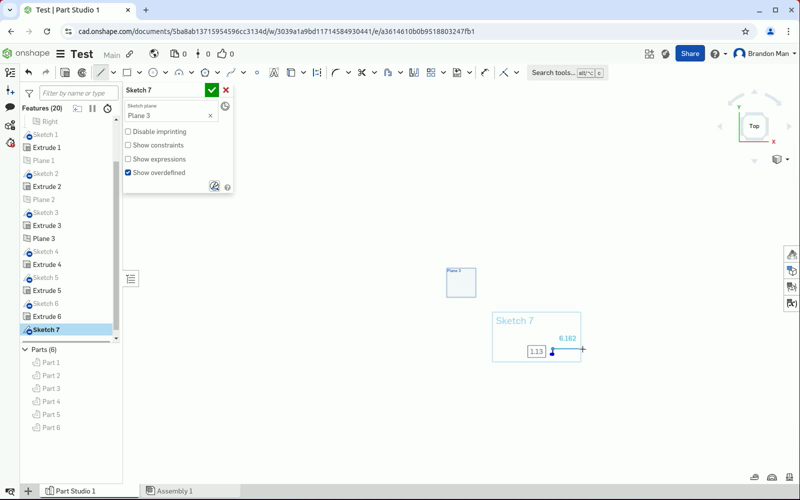
mouse_move(551, 348)
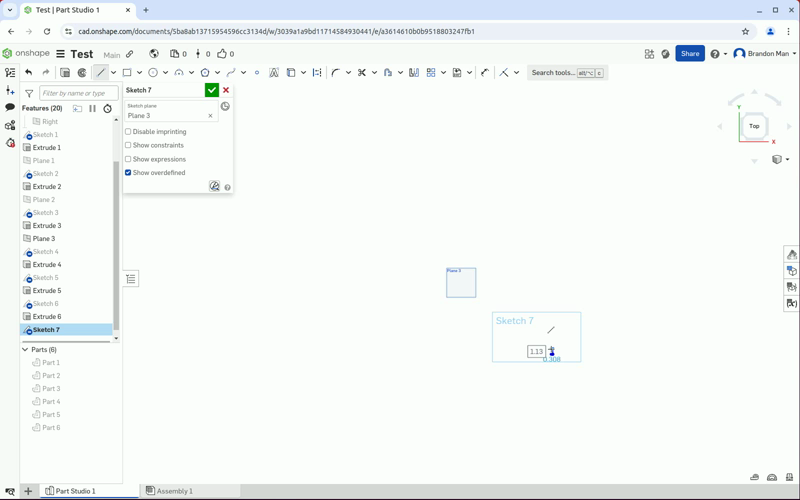
scroll(6)
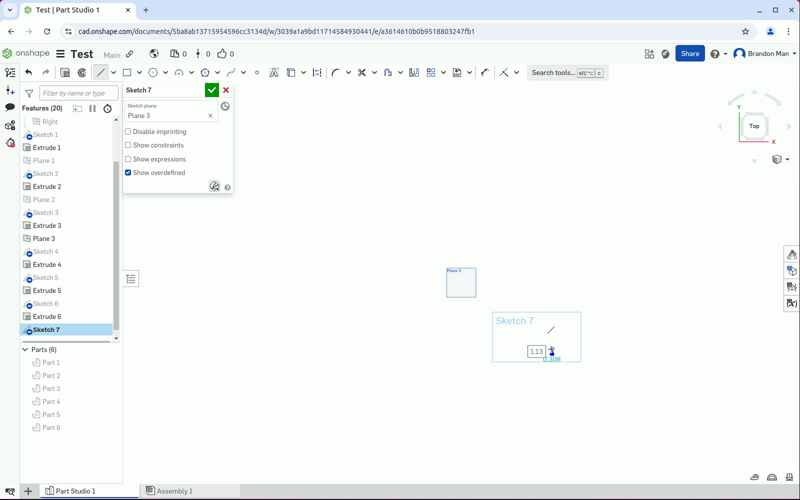
scroll(6)
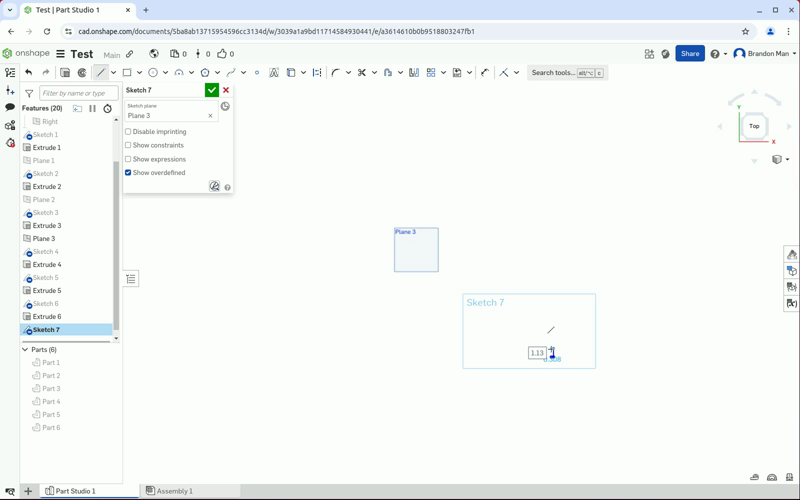
scroll(6)
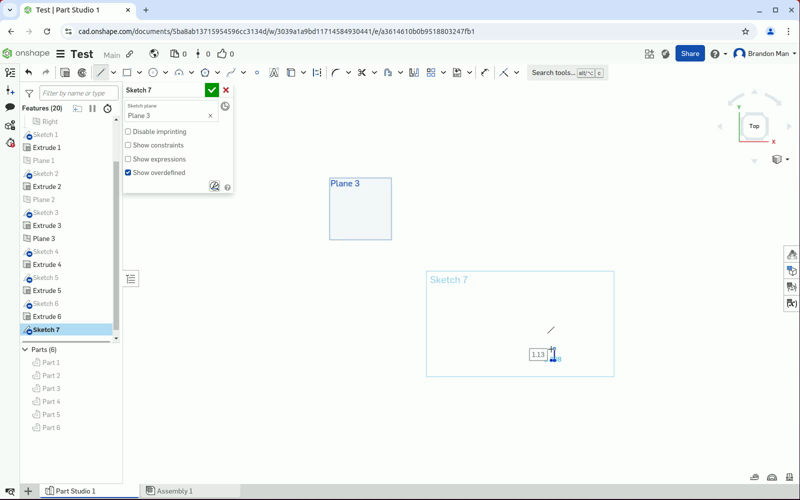
scroll(6)
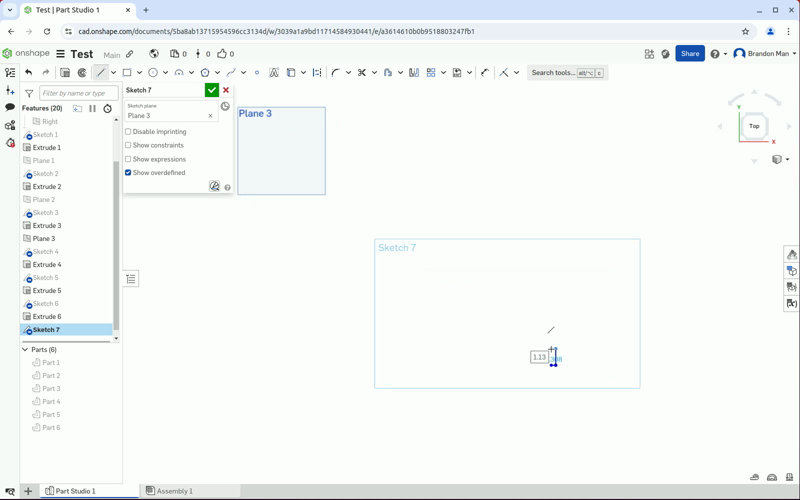
scroll(6)
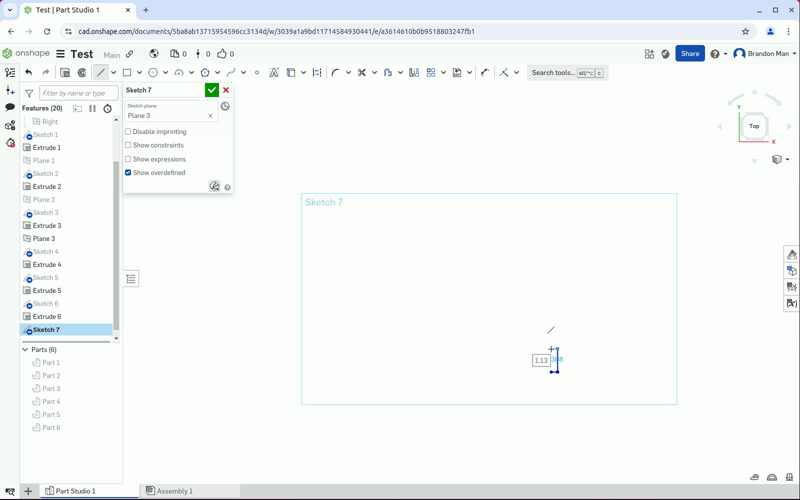
scroll(6)
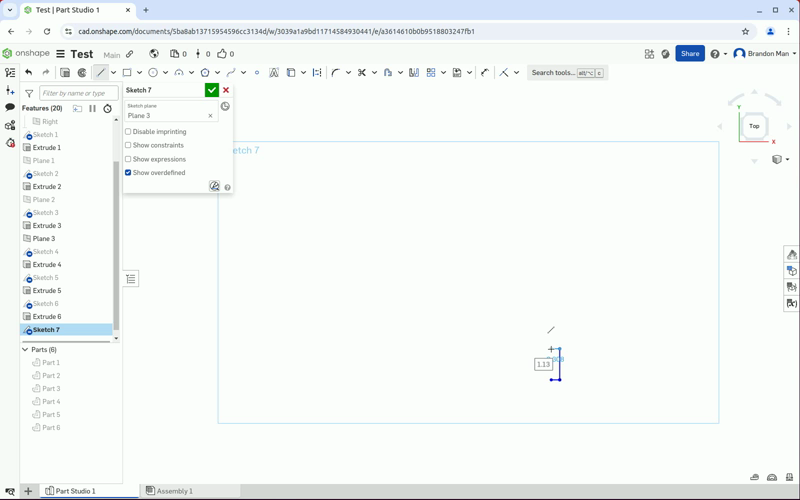
scroll(6)
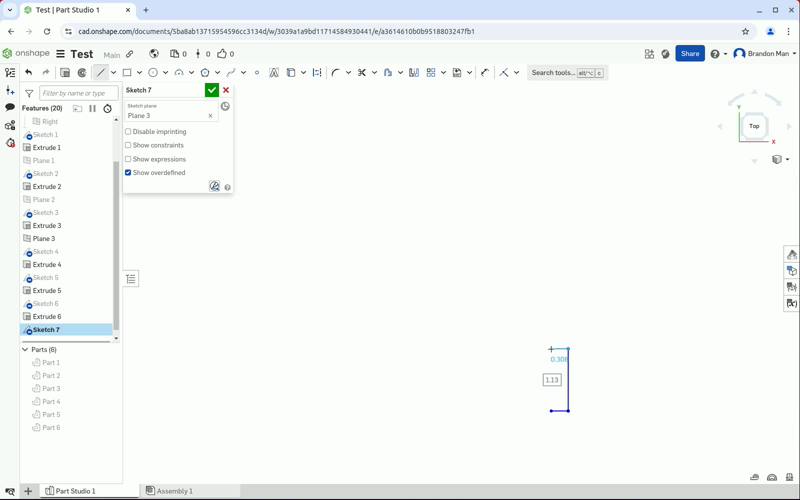
click(551, 348)
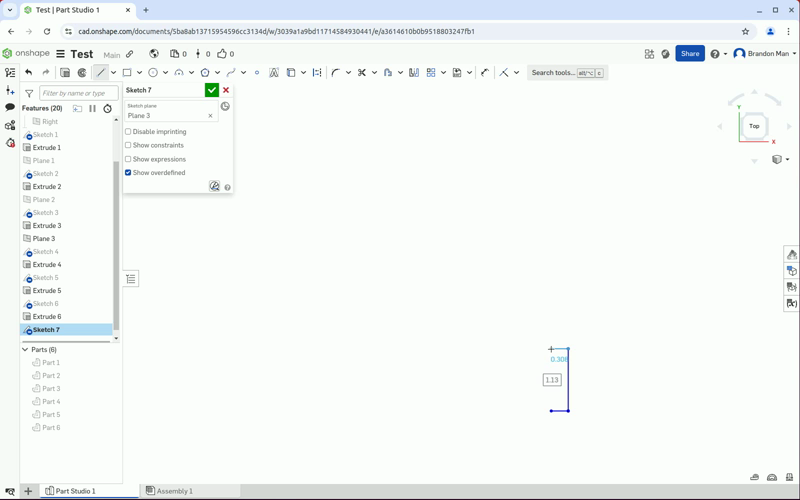
scroll(-6)
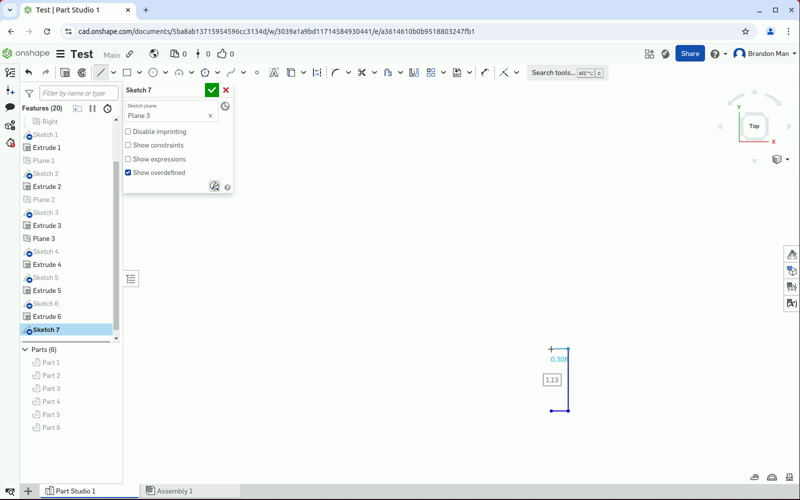
scroll(-6)
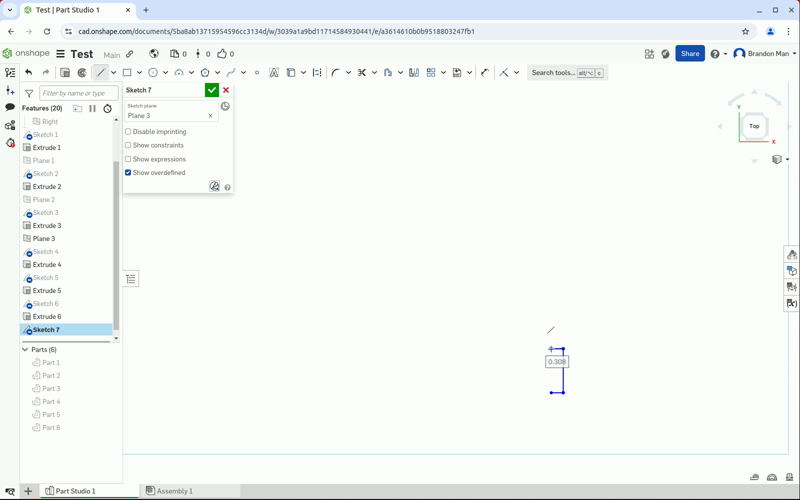
scroll(-6)
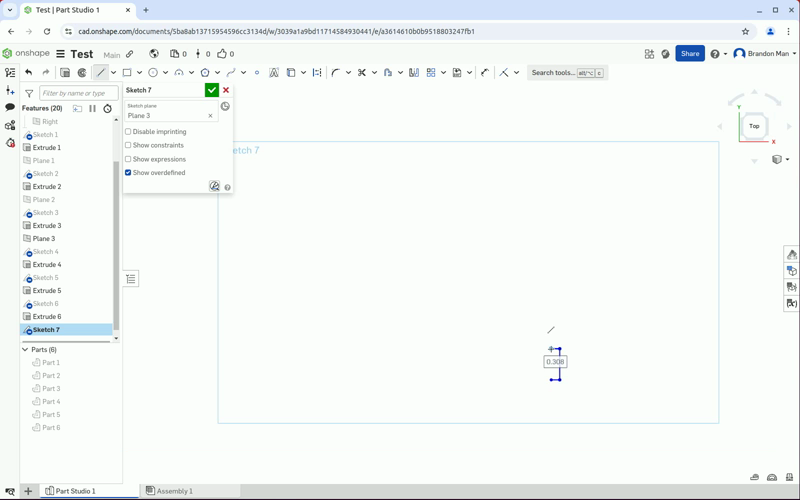
scroll(-6)
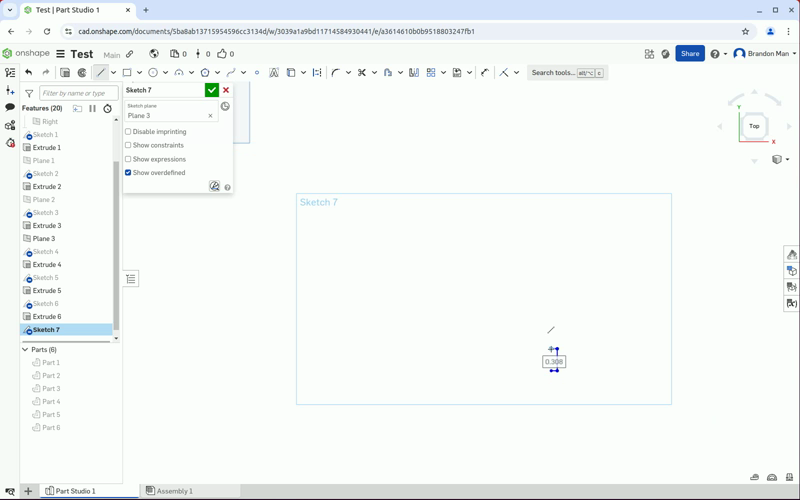
scroll(-6)
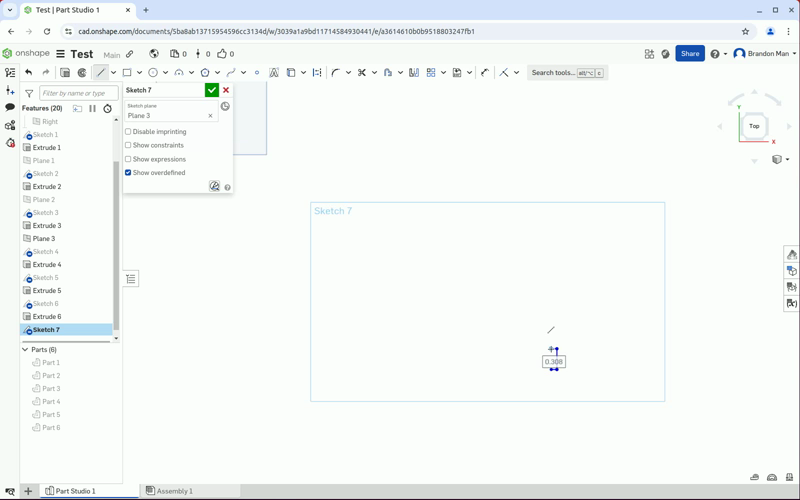
scroll(-6)
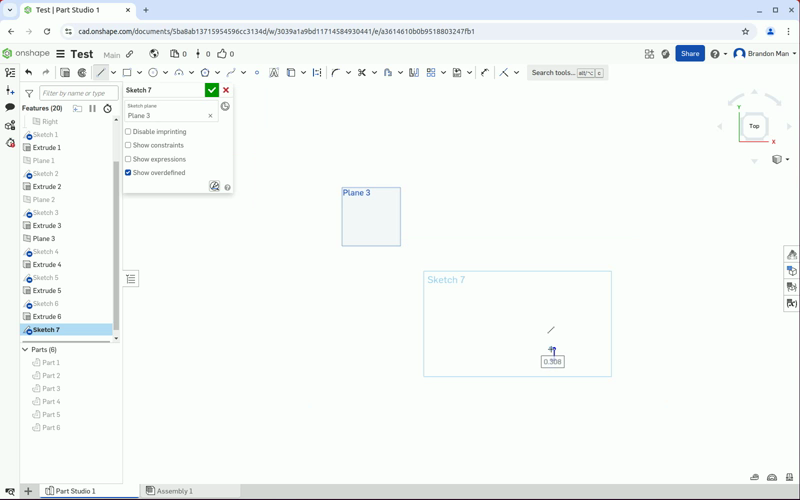
scroll(-6)
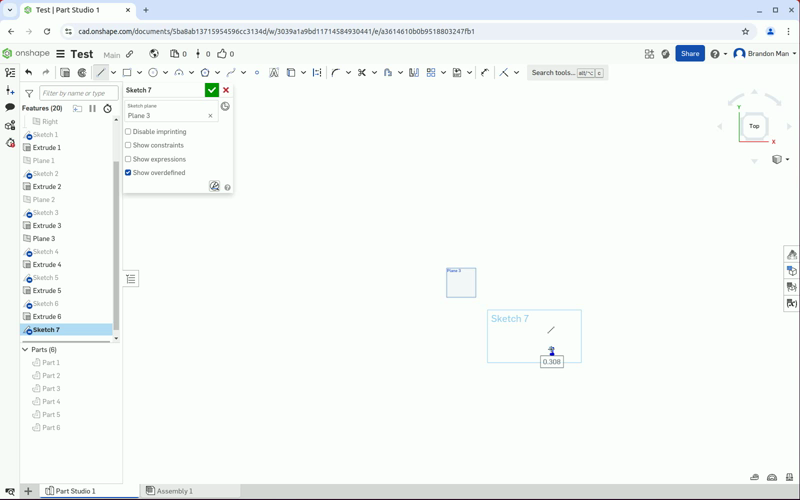
key_up(shift)
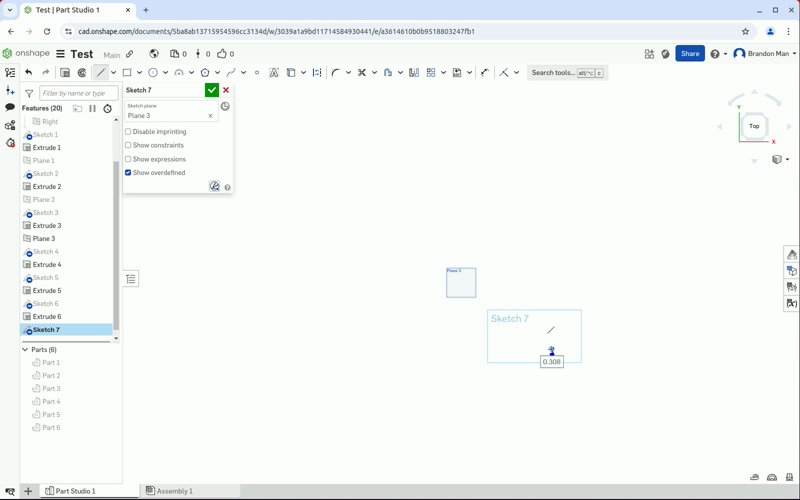
mouse_move(581, 348)
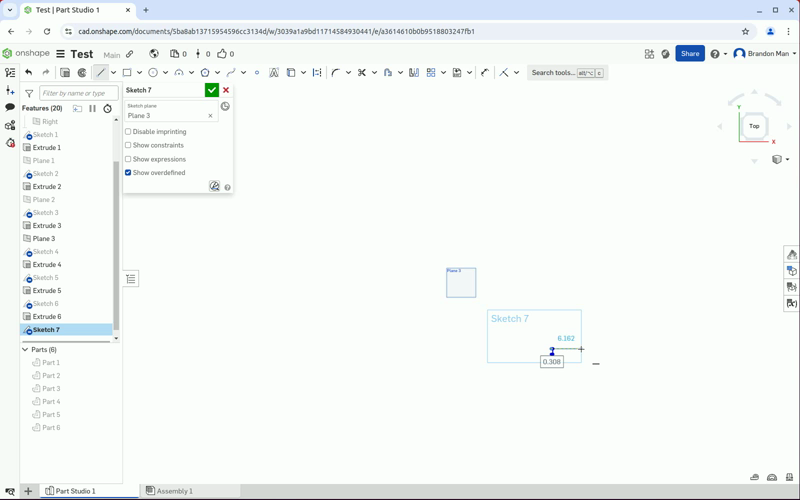
key_down(shift)
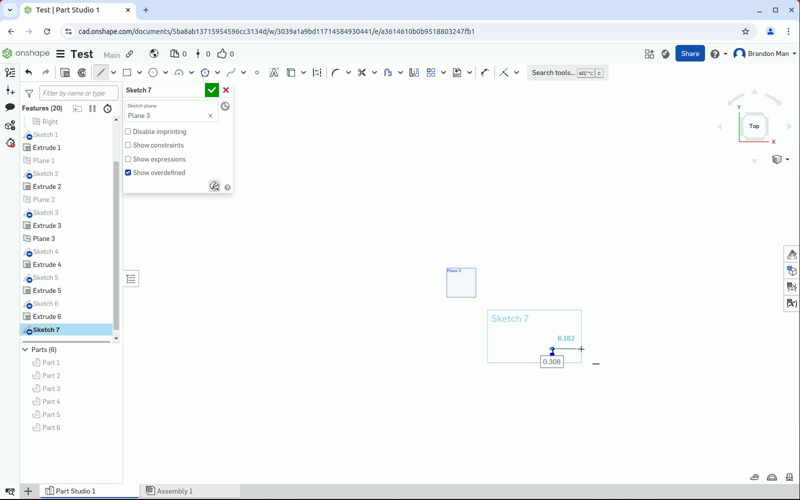
mouse_move(551, 354)
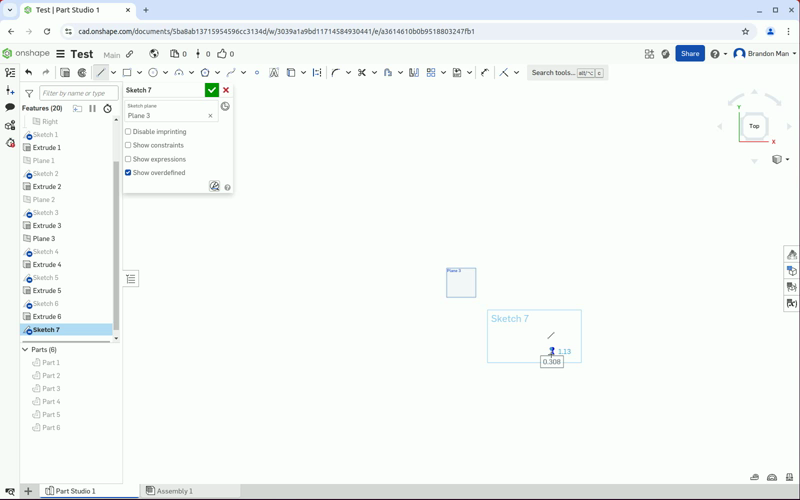
scroll(6)
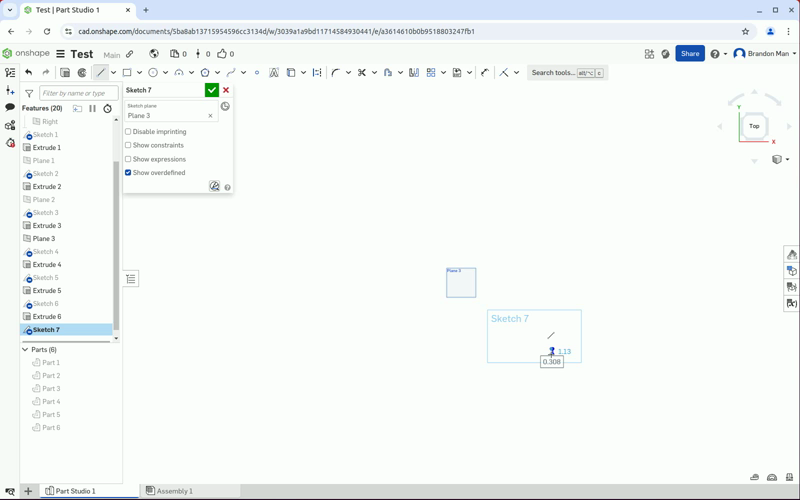
scroll(6)
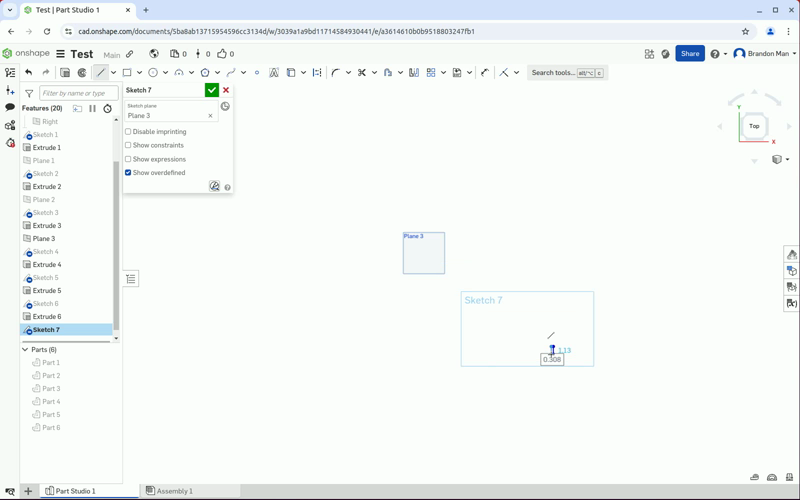
scroll(6)
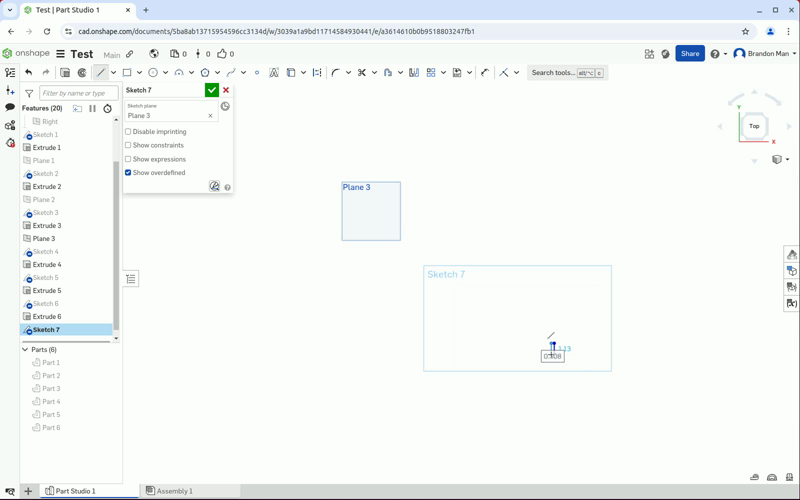
scroll(6)
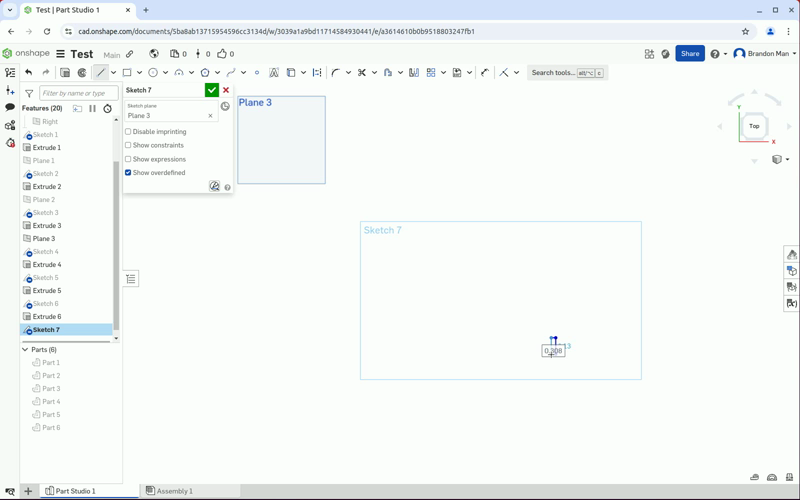
scroll(6)
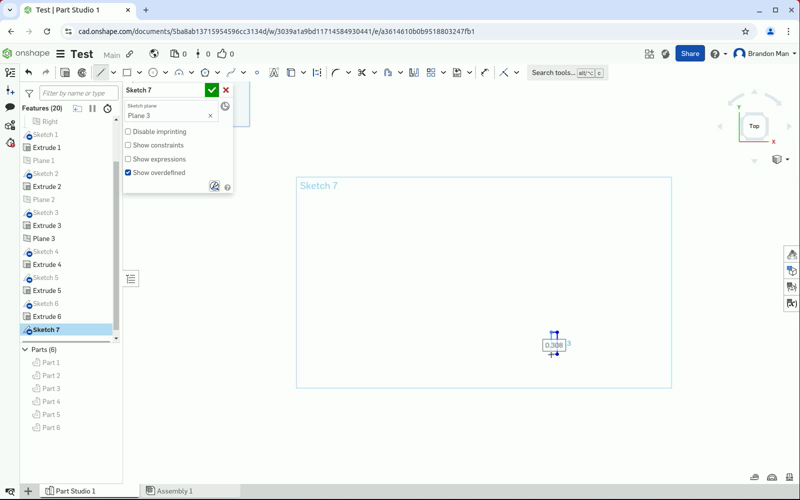
scroll(6)
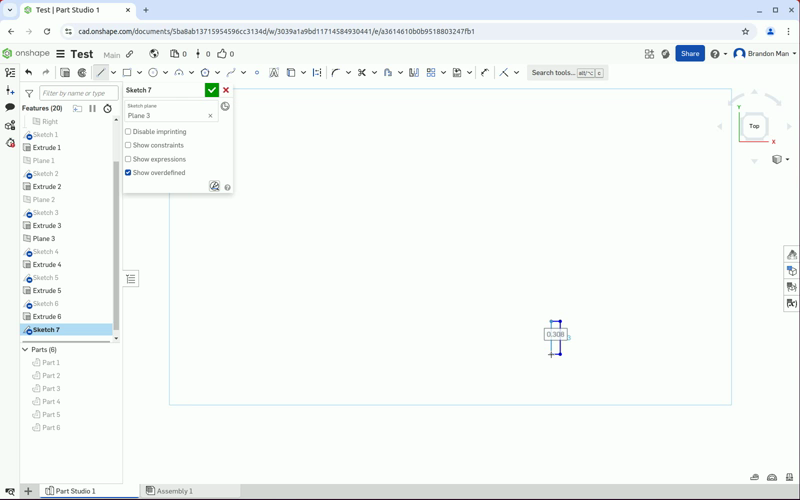
scroll(6)
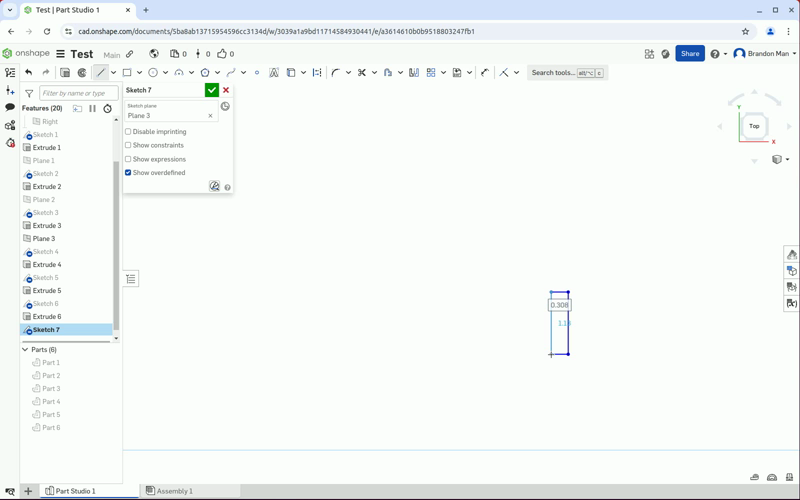
key_up(shift)
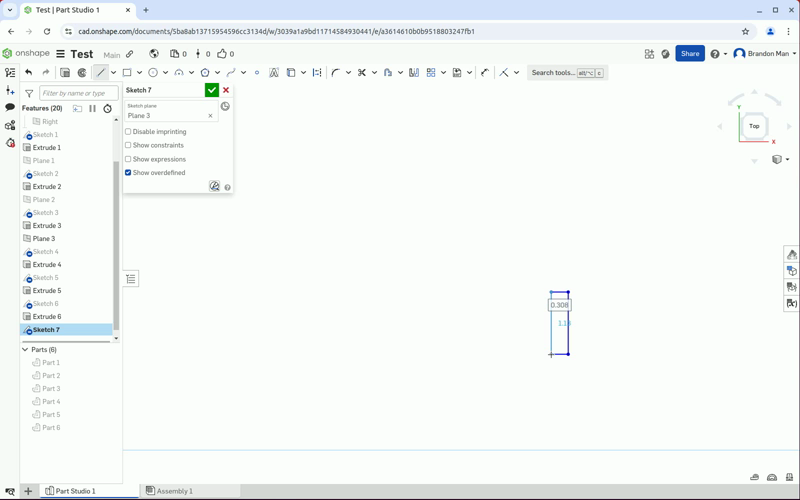
click(551, 354)
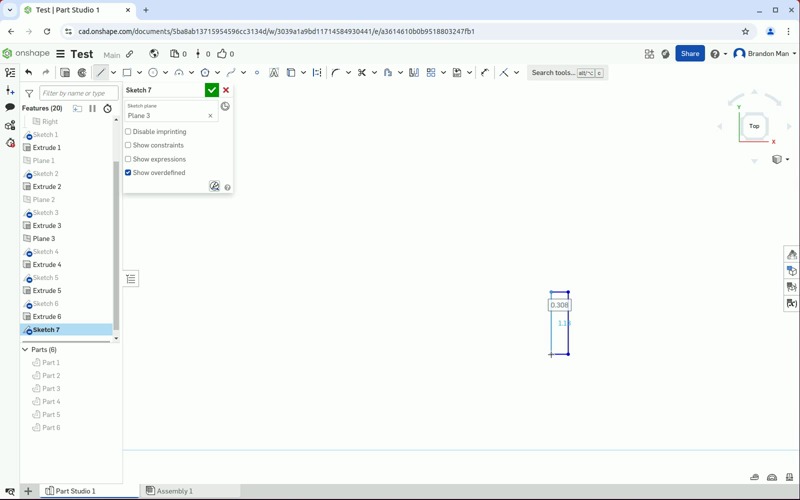
scroll(-6)
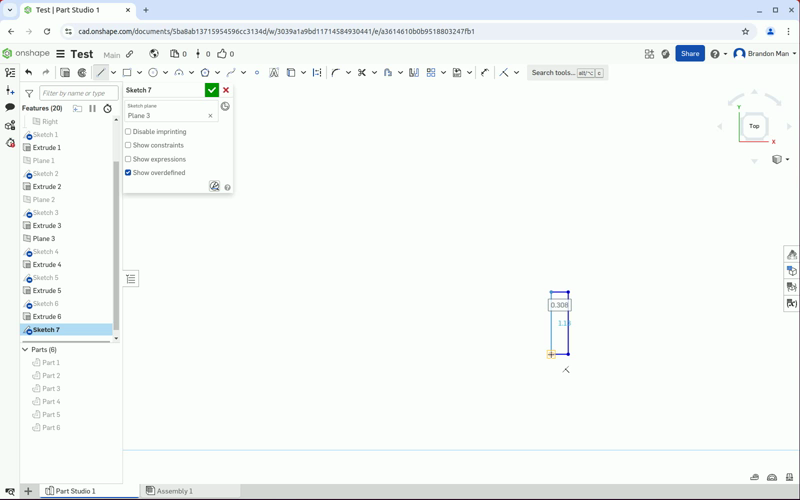
scroll(-6)
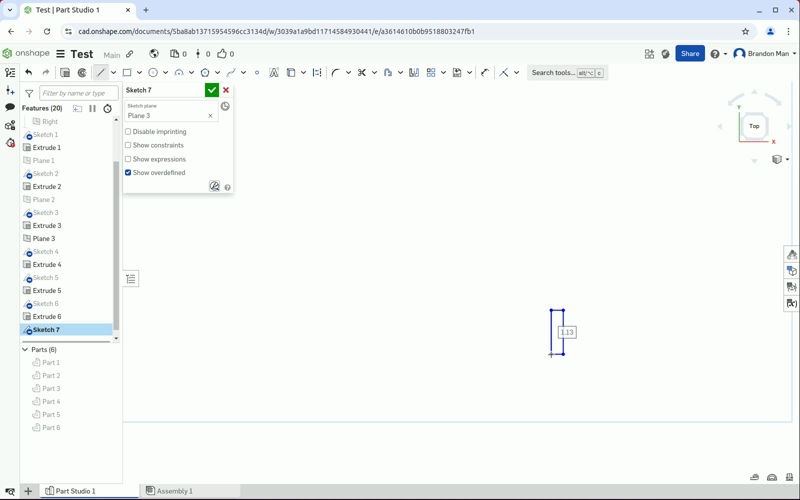
scroll(-6)
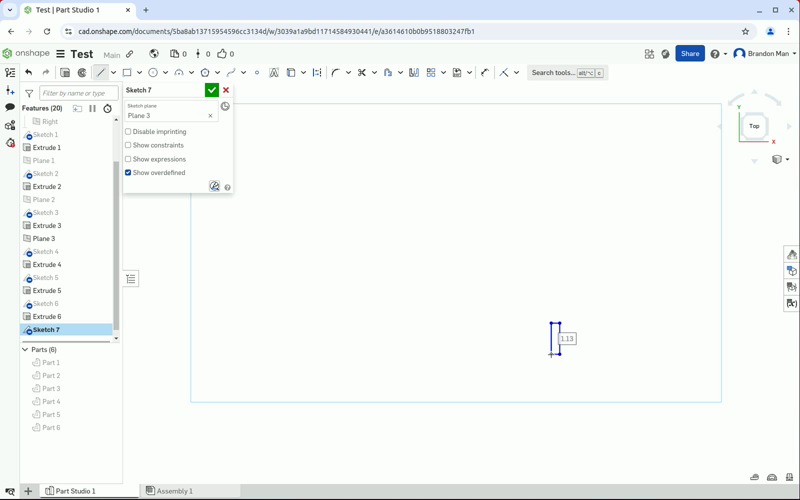
scroll(-6)
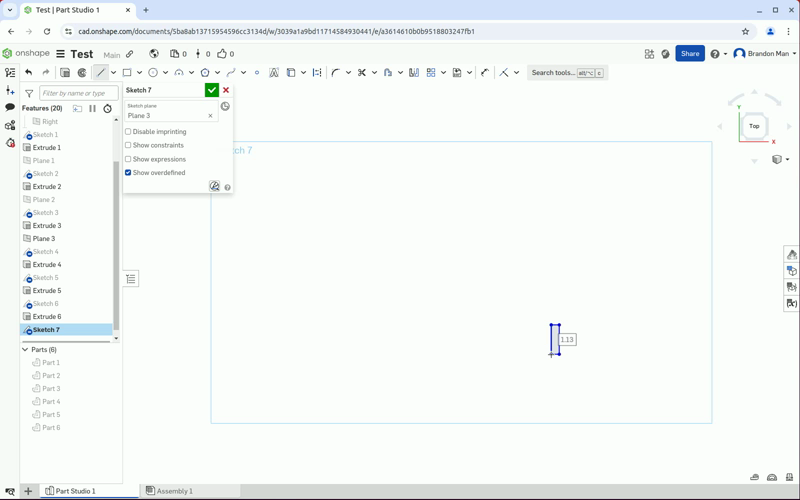
scroll(-6)
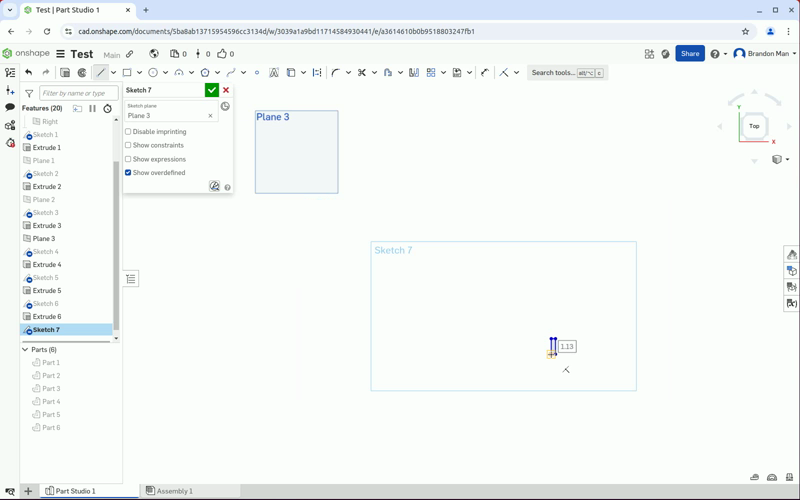
scroll(-6)
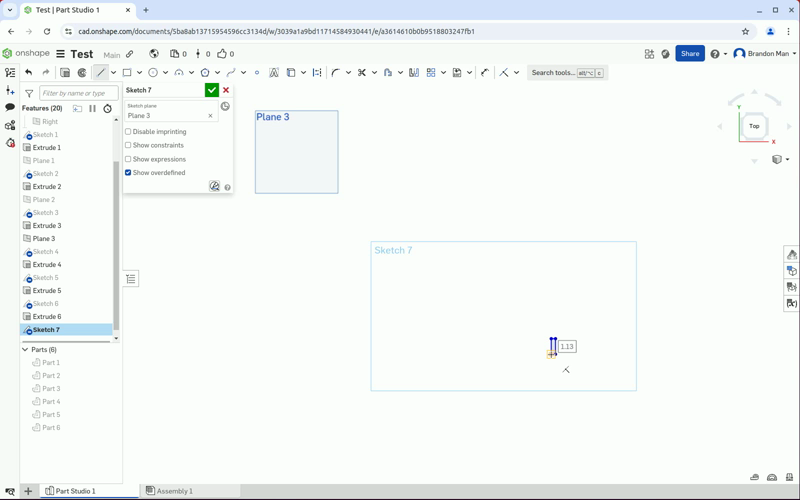
scroll(-6)
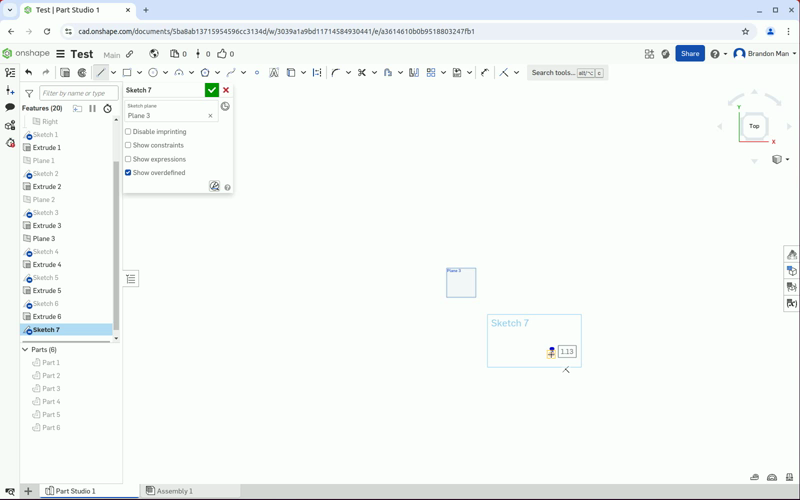
key(esc)
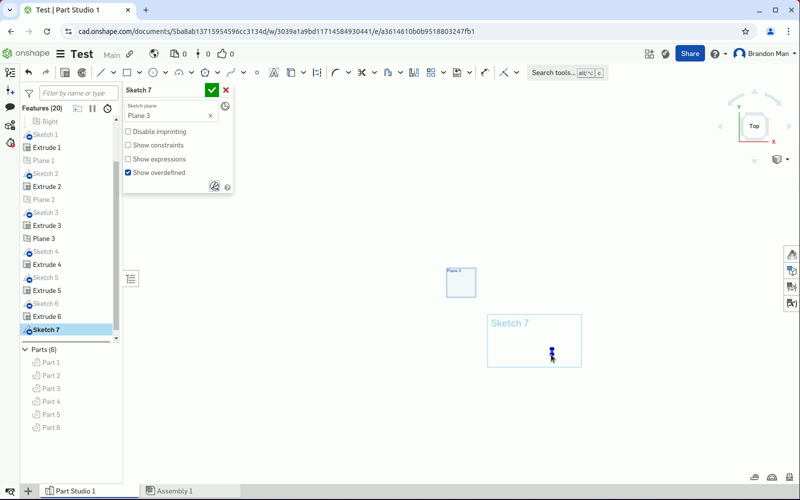
mouse_move(551, 351)
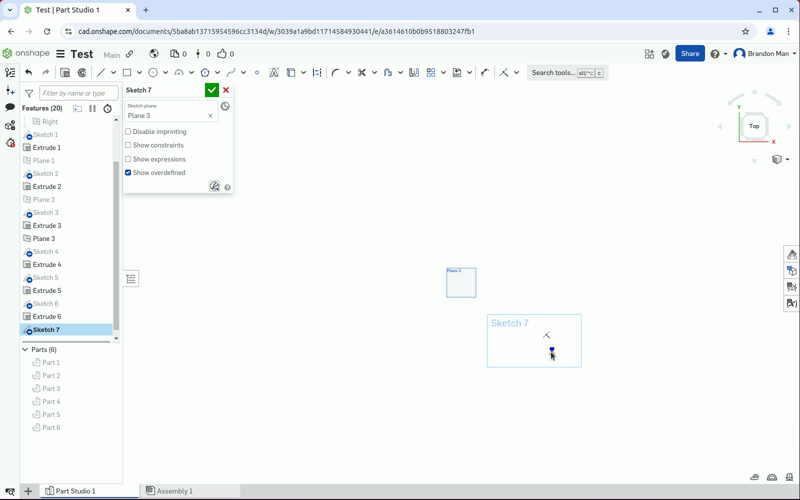
scroll(6)
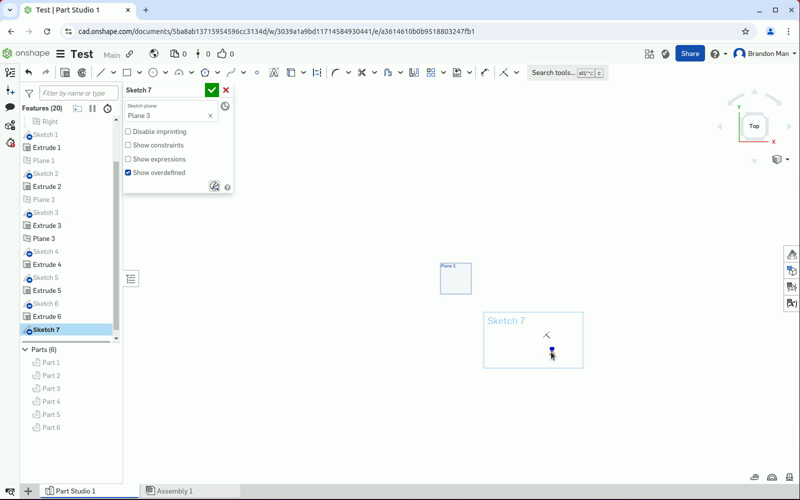
scroll(6)
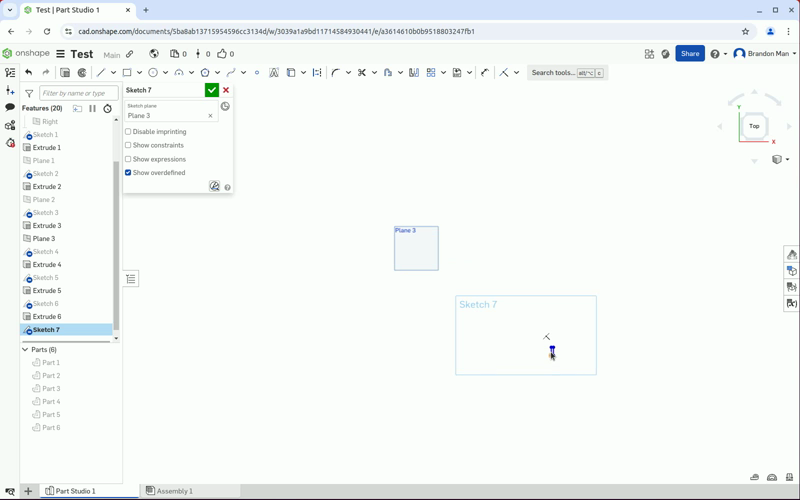
scroll(6)
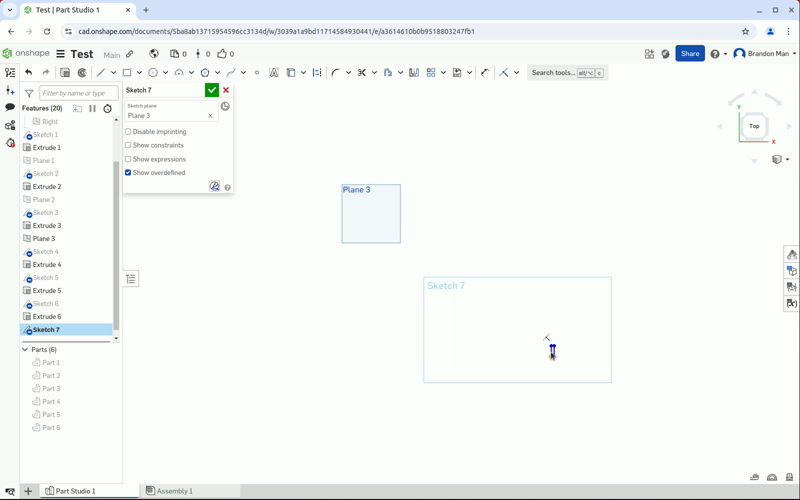
scroll(6)
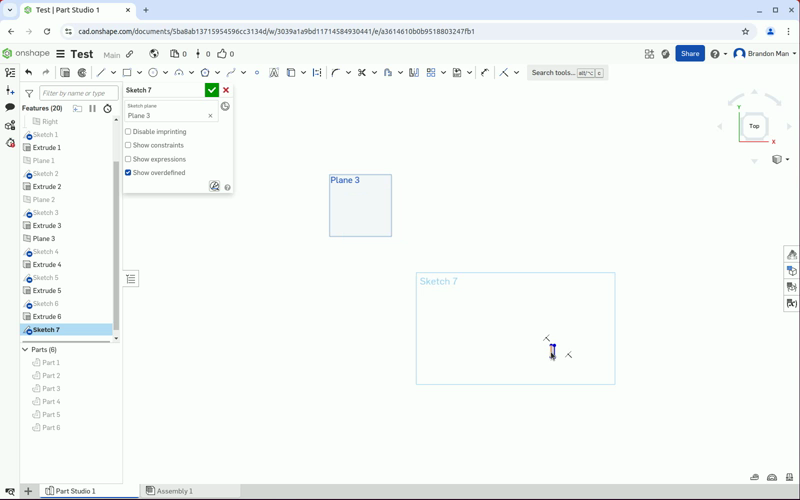
scroll(6)
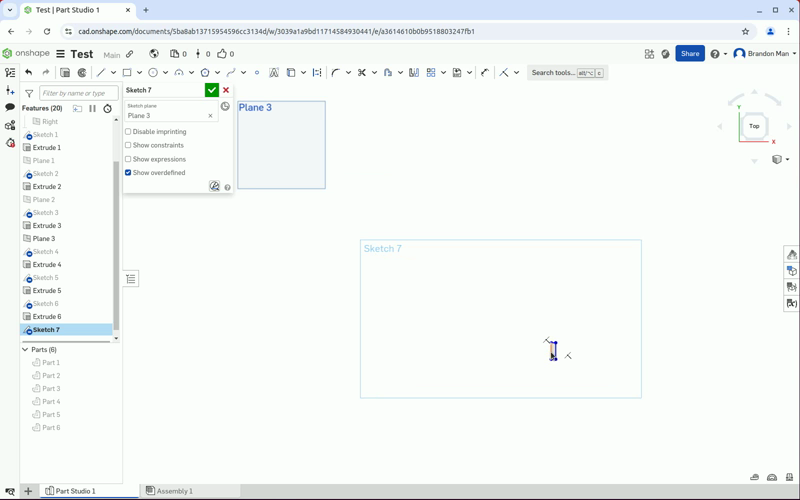
scroll(6)
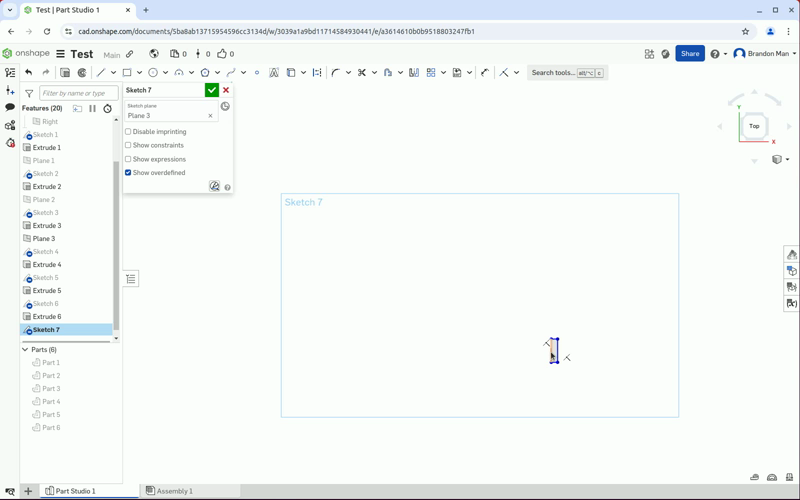
scroll(6)
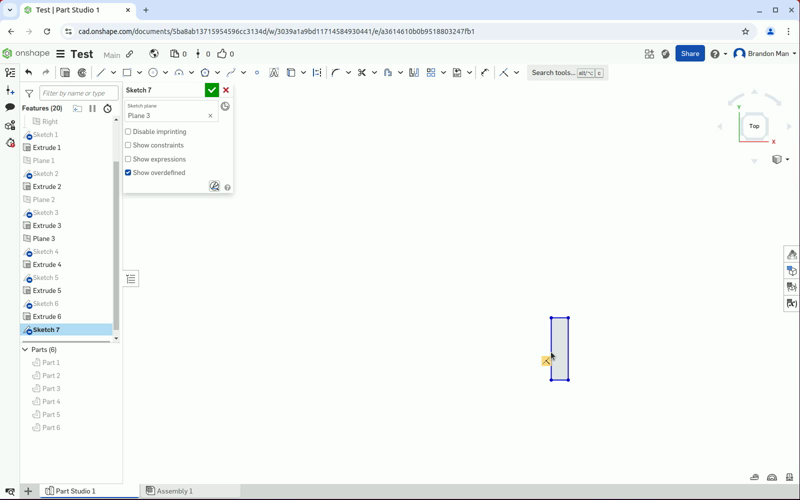
click(551, 351)
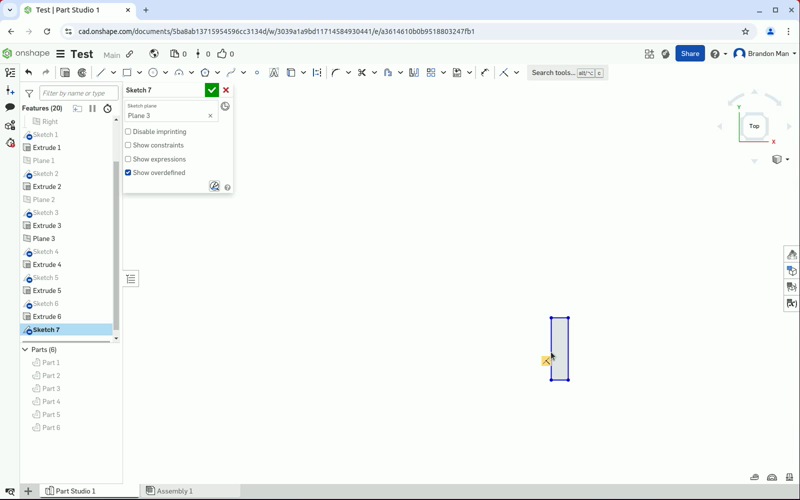
scroll(-6)
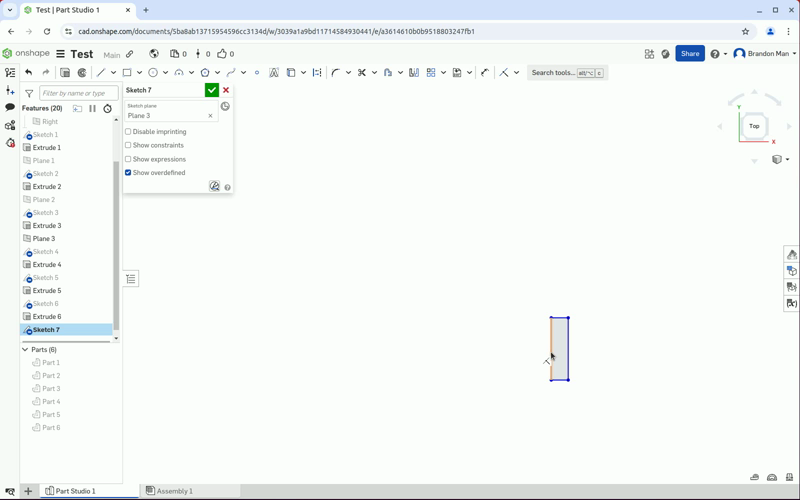
scroll(-6)
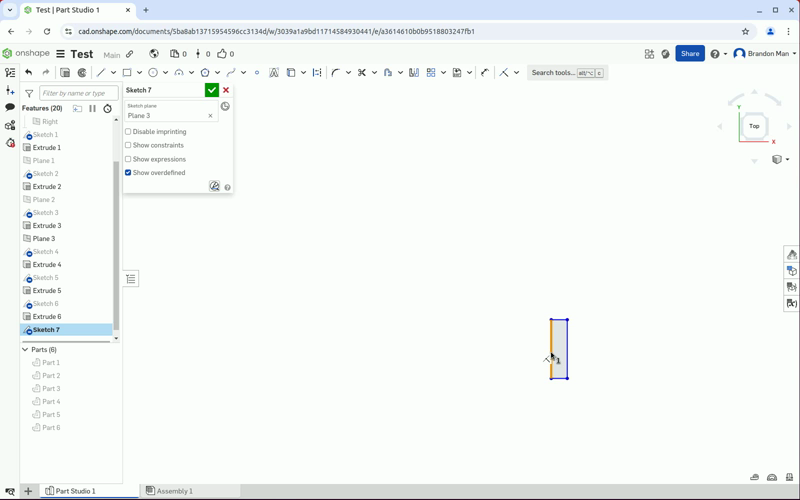
scroll(-6)
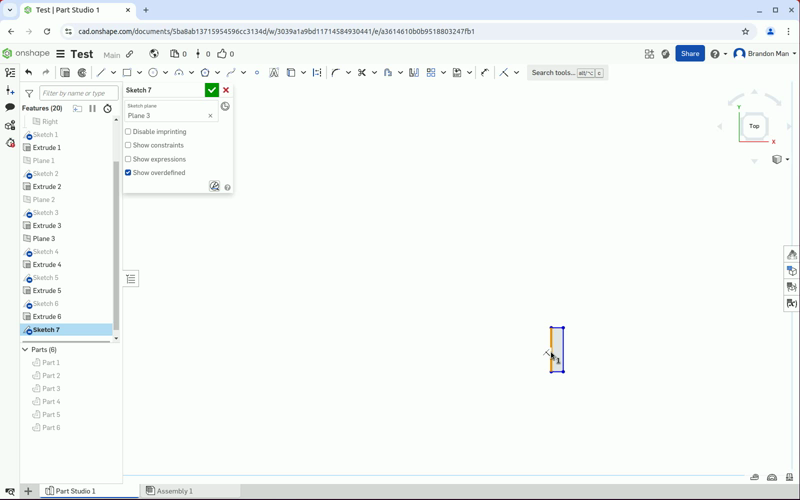
scroll(-6)
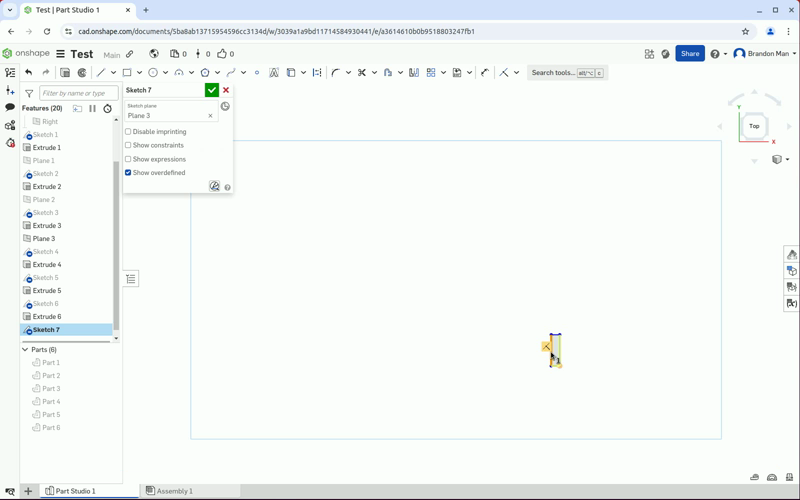
scroll(-6)
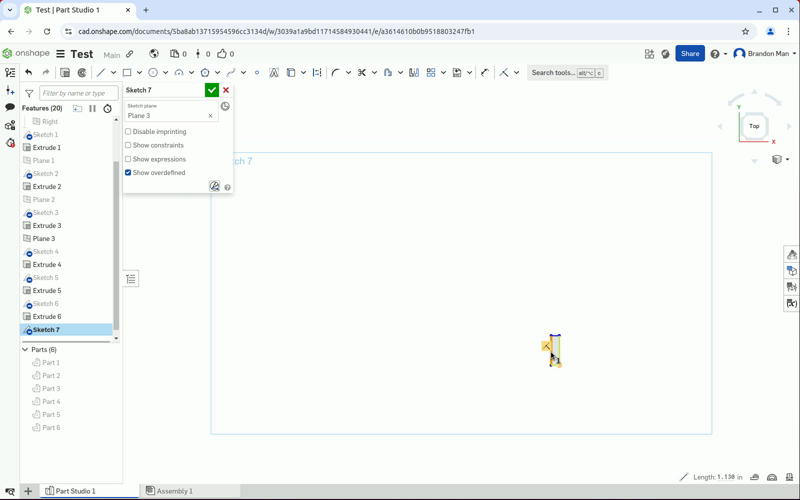
scroll(-6)
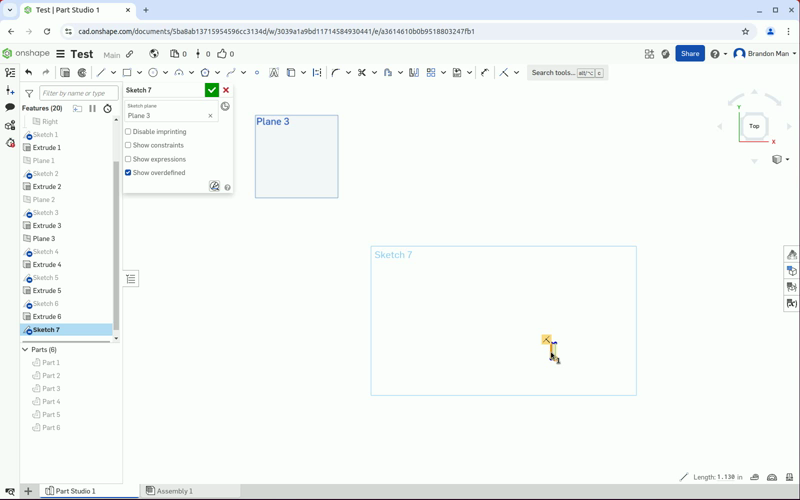
scroll(-6)
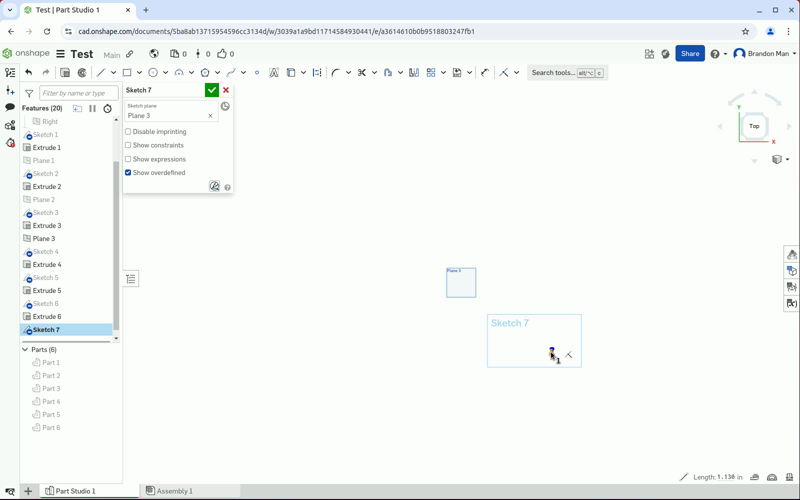
mouse_move(73, 352)
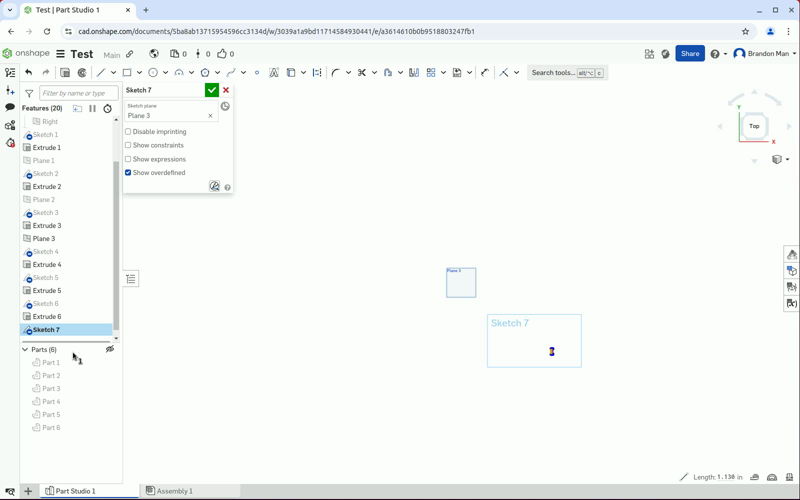
key(shift+y)
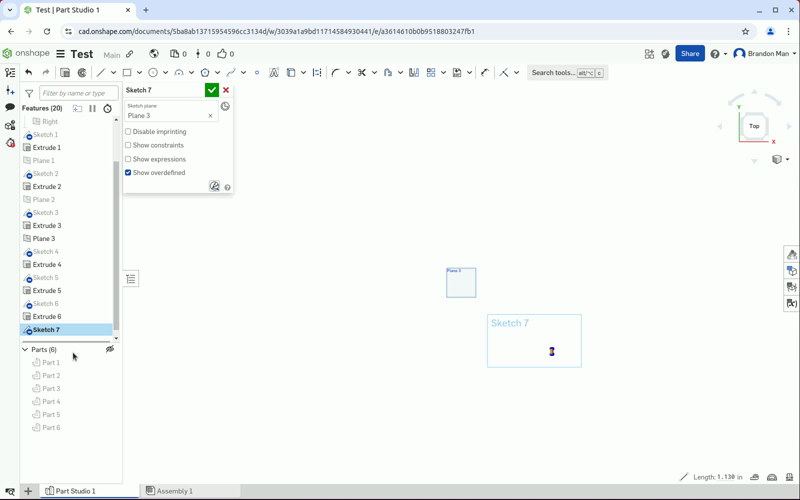
key(shift+e)
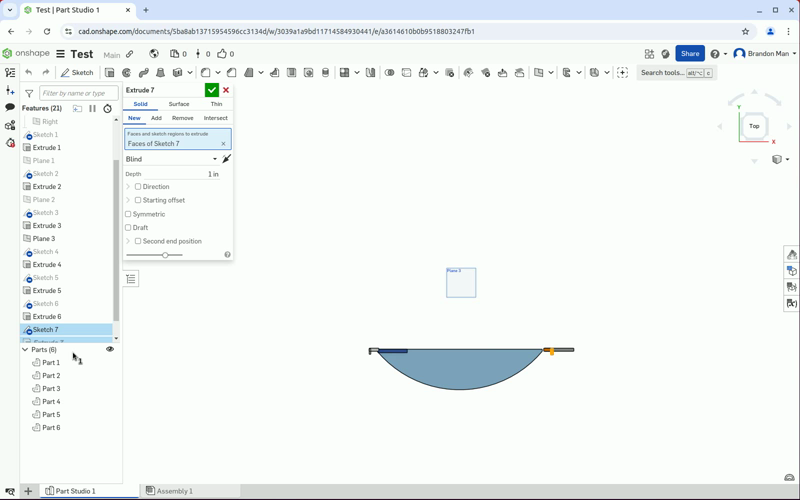
mouse_move(143, 106)
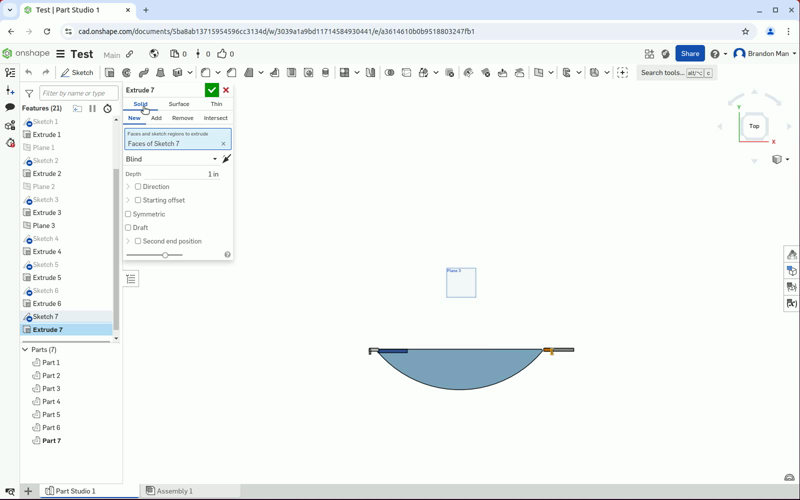
click(143, 106)
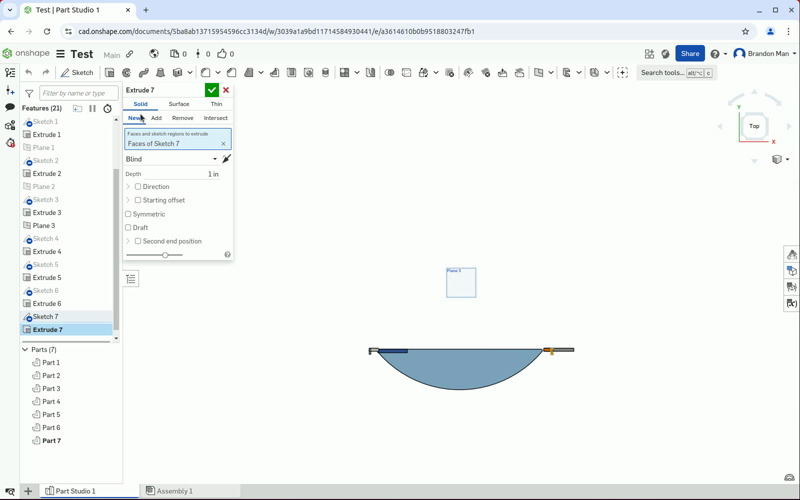
mouse_move(137, 120)
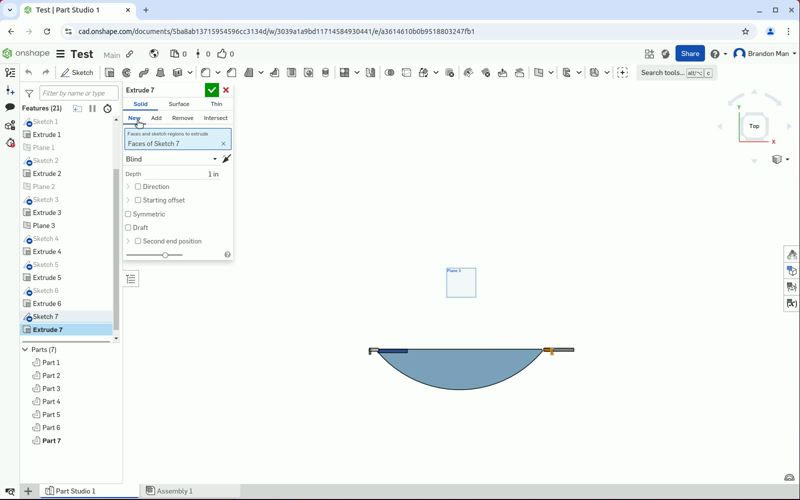
click(137, 120)
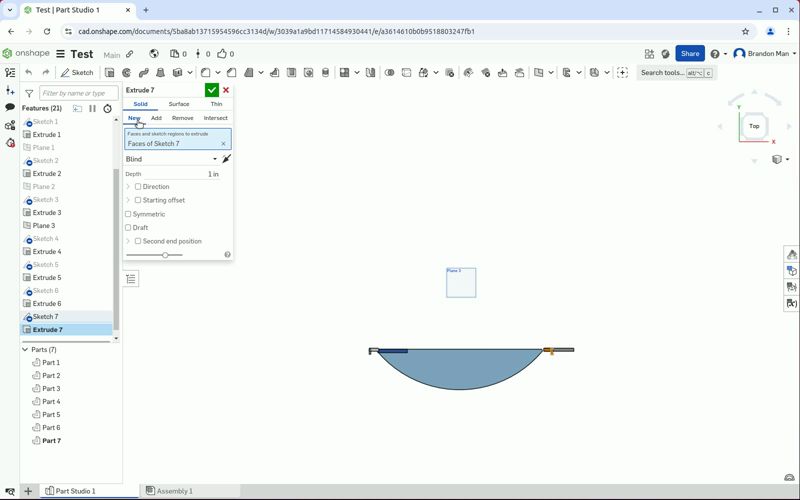
key(tab, 4)
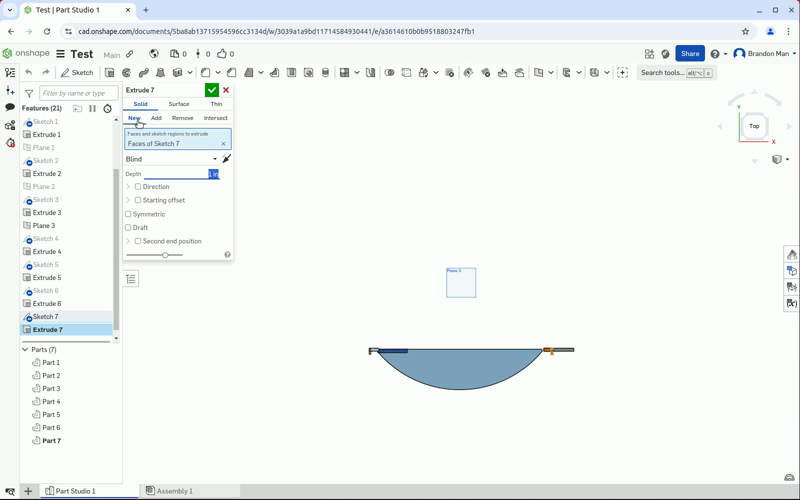
text(1.204)
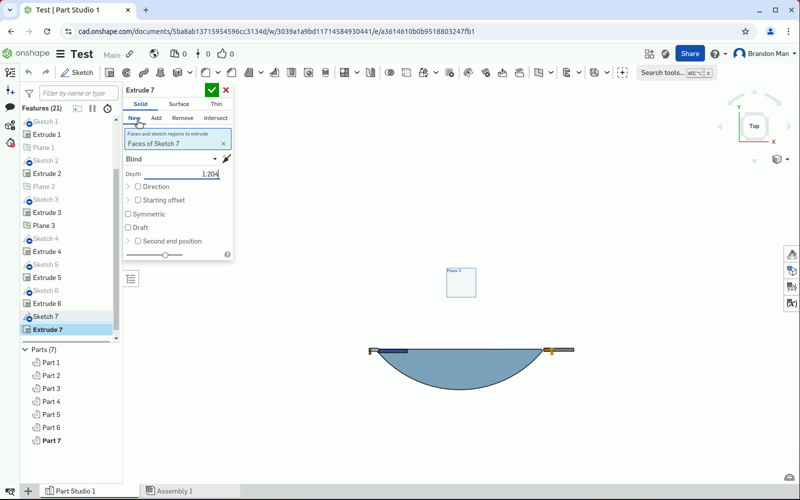
key(enter)
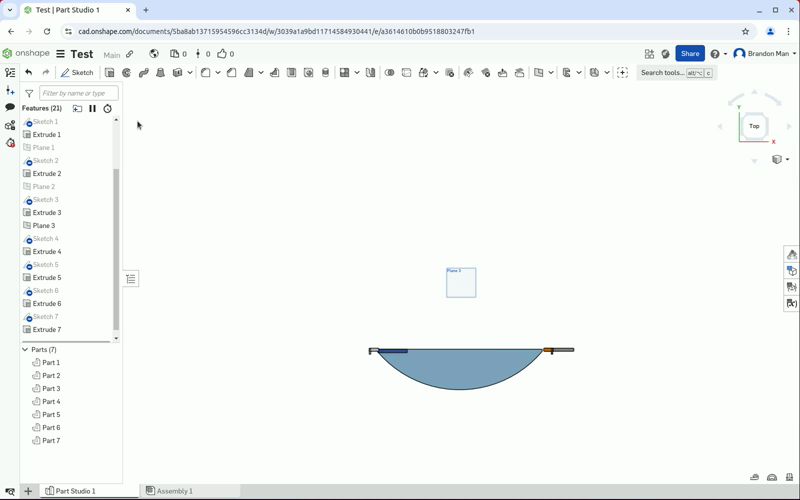
key(shift+h)
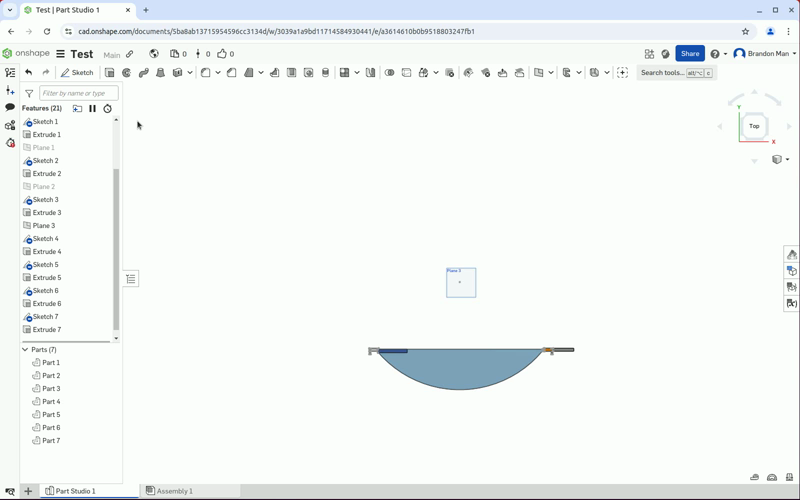
key(shift+h)
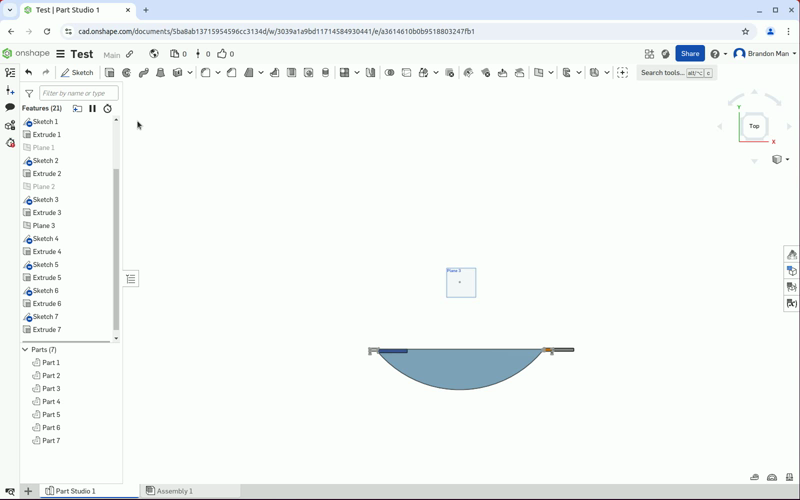
key(shift+7)
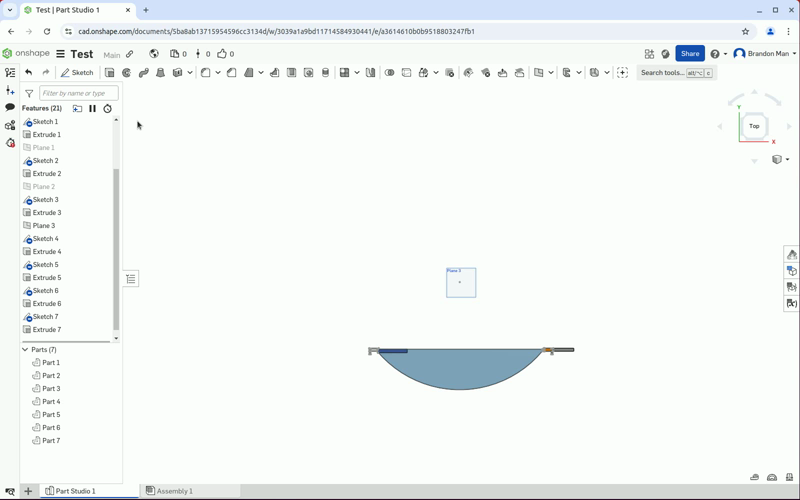
key(up, 3)
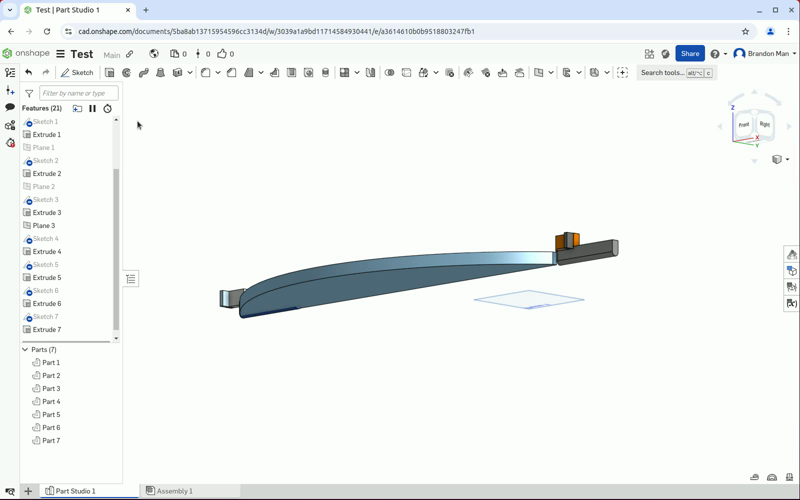
key(left, 3)
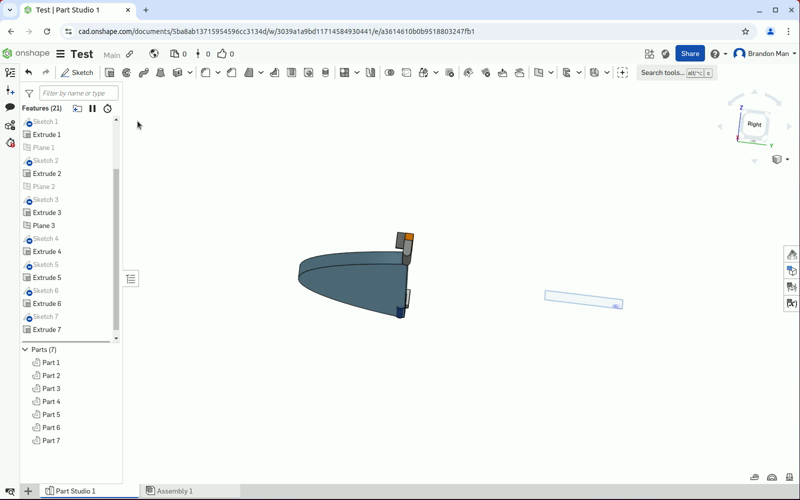
key(right, 3)
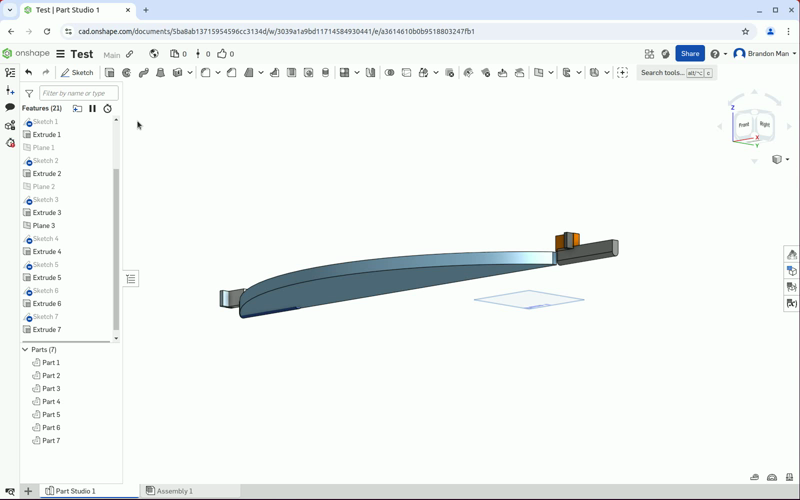
key(down, 3)
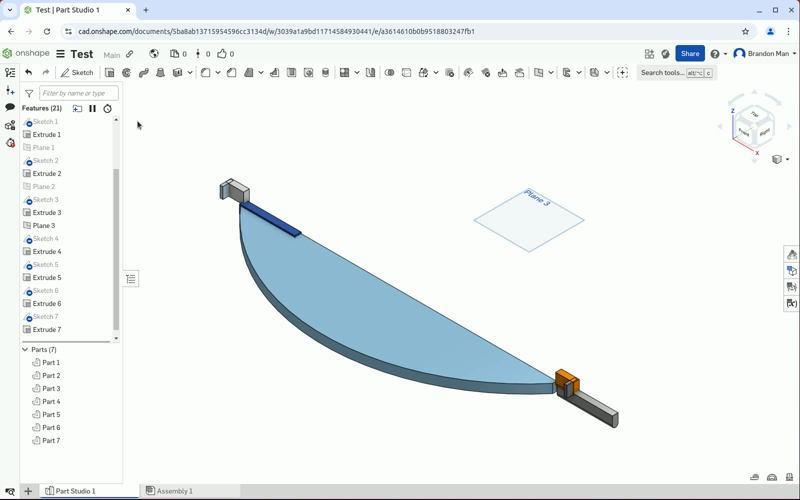
mouse_move(69, 124)
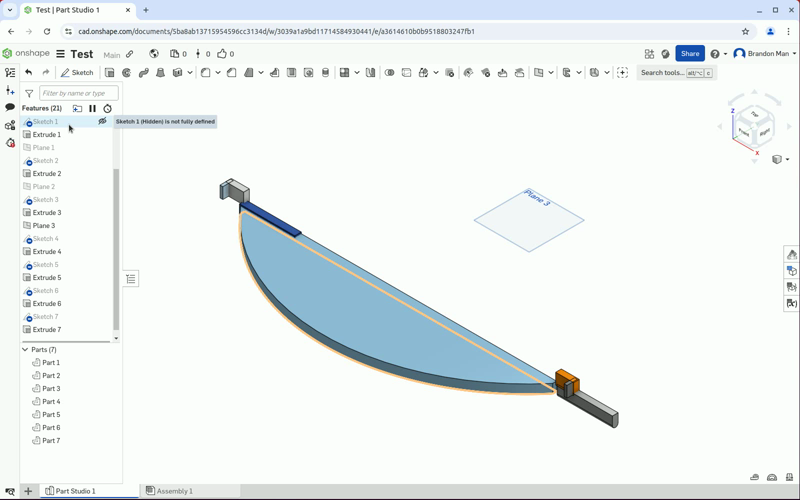
click(69, 124)